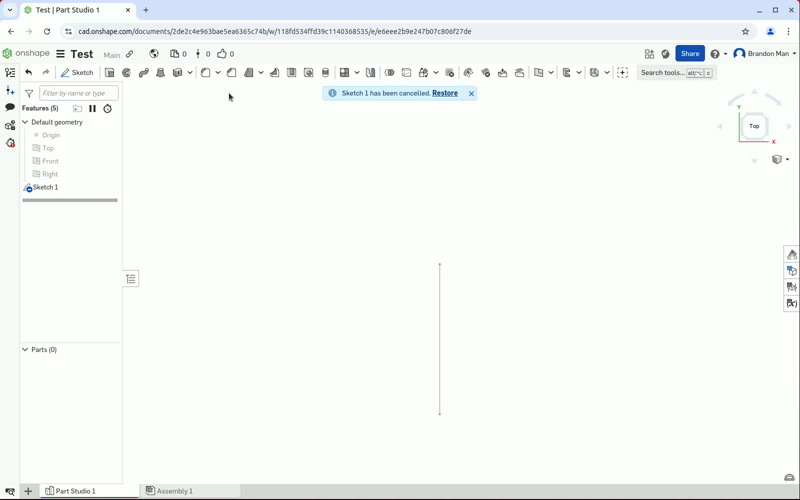
key(shift+h)
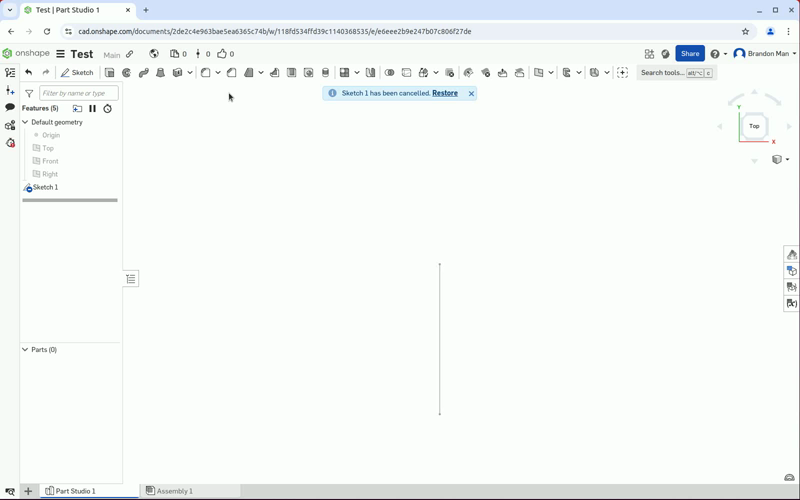
key(shift+s)
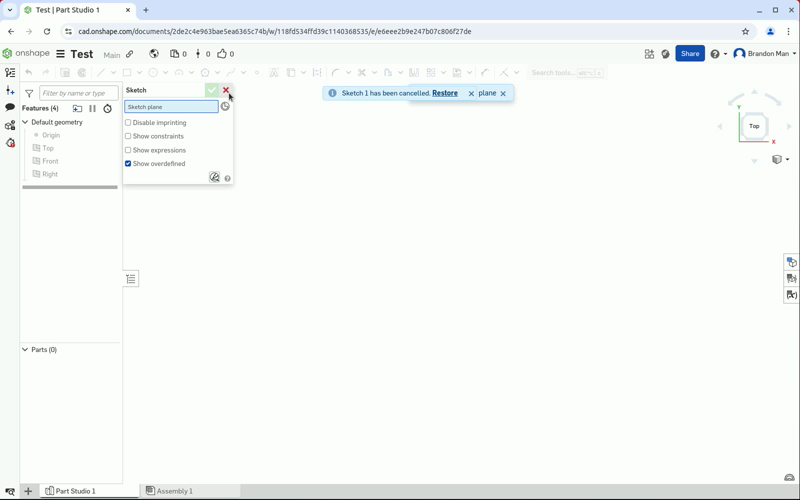
mouse_move(73, 150)
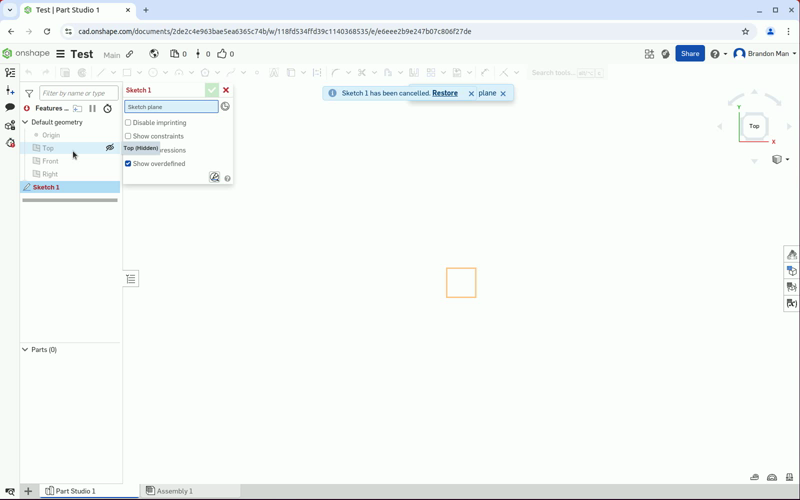
click(73, 150)
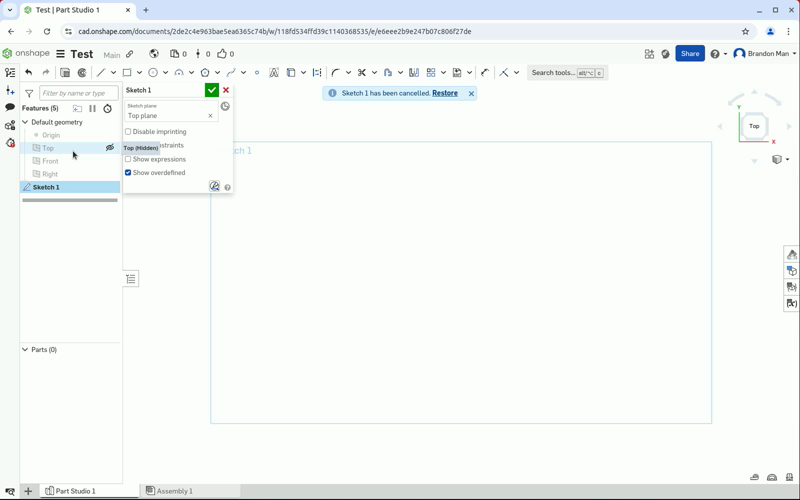
mouse_move(73, 352)
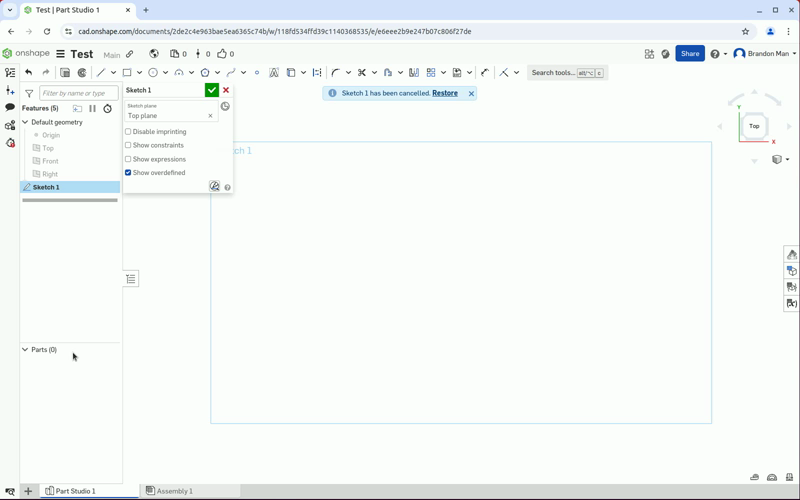
key(y)
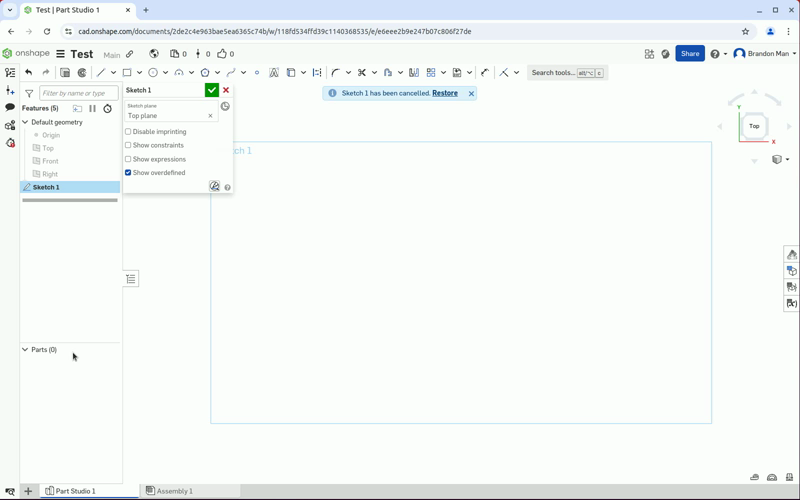
key(a)
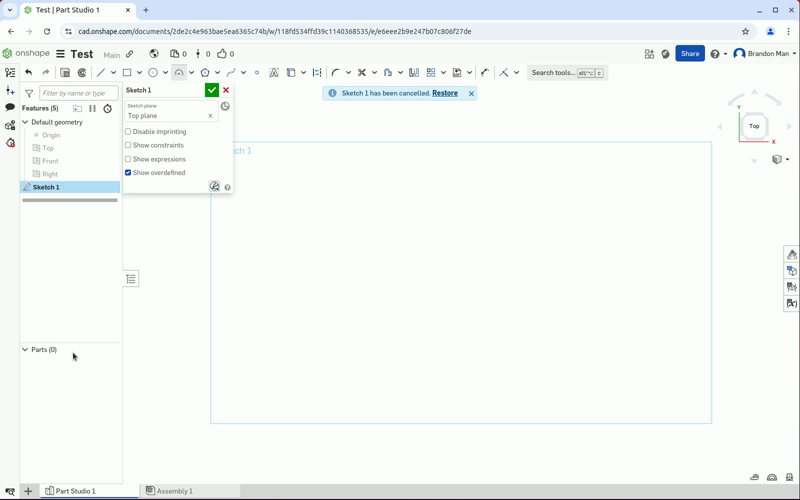
key_down(shift)
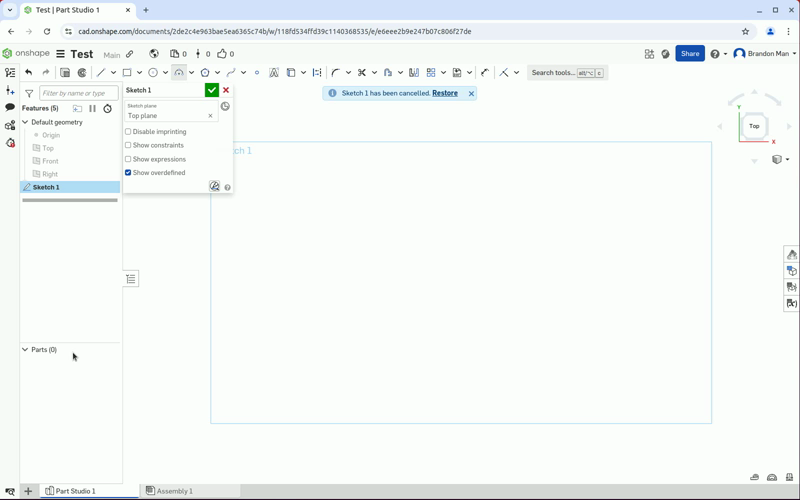
mouse_move(417, 319)
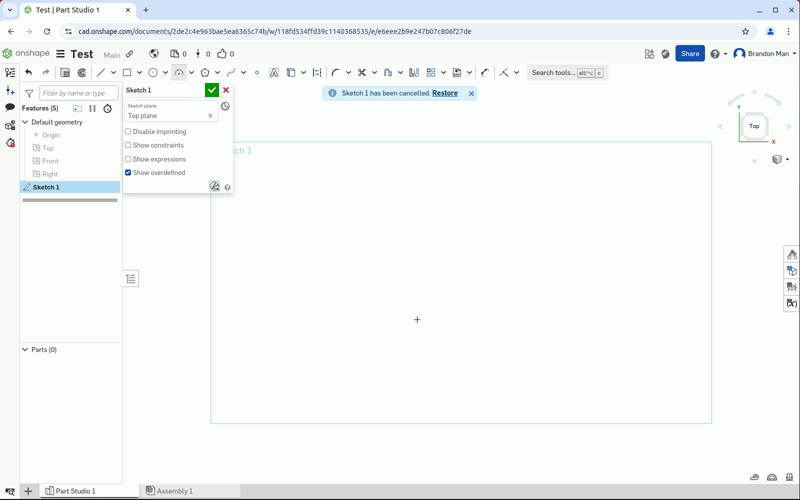
click(417, 319)
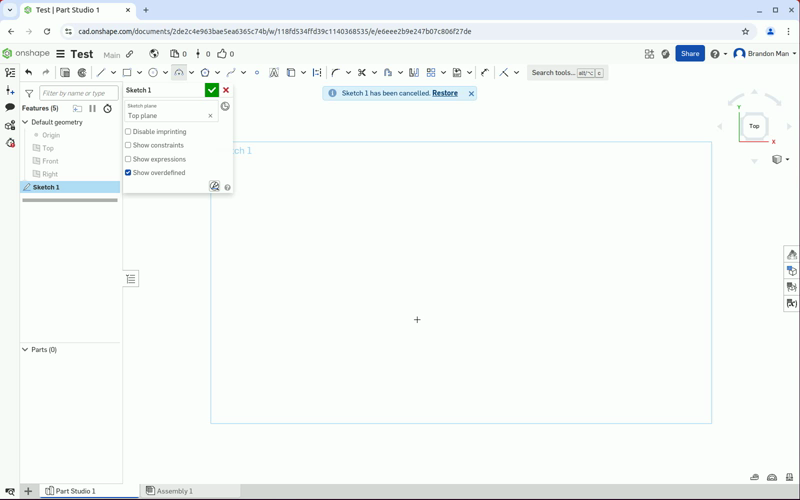
key_up(shift)
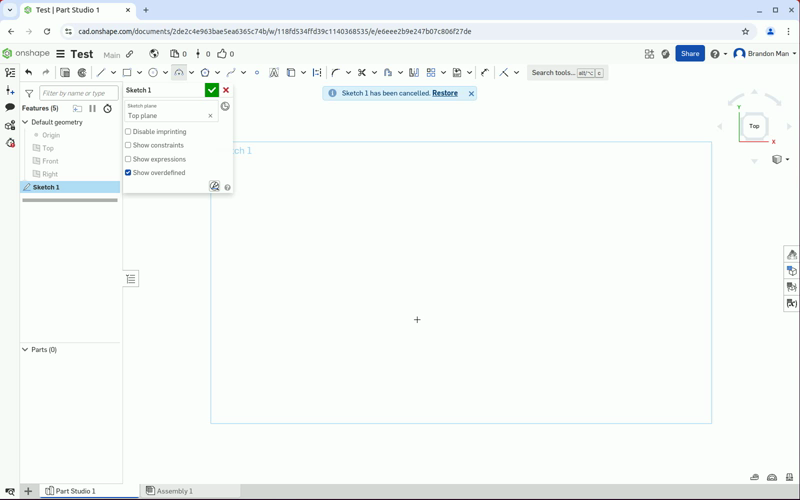
key_down(shift)
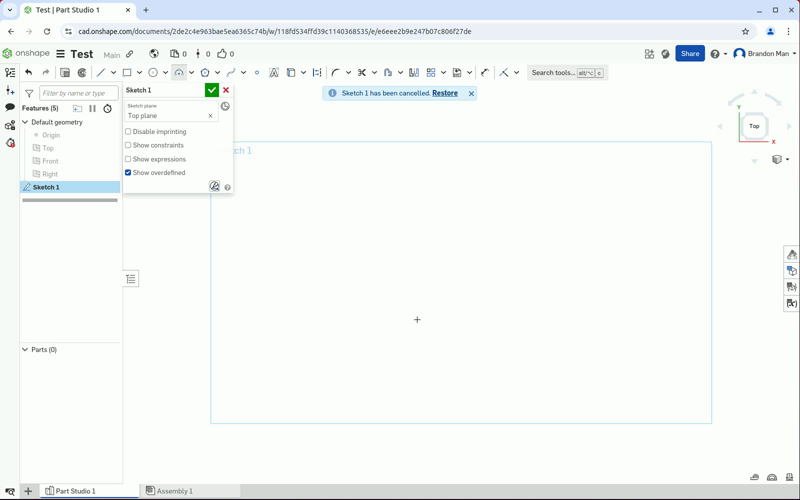
mouse_move(422, 323)
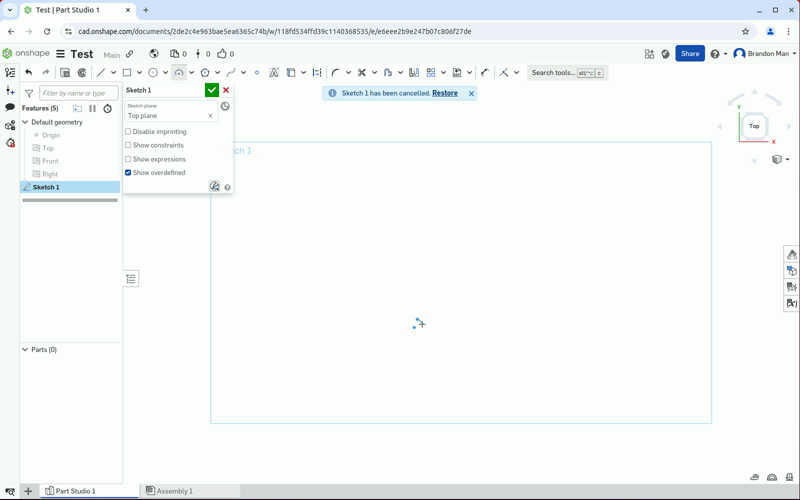
scroll(6)
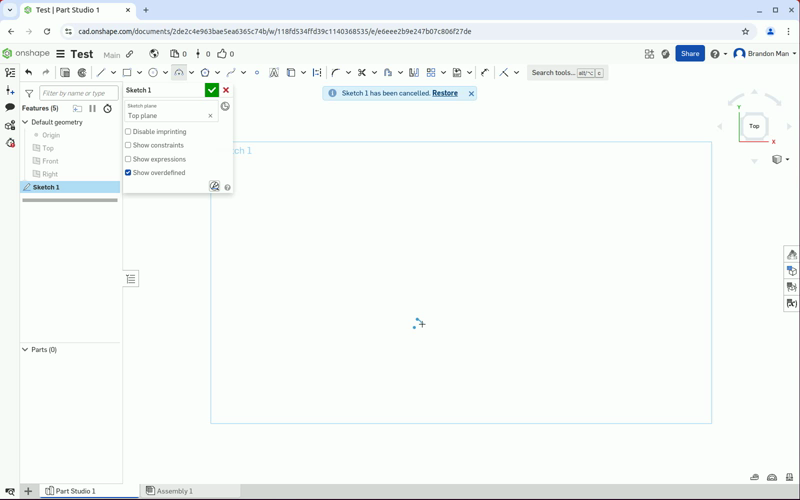
scroll(6)
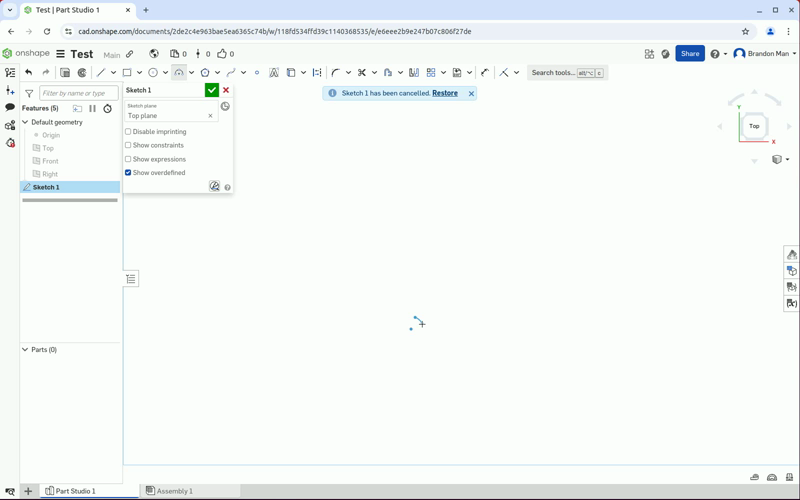
scroll(6)
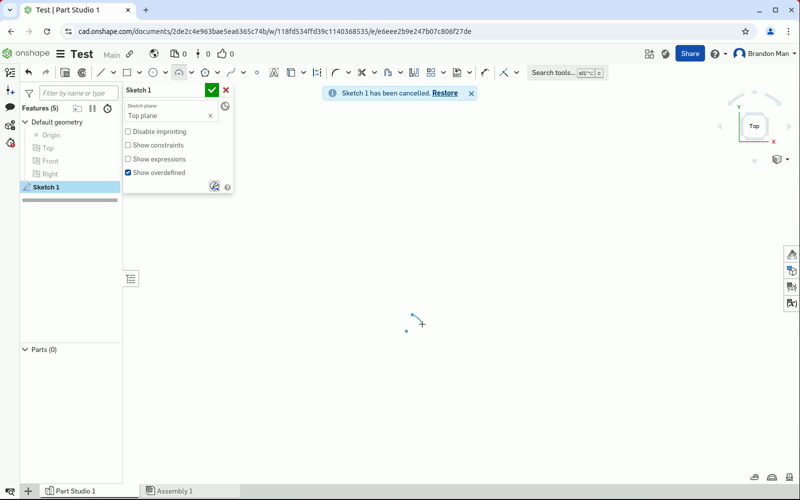
scroll(6)
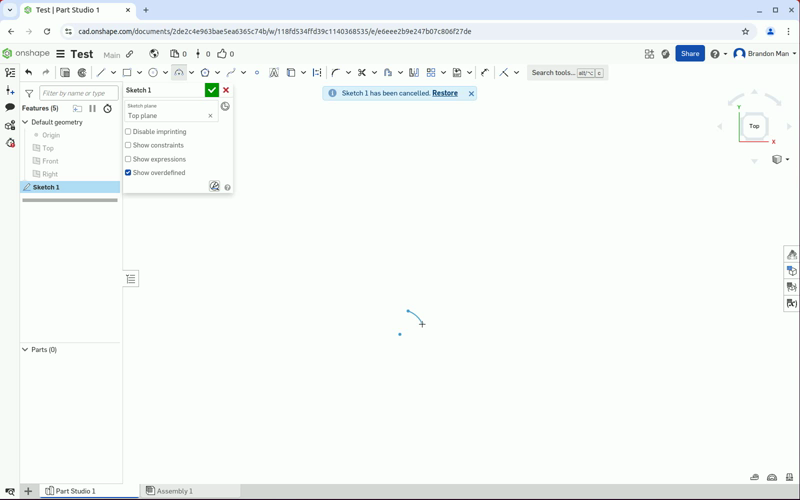
scroll(6)
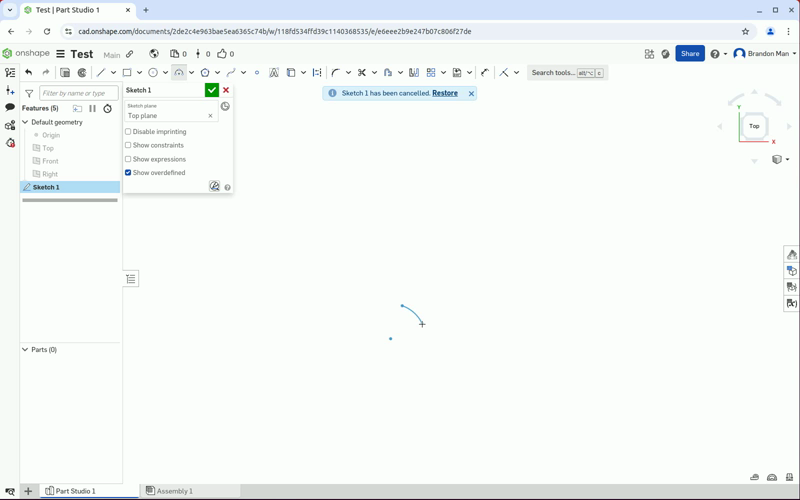
scroll(6)
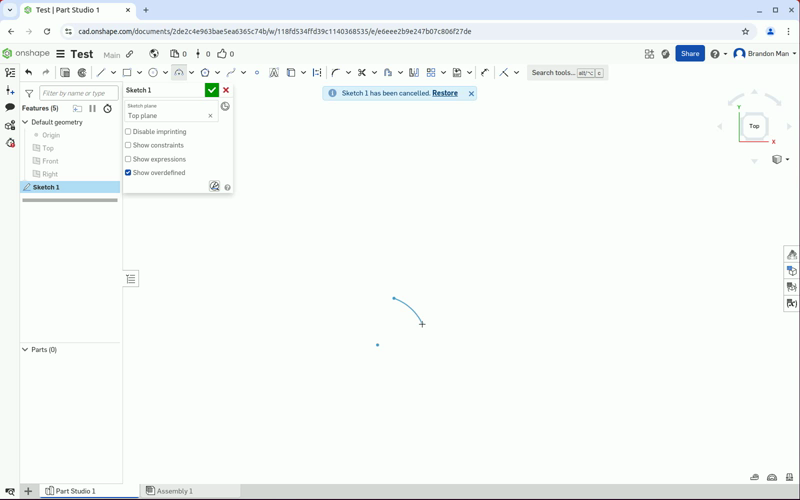
scroll(6)
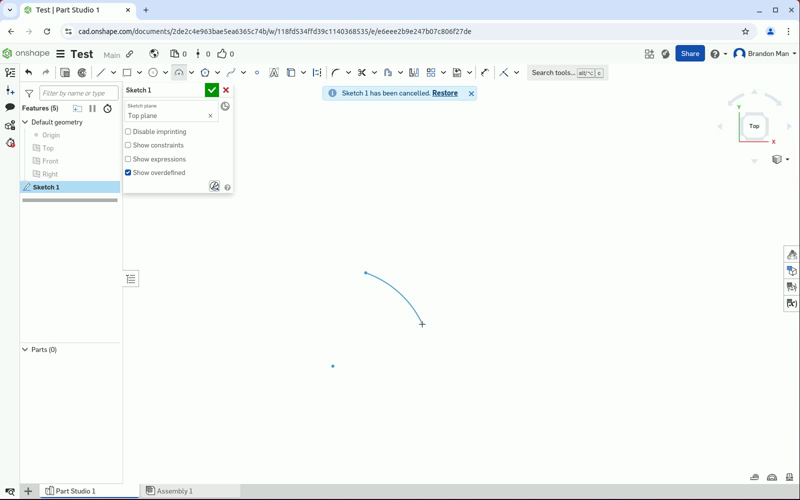
click(422, 323)
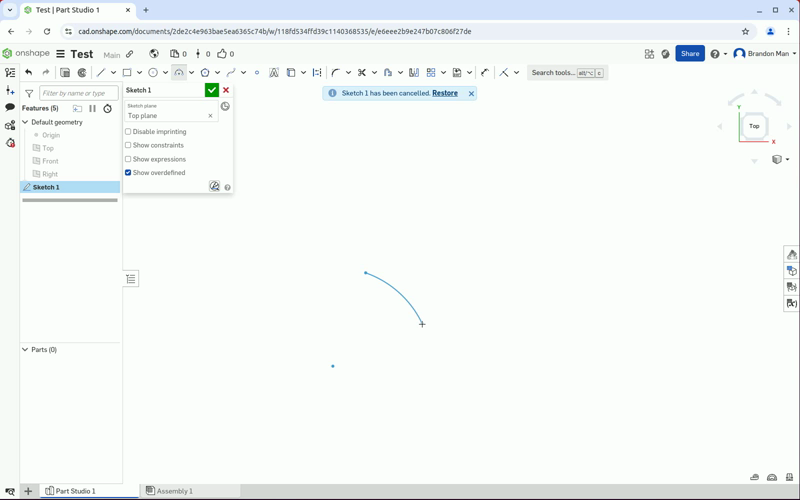
scroll(-6)
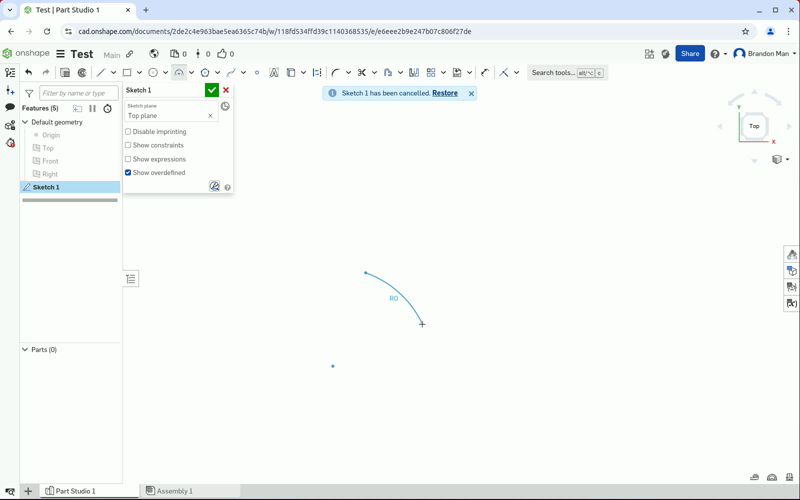
scroll(-6)
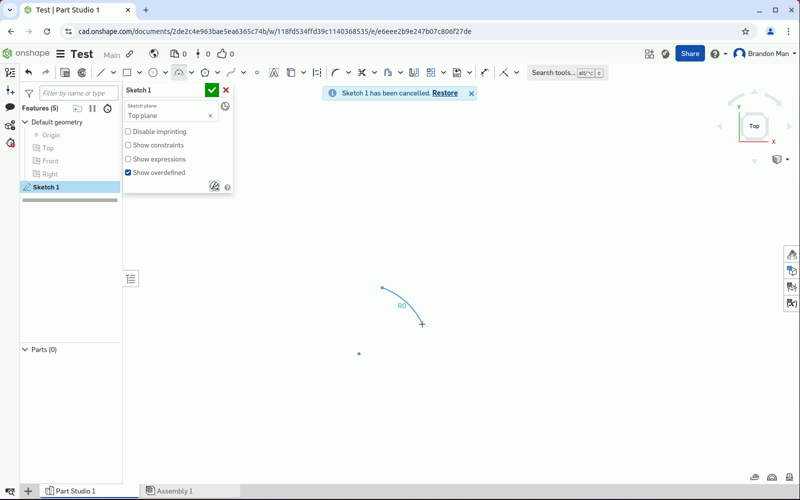
scroll(-6)
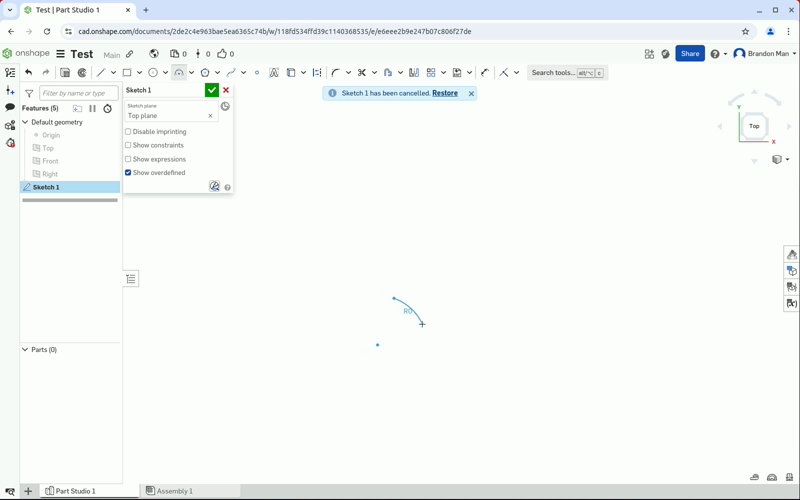
scroll(-6)
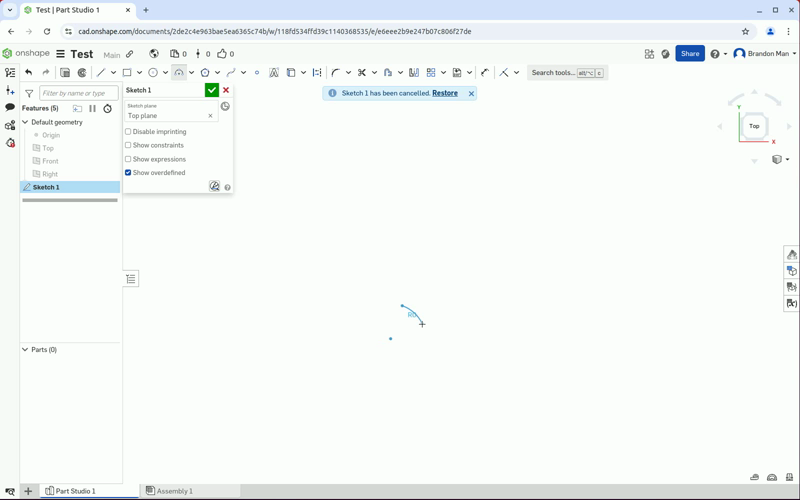
scroll(-6)
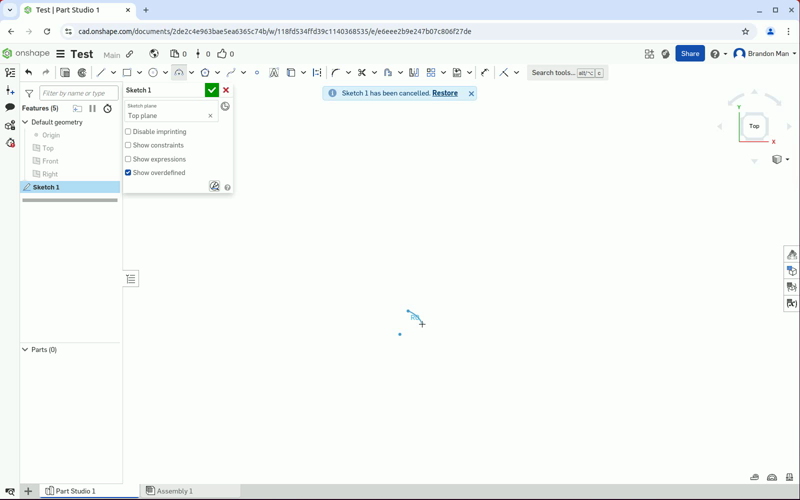
scroll(-6)
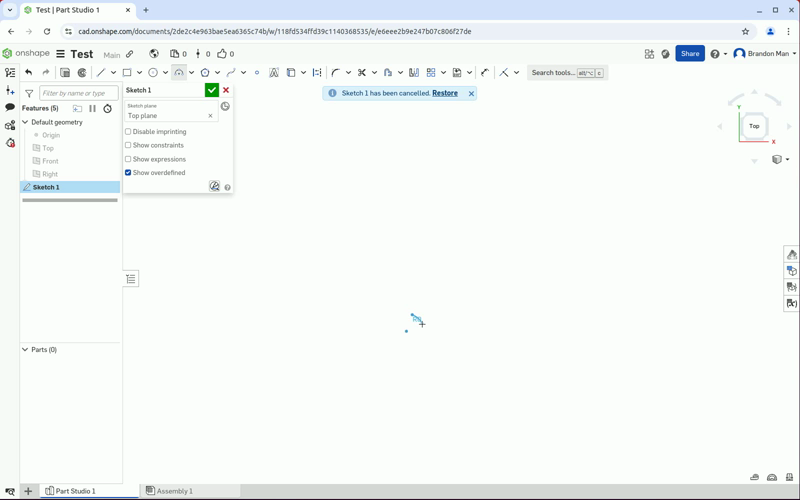
scroll(-6)
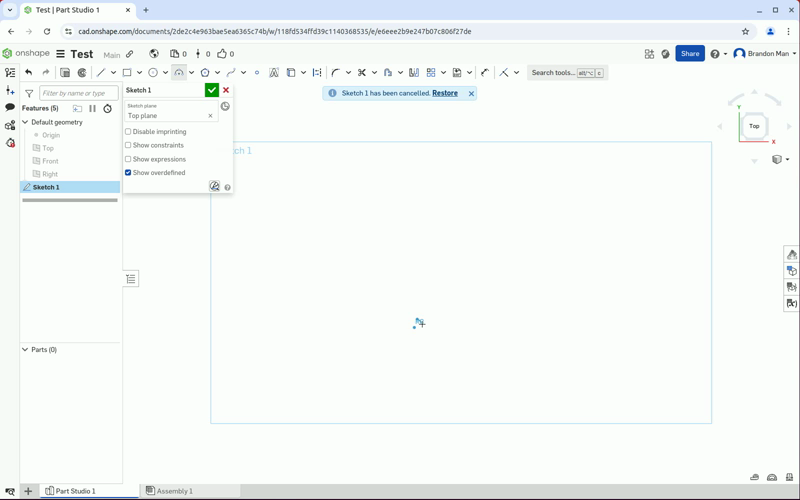
mouse_move(418, 322)
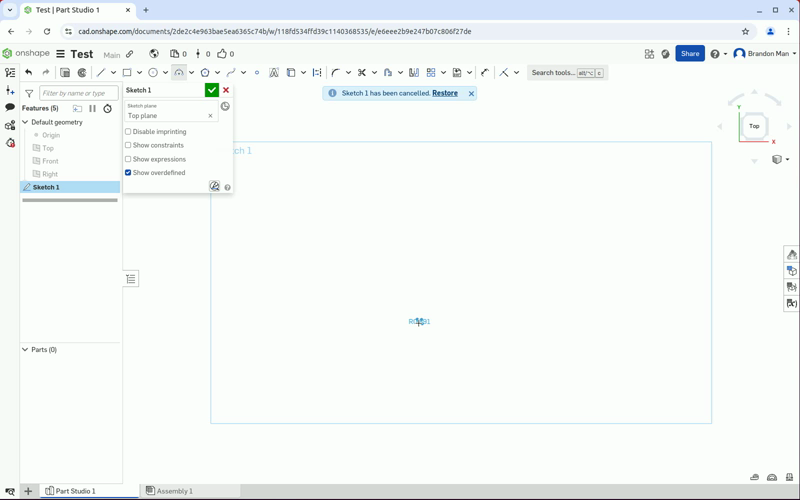
scroll(6)
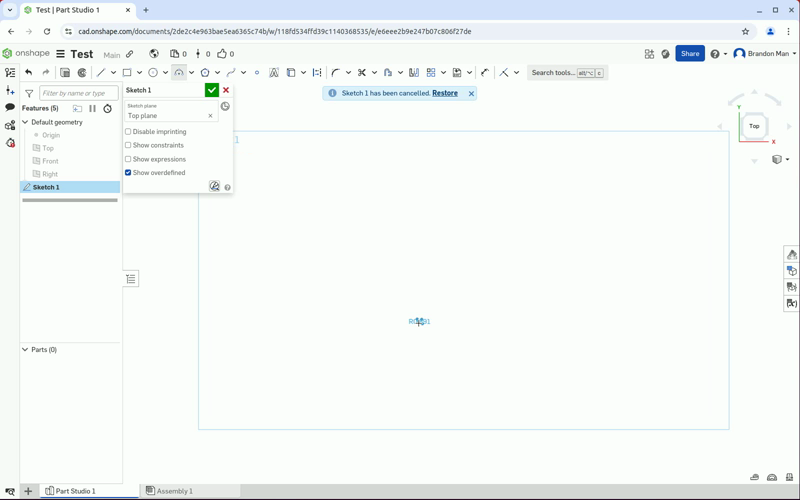
scroll(6)
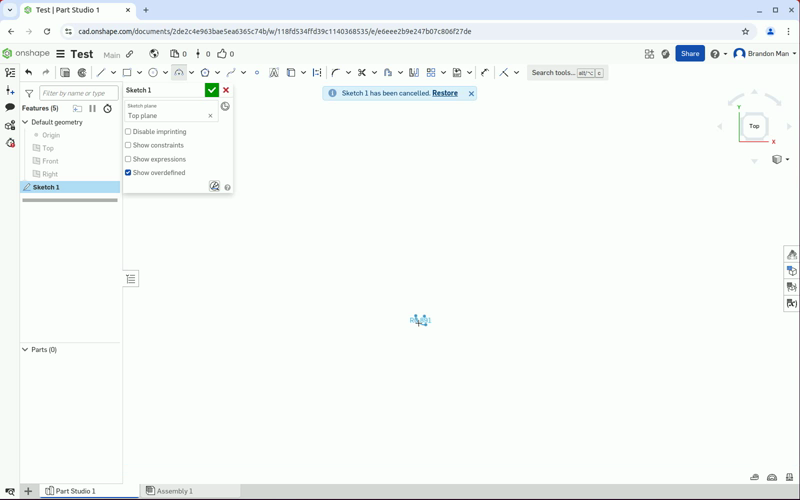
scroll(6)
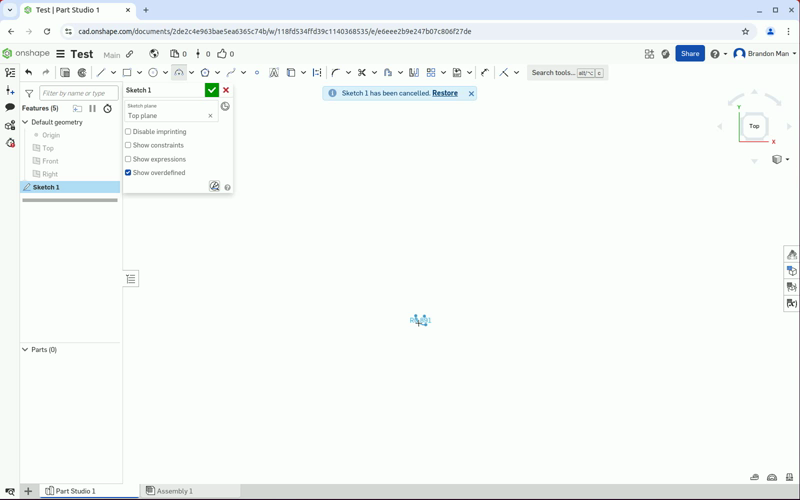
scroll(6)
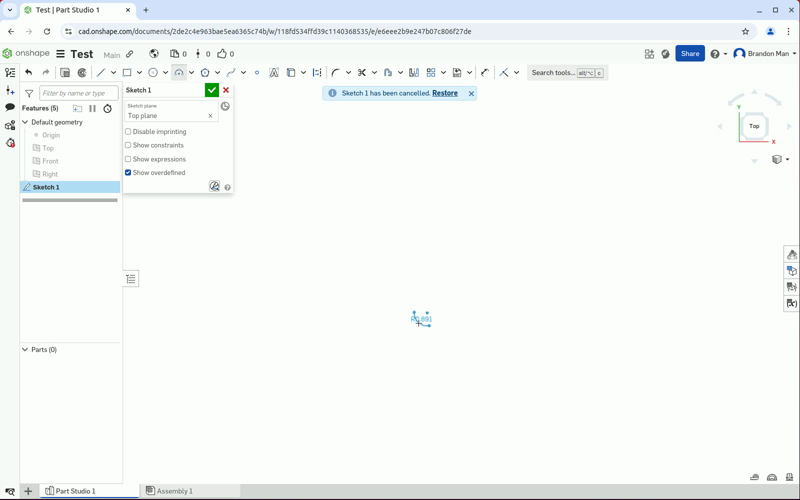
scroll(6)
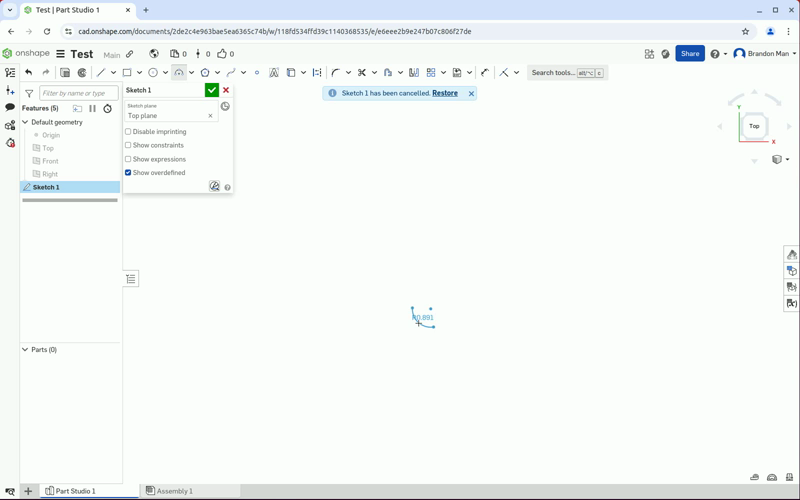
scroll(6)
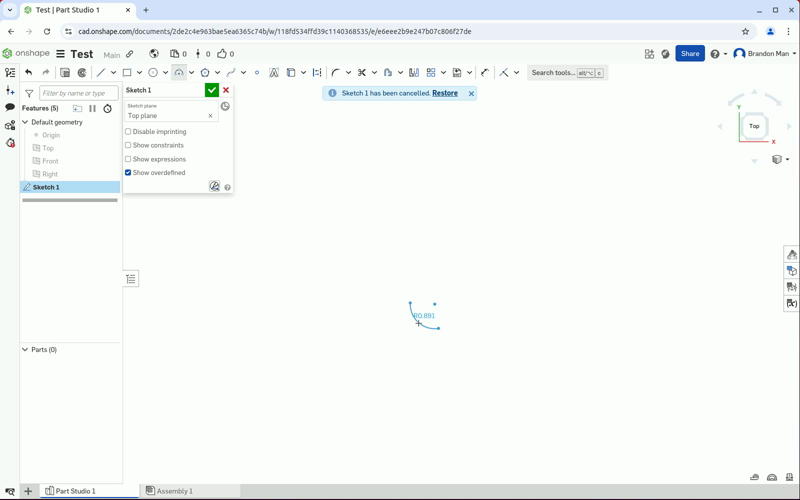
scroll(6)
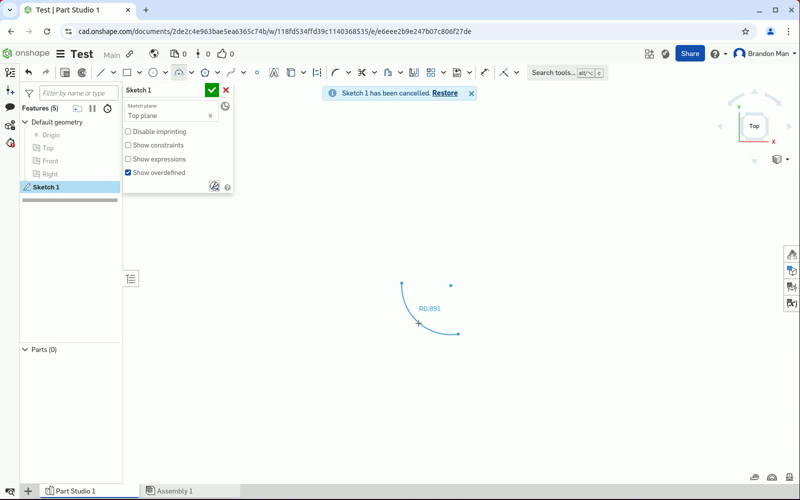
click(418, 322)
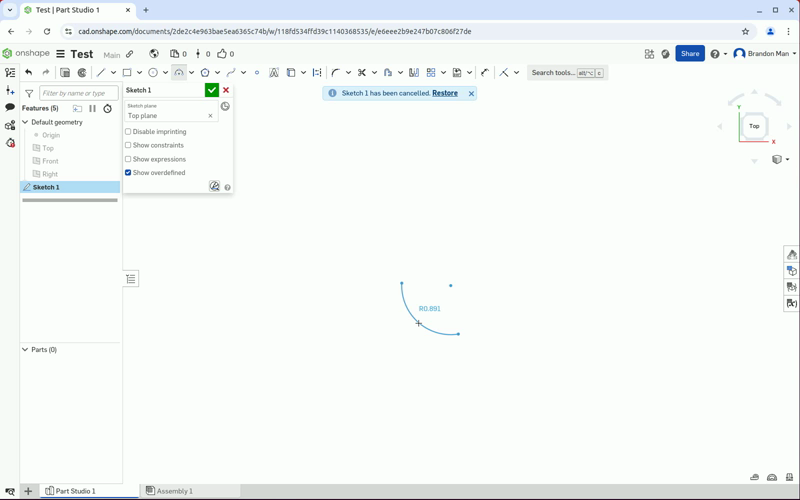
scroll(-6)
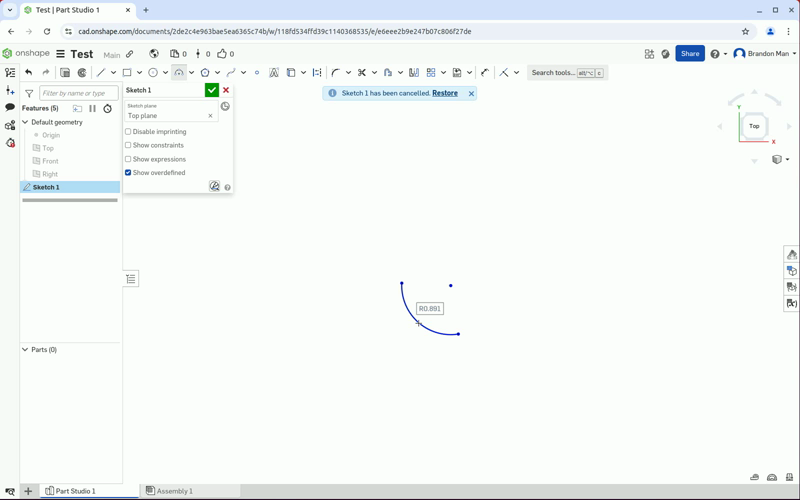
scroll(-6)
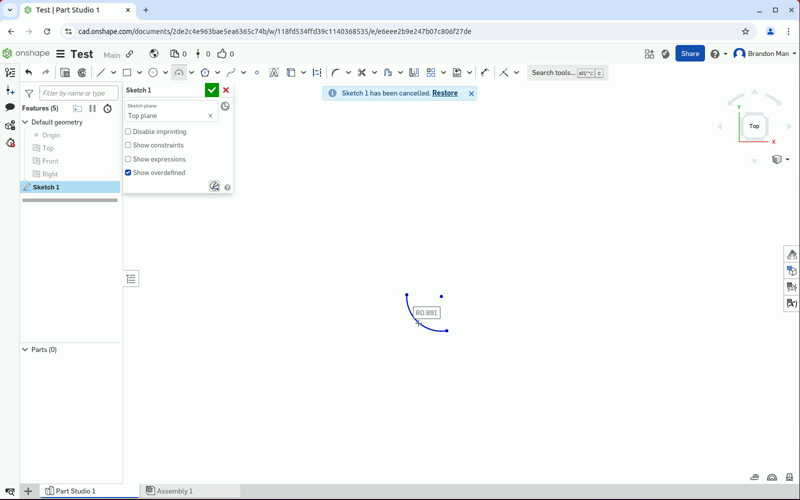
scroll(-6)
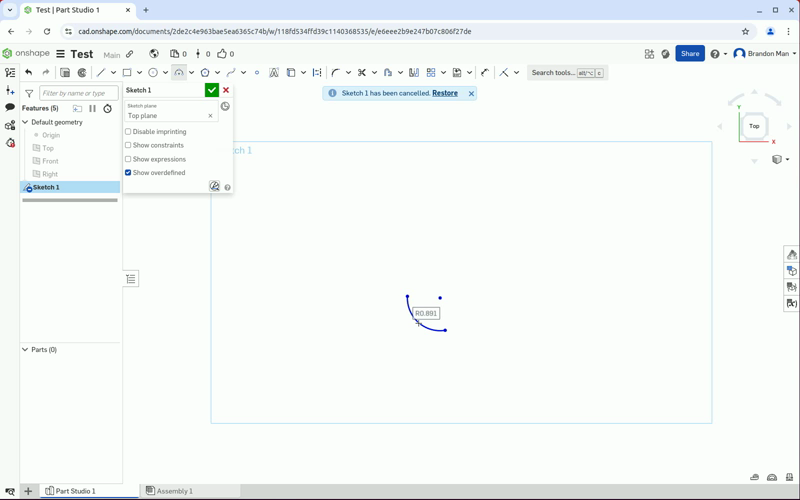
scroll(-6)
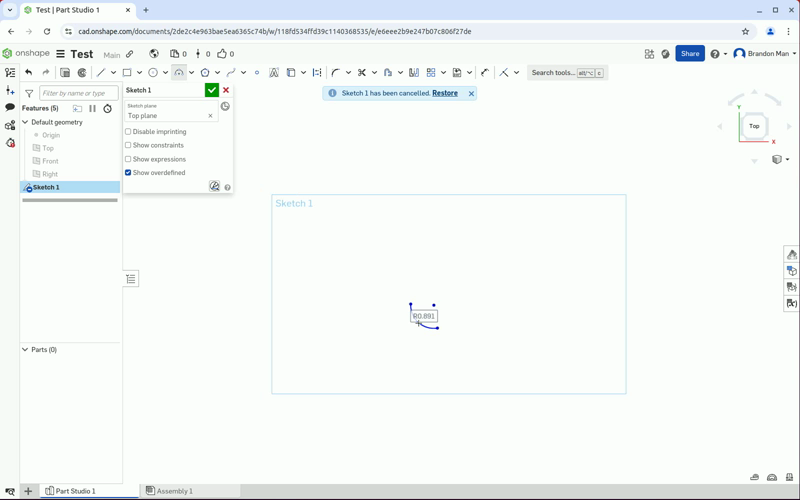
scroll(-6)
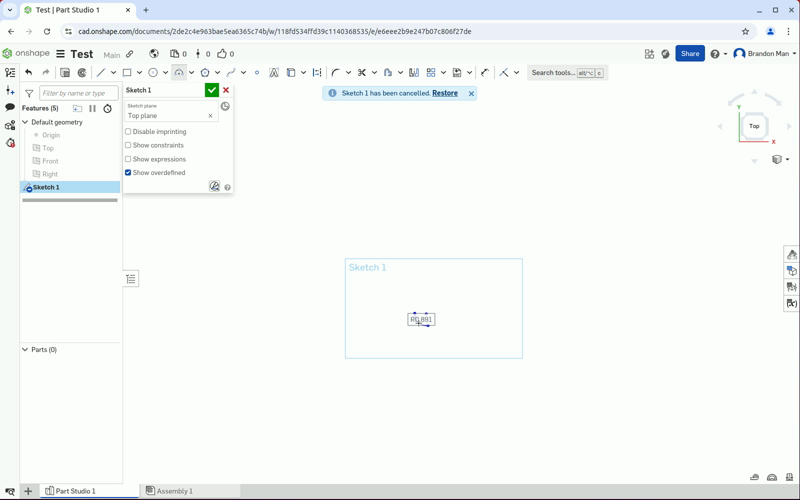
scroll(-6)
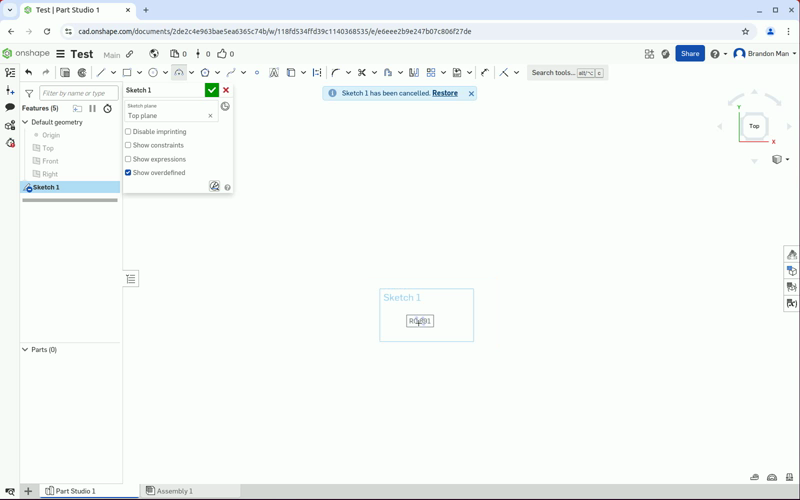
scroll(-6)
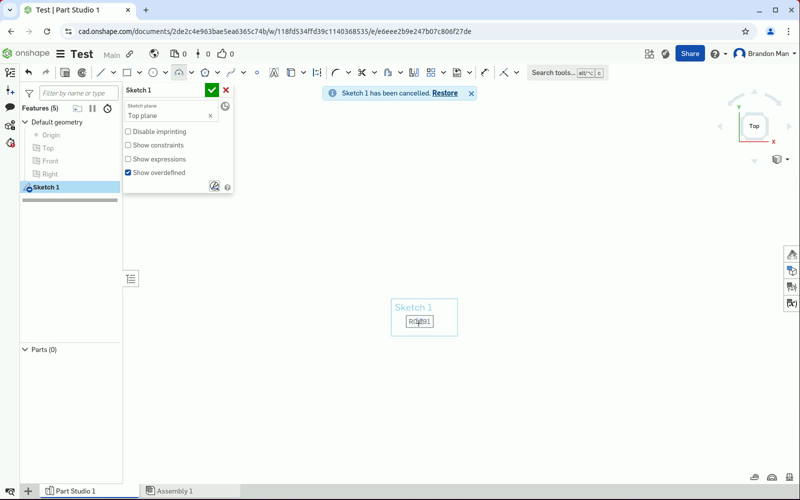
key_up(shift)
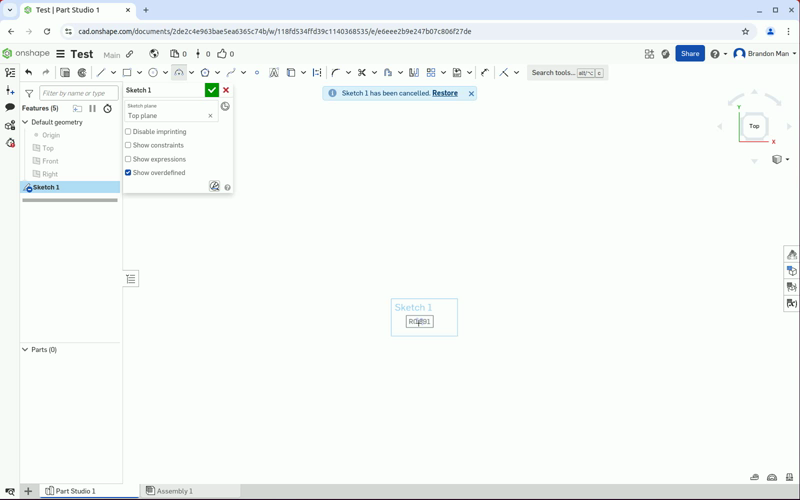
key(esc)
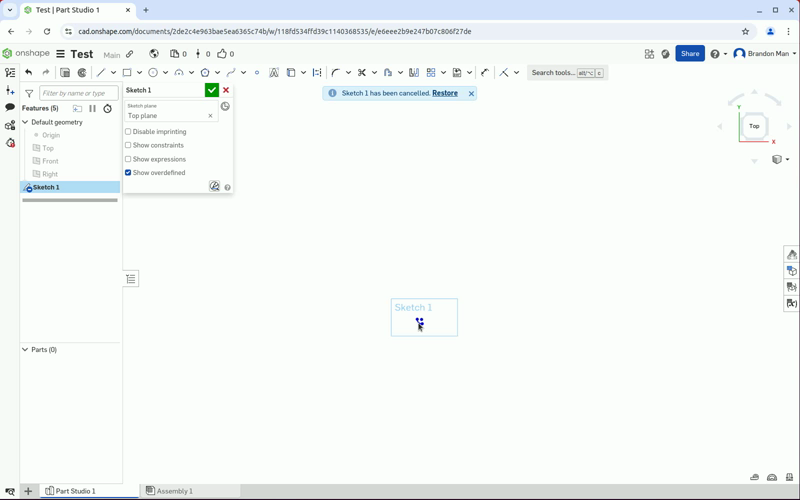
key(l)
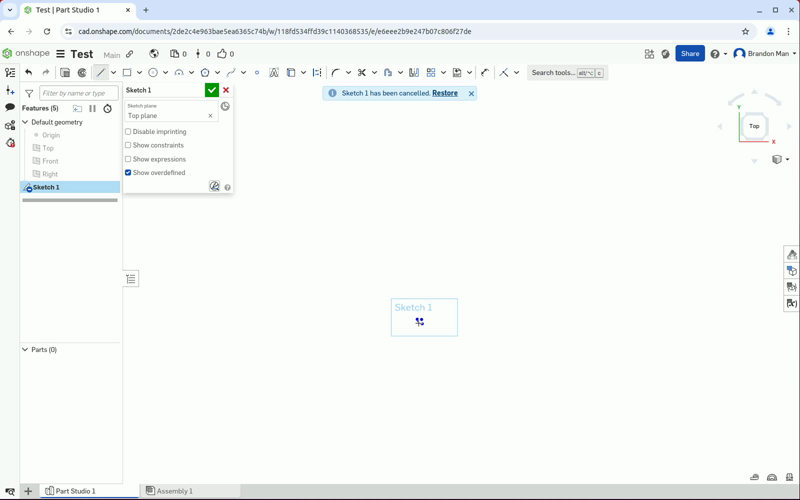
mouse_move(422, 323)
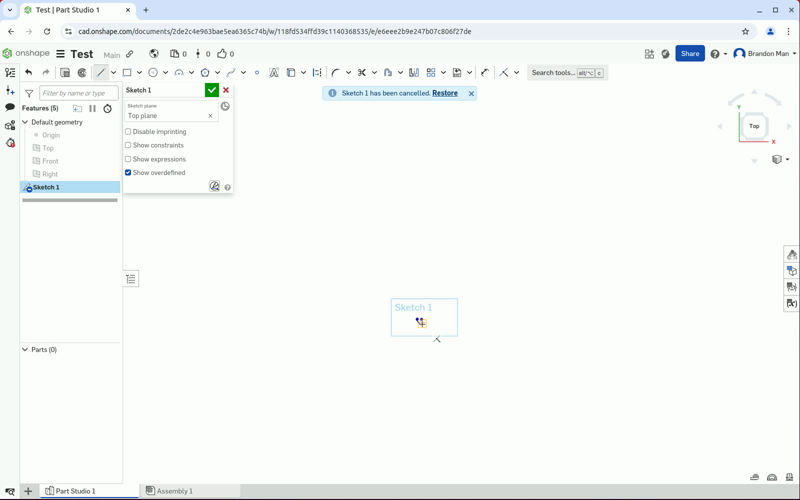
scroll(6)
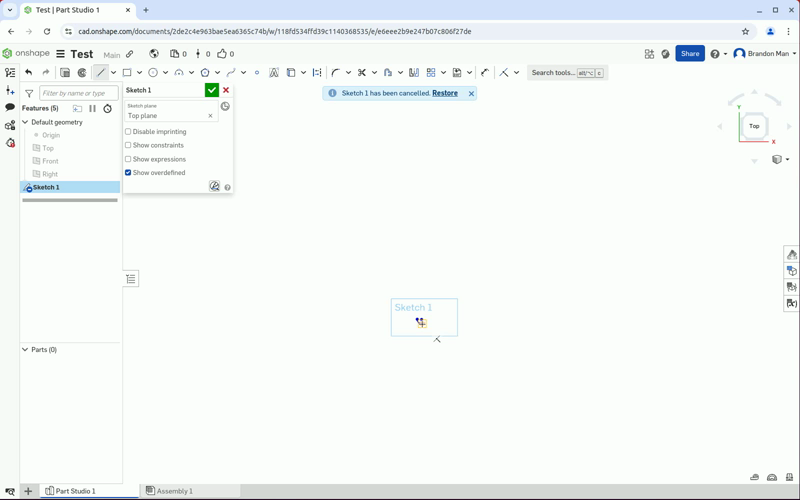
scroll(6)
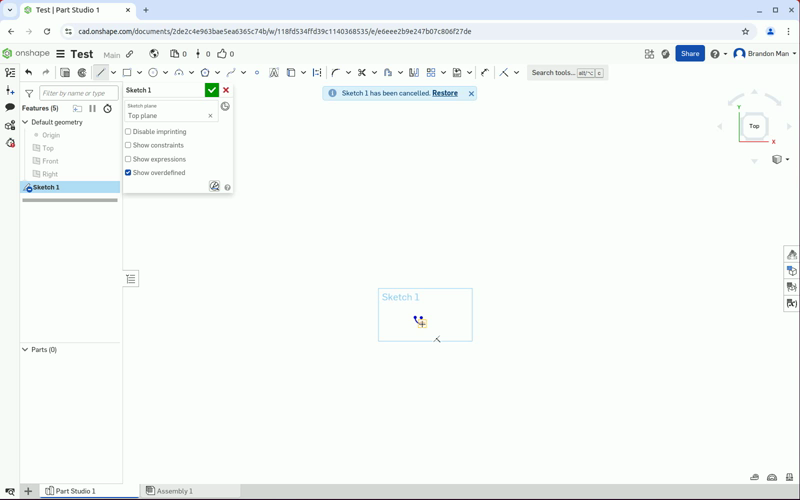
scroll(6)
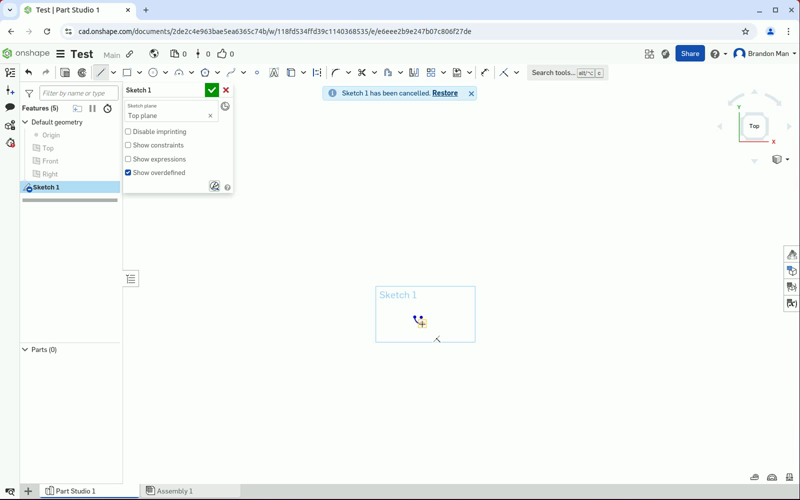
scroll(6)
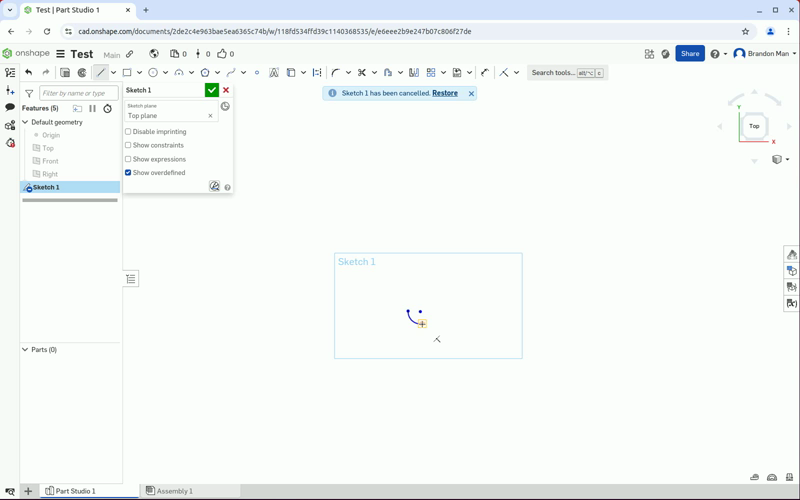
scroll(6)
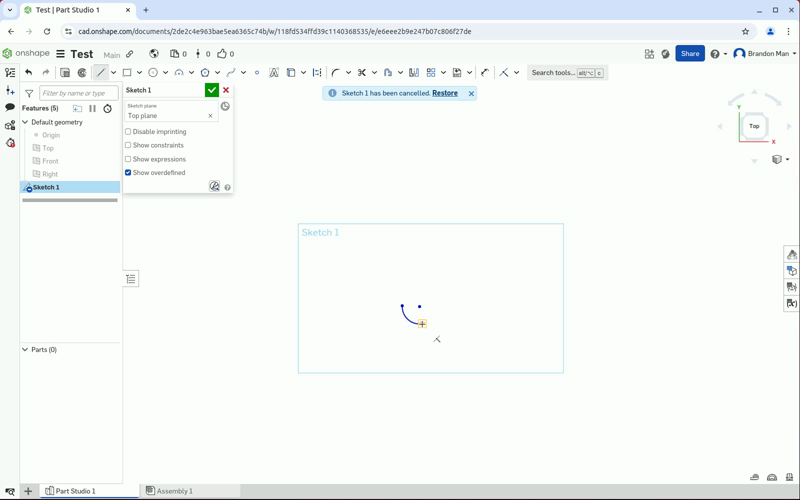
scroll(6)
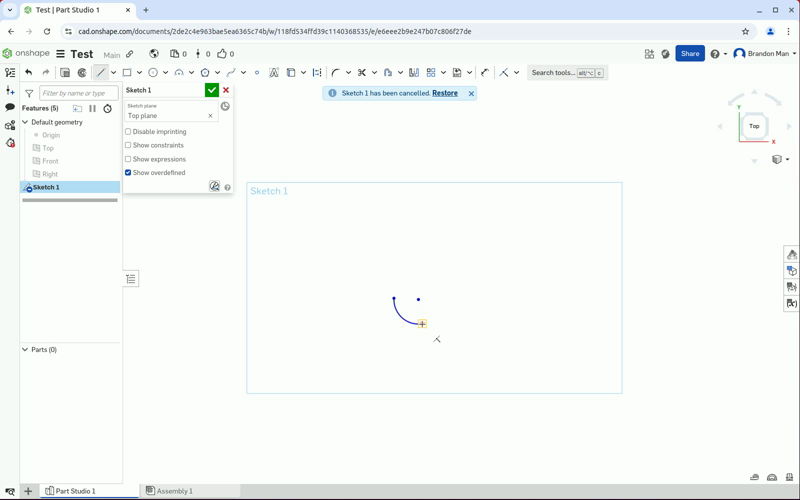
scroll(6)
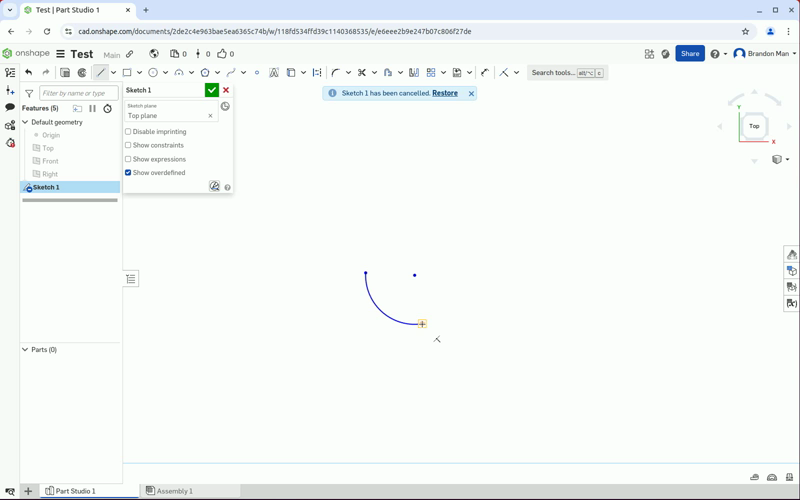
click(422, 323)
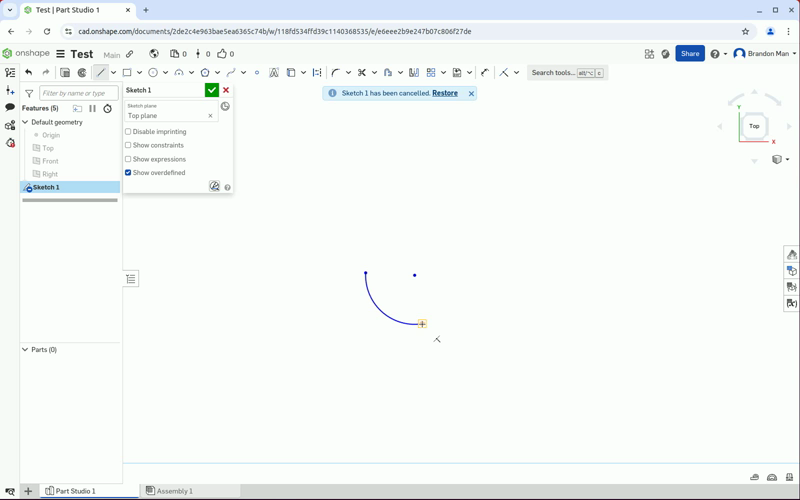
scroll(-6)
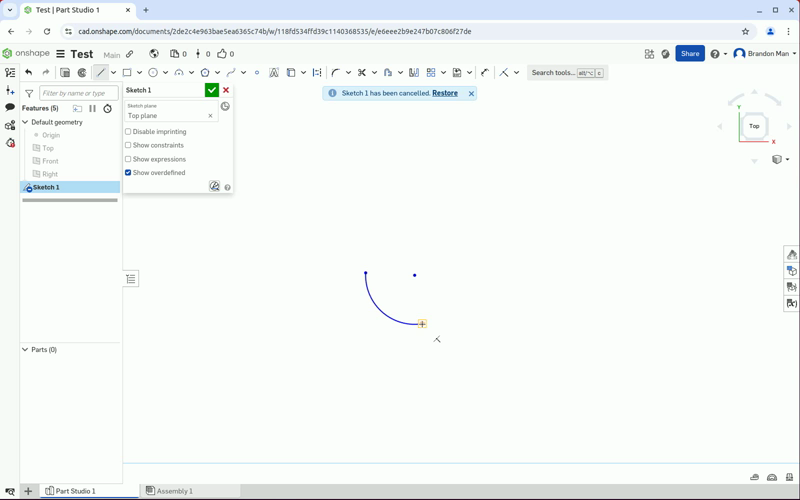
scroll(-6)
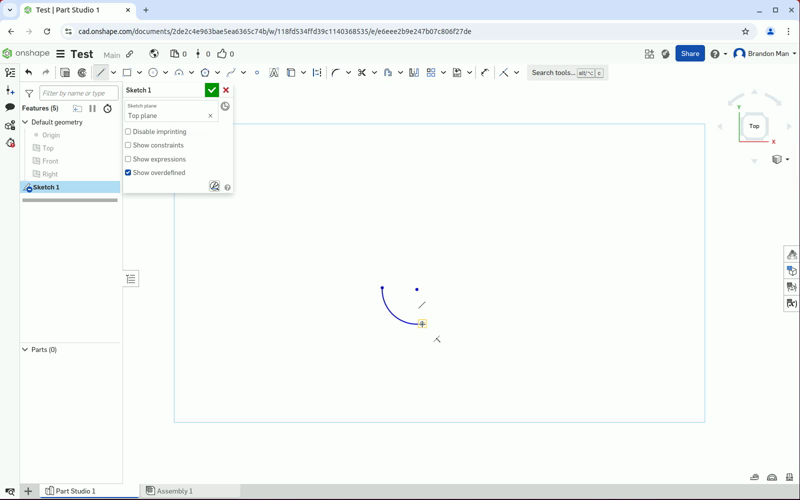
scroll(-6)
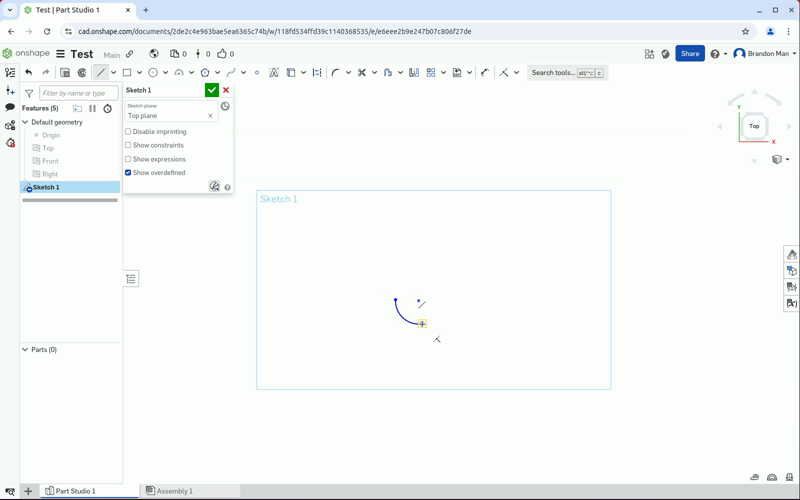
scroll(-6)
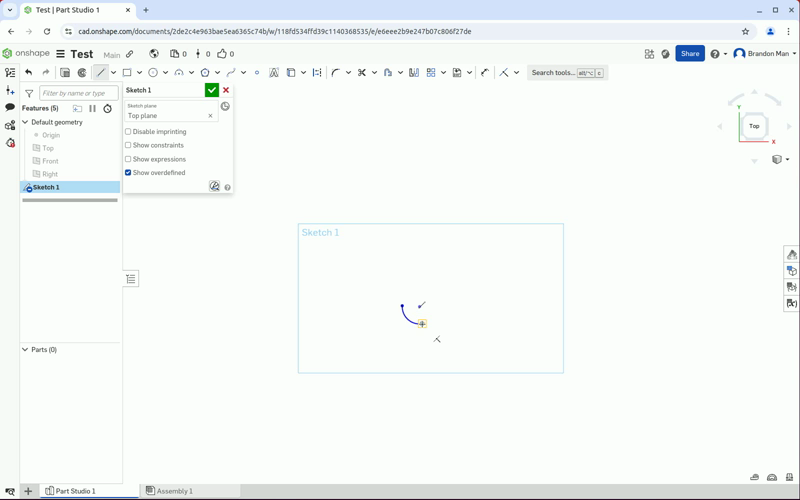
scroll(-6)
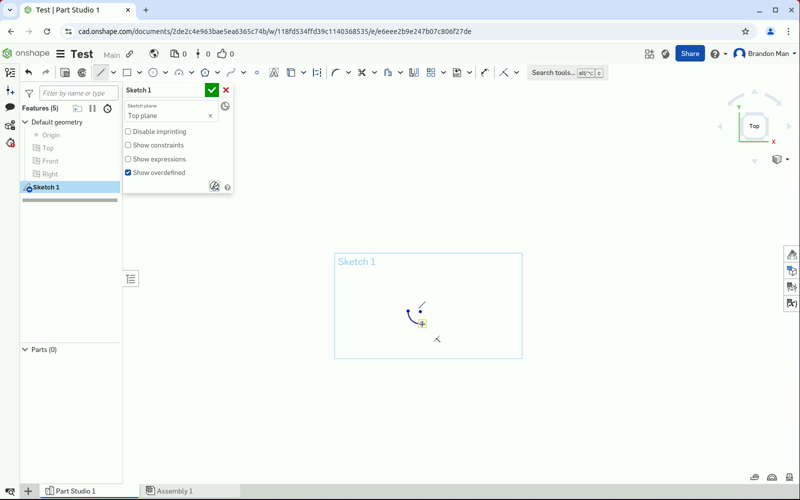
scroll(-6)
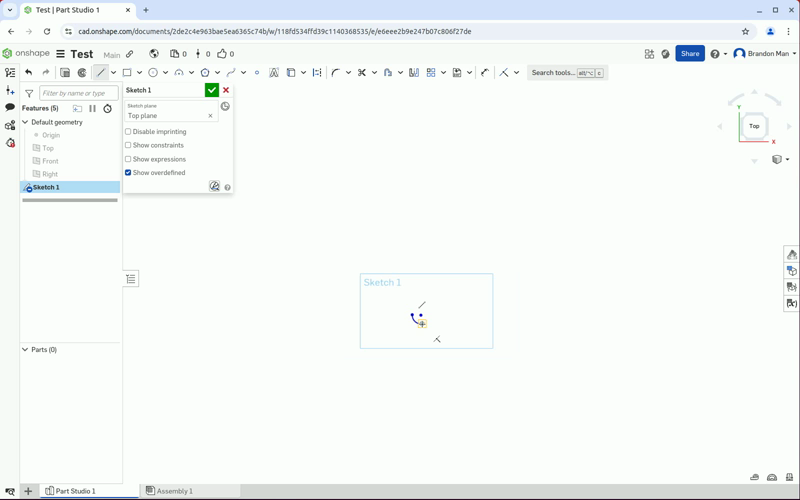
scroll(-6)
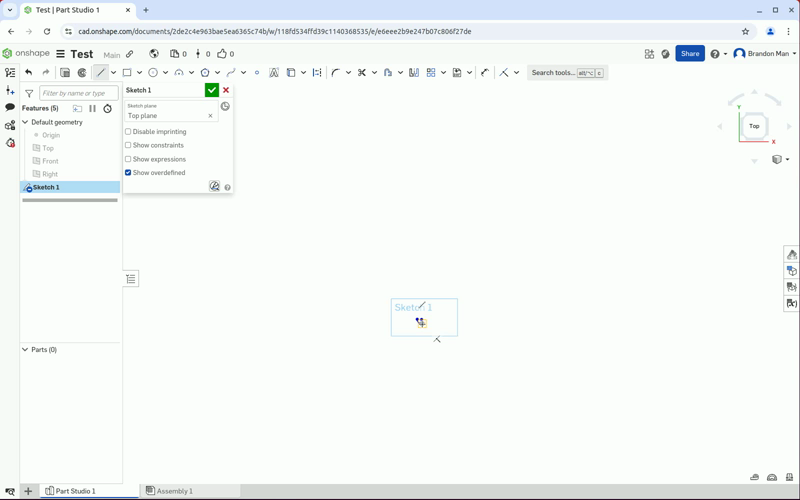
key_down(shift)
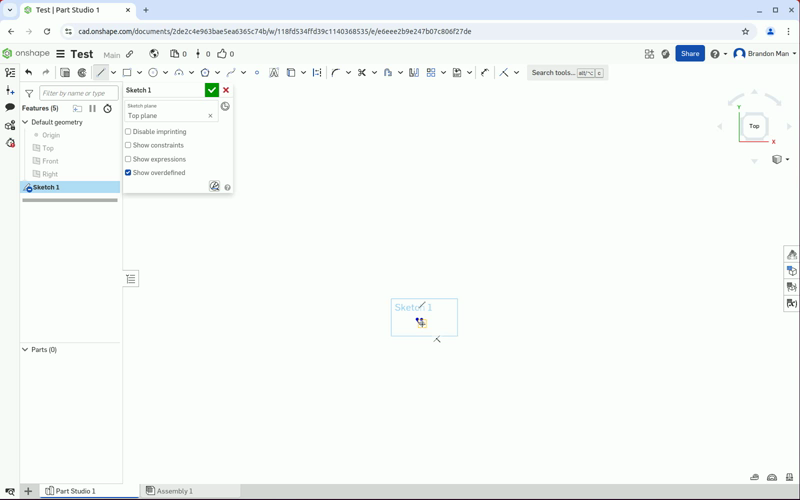
mouse_move(499, 323)
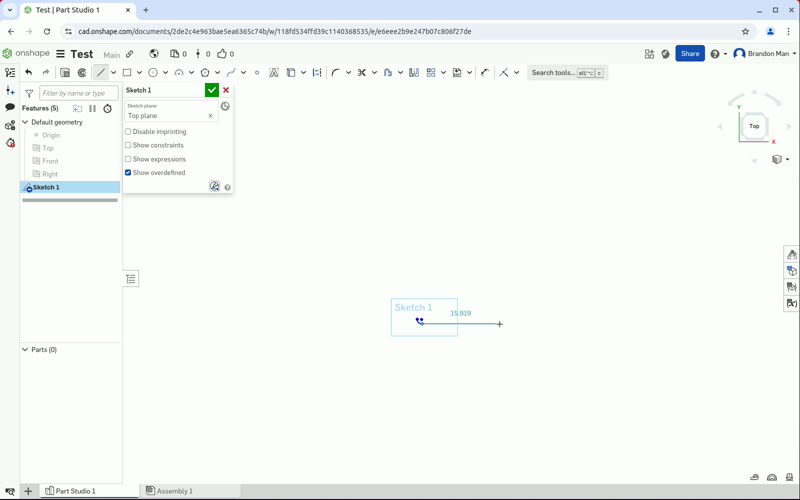
click(499, 323)
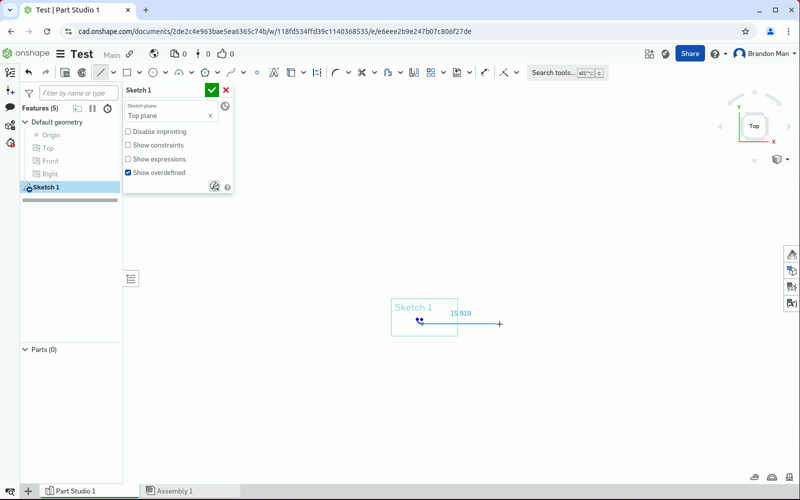
key_up(shift)
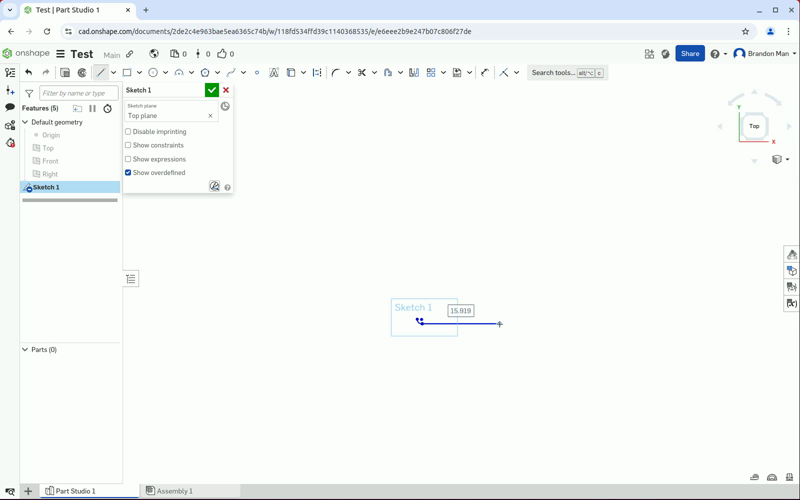
key(esc)
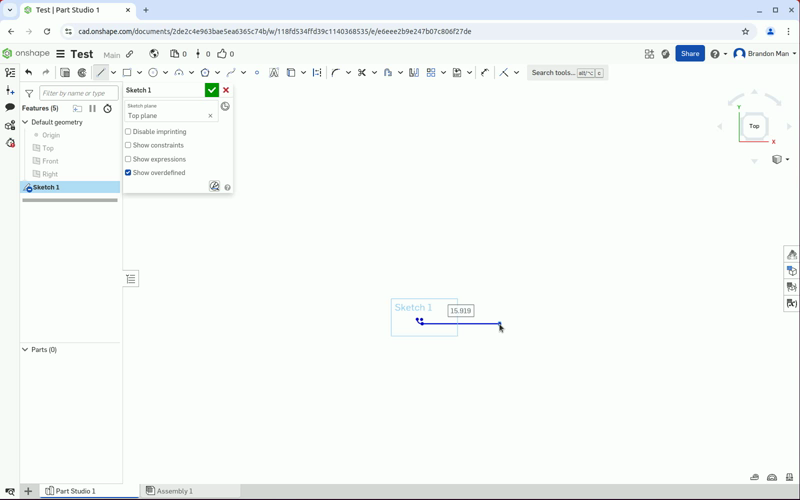
key(a)
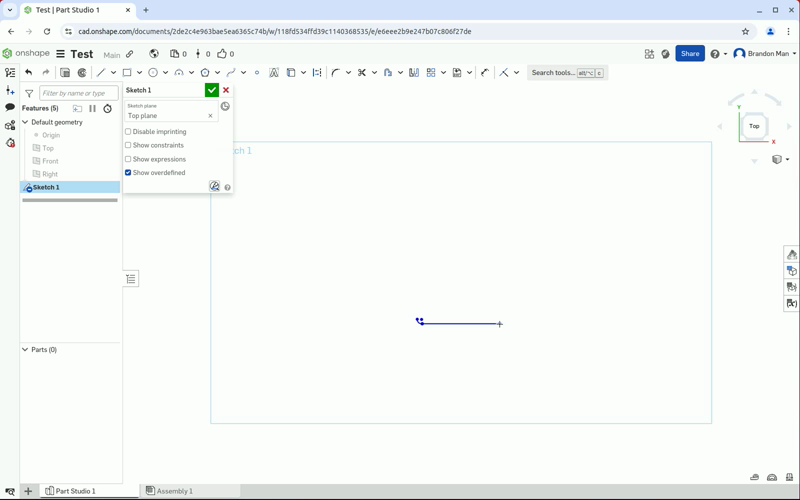
mouse_move(499, 323)
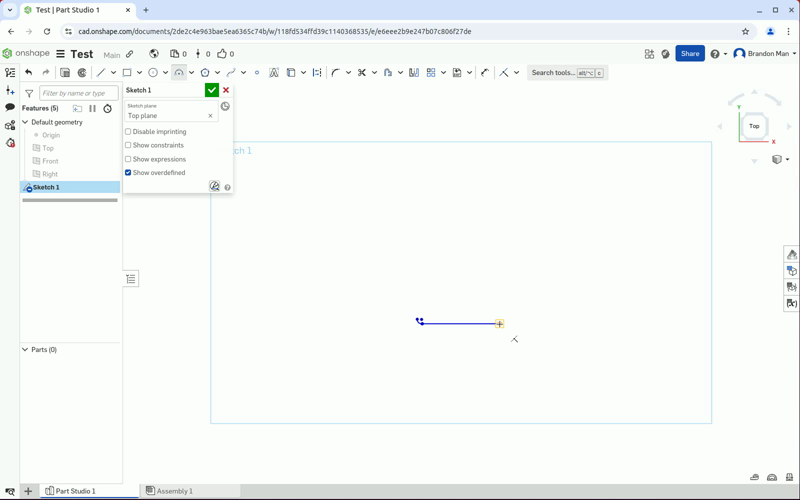
click(499, 323)
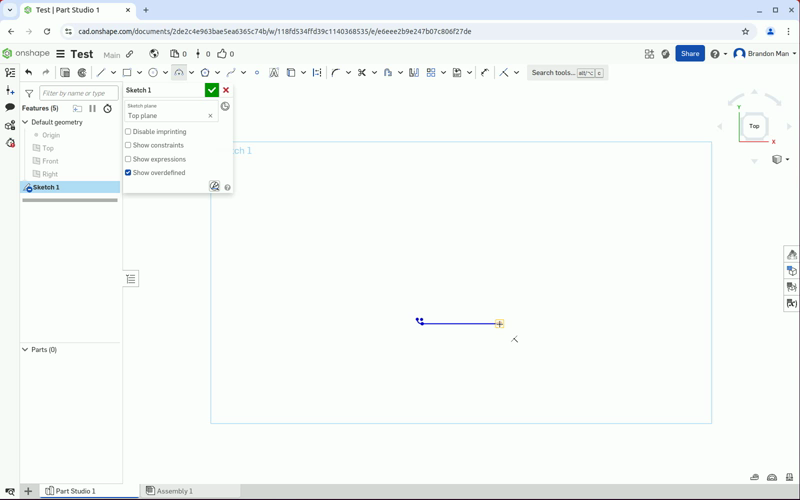
key_down(shift)
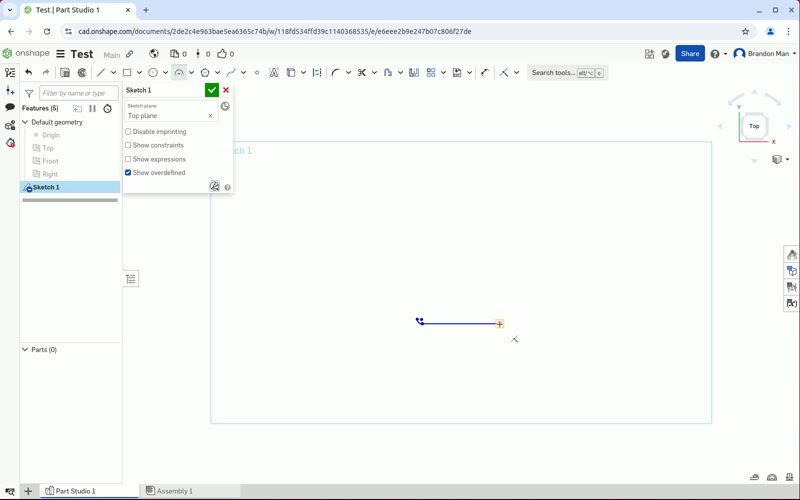
mouse_move(504, 319)
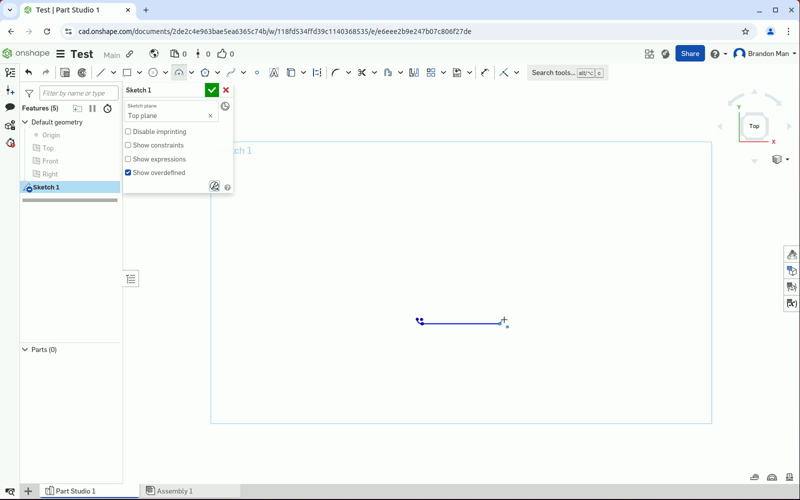
scroll(6)
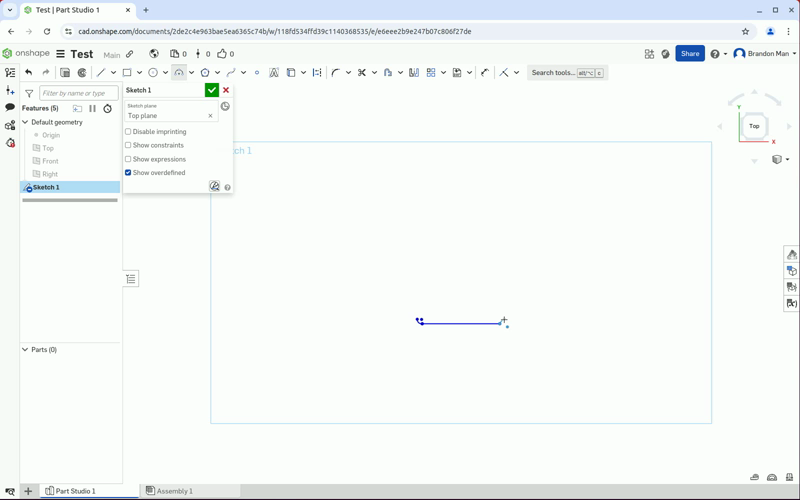
scroll(6)
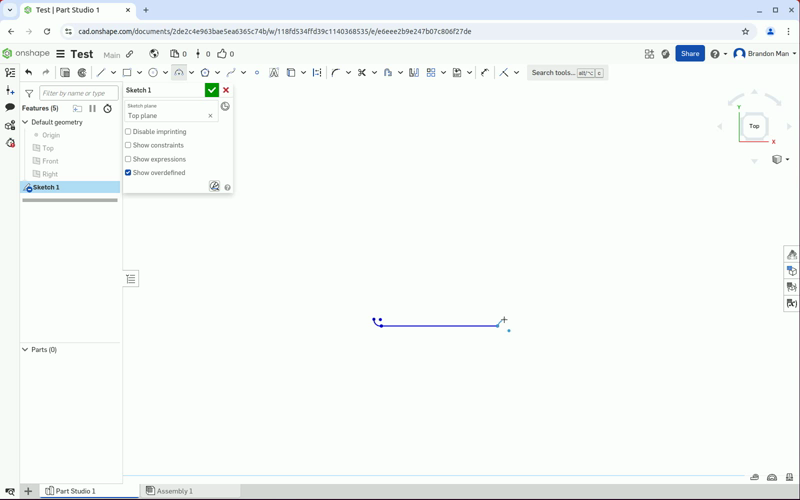
scroll(6)
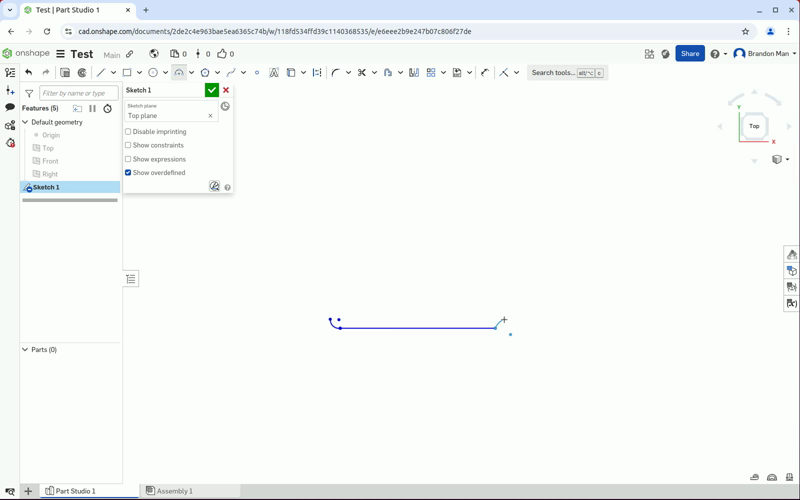
scroll(6)
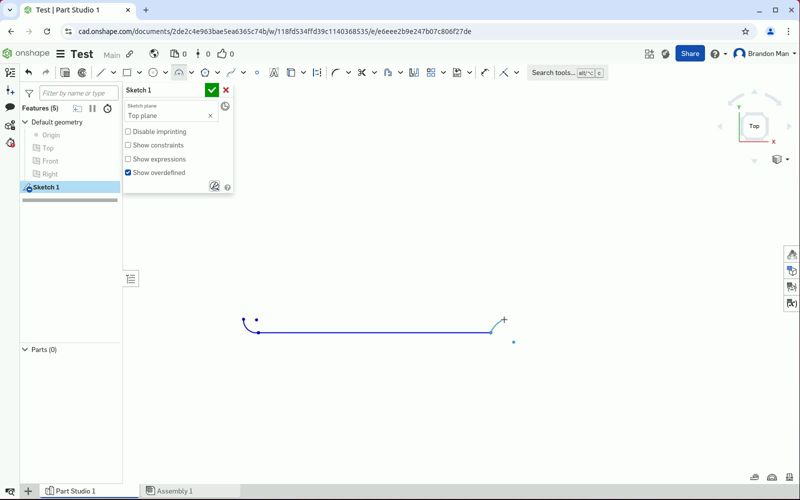
scroll(6)
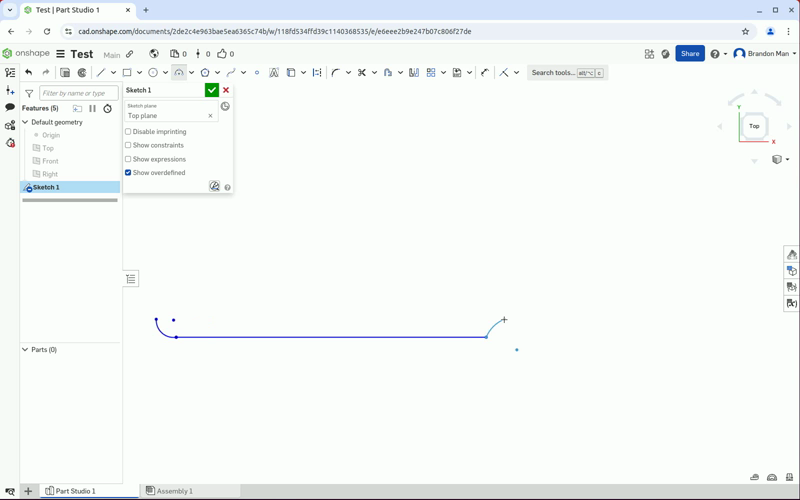
scroll(6)
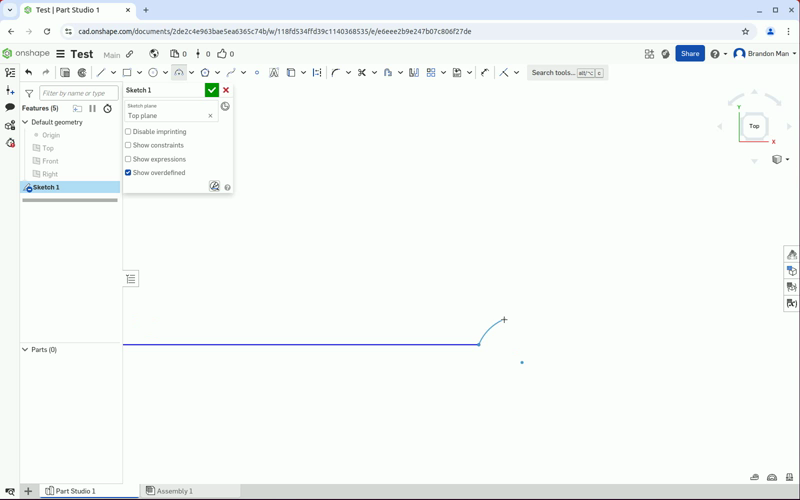
scroll(6)
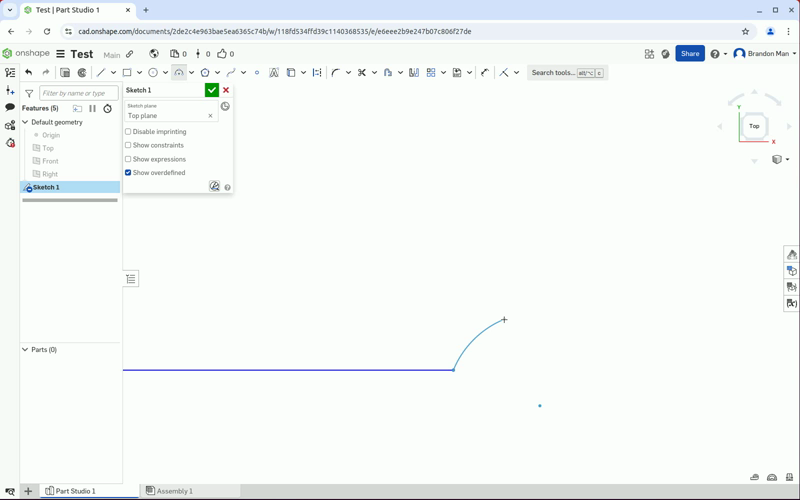
click(504, 319)
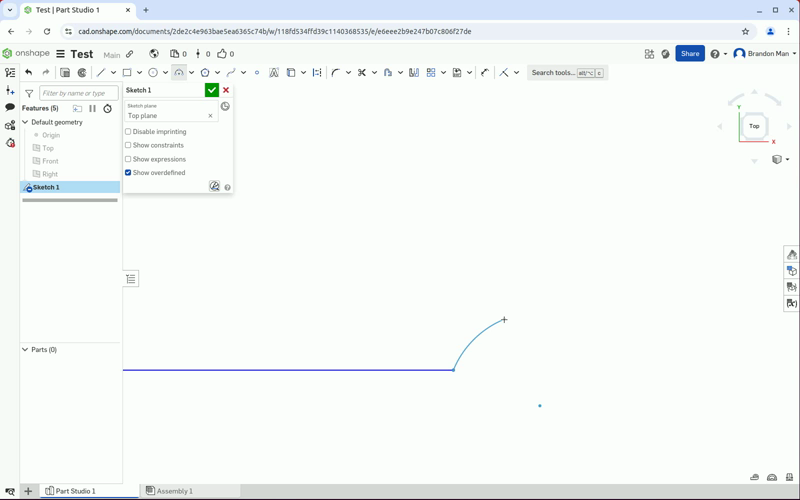
scroll(-6)
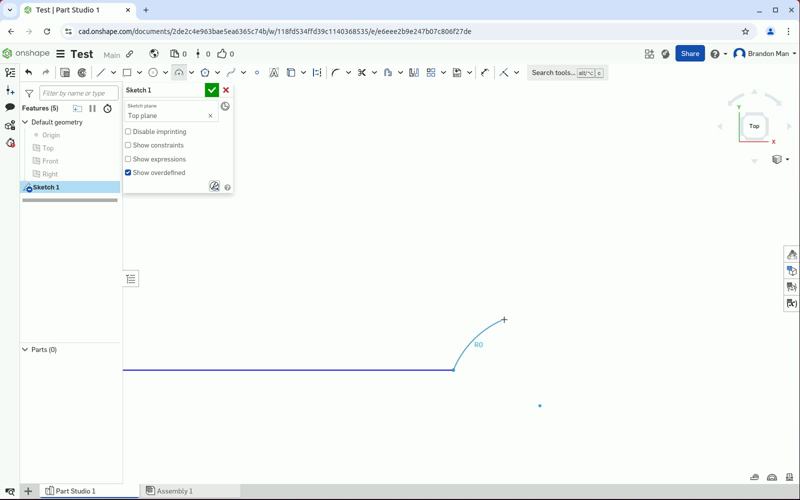
scroll(-6)
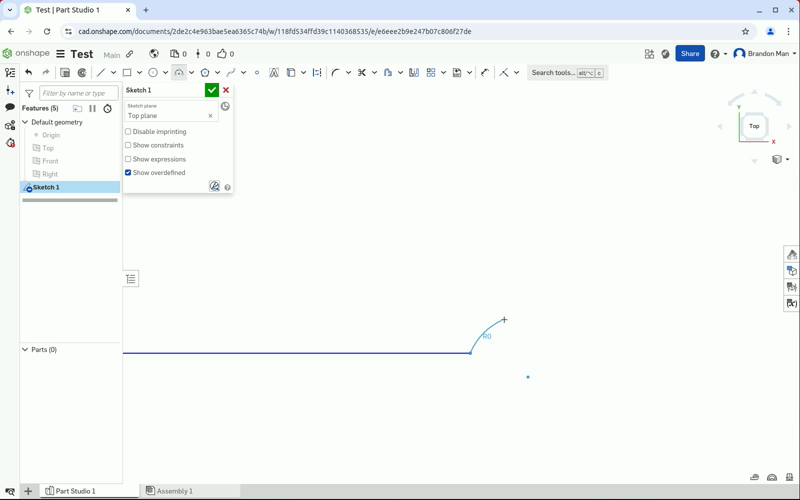
scroll(-6)
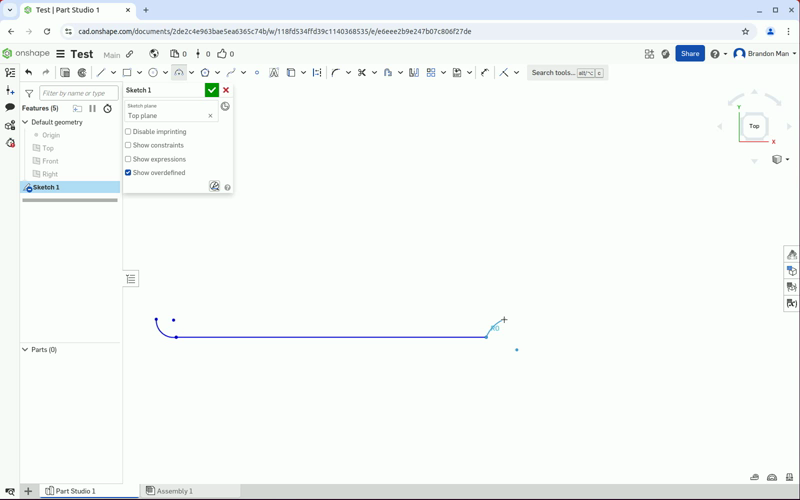
scroll(-6)
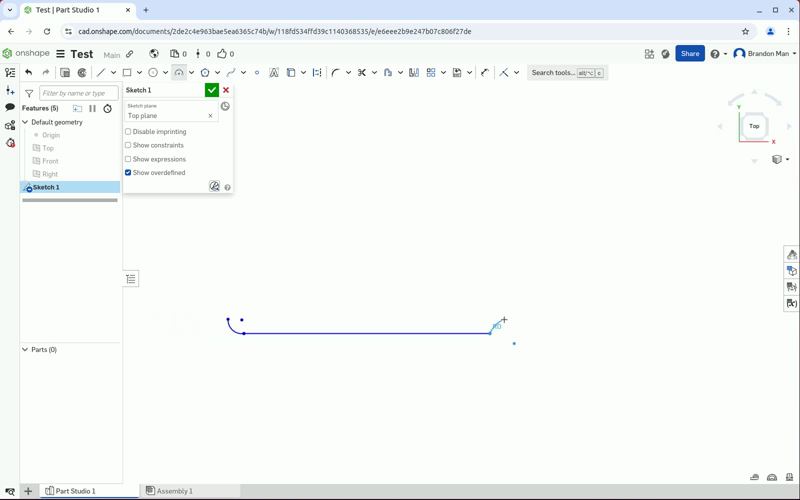
scroll(-6)
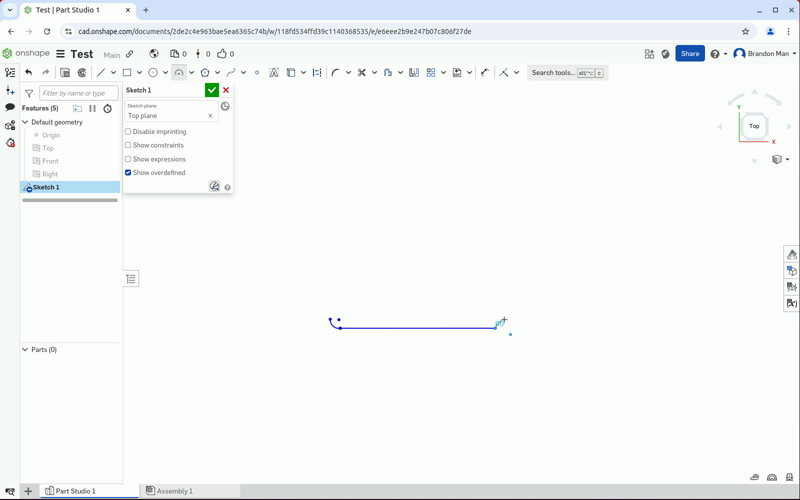
scroll(-6)
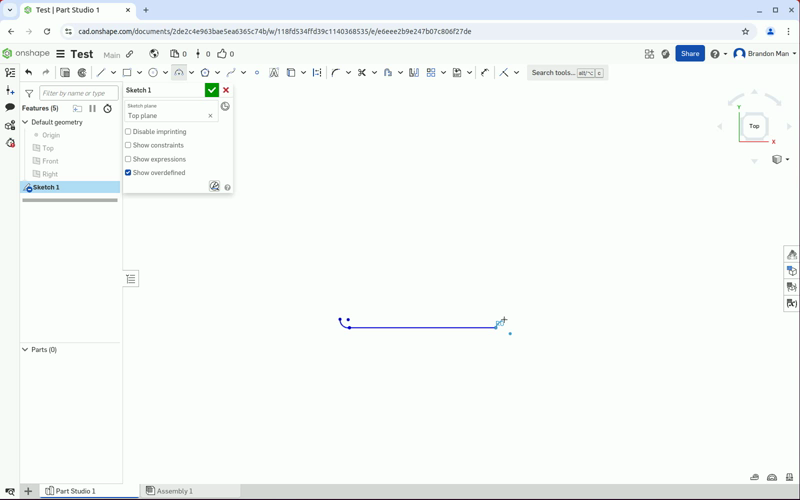
scroll(-6)
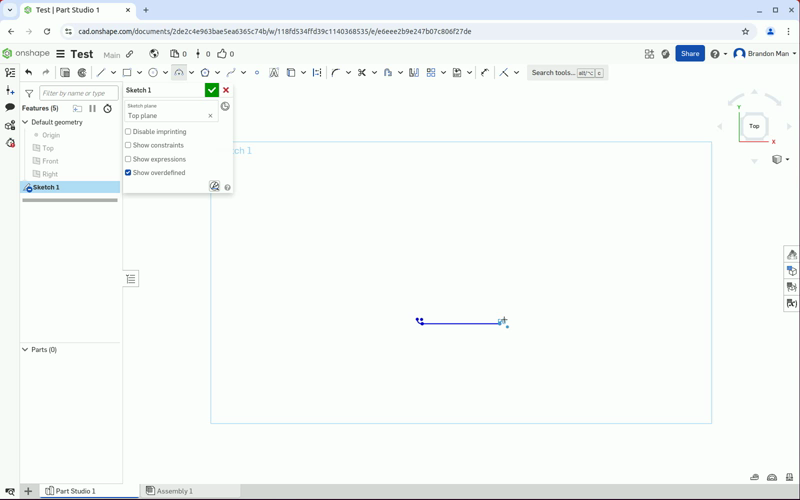
mouse_move(503, 322)
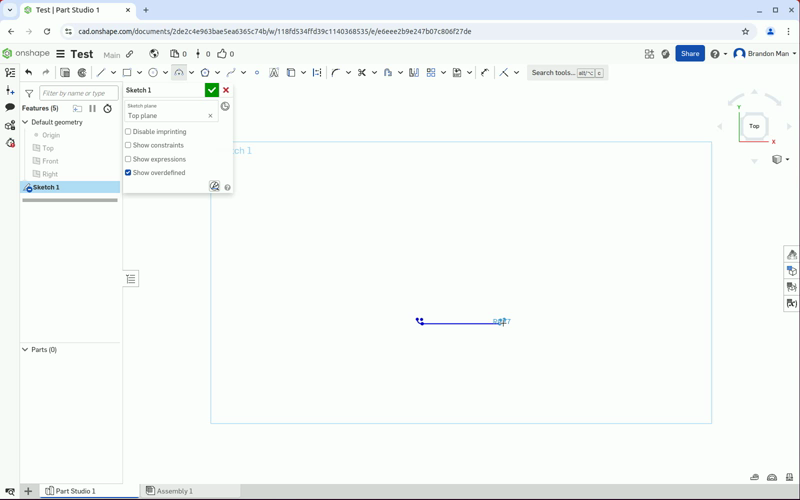
scroll(6)
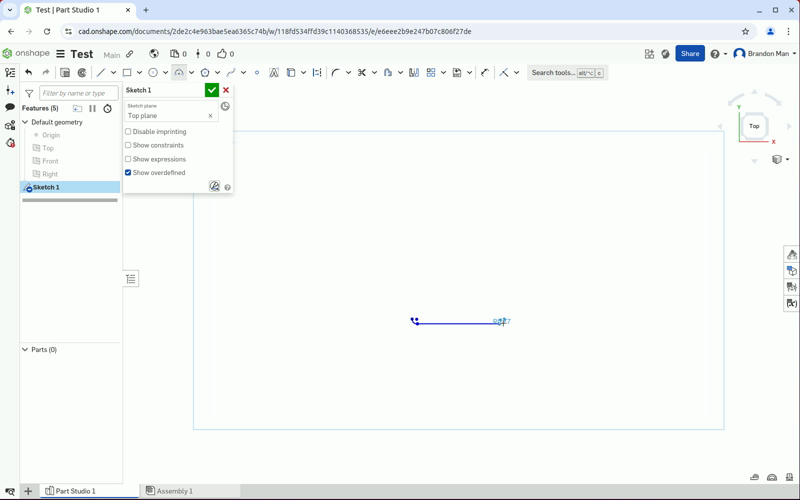
scroll(6)
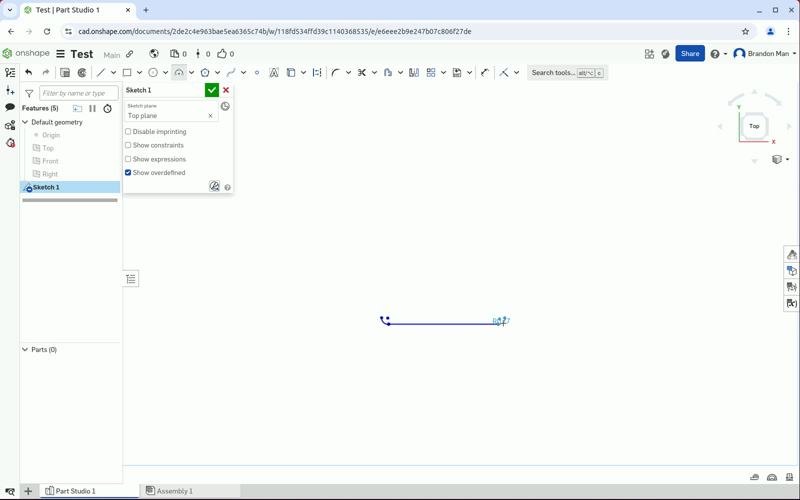
scroll(6)
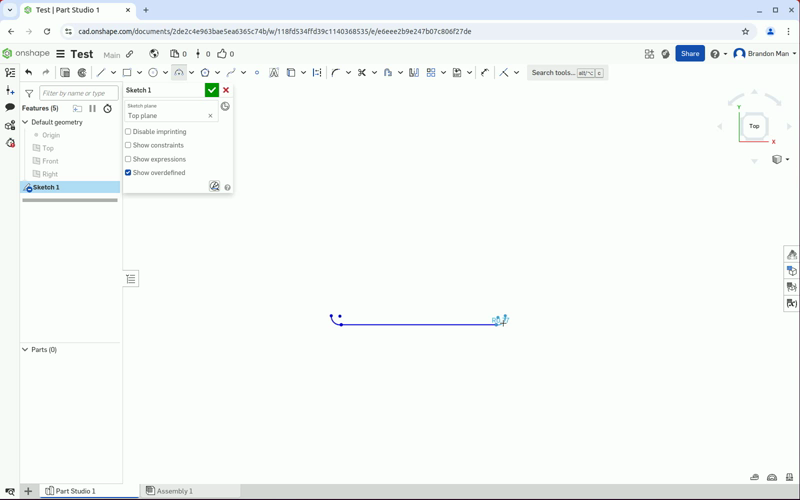
scroll(6)
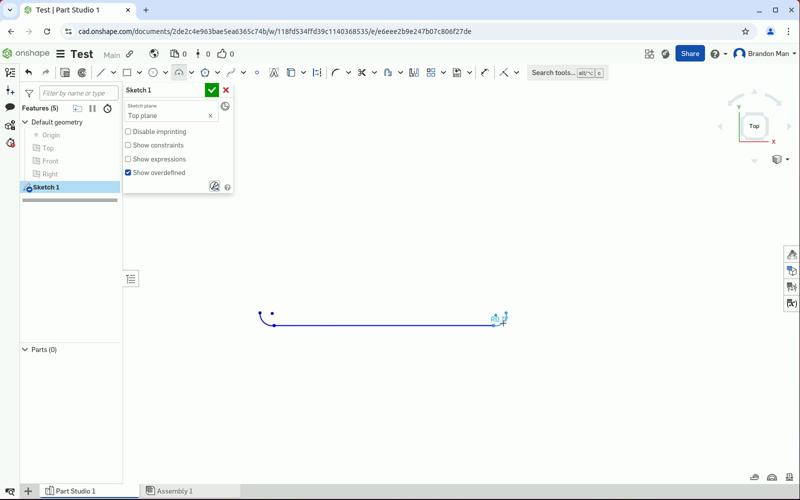
scroll(6)
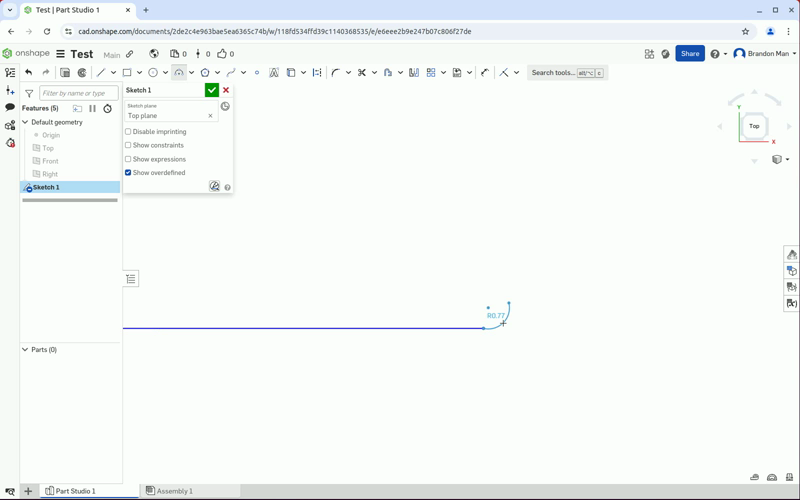
scroll(6)
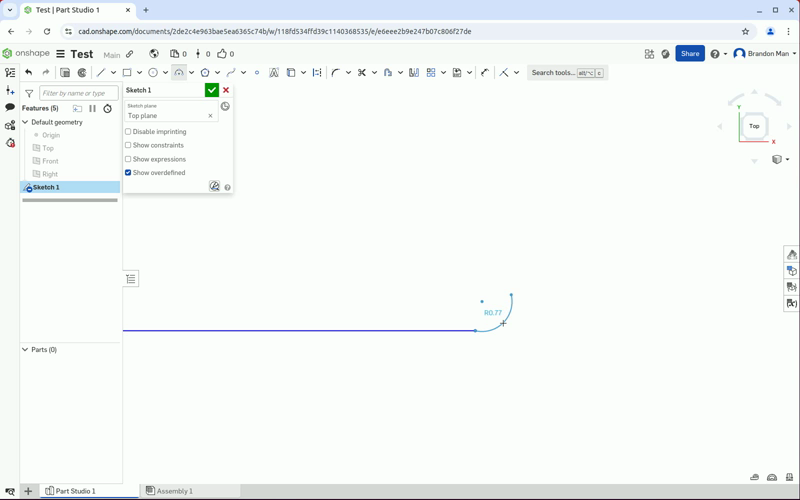
scroll(6)
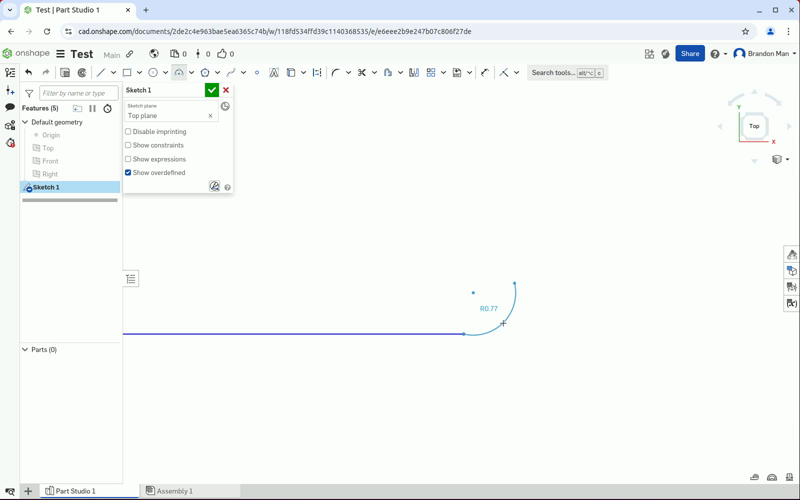
click(503, 322)
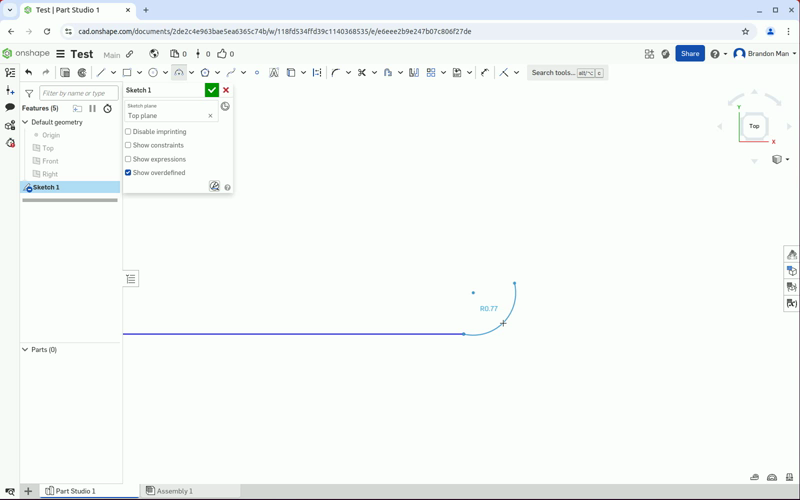
scroll(-6)
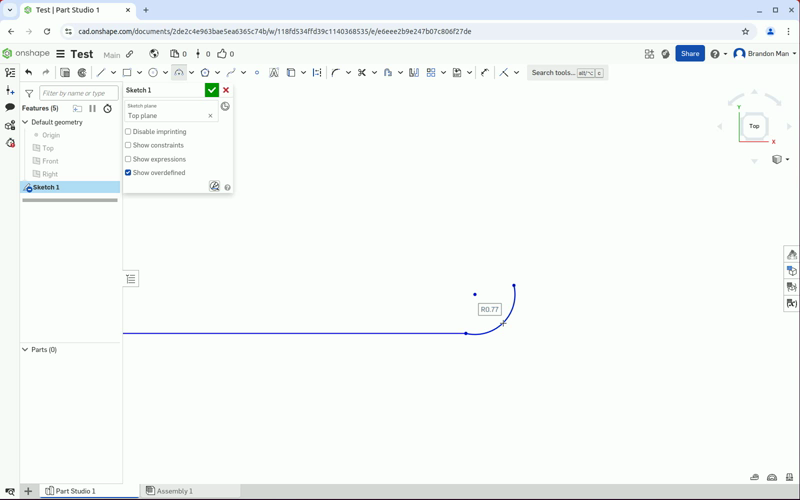
scroll(-6)
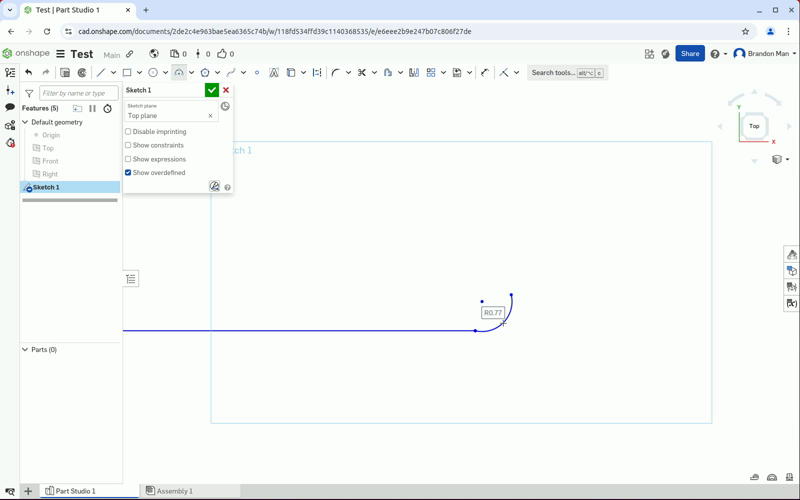
scroll(-6)
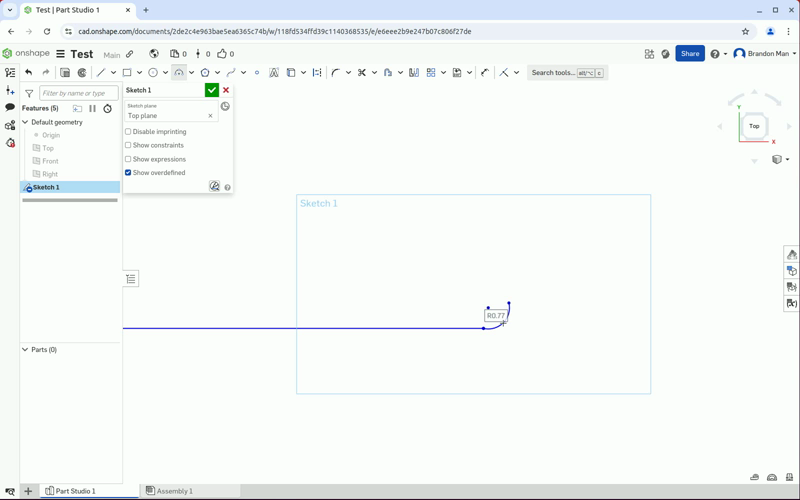
scroll(-6)
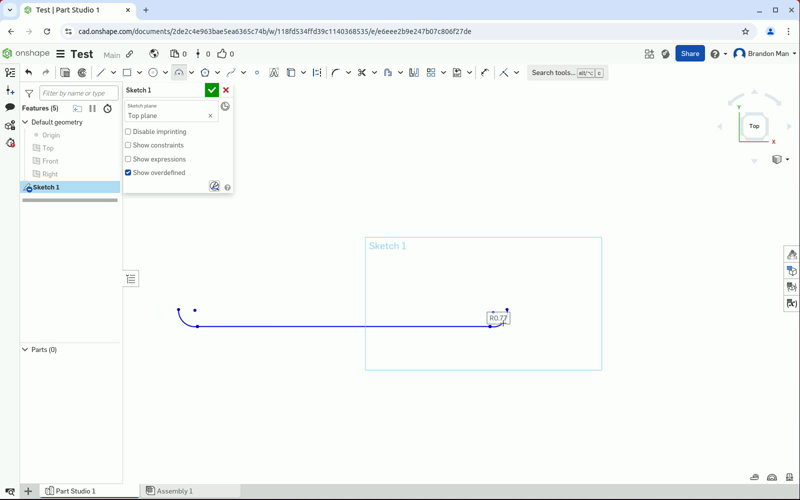
scroll(-6)
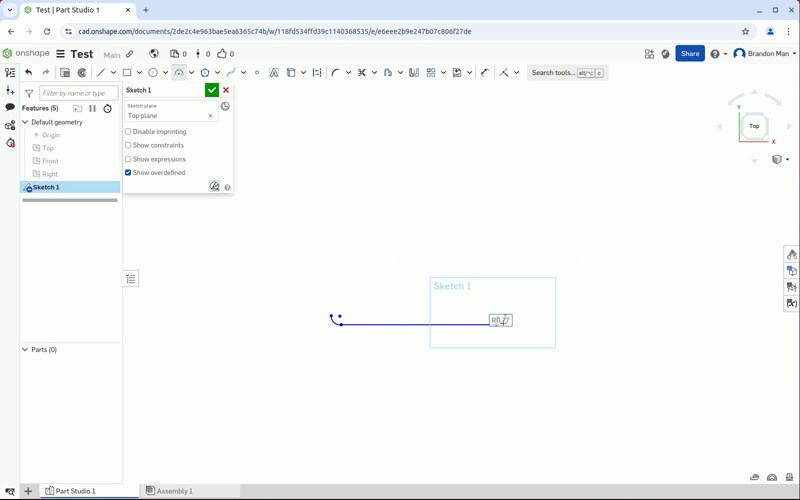
scroll(-6)
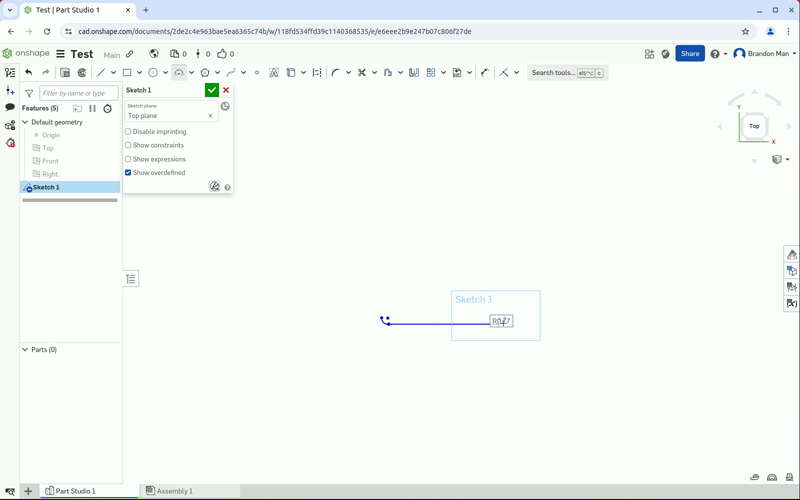
scroll(-6)
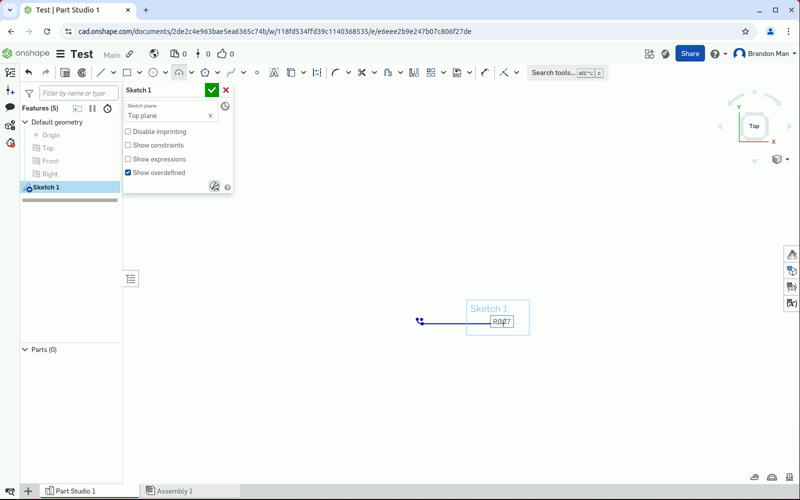
key_up(shift)
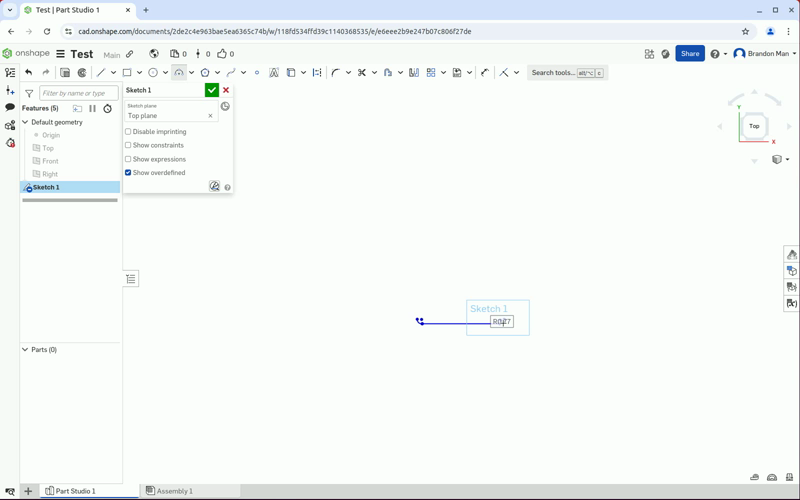
key(esc)
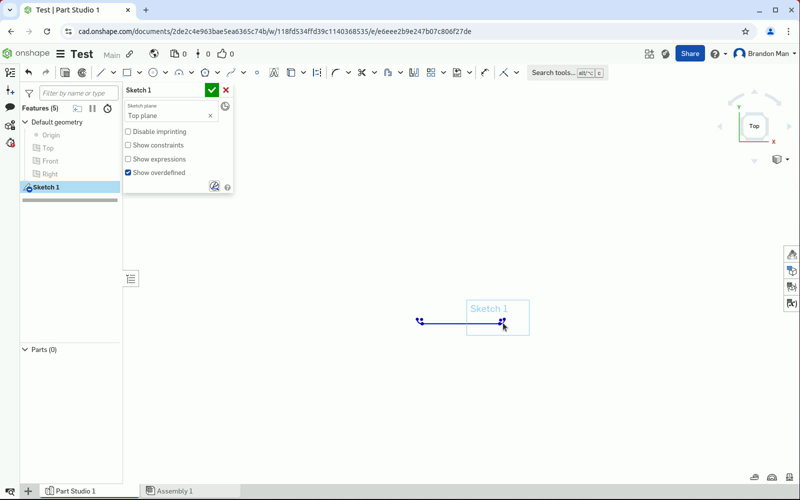
key(l)
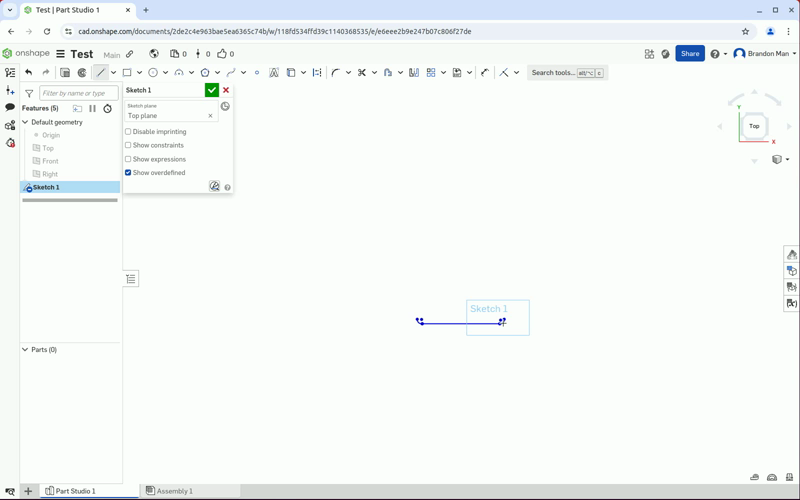
mouse_move(504, 319)
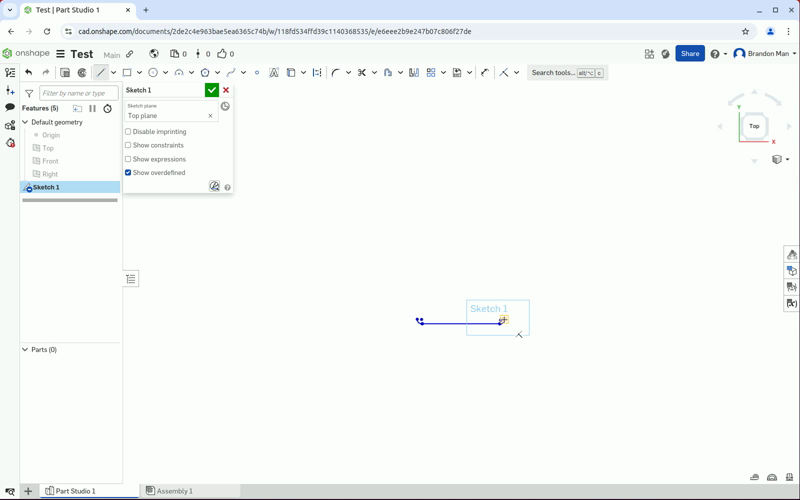
scroll(6)
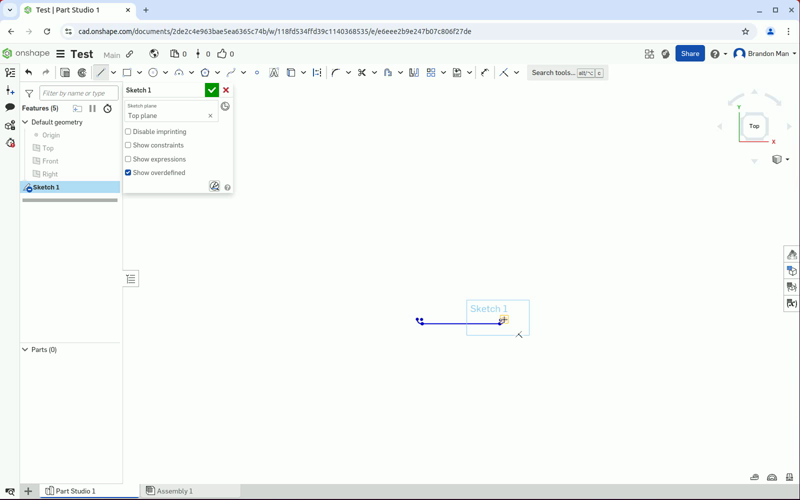
scroll(6)
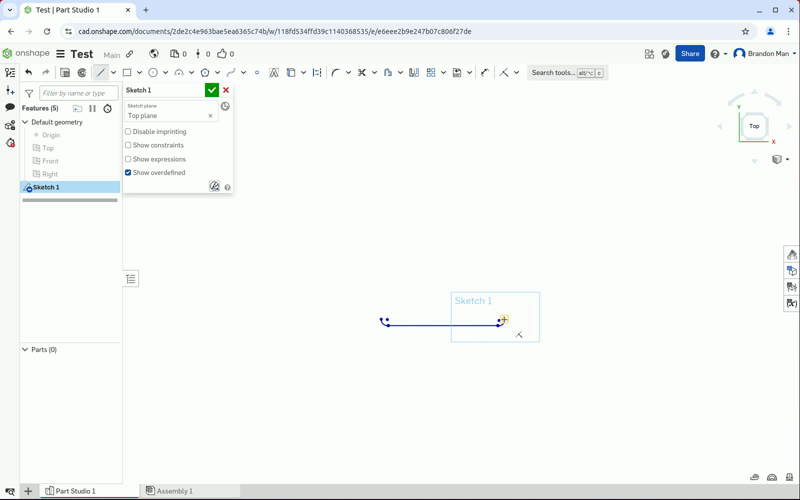
scroll(6)
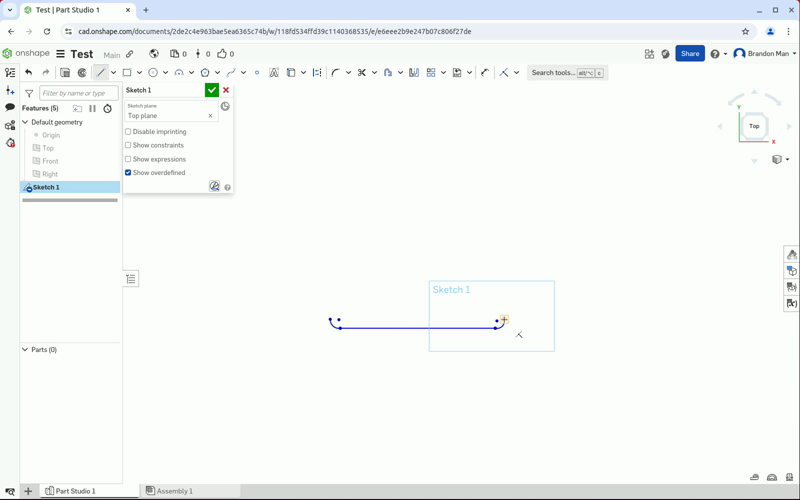
scroll(6)
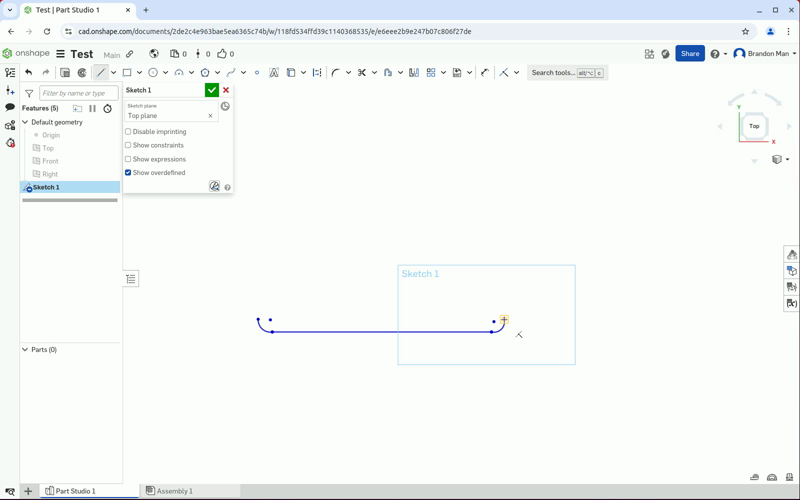
scroll(6)
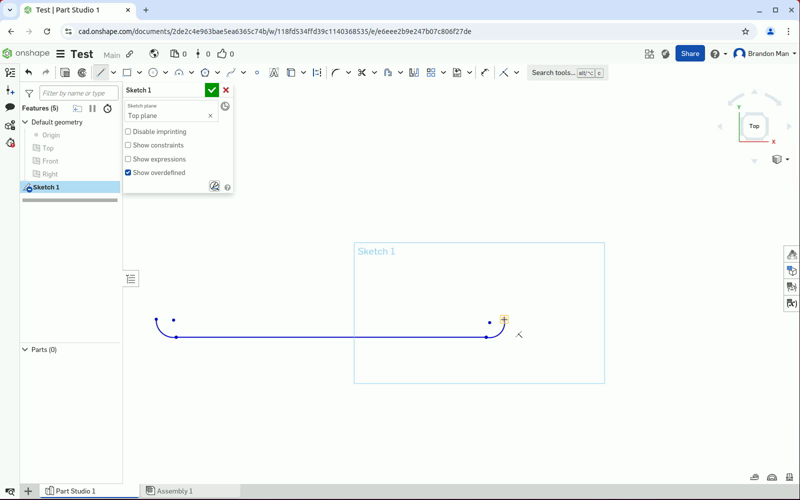
scroll(6)
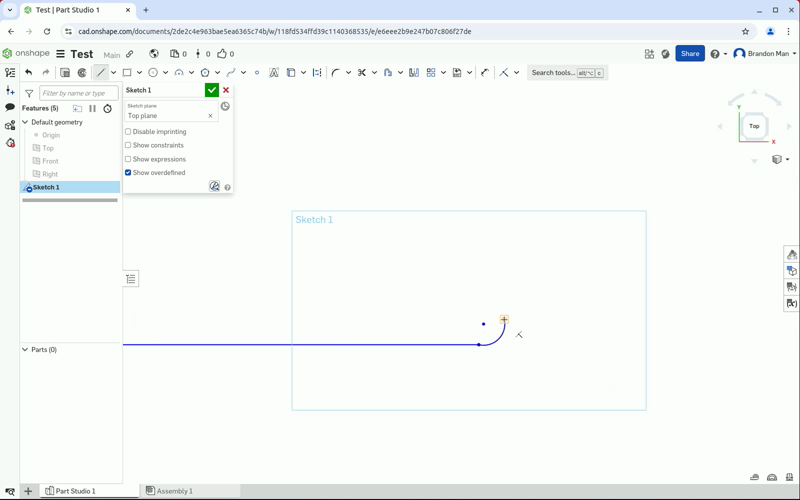
scroll(6)
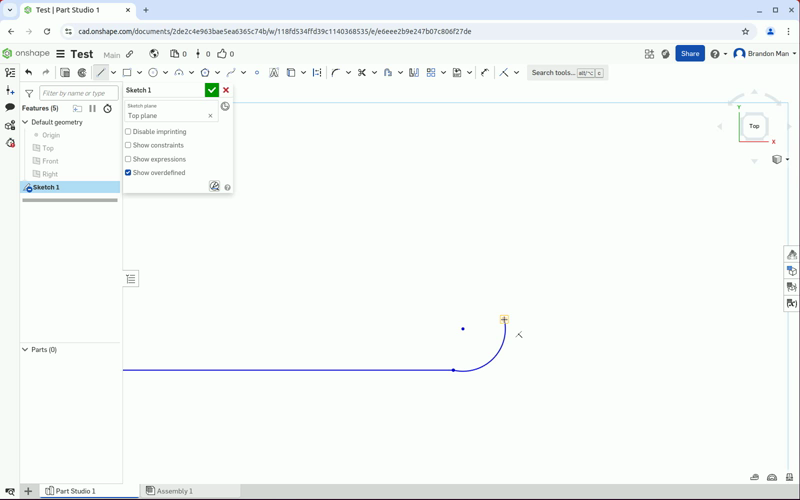
click(504, 319)
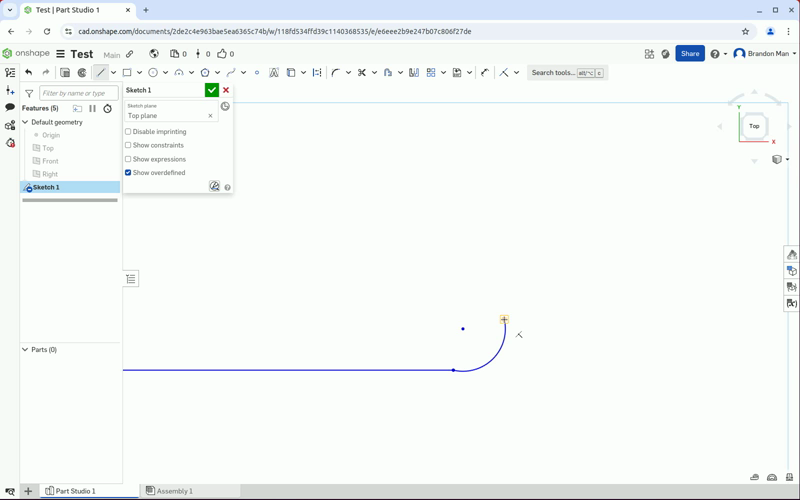
scroll(-6)
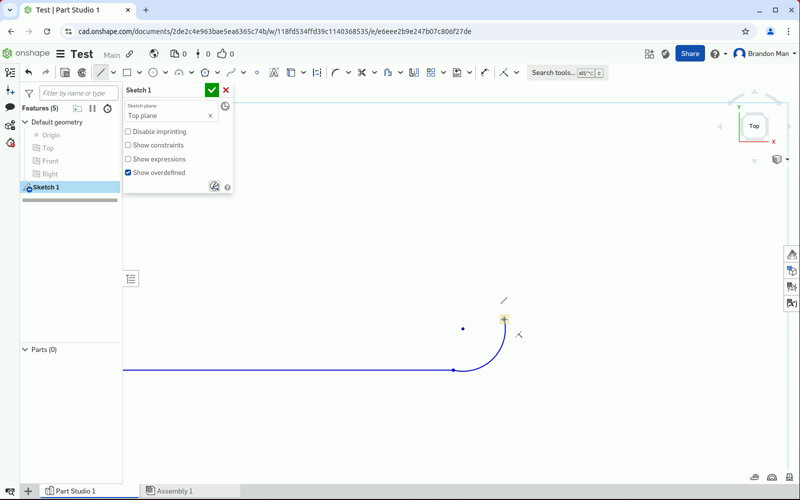
scroll(-6)
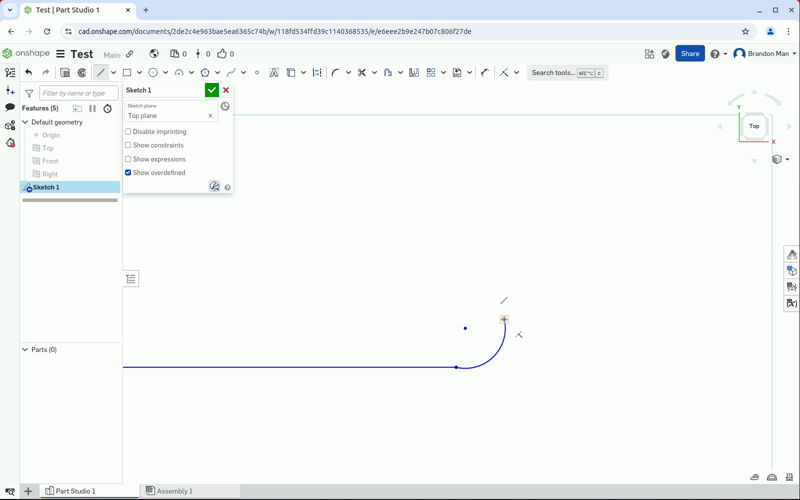
scroll(-6)
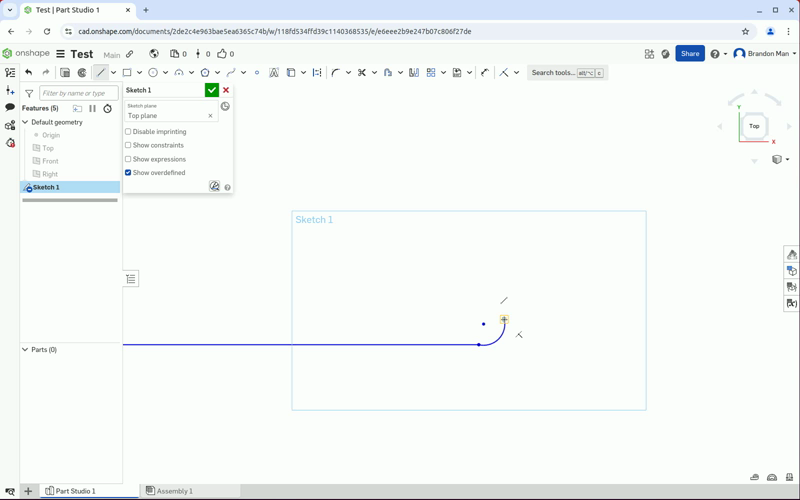
scroll(-6)
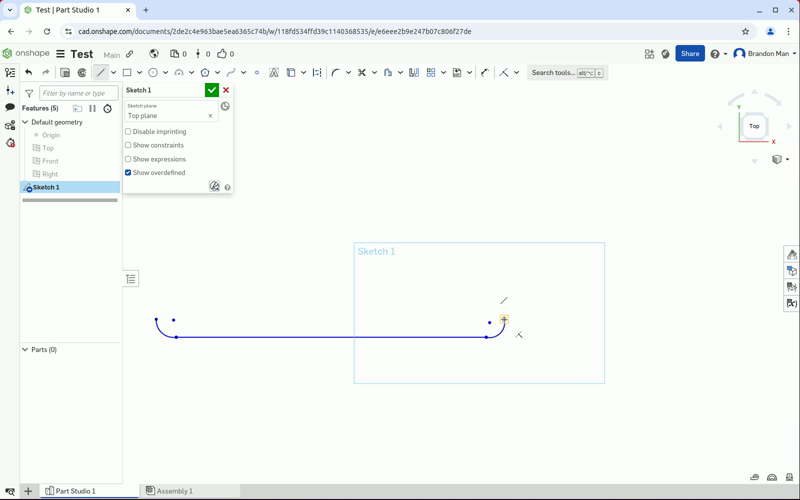
scroll(-6)
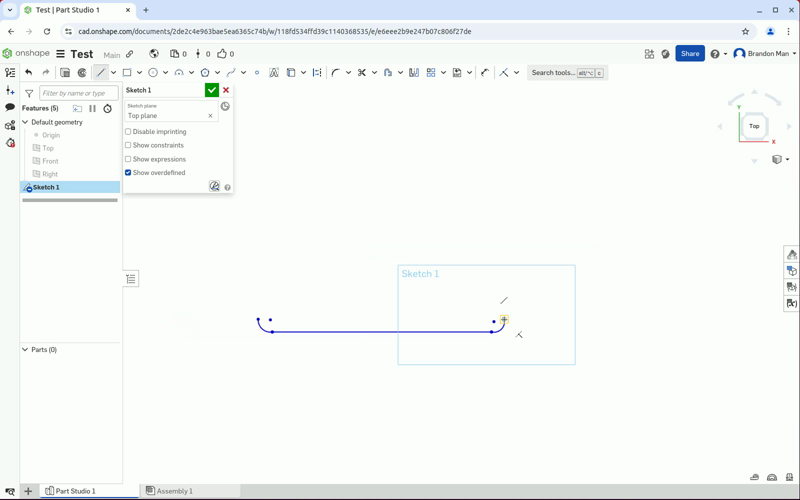
scroll(-6)
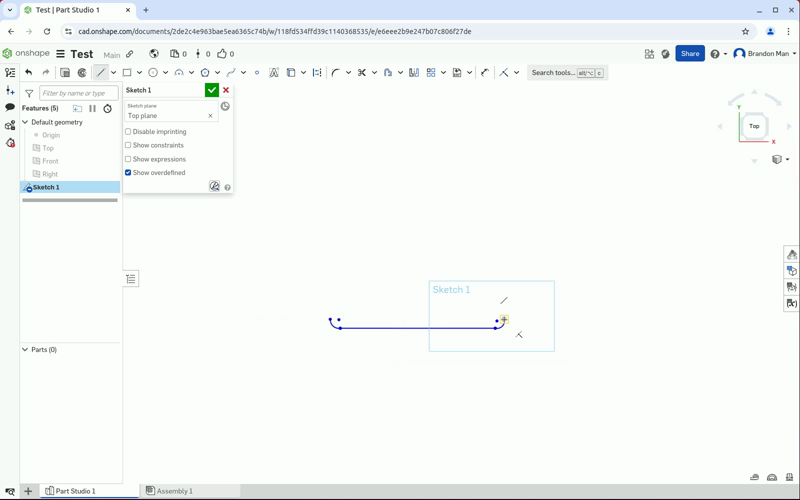
scroll(-6)
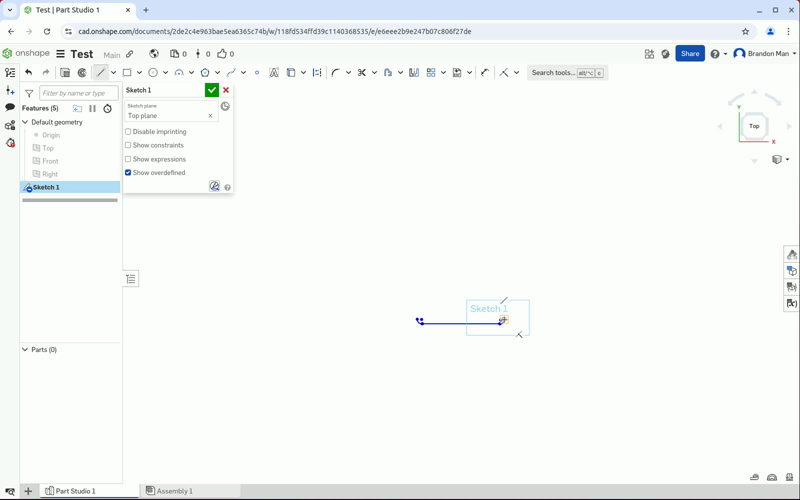
key_down(shift)
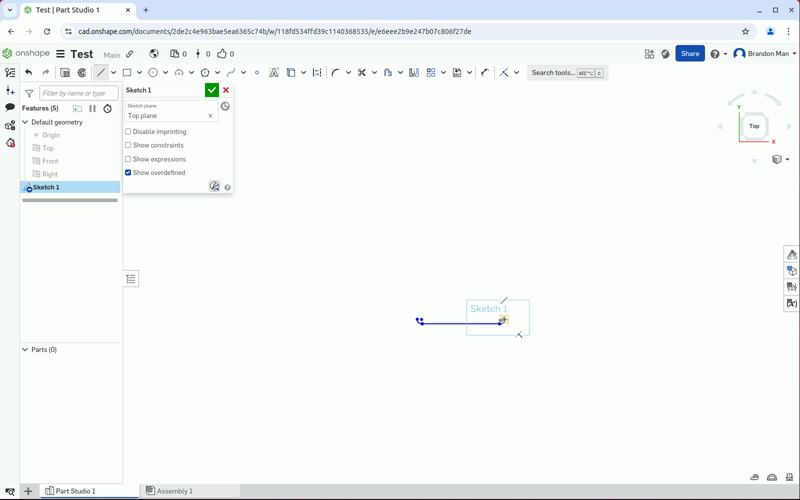
mouse_move(504, 245)
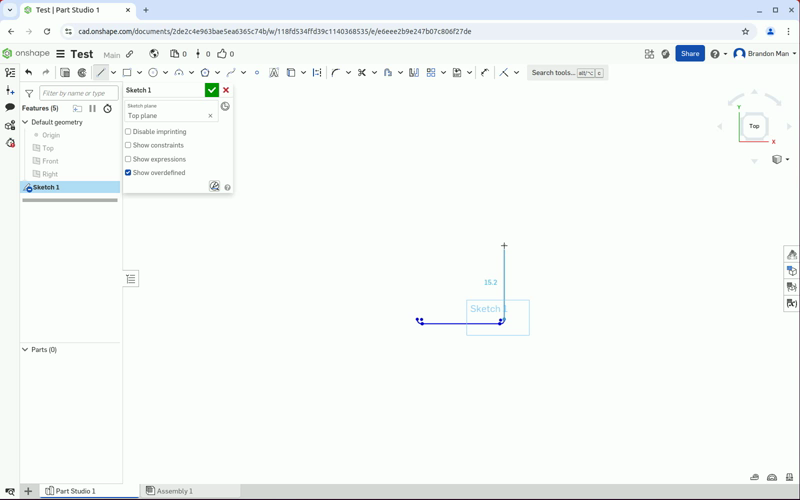
click(504, 245)
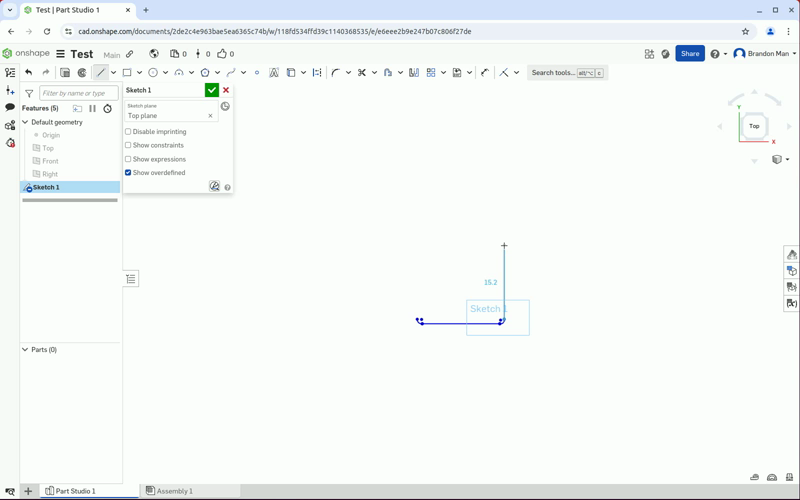
key_up(shift)
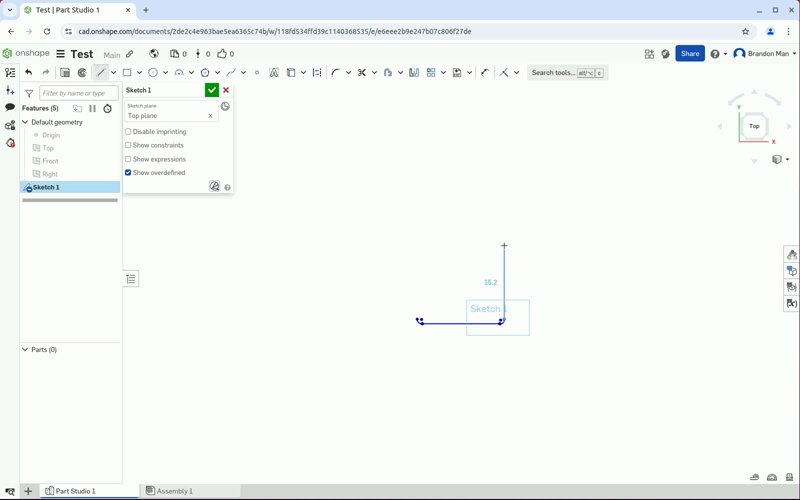
key(esc)
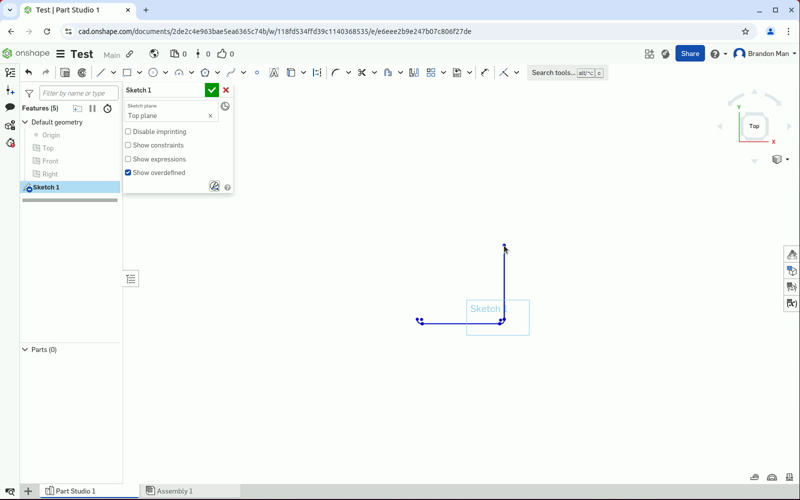
key(a)
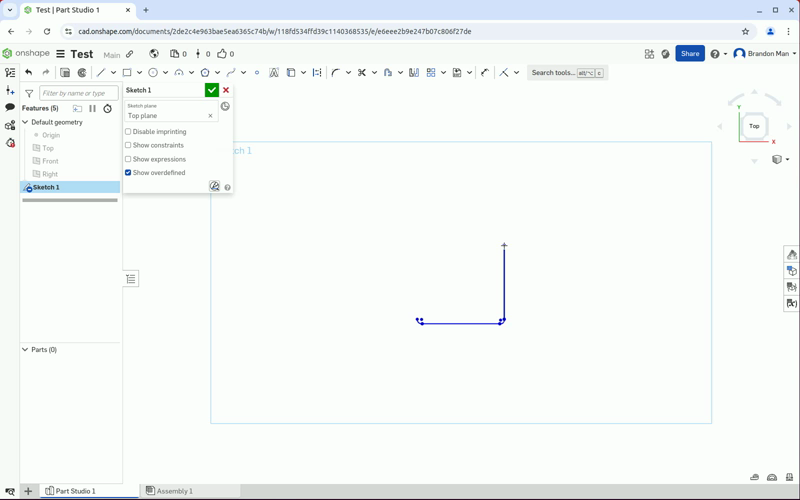
mouse_move(504, 245)
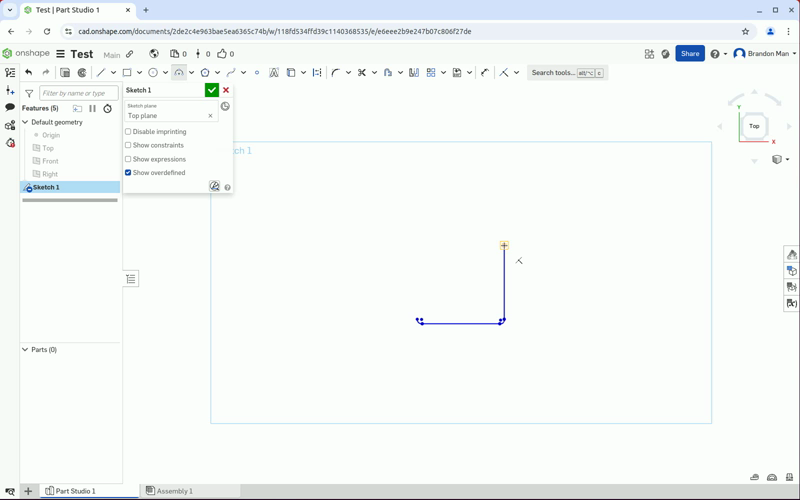
click(504, 245)
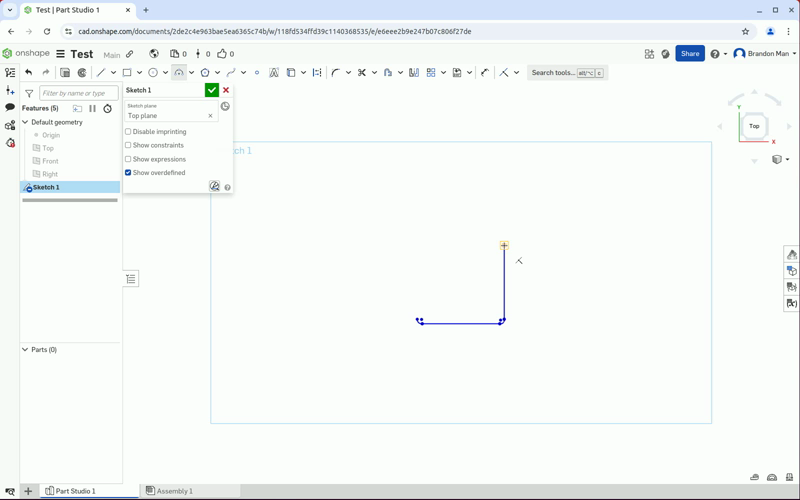
key_down(shift)
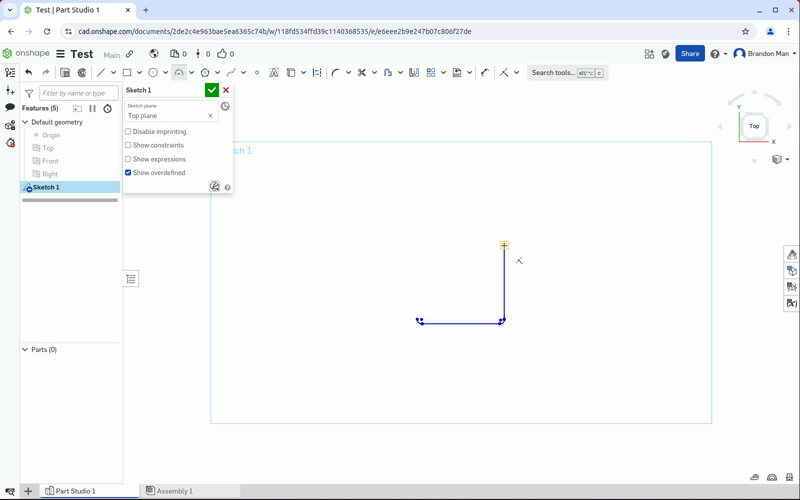
mouse_move(499, 240)
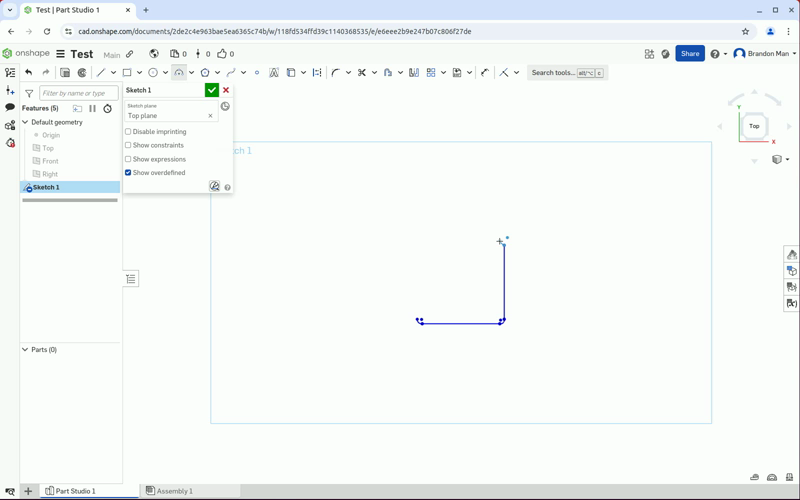
scroll(6)
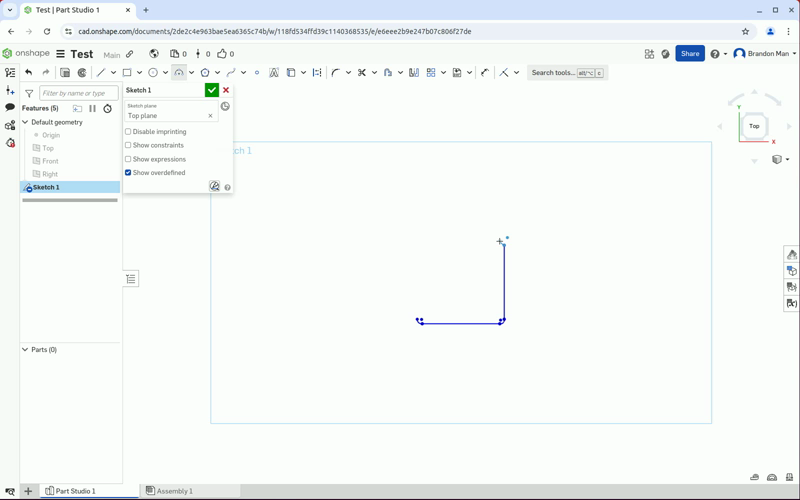
scroll(6)
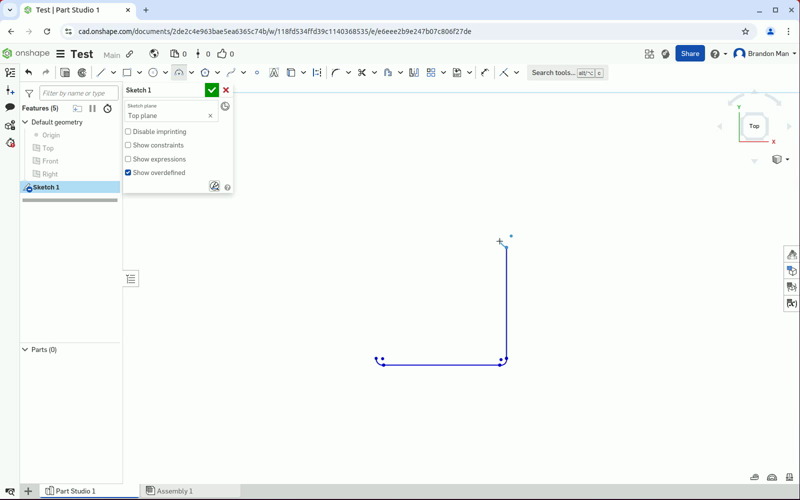
scroll(6)
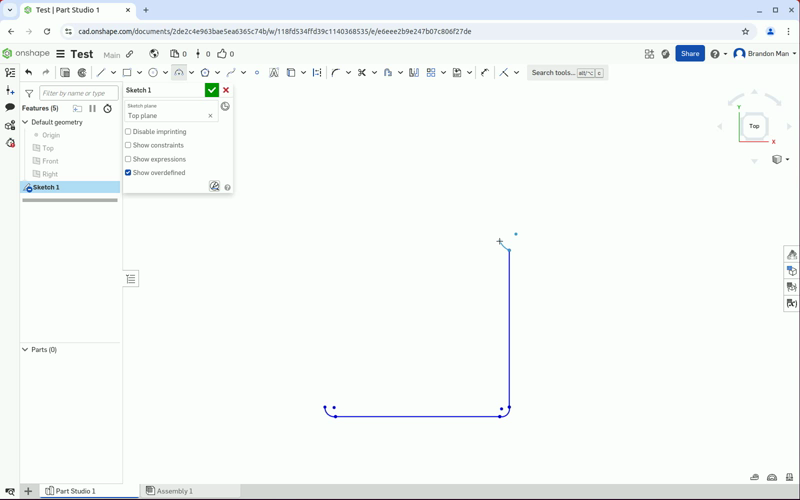
scroll(6)
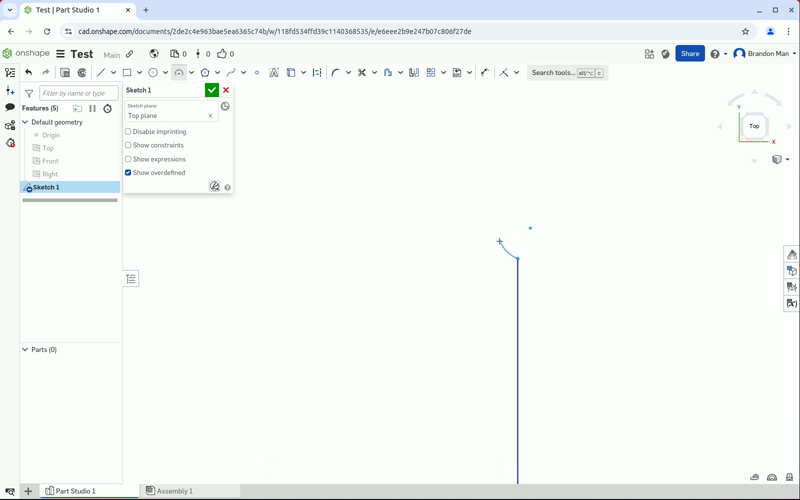
scroll(6)
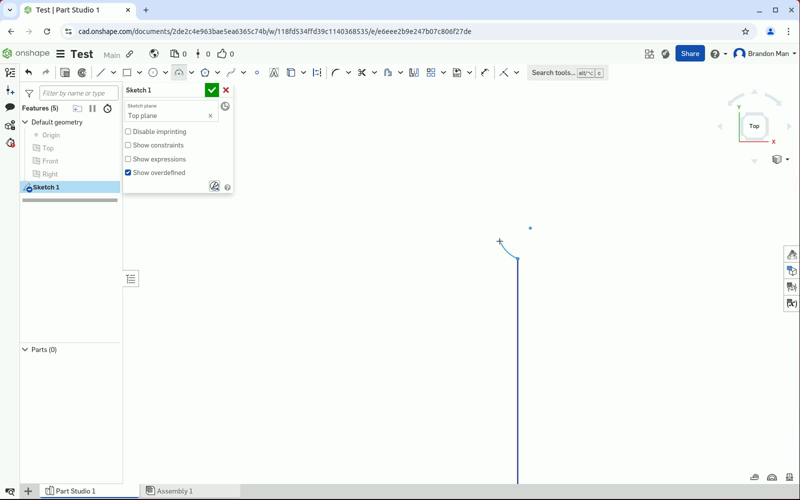
scroll(6)
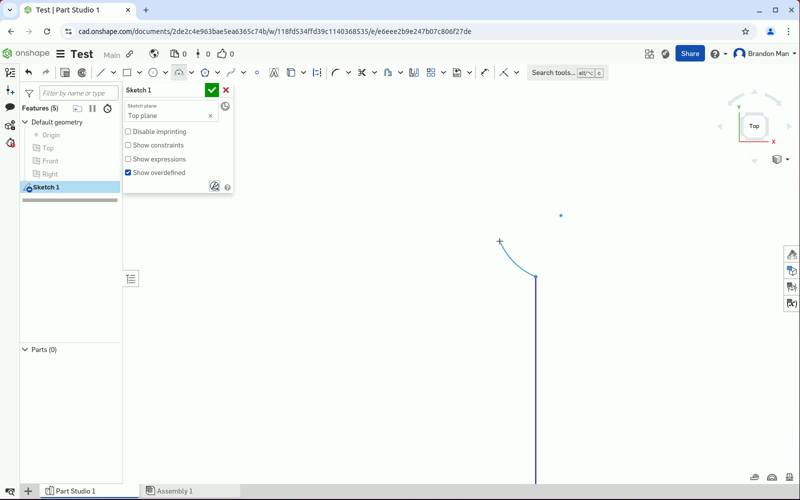
scroll(6)
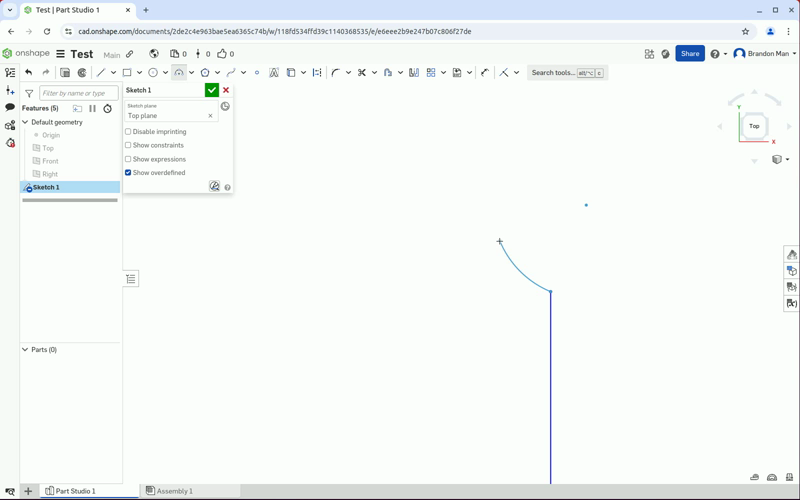
click(499, 240)
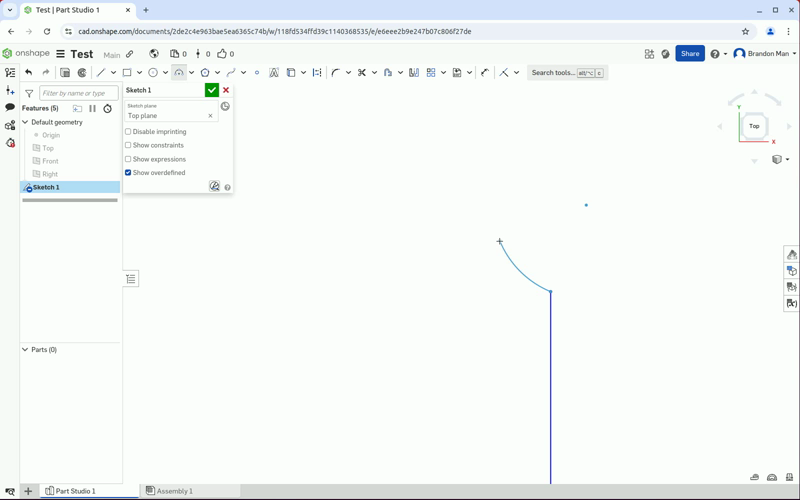
scroll(-6)
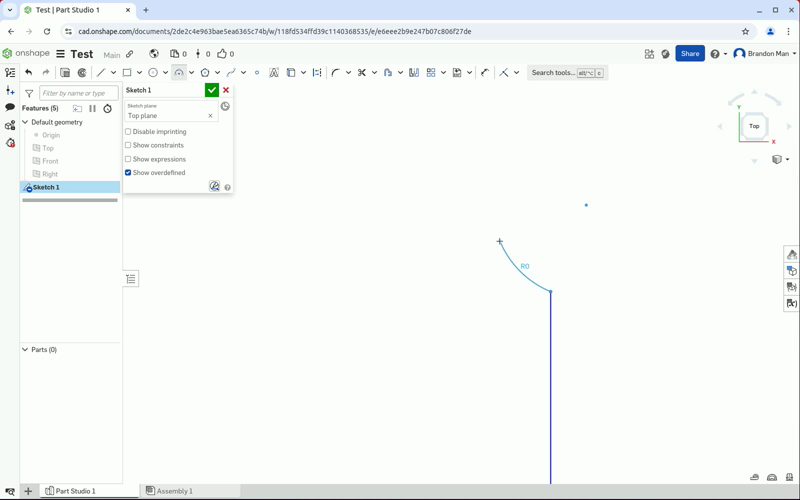
scroll(-6)
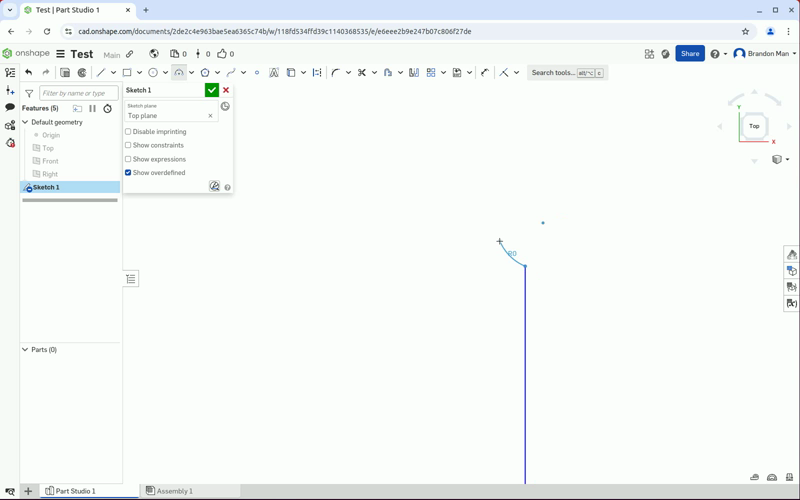
scroll(-6)
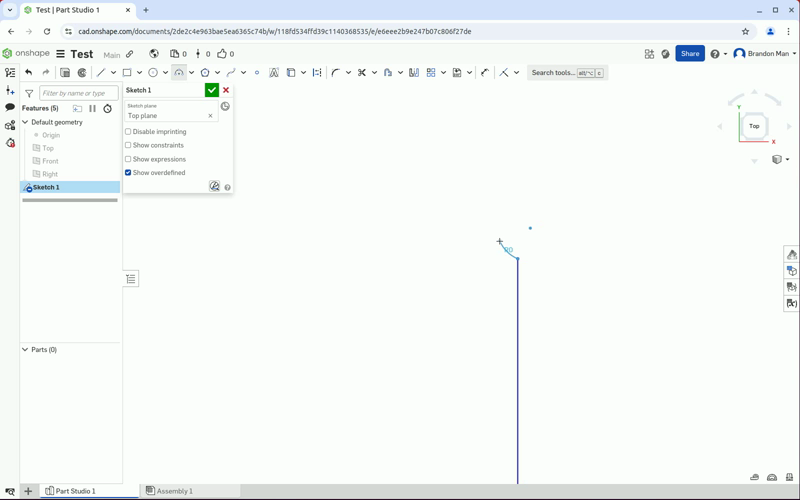
scroll(-6)
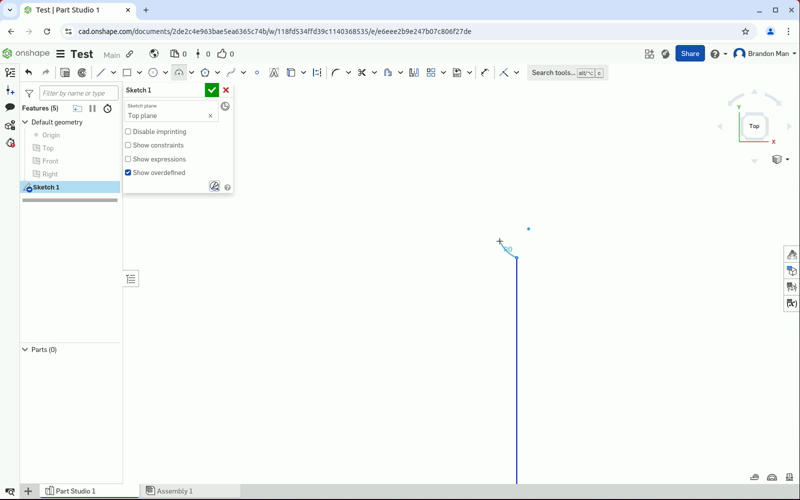
scroll(-6)
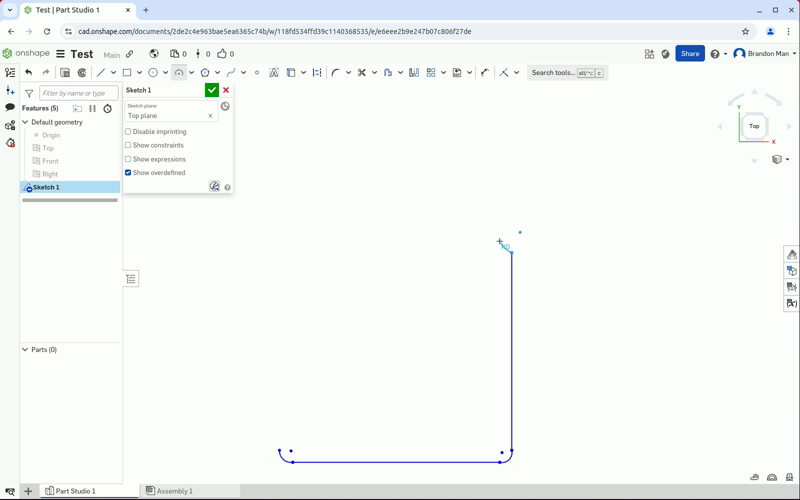
scroll(-6)
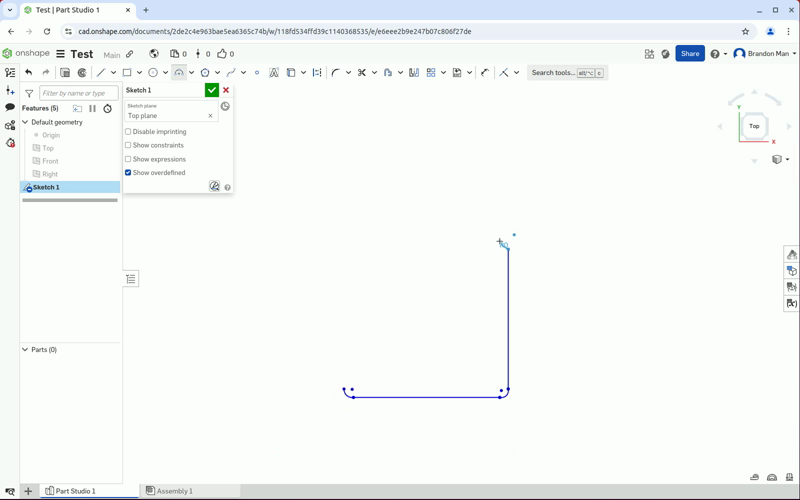
scroll(-6)
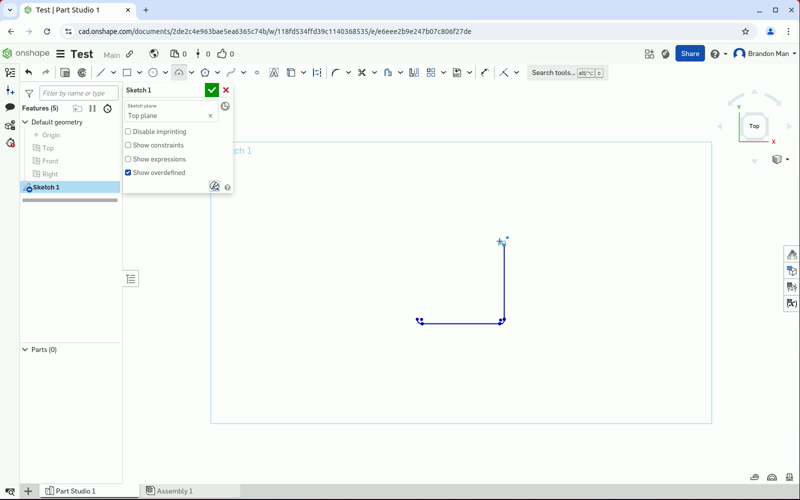
mouse_move(503, 241)
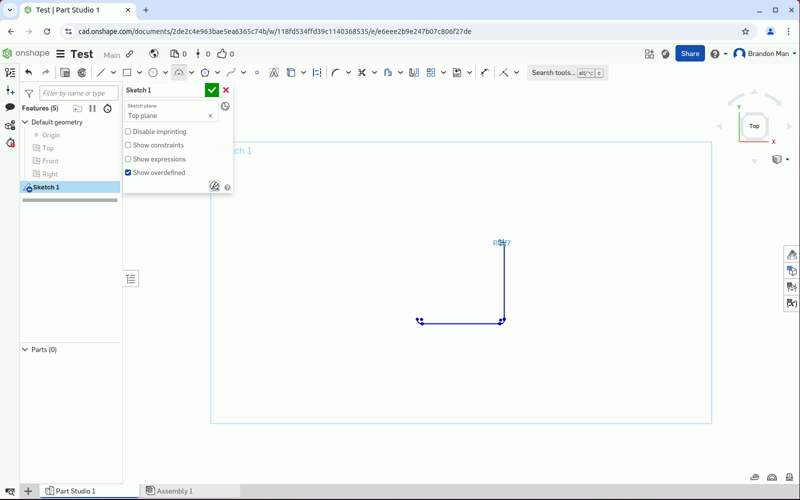
scroll(6)
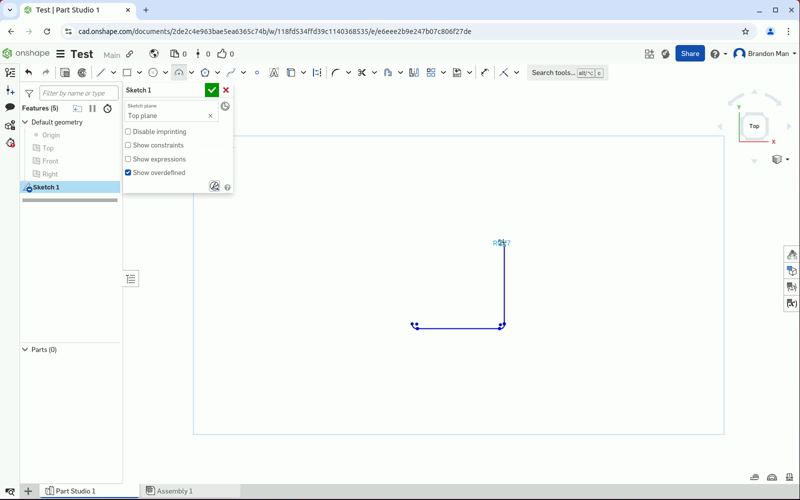
scroll(6)
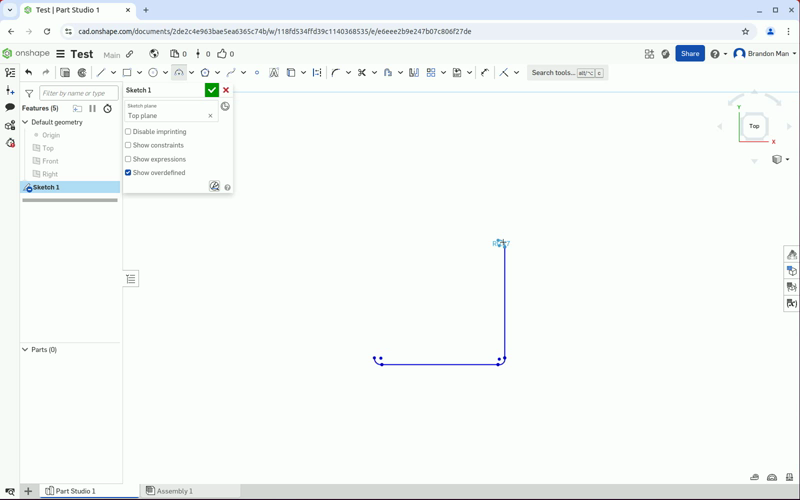
scroll(6)
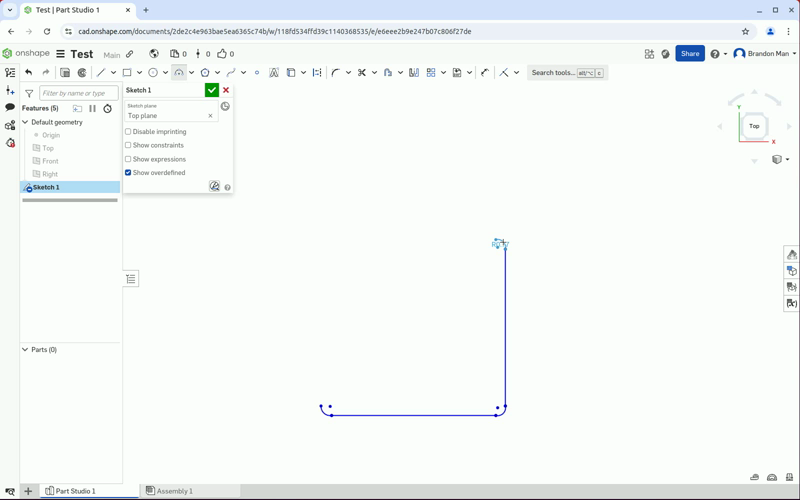
scroll(6)
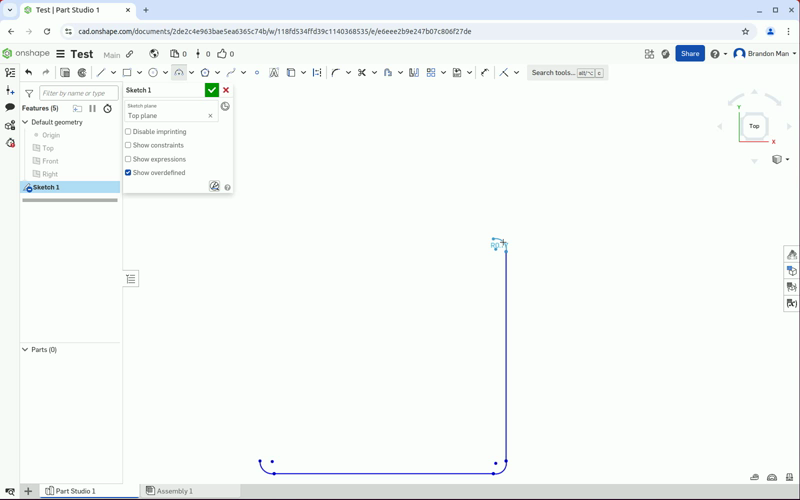
scroll(6)
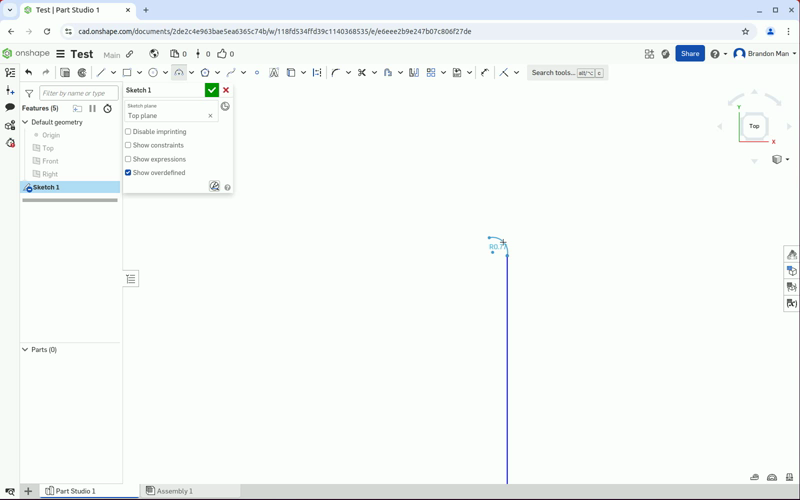
scroll(6)
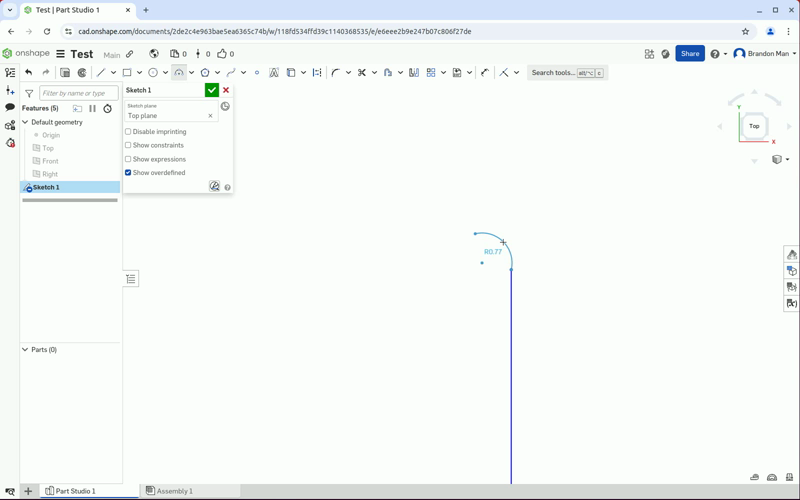
scroll(6)
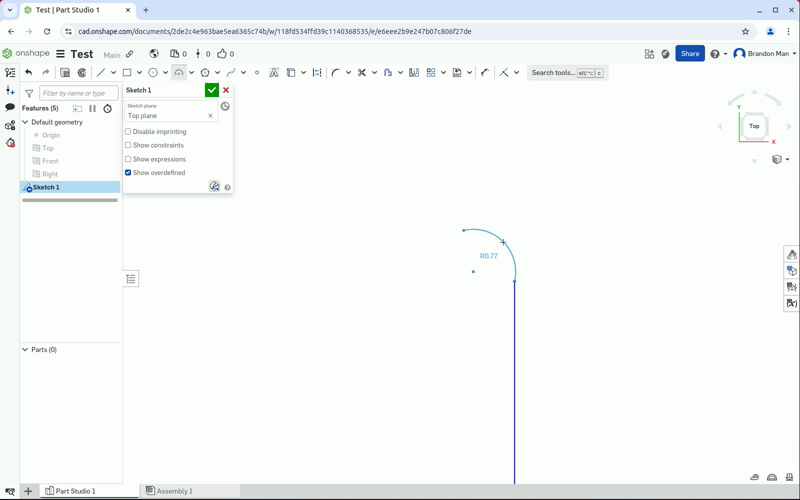
click(503, 241)
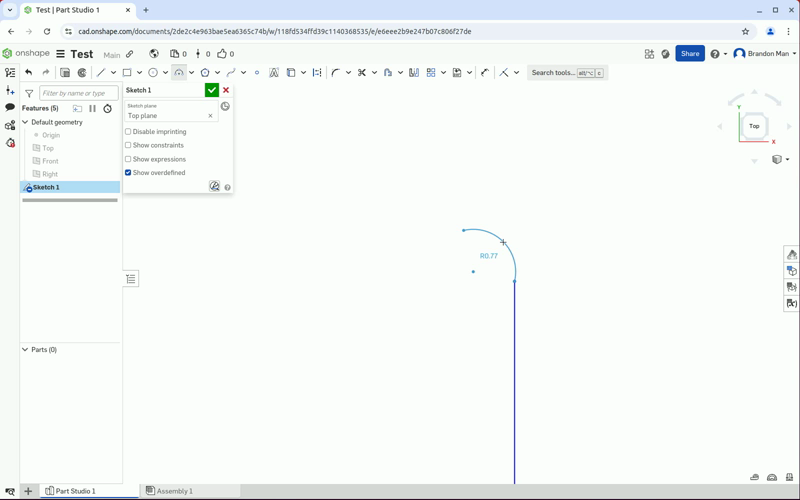
scroll(-6)
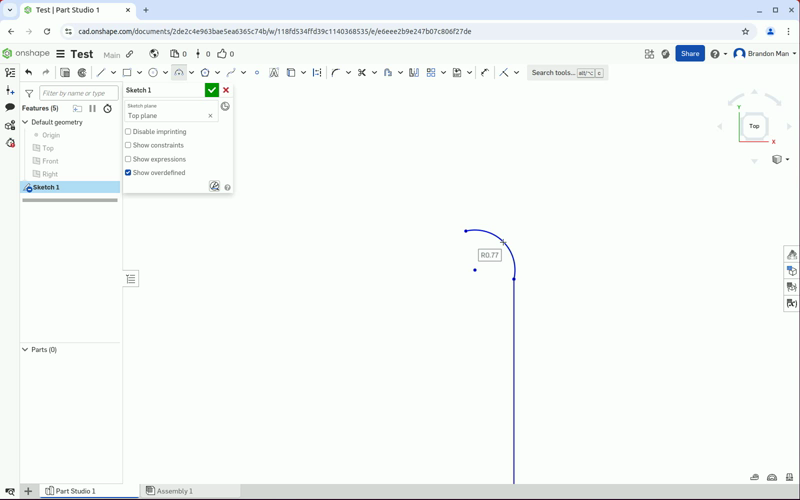
scroll(-6)
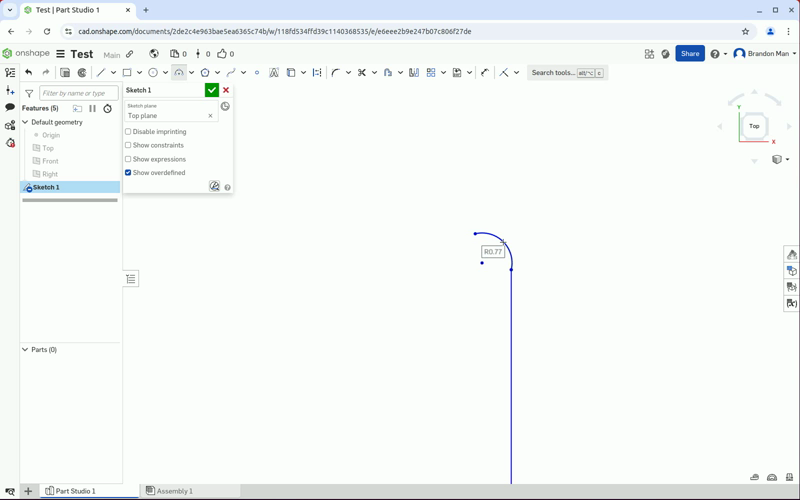
scroll(-6)
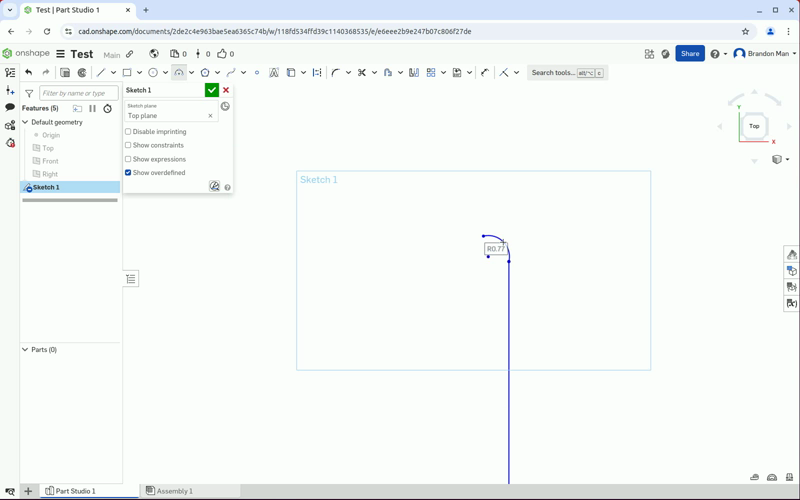
scroll(-6)
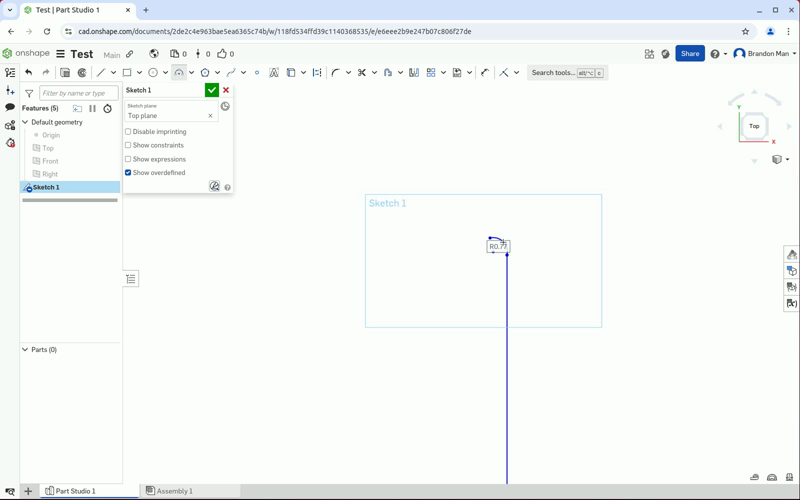
scroll(-6)
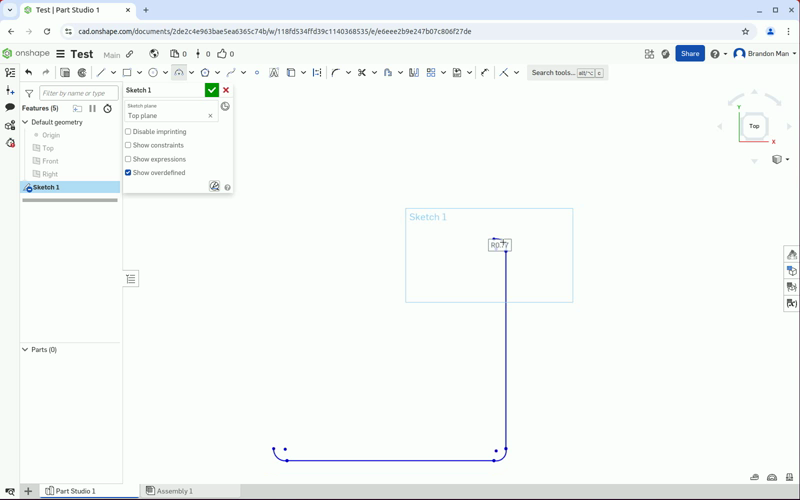
scroll(-6)
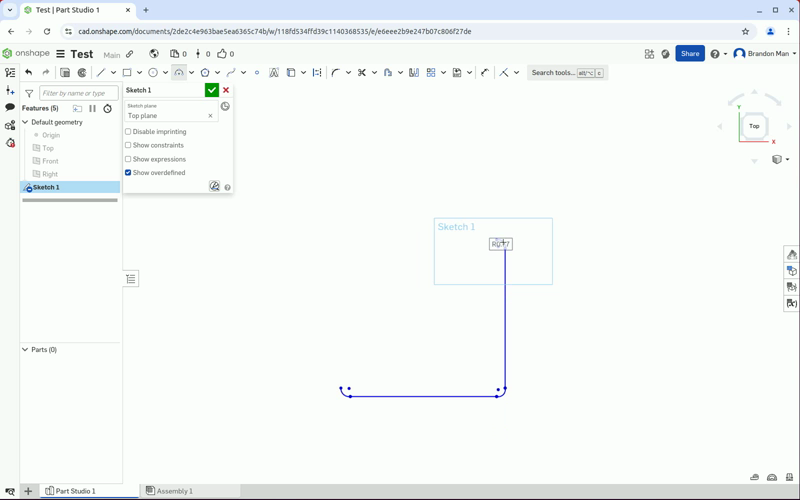
scroll(-6)
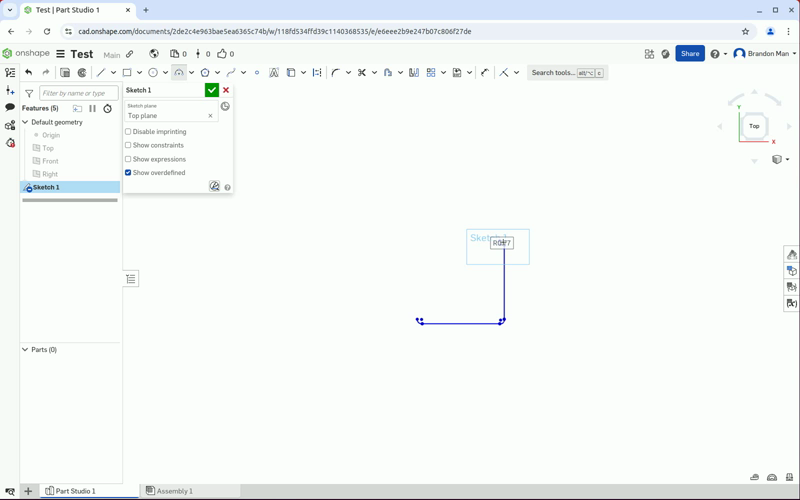
key_up(shift)
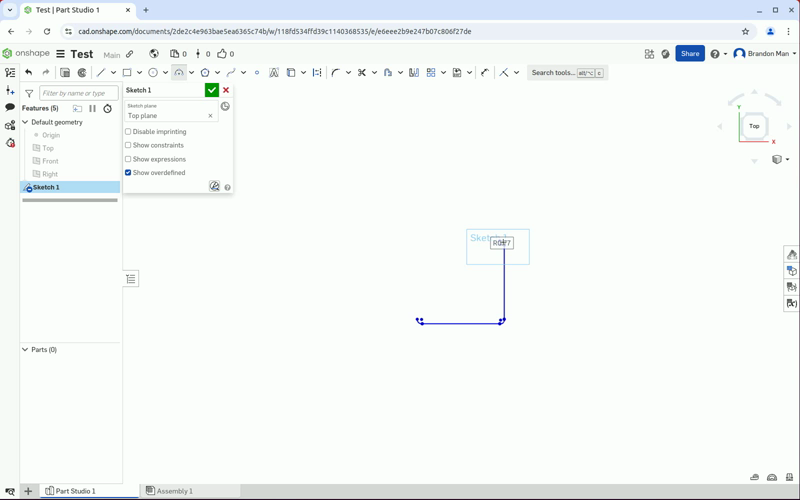
key(esc)
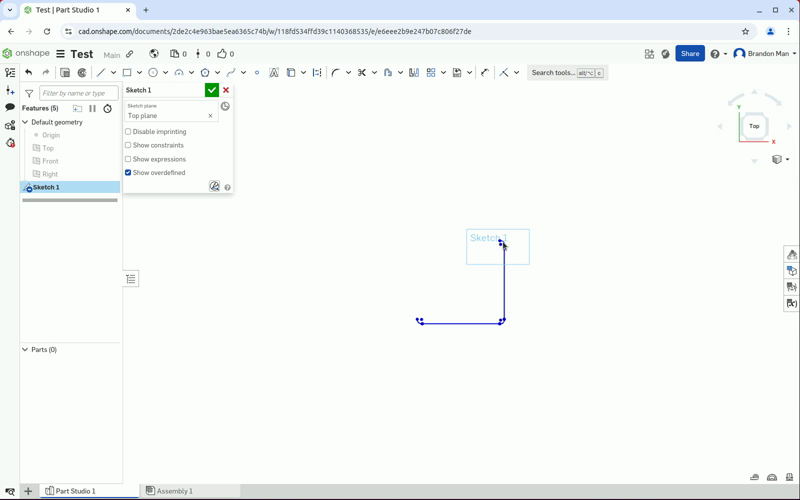
key(l)
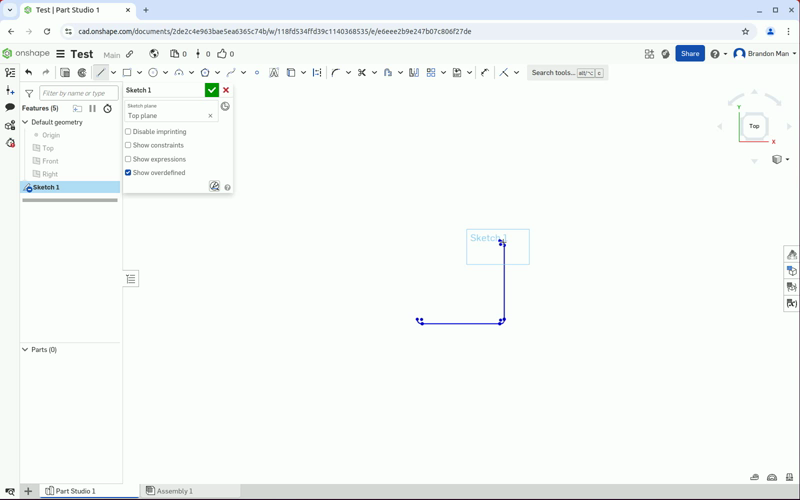
mouse_move(499, 240)
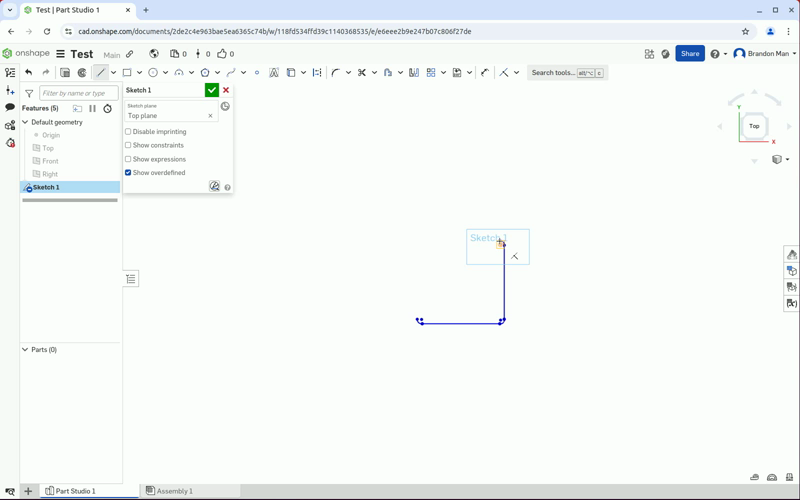
scroll(6)
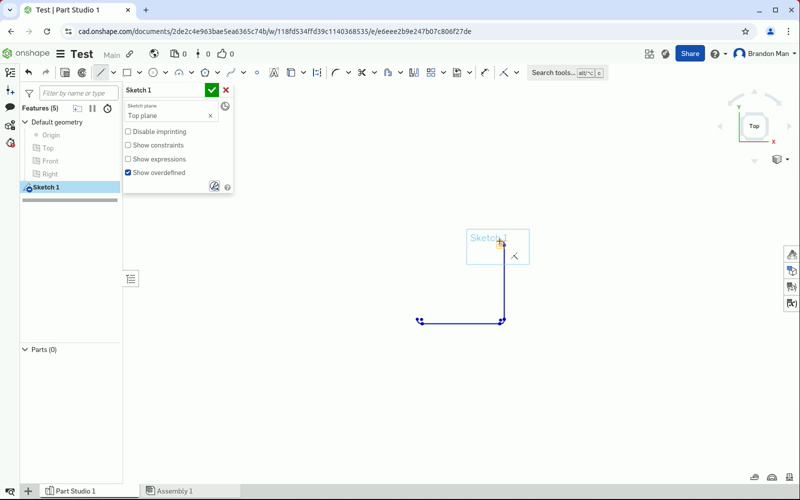
scroll(6)
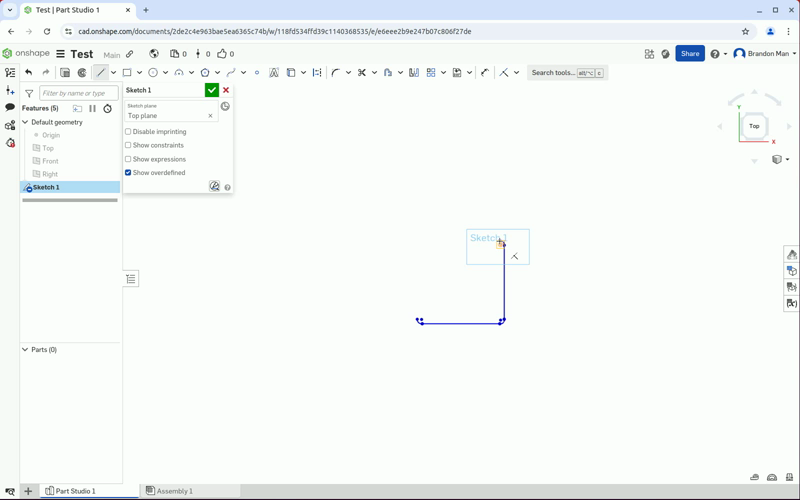
scroll(6)
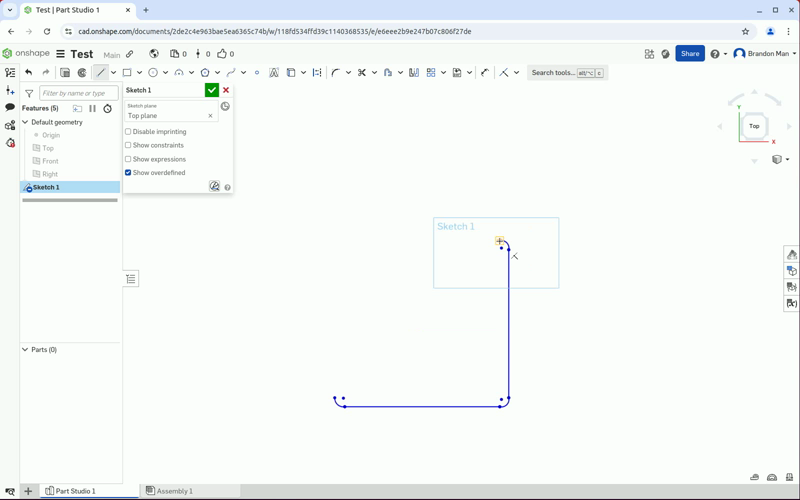
scroll(6)
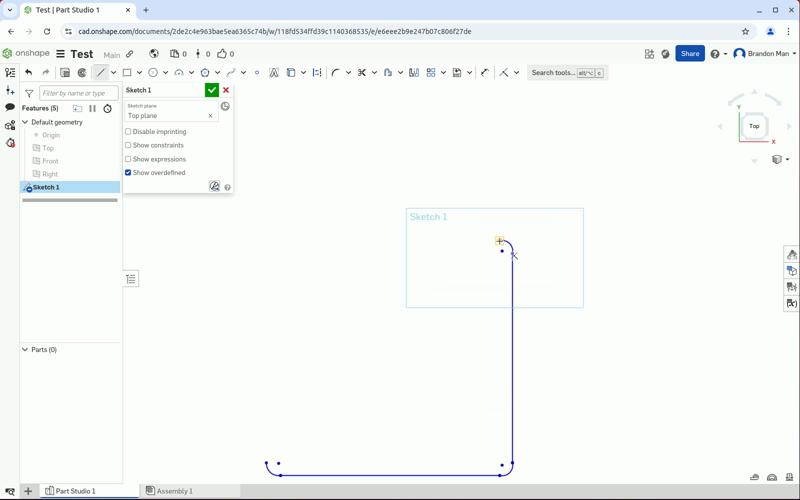
scroll(6)
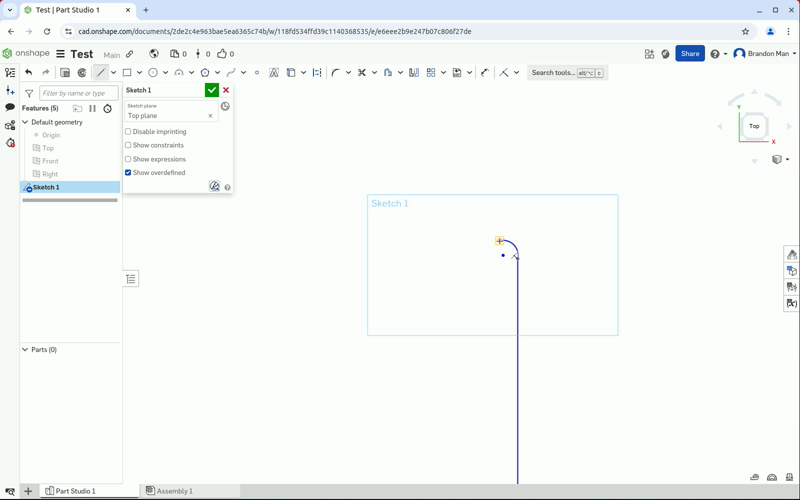
scroll(6)
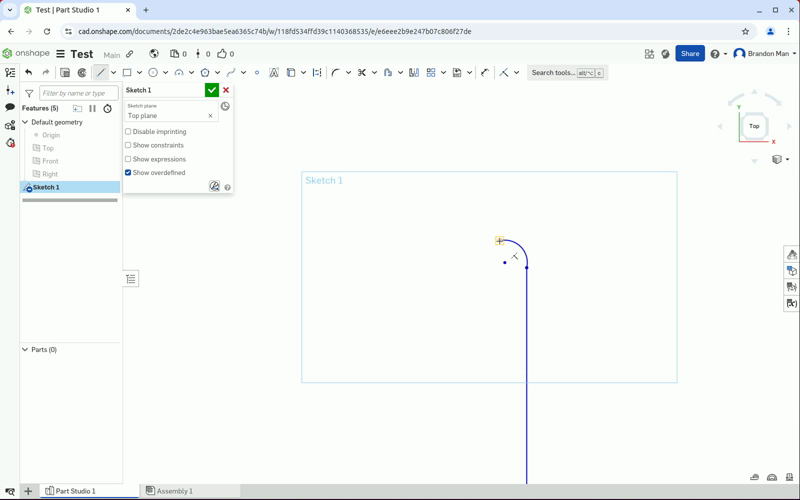
scroll(6)
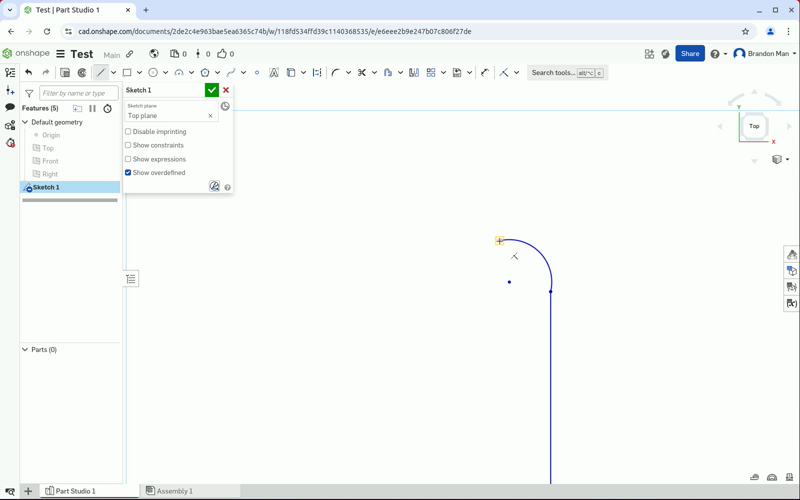
click(499, 240)
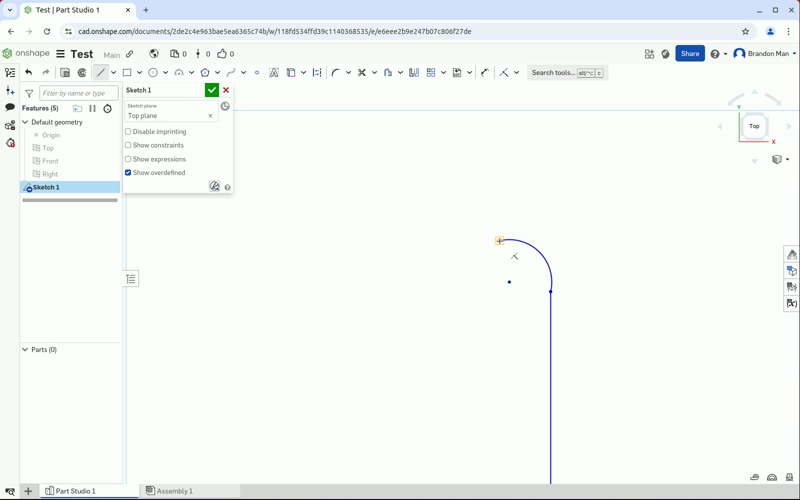
scroll(-6)
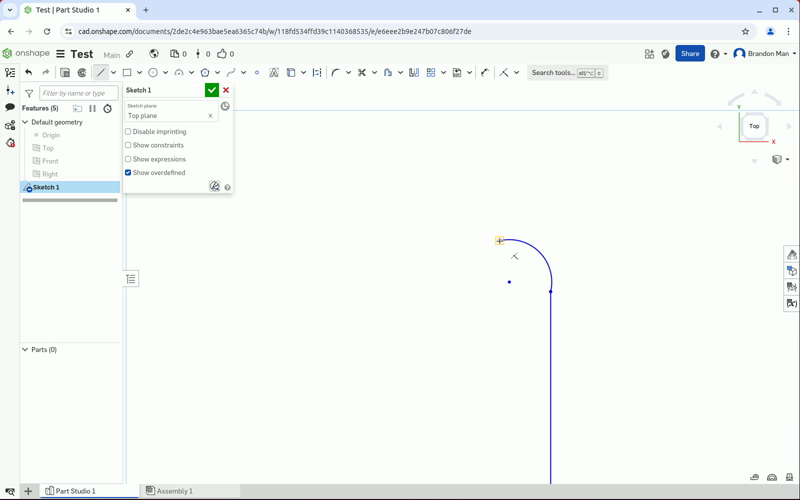
scroll(-6)
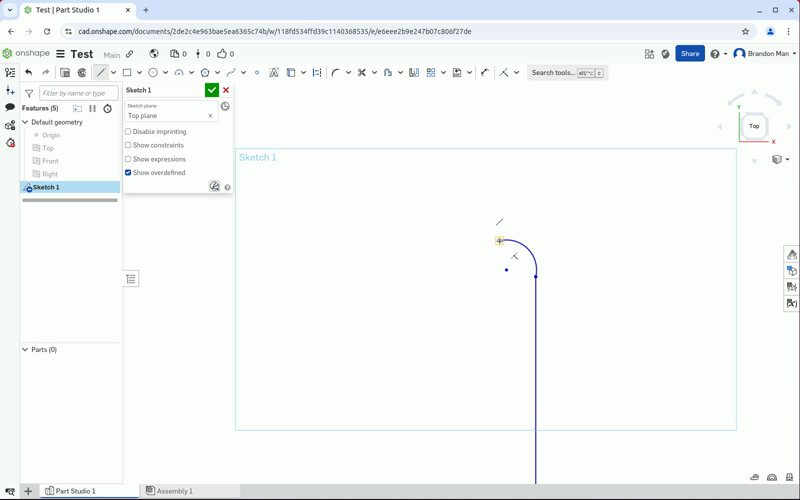
scroll(-6)
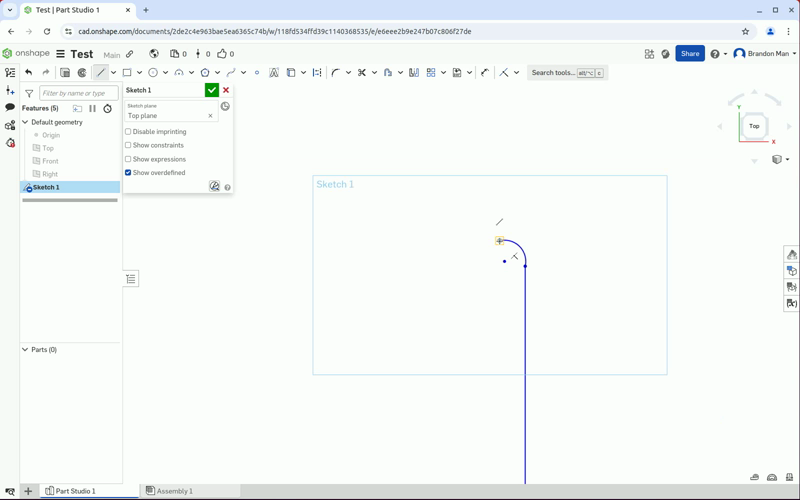
scroll(-6)
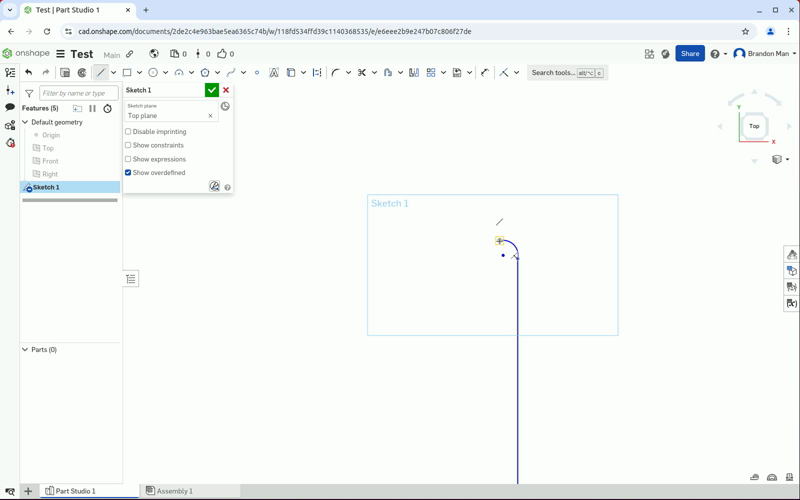
scroll(-6)
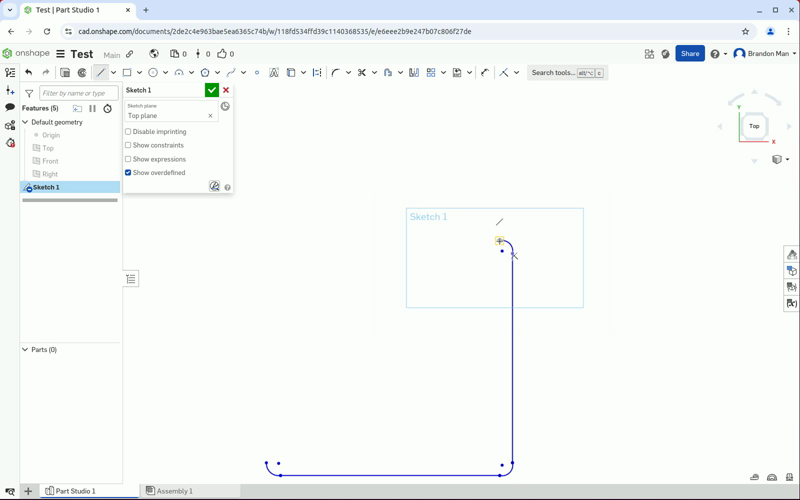
scroll(-6)
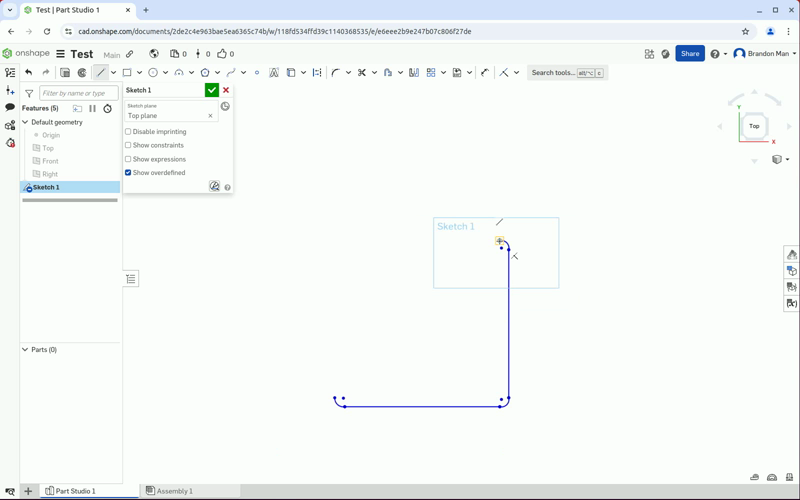
scroll(-6)
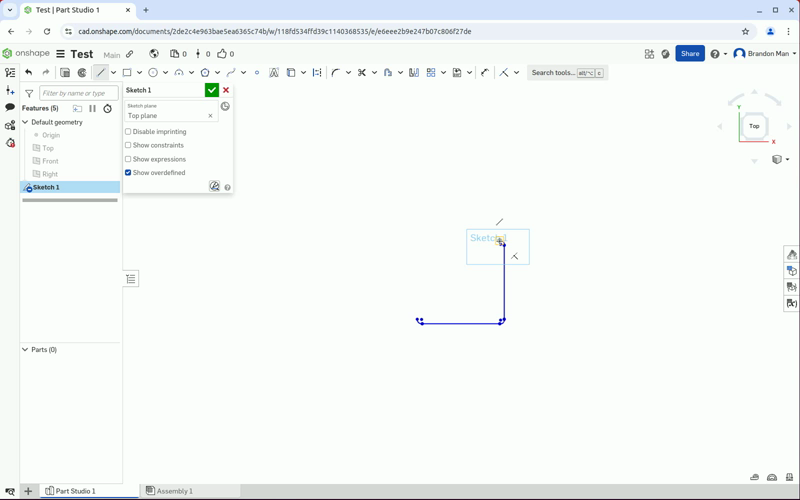
key_down(shift)
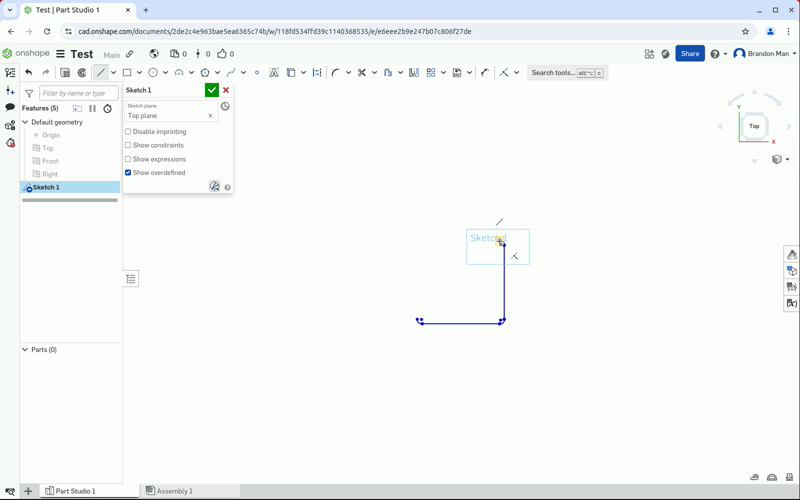
mouse_move(422, 240)
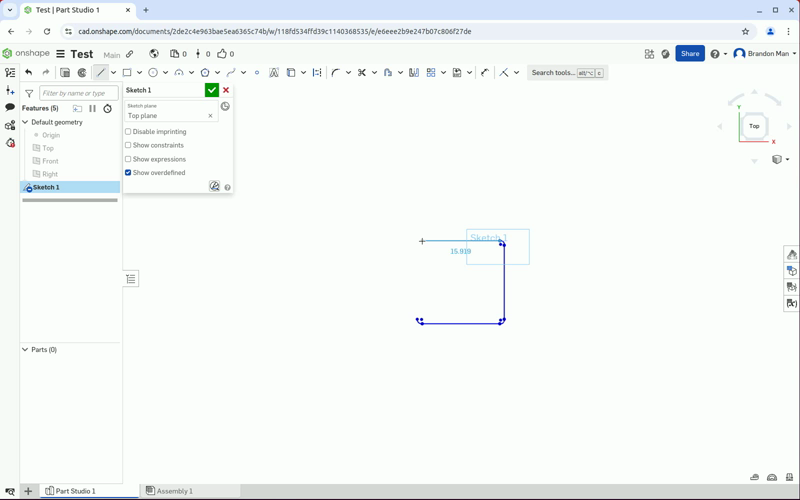
click(422, 240)
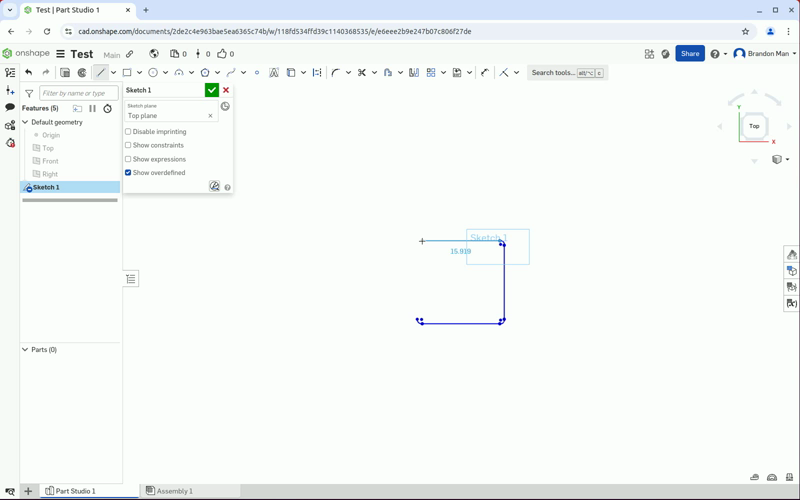
key_up(shift)
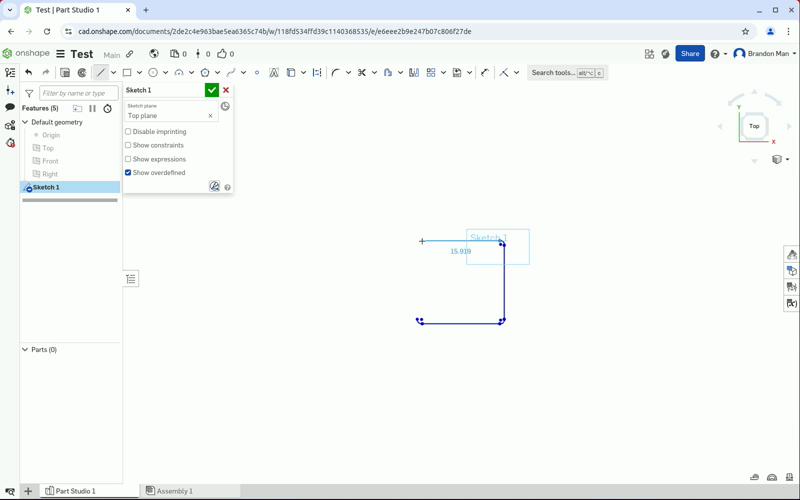
key(esc)
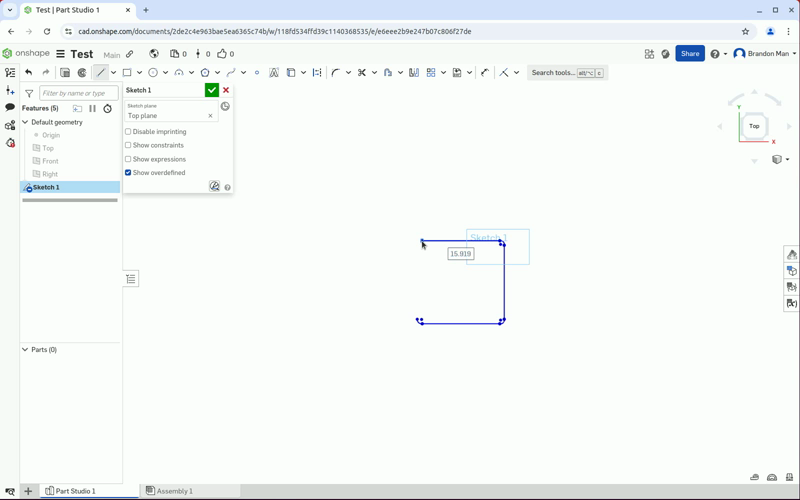
key(a)
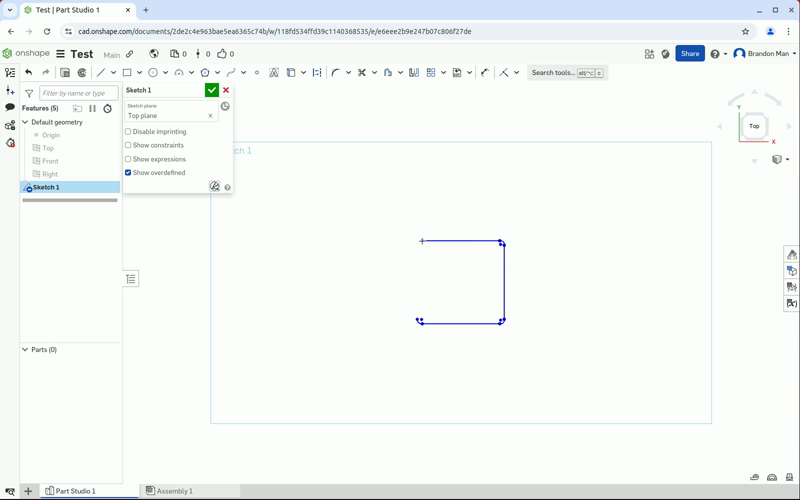
mouse_move(422, 240)
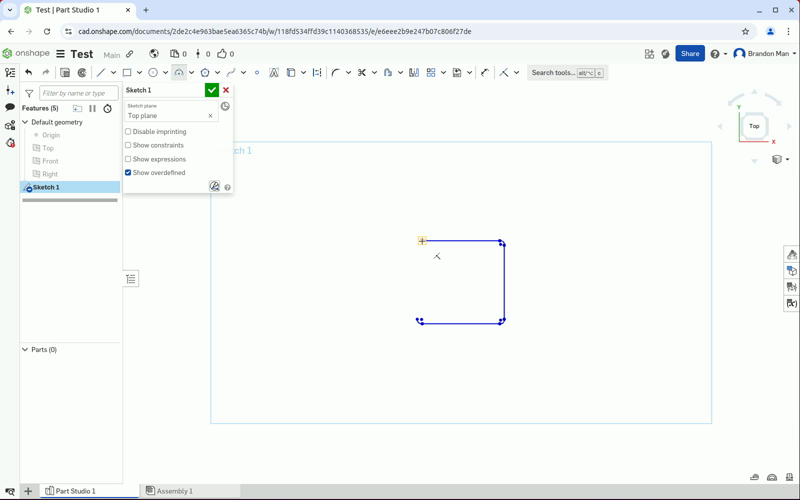
click(422, 240)
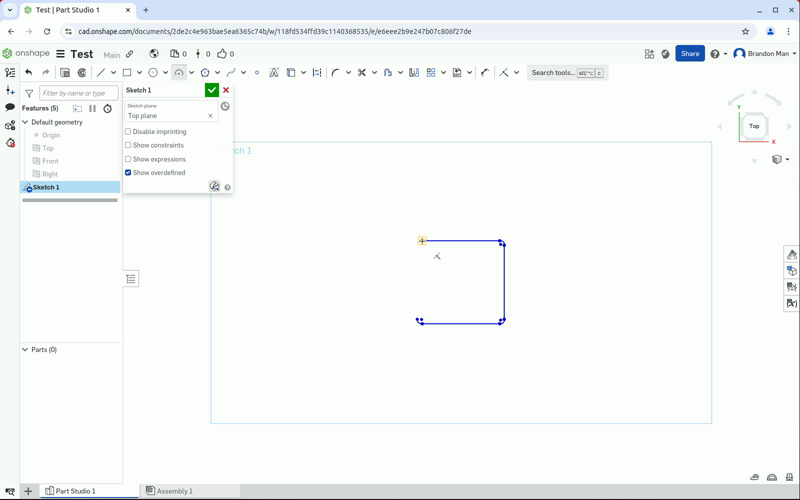
key_down(shift)
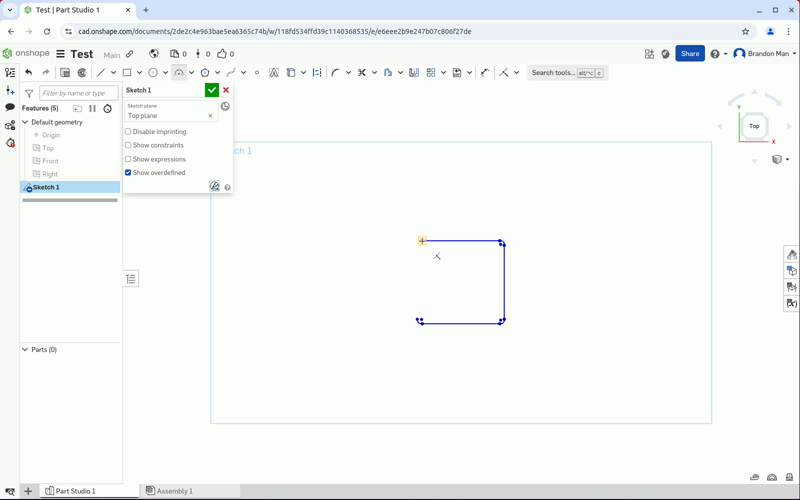
mouse_move(417, 245)
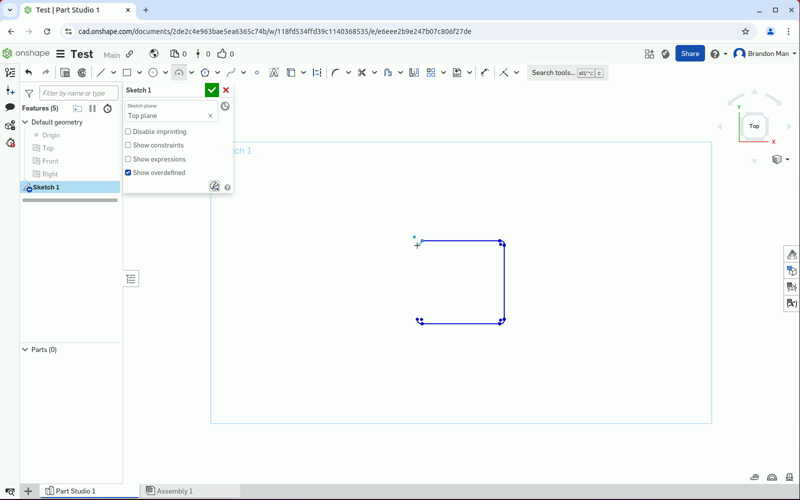
scroll(6)
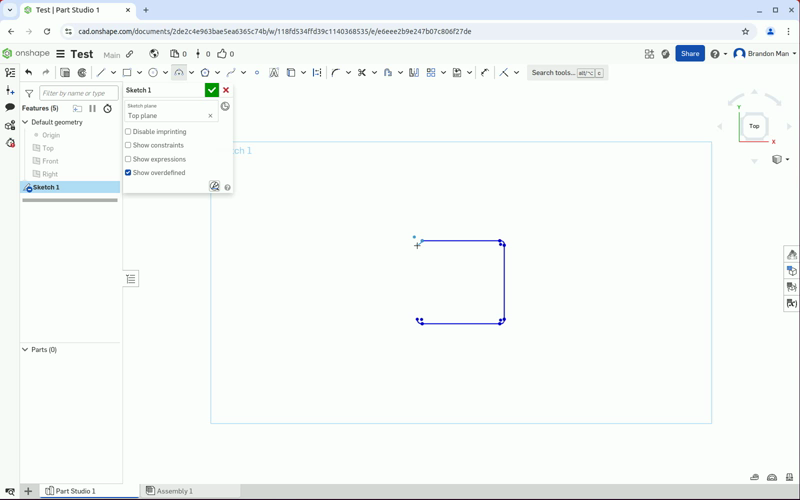
scroll(6)
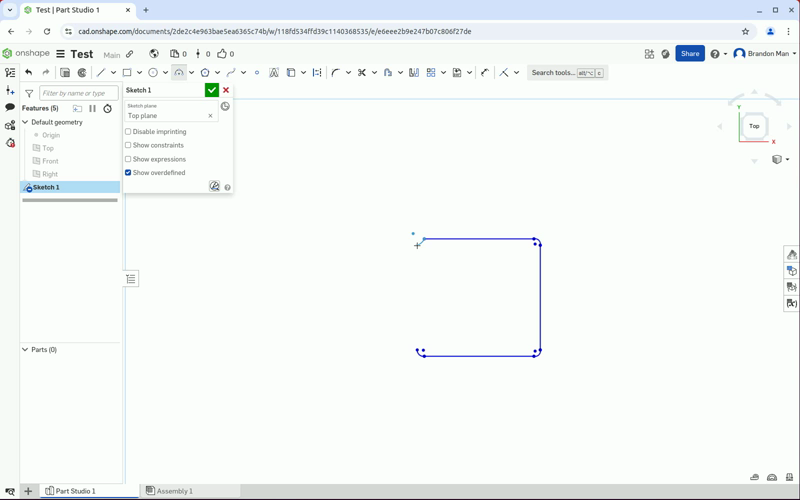
scroll(6)
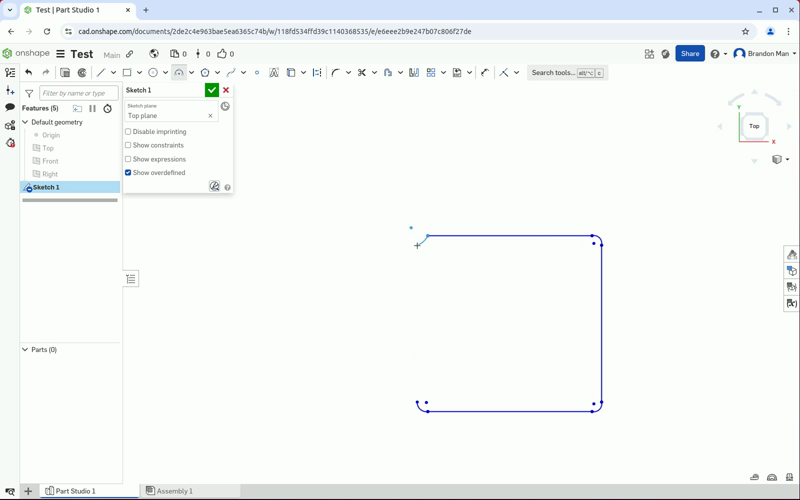
scroll(6)
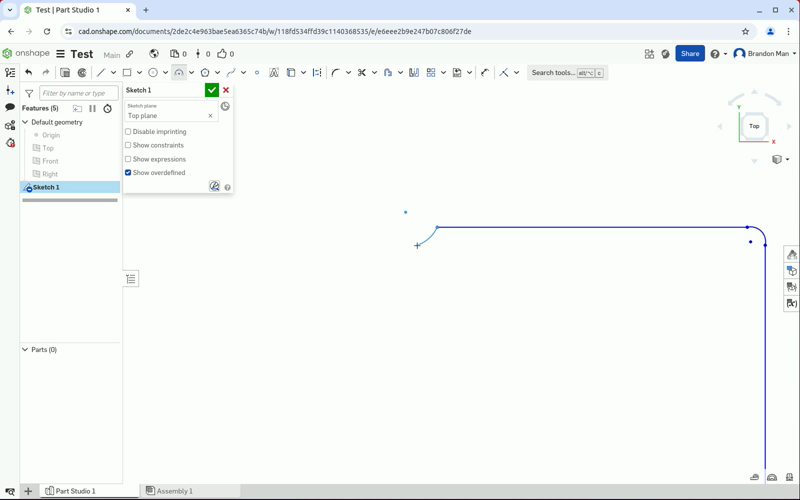
scroll(6)
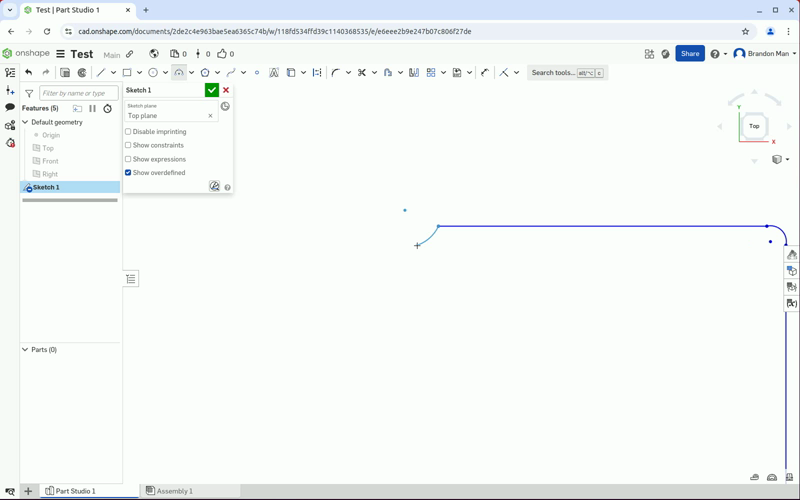
scroll(6)
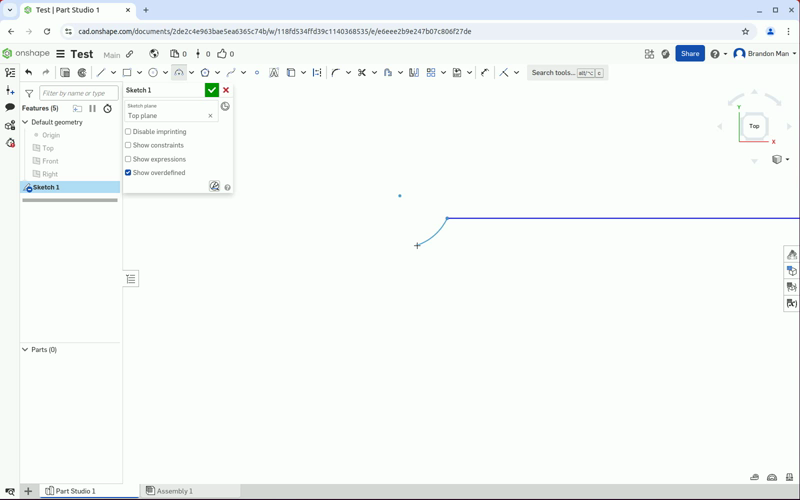
scroll(6)
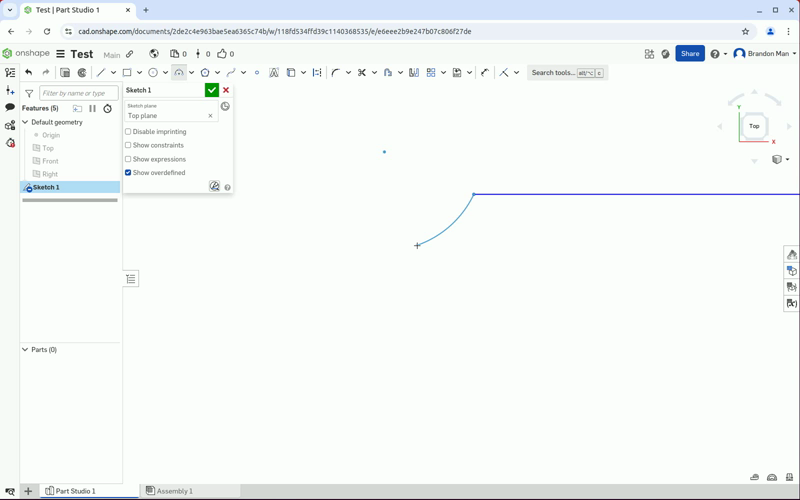
click(417, 245)
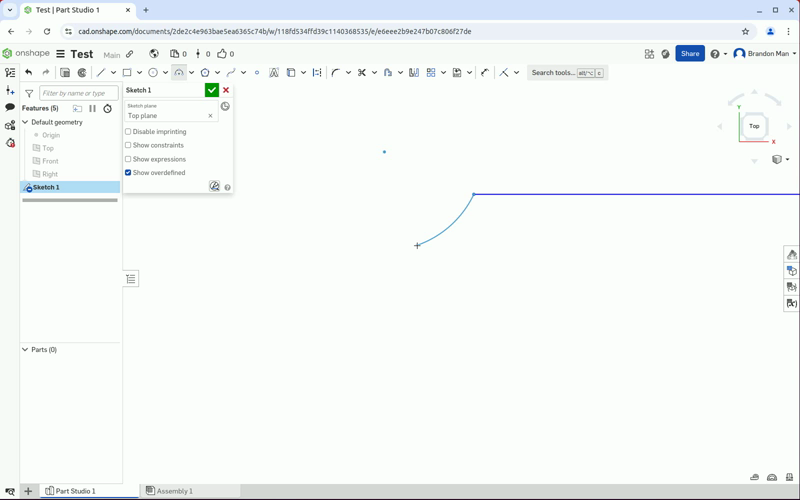
scroll(-6)
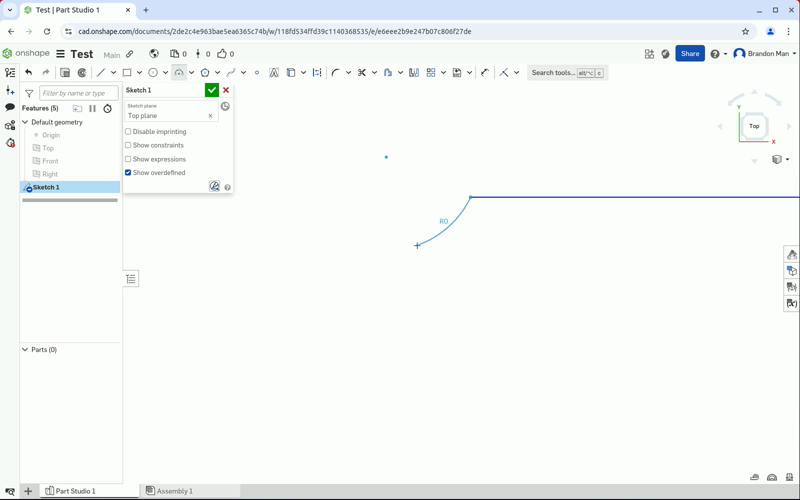
scroll(-6)
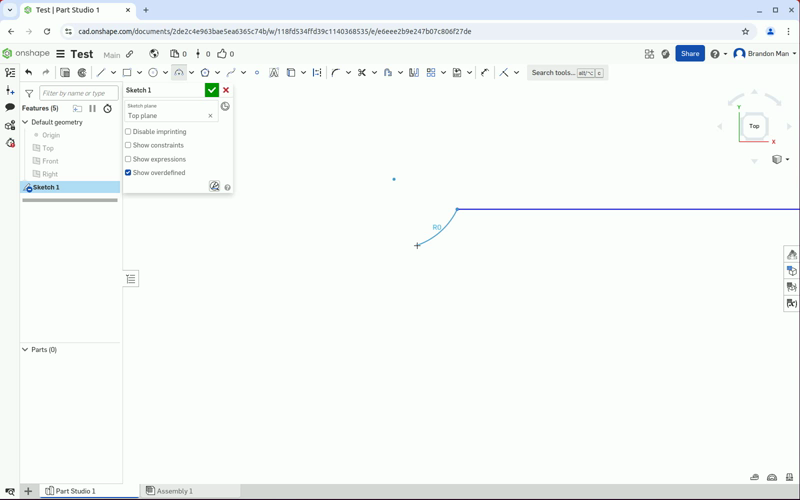
scroll(-6)
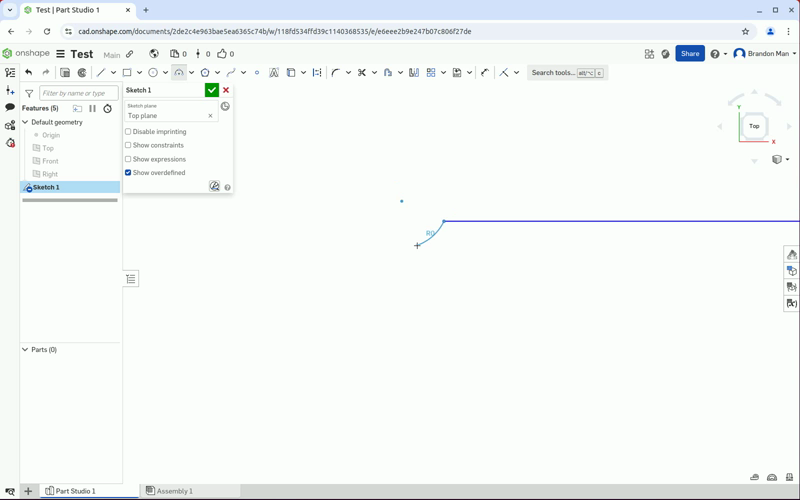
scroll(-6)
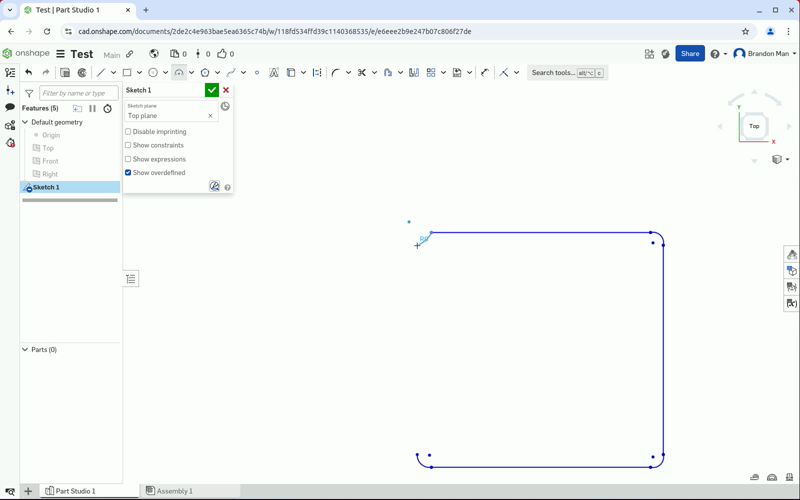
scroll(-6)
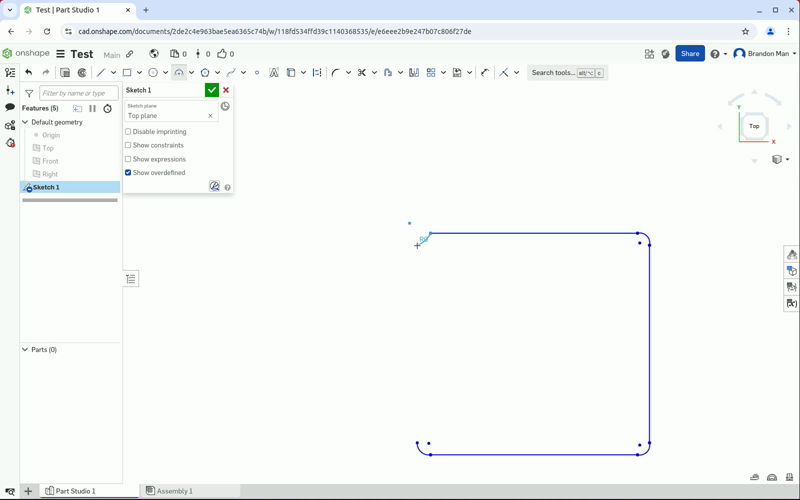
scroll(-6)
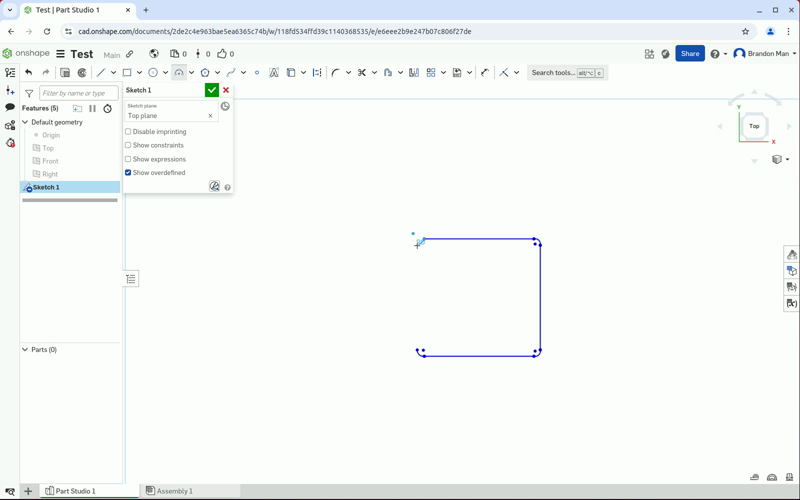
scroll(-6)
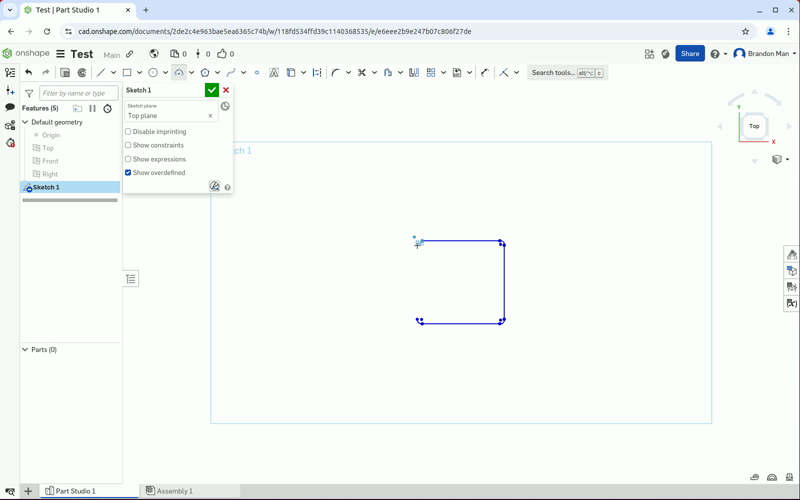
mouse_move(418, 241)
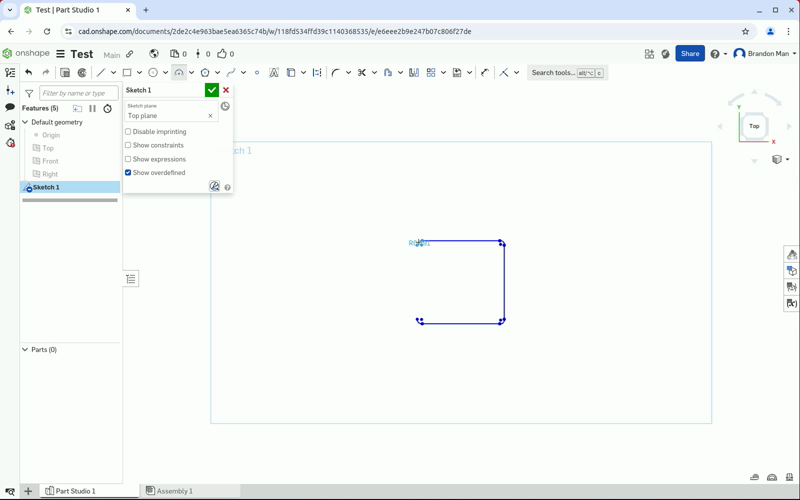
scroll(6)
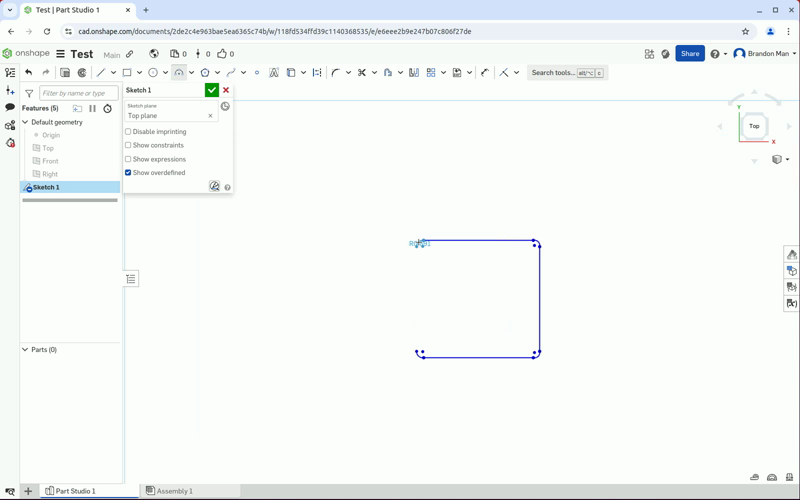
scroll(6)
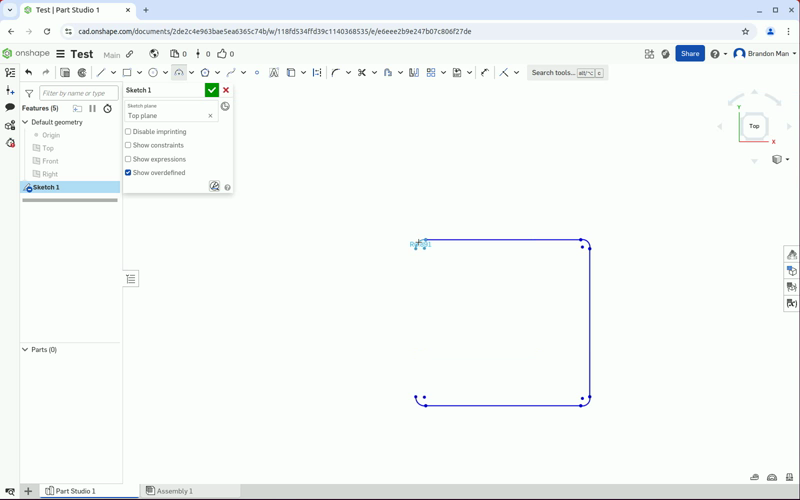
scroll(6)
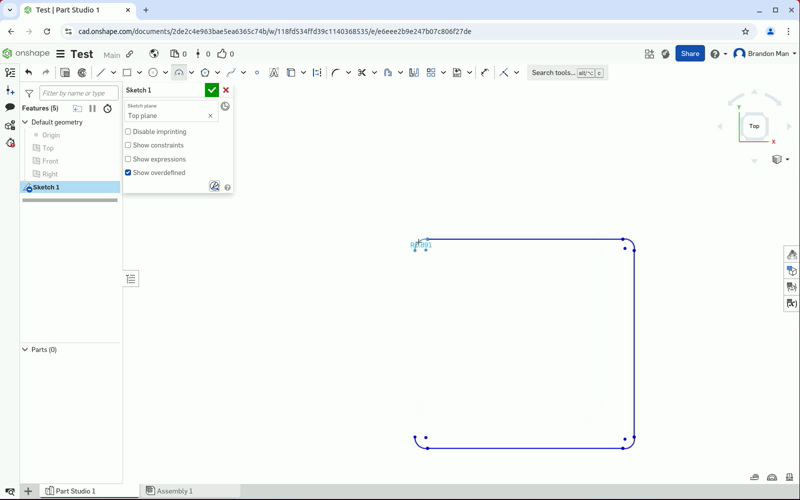
scroll(6)
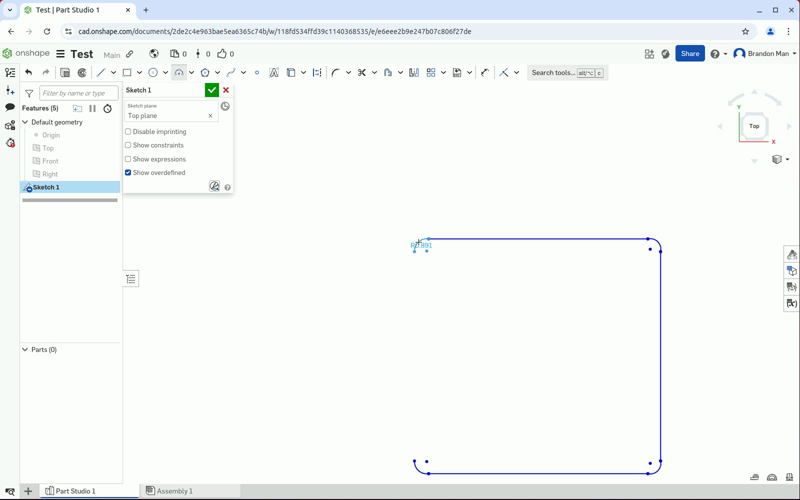
scroll(6)
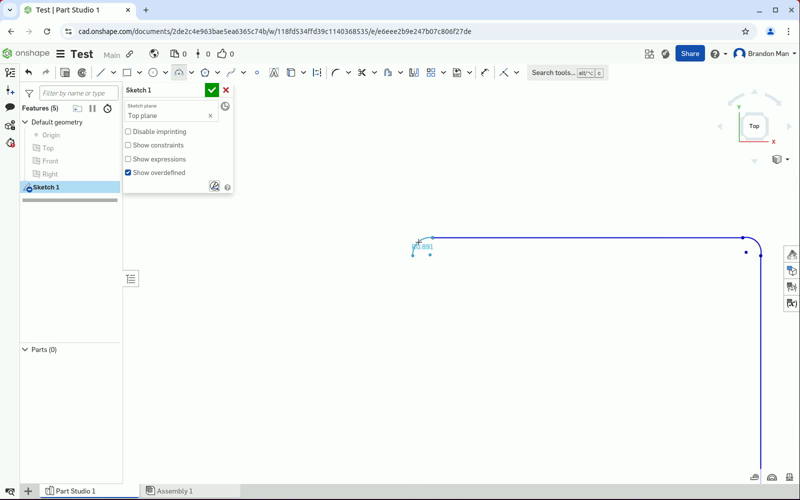
scroll(6)
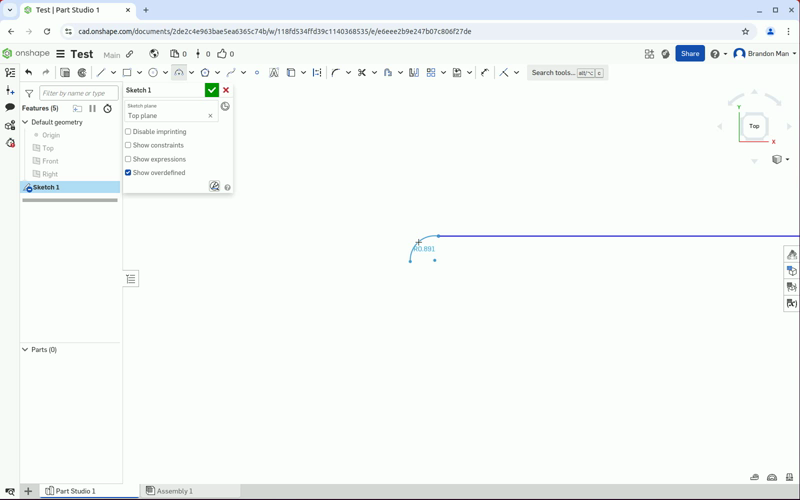
scroll(6)
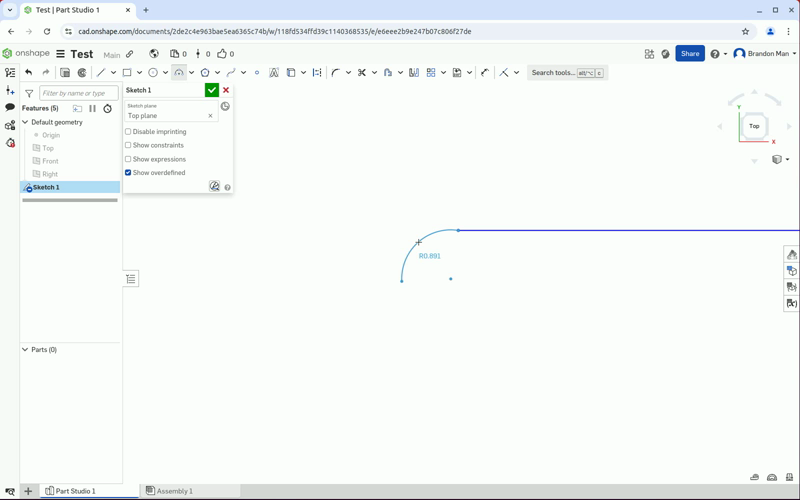
click(418, 241)
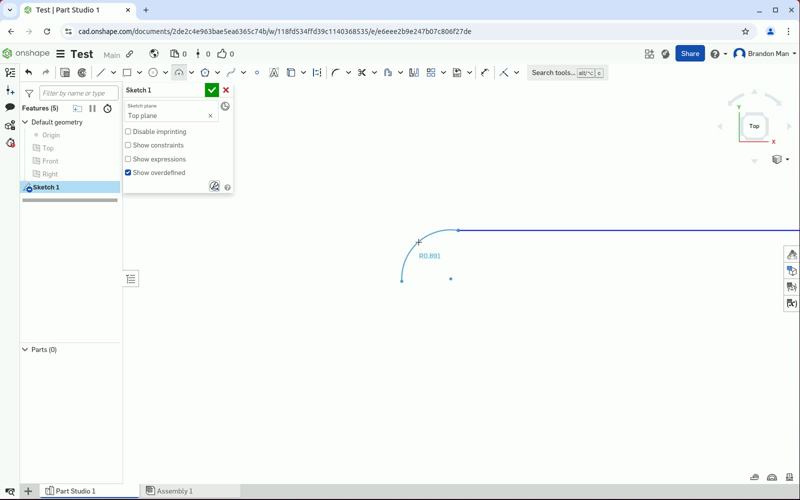
scroll(-6)
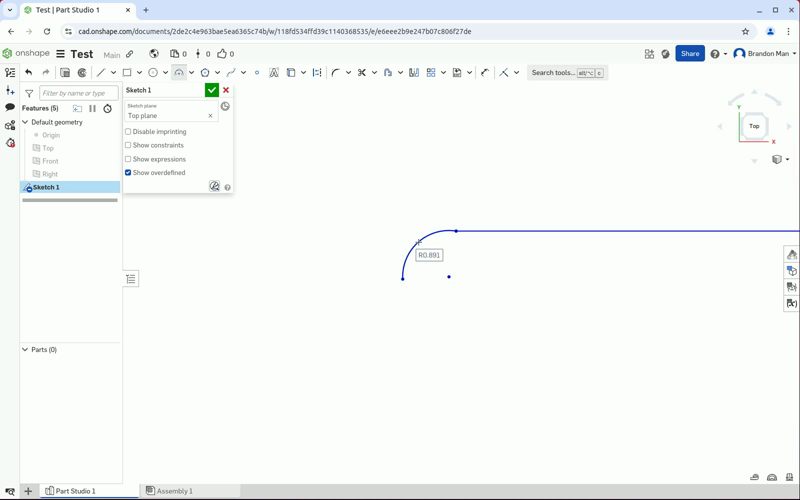
scroll(-6)
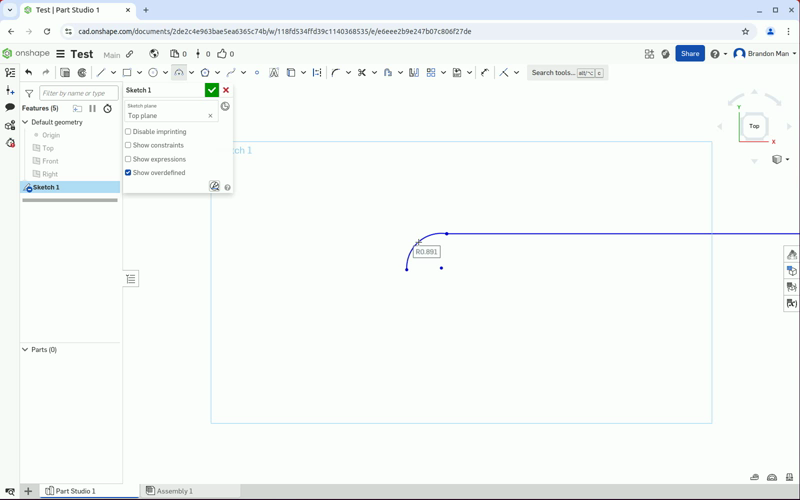
scroll(-6)
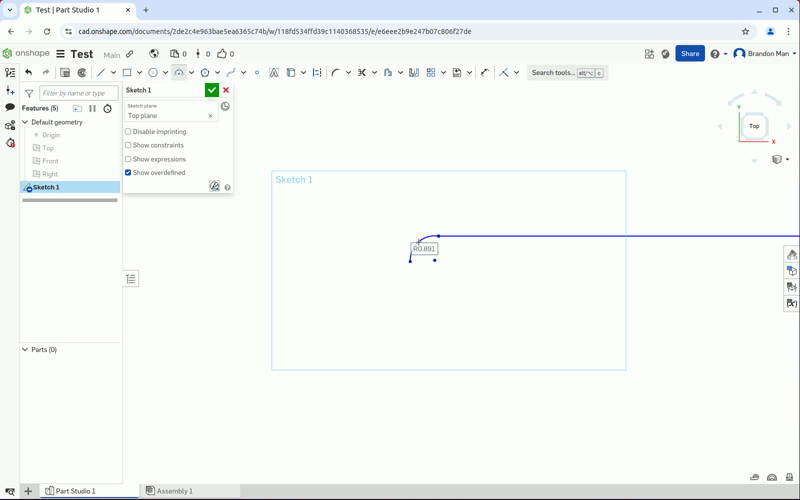
scroll(-6)
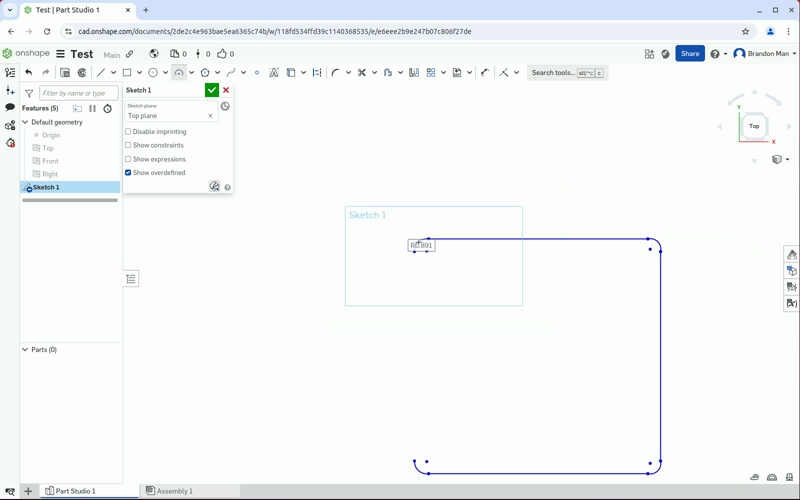
scroll(-6)
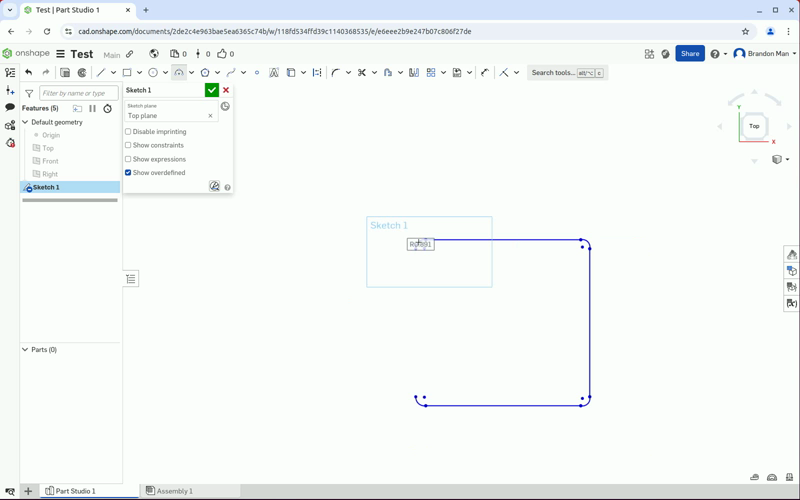
scroll(-6)
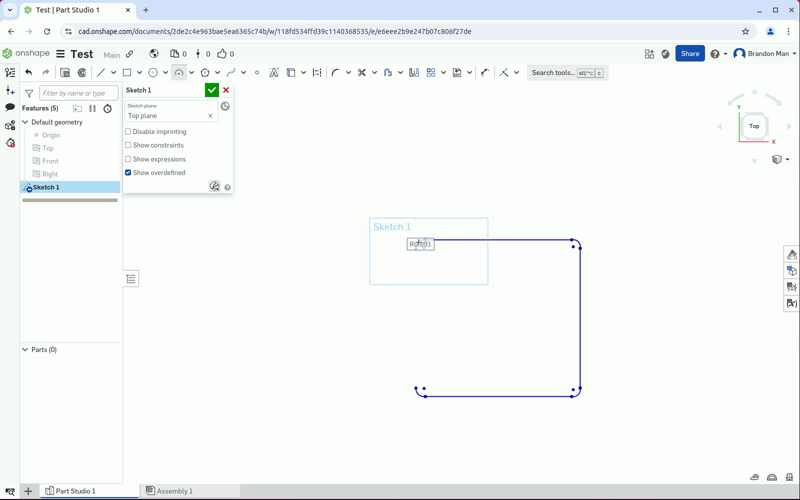
scroll(-6)
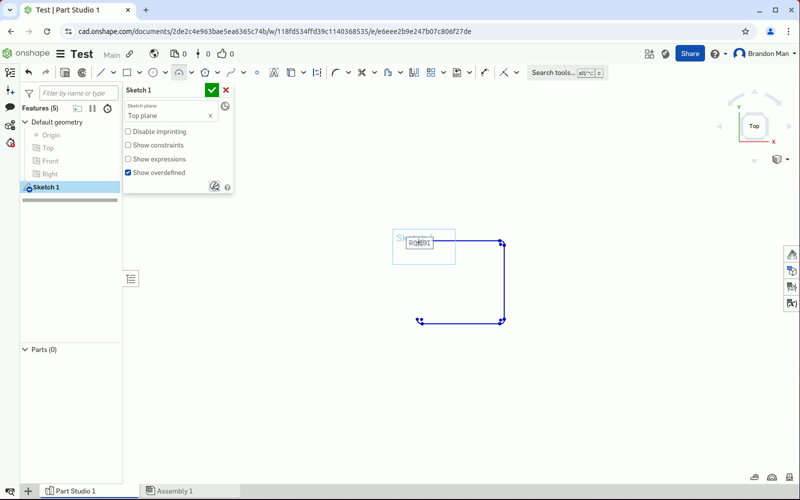
key_up(shift)
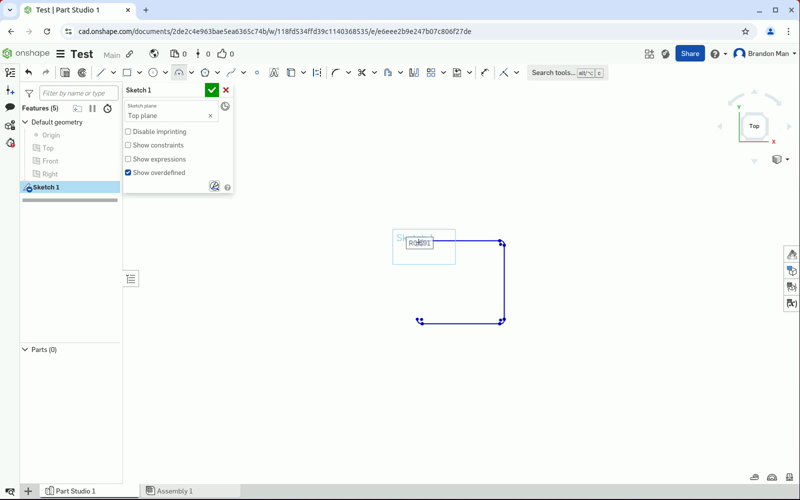
key(esc)
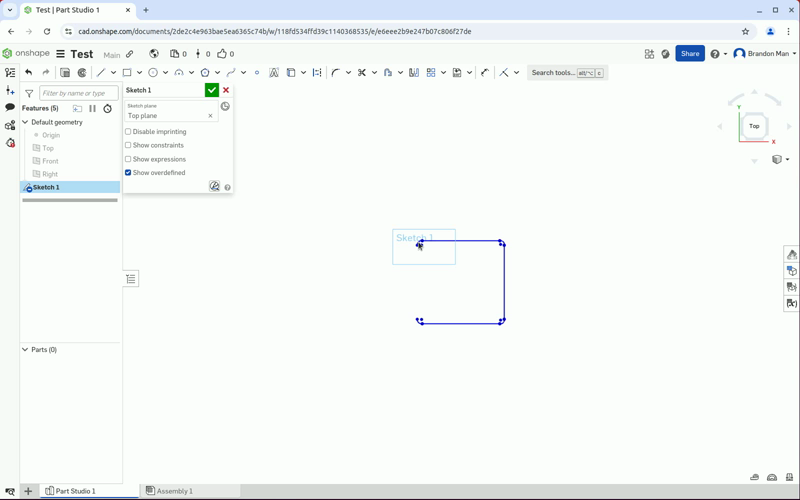
key(l)
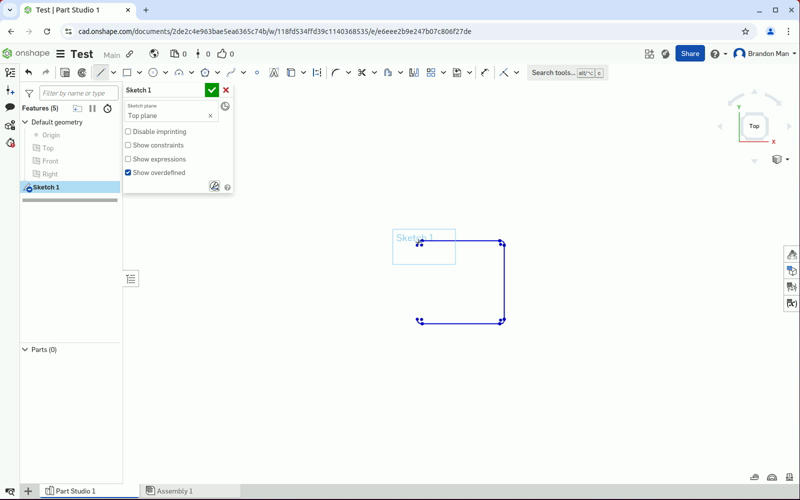
mouse_move(417, 245)
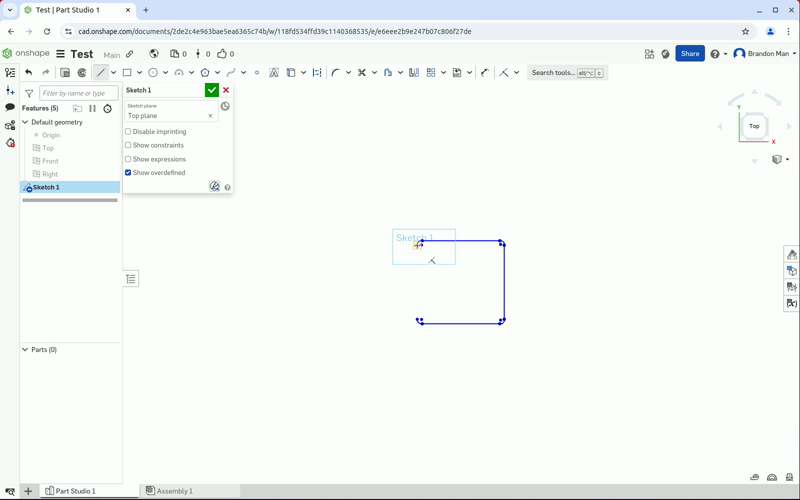
scroll(6)
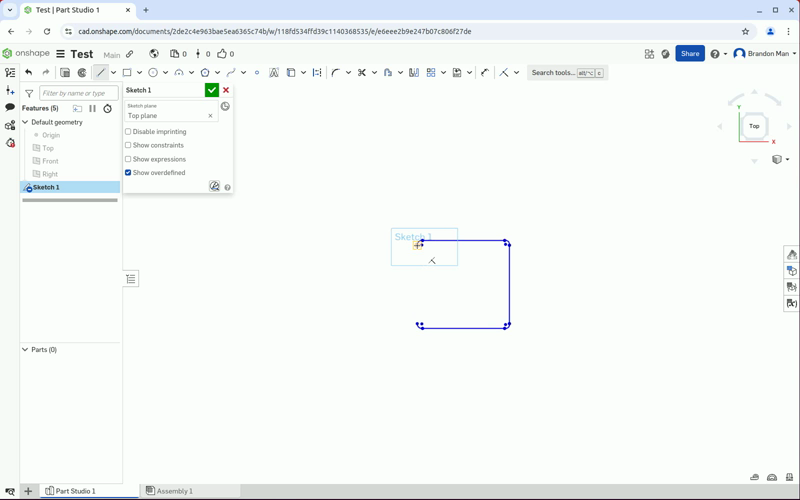
scroll(6)
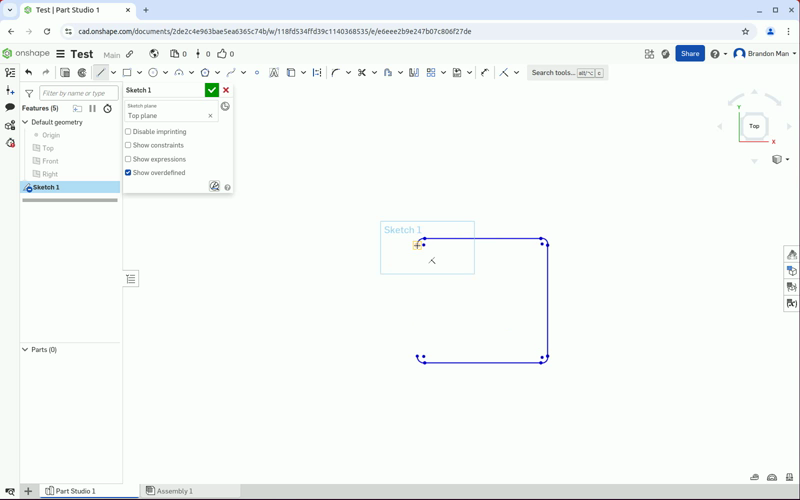
scroll(6)
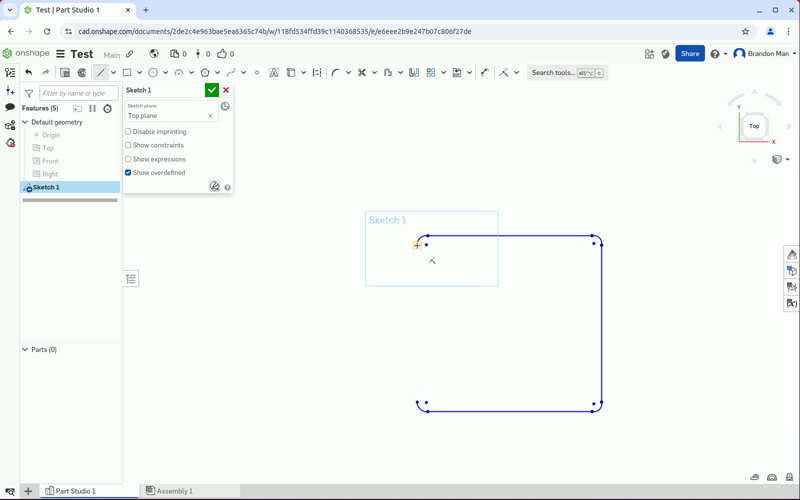
scroll(6)
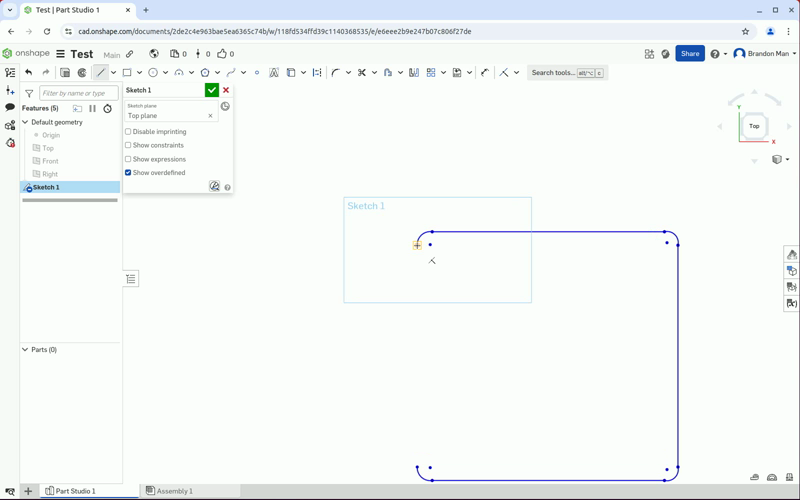
scroll(6)
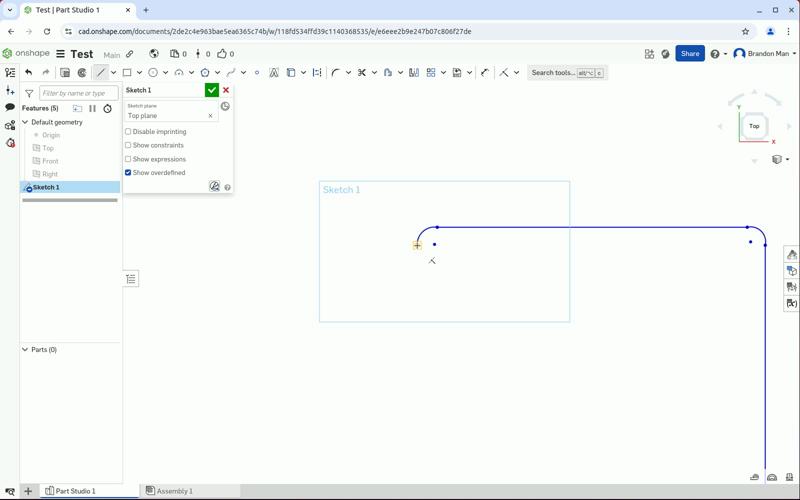
scroll(6)
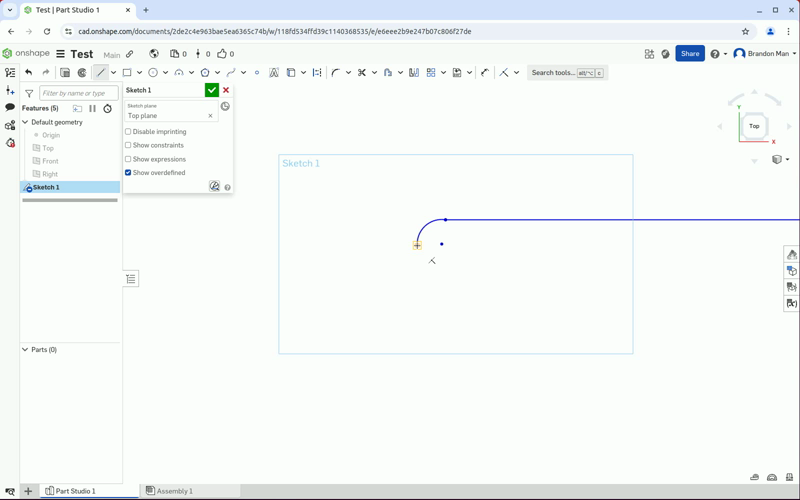
scroll(6)
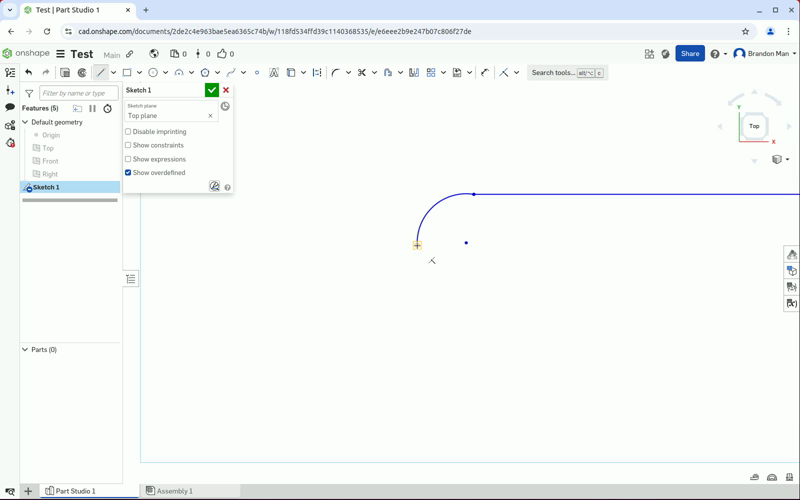
click(417, 245)
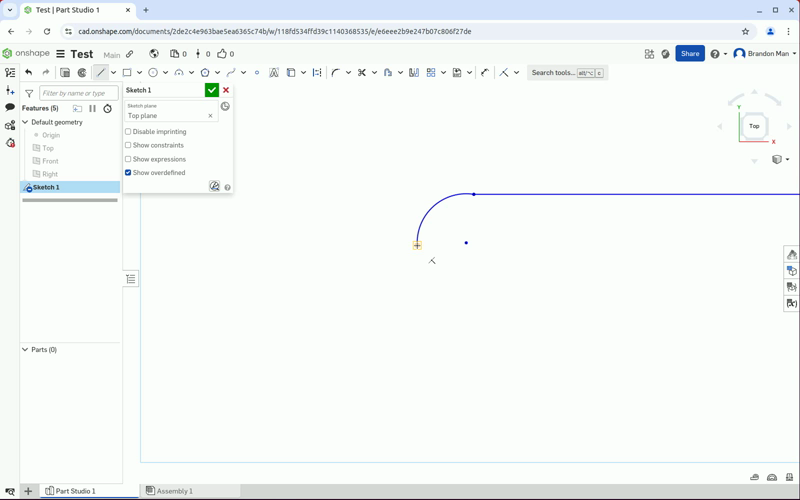
scroll(-6)
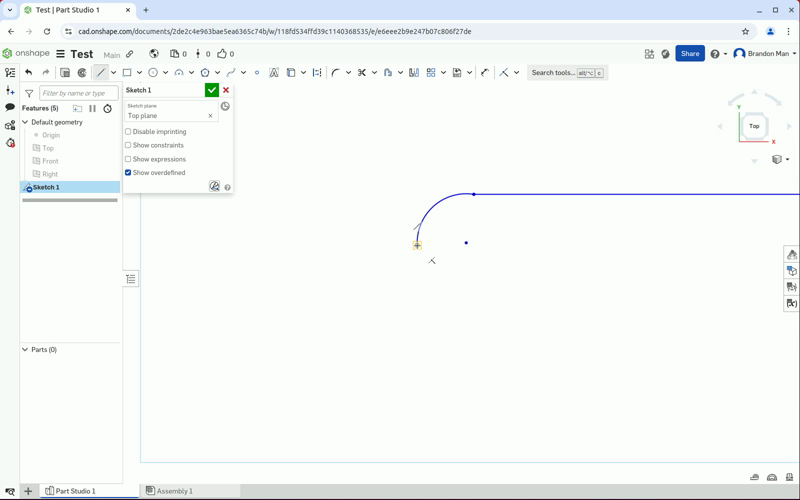
scroll(-6)
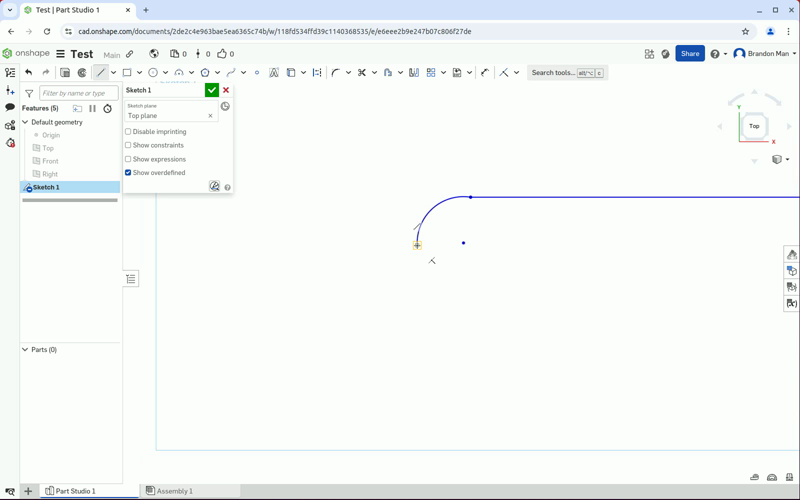
scroll(-6)
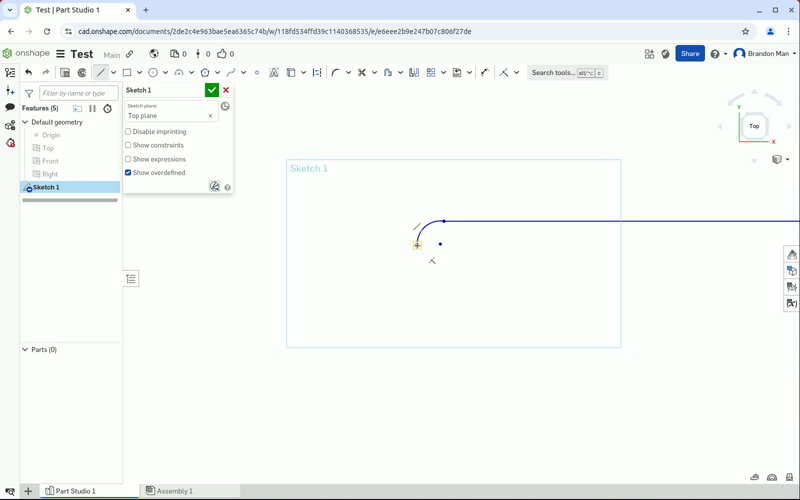
scroll(-6)
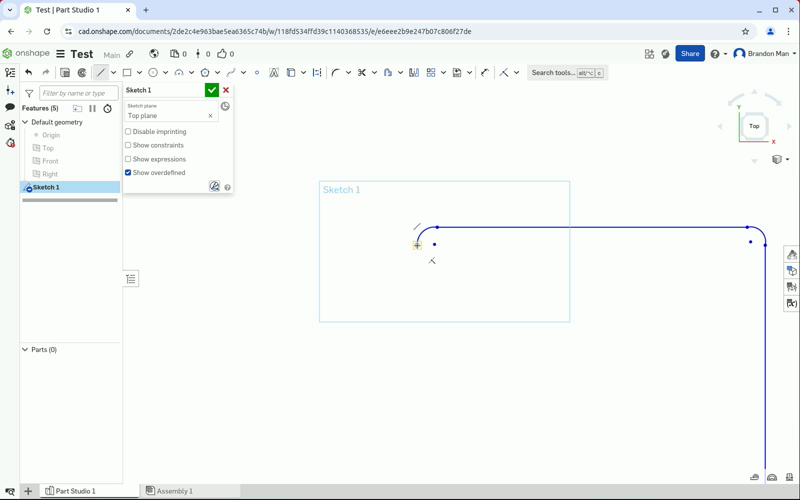
scroll(-6)
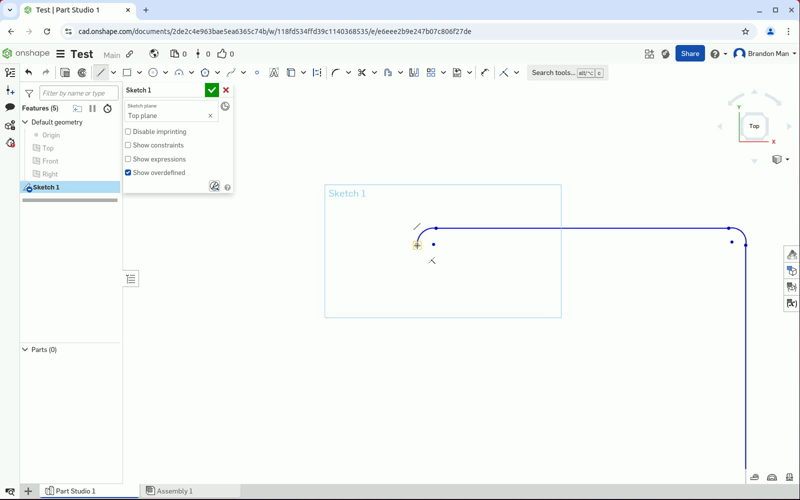
scroll(-6)
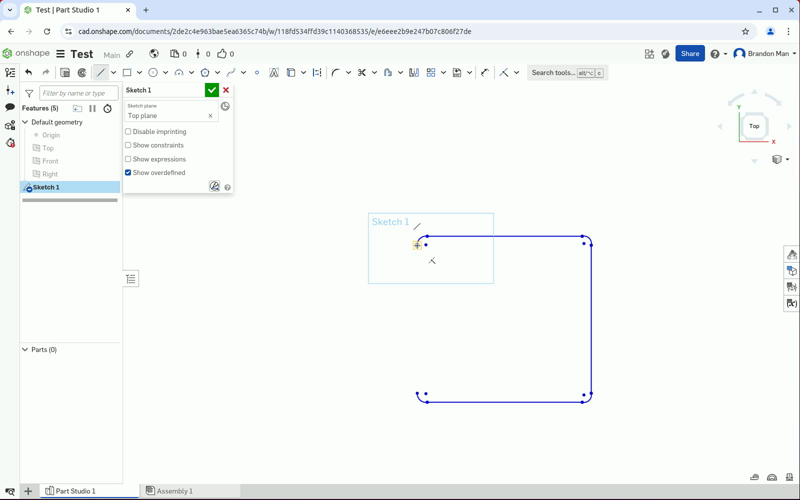
scroll(-6)
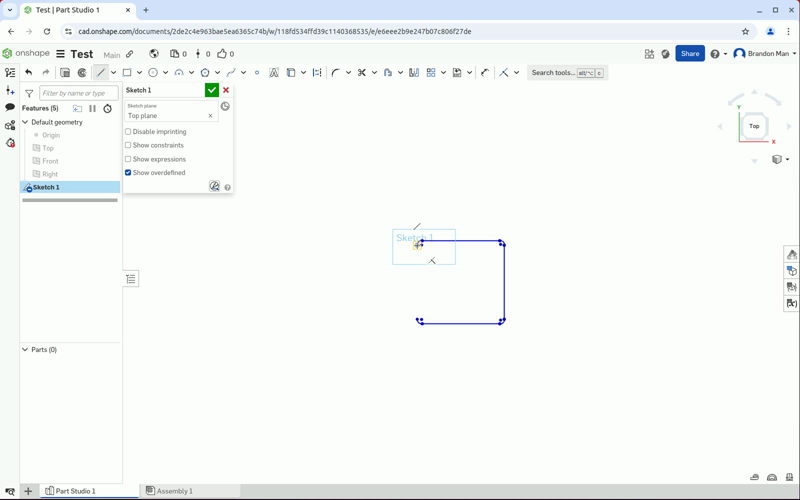
key_down(shift)
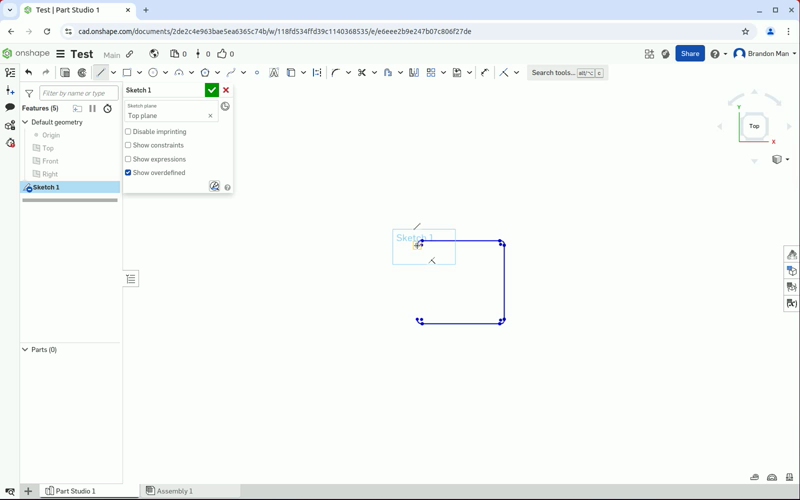
mouse_move(417, 319)
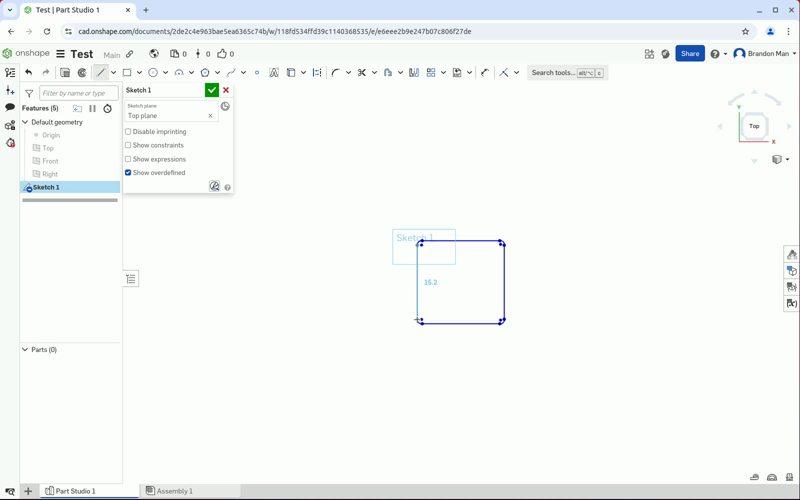
scroll(6)
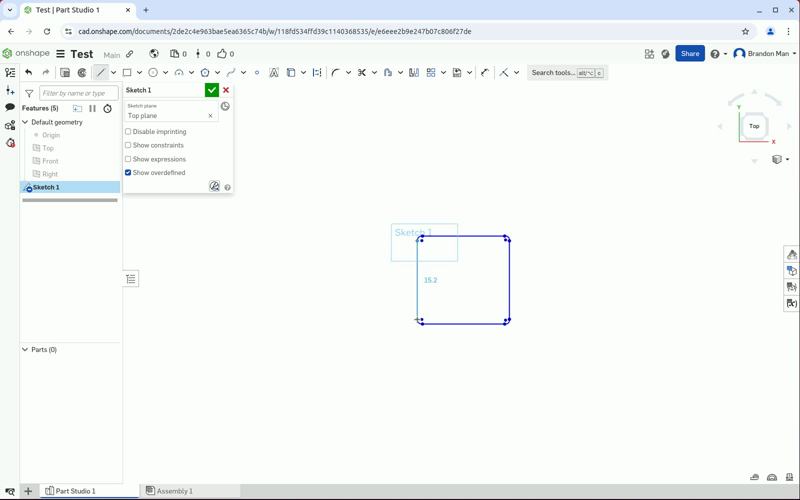
scroll(6)
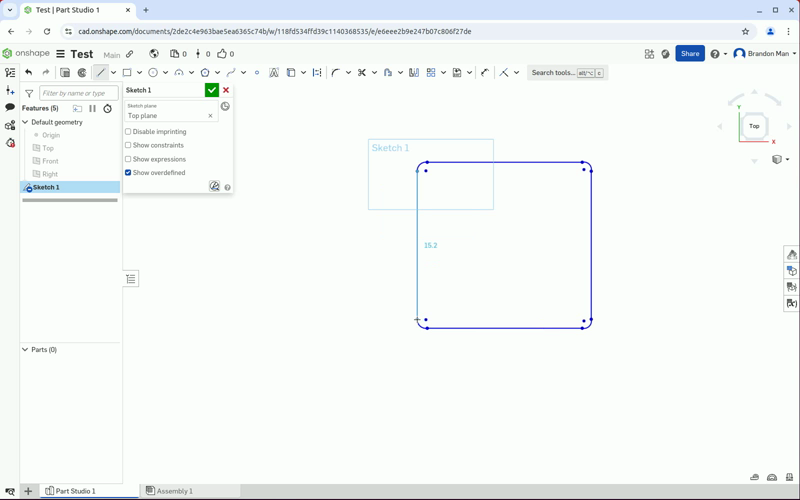
scroll(6)
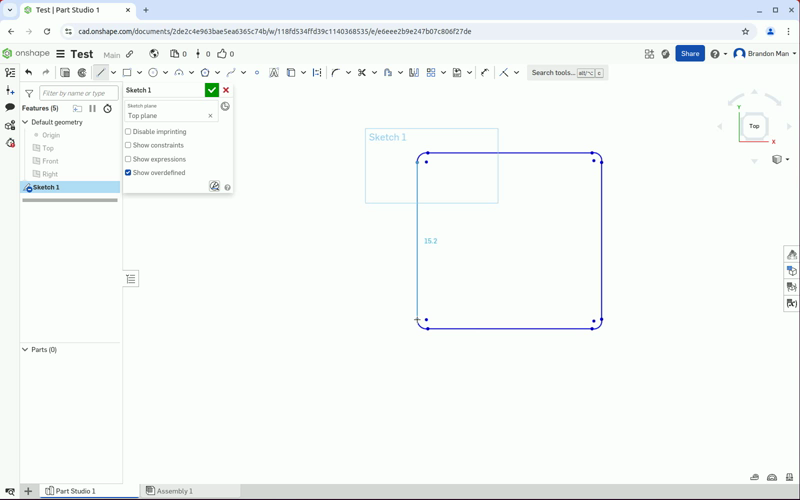
scroll(6)
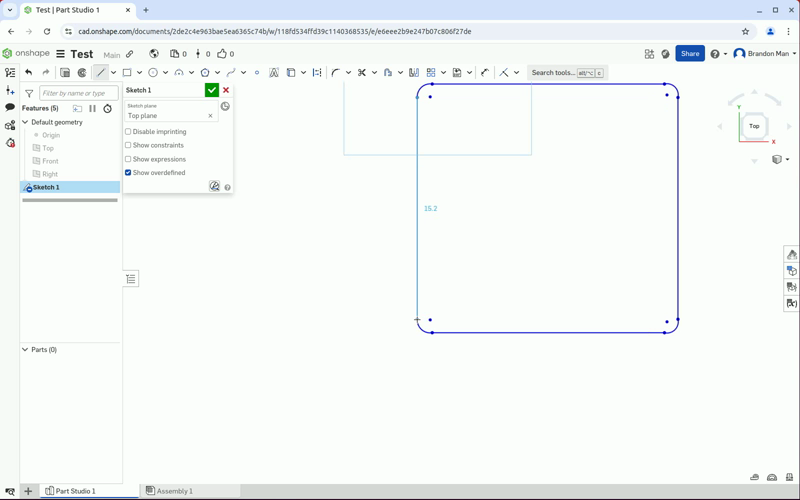
scroll(6)
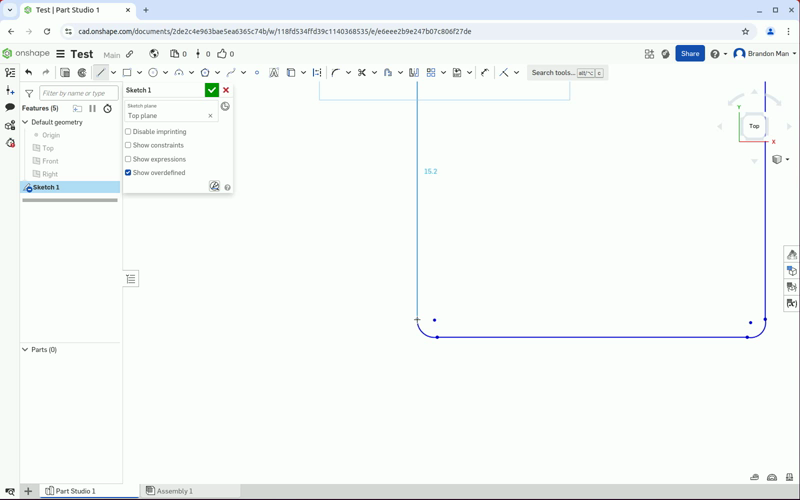
scroll(6)
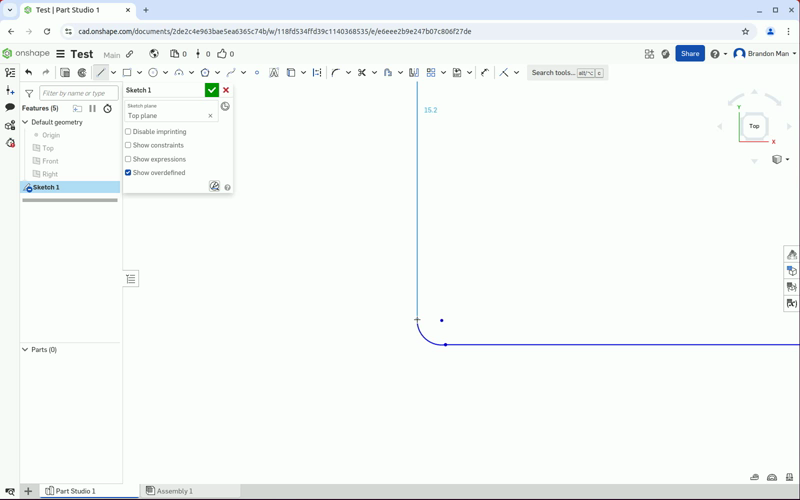
scroll(6)
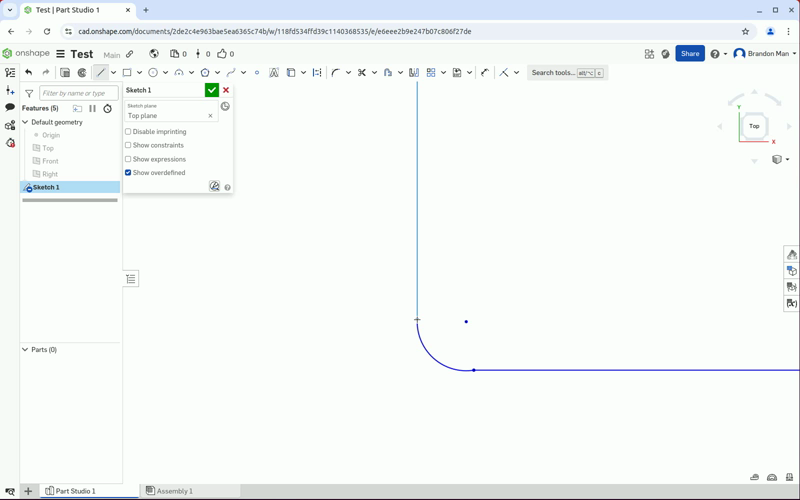
key_up(shift)
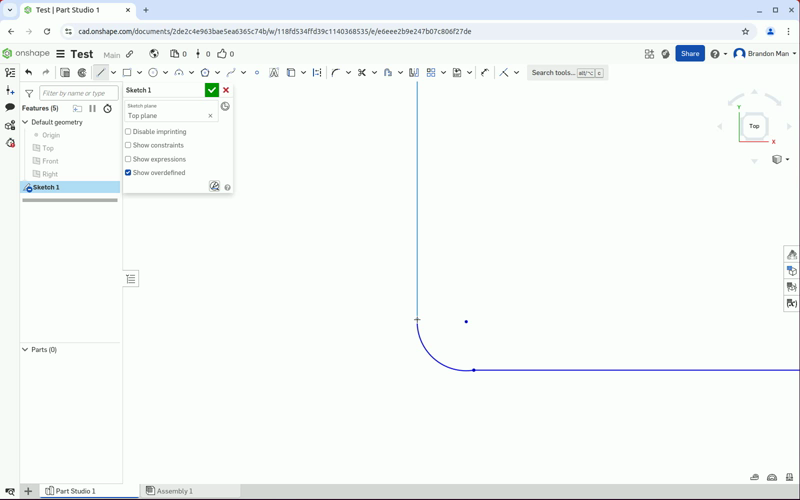
click(417, 319)
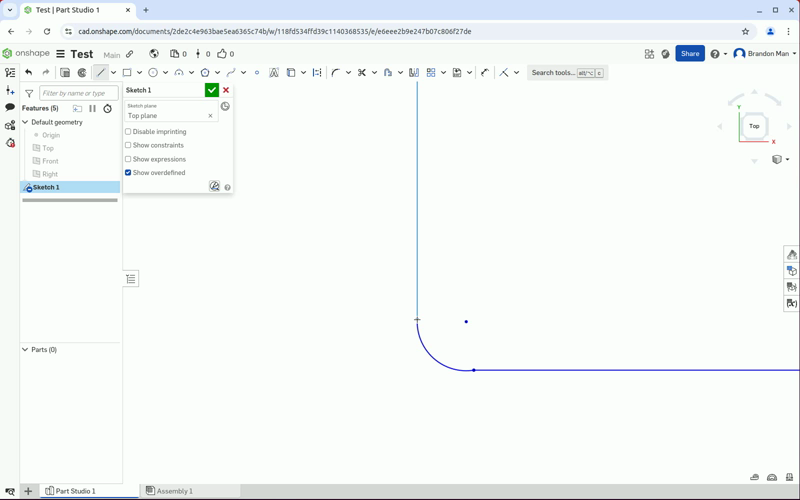
scroll(-6)
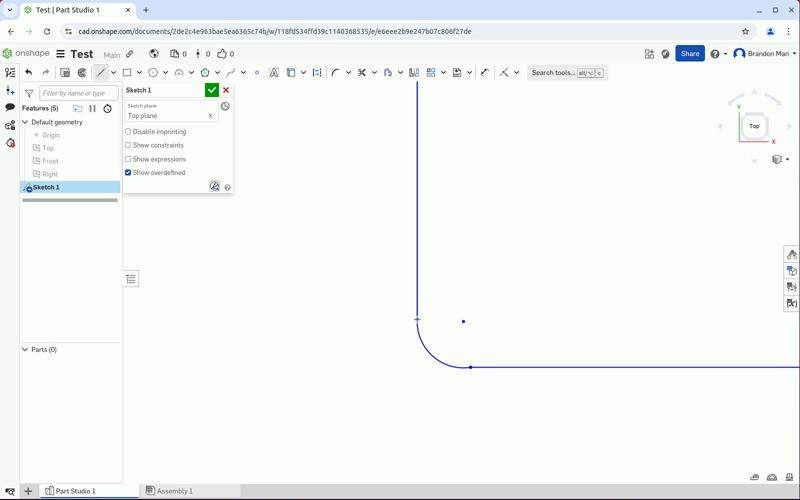
scroll(-6)
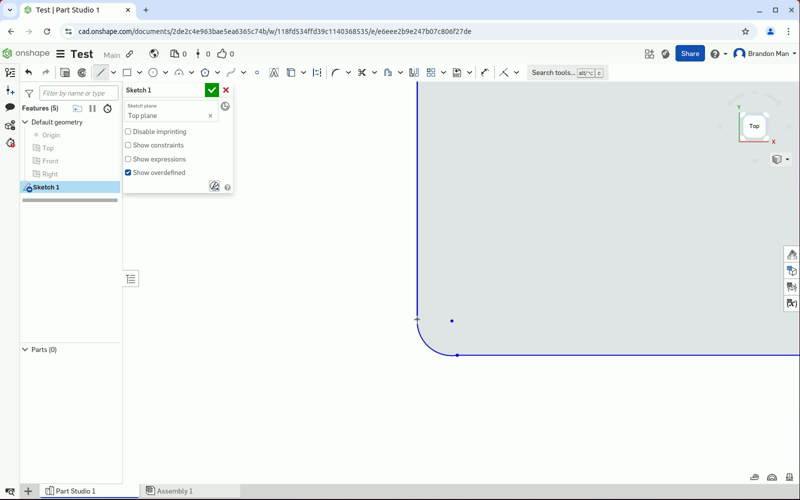
scroll(-6)
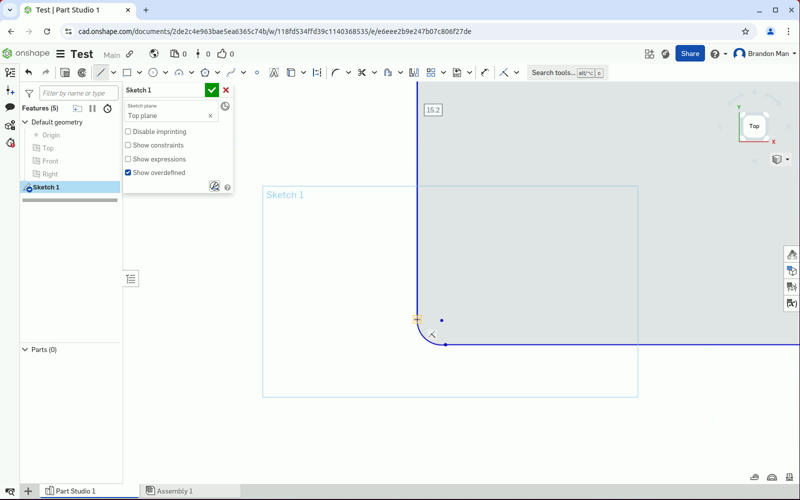
scroll(-6)
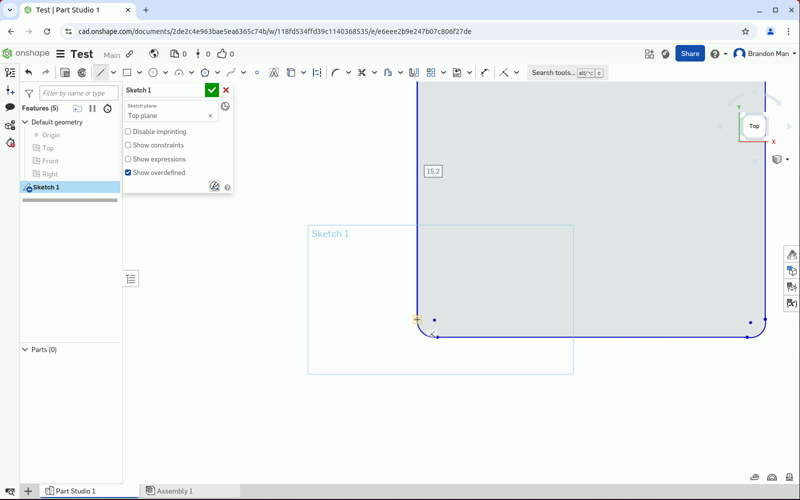
scroll(-6)
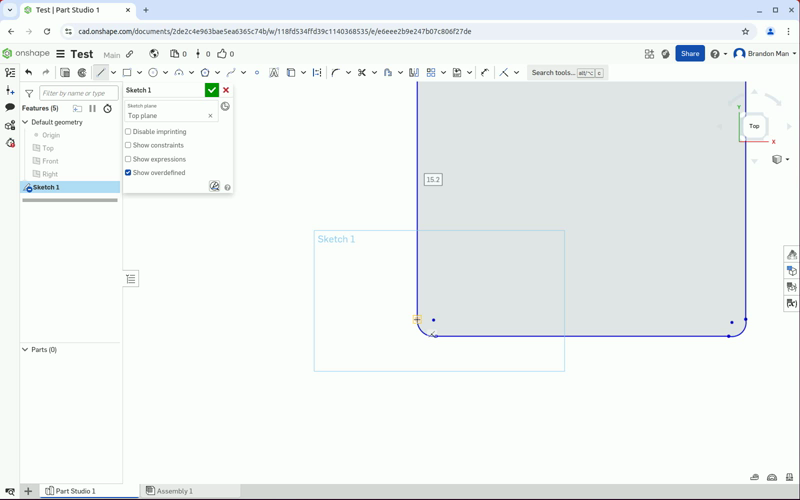
scroll(-6)
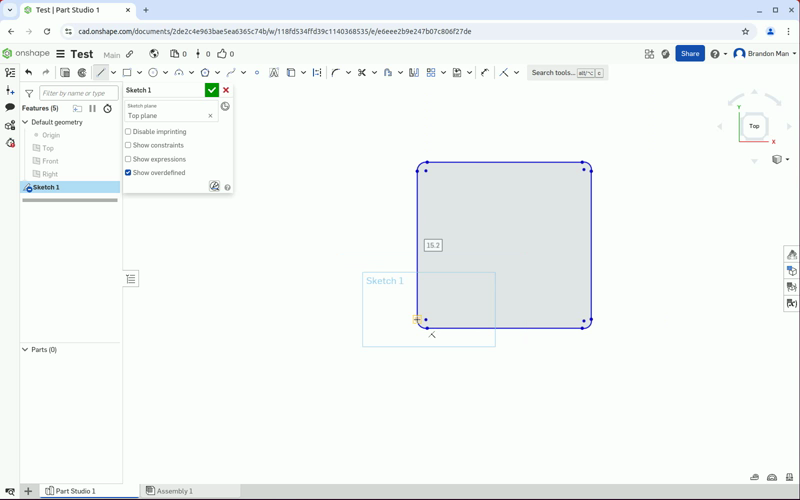
scroll(-6)
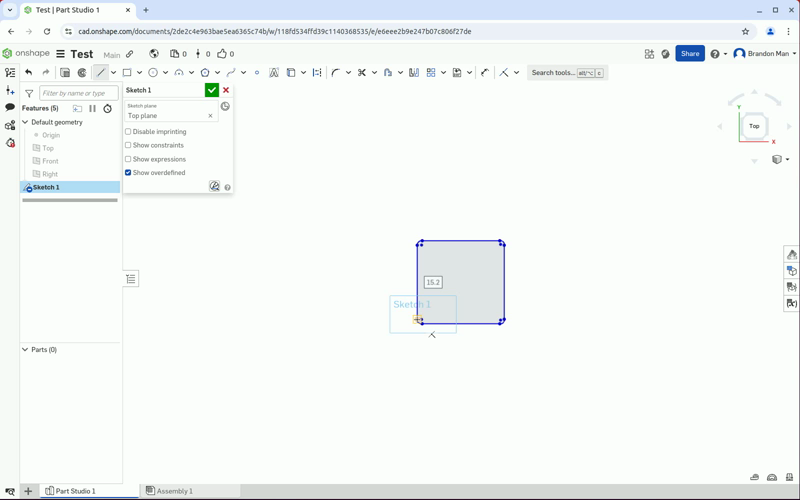
key(esc)
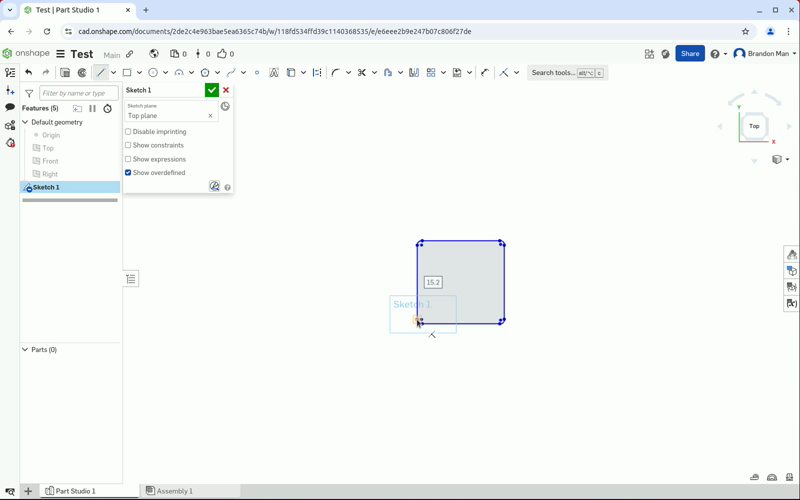
key(l)
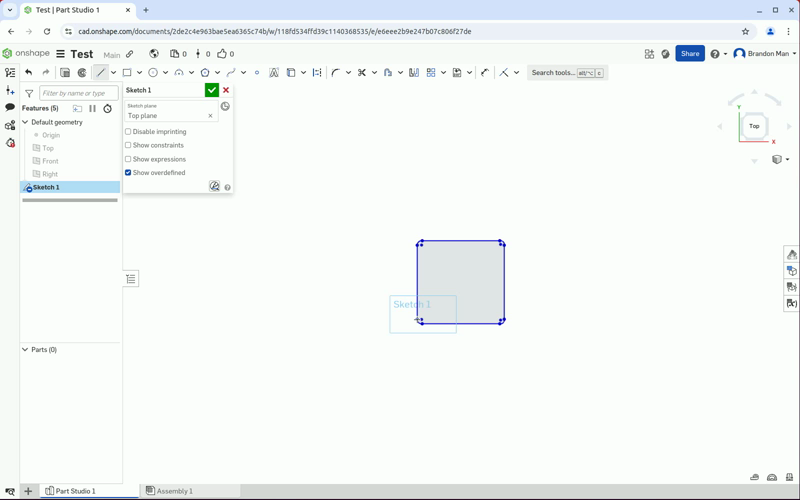
key_down(shift)
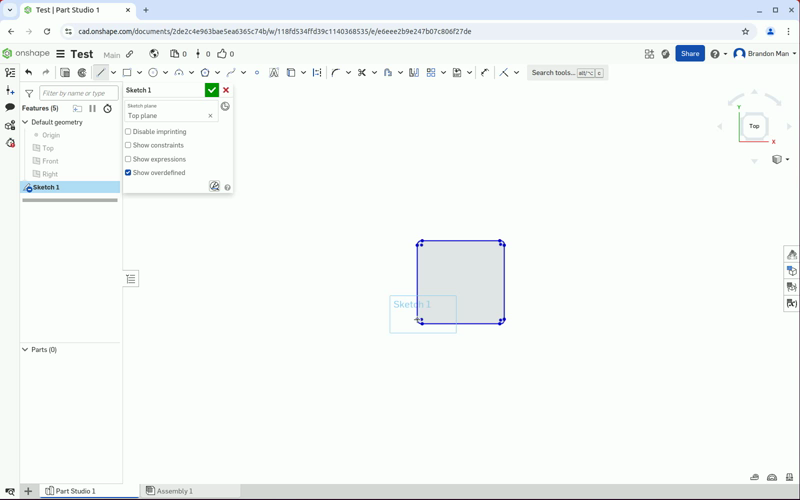
mouse_move(422, 319)
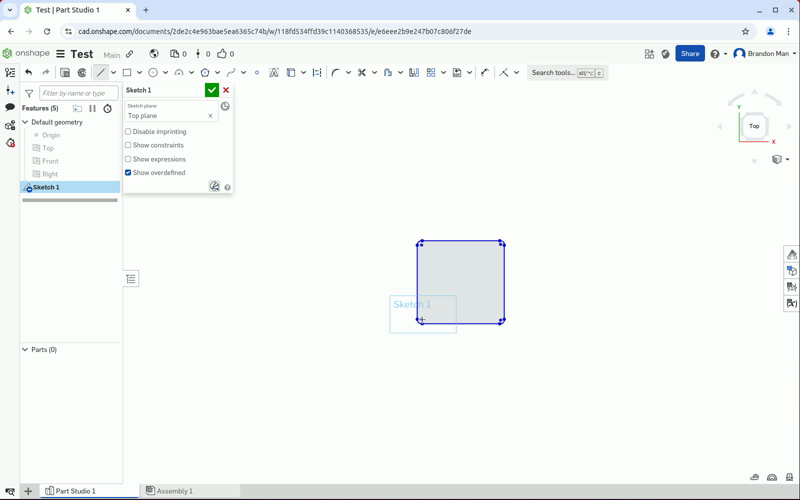
click(422, 319)
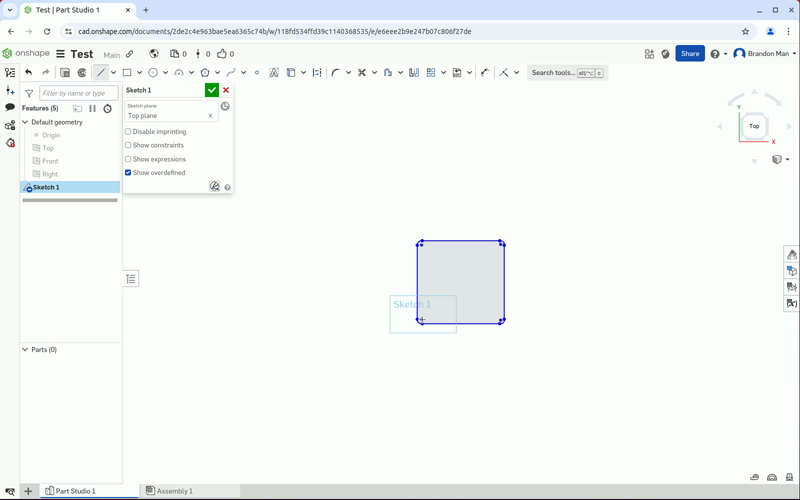
key_up(shift)
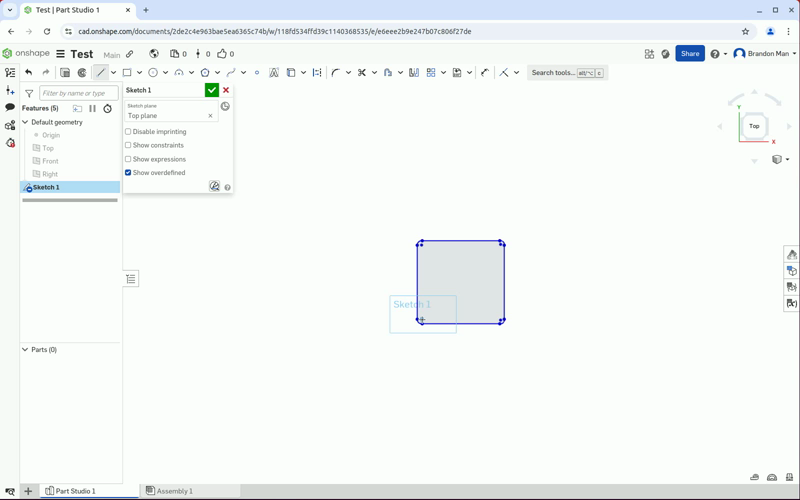
key_down(shift)
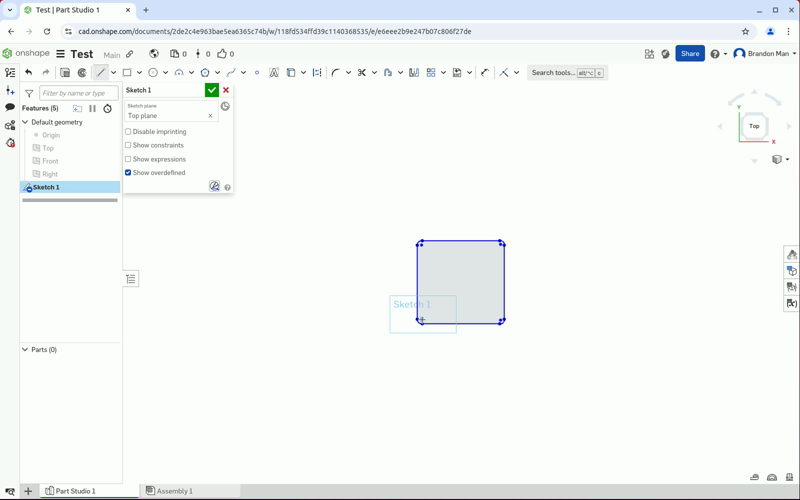
mouse_move(499, 319)
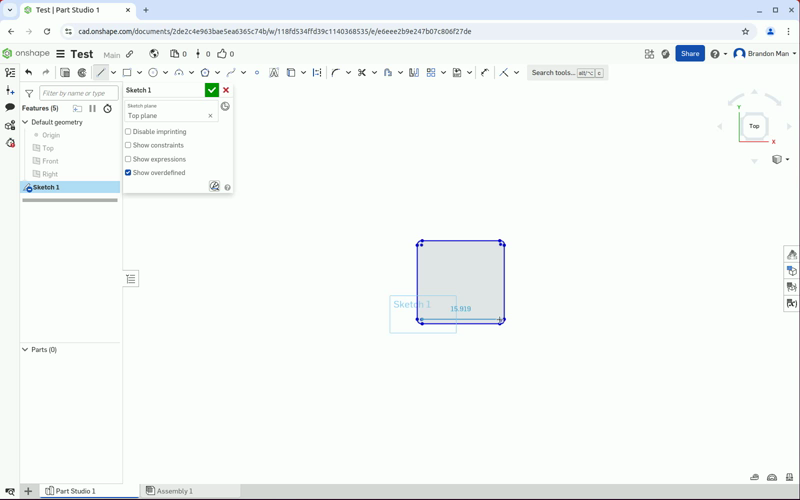
click(499, 319)
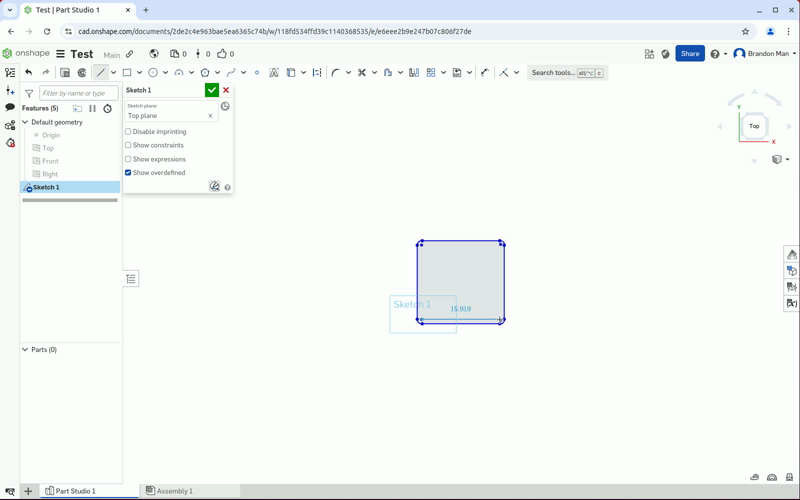
key_up(shift)
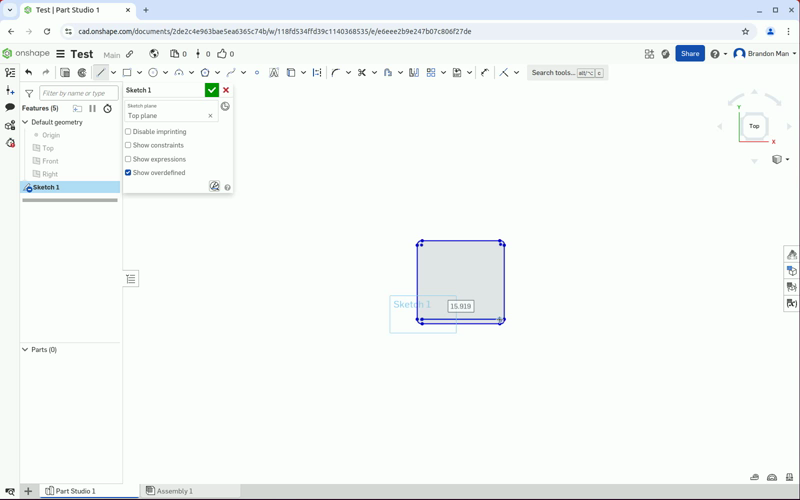
key_down(shift)
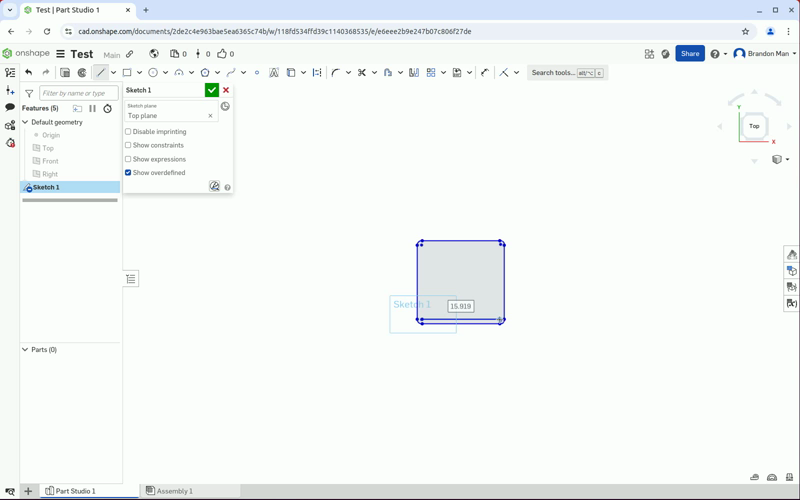
mouse_move(499, 245)
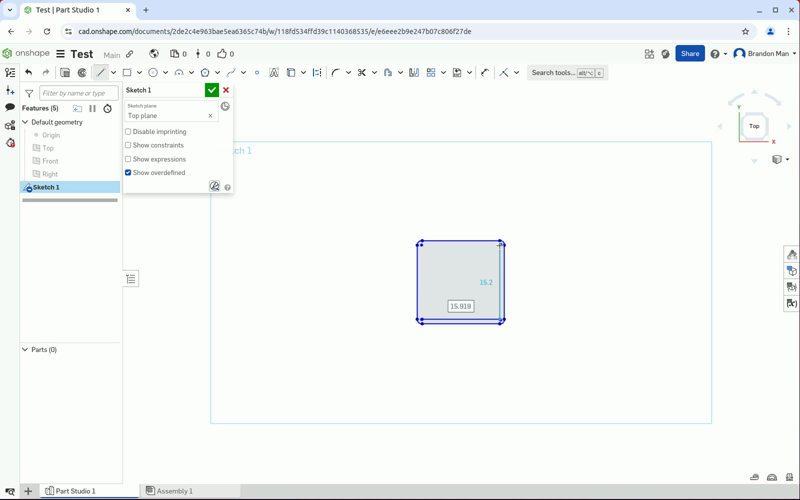
click(499, 245)
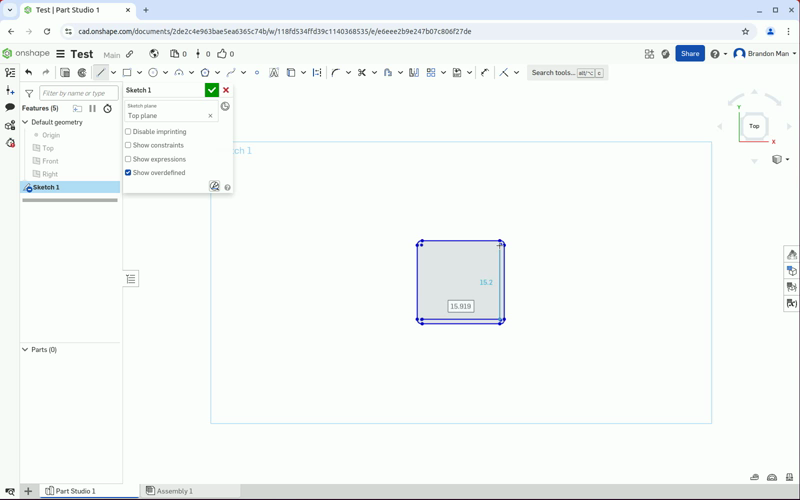
key_up(shift)
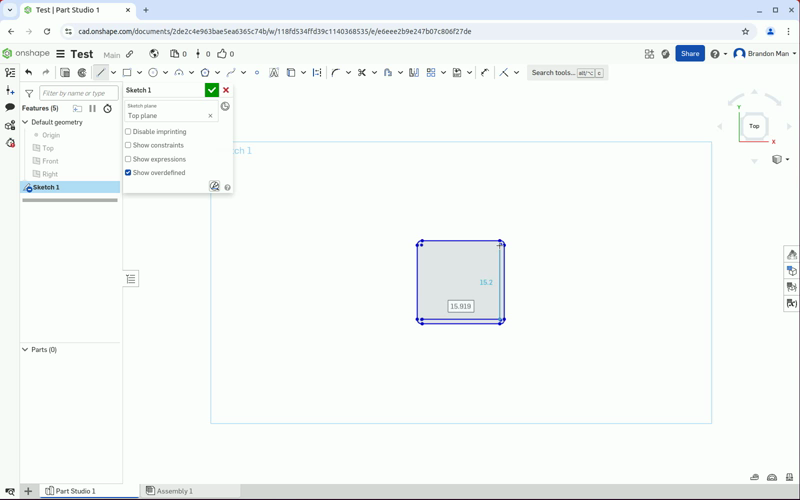
key_down(shift)
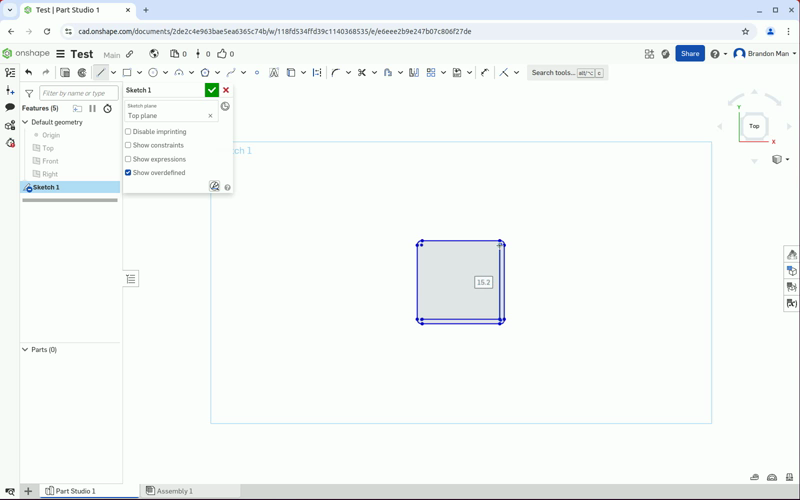
mouse_move(422, 245)
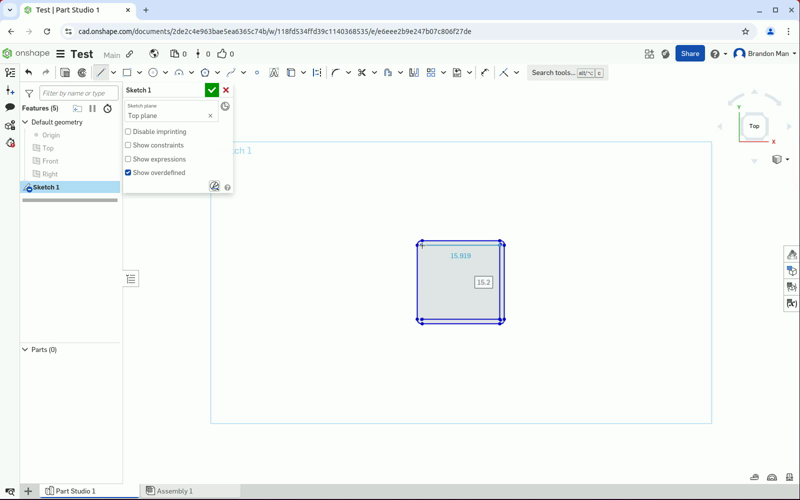
click(422, 245)
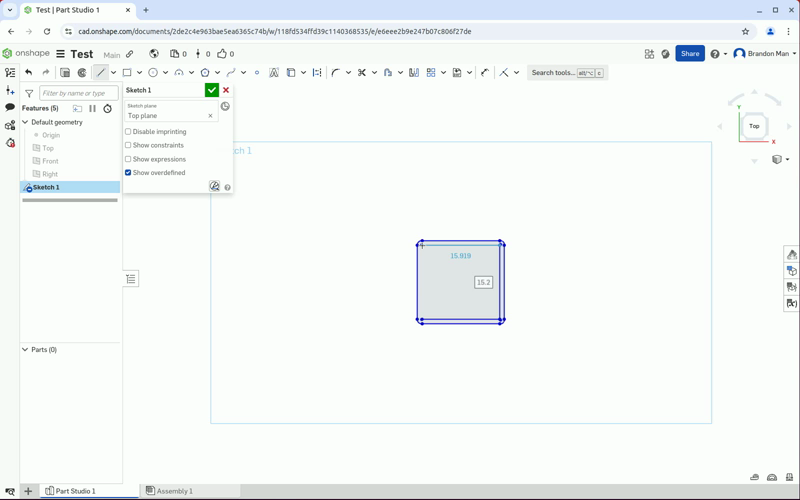
key_up(shift)
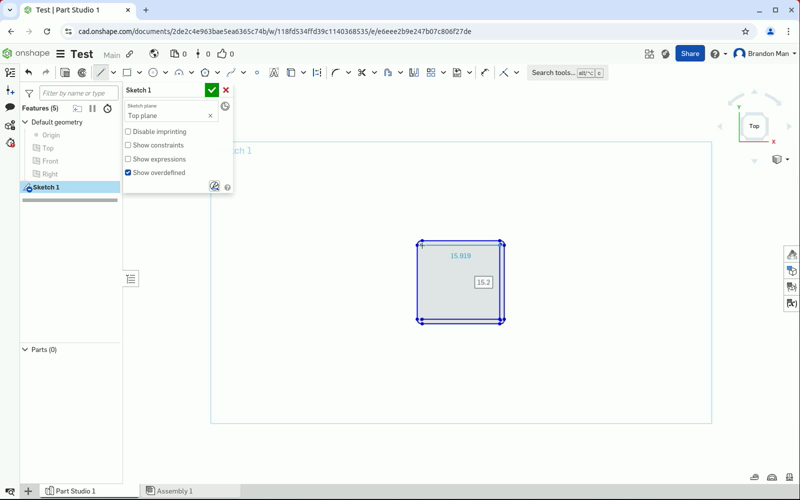
key_down(shift)
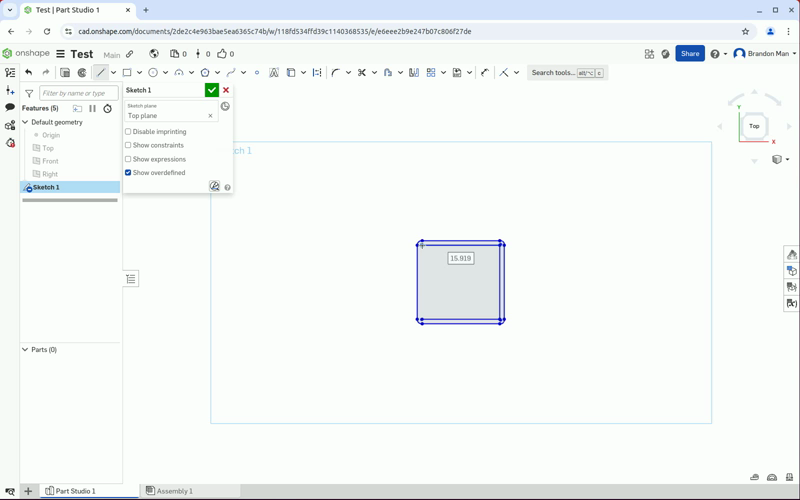
mouse_move(422, 319)
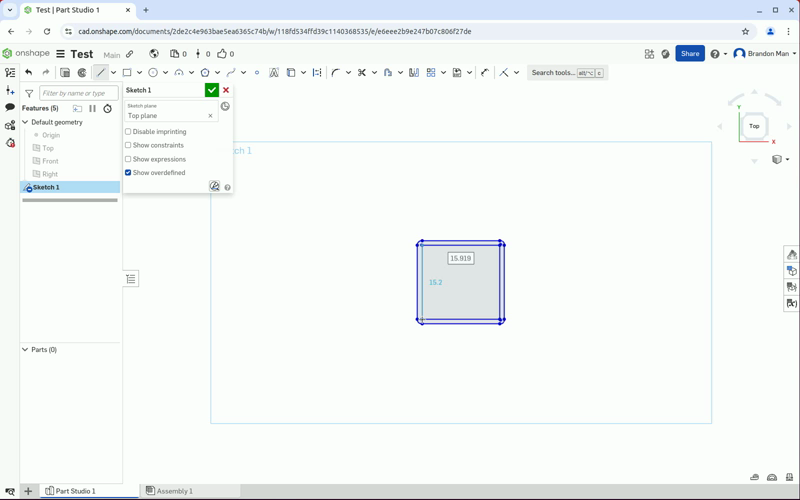
key_up(shift)
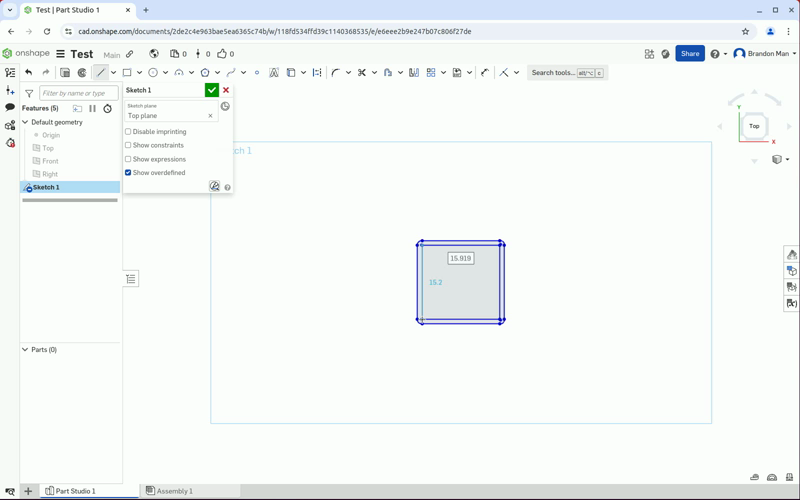
click(422, 319)
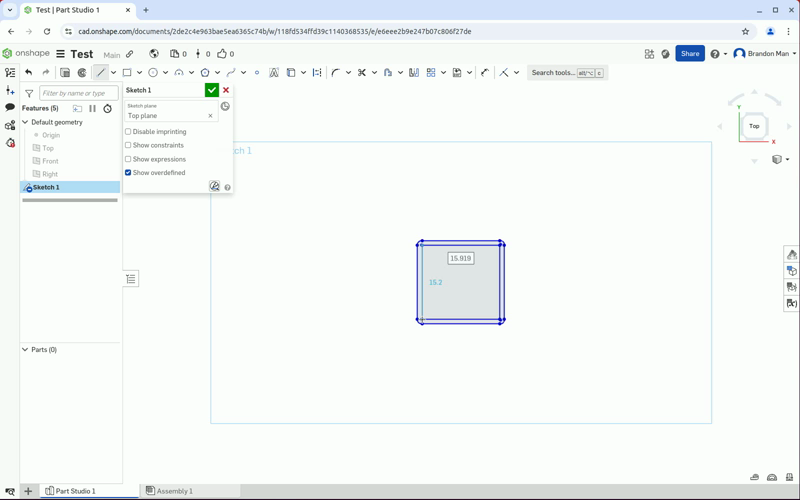
key(esc)
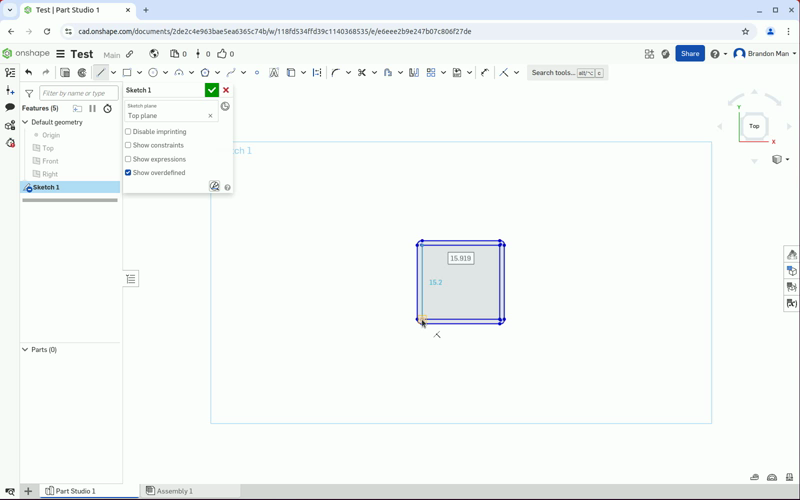
mouse_move(421, 307)
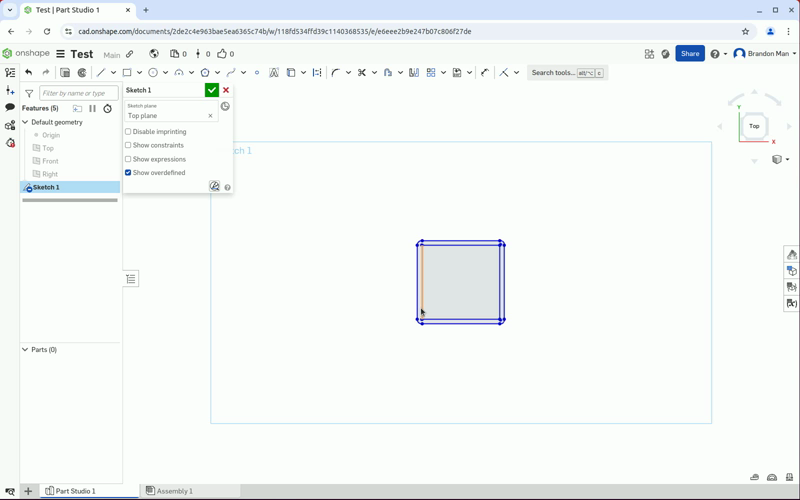
scroll(6)
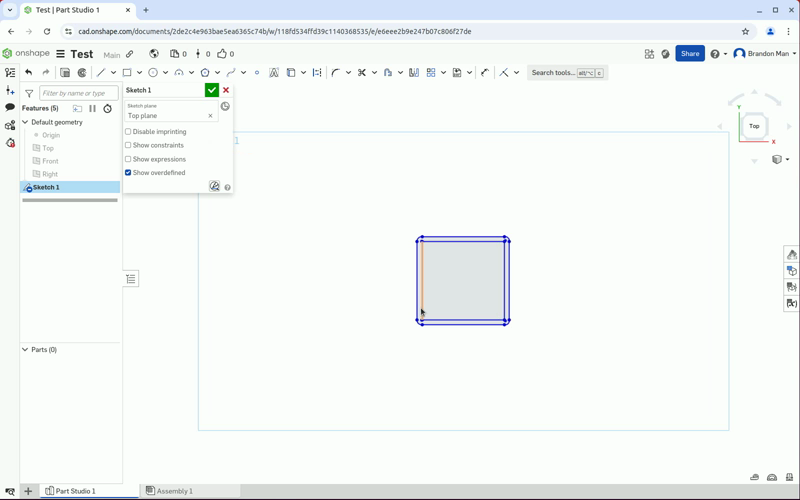
scroll(6)
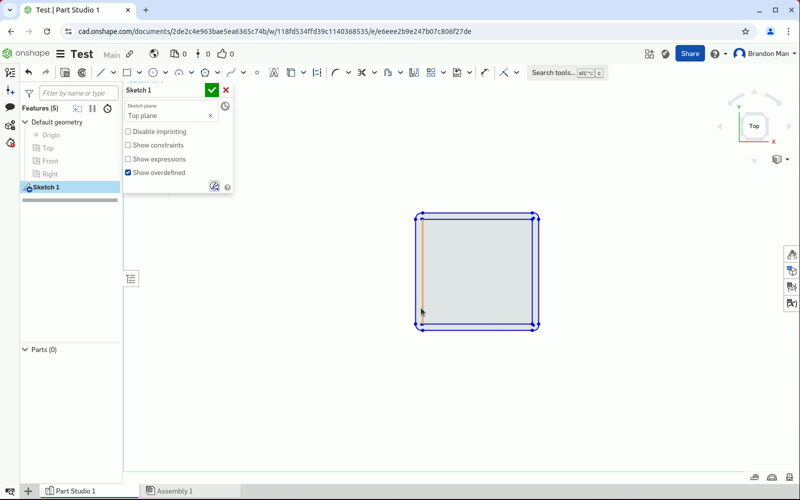
scroll(6)
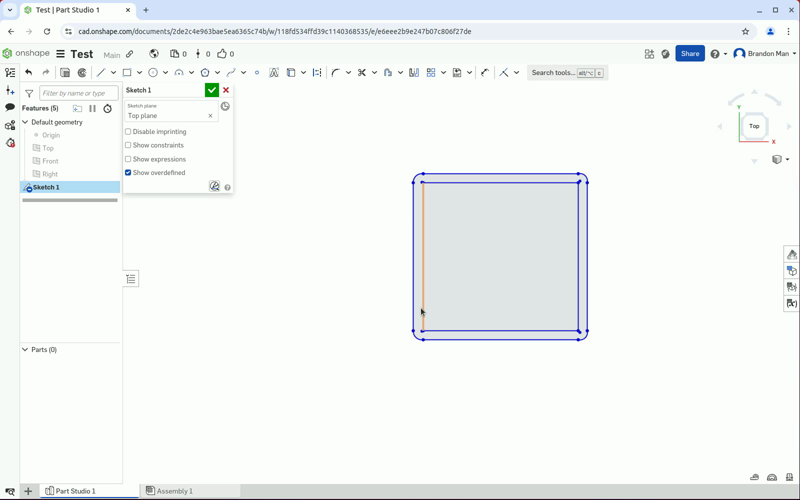
scroll(6)
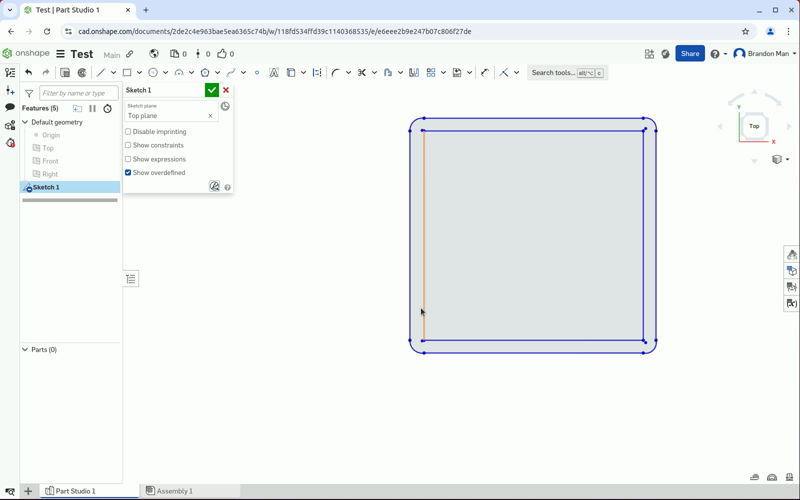
scroll(6)
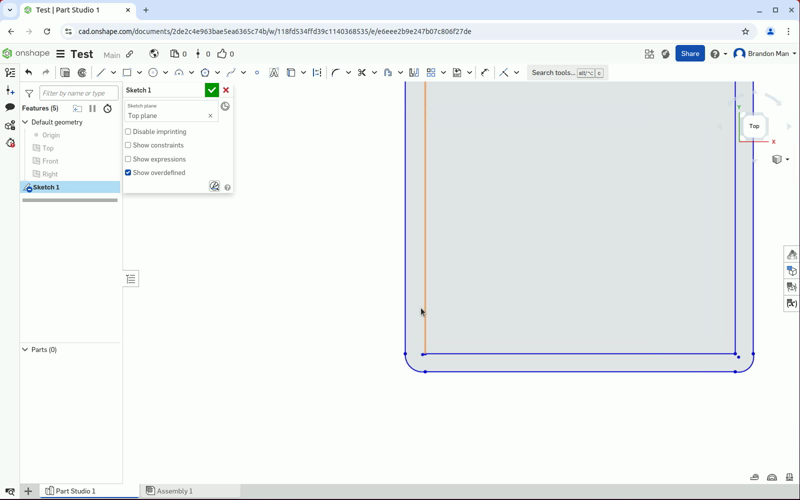
scroll(6)
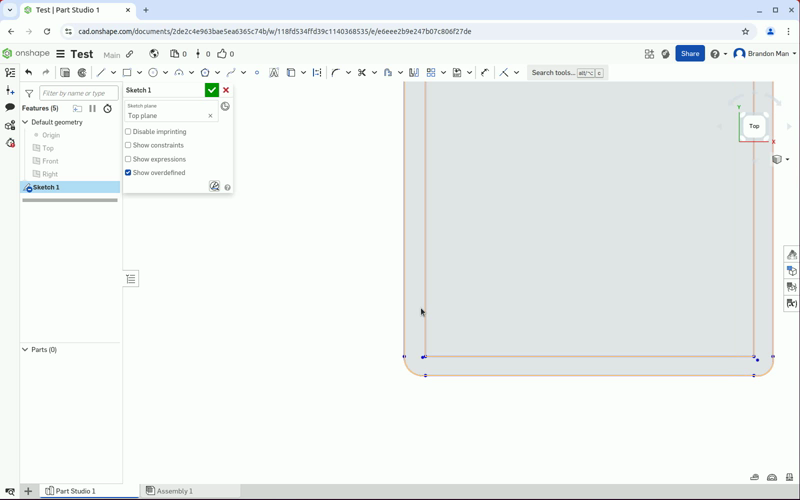
scroll(6)
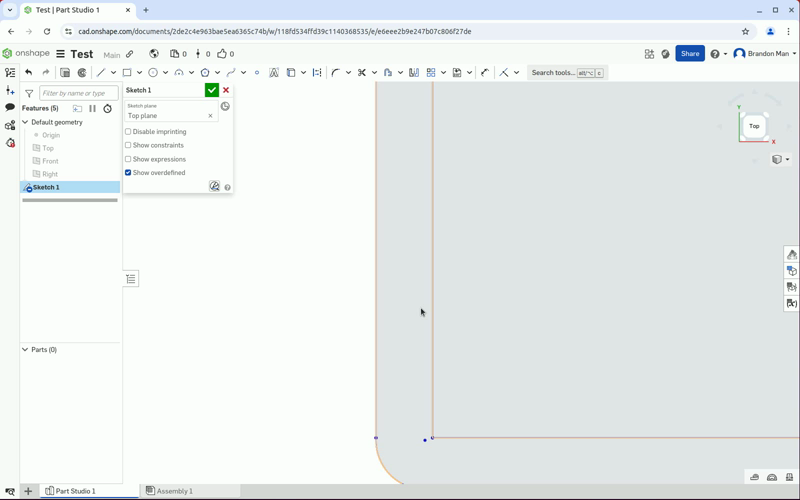
click(421, 307)
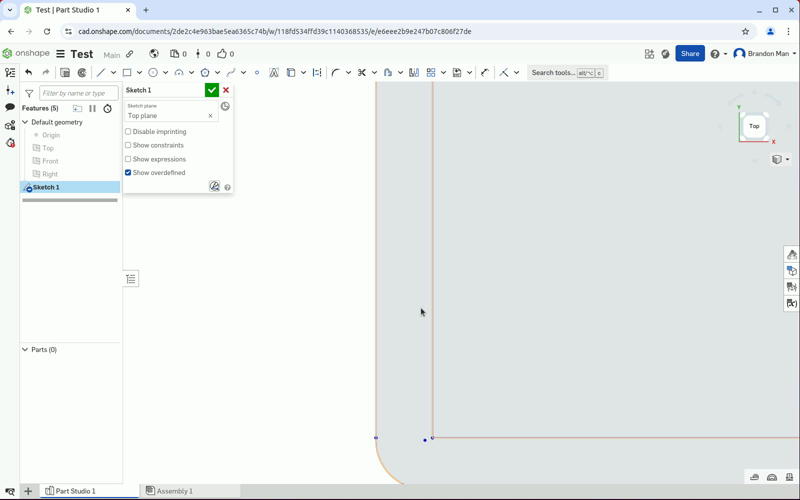
scroll(-6)
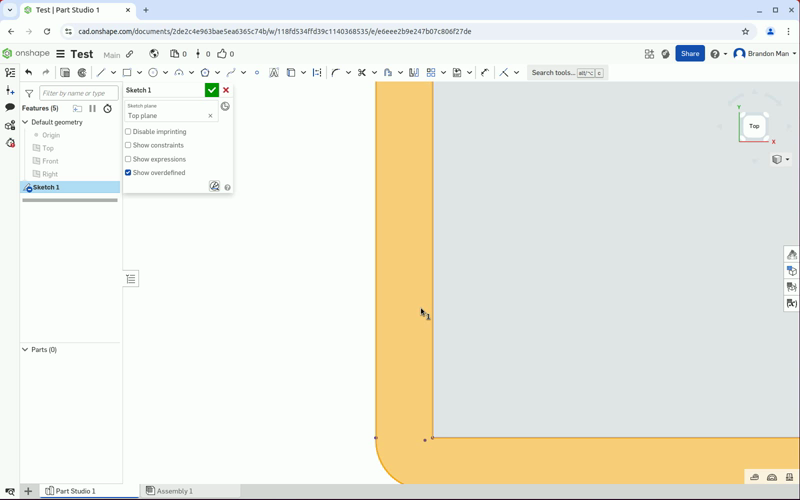
scroll(-6)
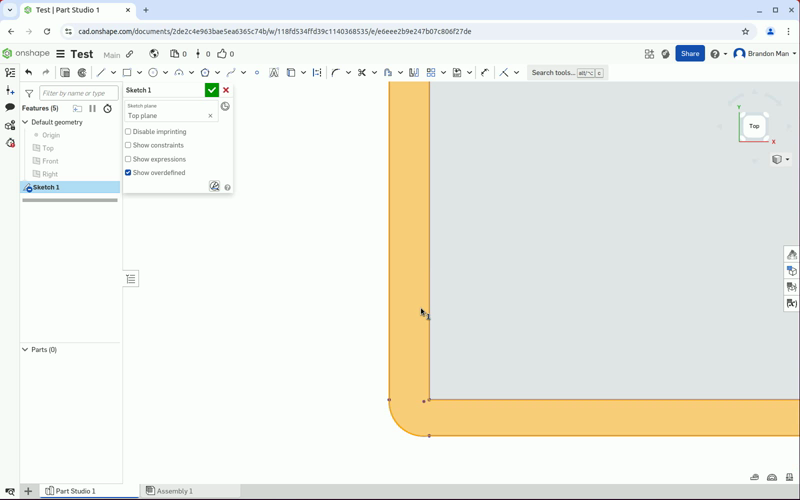
scroll(-6)
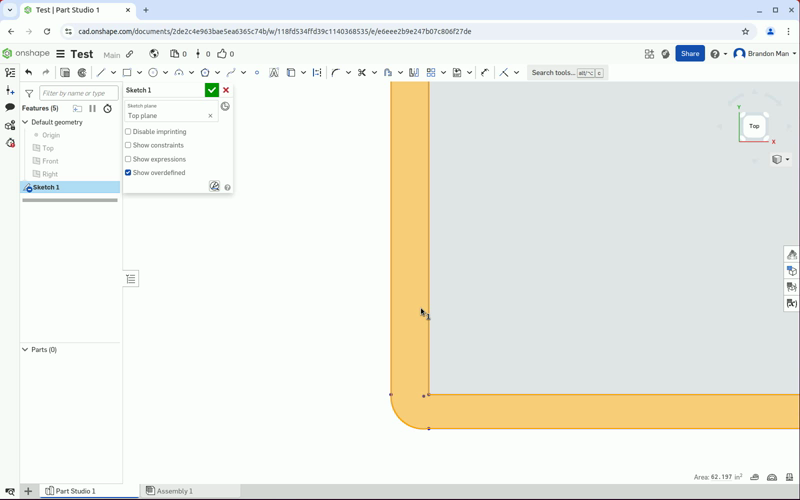
scroll(-6)
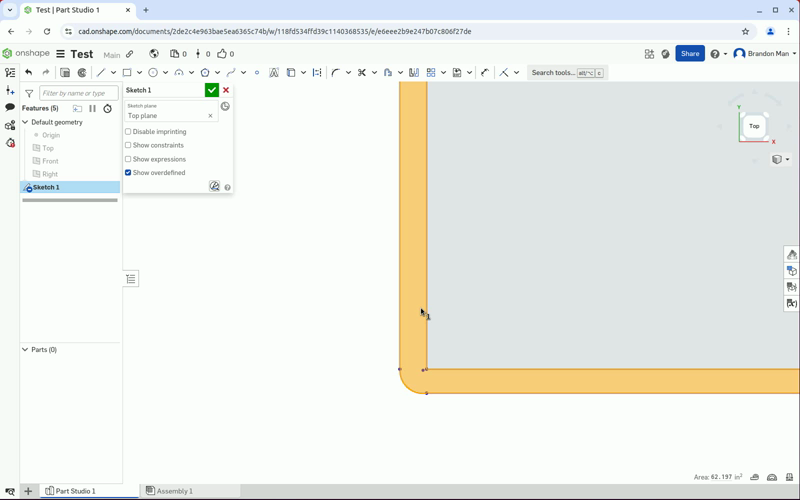
scroll(-6)
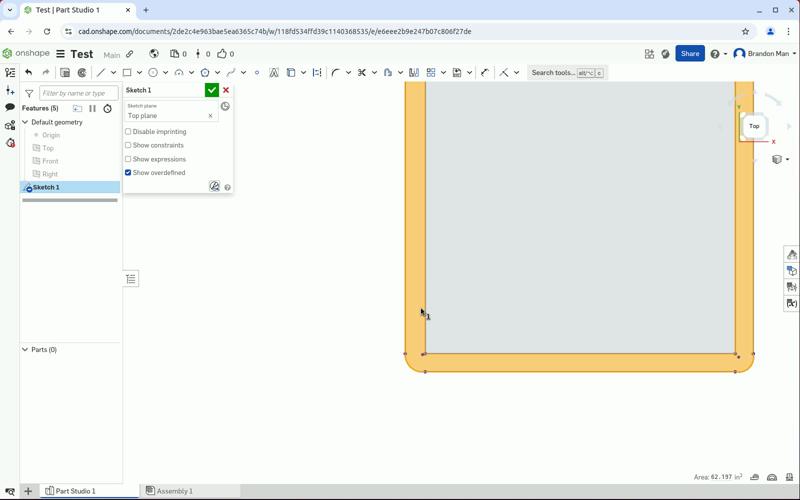
scroll(-6)
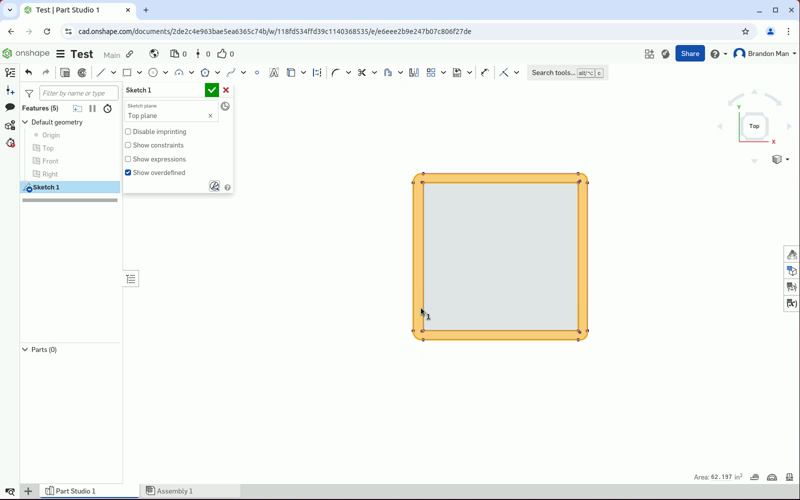
scroll(-6)
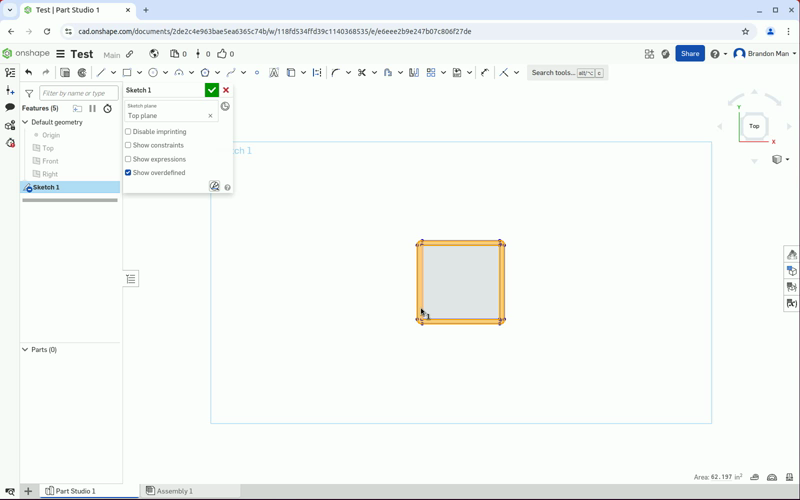
mouse_move(73, 352)
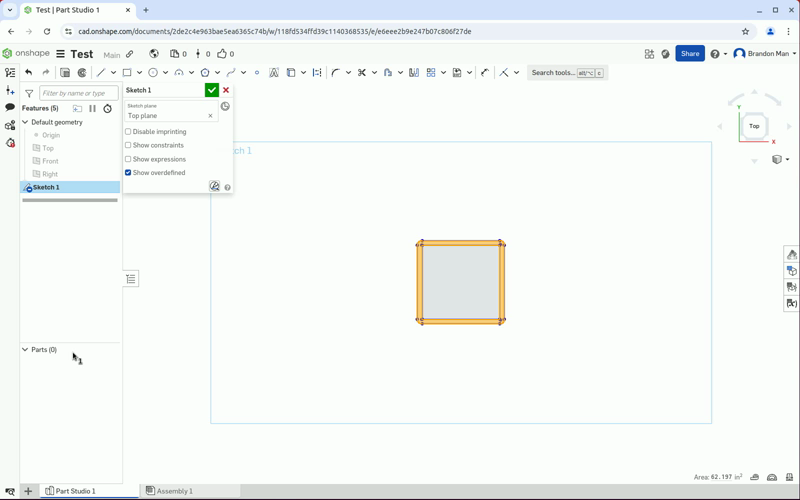
key(shift+y)
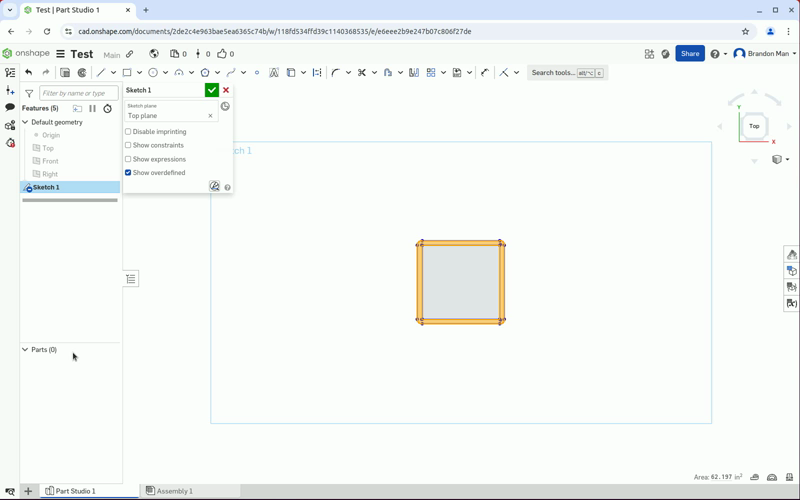
key(shift+e)
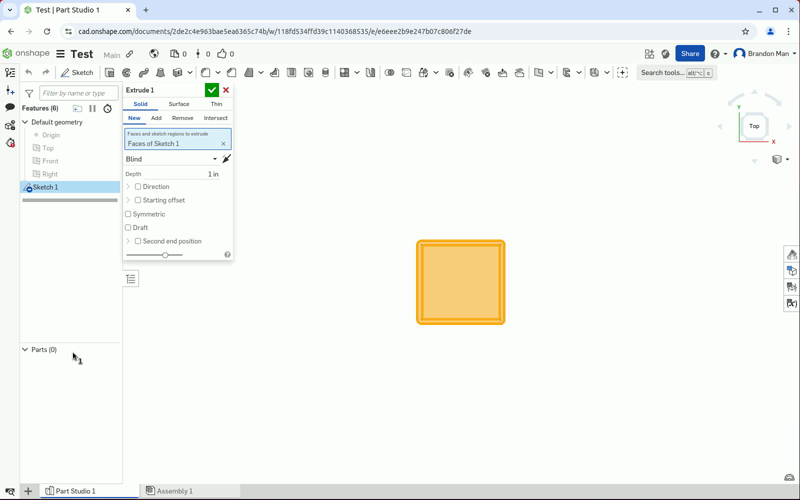
mouse_move(143, 106)
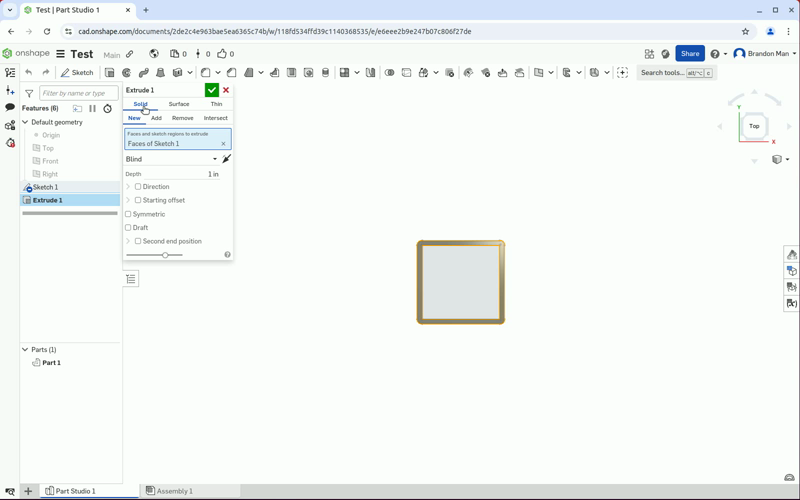
click(143, 106)
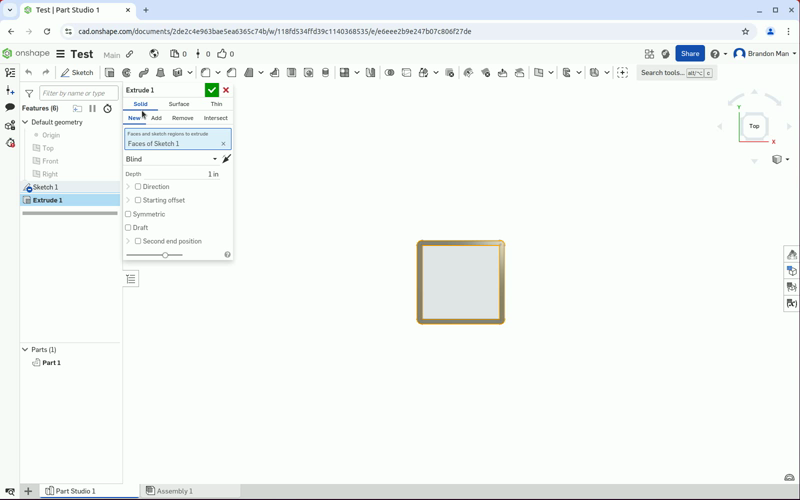
mouse_move(137, 120)
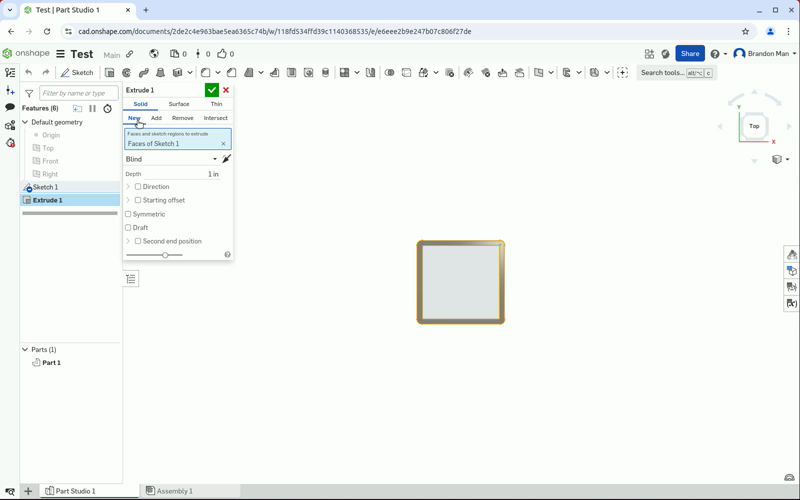
click(137, 120)
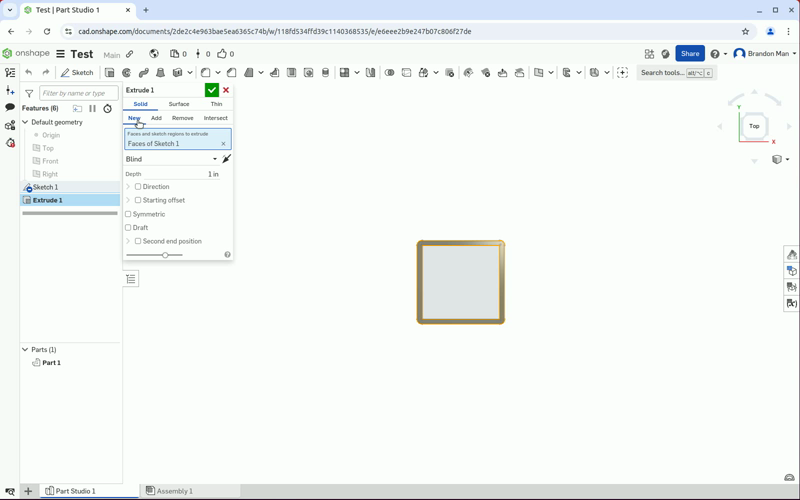
key(tab, 4)
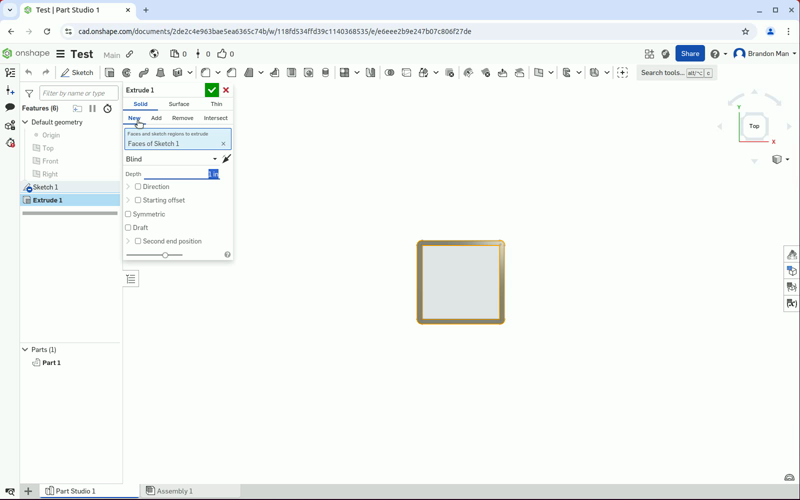
text(0.963)
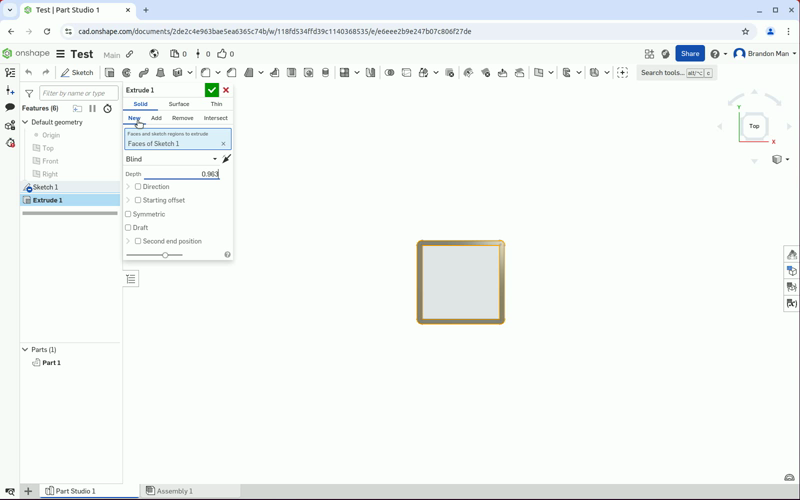
key(enter)
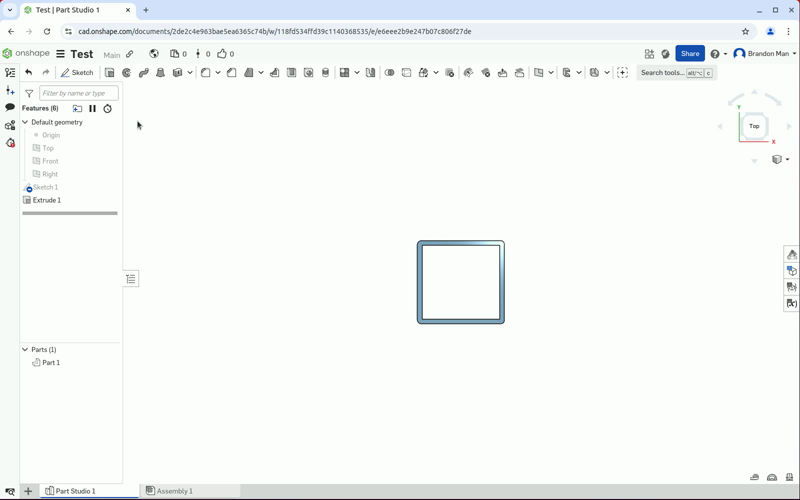
key(shift+h)
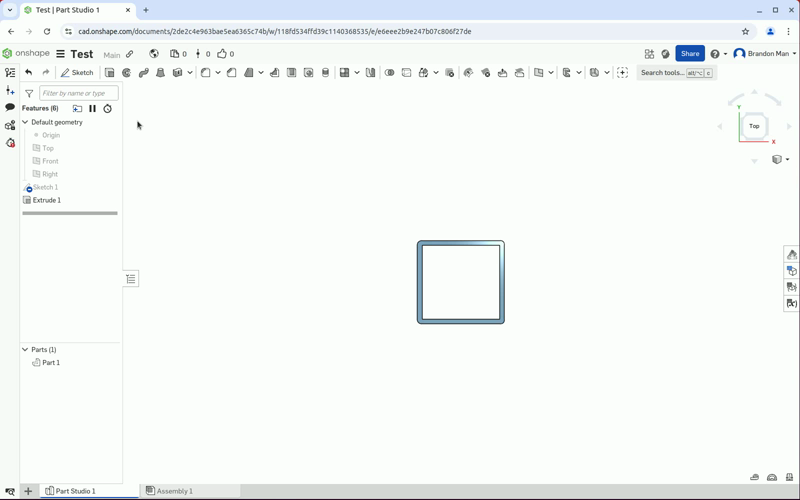
key(shift+h)
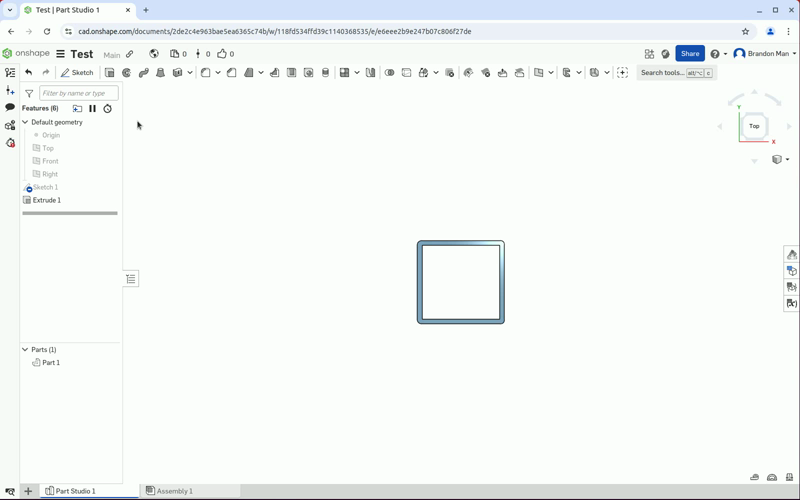
mouse_move(73, 189)
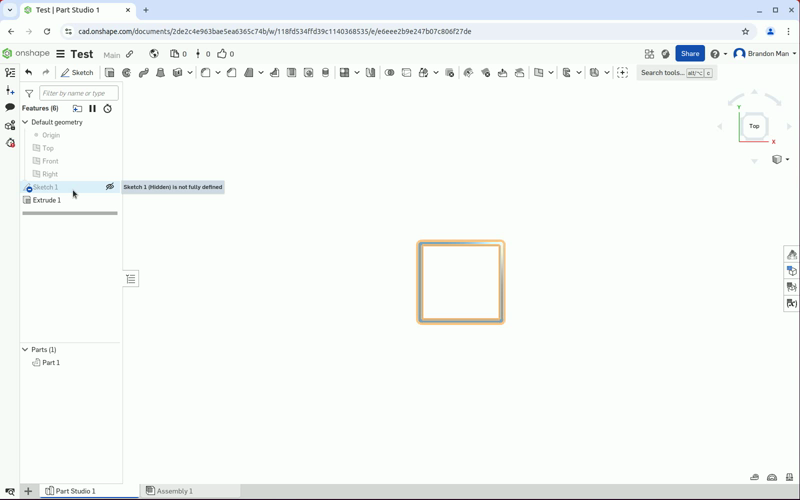
click(73, 189)
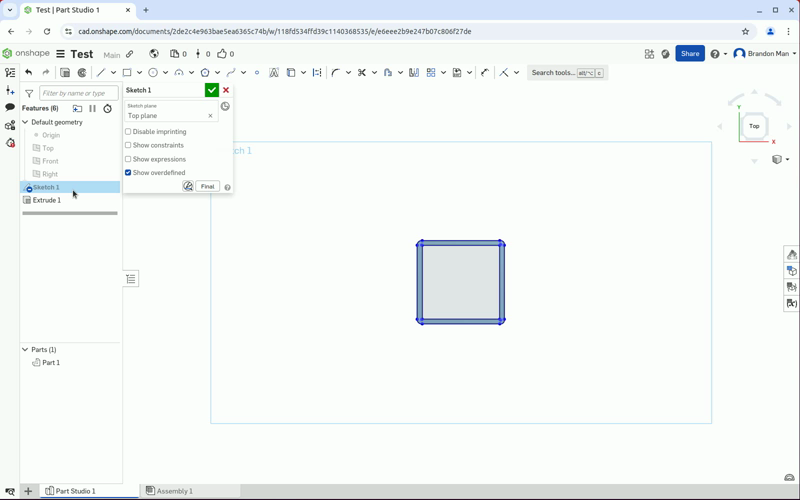
mouse_move(229, 92)
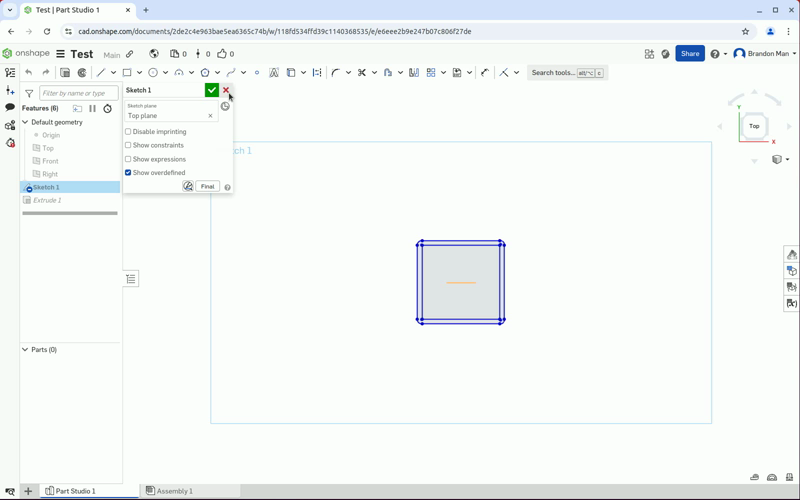
click(229, 92)
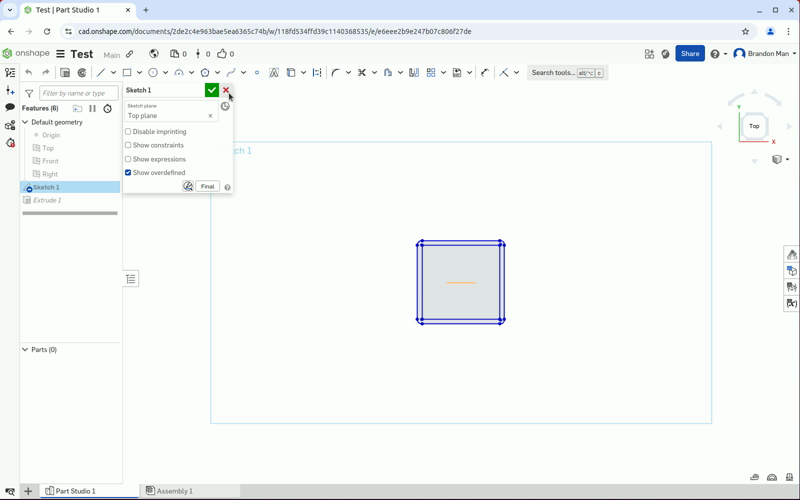
key(shift+s)
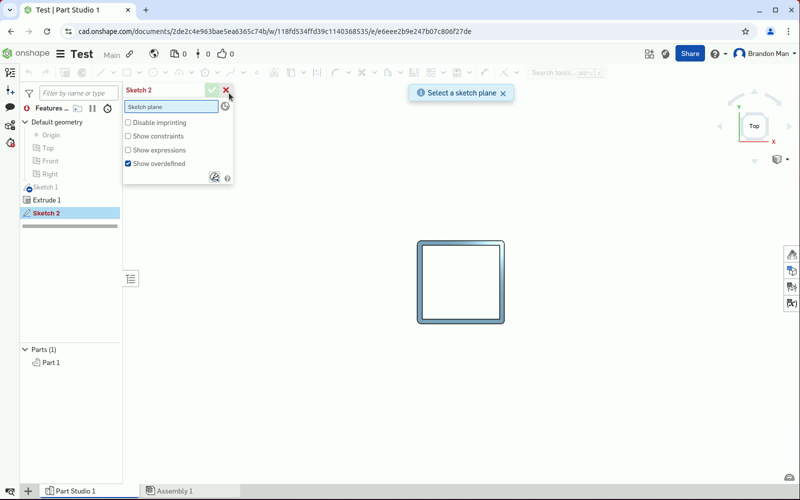
mouse_move(73, 150)
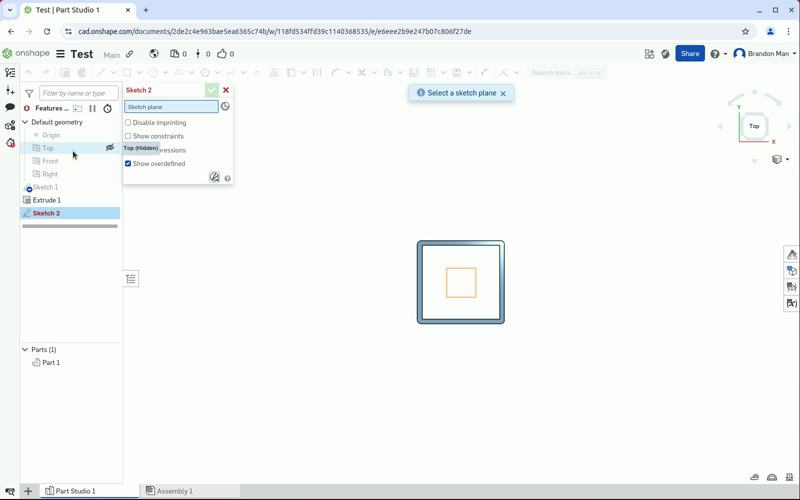
click(73, 150)
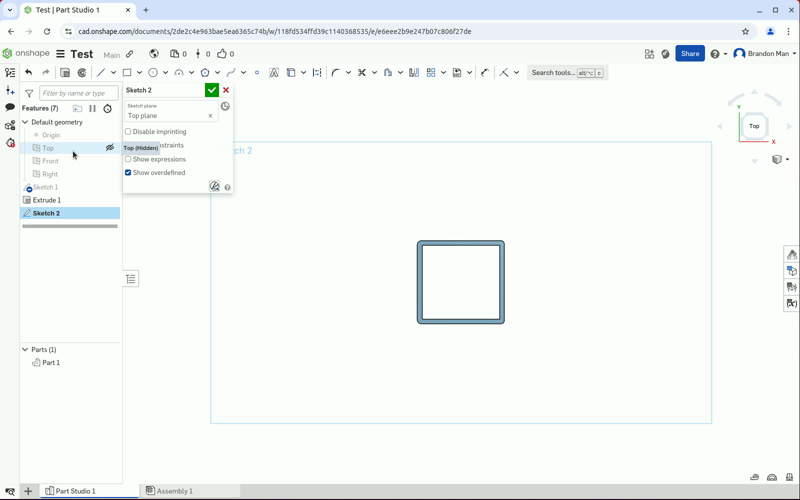
mouse_move(73, 352)
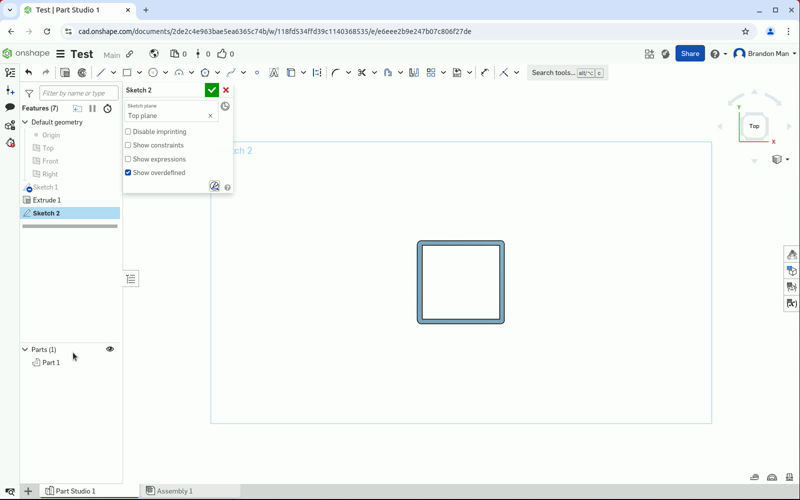
key(y)
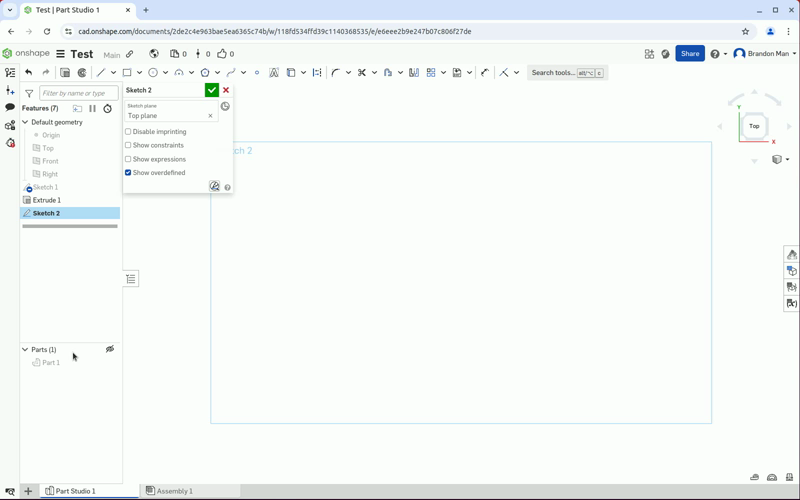
key(l)
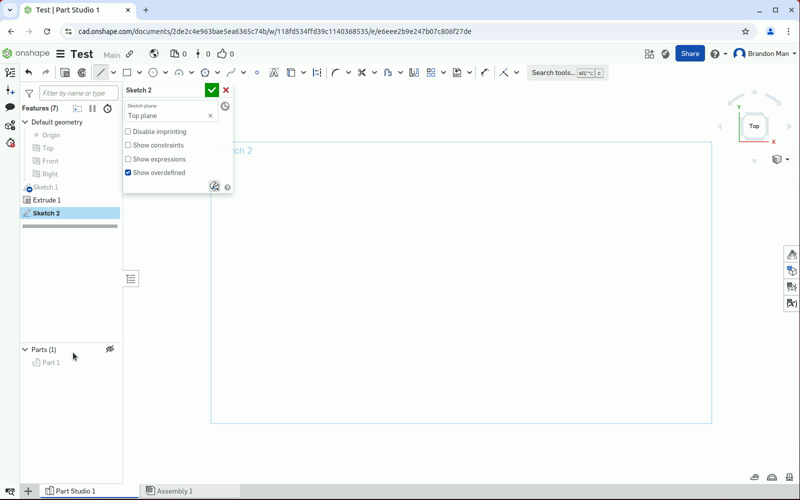
key_down(shift)
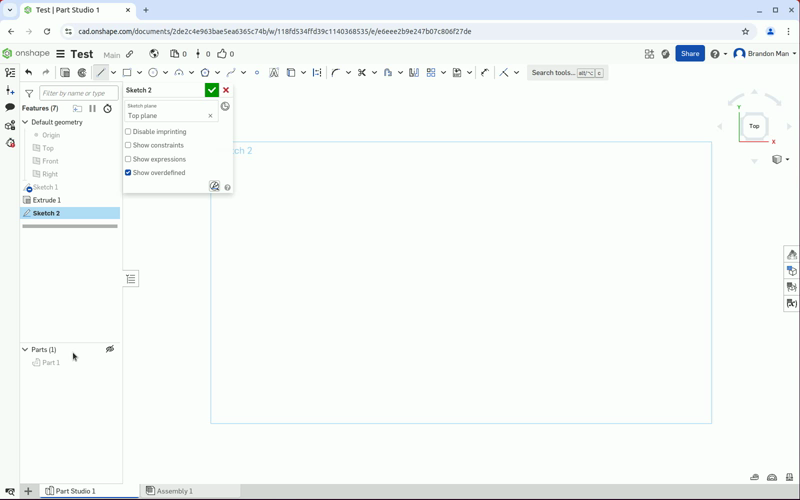
mouse_move(422, 319)
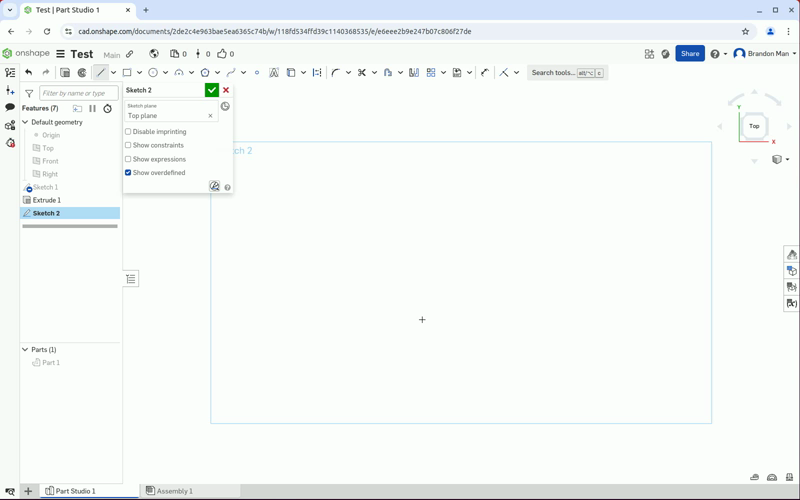
click(422, 319)
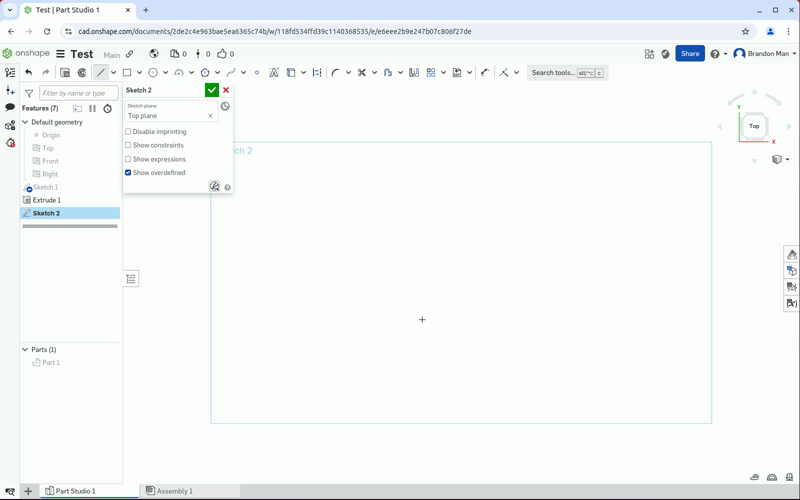
key_up(shift)
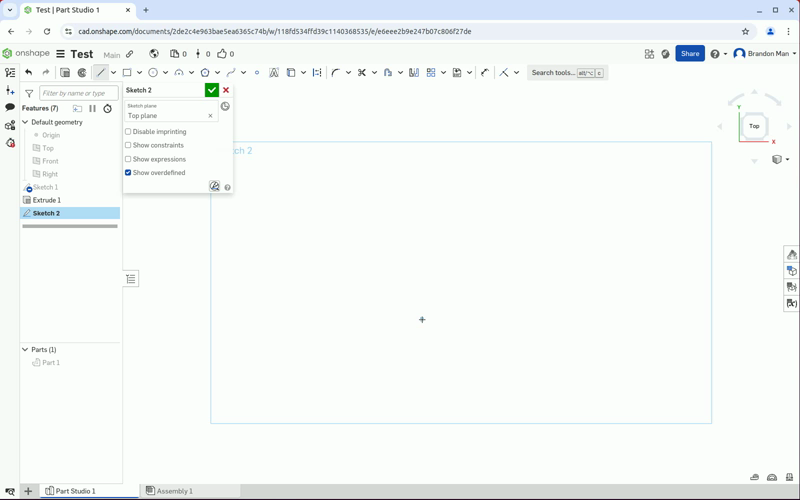
key_down(shift)
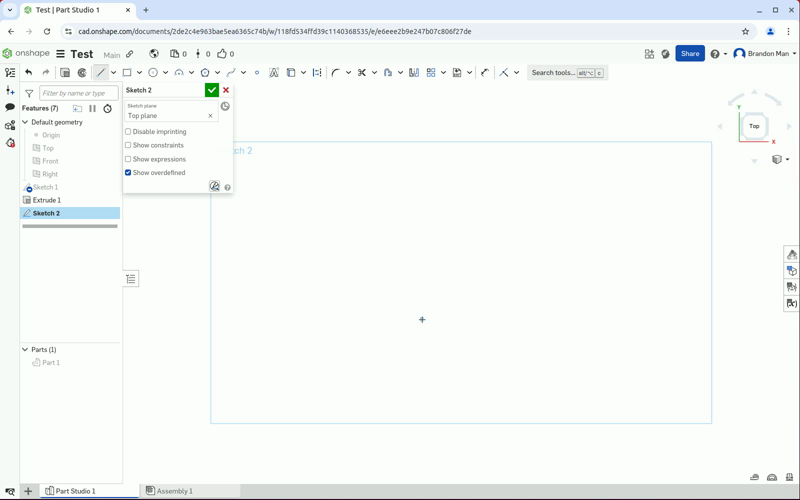
mouse_move(501, 319)
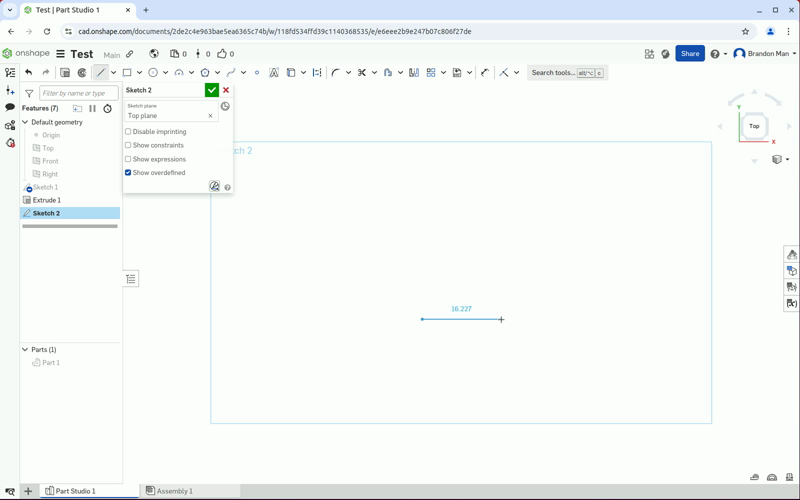
click(501, 319)
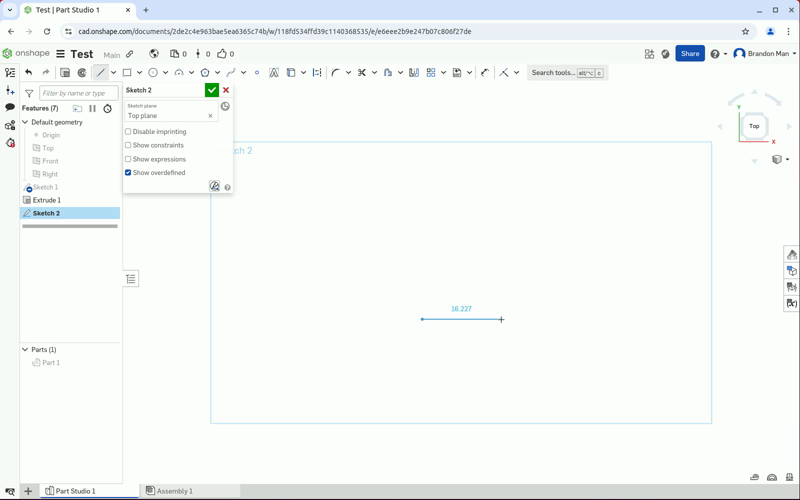
key_up(shift)
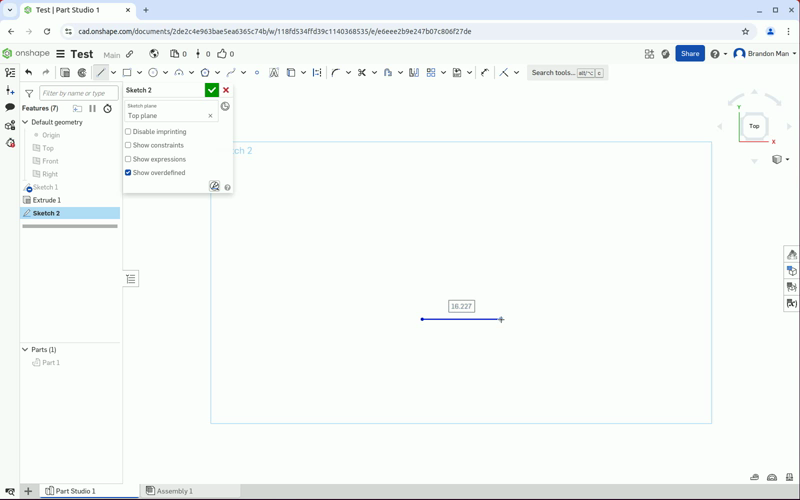
key_down(shift)
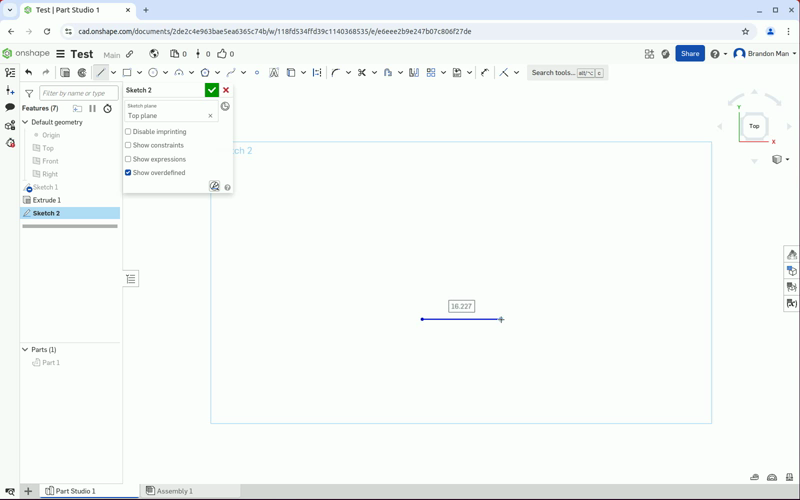
mouse_move(501, 244)
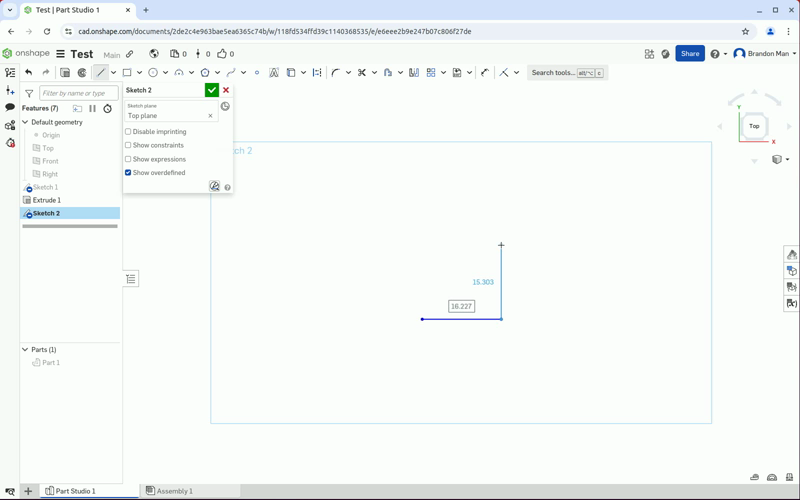
click(501, 244)
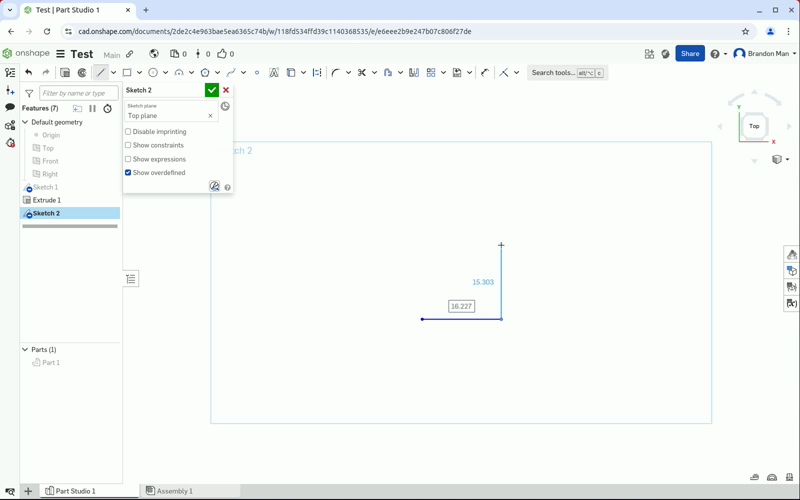
key_up(shift)
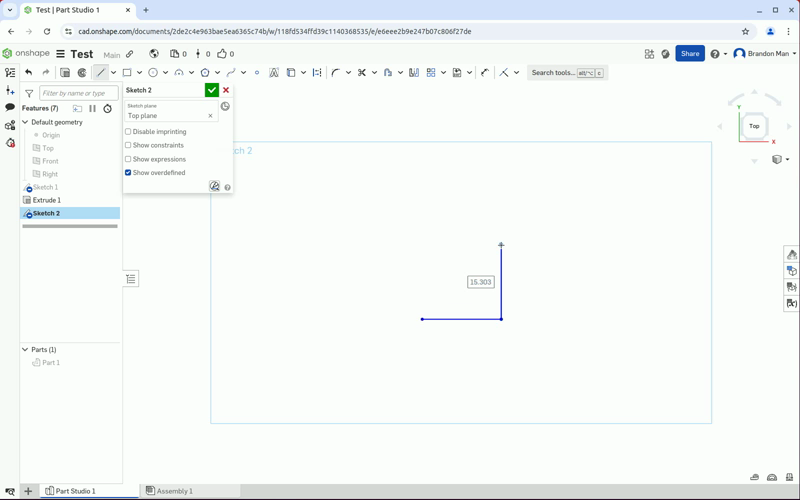
key_down(shift)
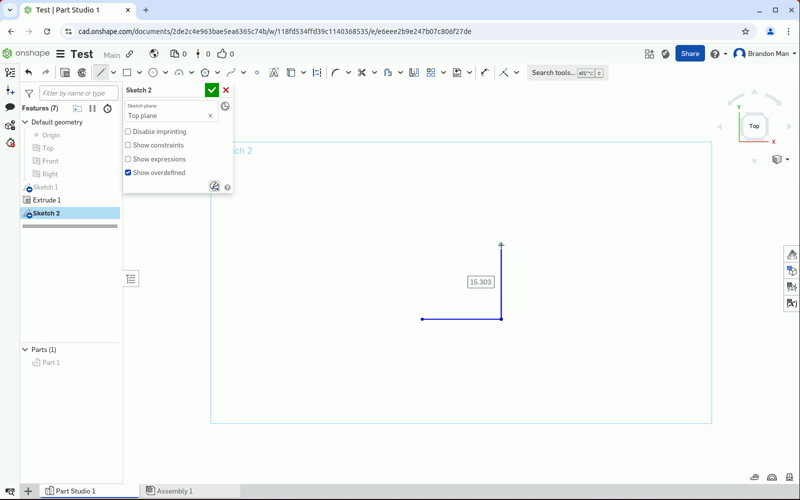
mouse_move(422, 244)
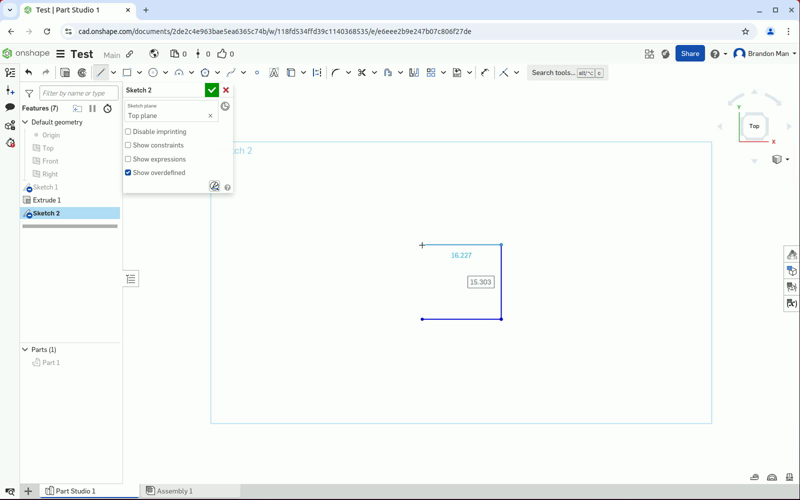
click(422, 244)
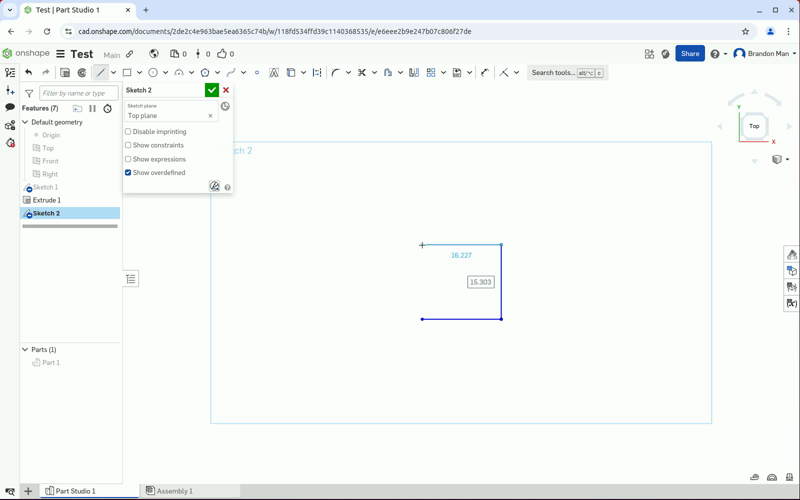
key_up(shift)
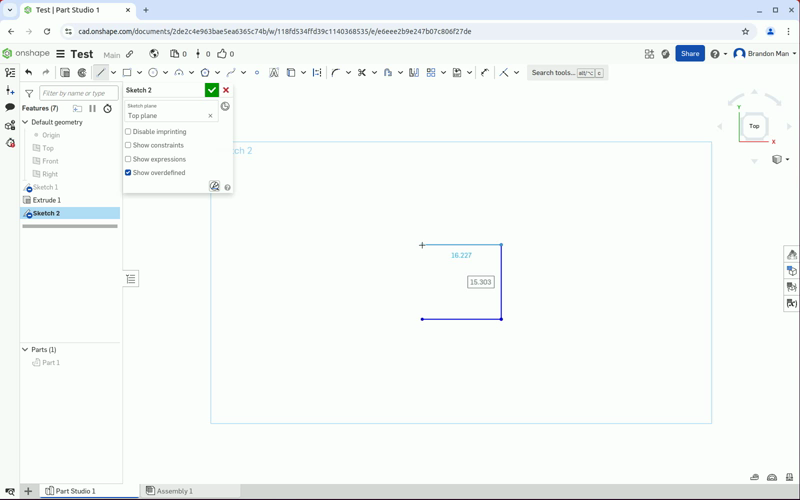
key_down(shift)
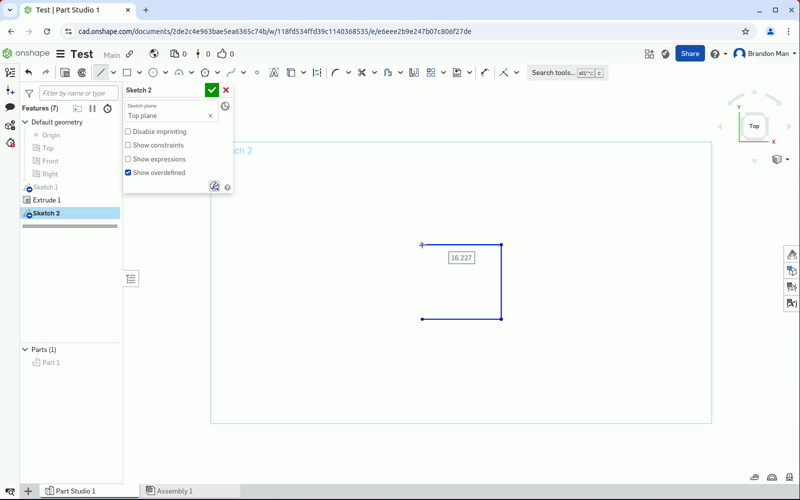
mouse_move(422, 319)
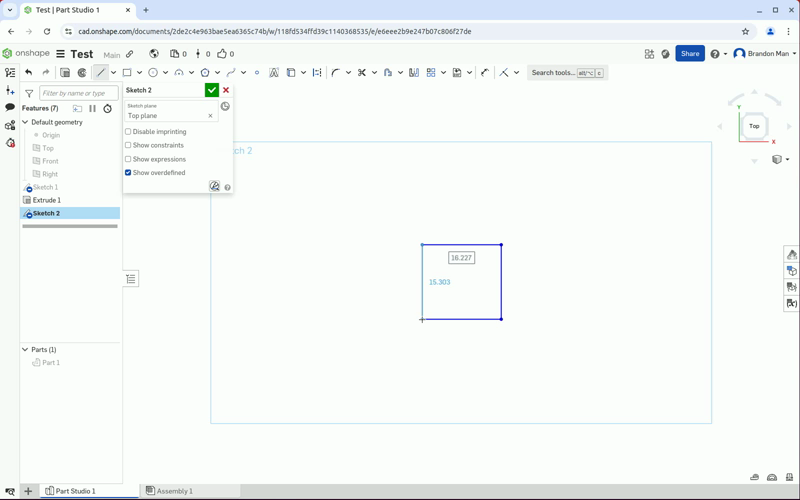
key_up(shift)
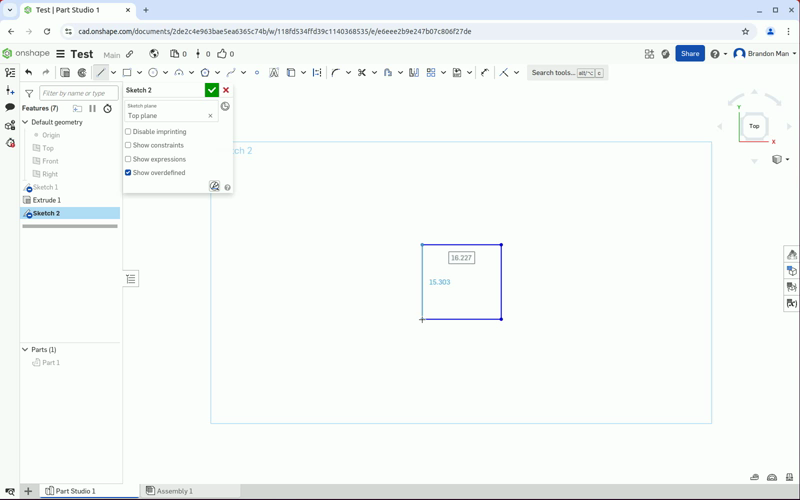
click(422, 319)
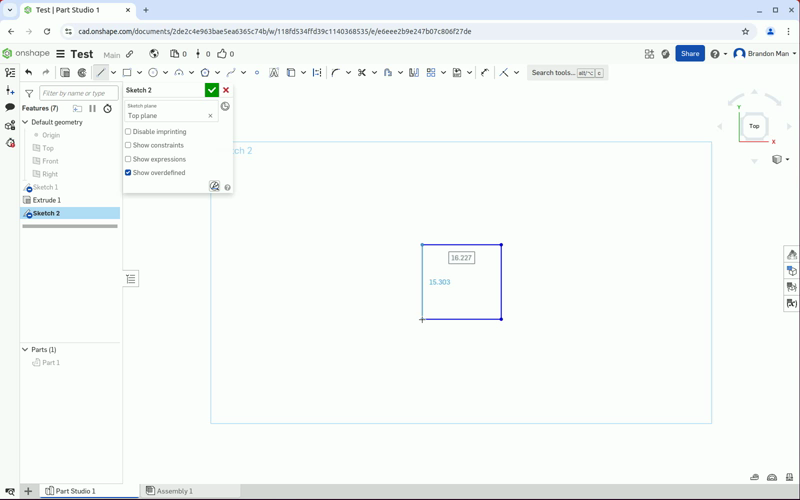
key(esc)
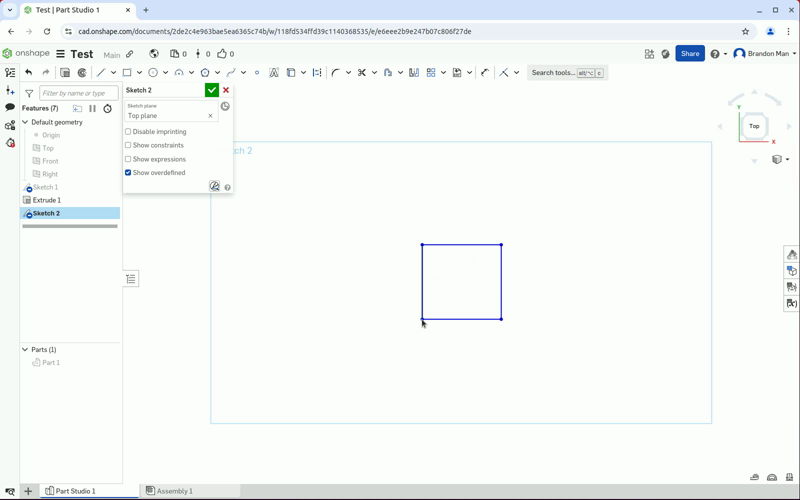
key(l)
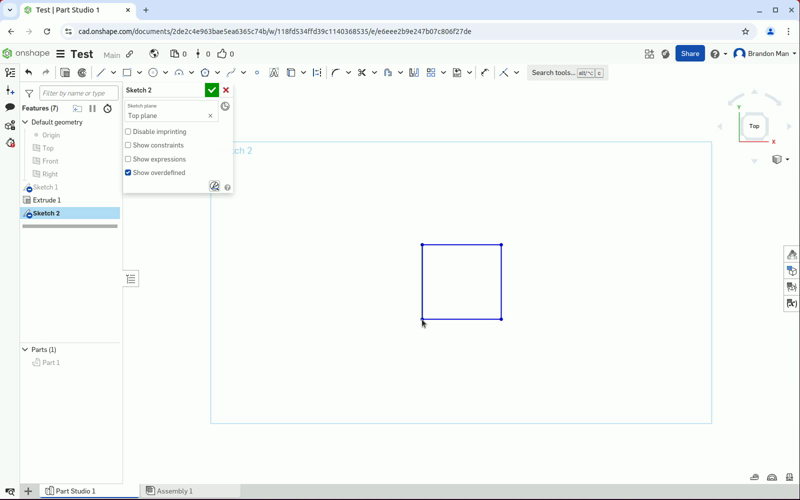
key_down(shift)
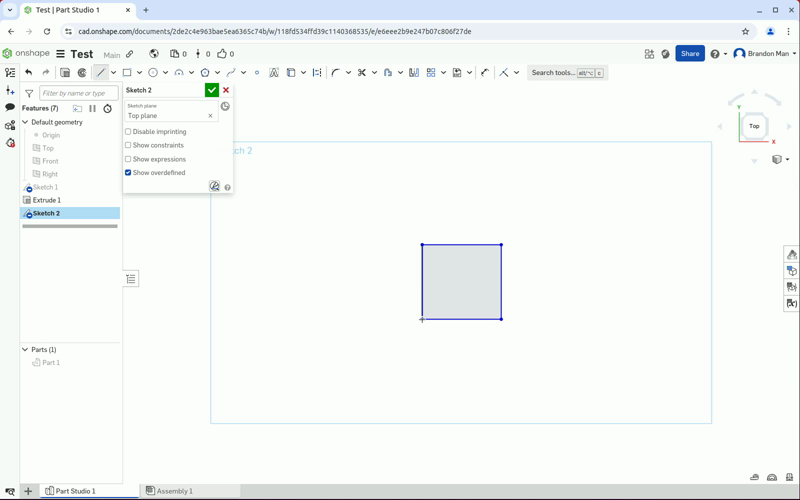
mouse_move(456, 304)
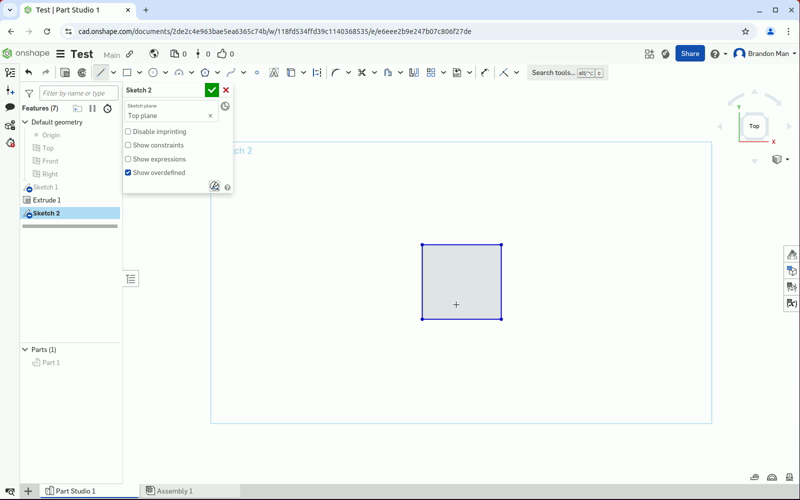
click(456, 304)
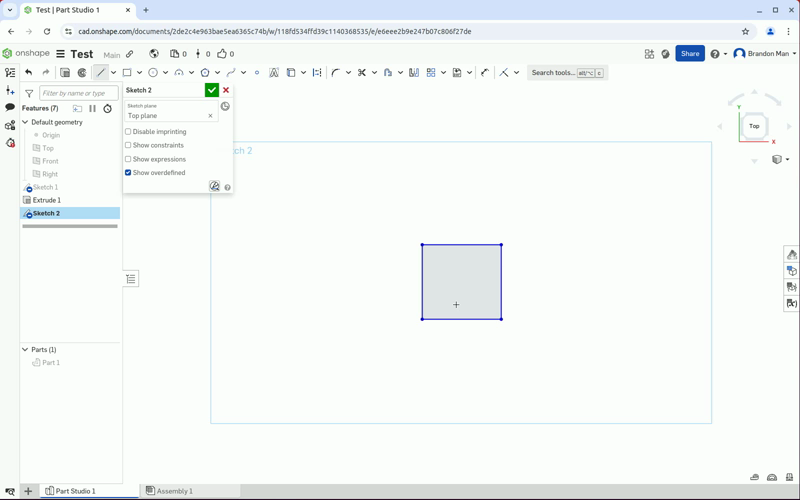
key_up(shift)
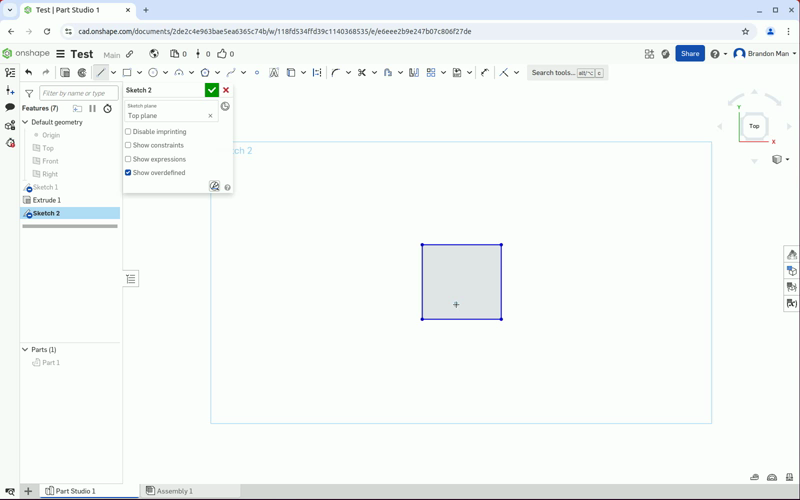
key_down(shift)
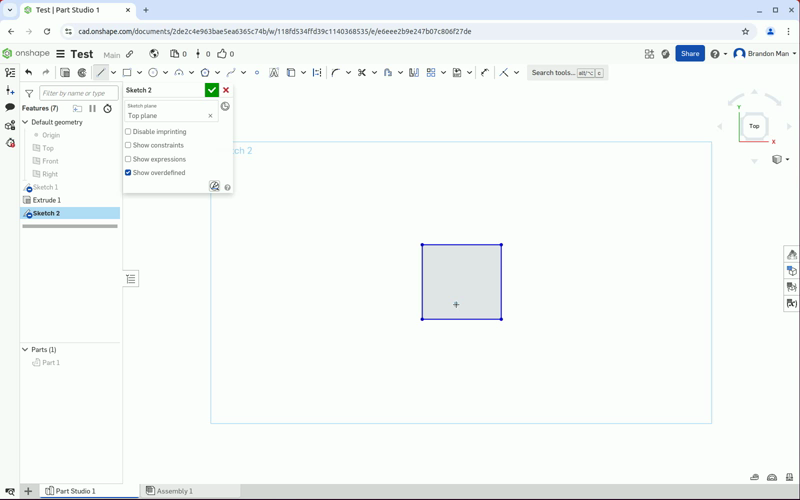
mouse_move(486, 304)
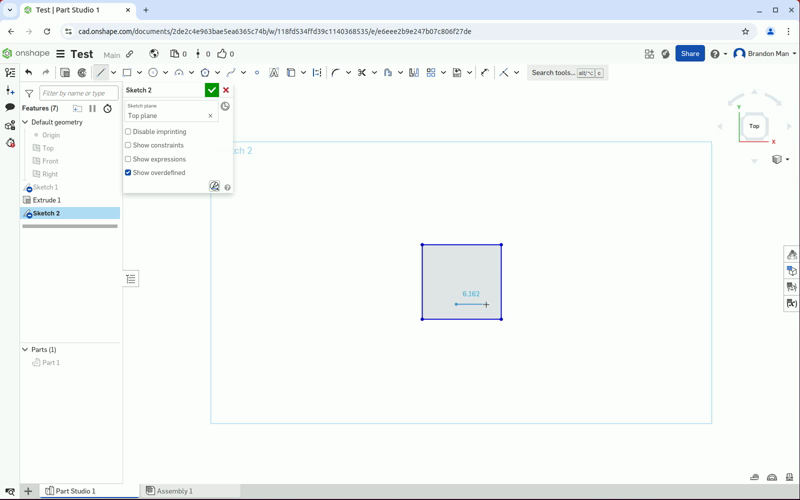
mouse_move(466, 304)
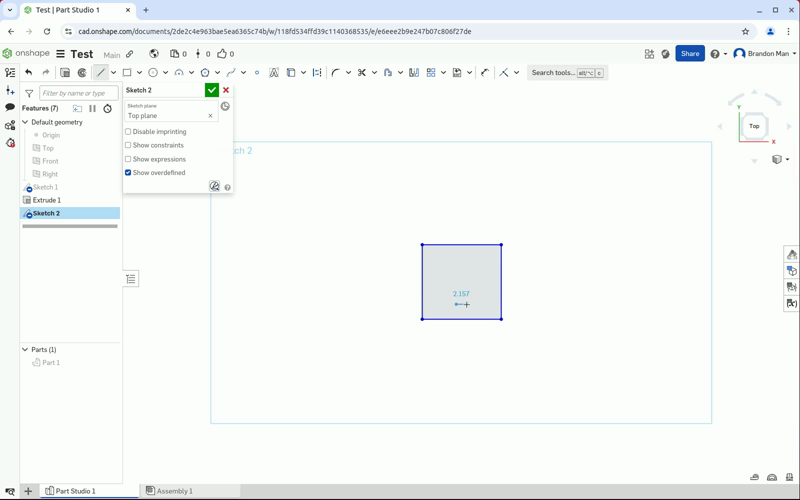
click(466, 304)
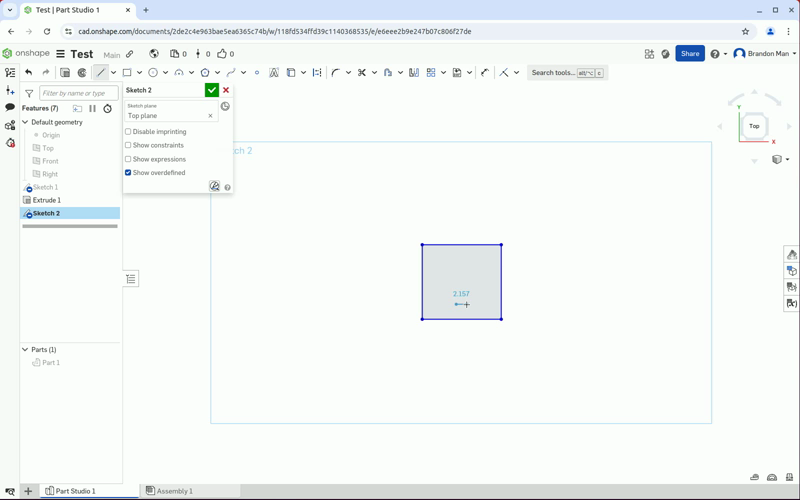
key_up(shift)
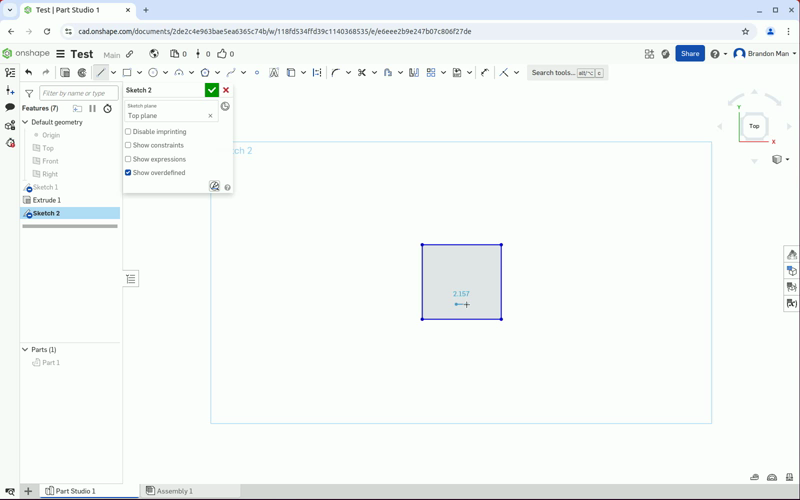
key_down(shift)
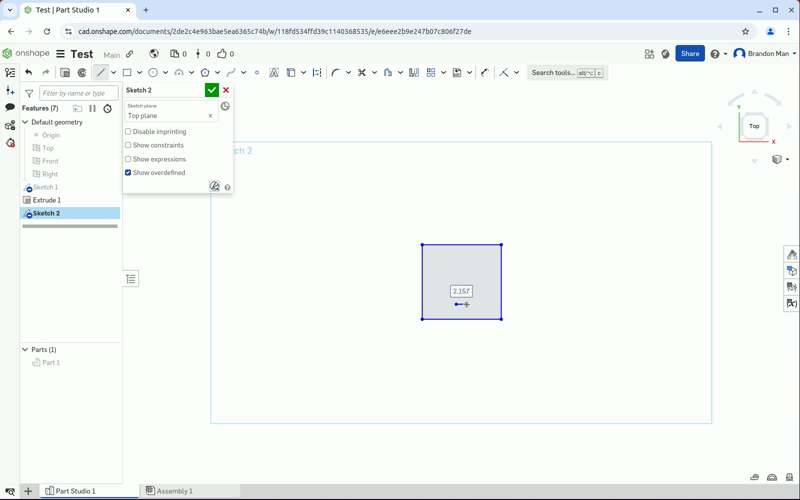
mouse_move(496, 304)
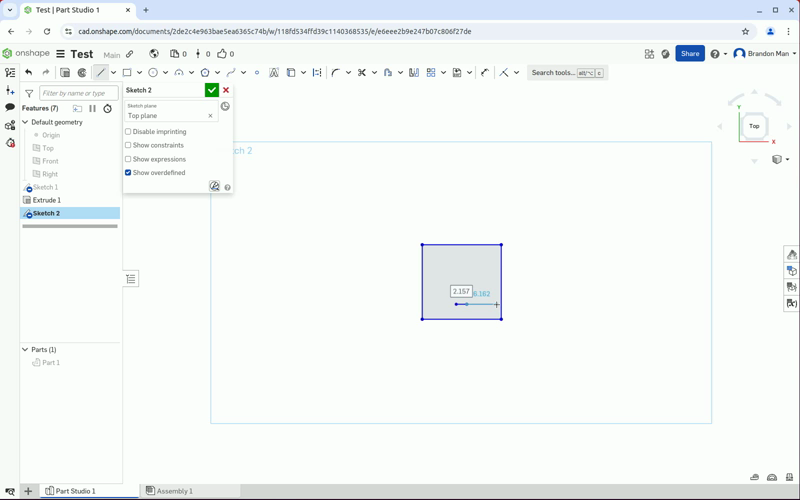
mouse_move(466, 260)
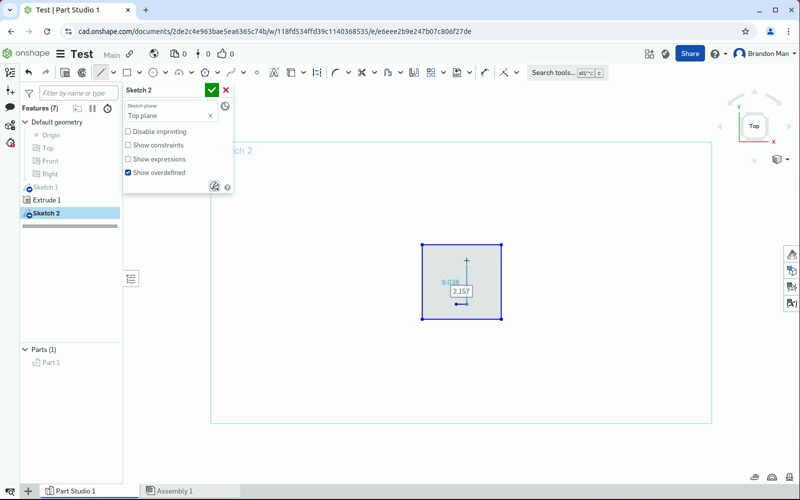
click(466, 260)
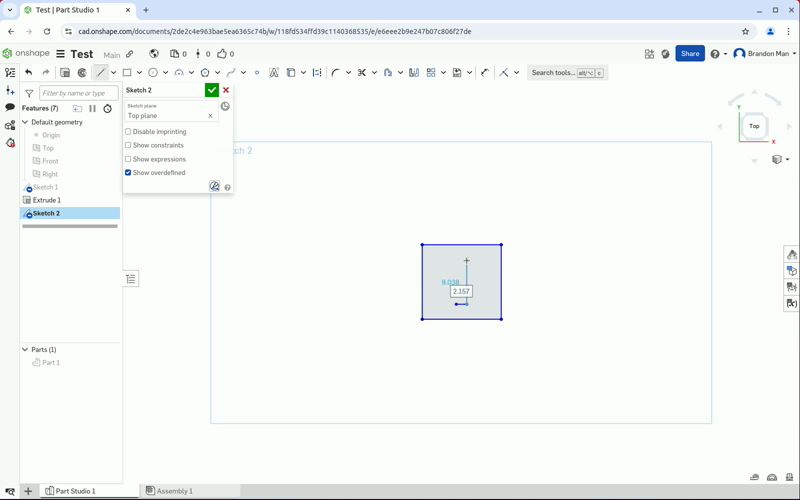
key_up(shift)
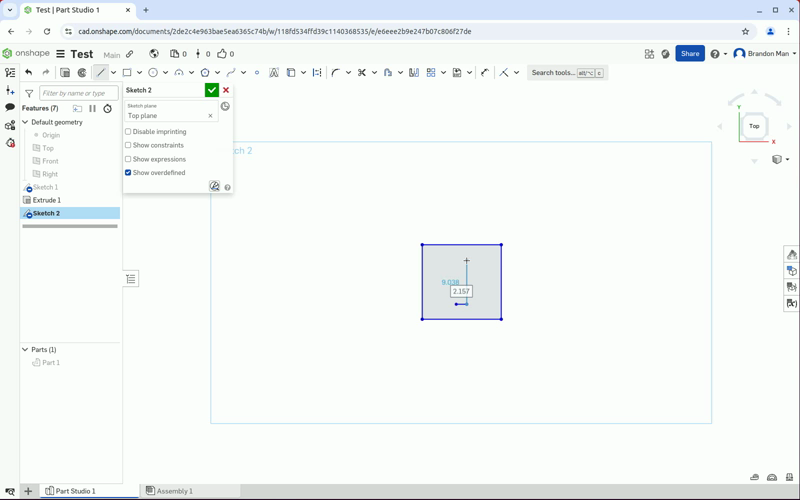
key_down(shift)
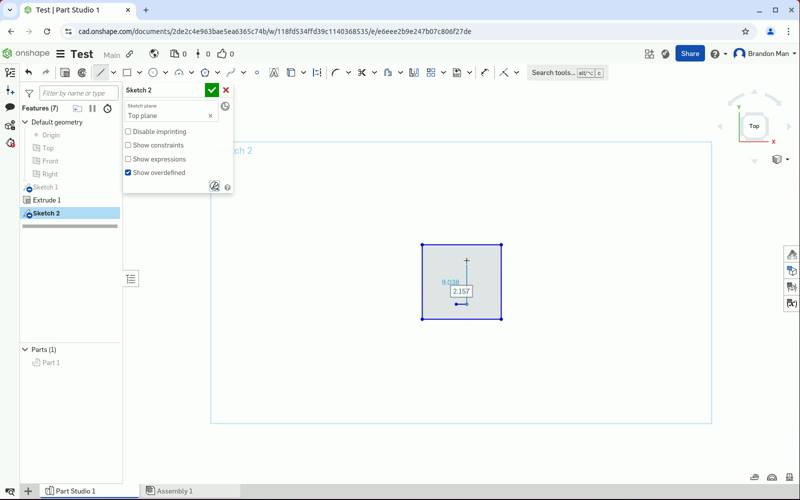
mouse_move(496, 260)
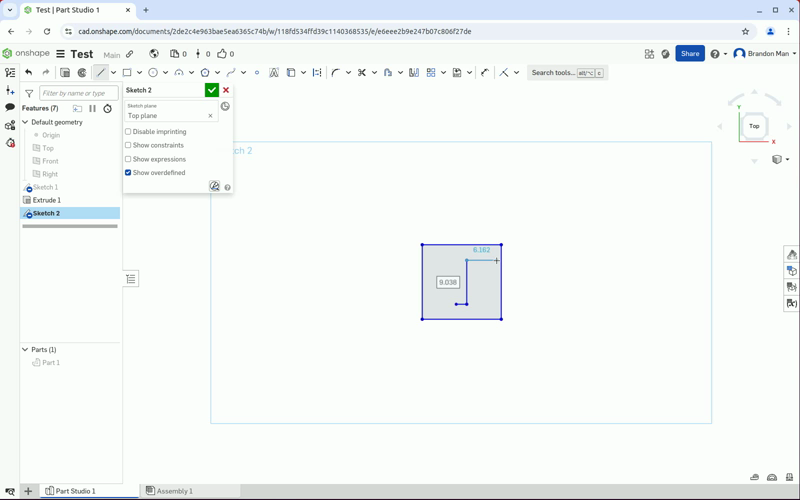
mouse_move(456, 260)
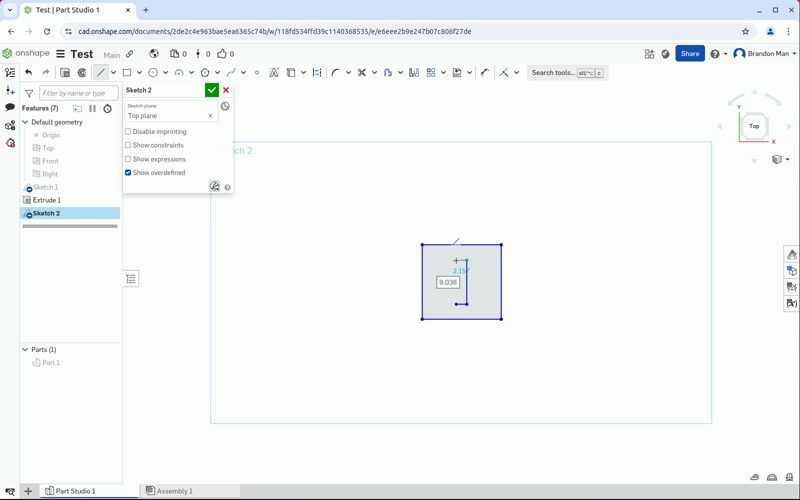
click(456, 260)
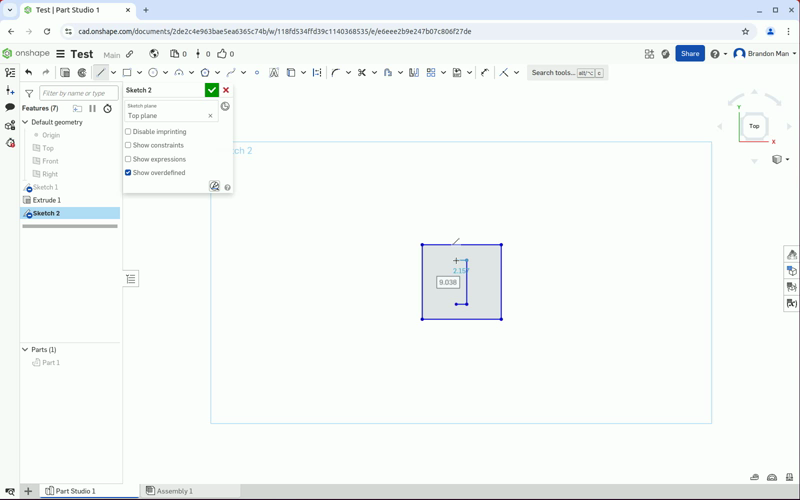
key_up(shift)
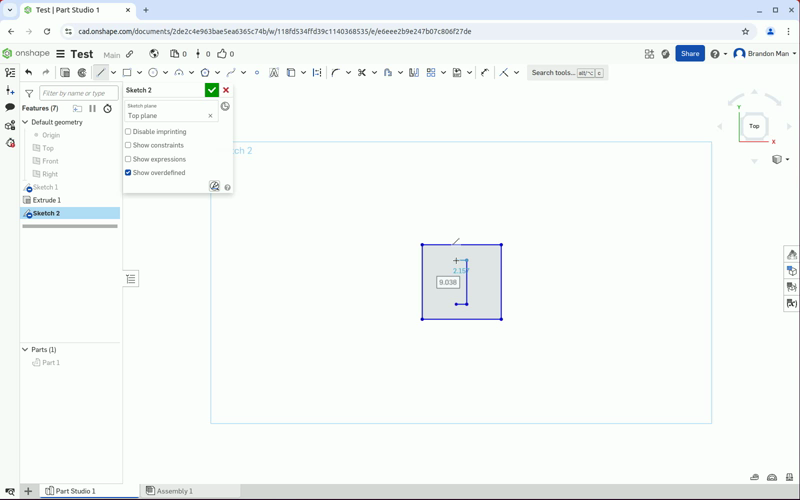
mouse_move(486, 260)
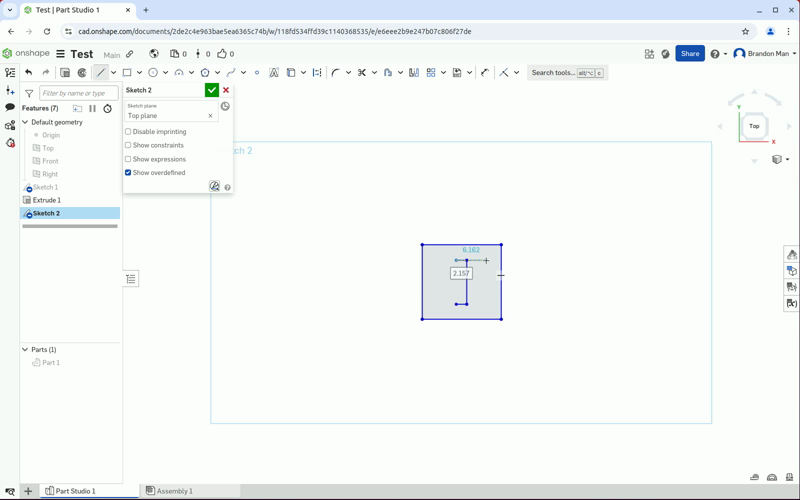
key_down(shift)
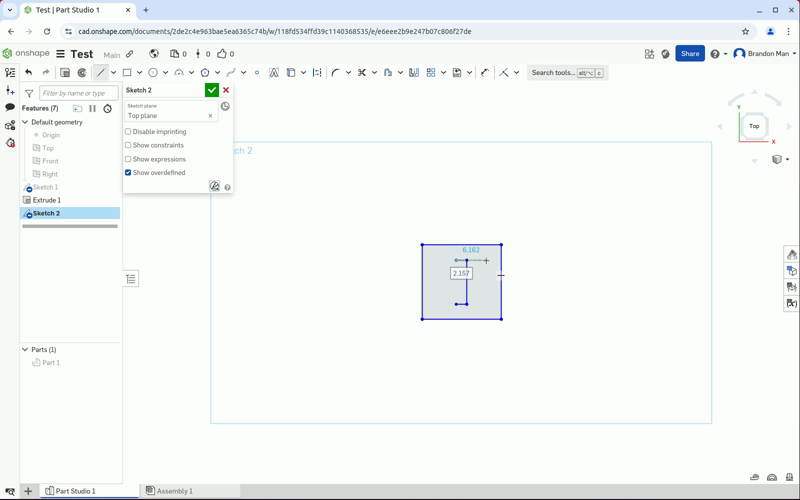
mouse_move(456, 304)
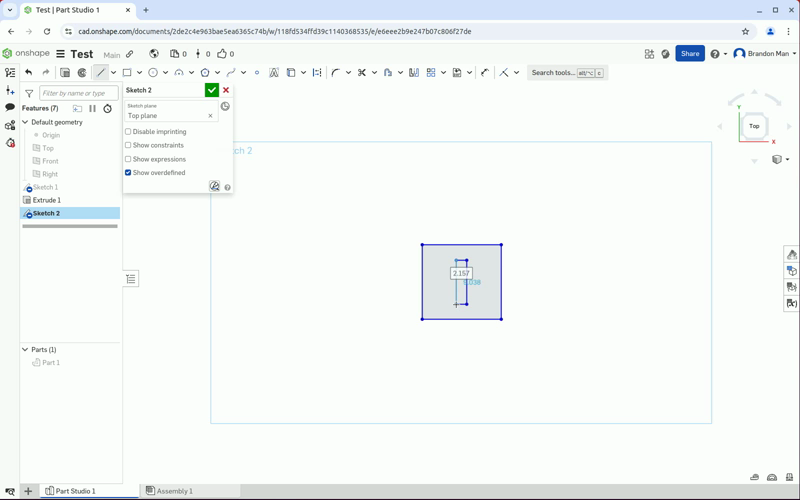
key_up(shift)
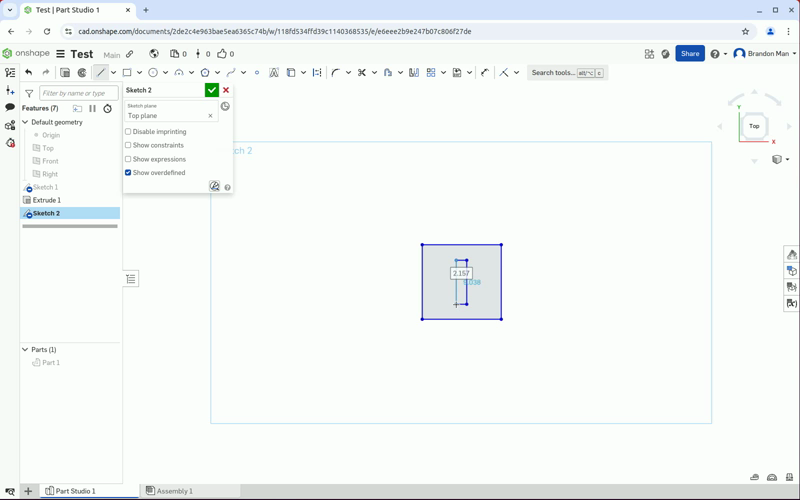
click(456, 304)
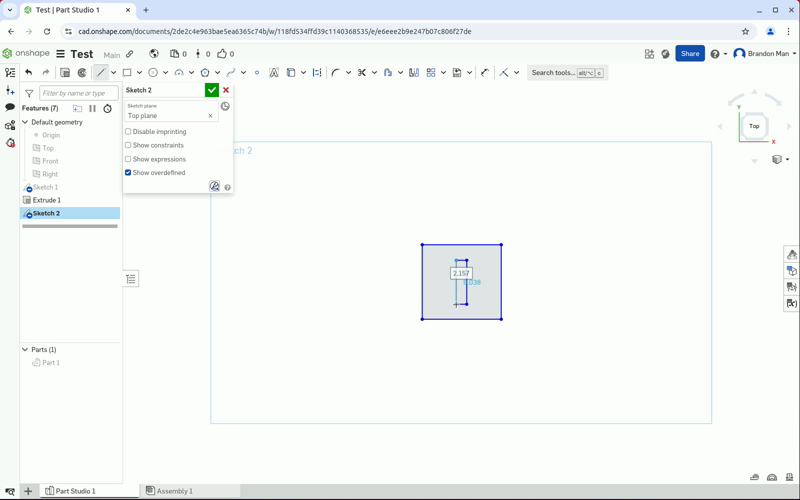
key(esc)
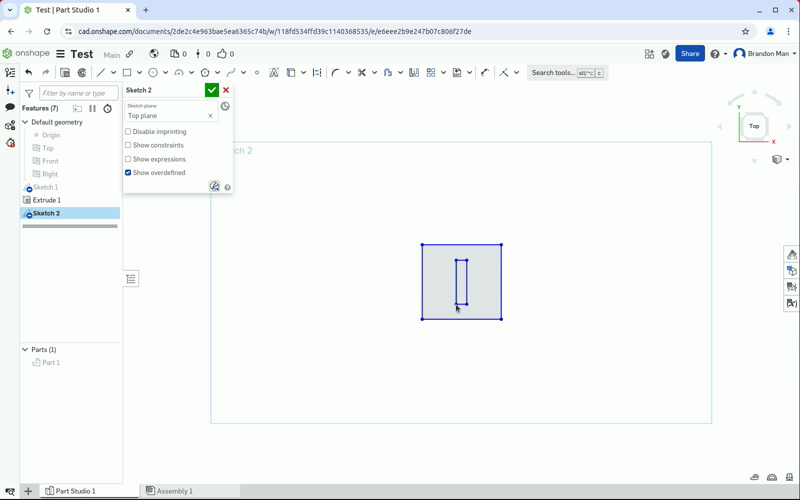
mouse_move(432, 280)
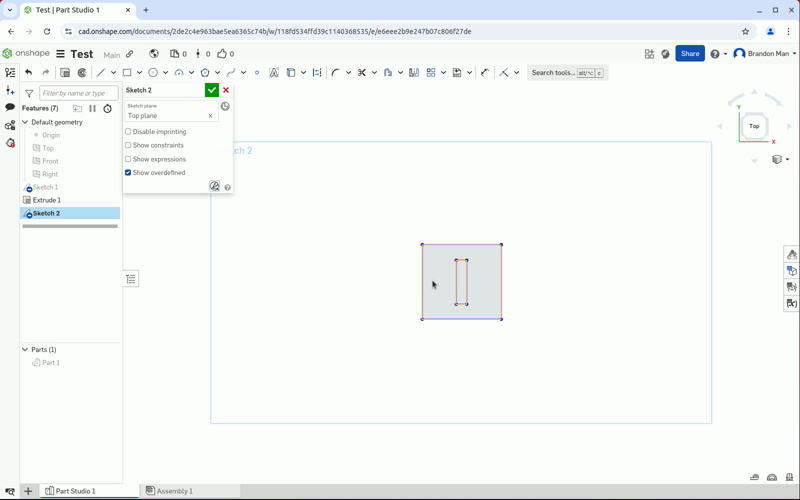
click(432, 280)
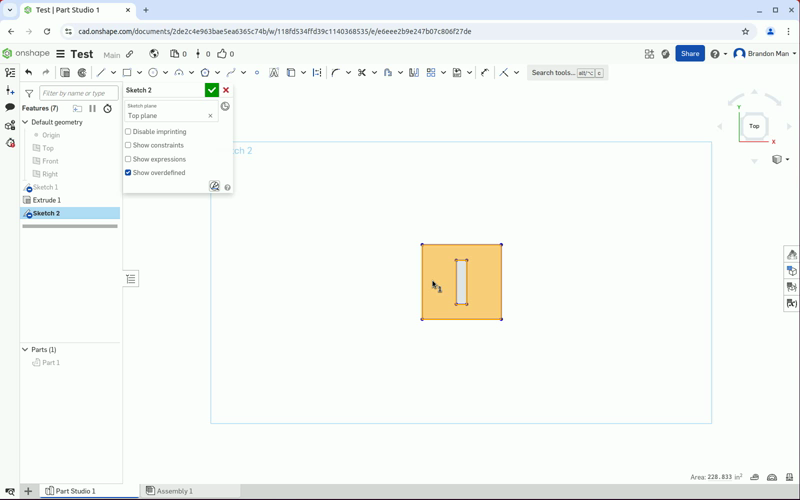
mouse_move(73, 352)
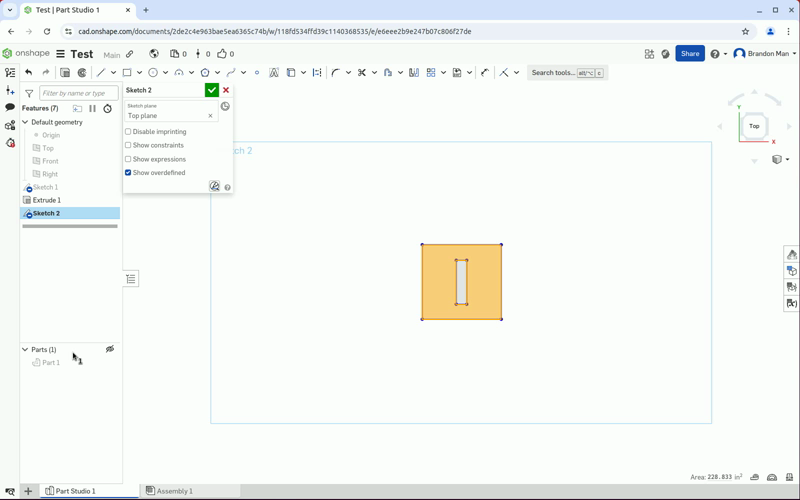
key(shift+y)
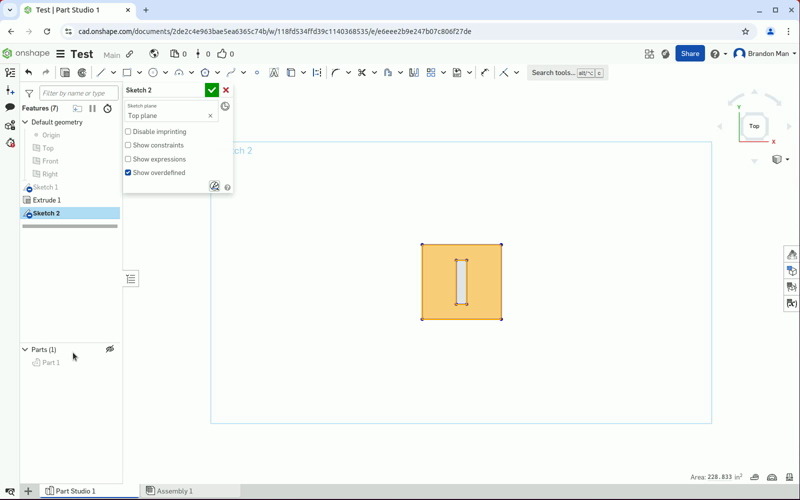
key(shift+e)
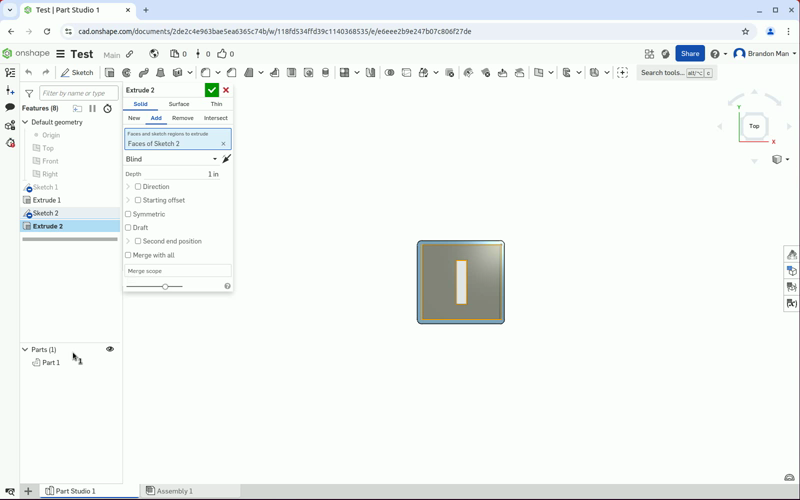
mouse_move(143, 106)
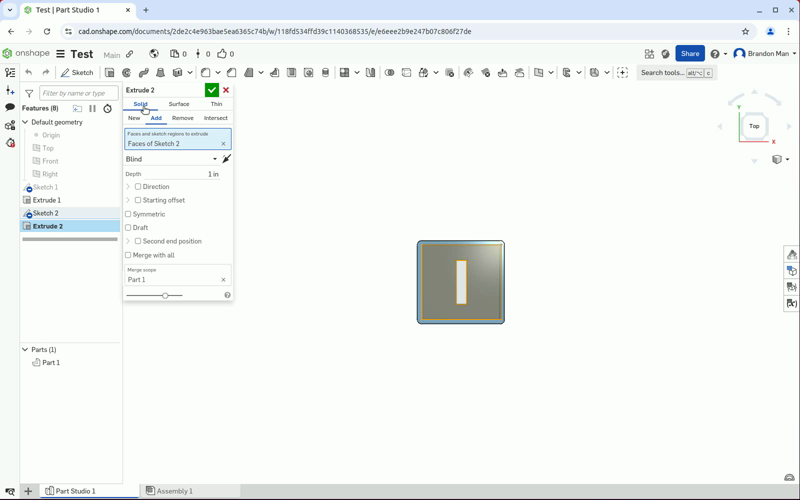
click(143, 106)
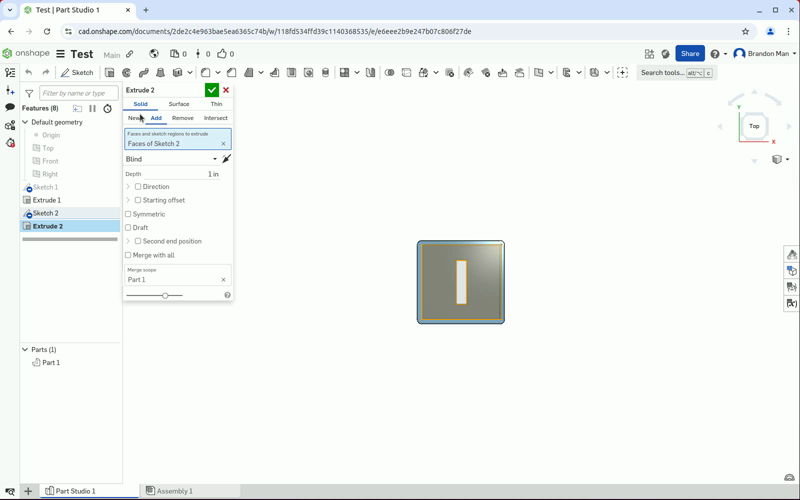
mouse_move(137, 120)
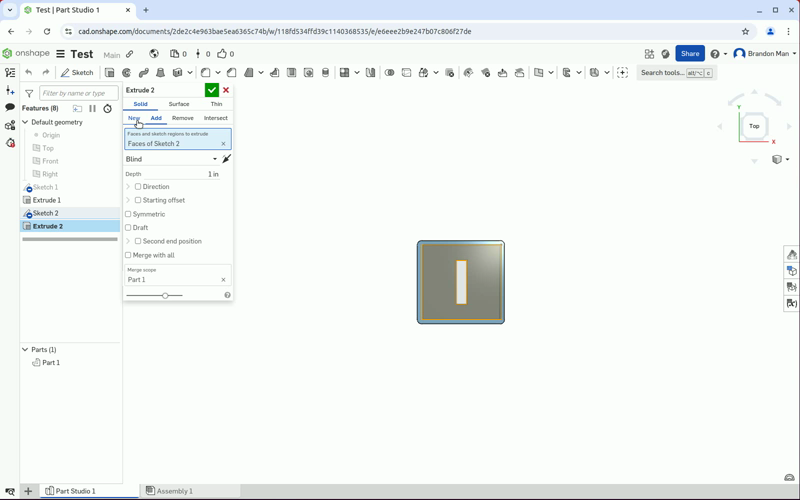
click(137, 120)
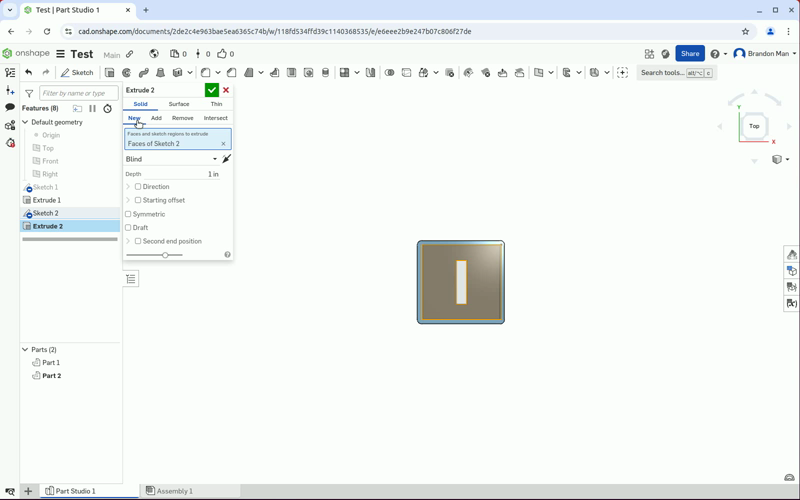
key(tab, 4)
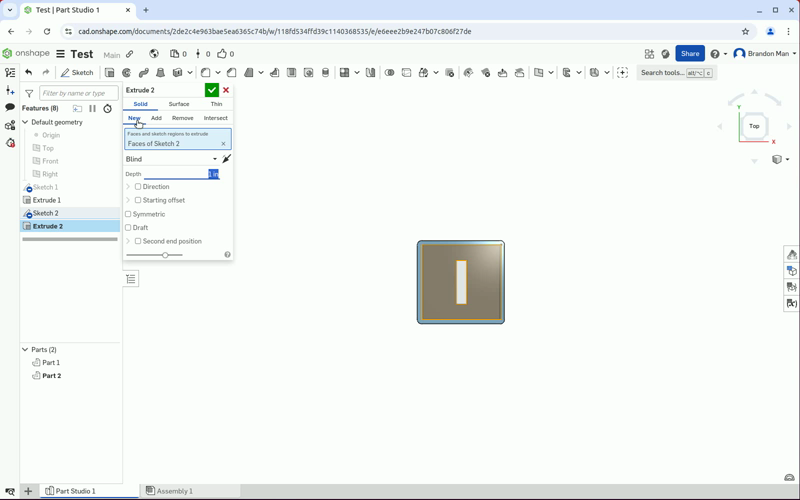
text(0.963)
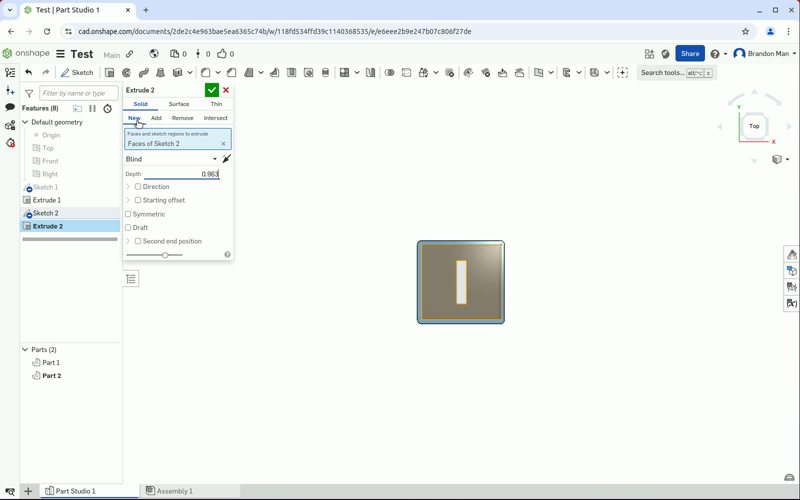
key(enter)
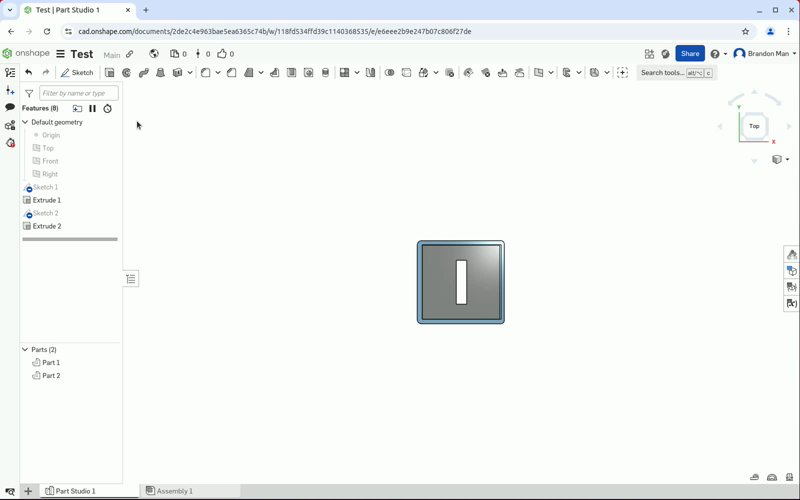
key(shift+h)
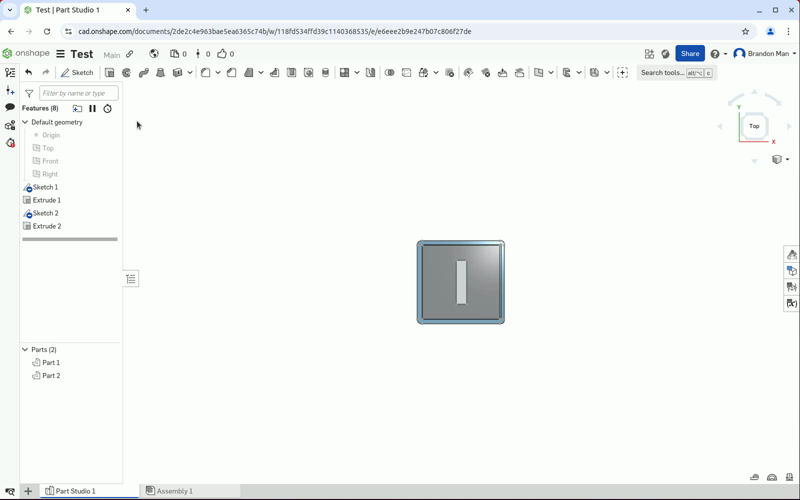
key(shift+h)
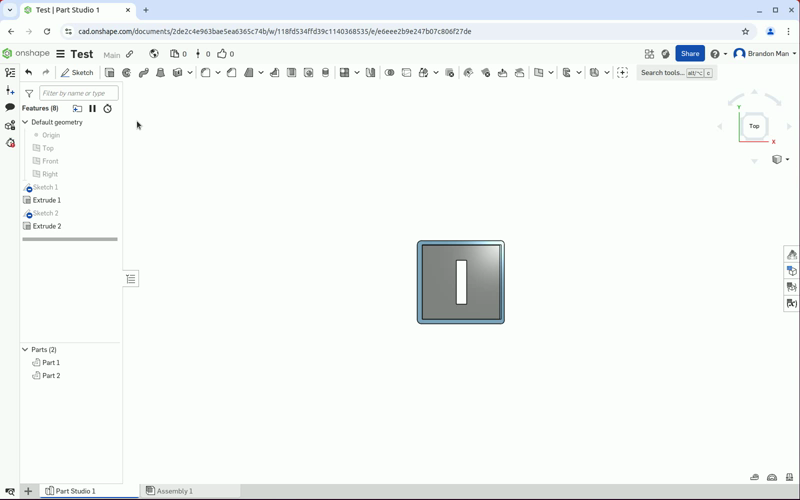
mouse_move(73, 189)
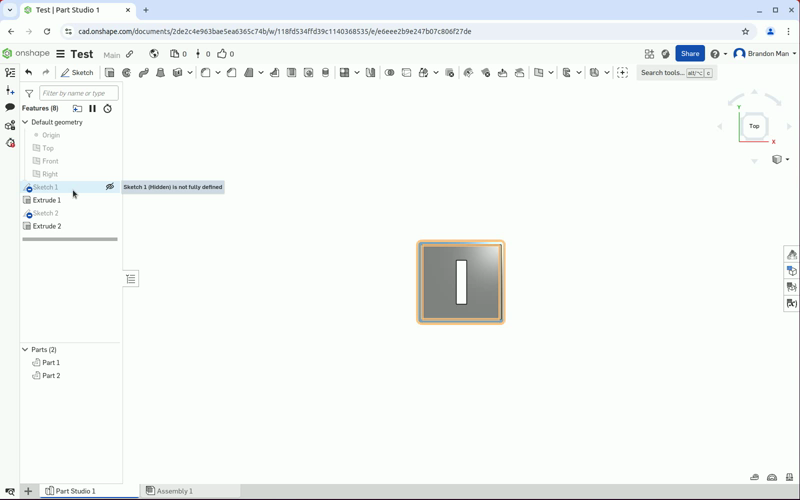
click(73, 189)
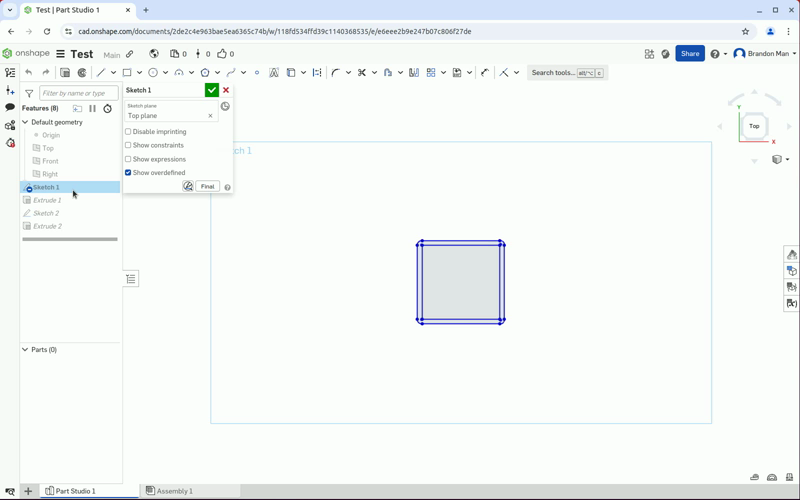
mouse_move(229, 92)
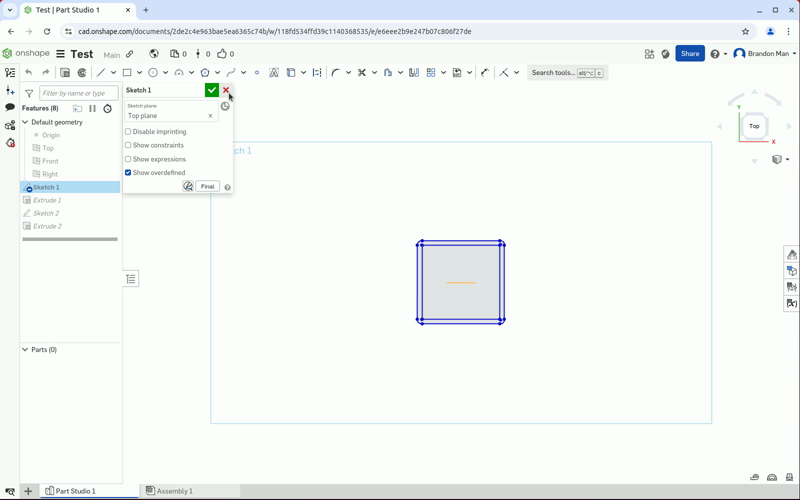
click(229, 92)
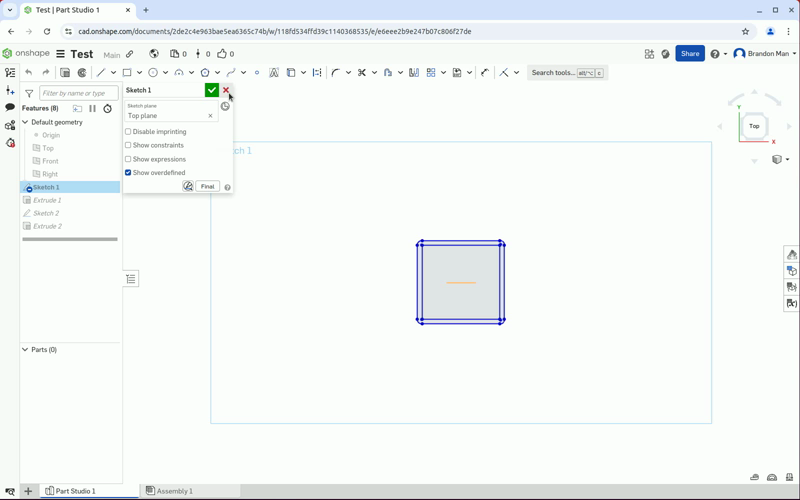
key(shift+s)
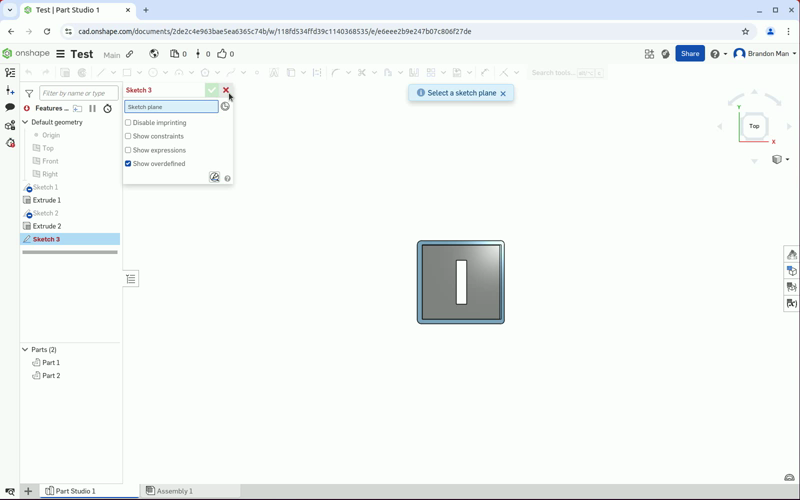
mouse_move(73, 150)
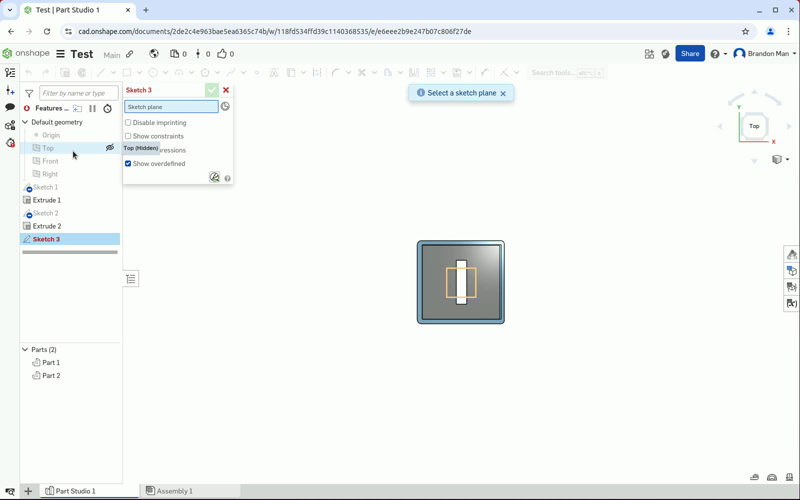
click(73, 150)
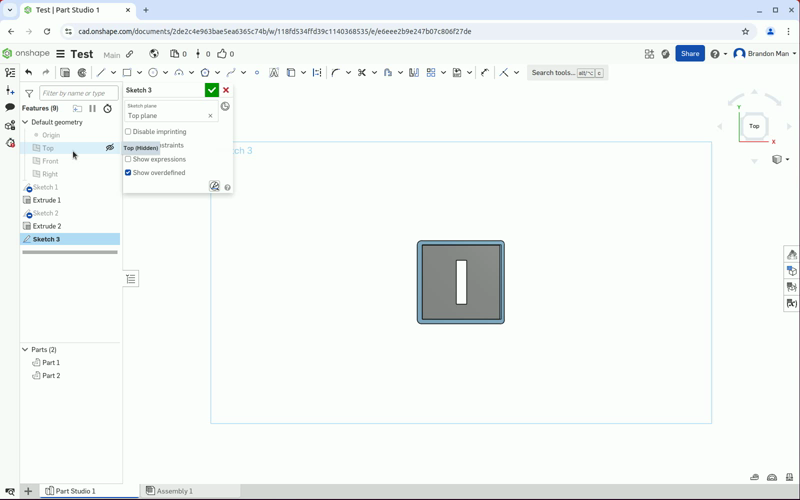
mouse_move(73, 352)
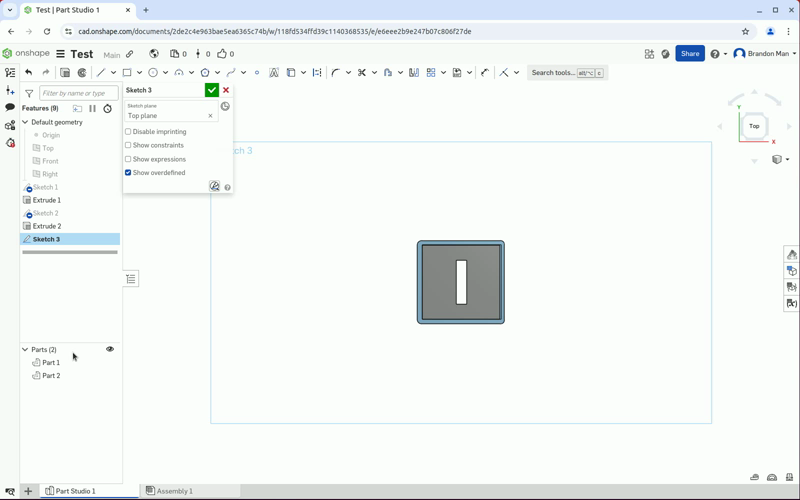
key(y)
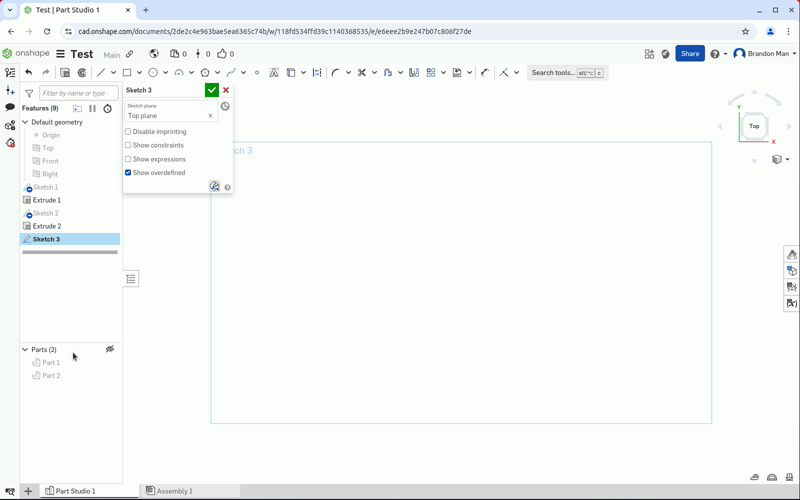
key(a)
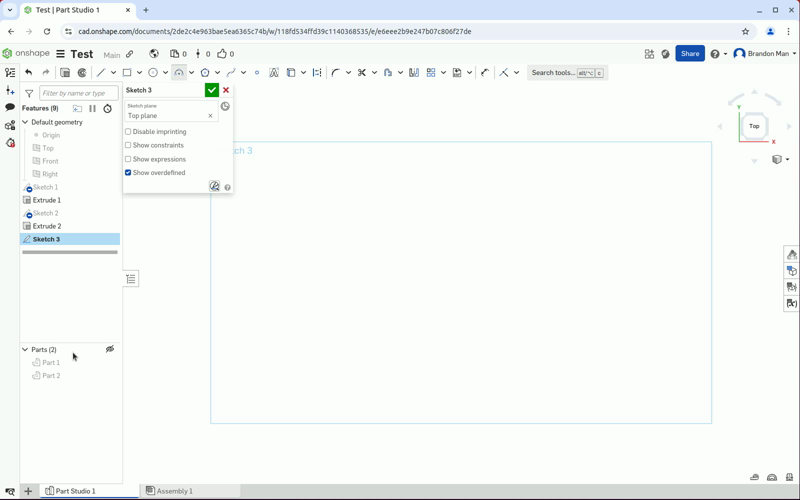
key_down(shift)
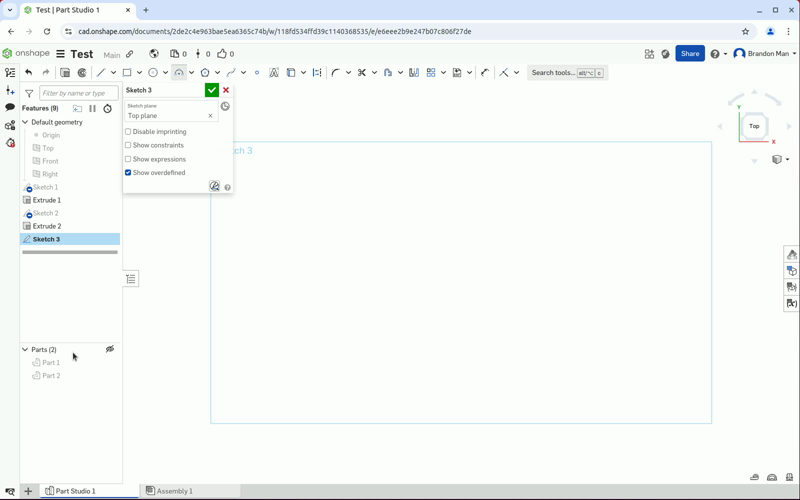
mouse_move(417, 319)
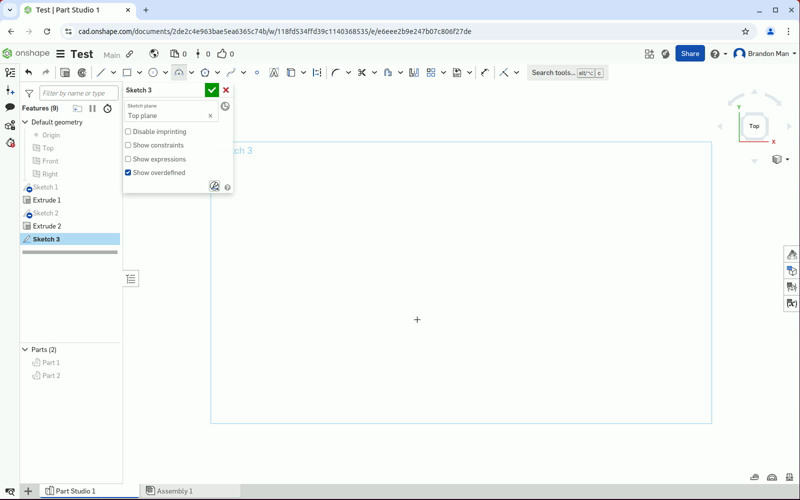
click(417, 319)
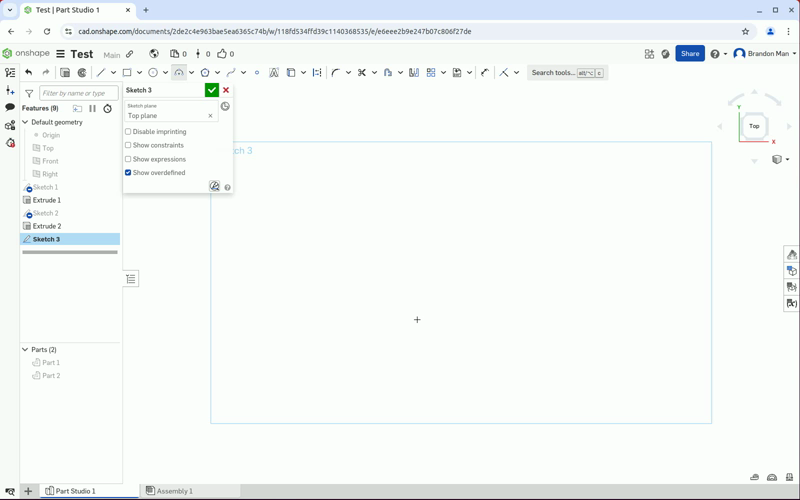
key_up(shift)
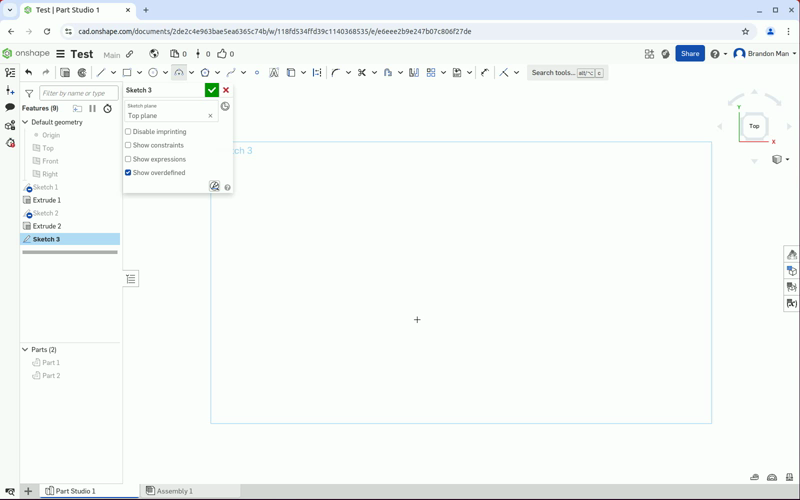
key_down(shift)
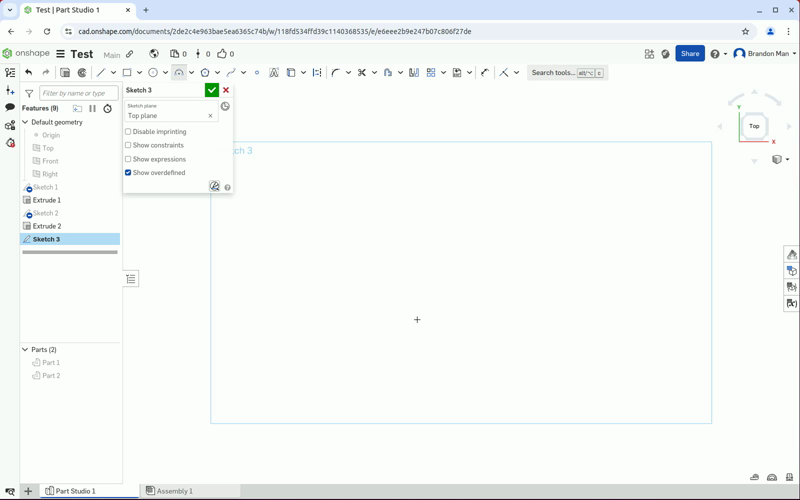
mouse_move(422, 323)
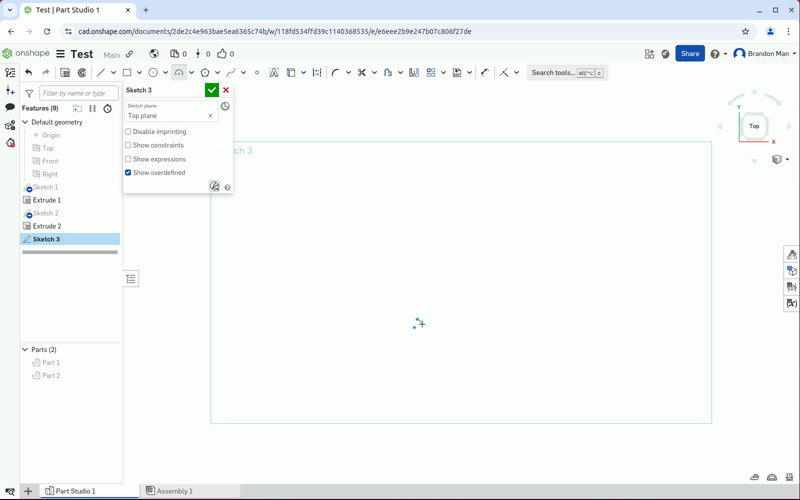
scroll(6)
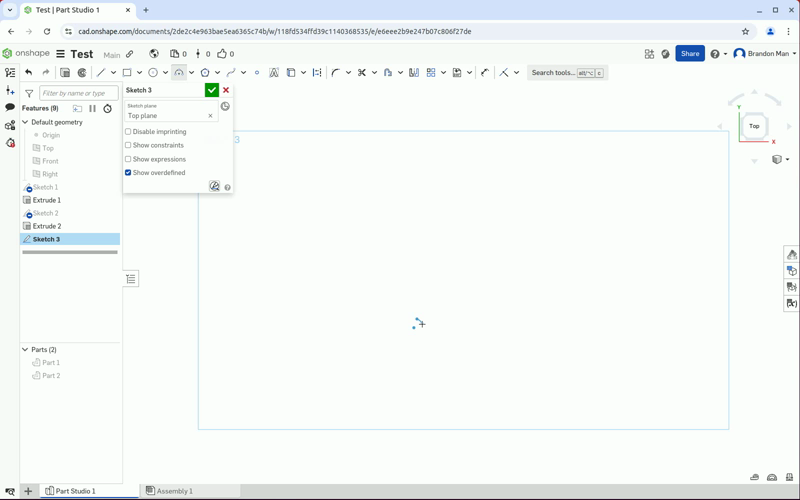
scroll(6)
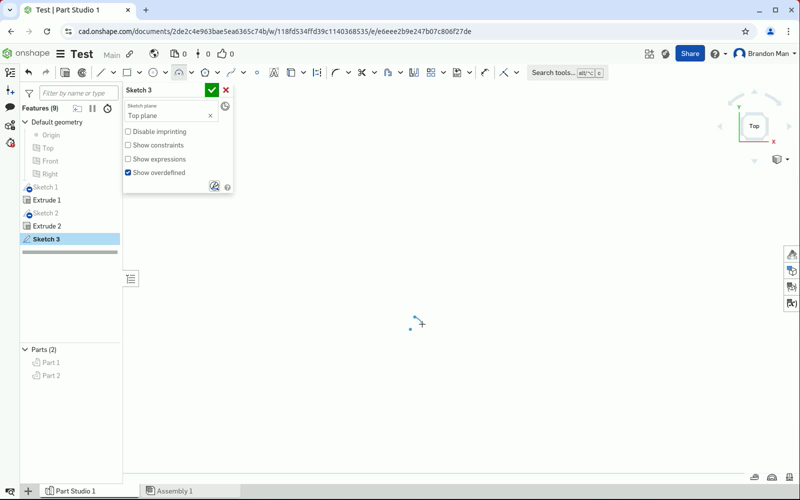
scroll(6)
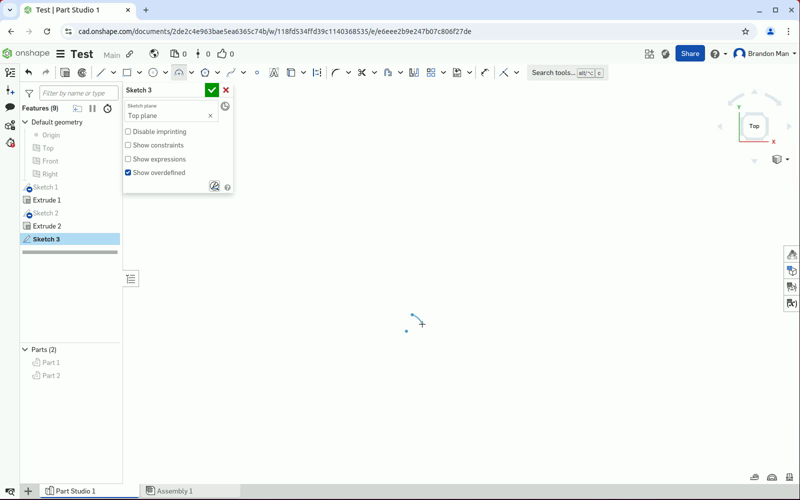
scroll(6)
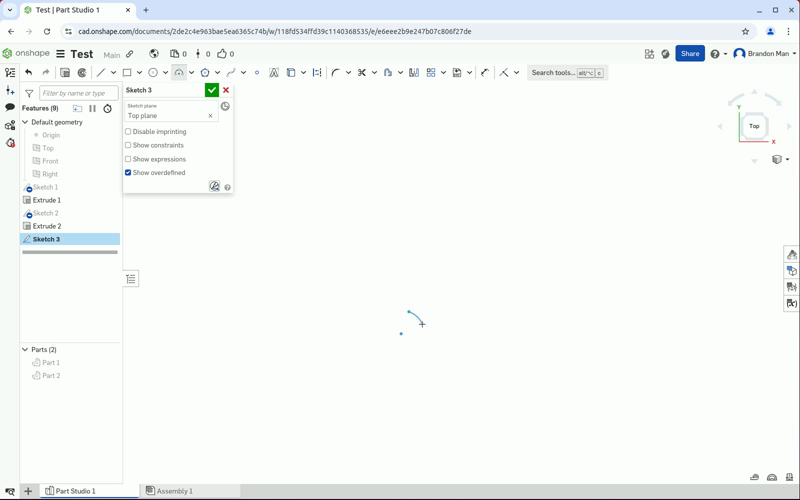
scroll(6)
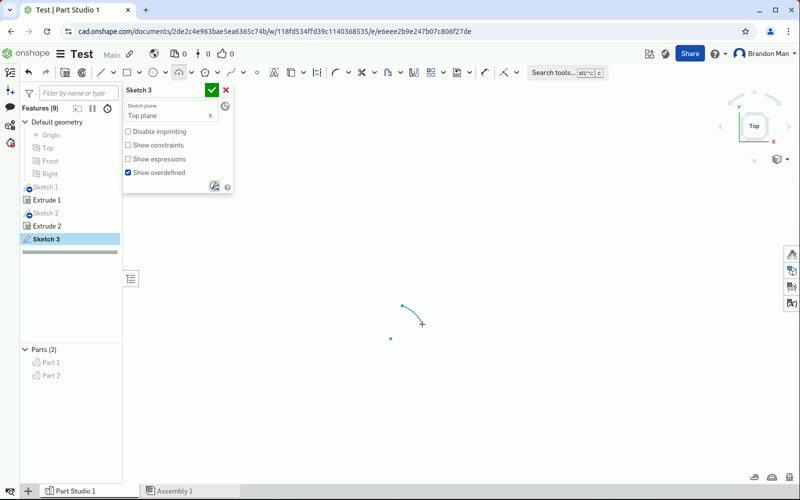
scroll(6)
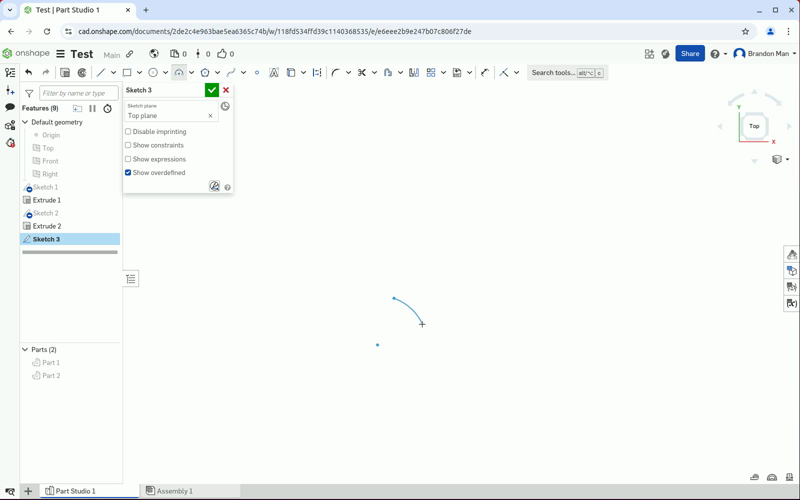
scroll(6)
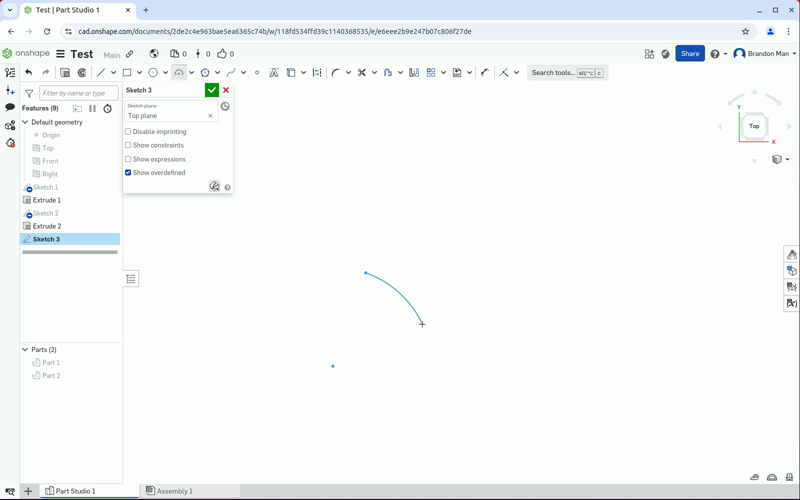
click(422, 323)
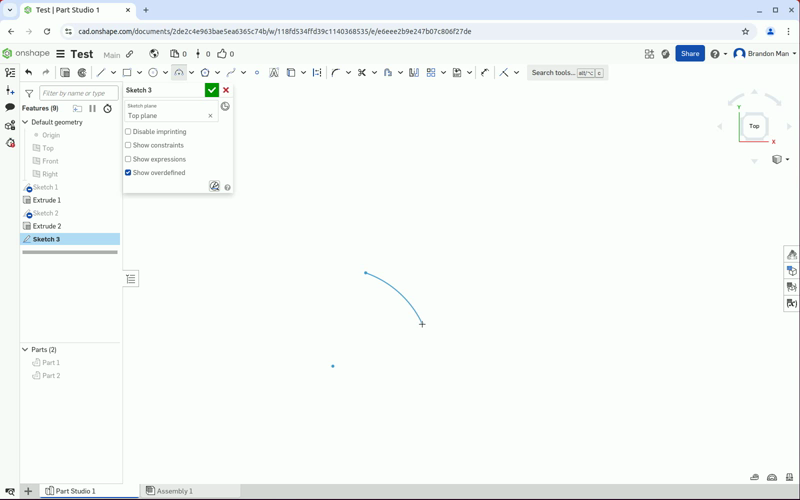
scroll(-6)
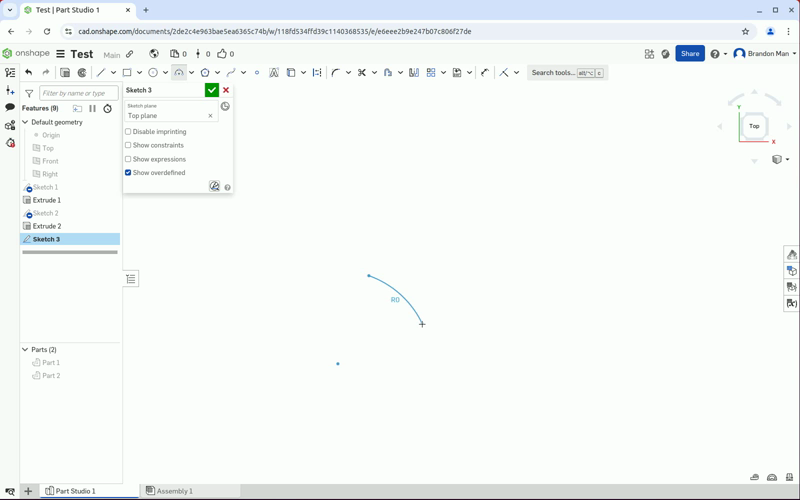
scroll(-6)
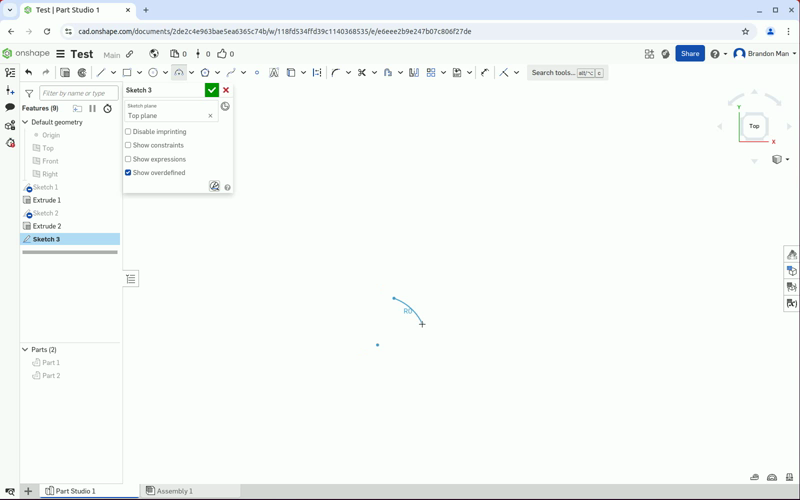
scroll(-6)
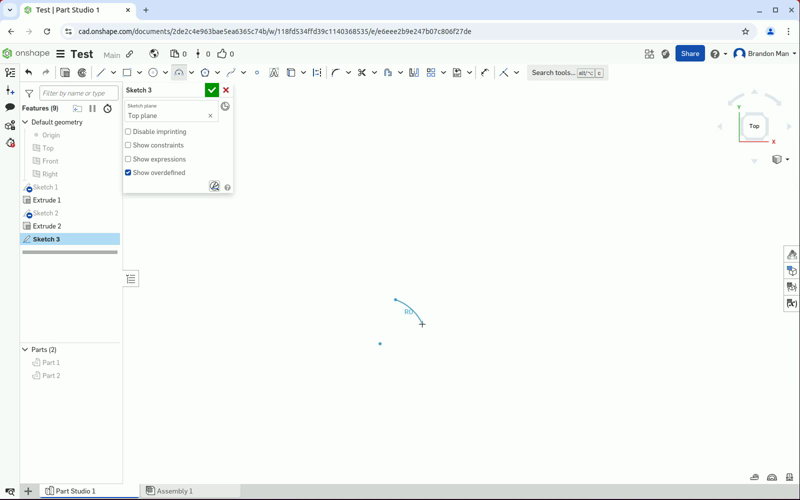
scroll(-6)
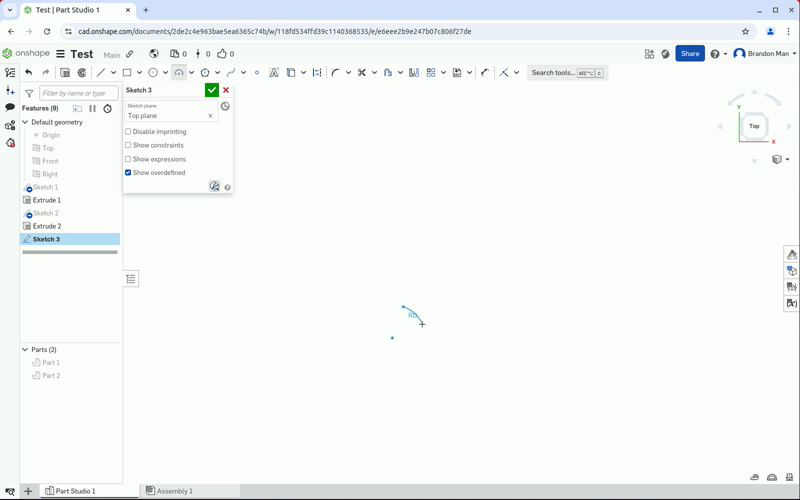
scroll(-6)
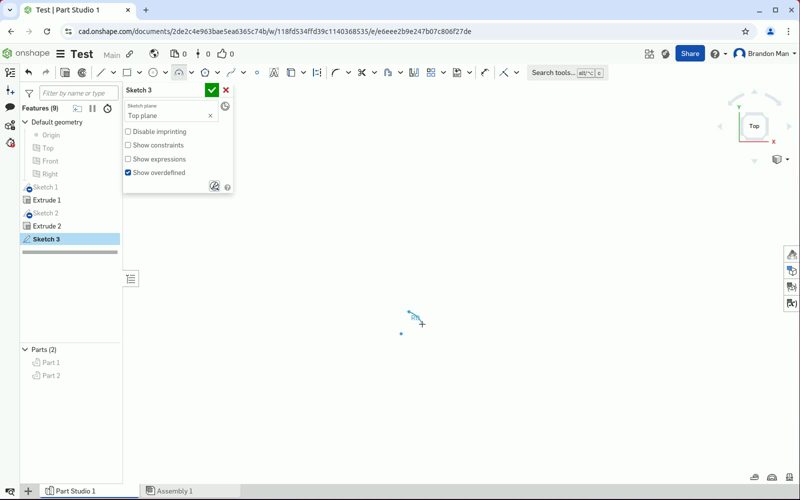
scroll(-6)
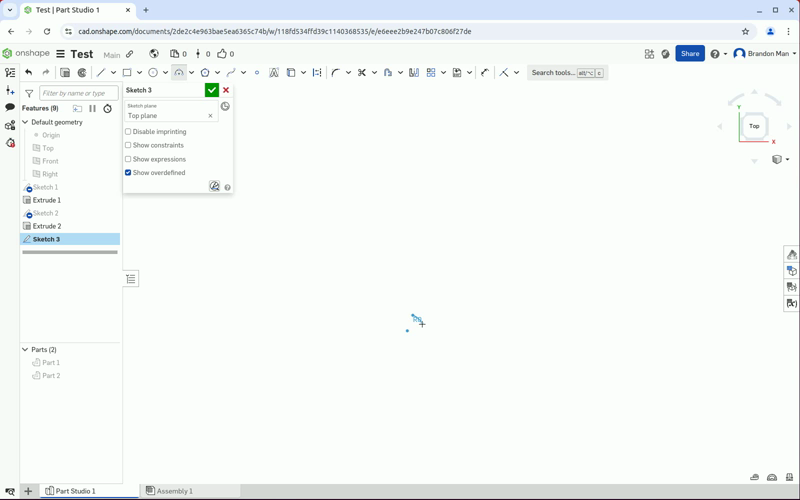
scroll(-6)
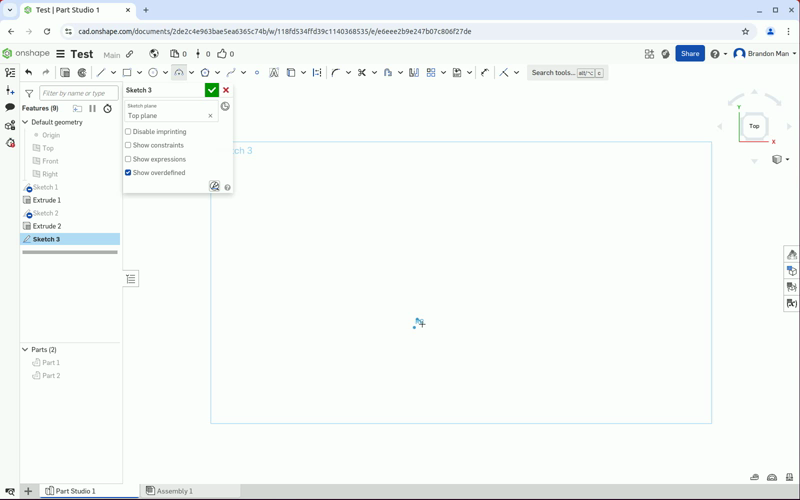
mouse_move(418, 322)
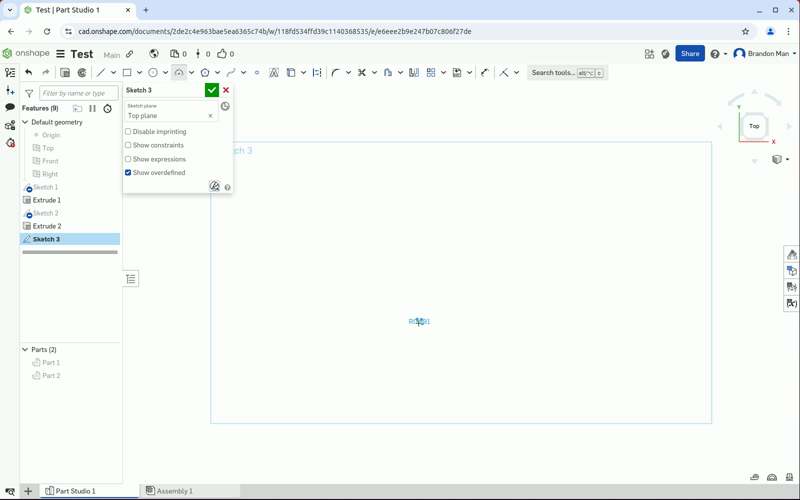
scroll(6)
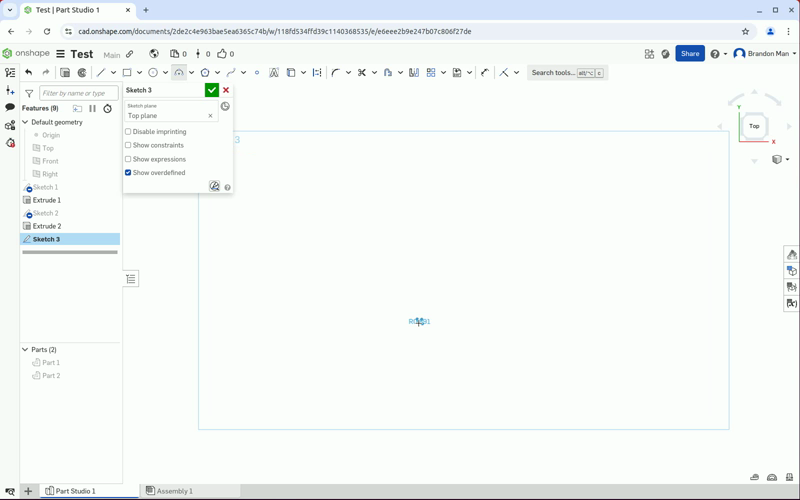
scroll(6)
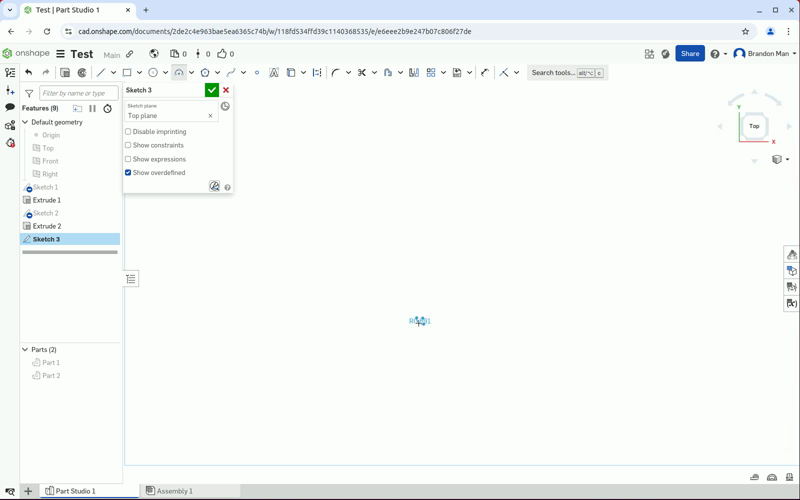
scroll(6)
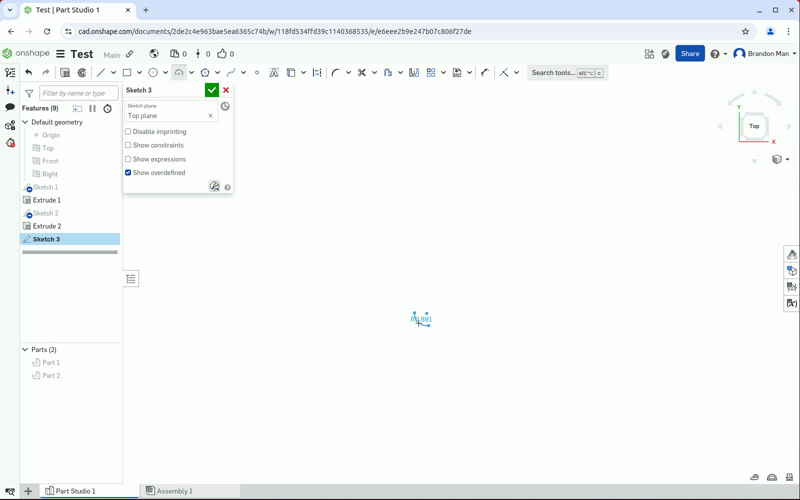
scroll(6)
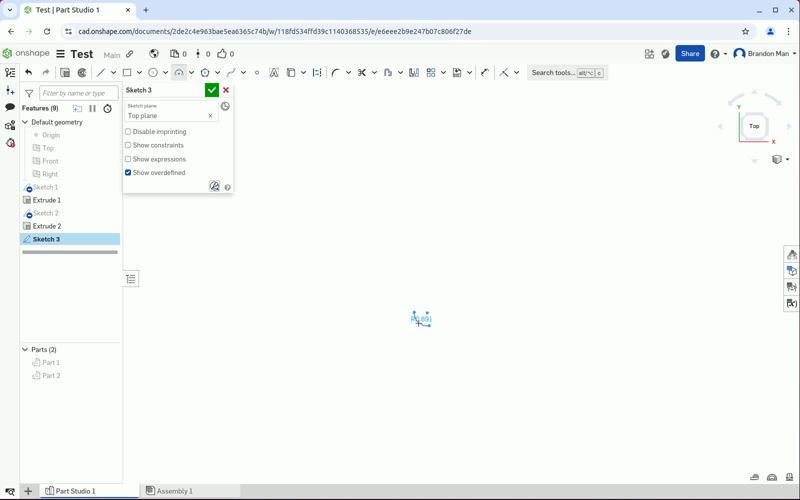
scroll(6)
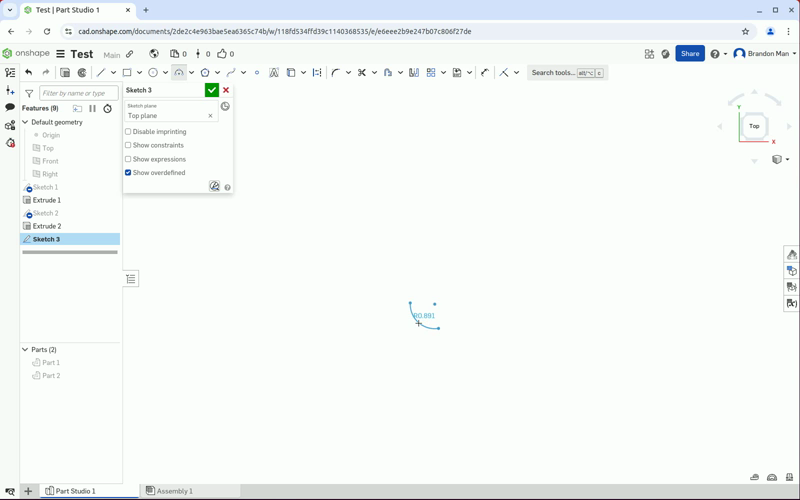
scroll(6)
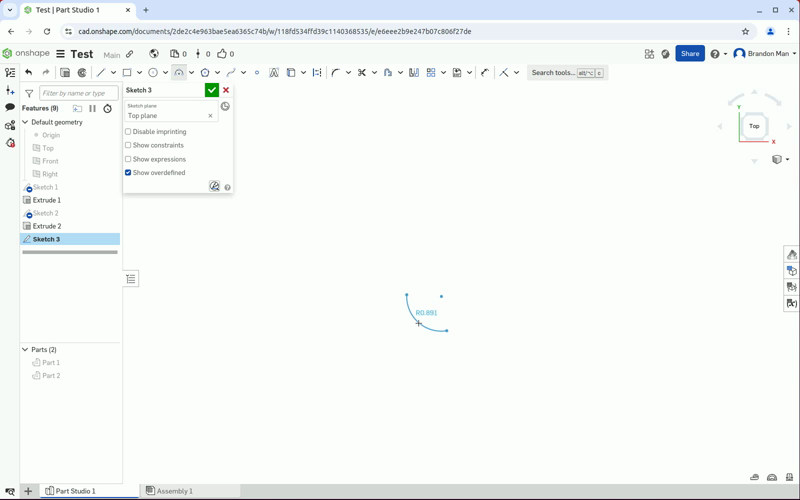
scroll(6)
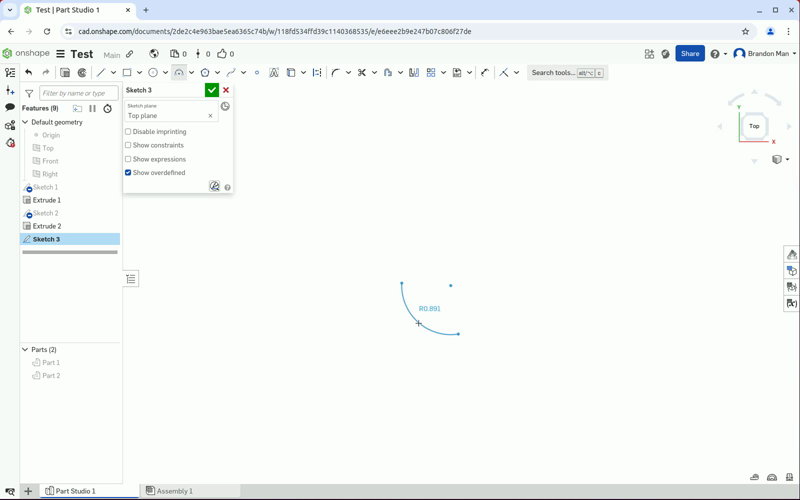
click(418, 322)
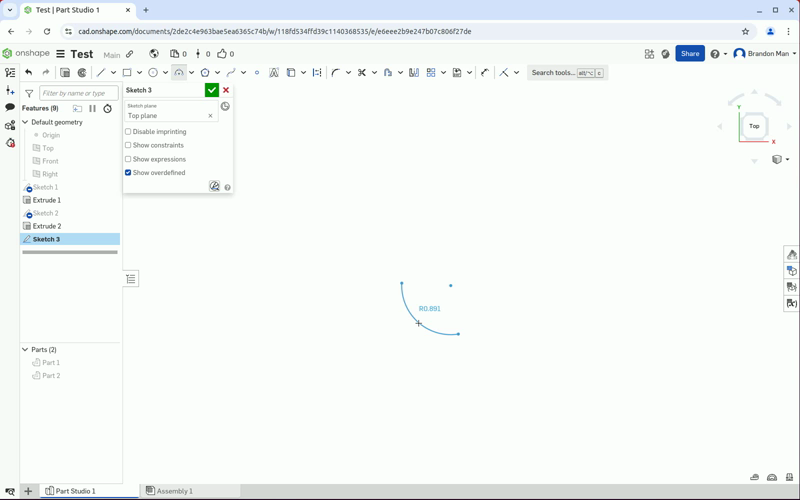
scroll(-6)
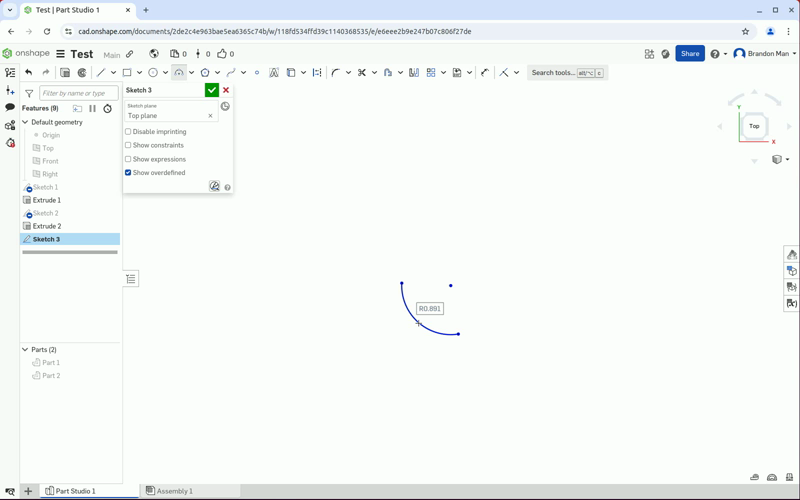
scroll(-6)
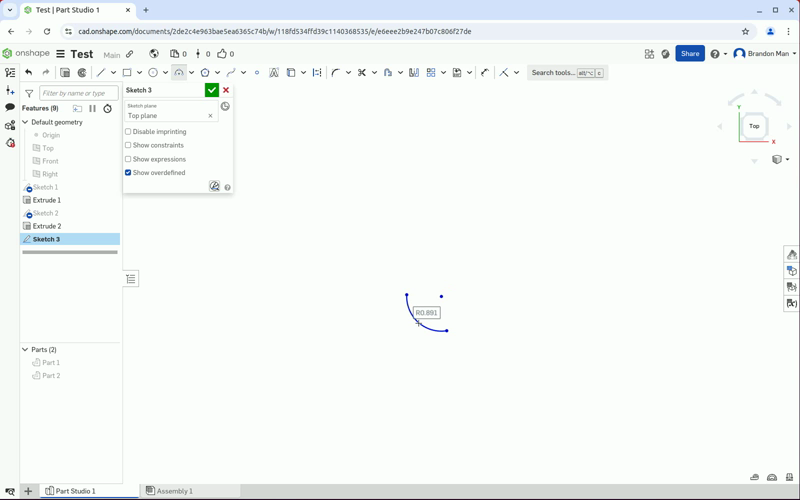
scroll(-6)
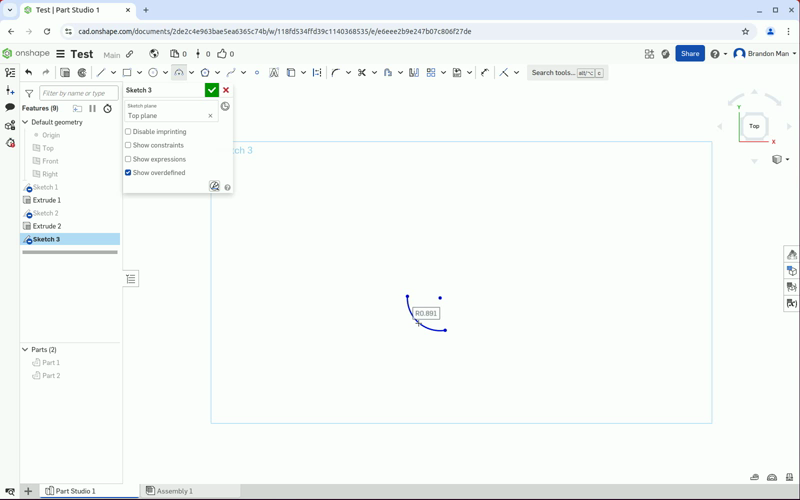
scroll(-6)
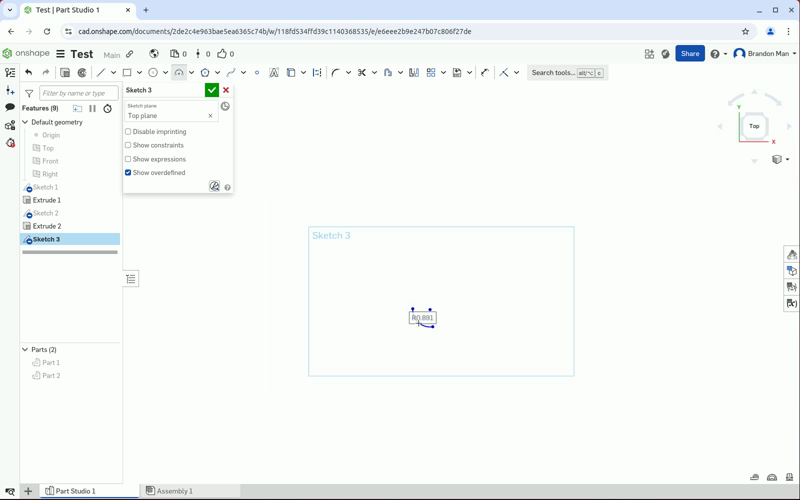
scroll(-6)
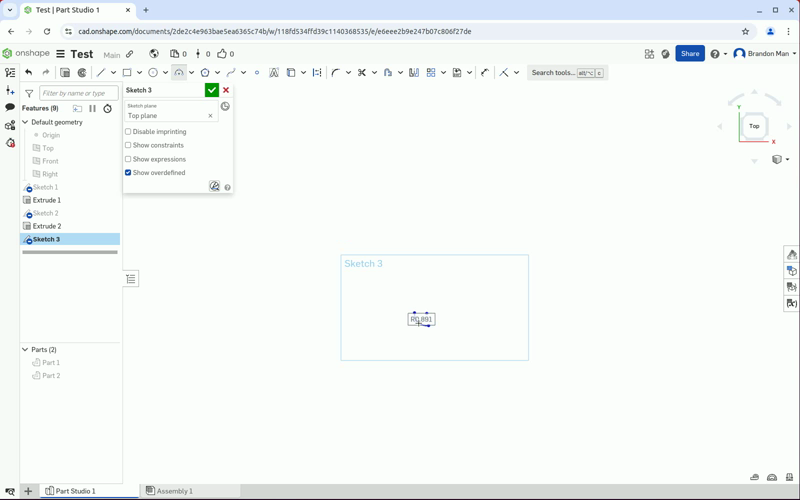
scroll(-6)
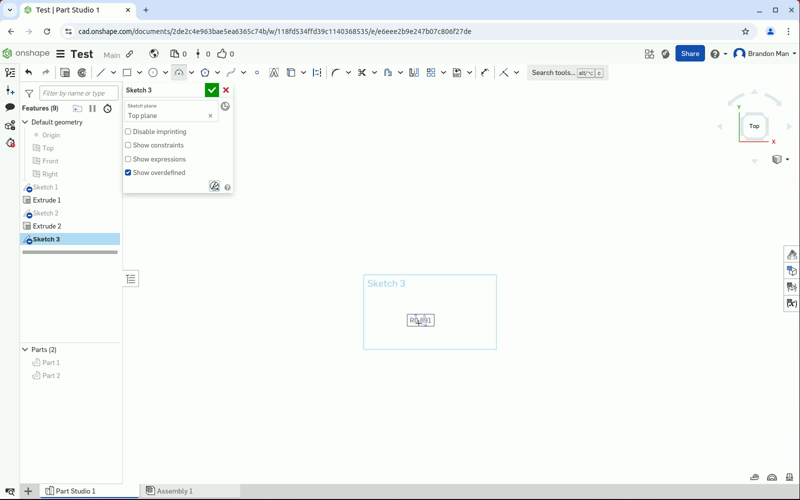
scroll(-6)
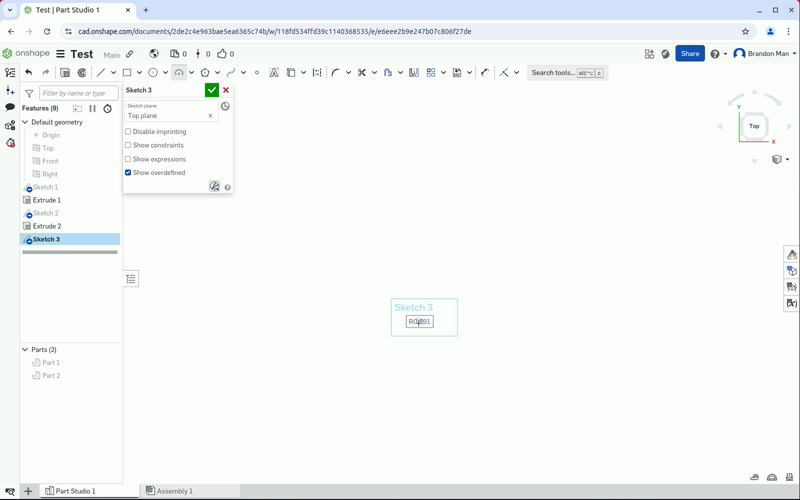
key_up(shift)
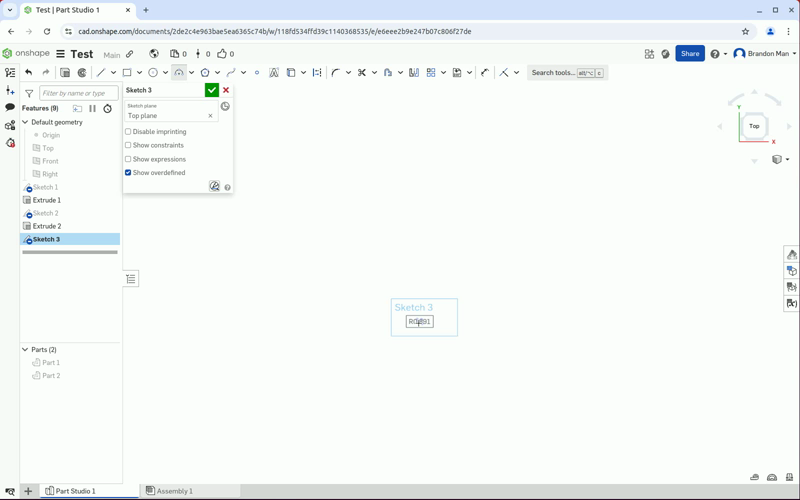
key(esc)
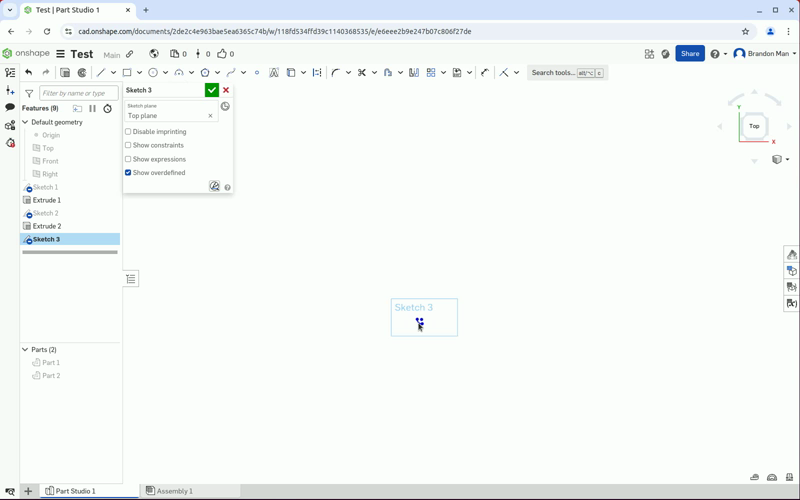
key(l)
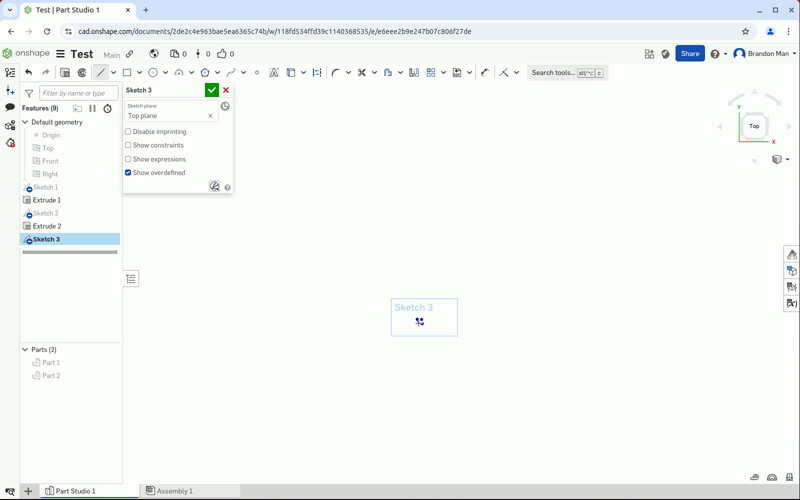
mouse_move(422, 323)
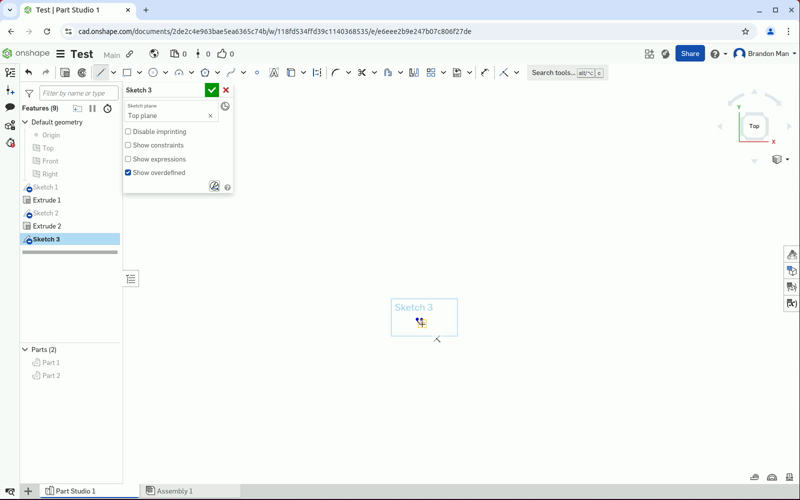
scroll(6)
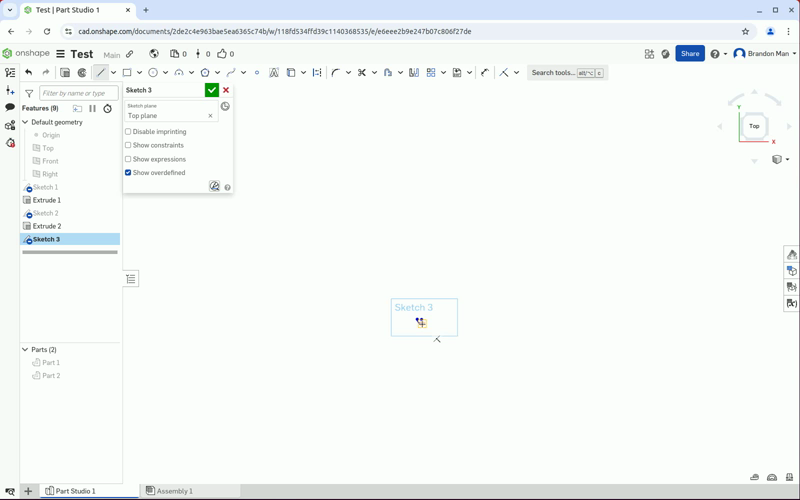
scroll(6)
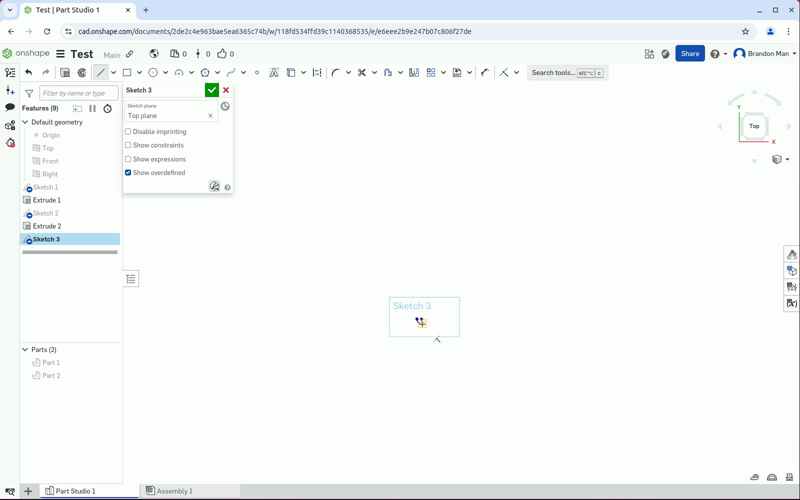
scroll(6)
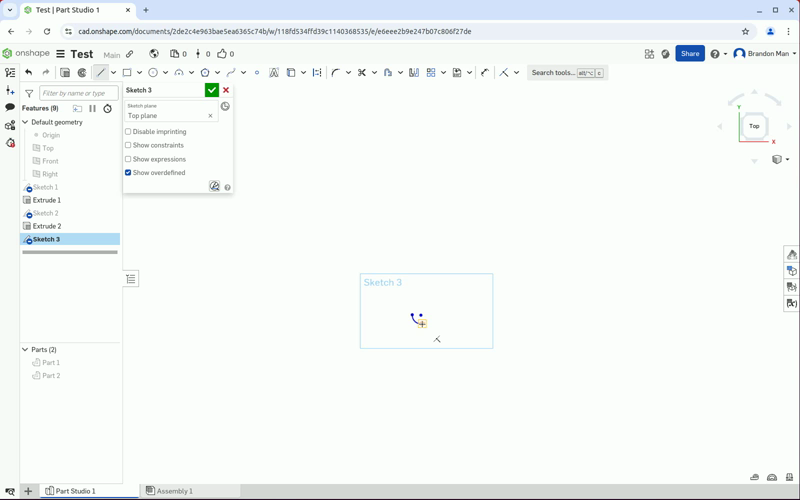
scroll(6)
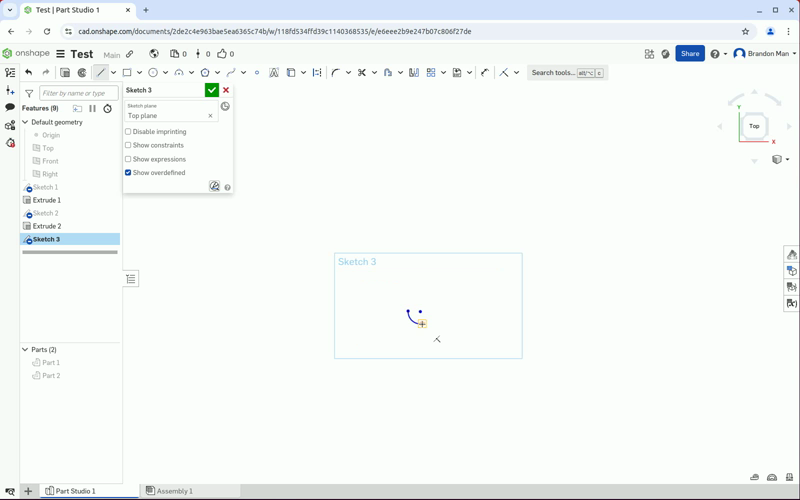
scroll(6)
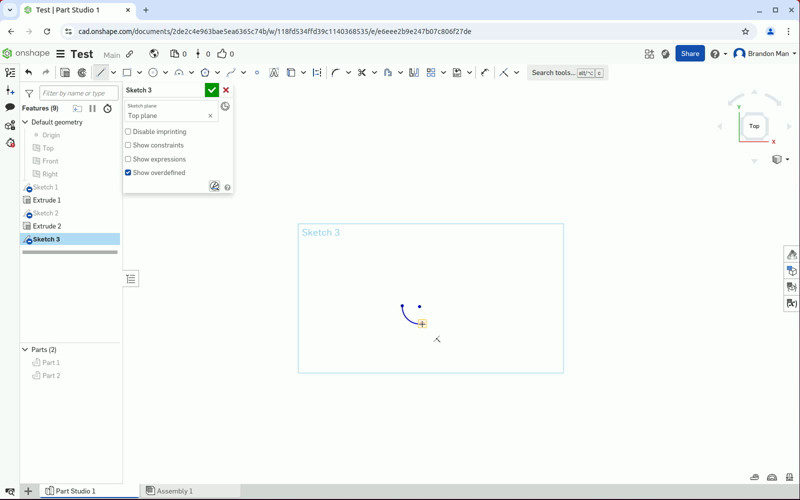
scroll(6)
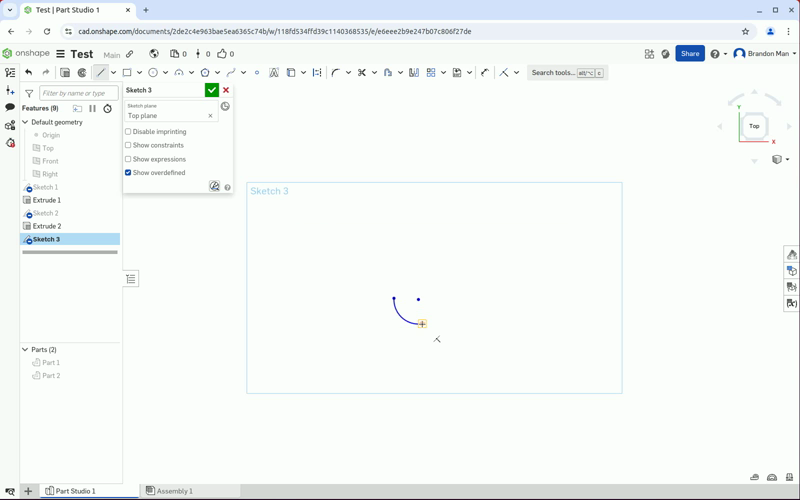
scroll(6)
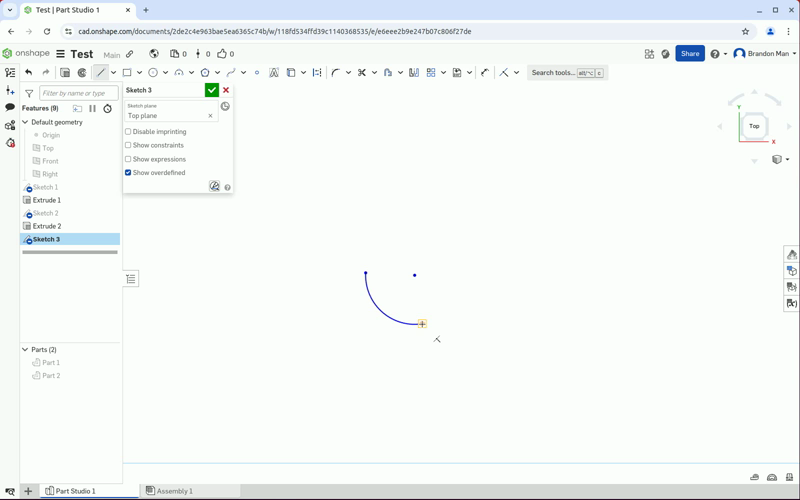
click(422, 323)
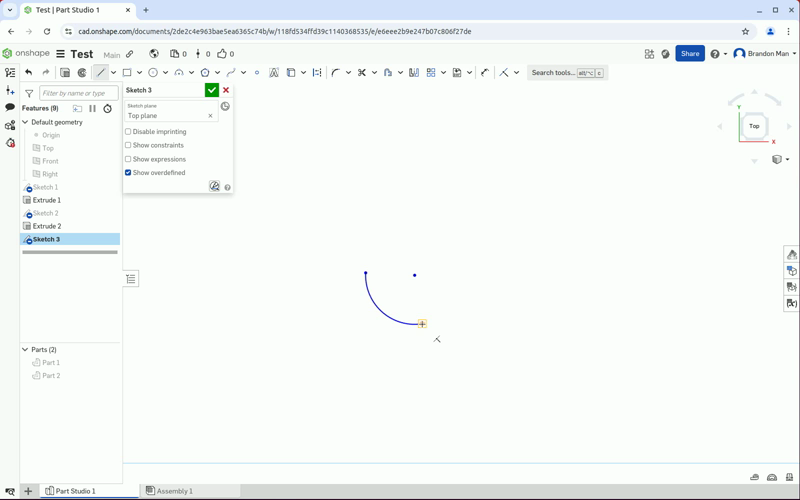
scroll(-6)
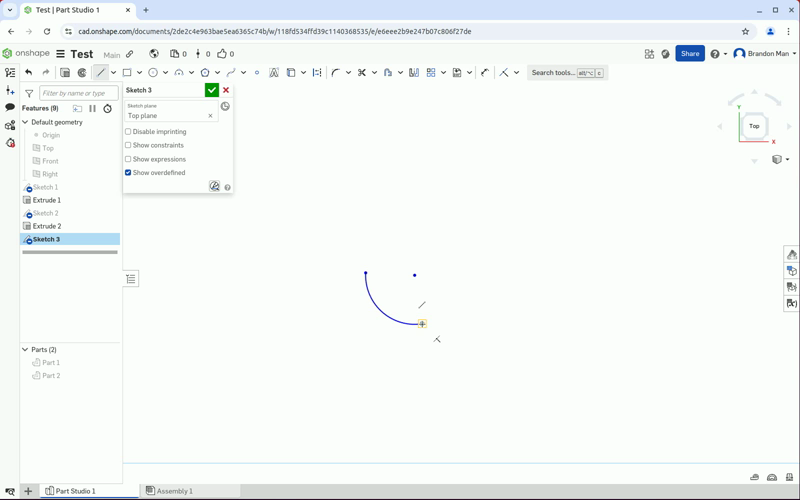
scroll(-6)
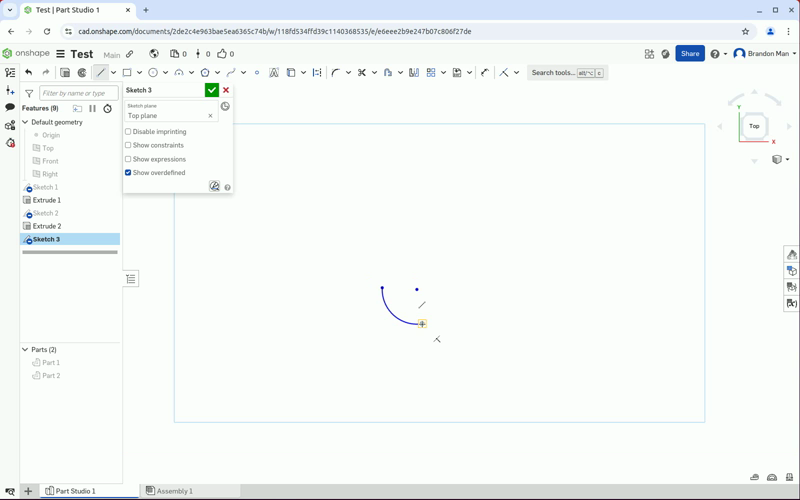
scroll(-6)
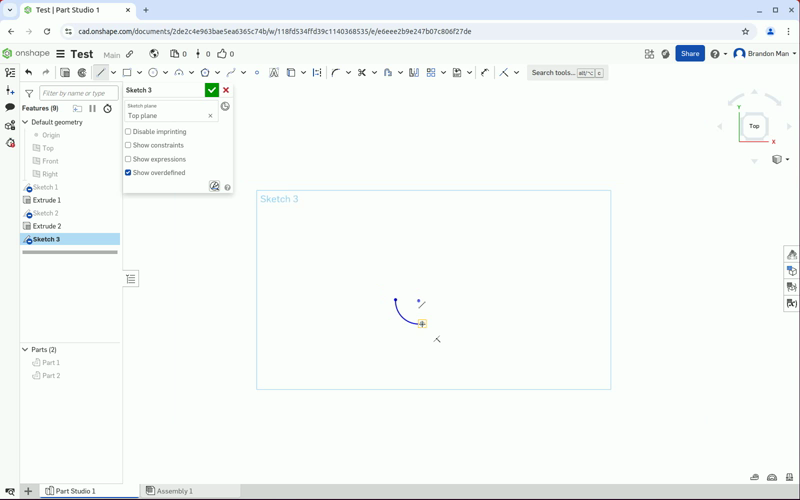
scroll(-6)
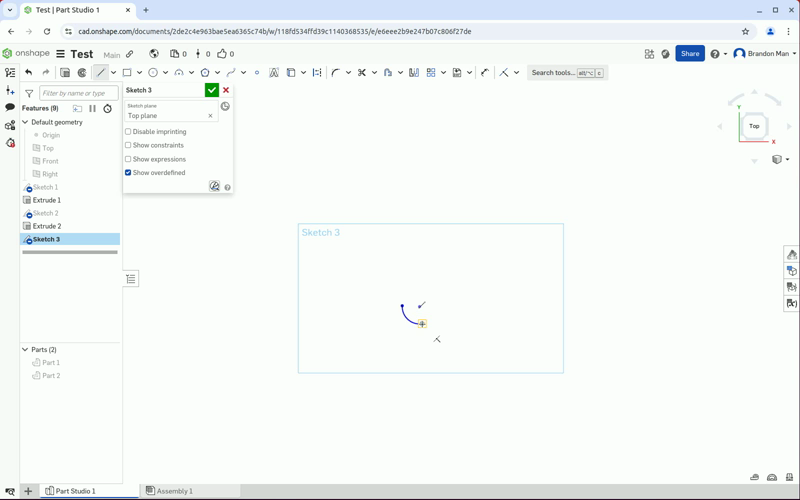
scroll(-6)
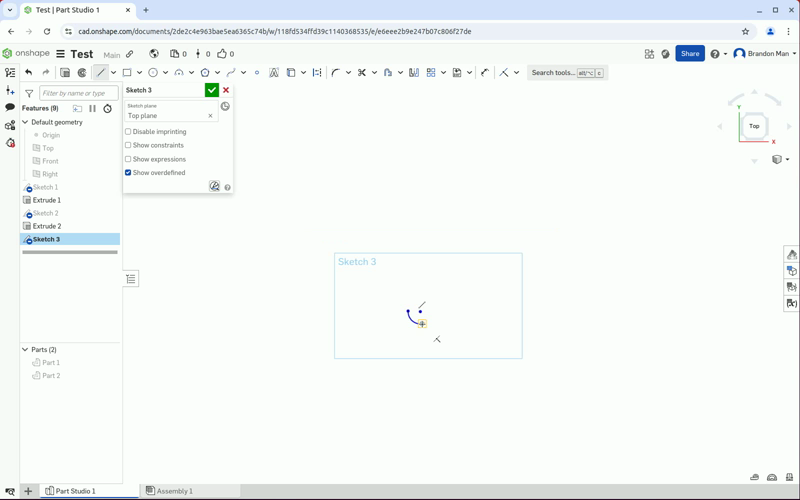
scroll(-6)
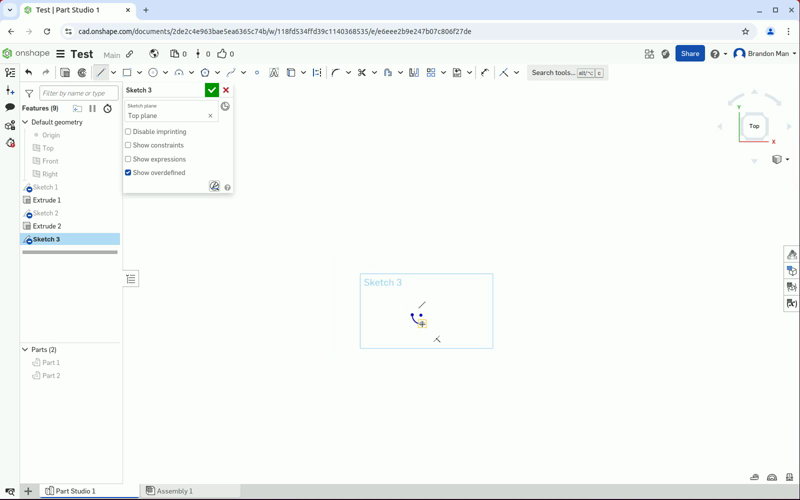
scroll(-6)
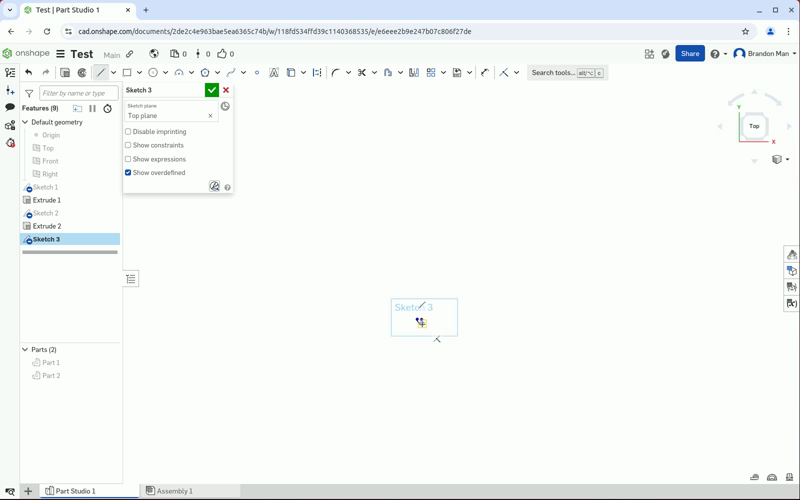
key_down(shift)
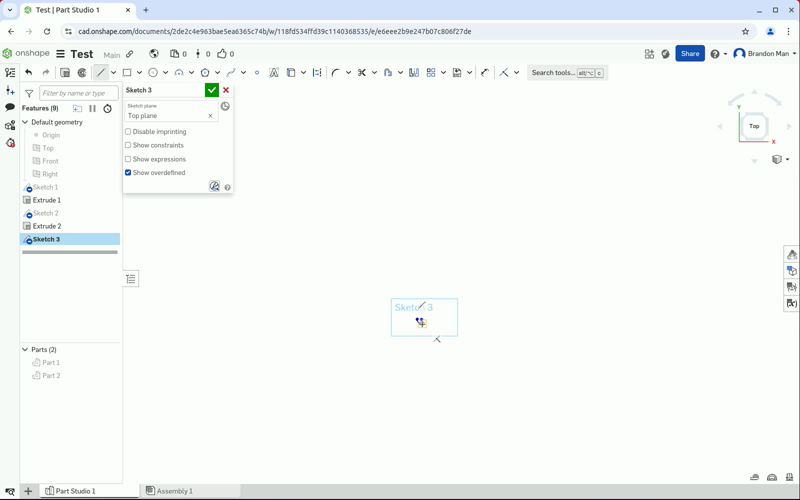
mouse_move(499, 323)
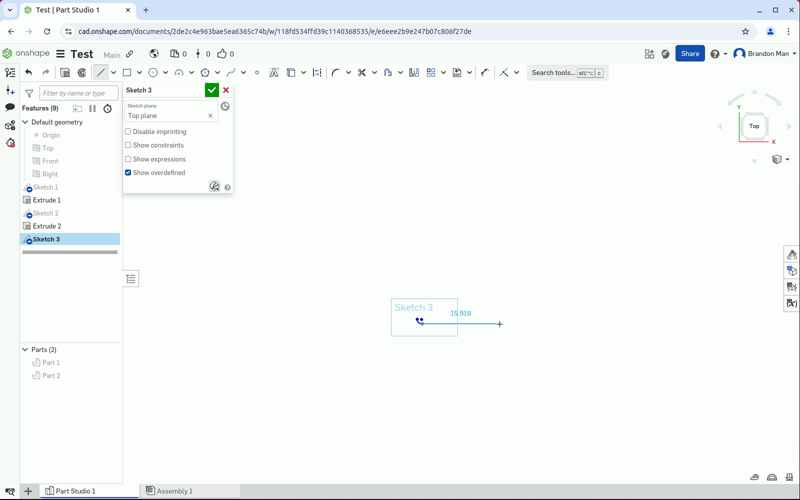
click(499, 323)
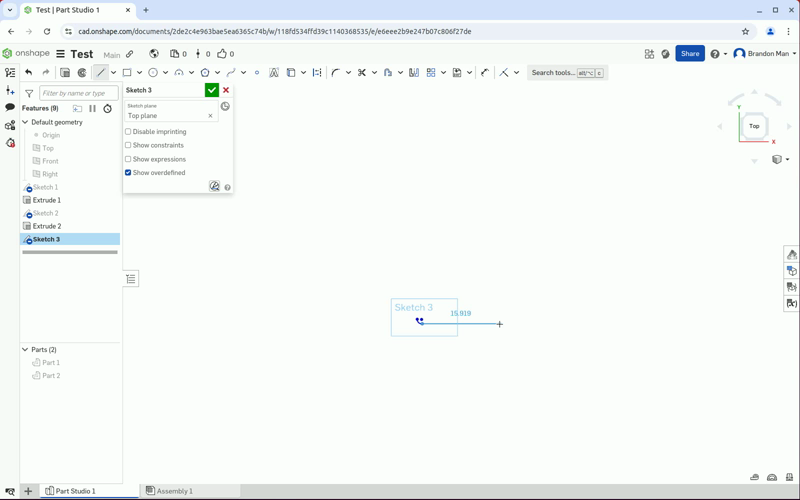
key_up(shift)
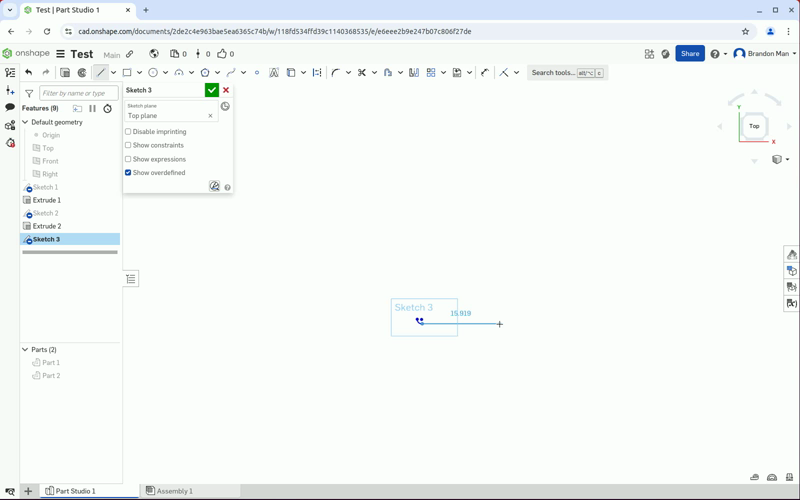
key(esc)
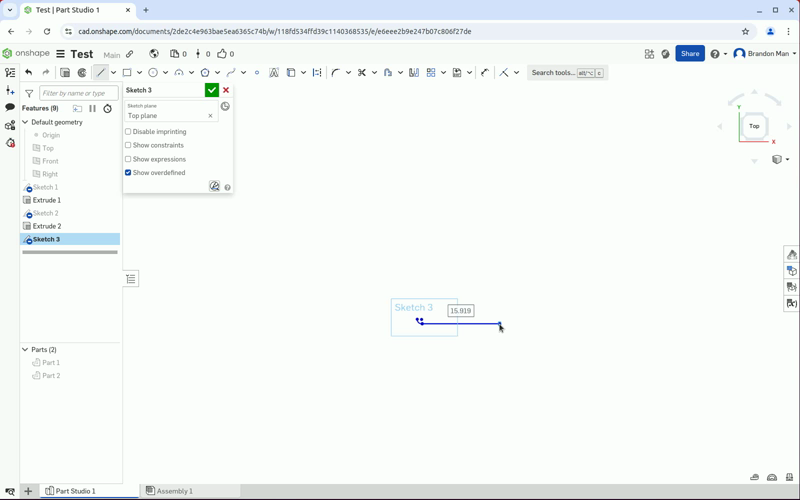
key(a)
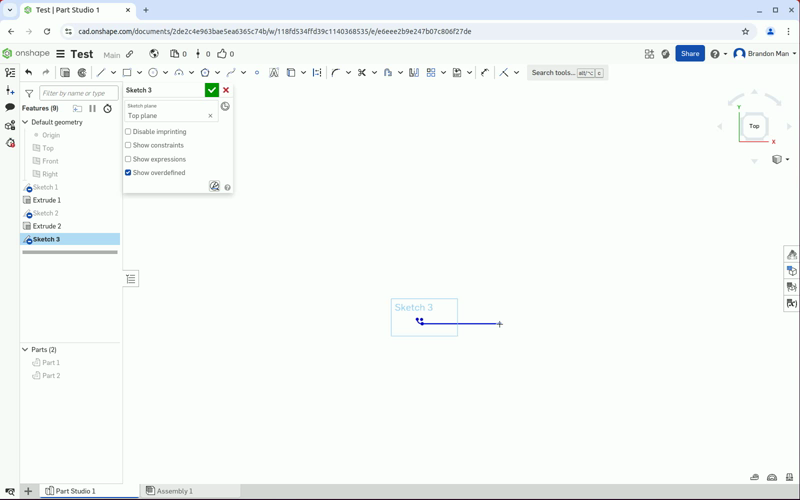
mouse_move(499, 323)
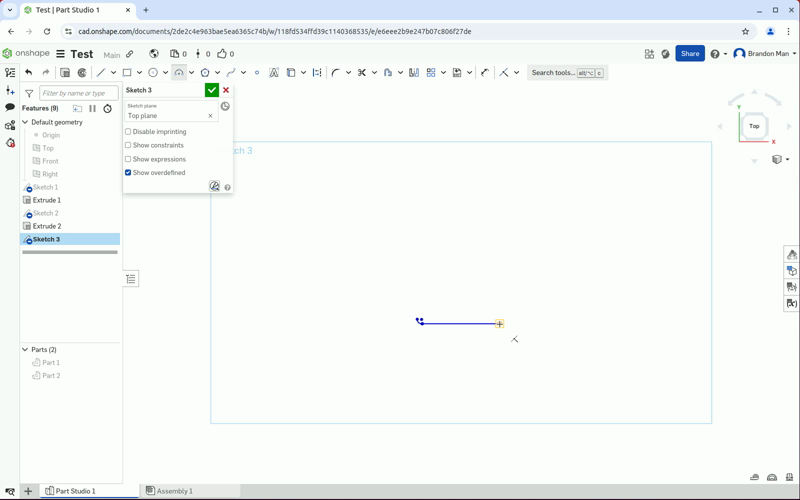
click(499, 323)
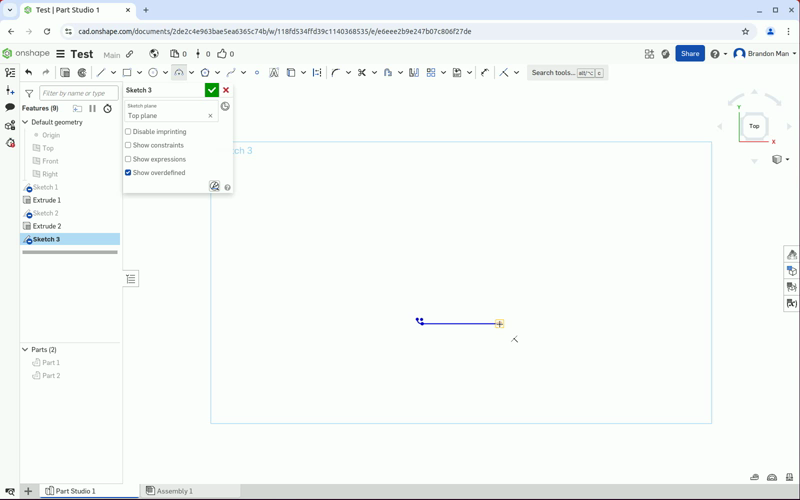
key_down(shift)
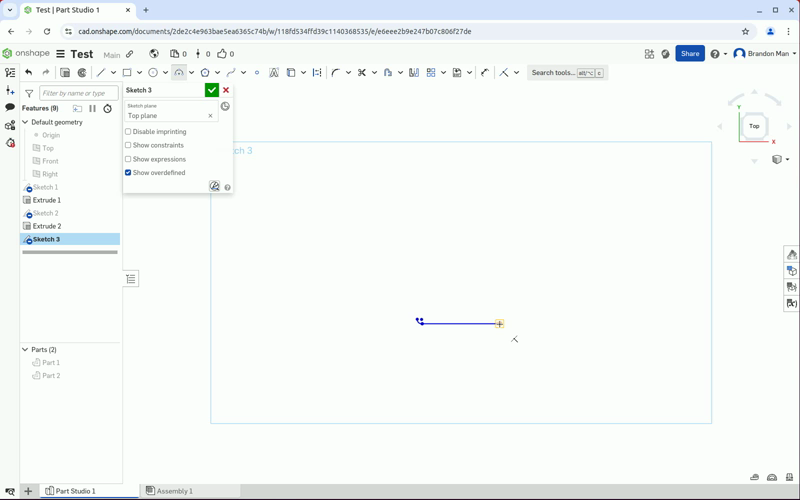
mouse_move(504, 319)
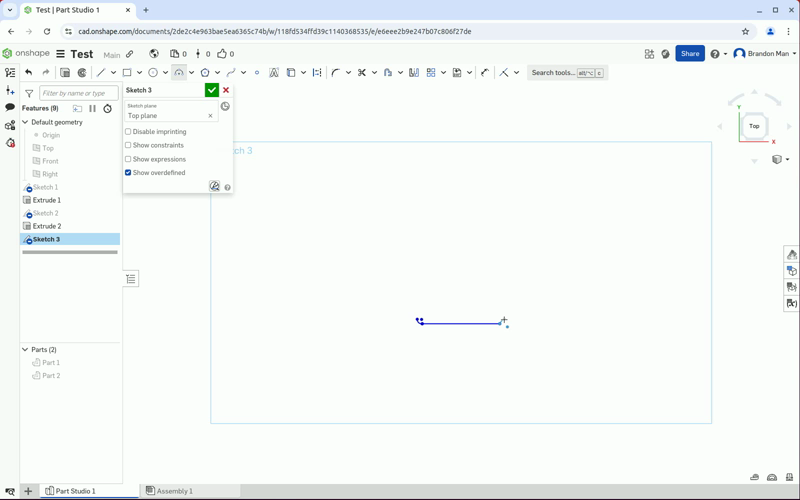
scroll(6)
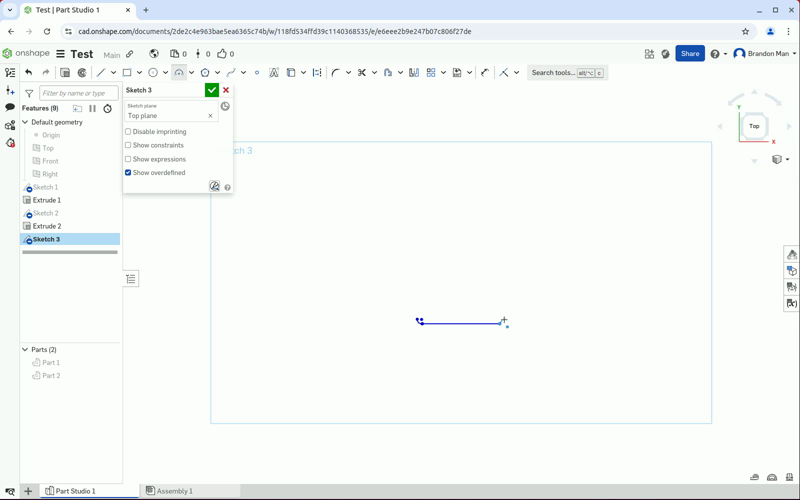
scroll(6)
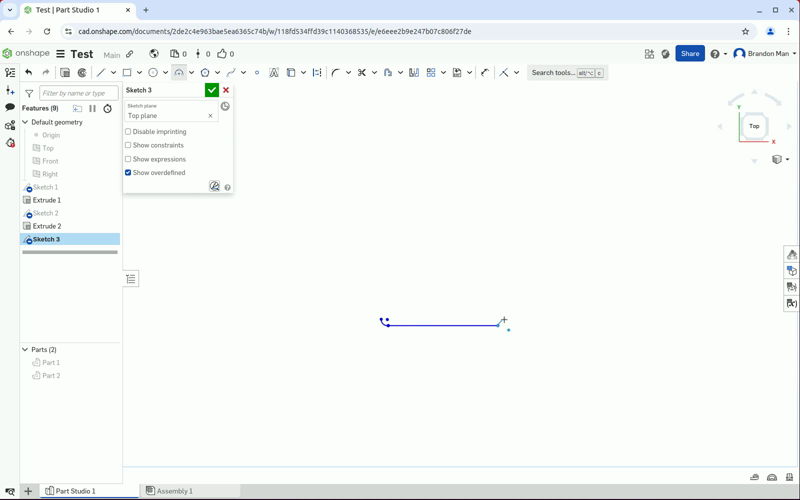
scroll(6)
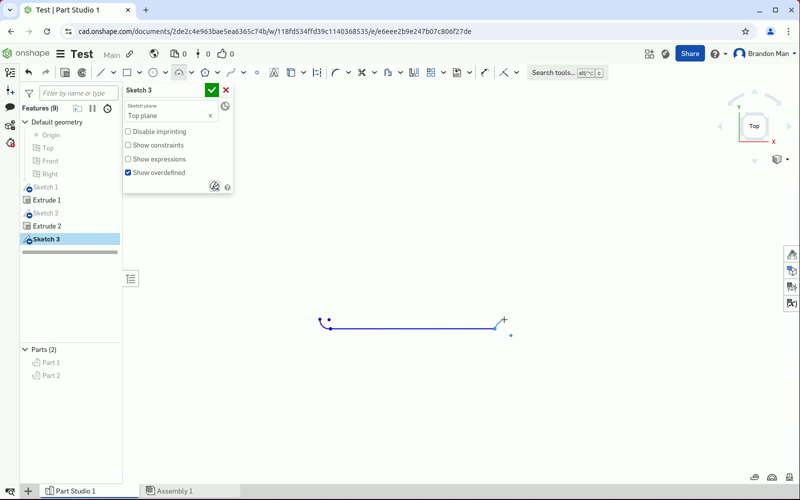
scroll(6)
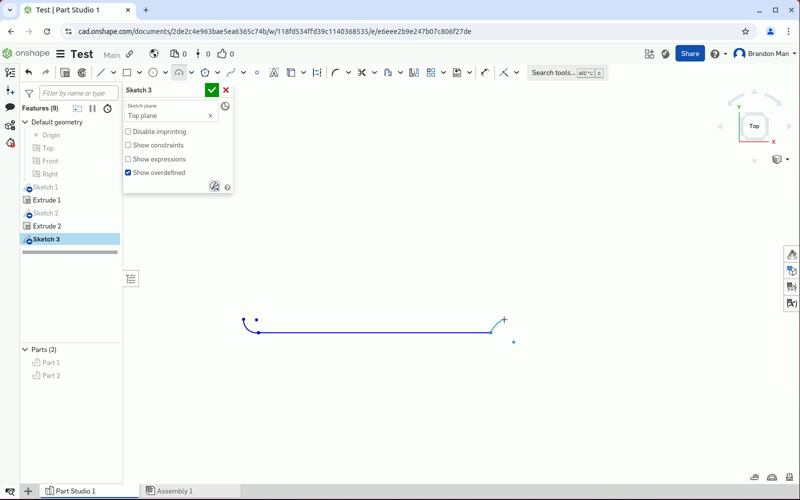
scroll(6)
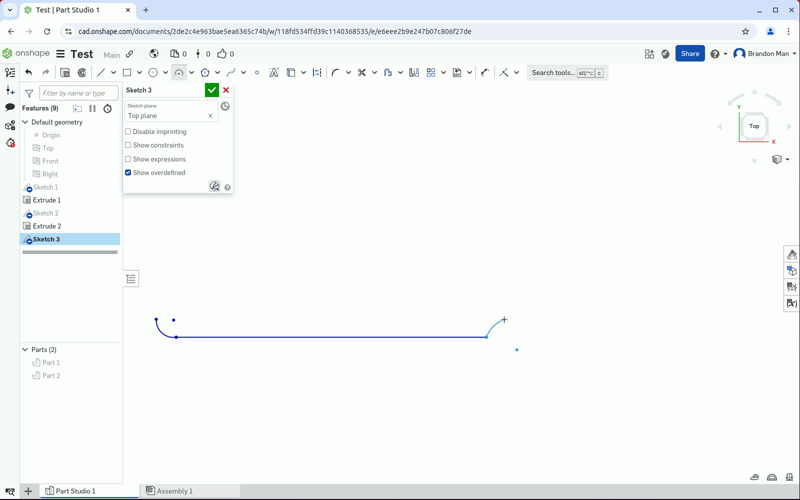
scroll(6)
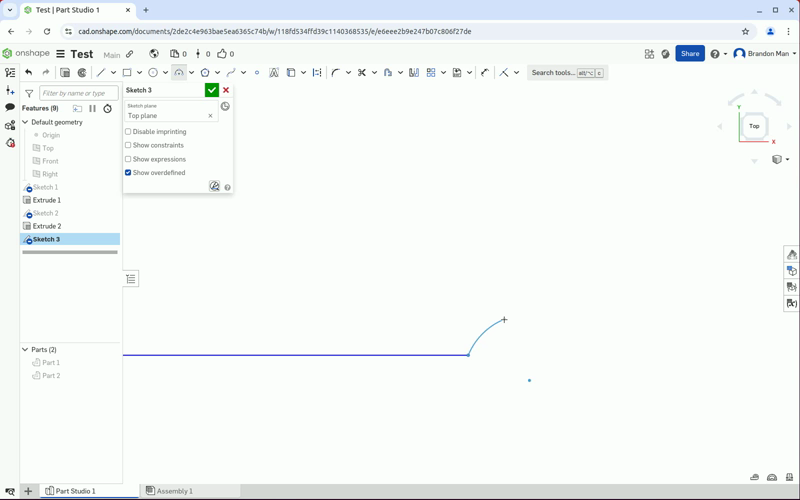
scroll(6)
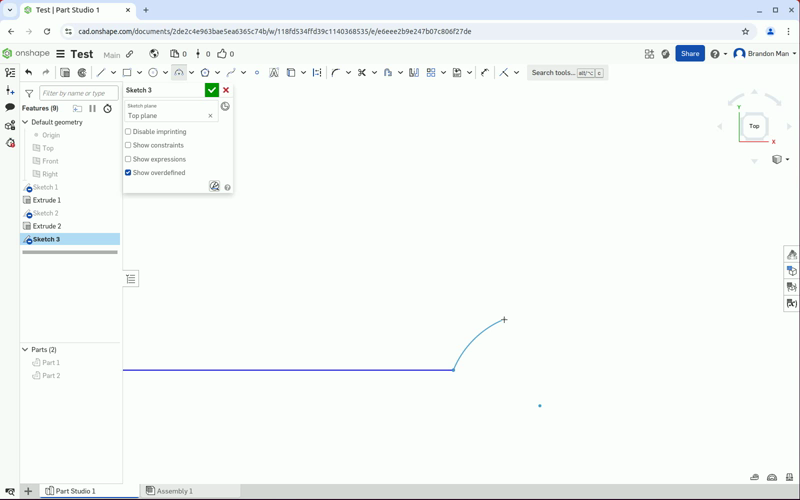
click(504, 319)
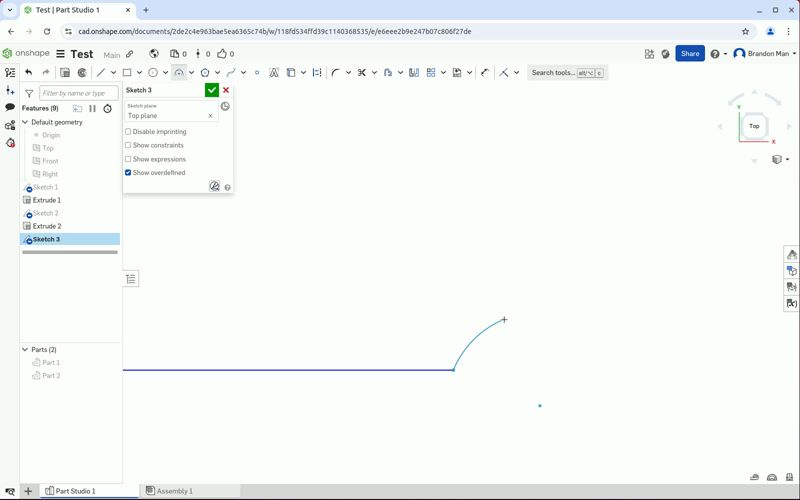
scroll(-6)
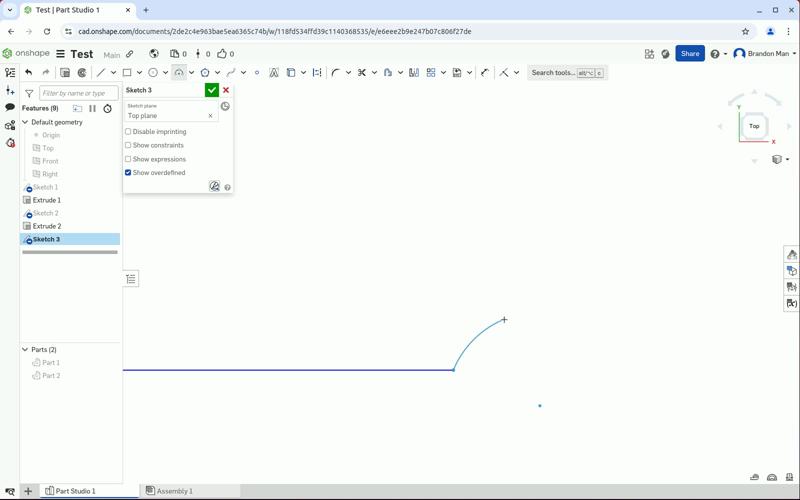
scroll(-6)
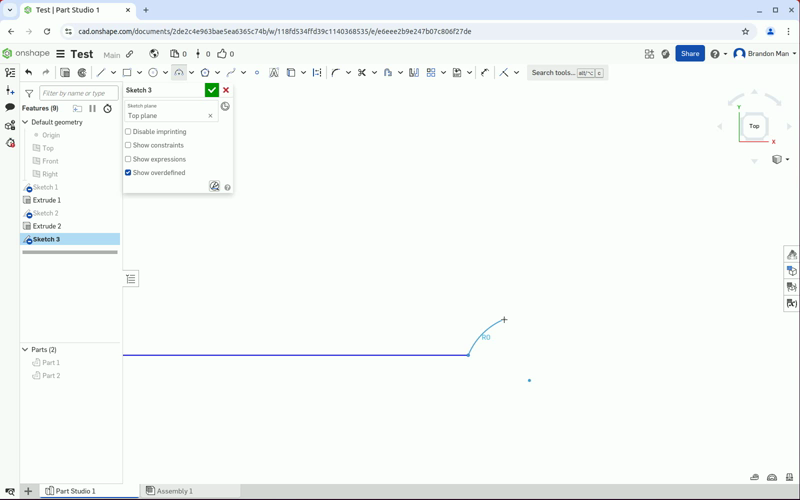
scroll(-6)
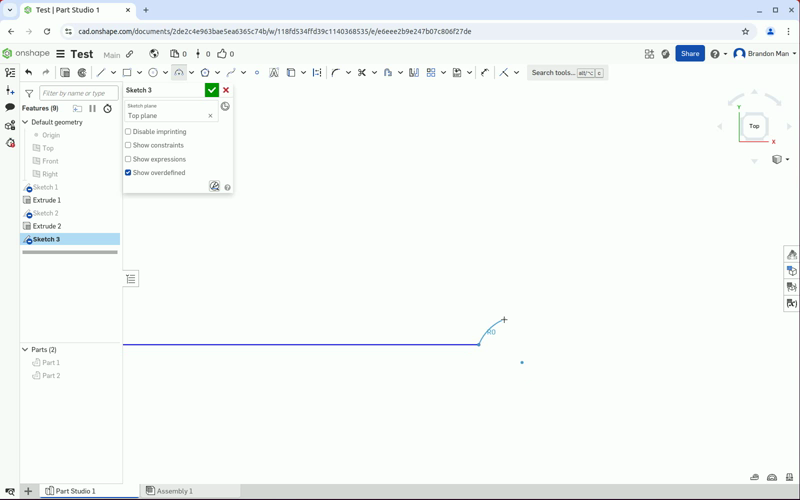
scroll(-6)
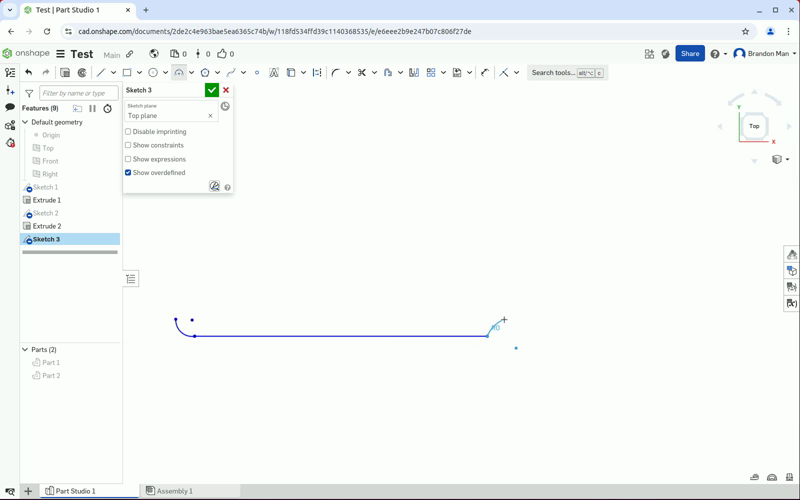
scroll(-6)
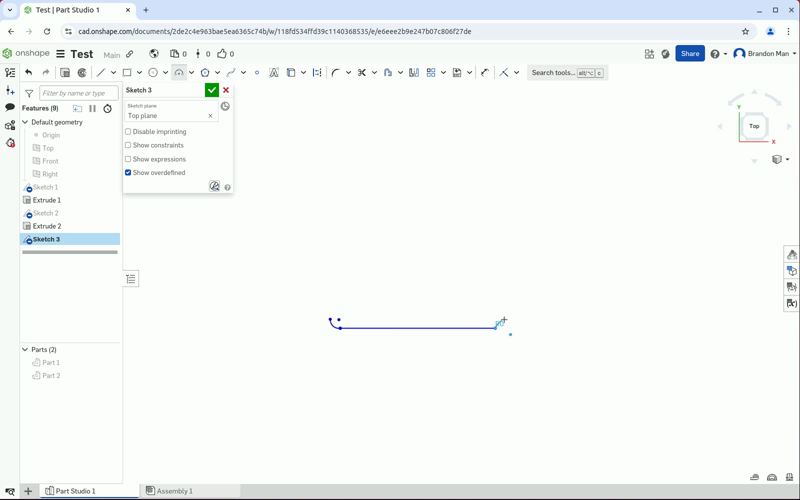
scroll(-6)
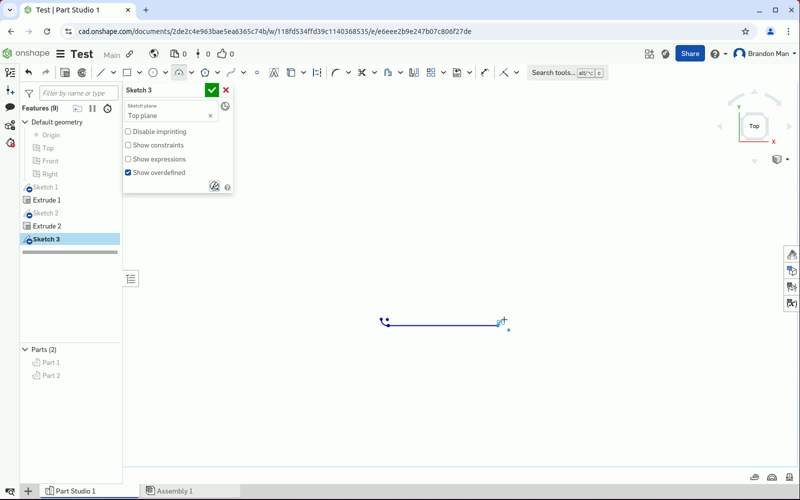
scroll(-6)
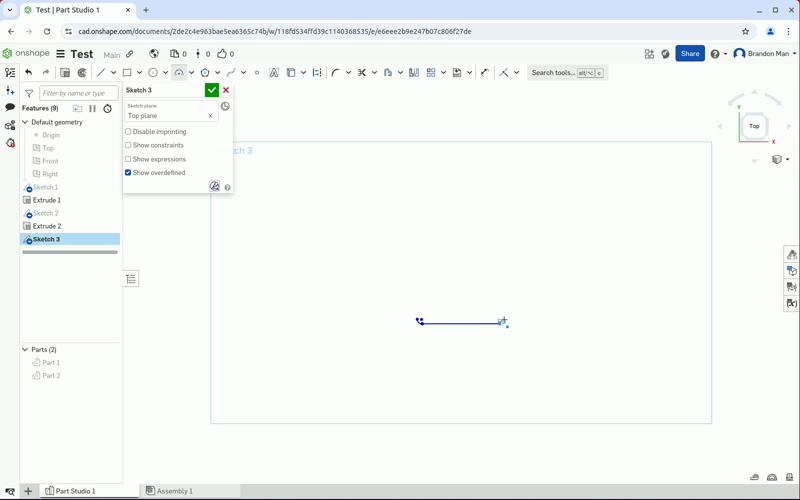
mouse_move(503, 322)
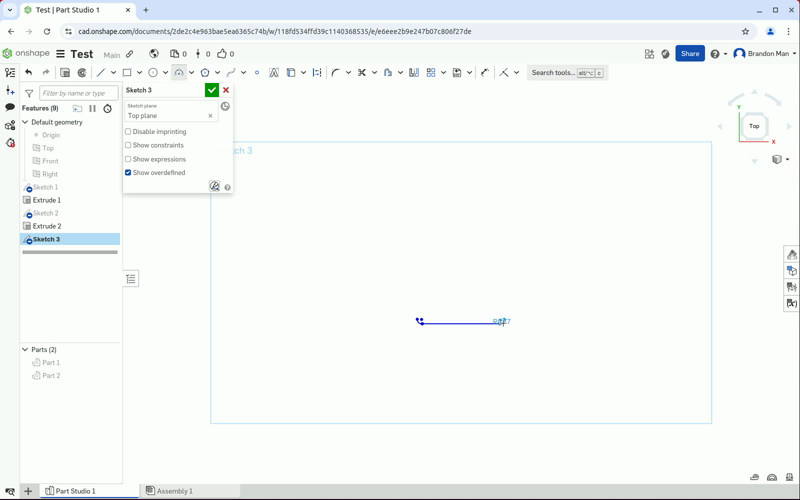
scroll(6)
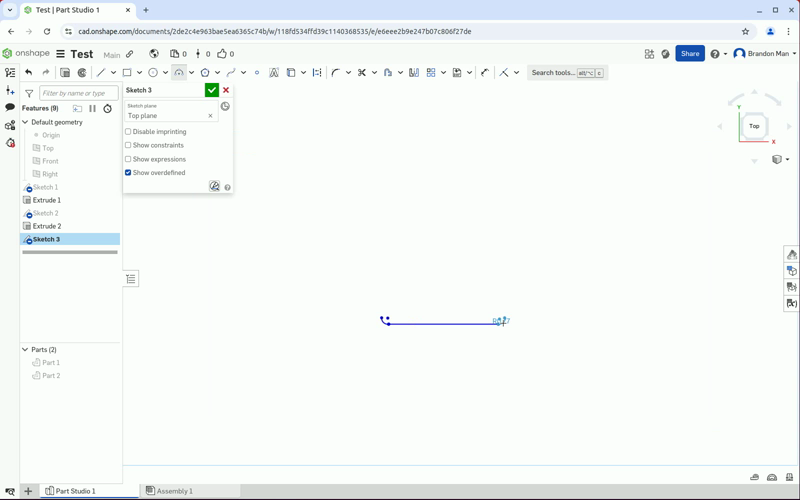
scroll(6)
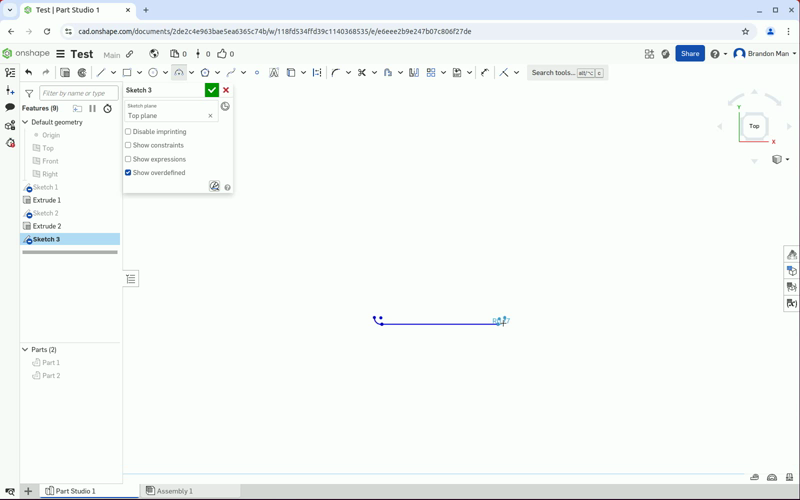
scroll(6)
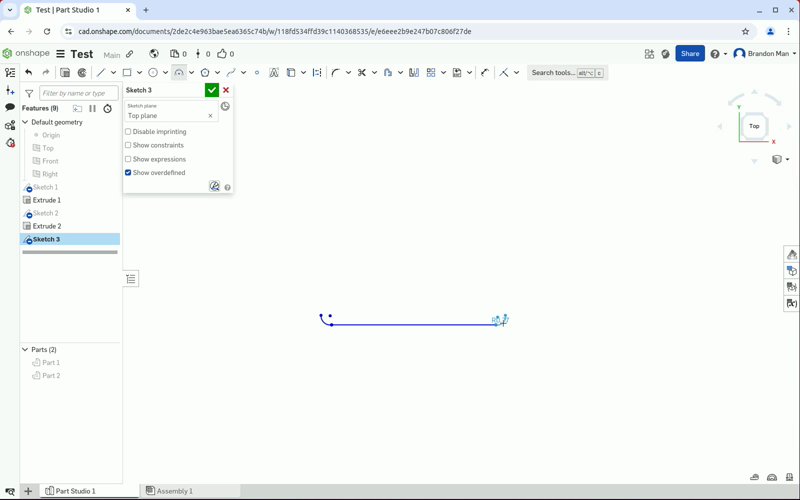
scroll(6)
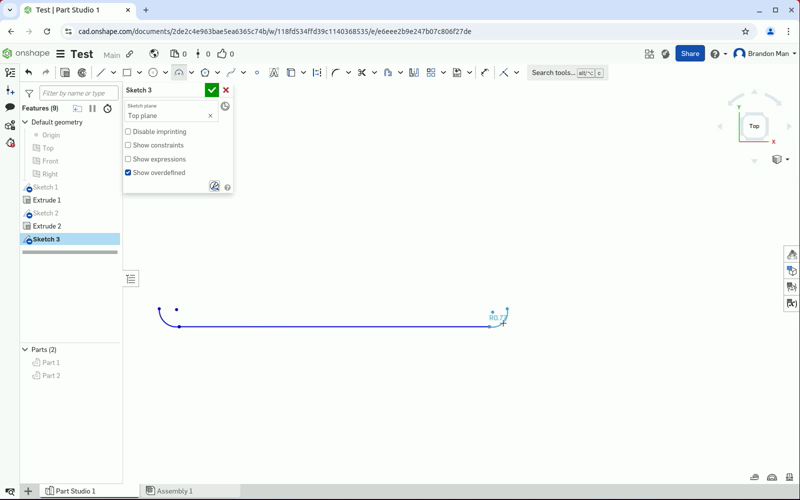
scroll(6)
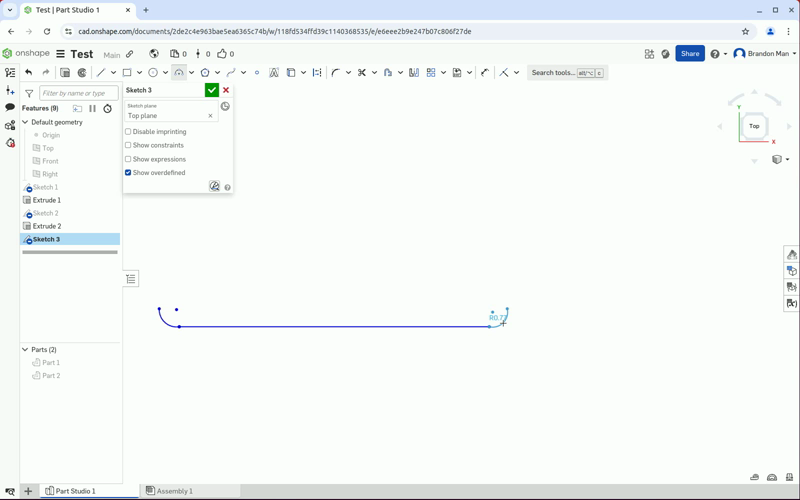
scroll(6)
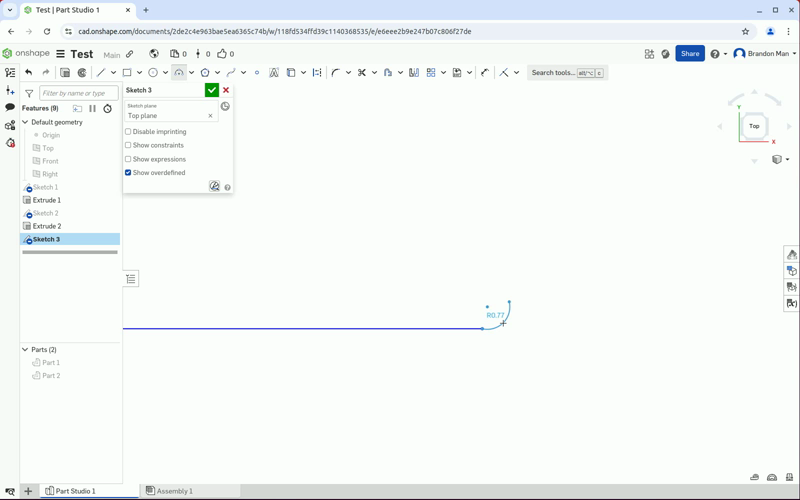
scroll(6)
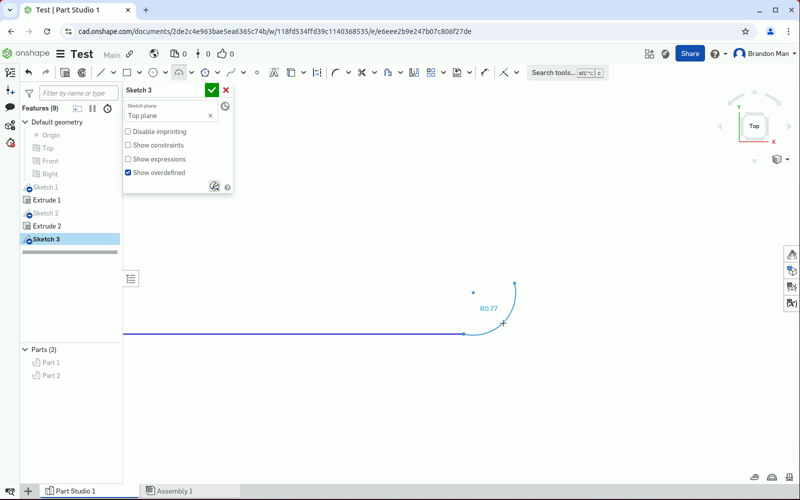
click(503, 322)
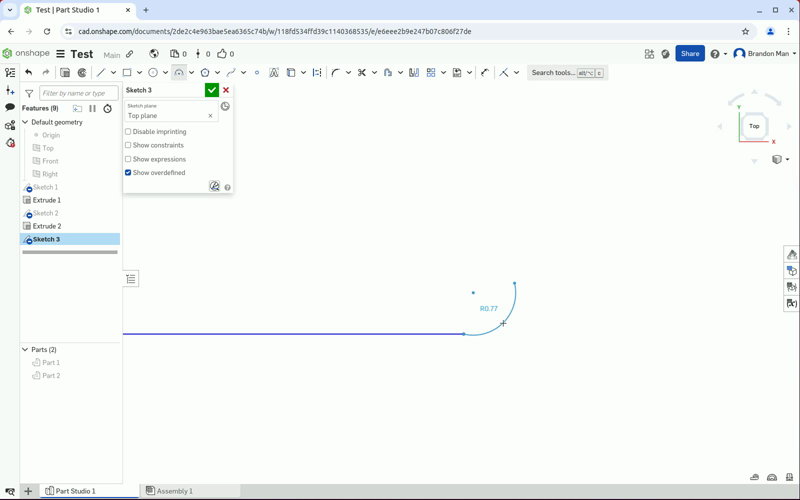
scroll(-6)
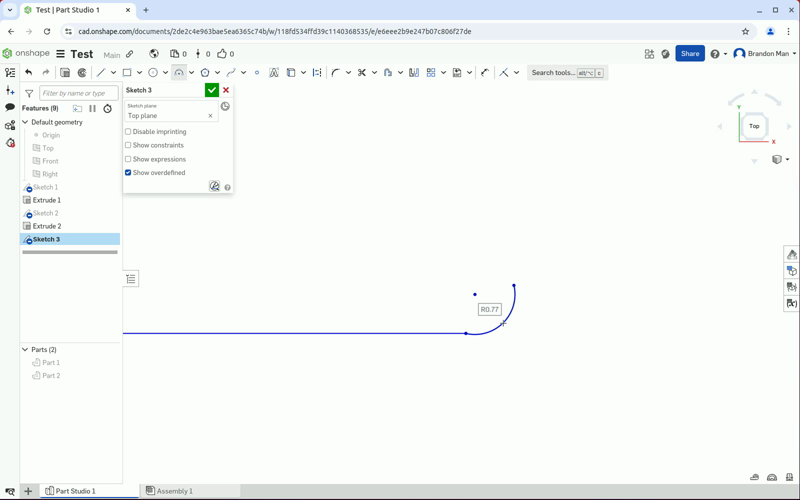
scroll(-6)
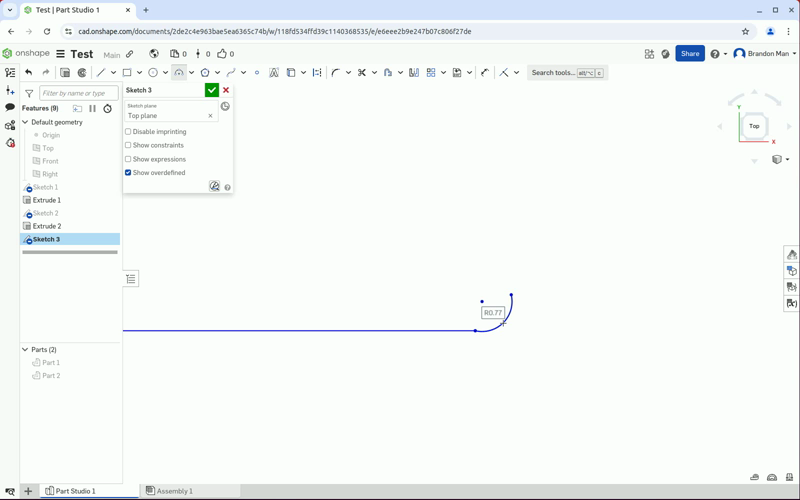
scroll(-6)
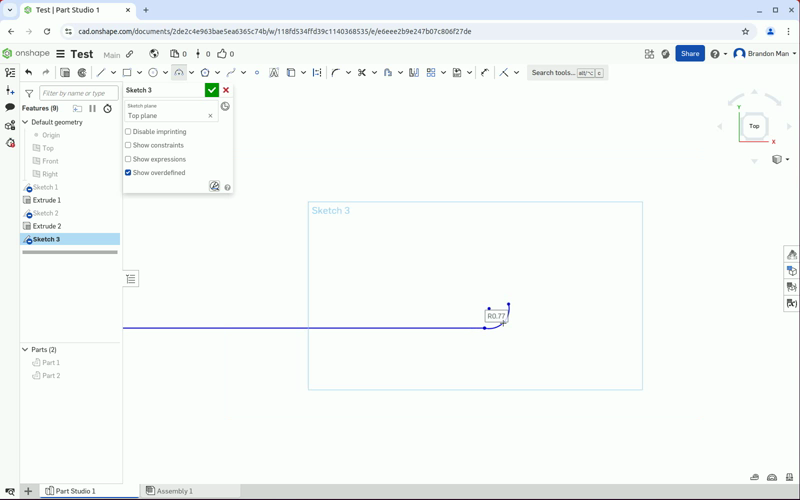
scroll(-6)
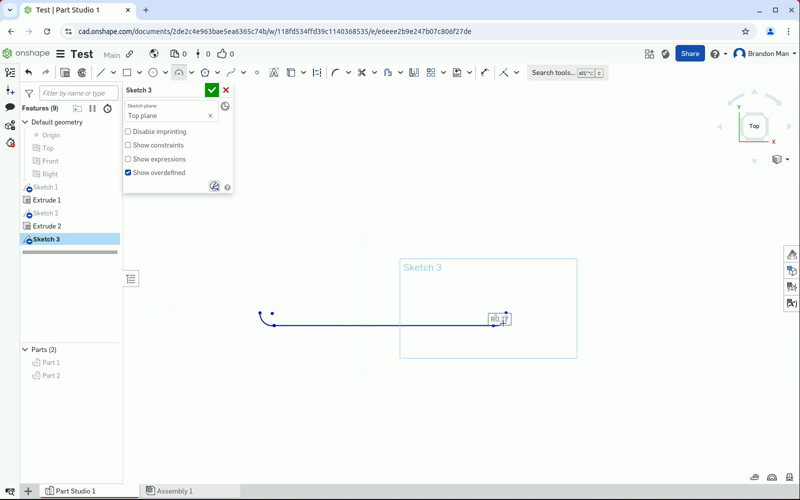
scroll(-6)
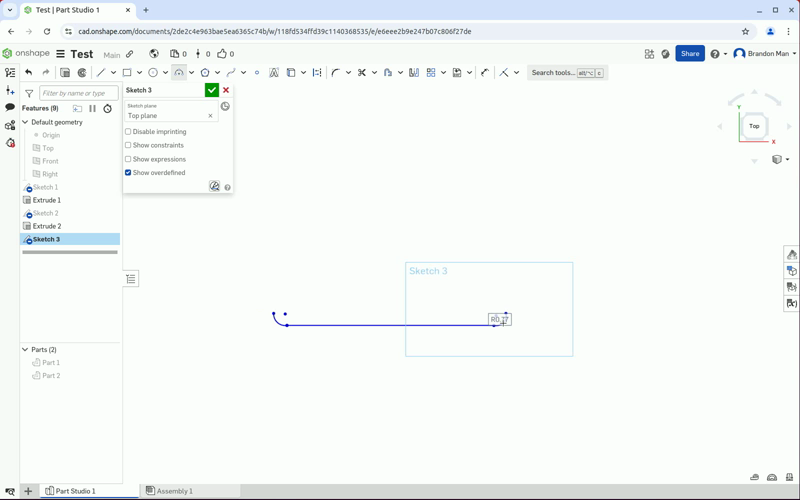
scroll(-6)
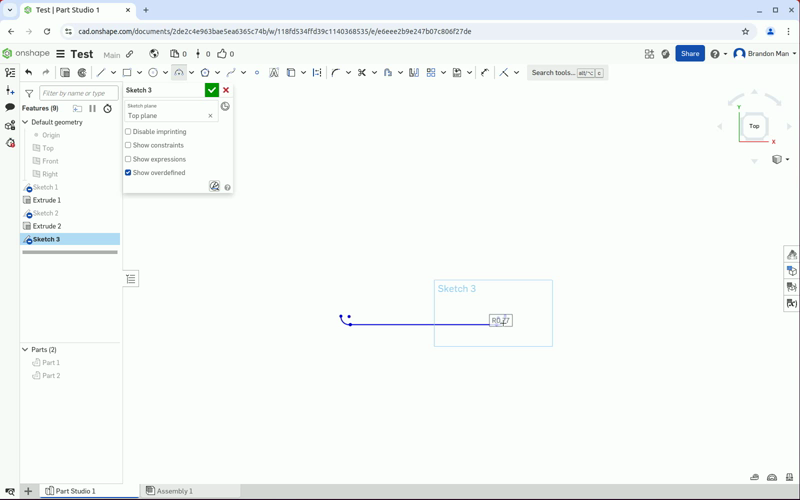
scroll(-6)
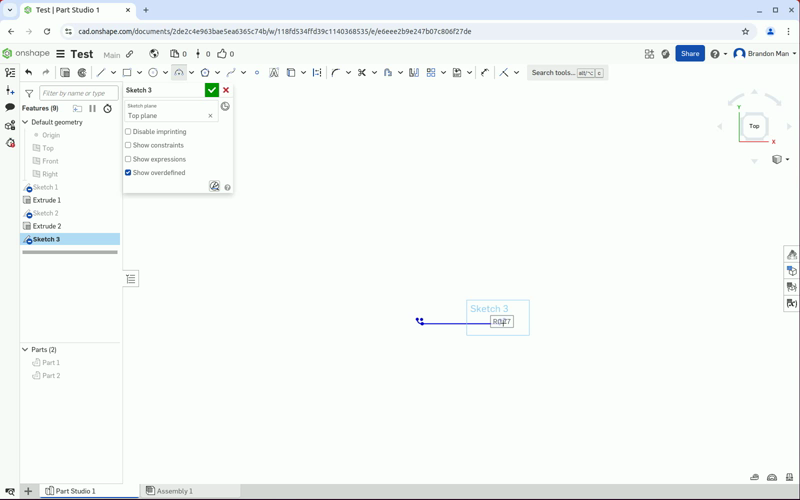
key_up(shift)
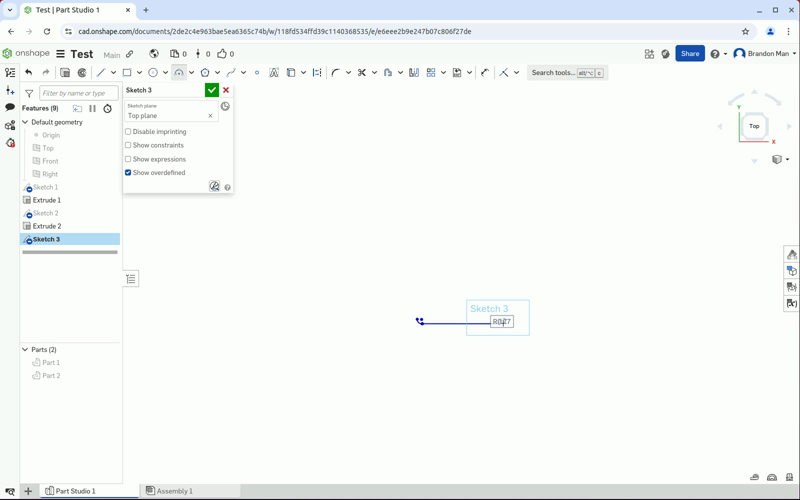
key(esc)
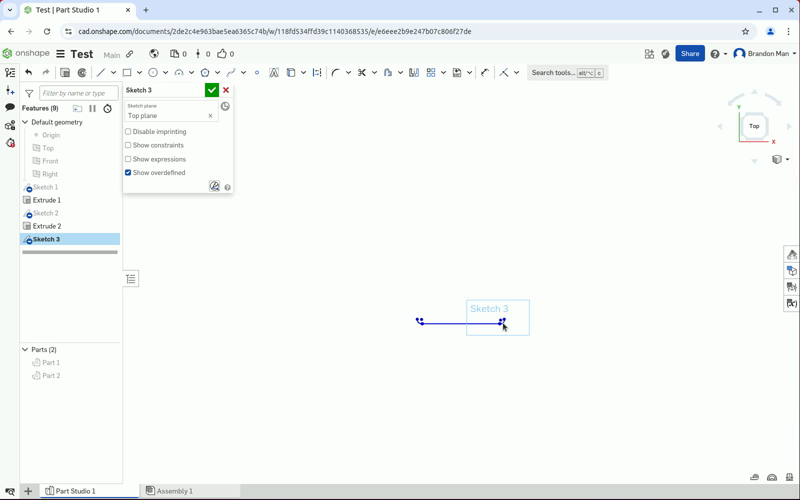
key(l)
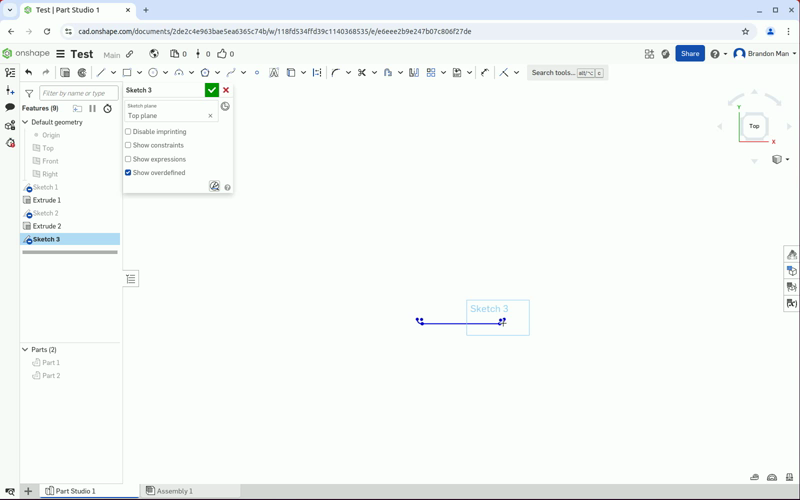
mouse_move(504, 319)
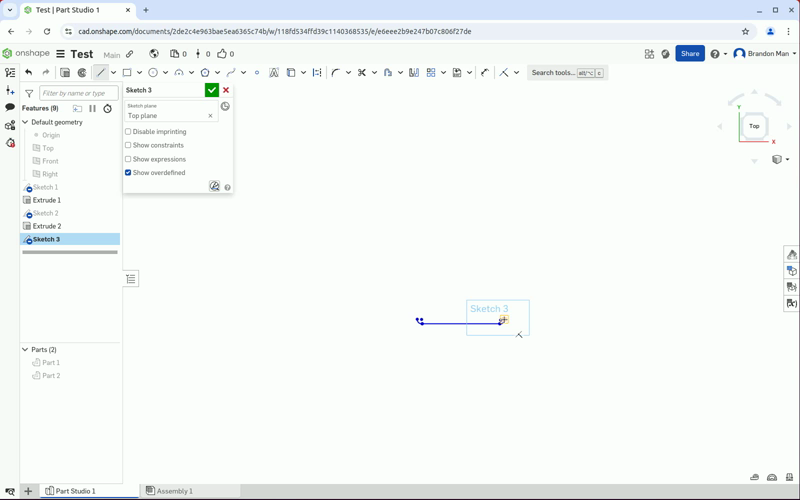
scroll(6)
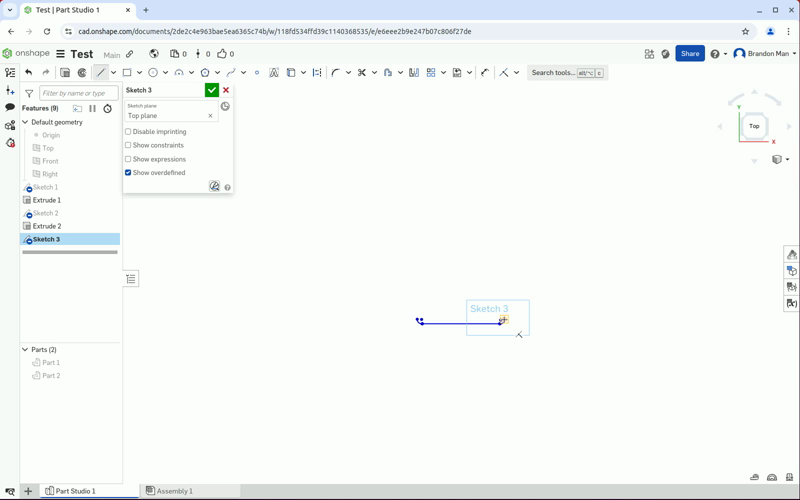
scroll(6)
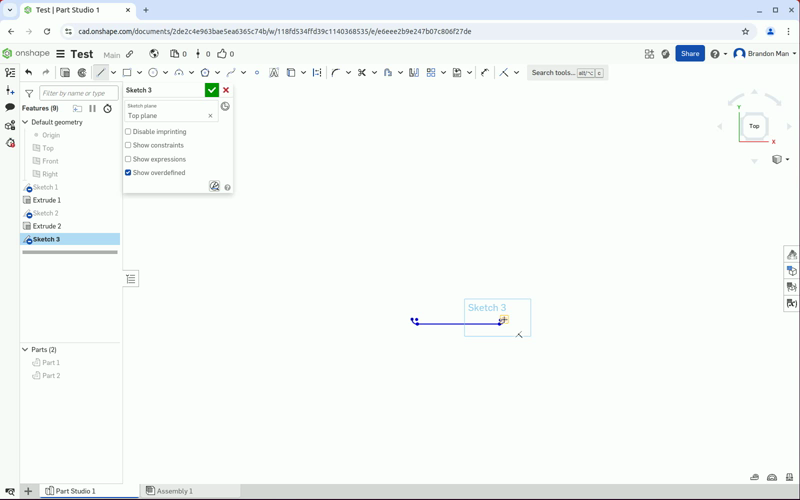
scroll(6)
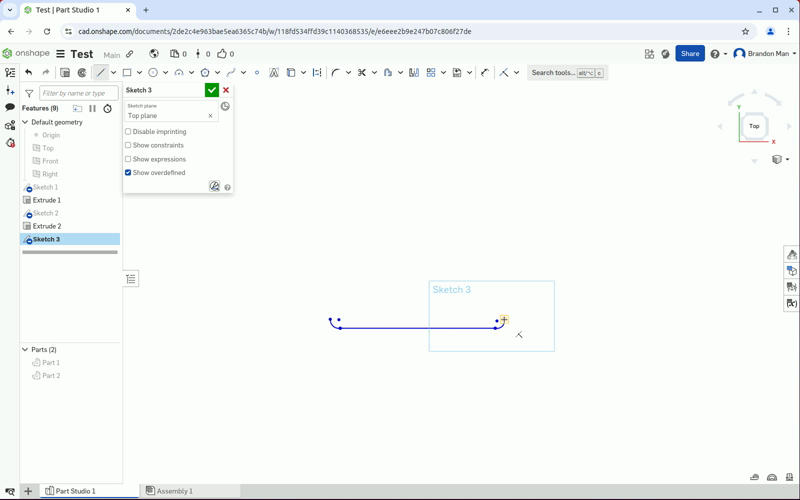
scroll(6)
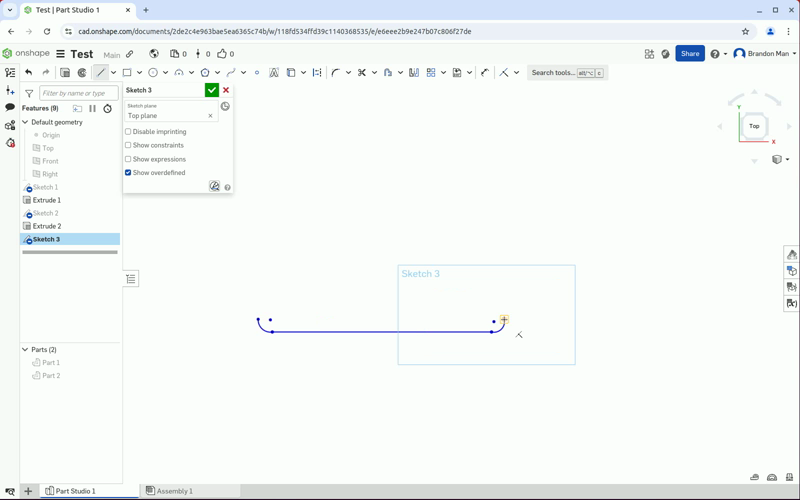
scroll(6)
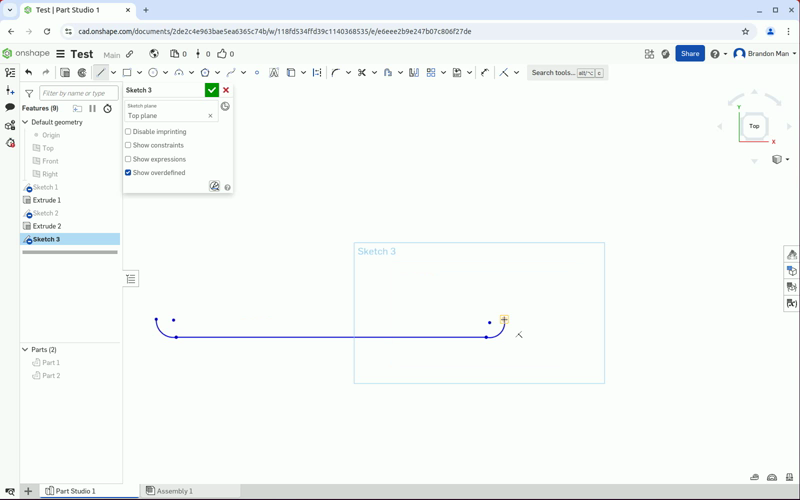
scroll(6)
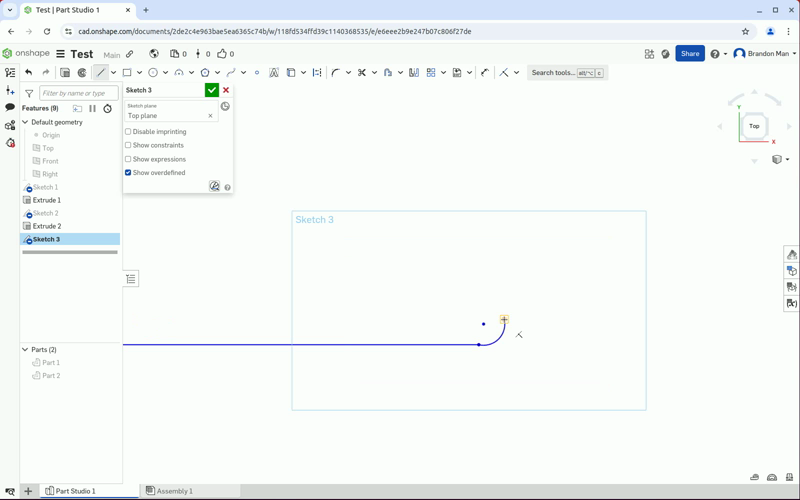
scroll(6)
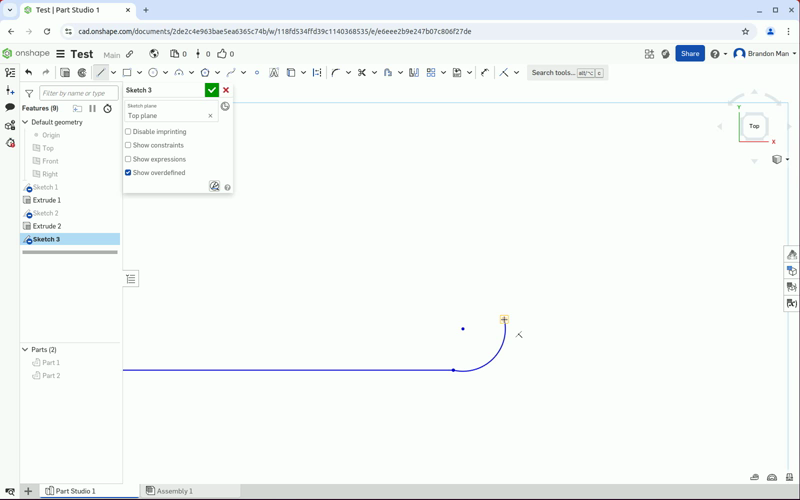
click(504, 319)
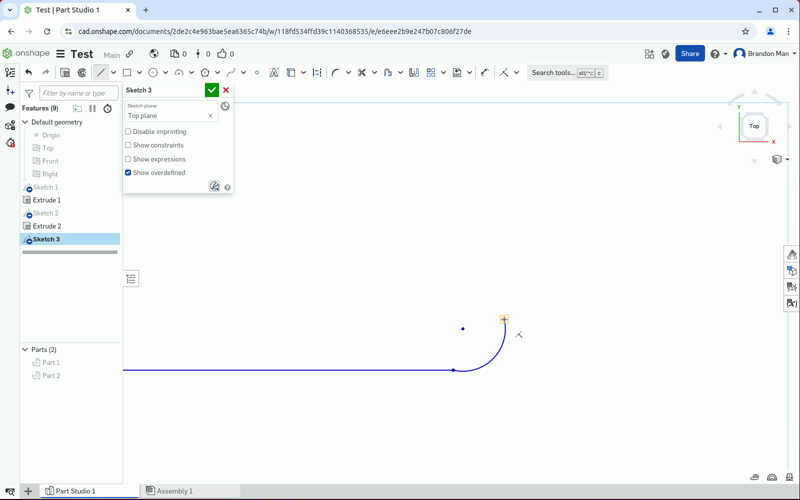
scroll(-6)
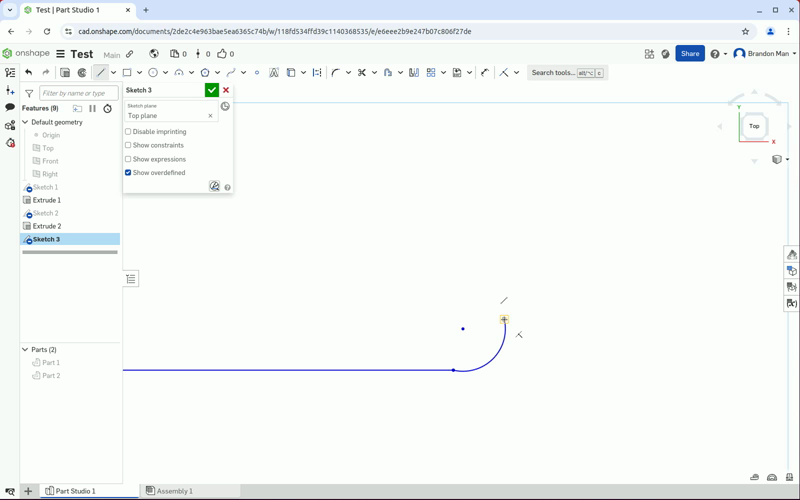
scroll(-6)
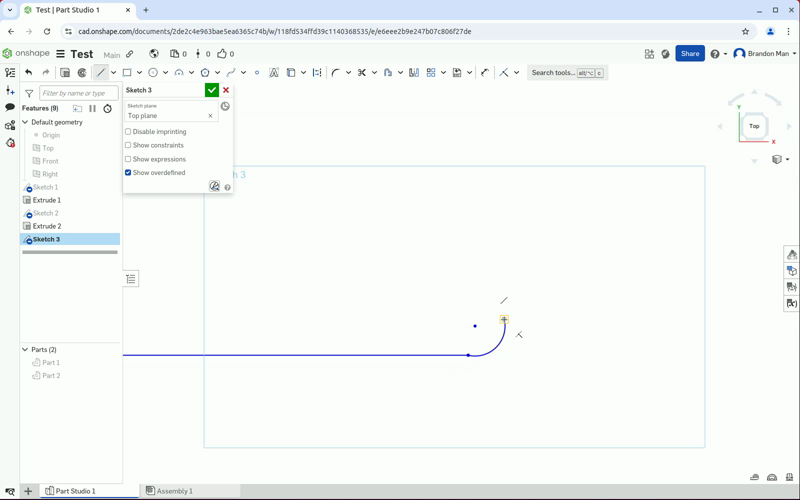
scroll(-6)
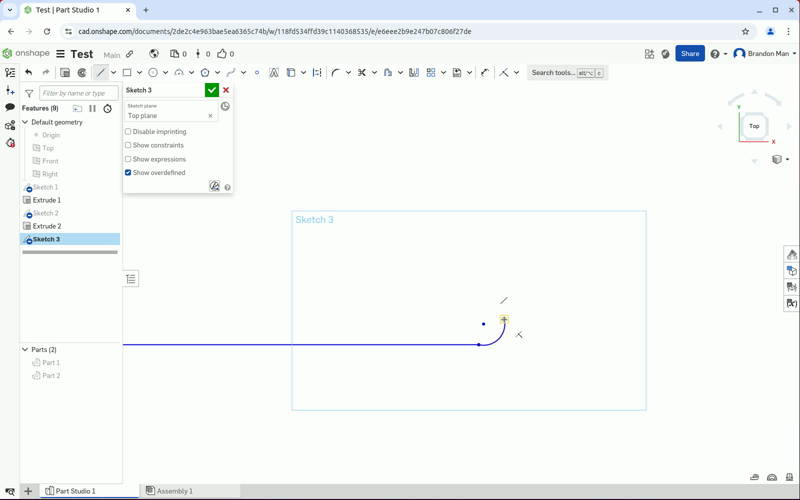
scroll(-6)
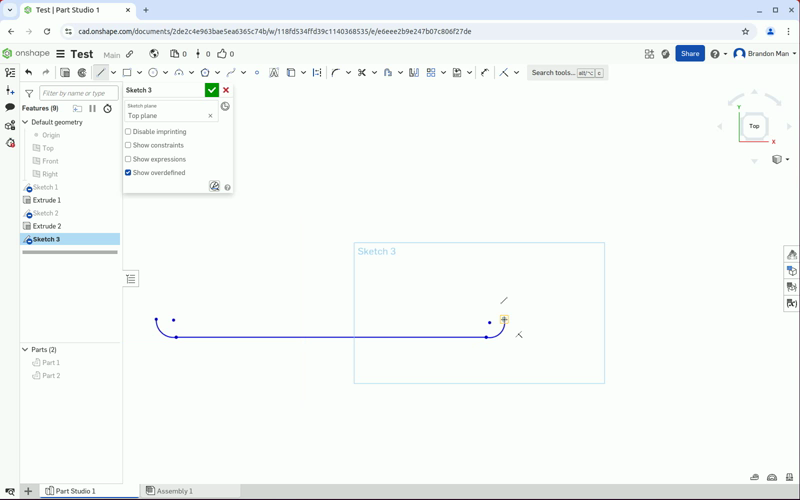
scroll(-6)
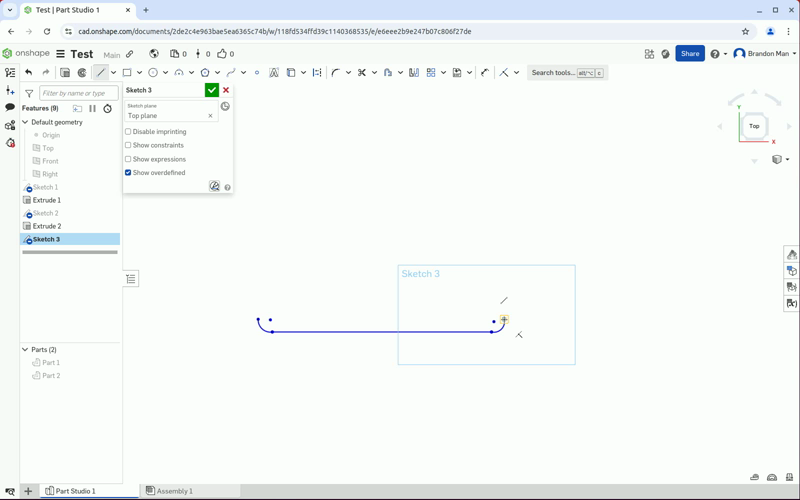
scroll(-6)
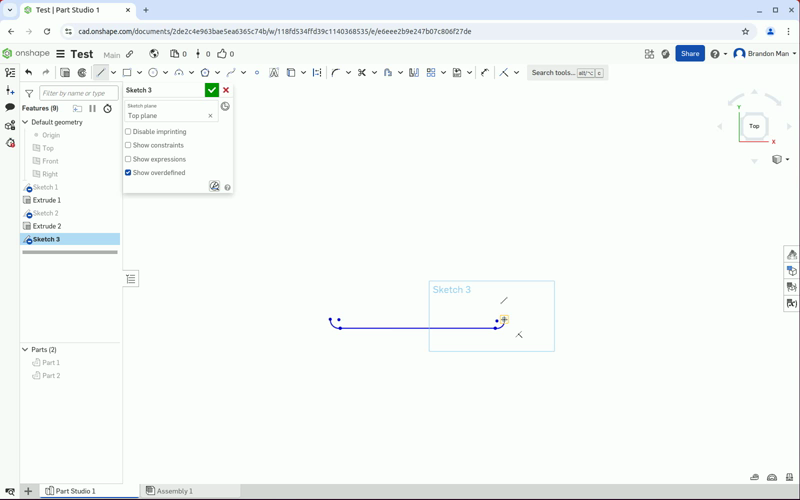
scroll(-6)
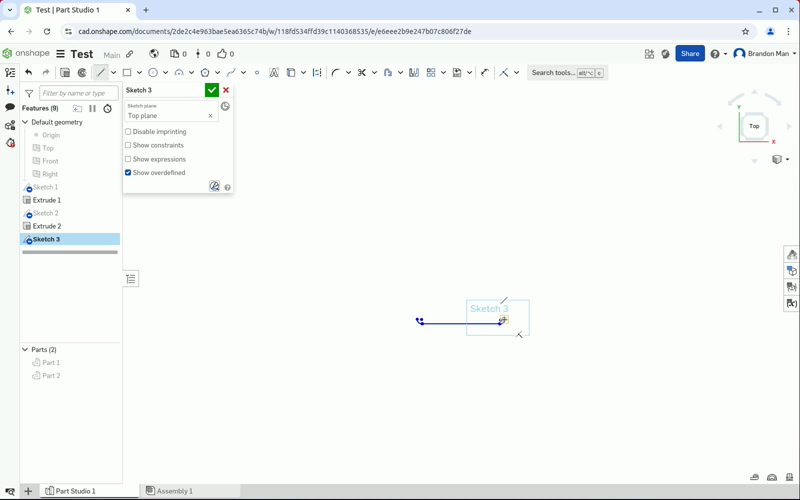
key_down(shift)
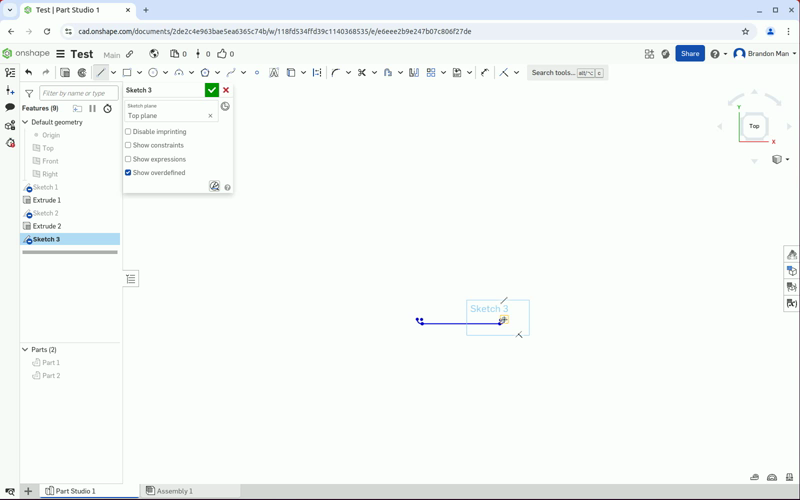
mouse_move(504, 245)
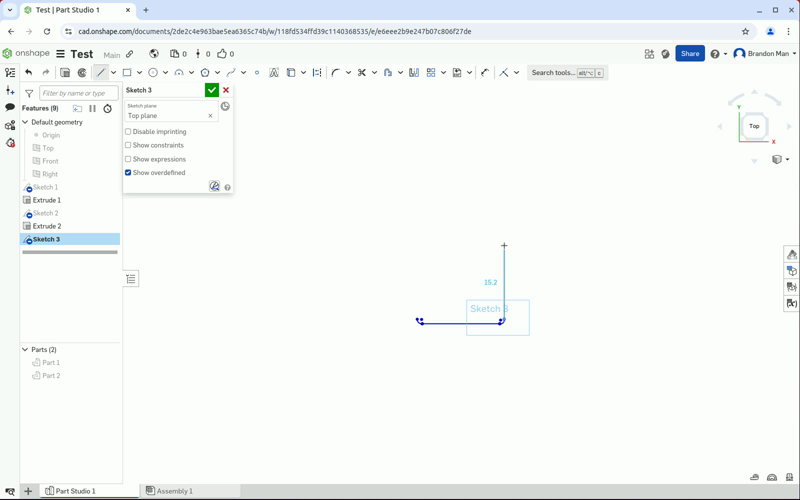
click(504, 245)
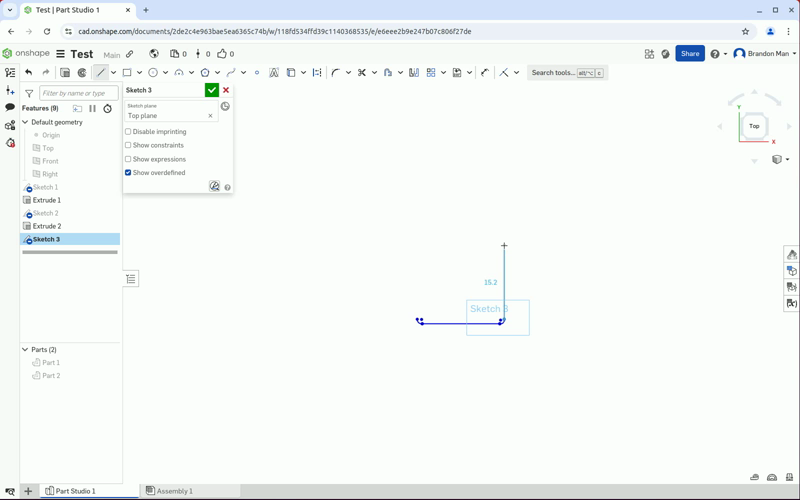
key_up(shift)
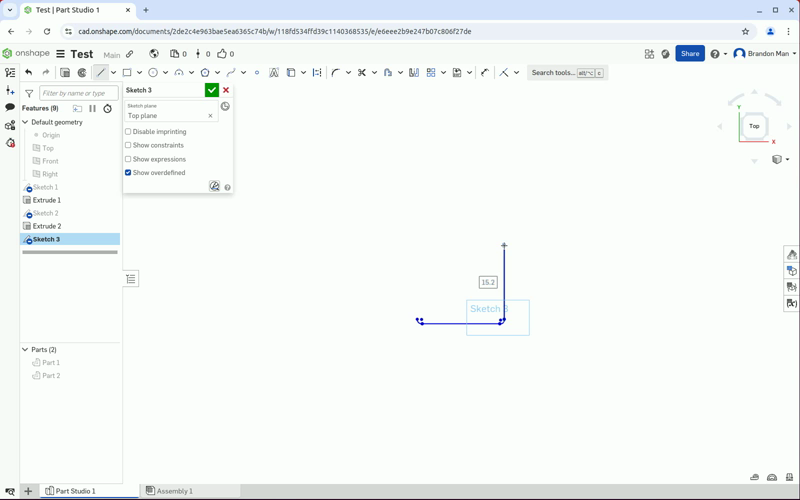
key(esc)
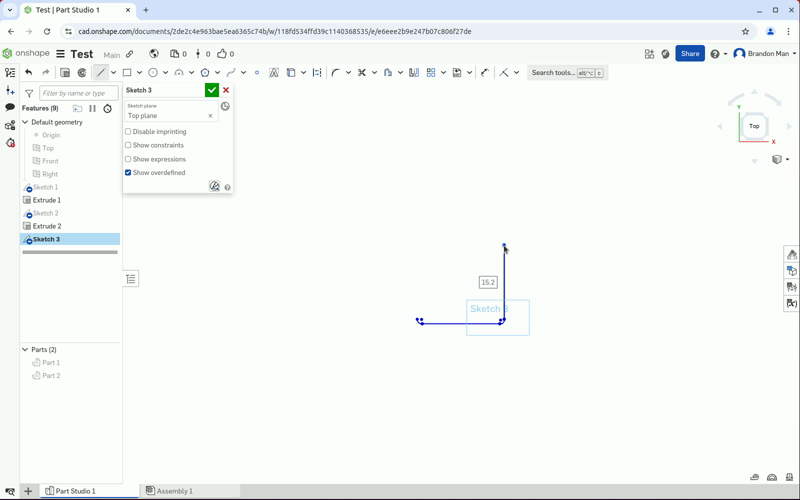
key(a)
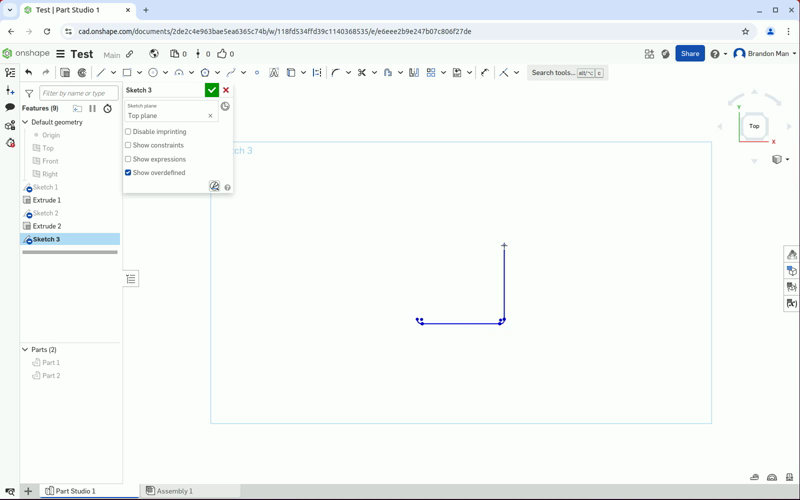
mouse_move(504, 245)
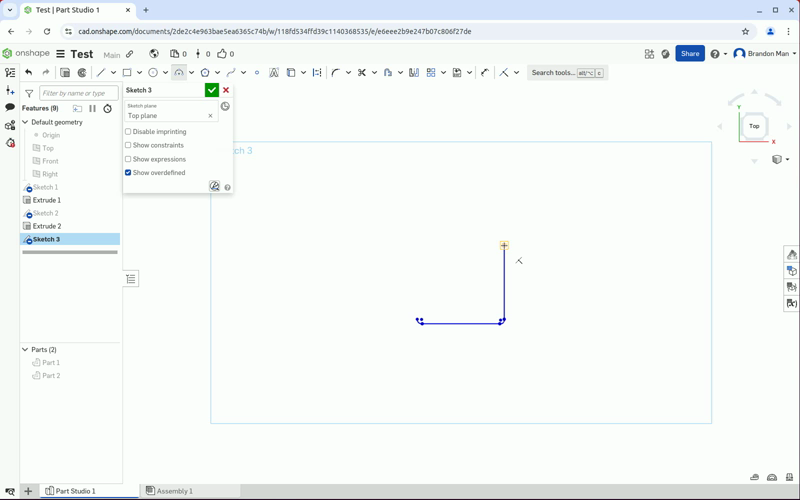
click(504, 245)
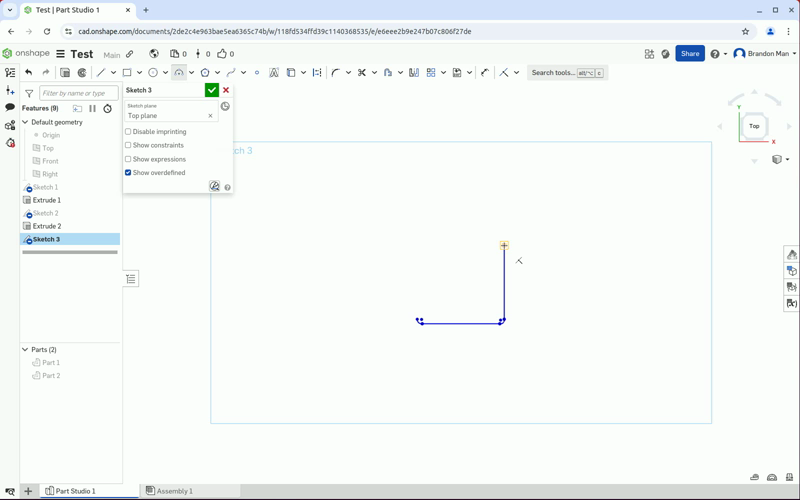
key_down(shift)
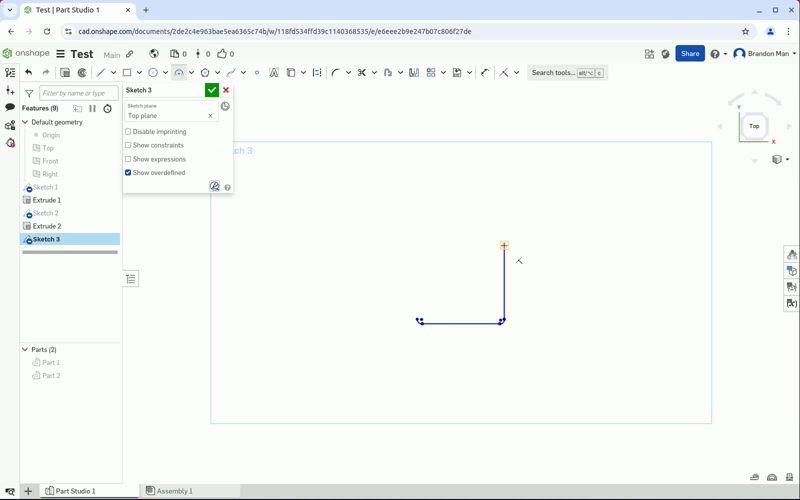
mouse_move(499, 240)
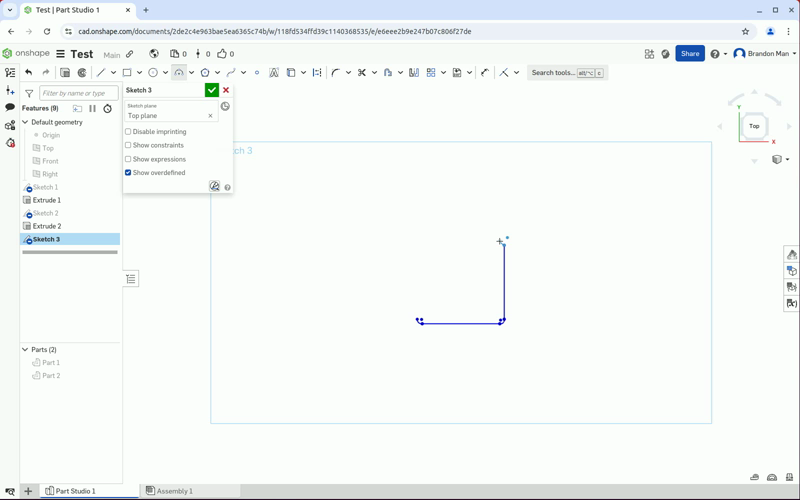
scroll(6)
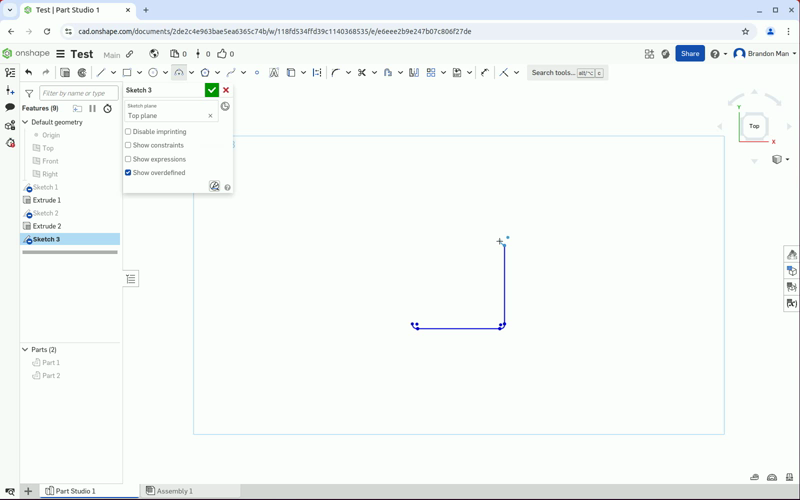
scroll(6)
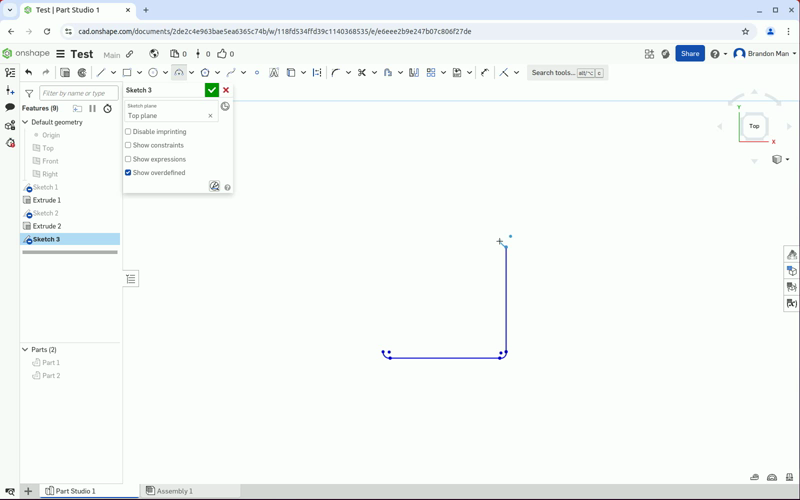
scroll(6)
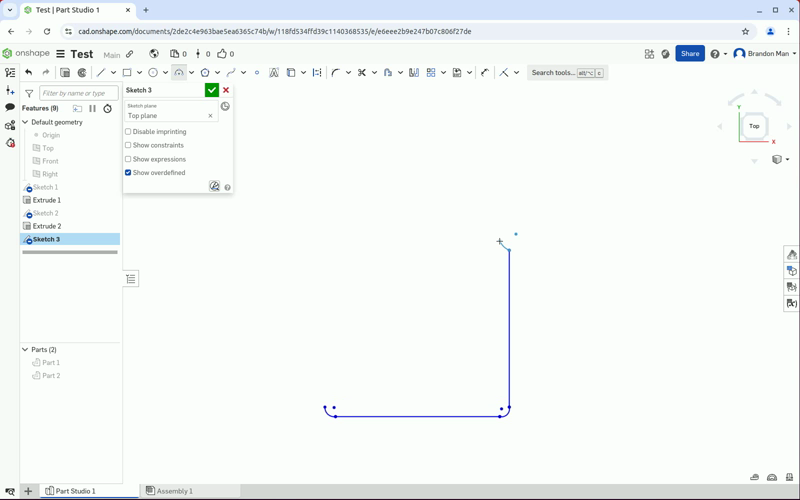
scroll(6)
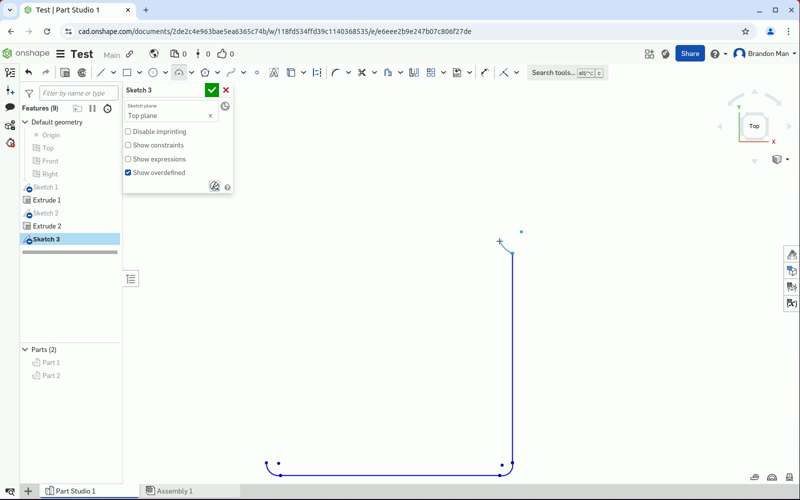
scroll(6)
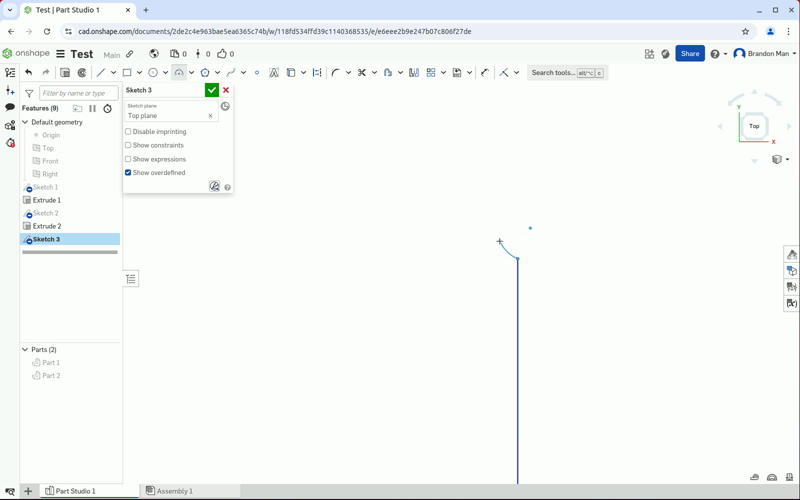
scroll(6)
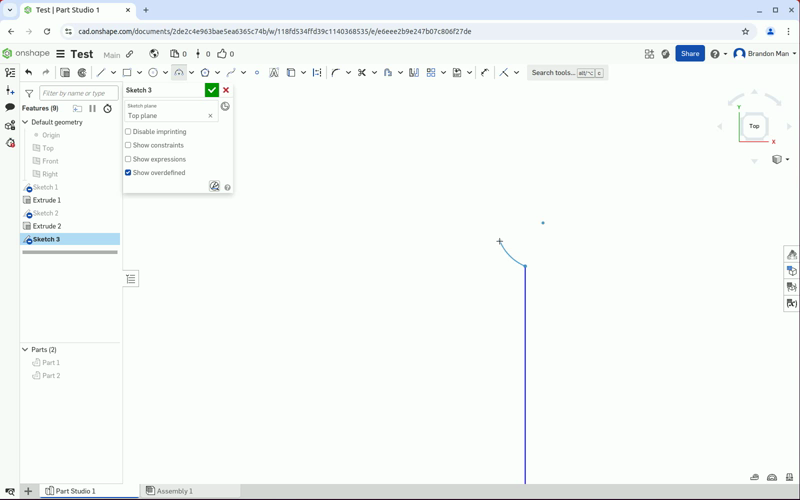
scroll(6)
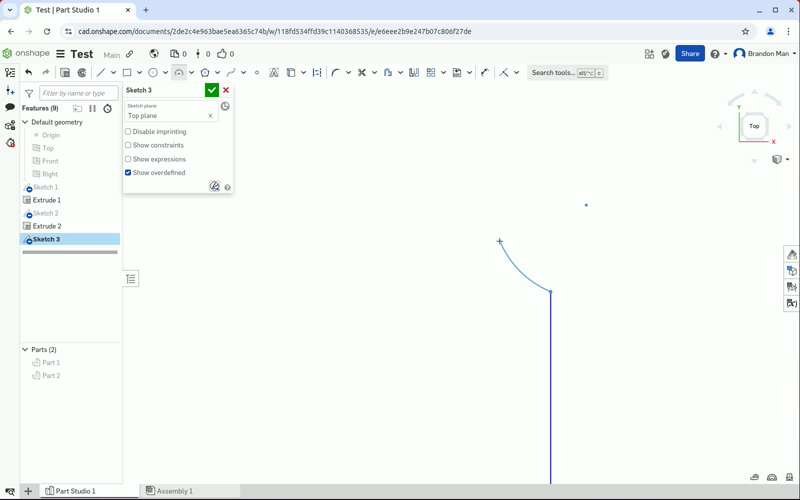
click(499, 240)
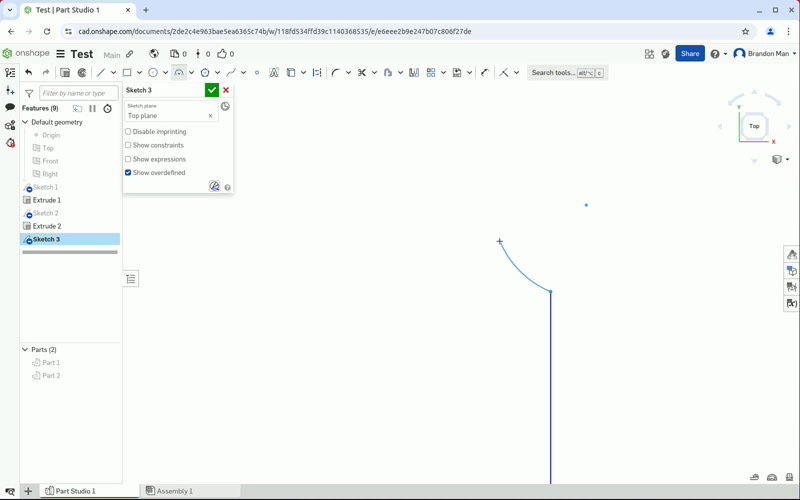
scroll(-6)
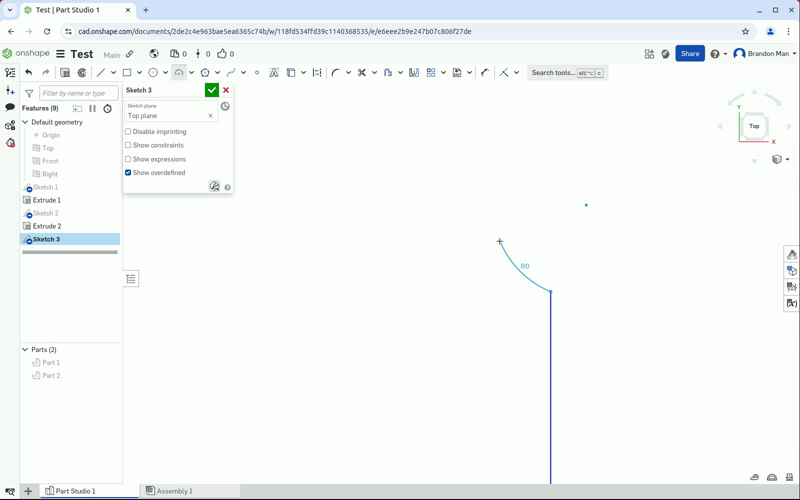
scroll(-6)
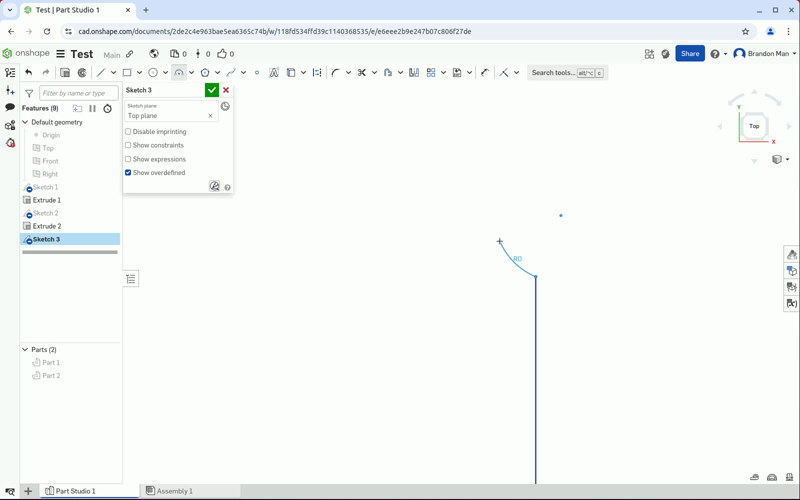
scroll(-6)
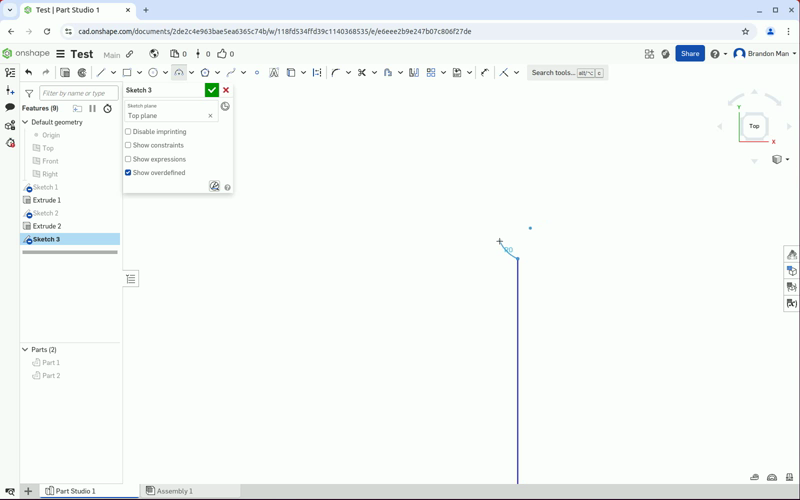
scroll(-6)
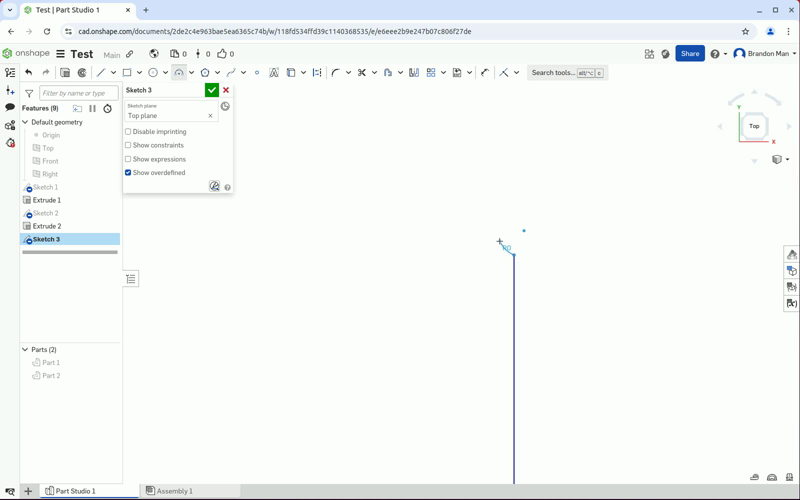
scroll(-6)
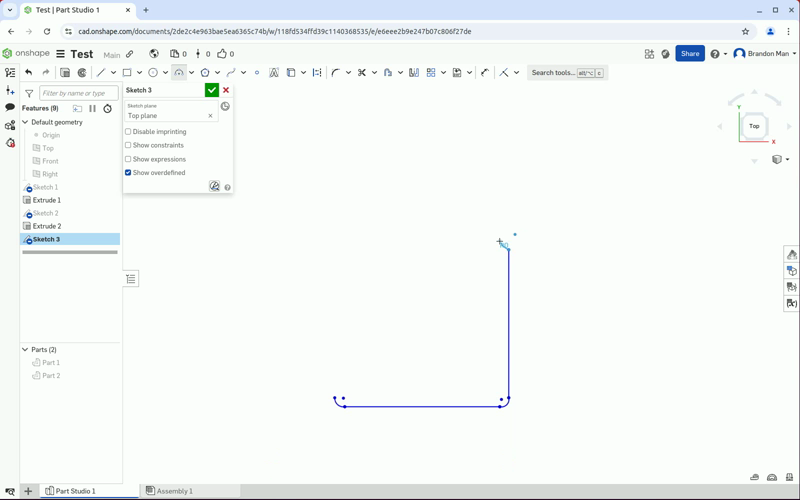
scroll(-6)
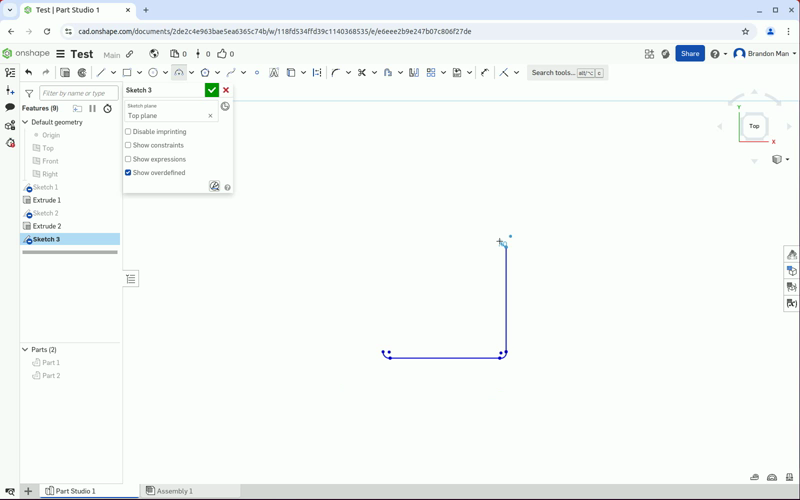
scroll(-6)
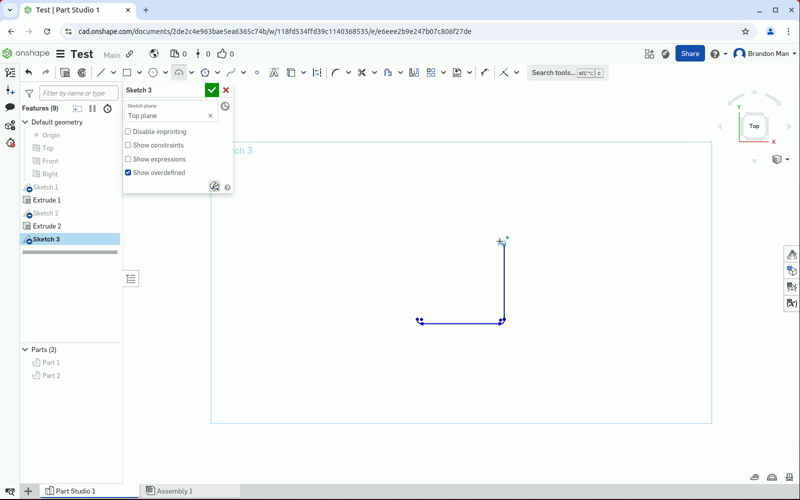
mouse_move(503, 241)
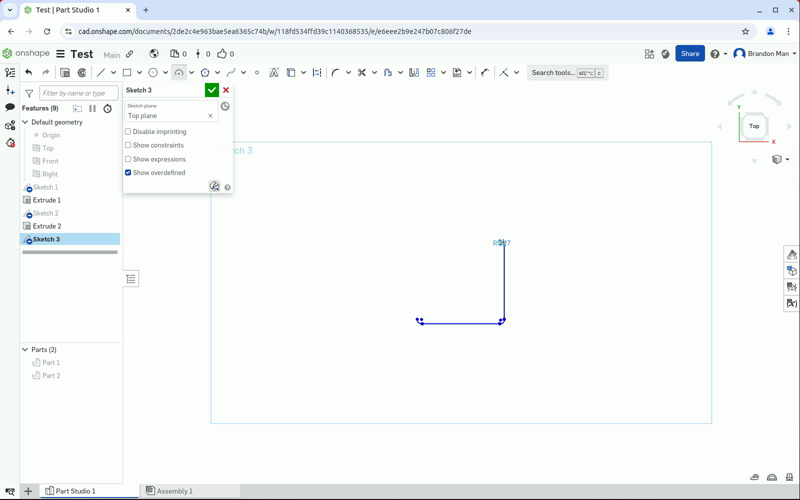
scroll(6)
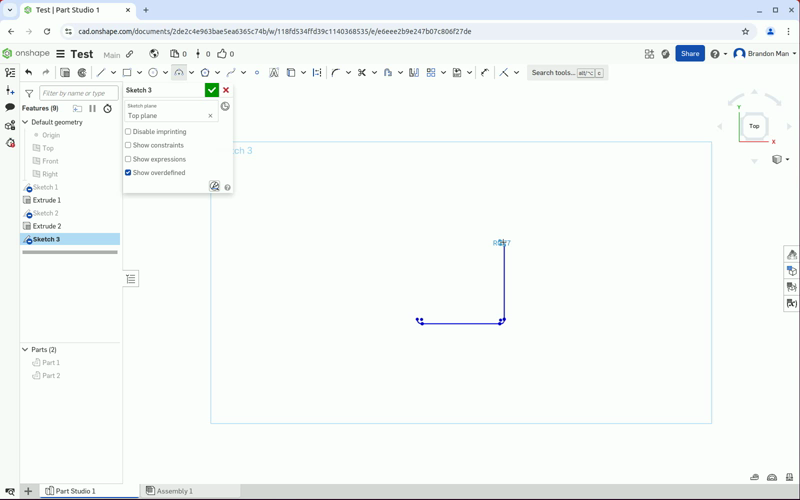
scroll(6)
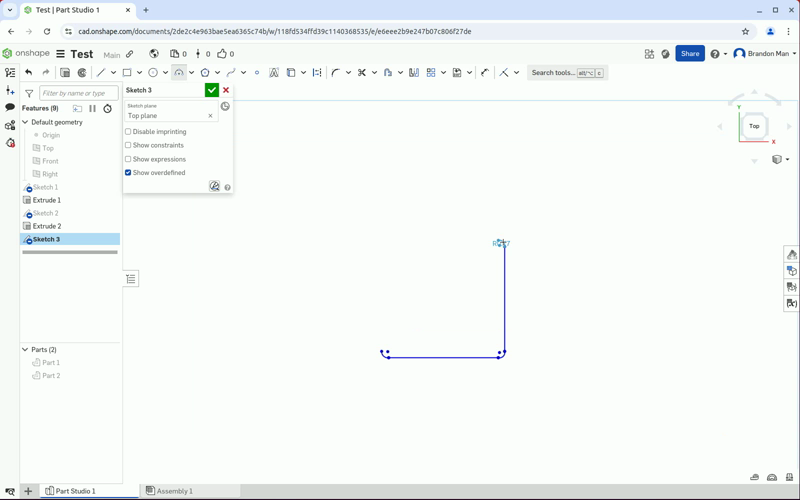
scroll(6)
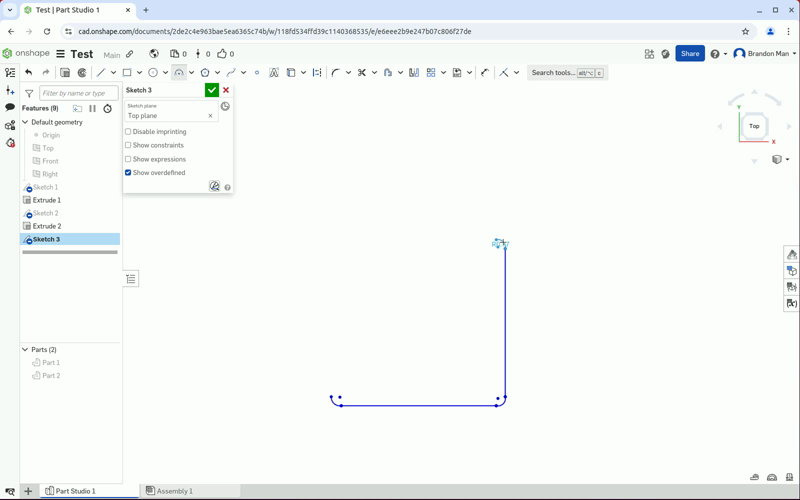
scroll(6)
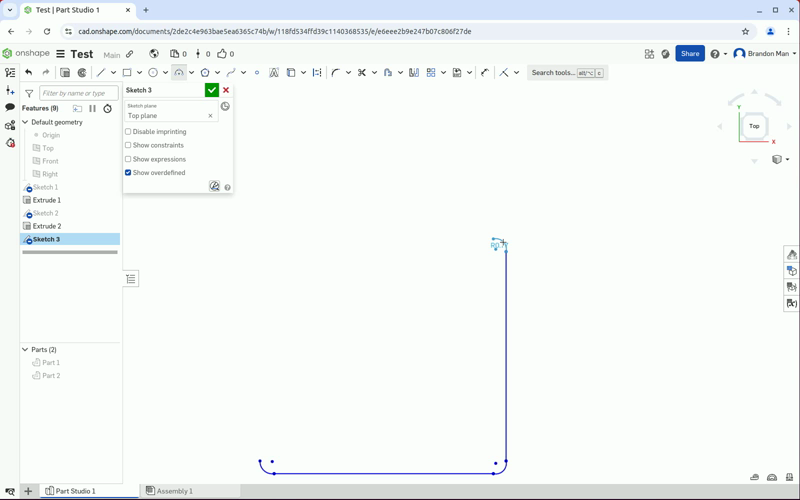
scroll(6)
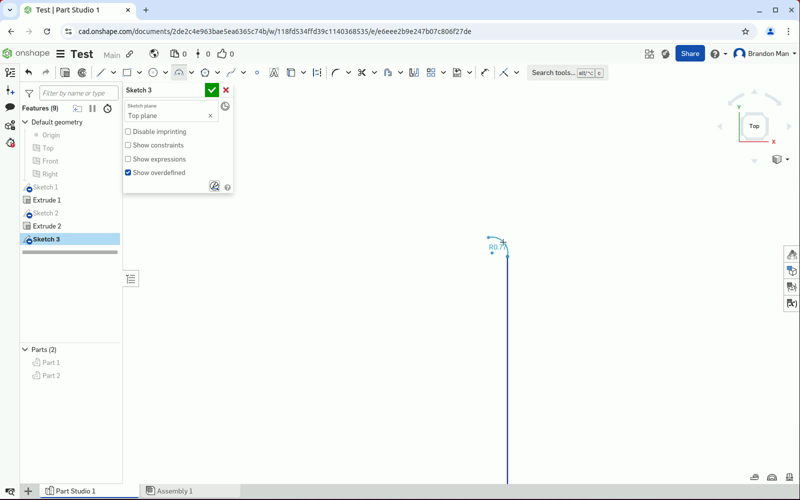
scroll(6)
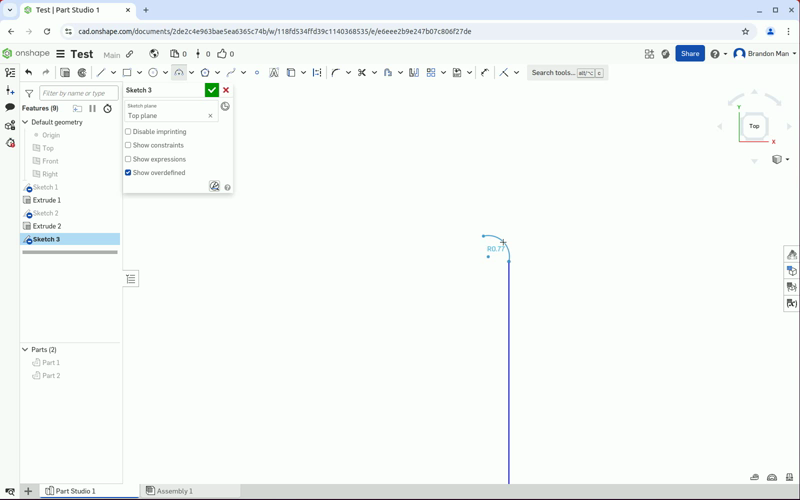
scroll(6)
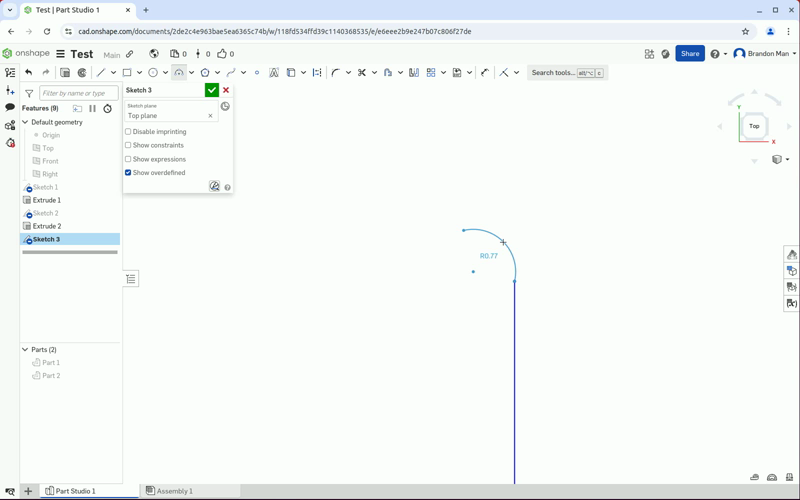
click(503, 241)
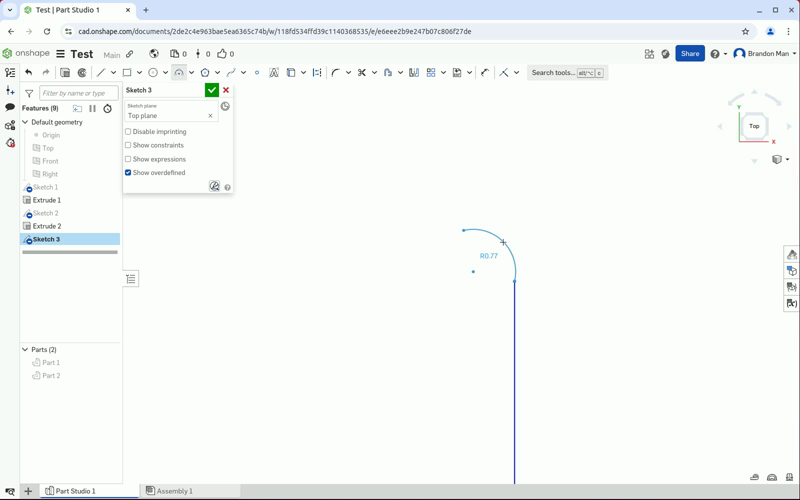
scroll(-6)
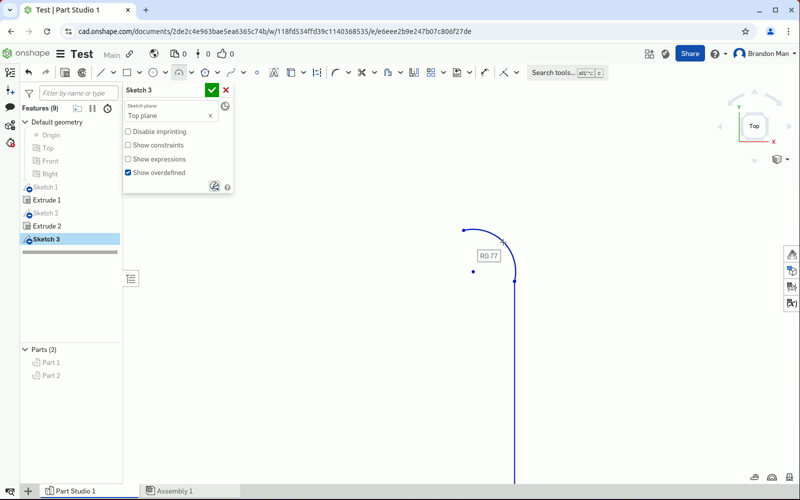
scroll(-6)
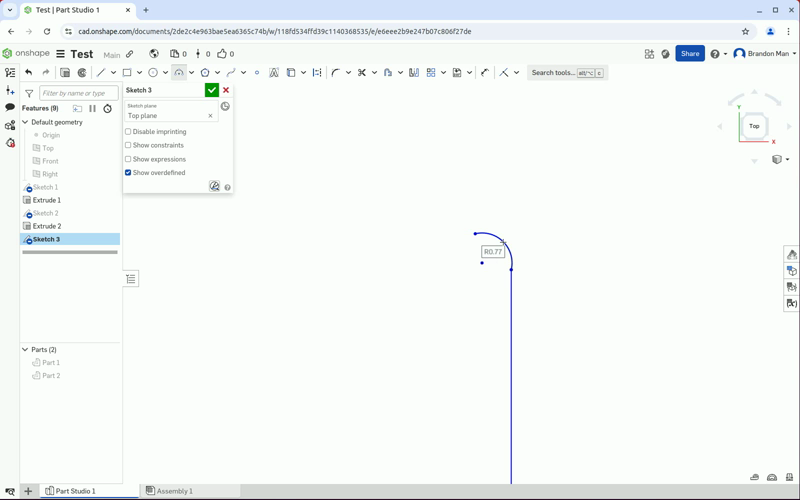
scroll(-6)
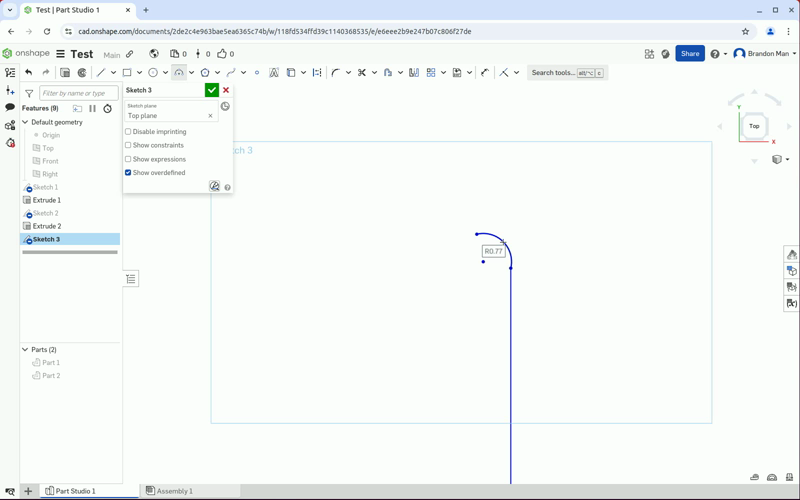
scroll(-6)
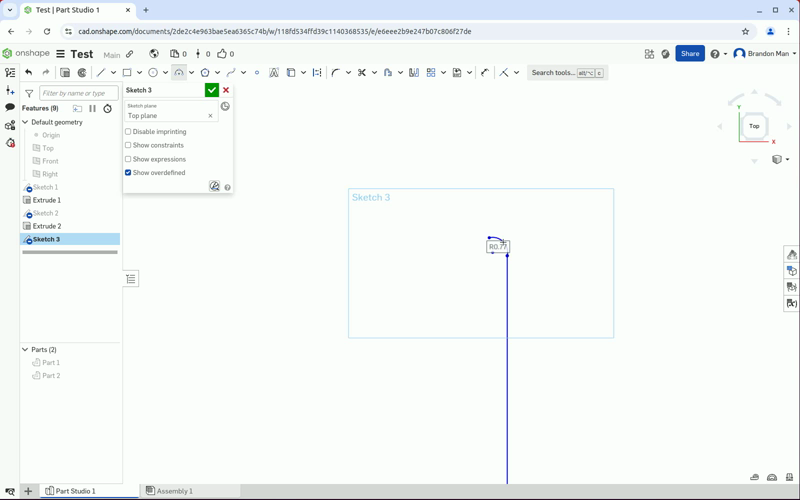
scroll(-6)
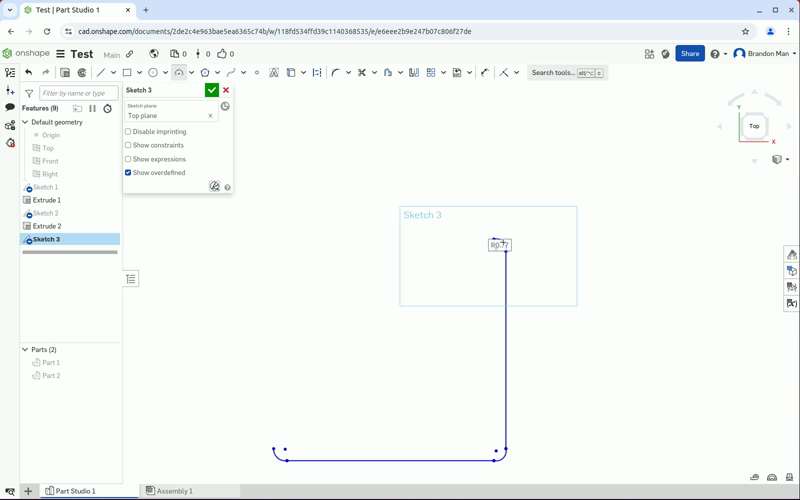
scroll(-6)
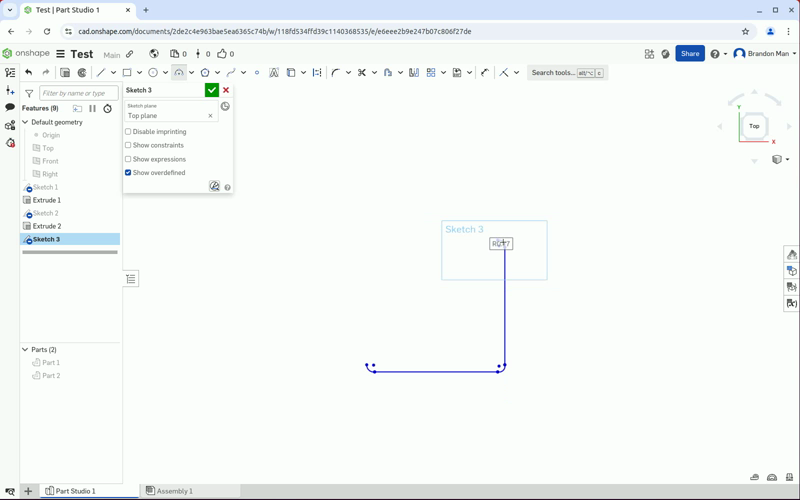
scroll(-6)
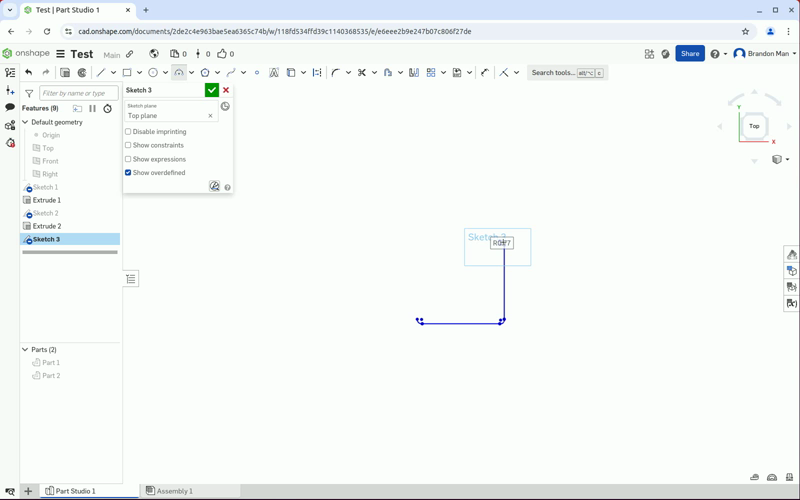
key_up(shift)
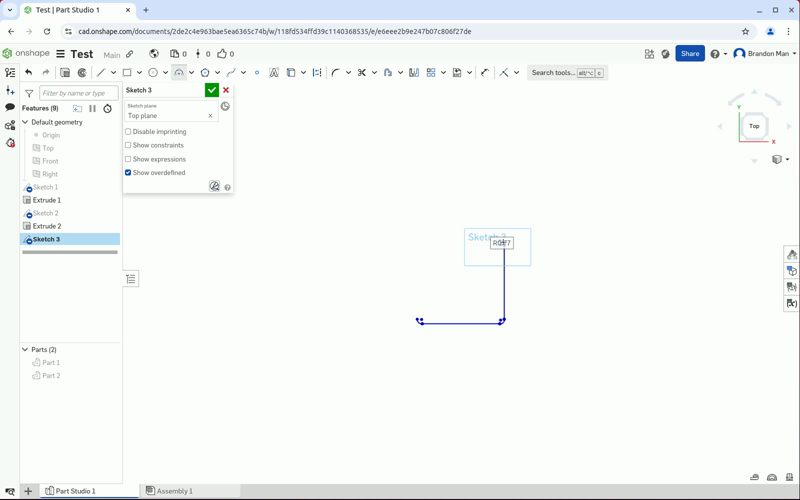
key(esc)
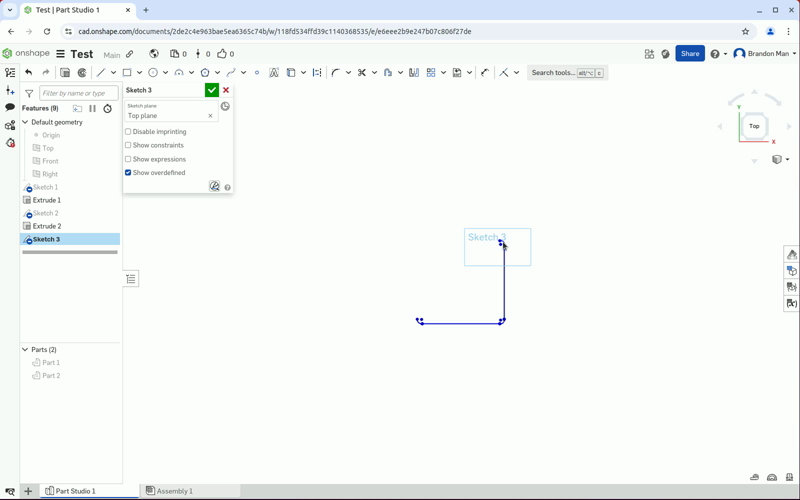
key(l)
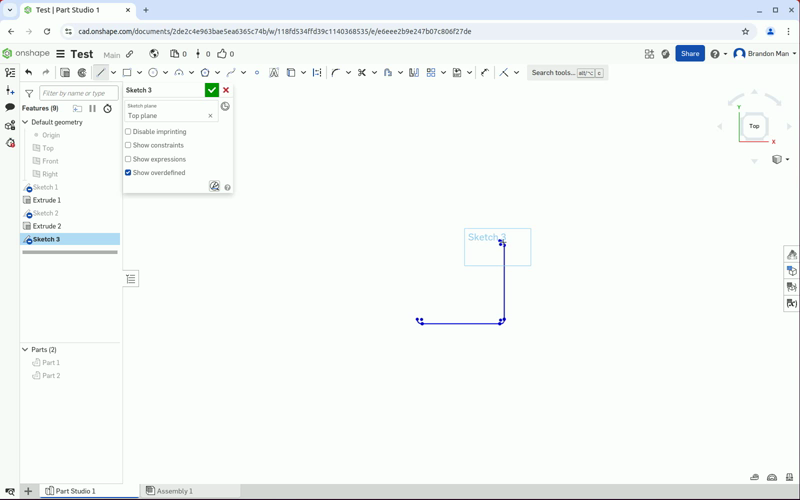
mouse_move(499, 240)
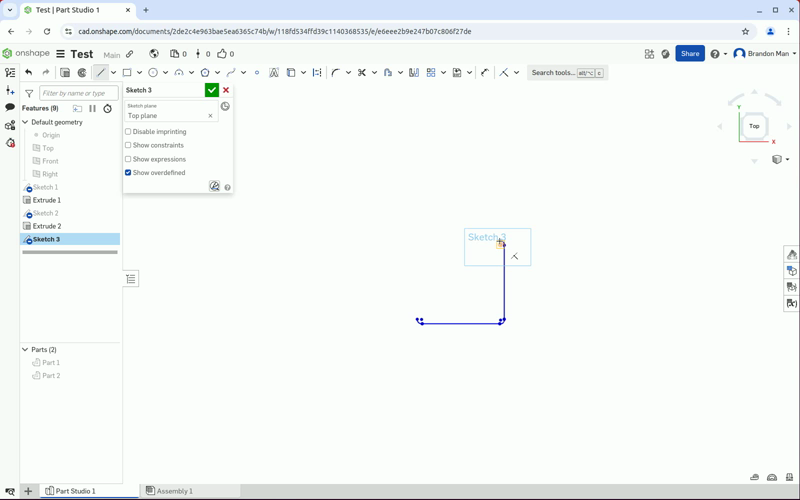
scroll(6)
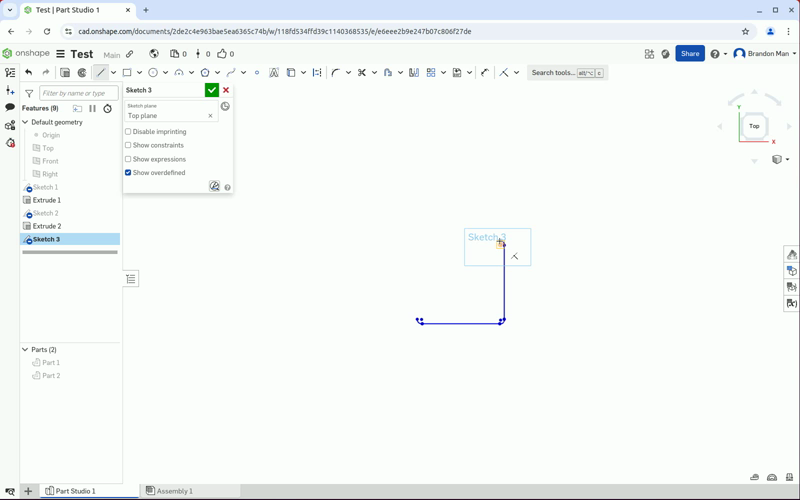
scroll(6)
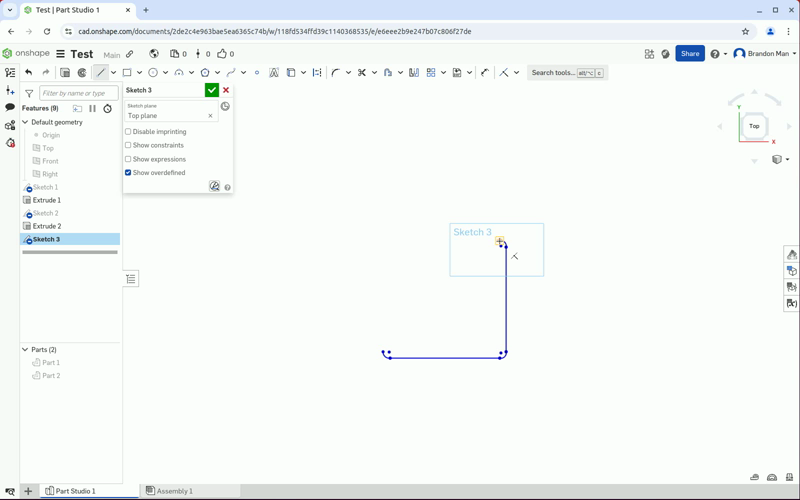
scroll(6)
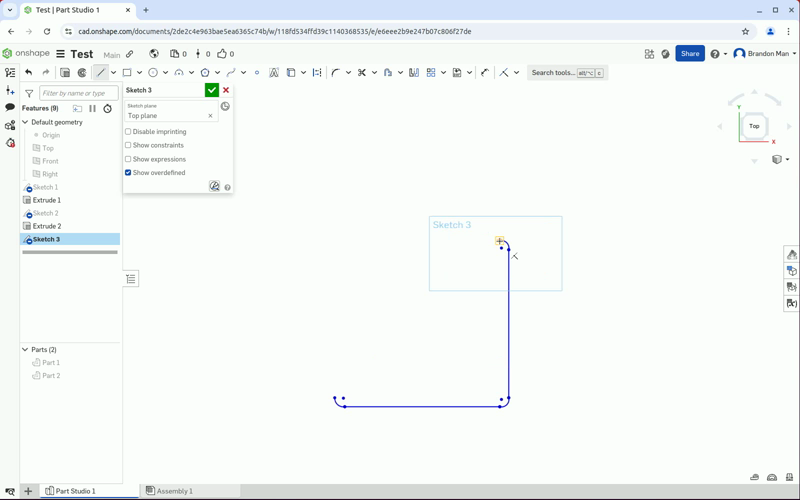
scroll(6)
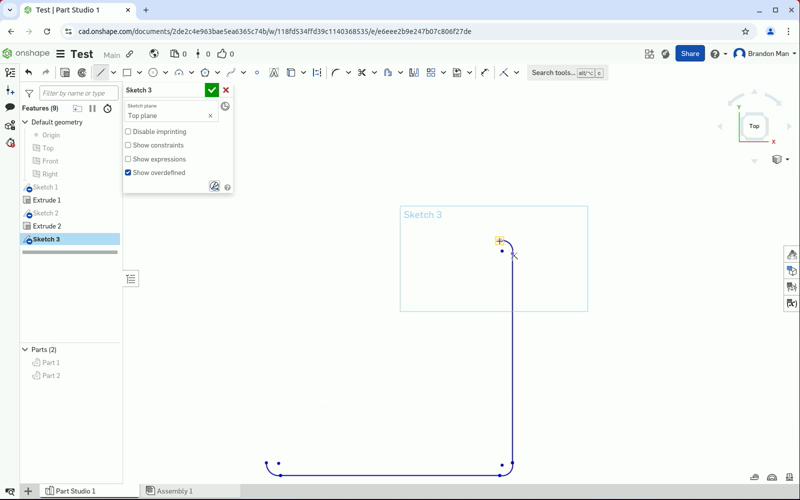
scroll(6)
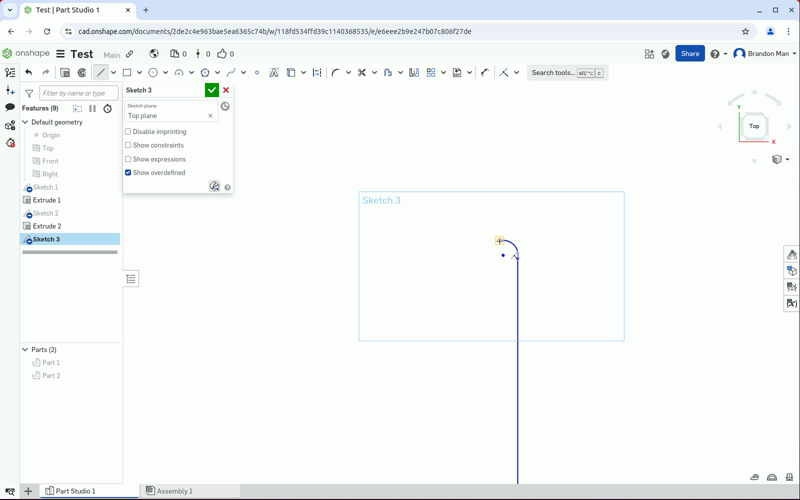
scroll(6)
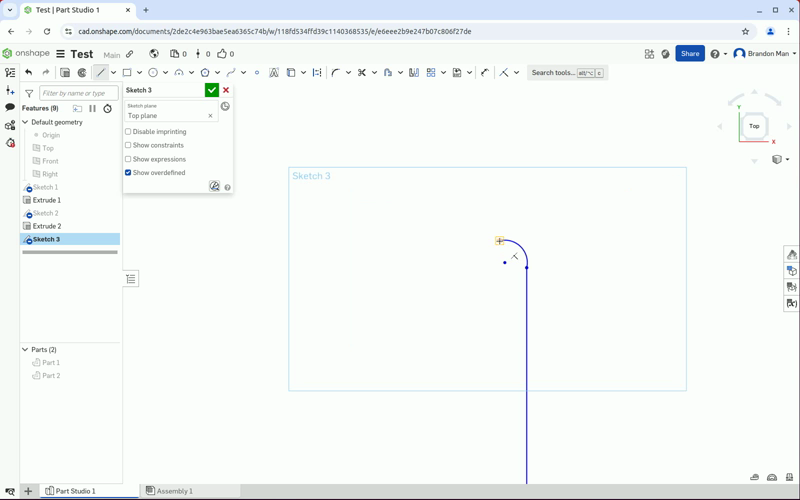
scroll(6)
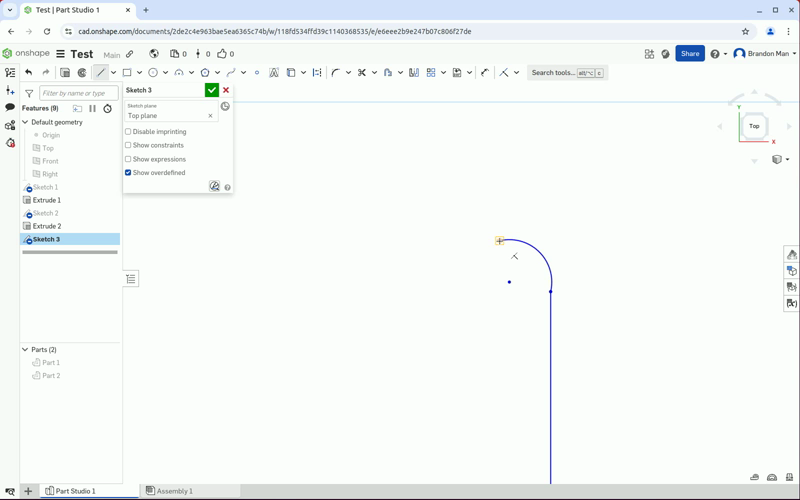
click(499, 240)
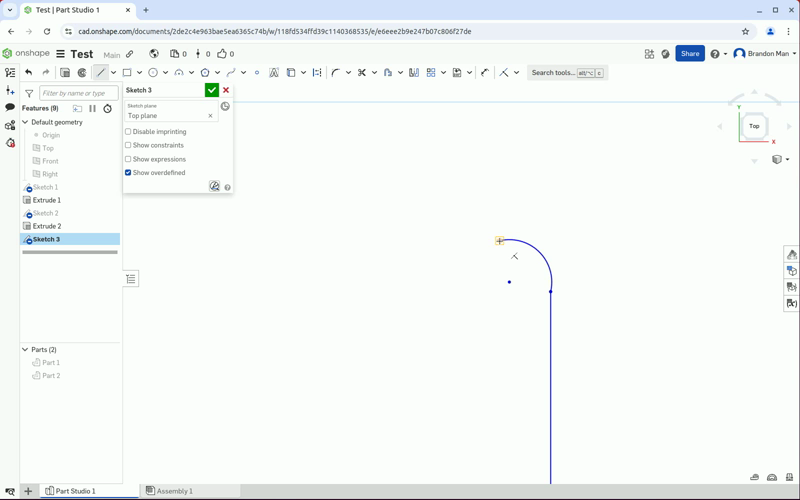
scroll(-6)
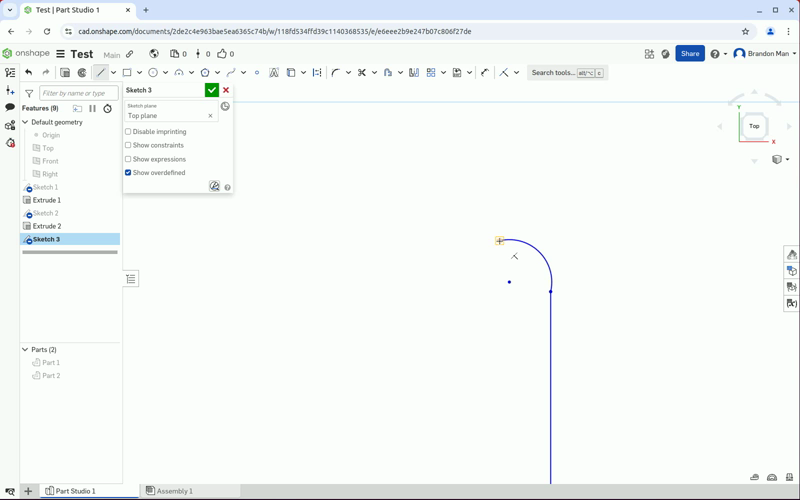
scroll(-6)
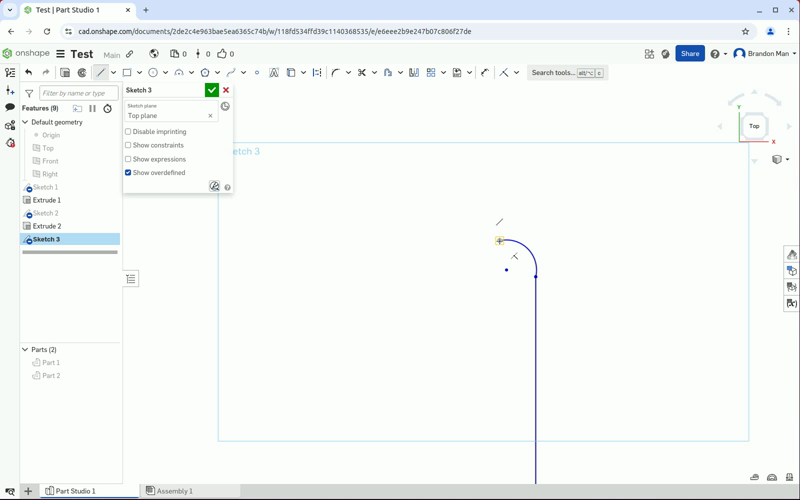
scroll(-6)
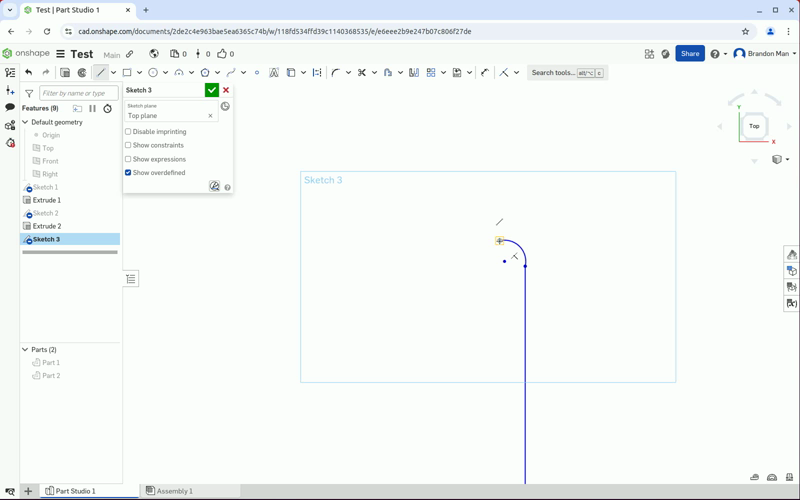
scroll(-6)
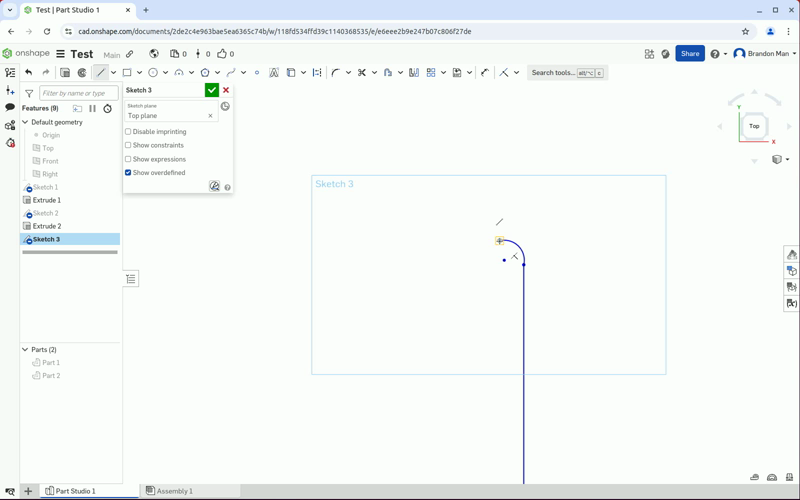
scroll(-6)
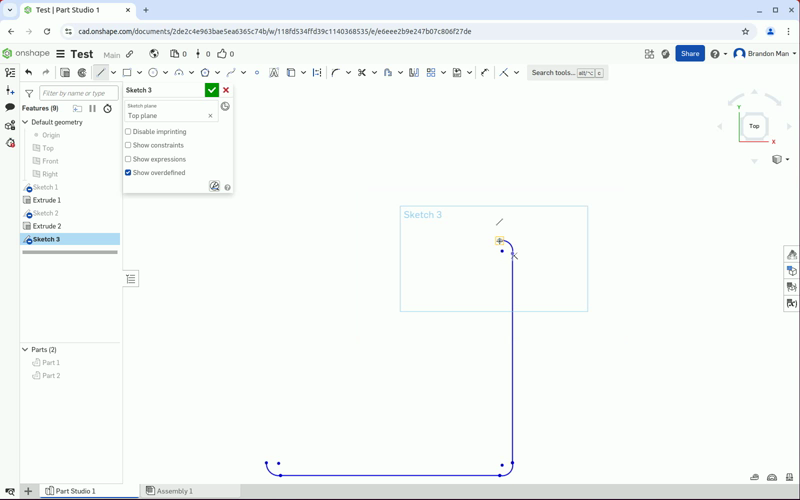
scroll(-6)
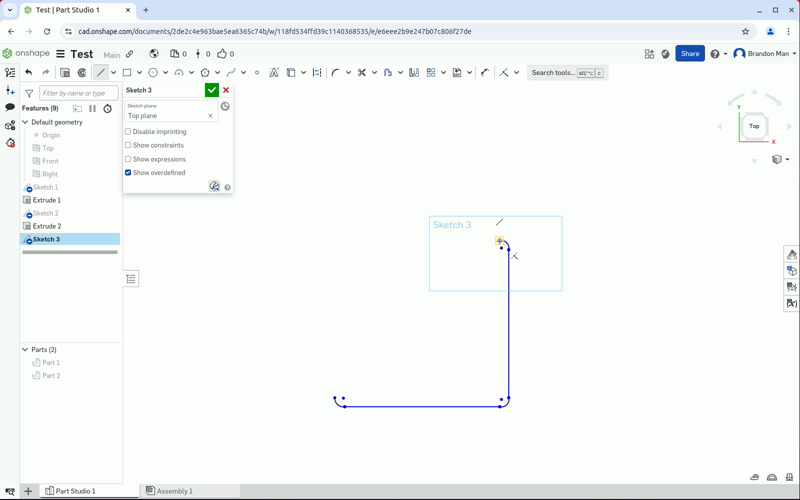
scroll(-6)
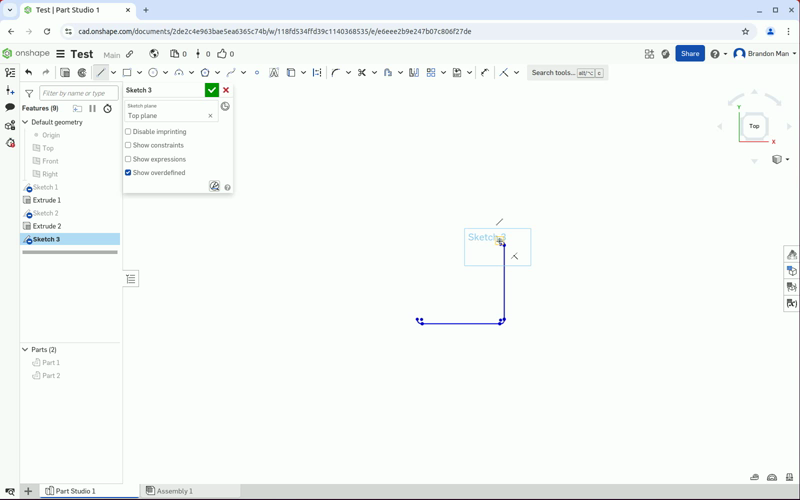
key_down(shift)
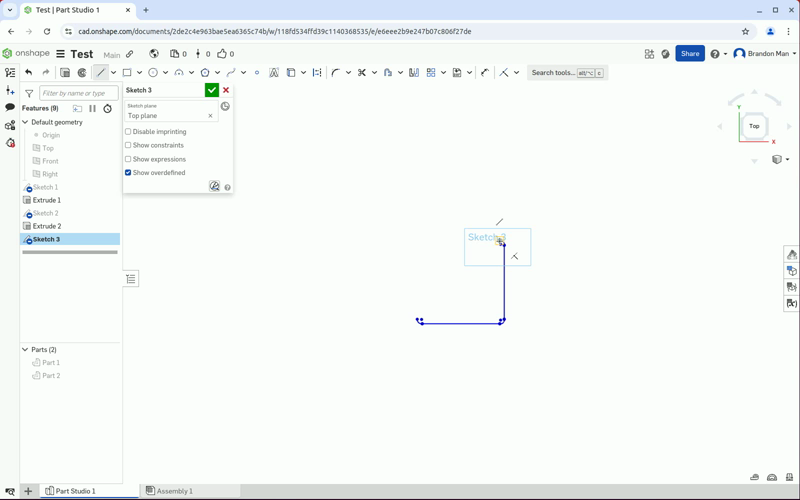
mouse_move(422, 240)
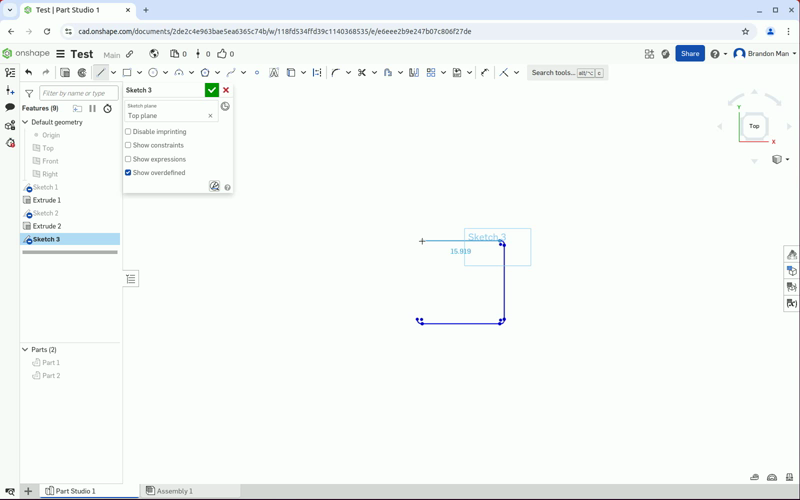
click(422, 240)
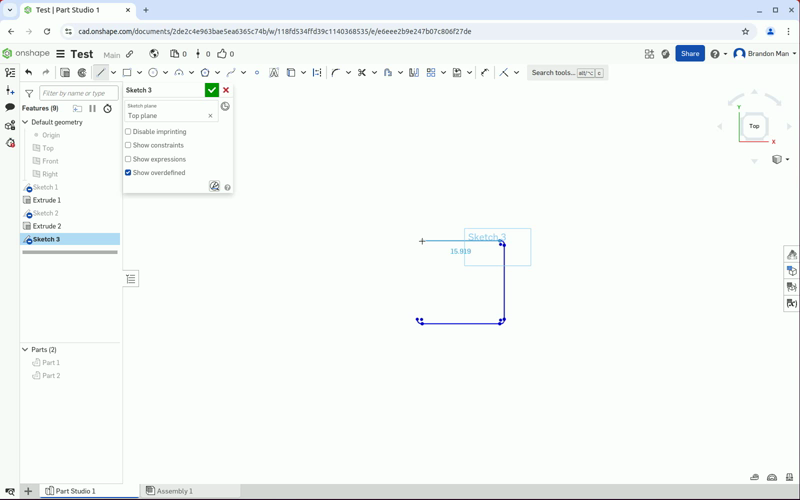
key_up(shift)
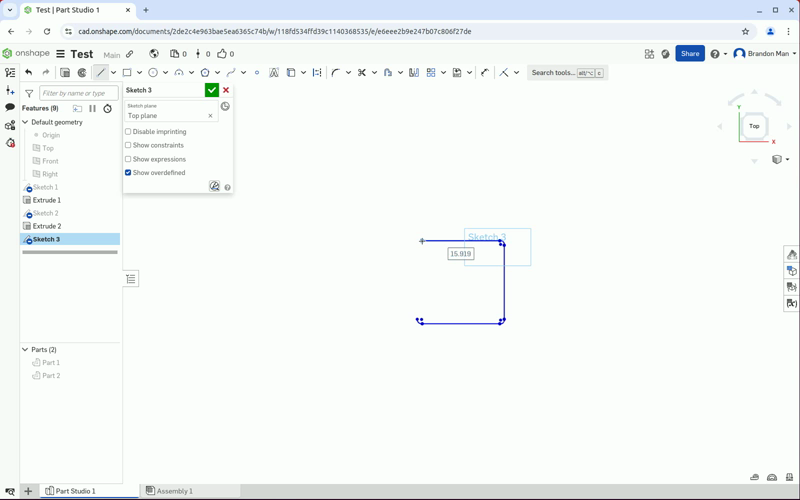
key(esc)
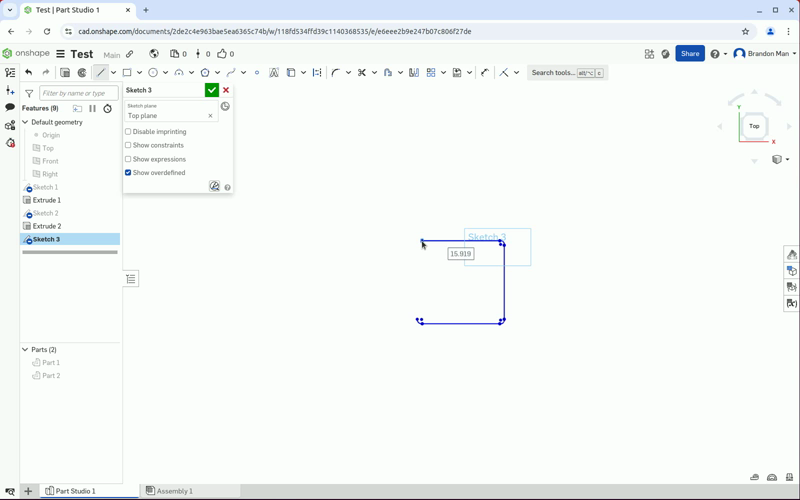
key(a)
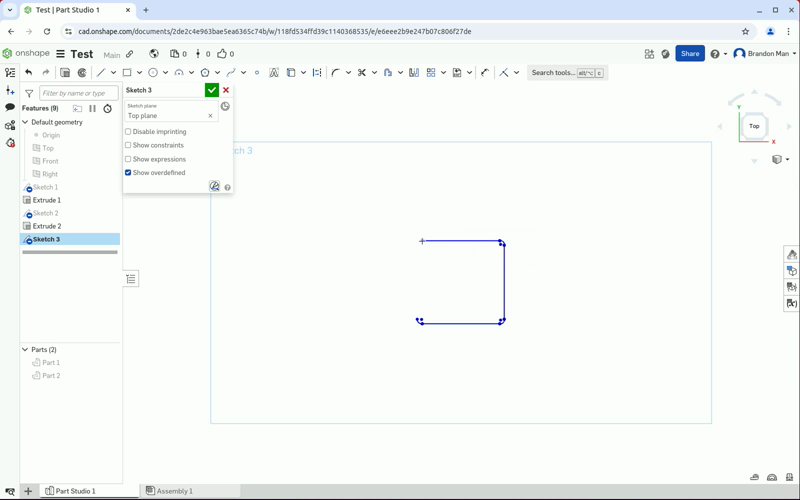
mouse_move(422, 240)
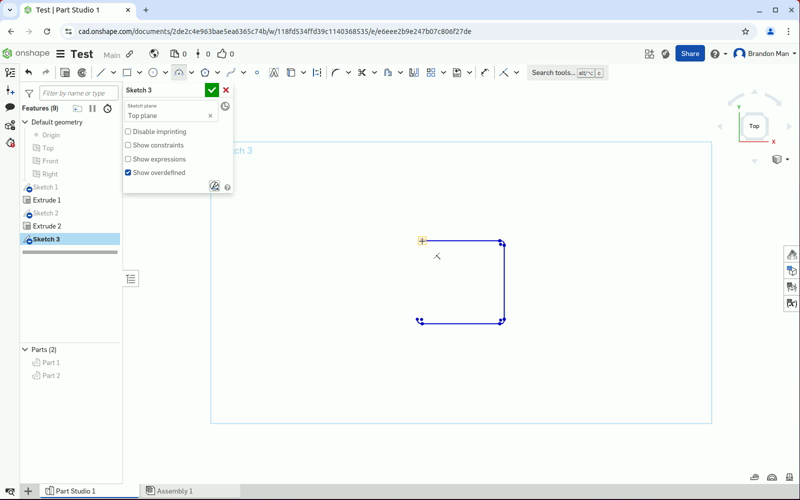
click(422, 240)
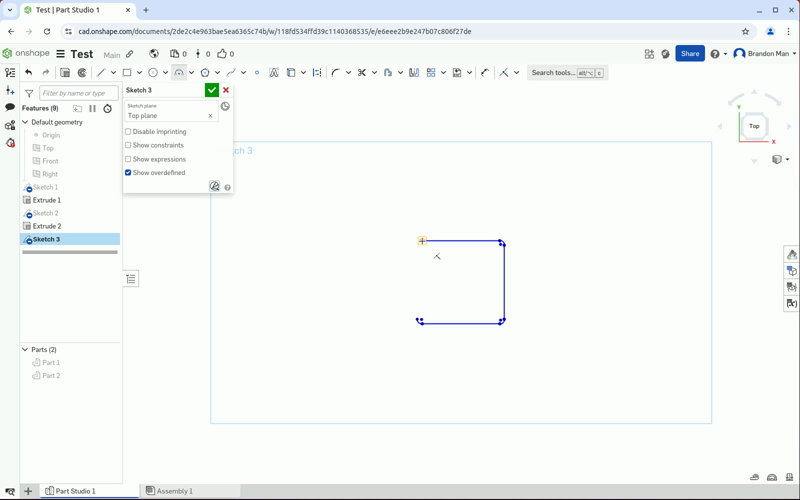
key_down(shift)
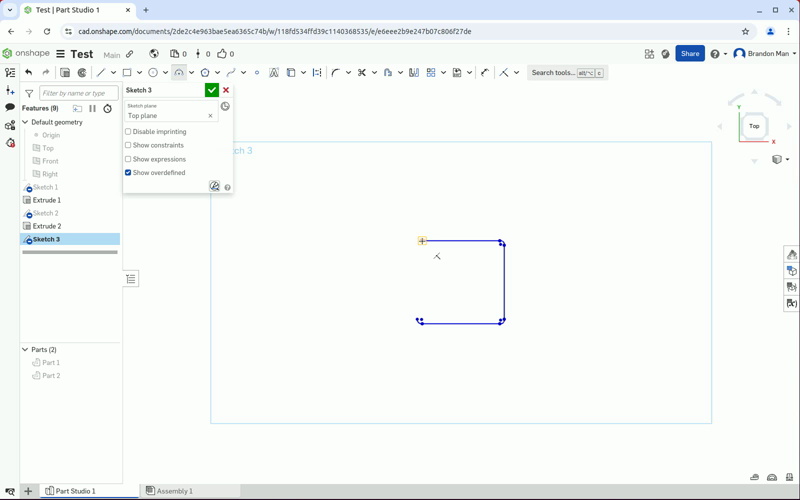
mouse_move(417, 245)
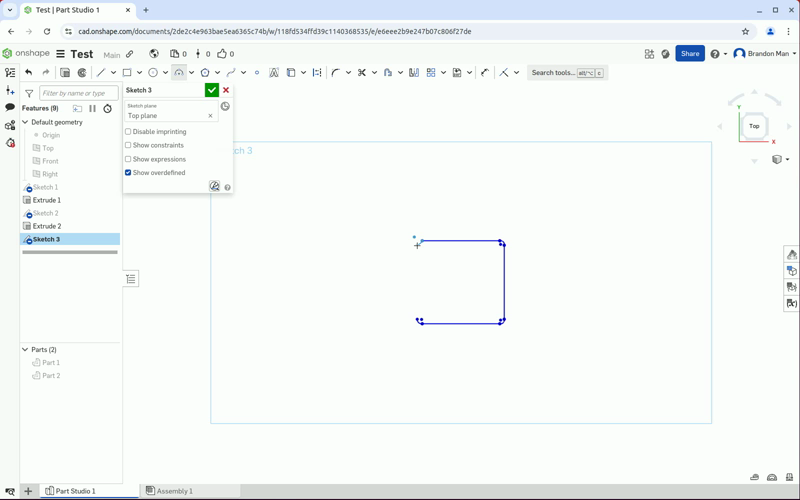
scroll(6)
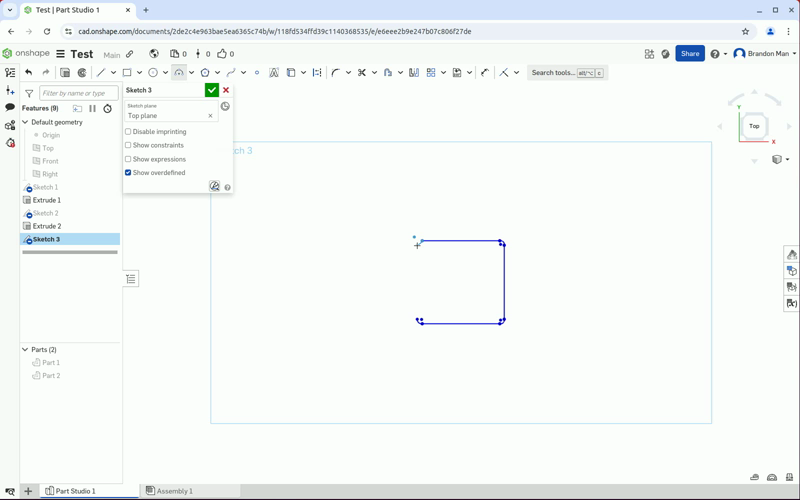
scroll(6)
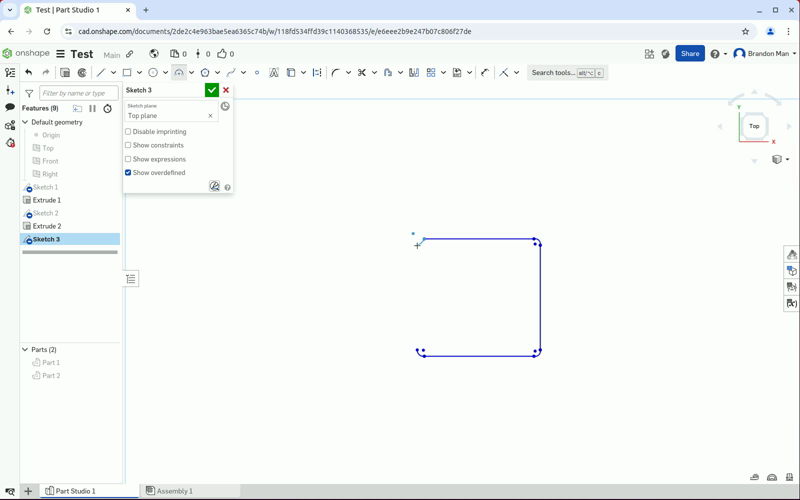
scroll(6)
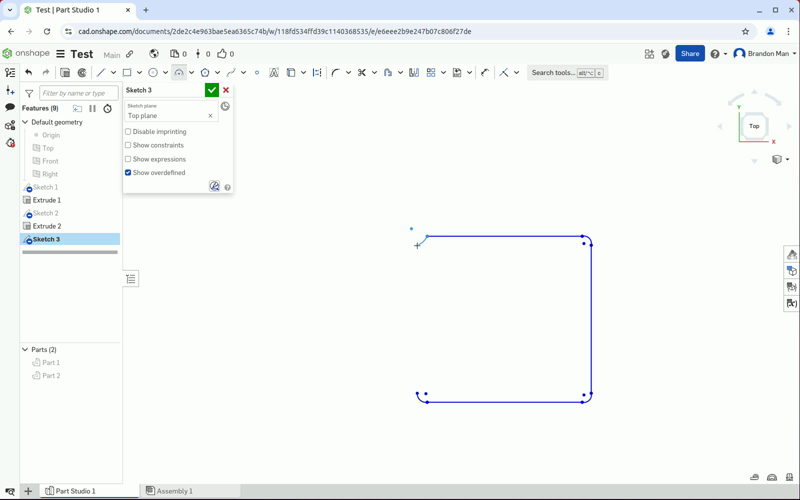
scroll(6)
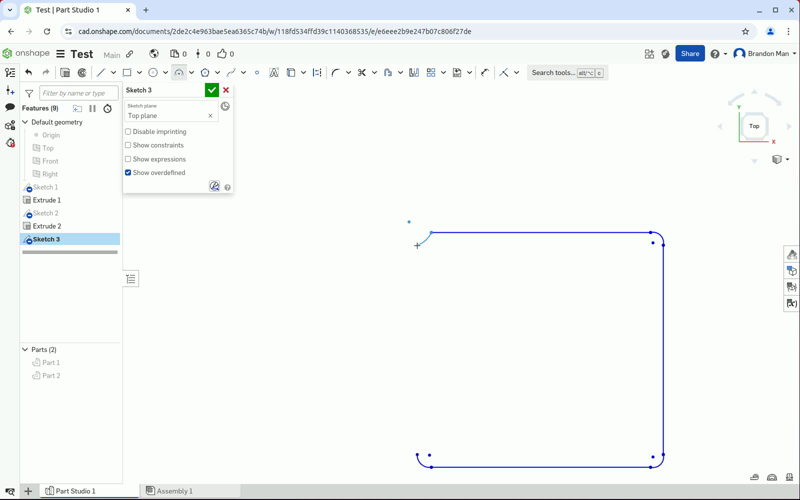
scroll(6)
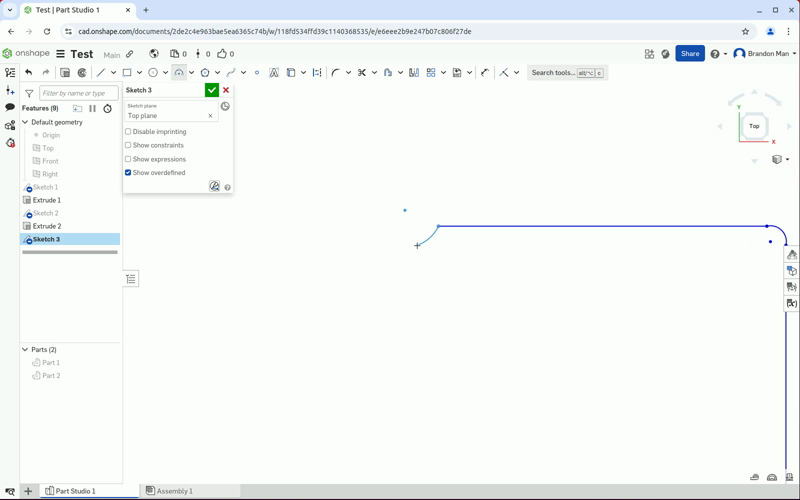
scroll(6)
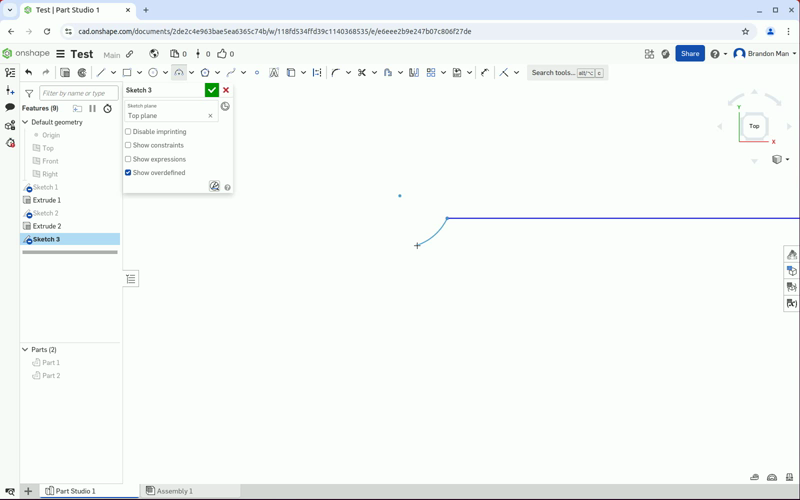
scroll(6)
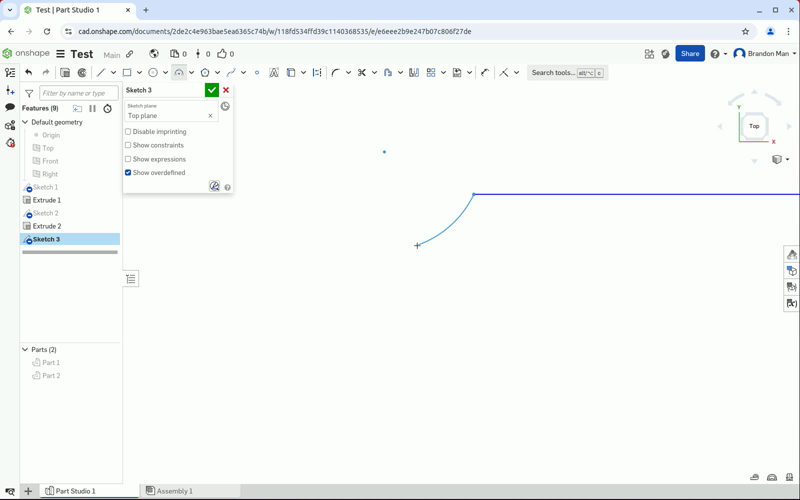
click(417, 245)
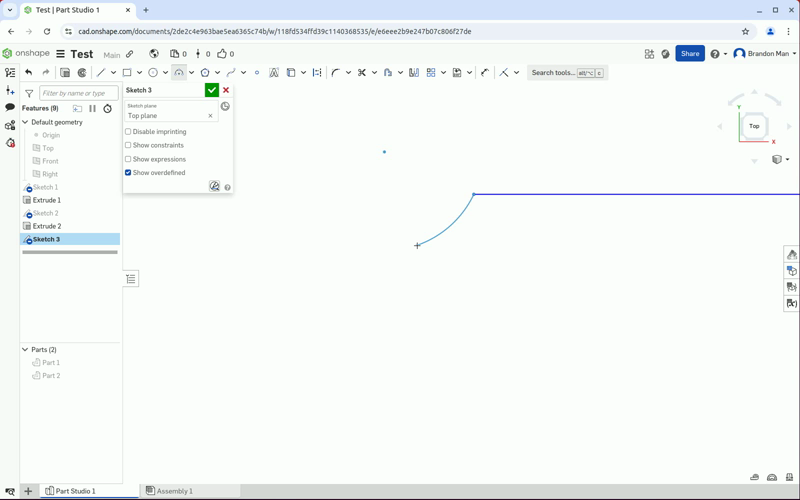
scroll(-6)
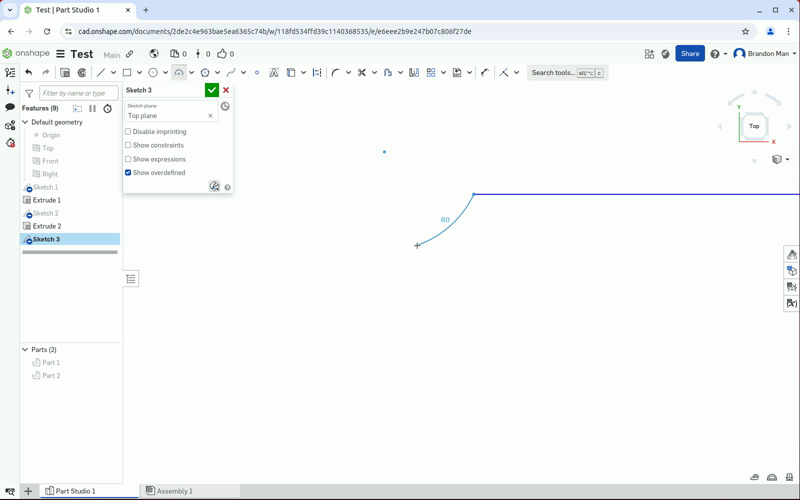
scroll(-6)
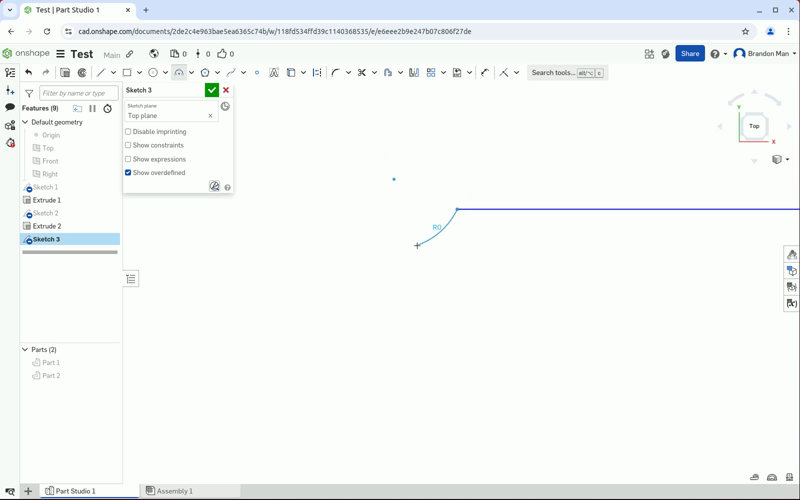
scroll(-6)
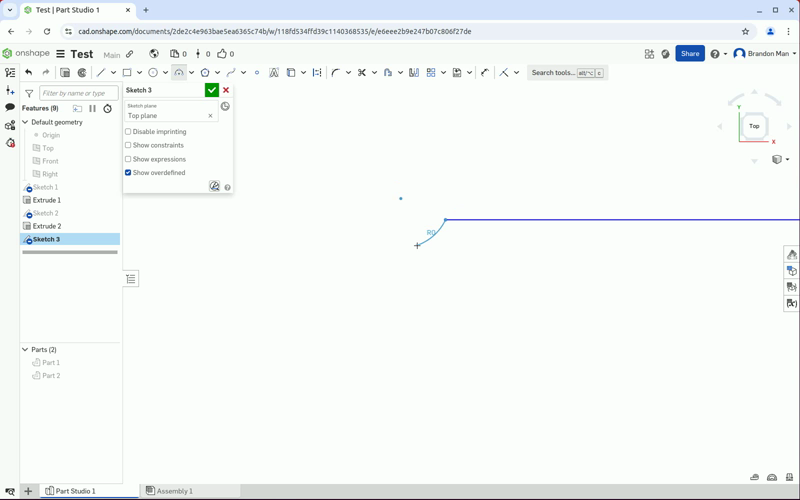
scroll(-6)
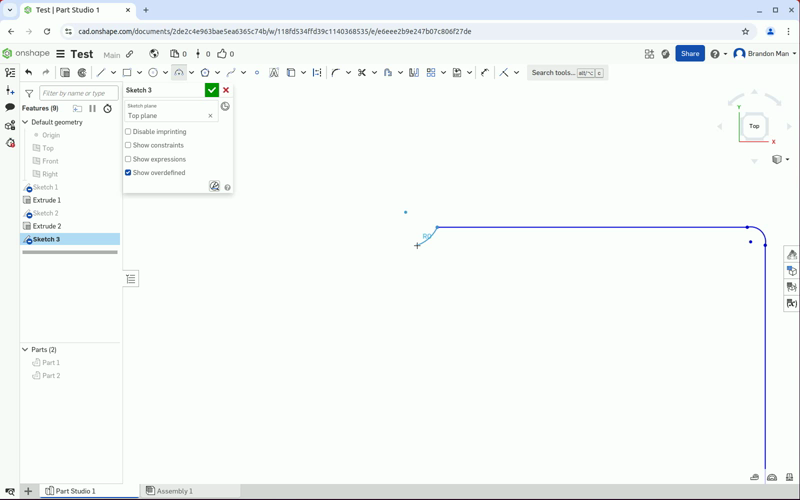
scroll(-6)
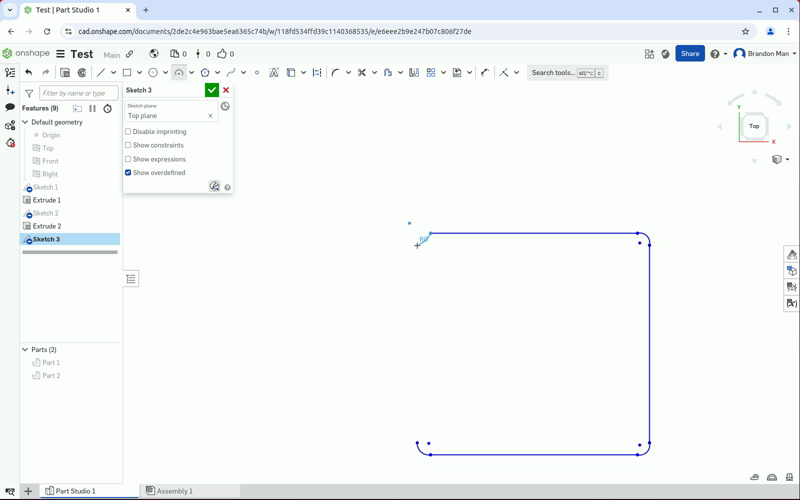
scroll(-6)
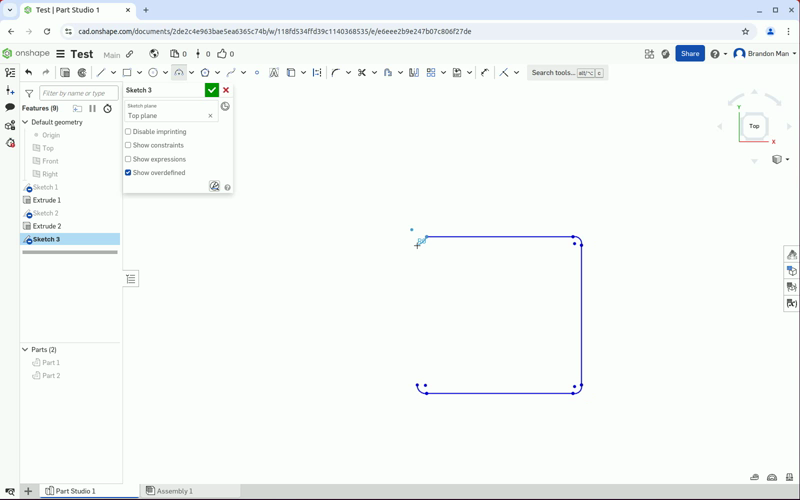
scroll(-6)
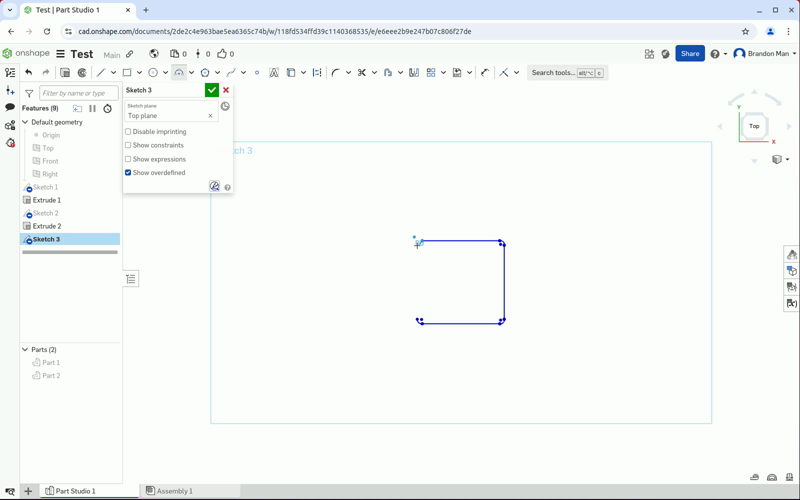
mouse_move(418, 241)
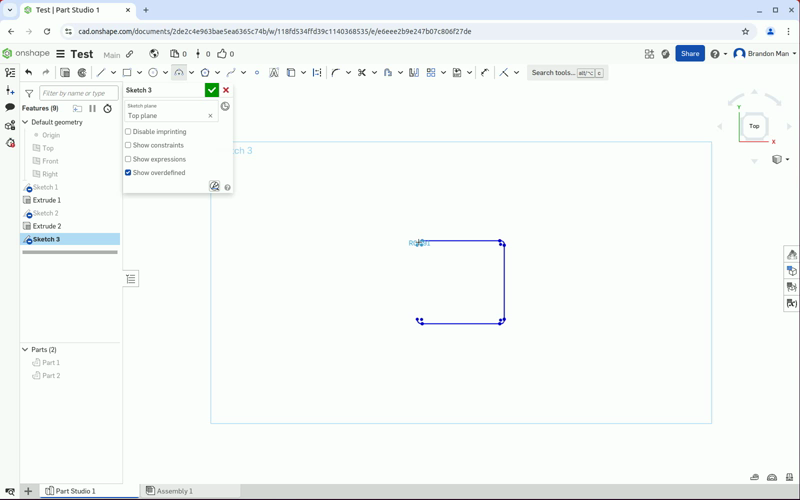
scroll(6)
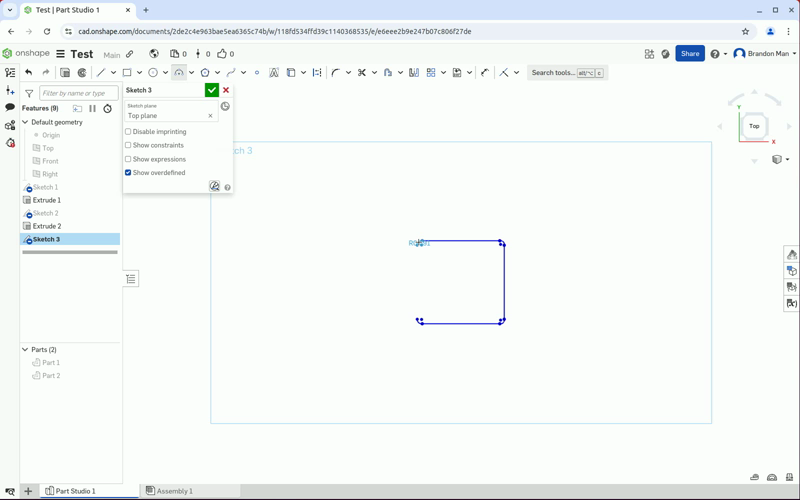
scroll(6)
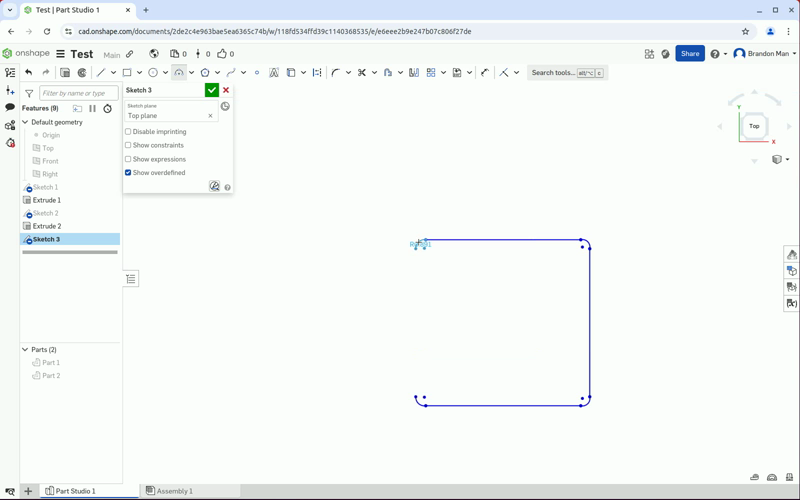
scroll(6)
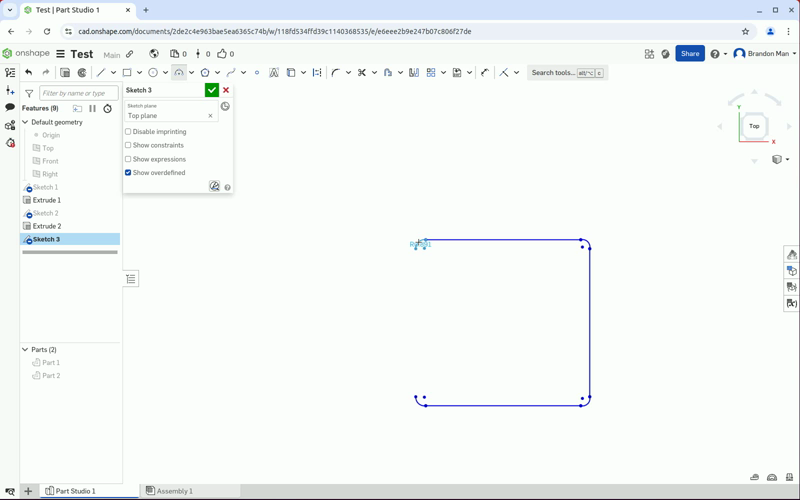
scroll(6)
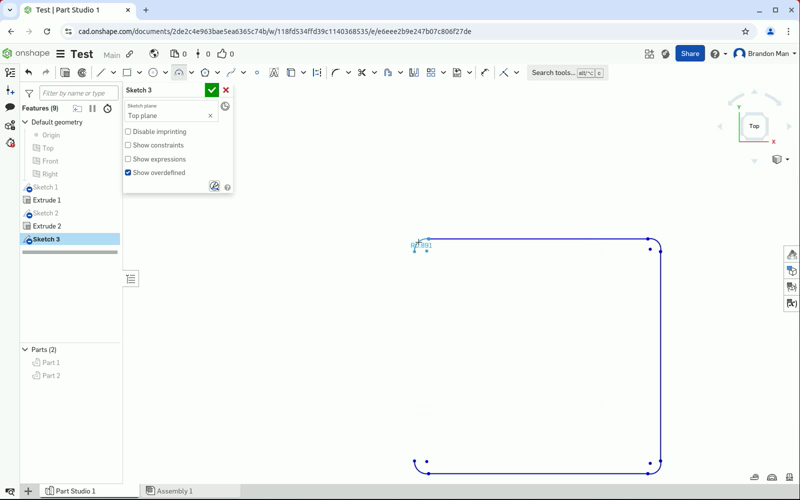
scroll(6)
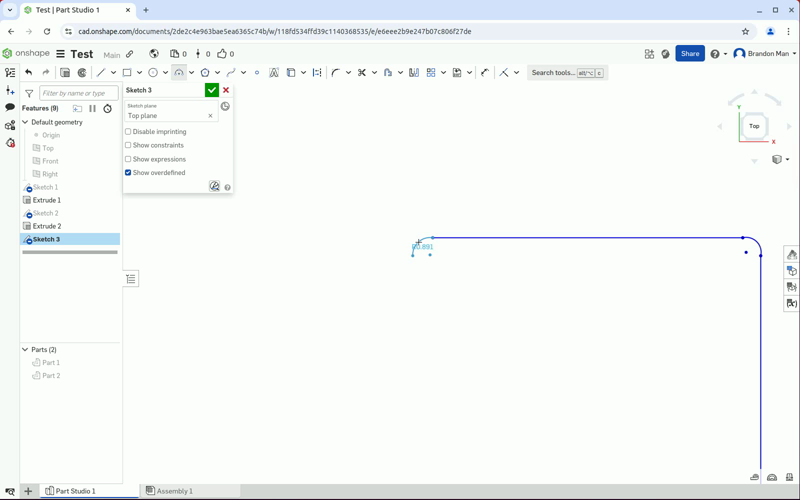
scroll(6)
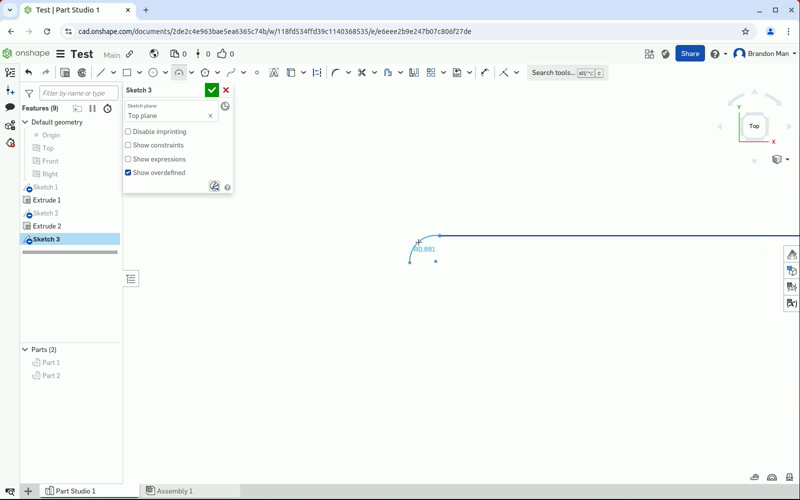
scroll(6)
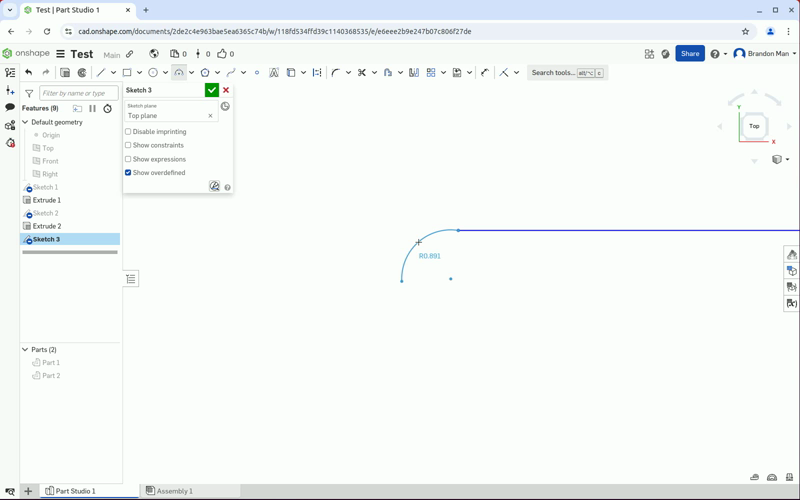
click(418, 241)
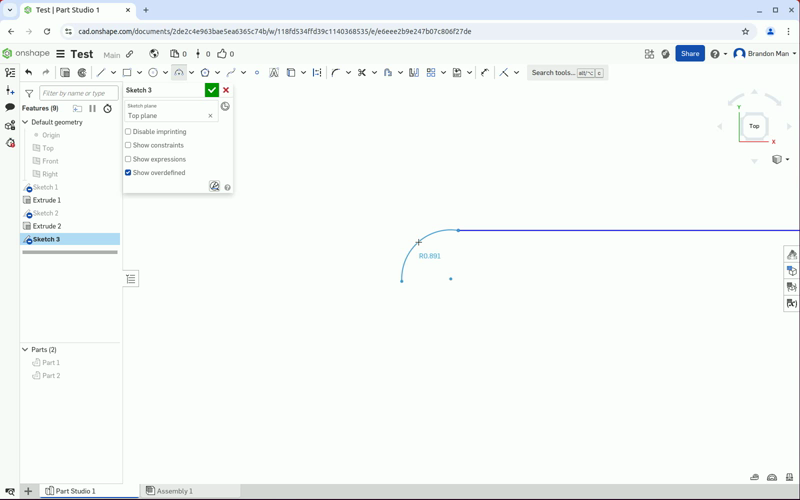
scroll(-6)
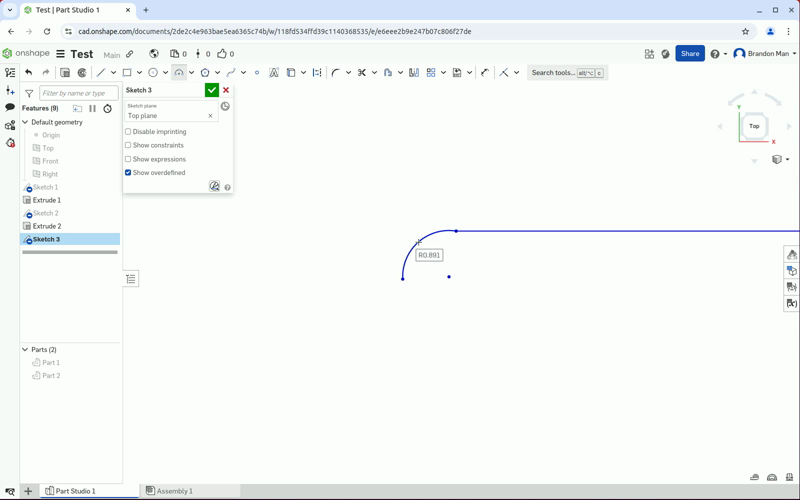
scroll(-6)
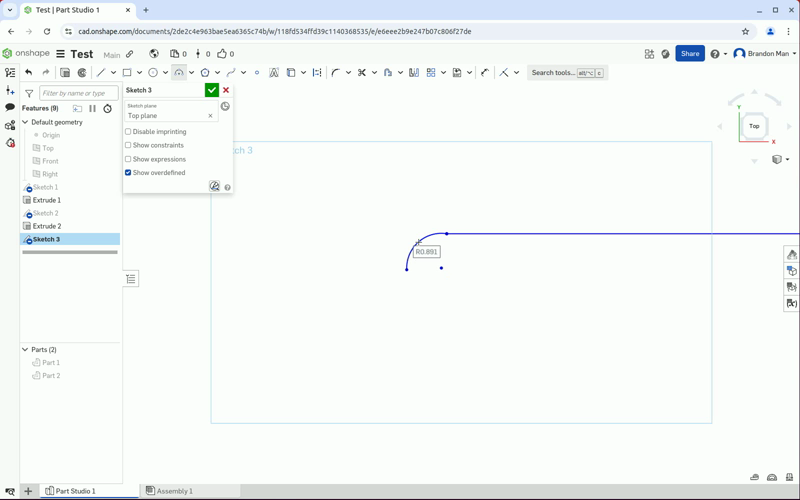
scroll(-6)
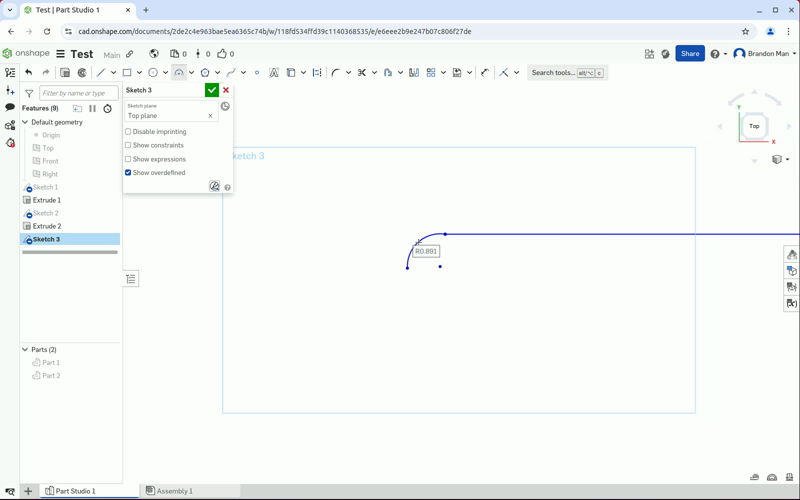
scroll(-6)
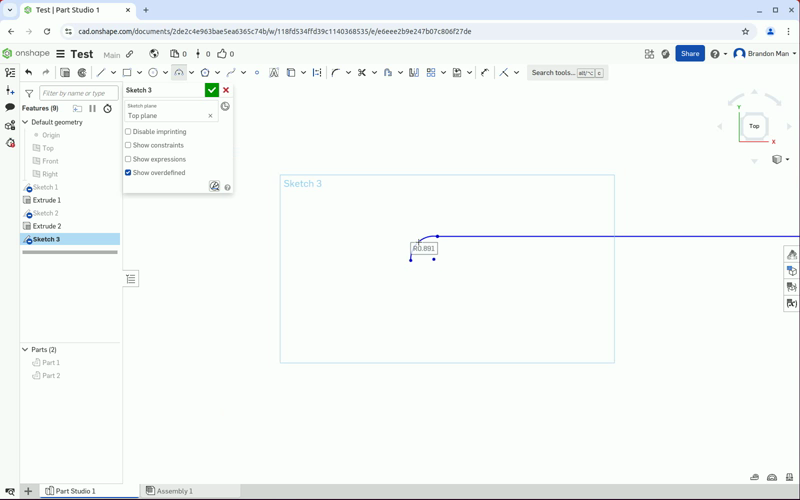
scroll(-6)
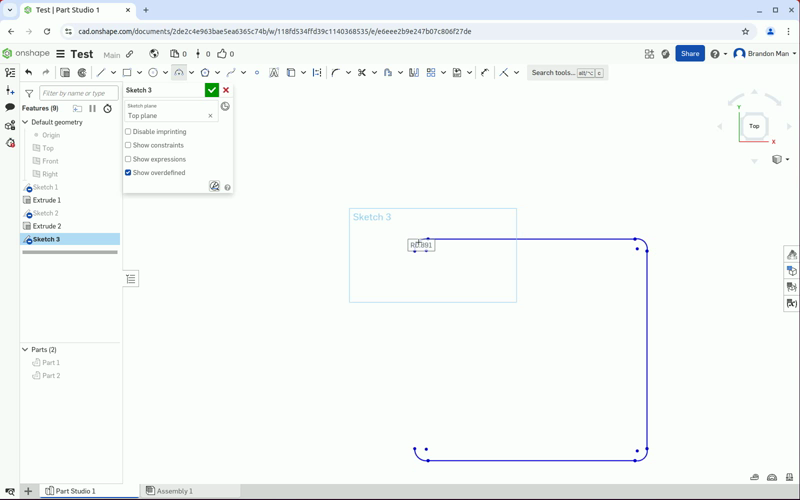
scroll(-6)
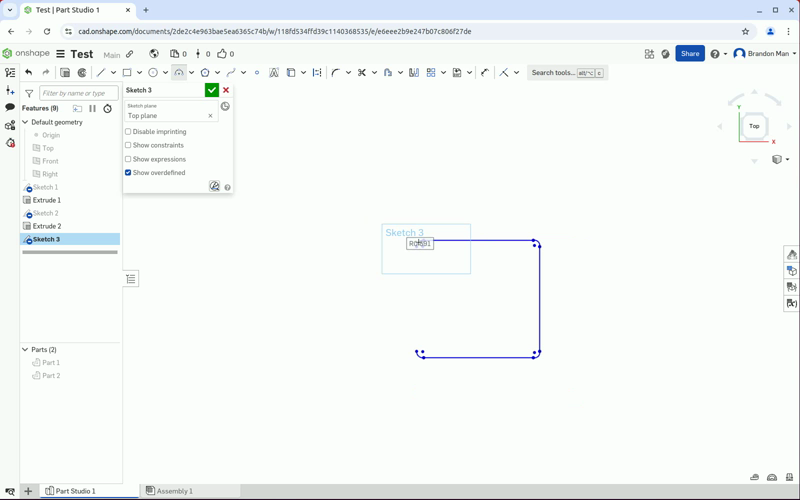
scroll(-6)
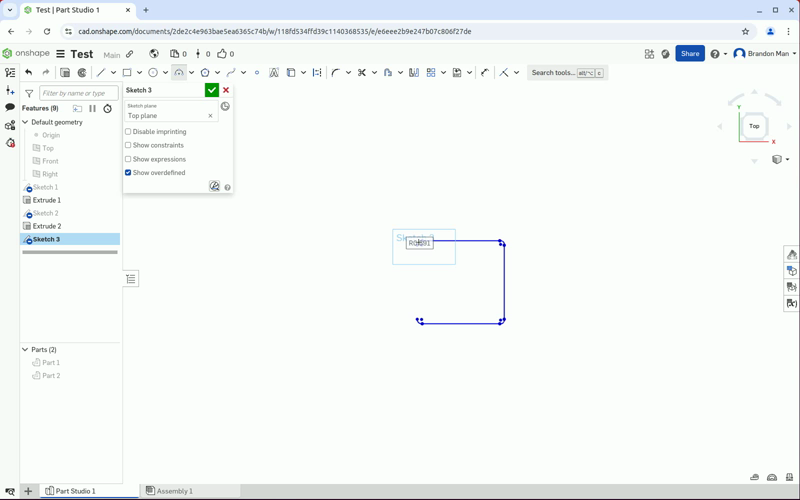
key_up(shift)
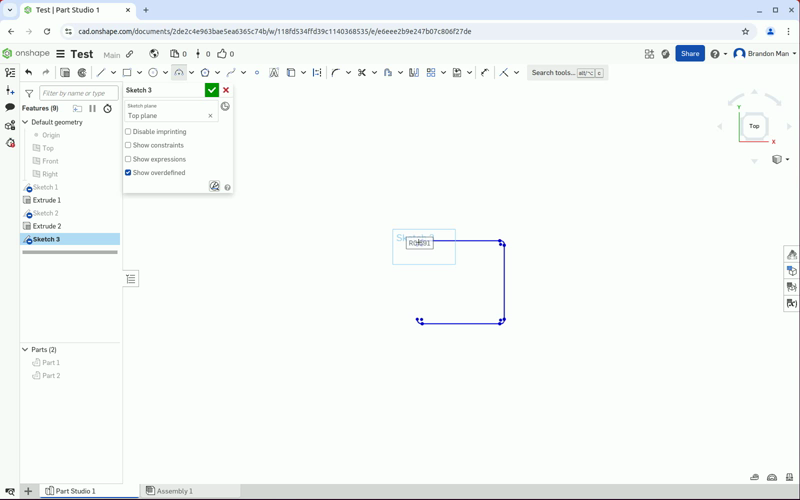
key(esc)
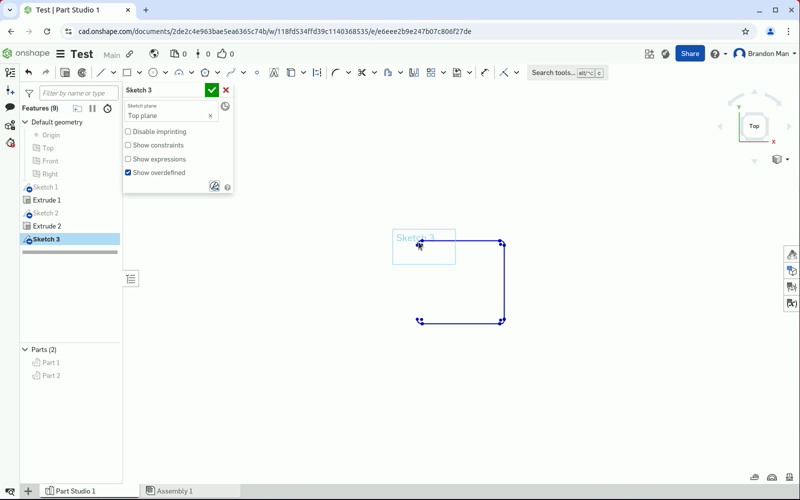
key(l)
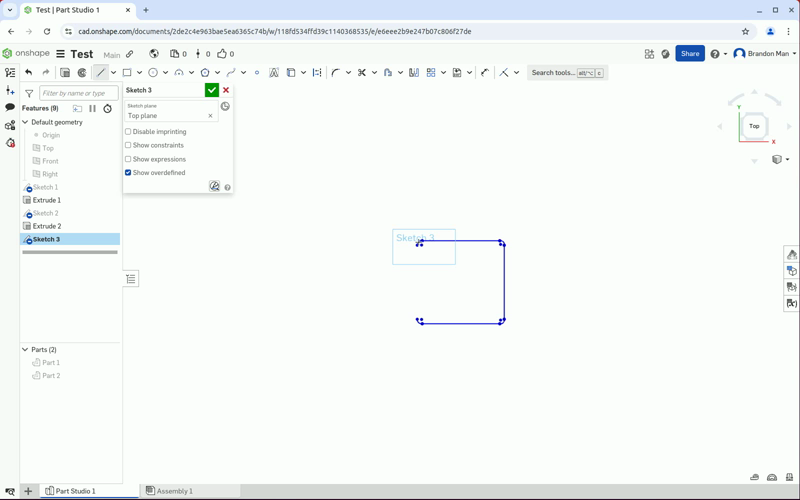
mouse_move(417, 245)
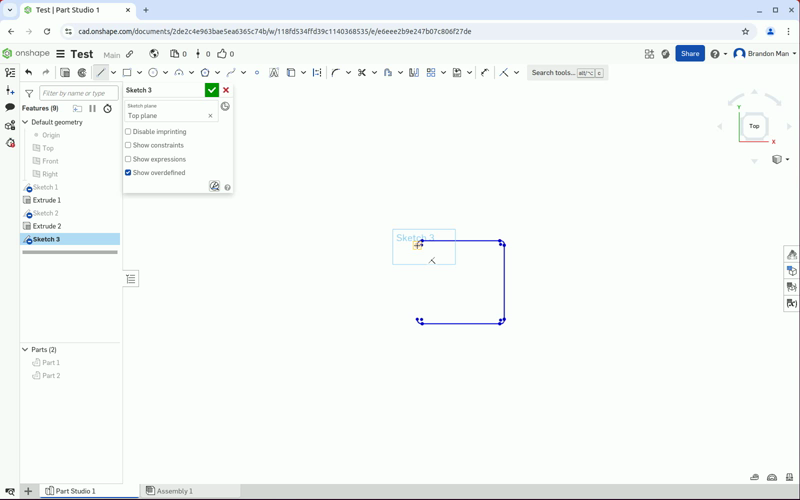
scroll(6)
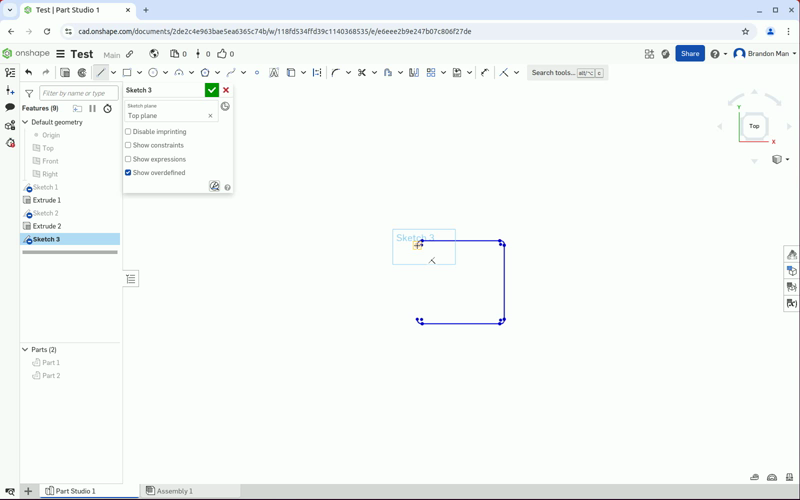
scroll(6)
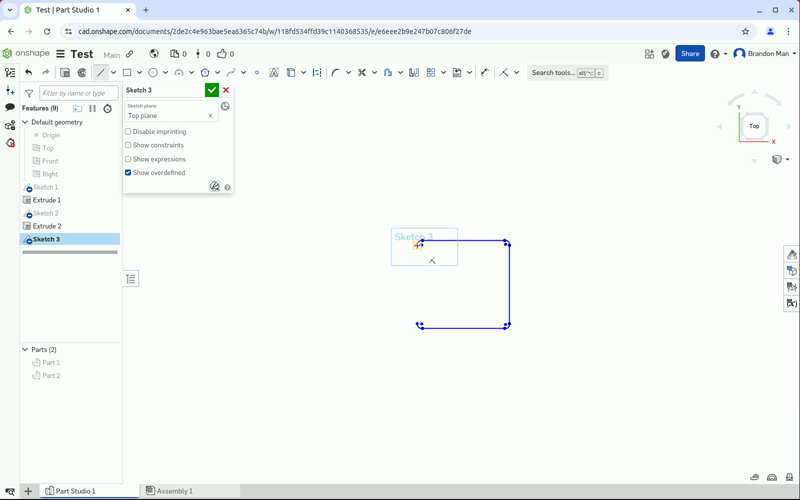
scroll(6)
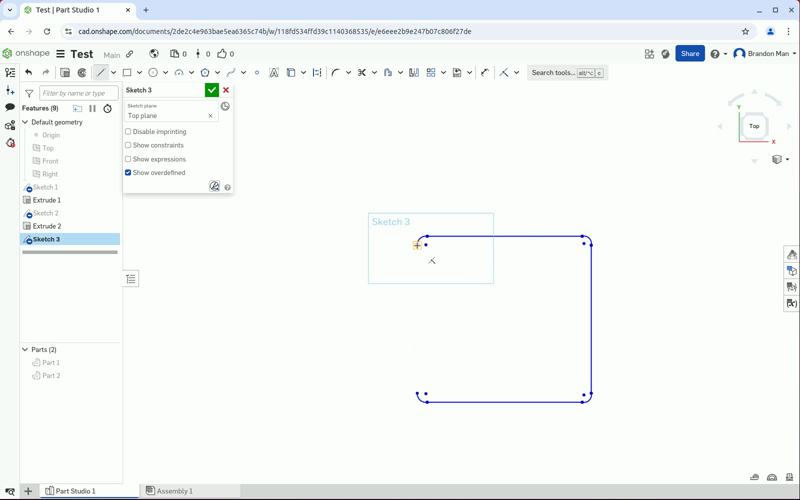
scroll(6)
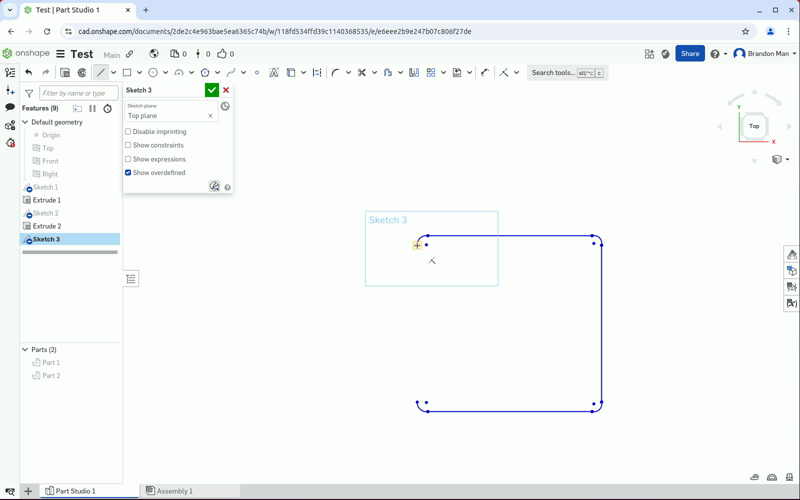
scroll(6)
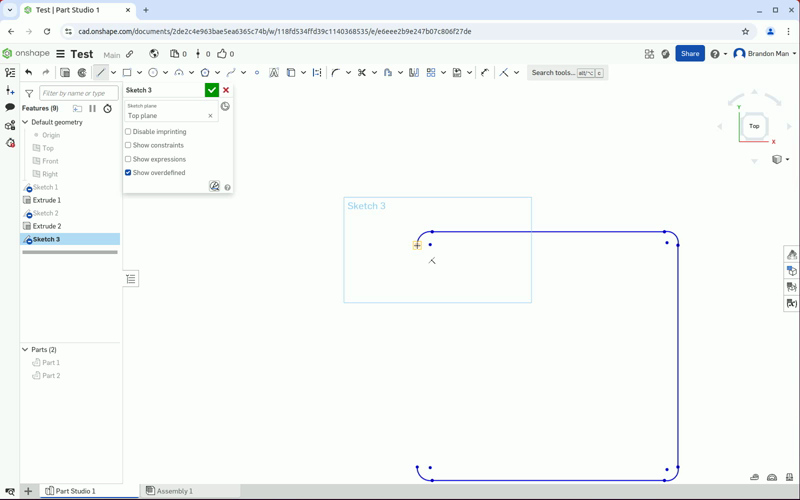
scroll(6)
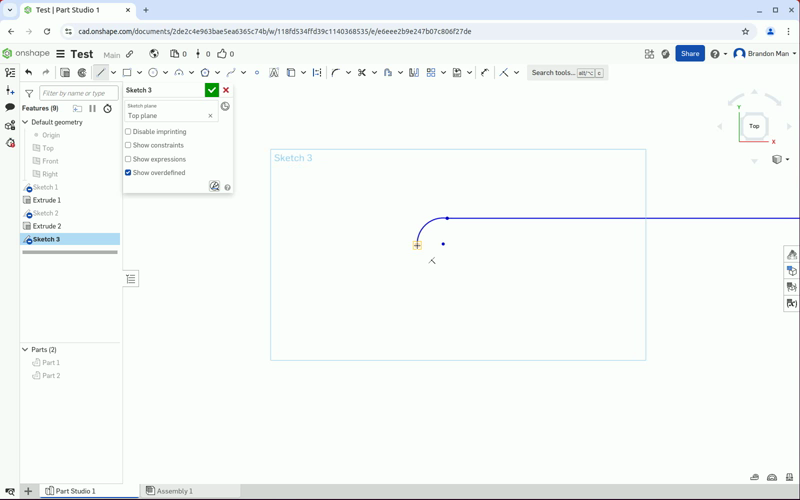
scroll(6)
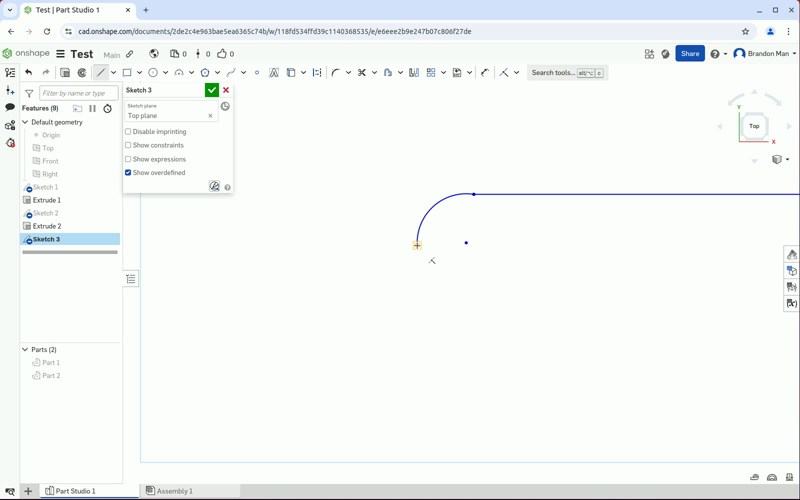
click(417, 245)
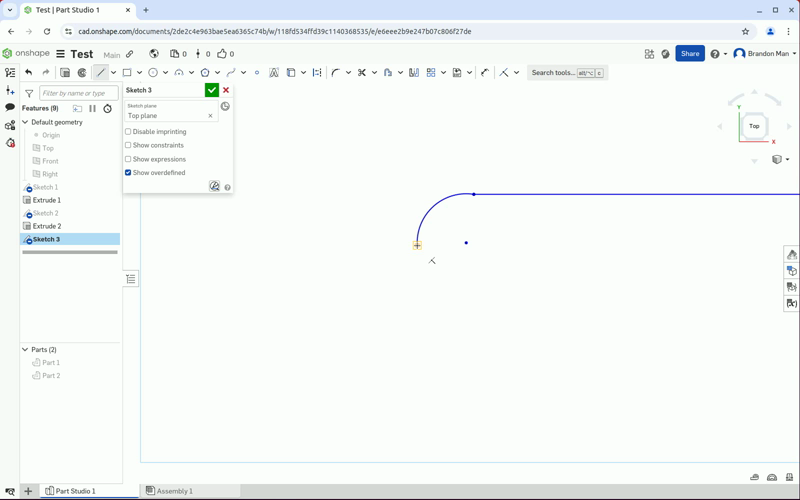
scroll(-6)
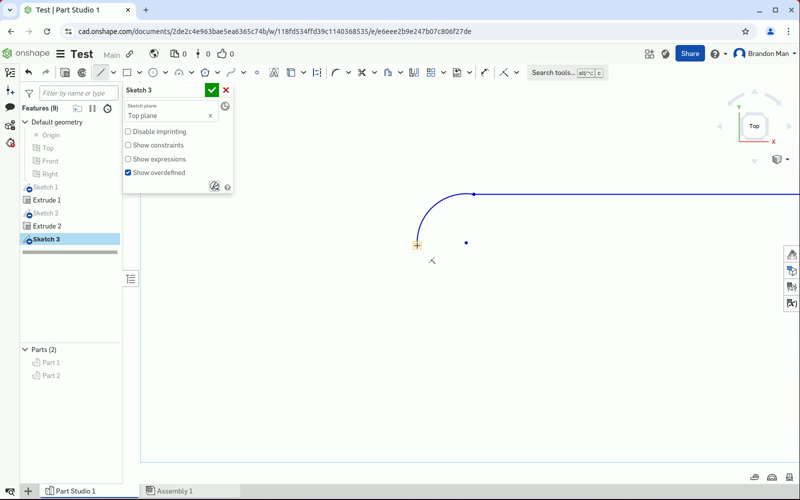
scroll(-6)
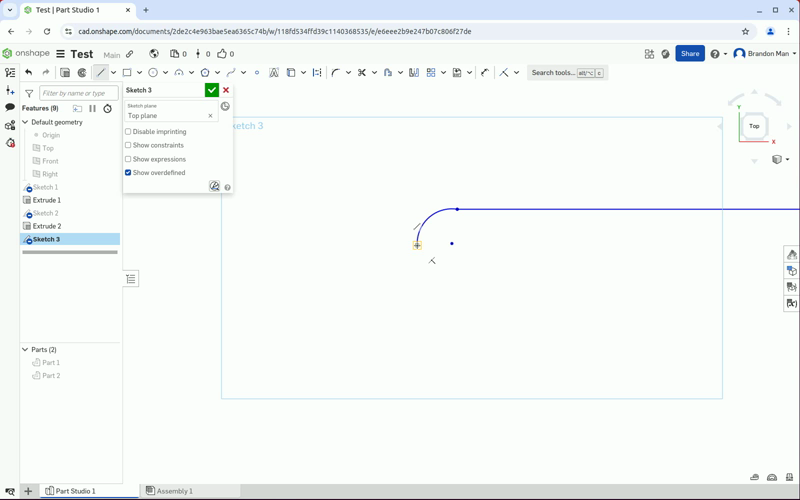
scroll(-6)
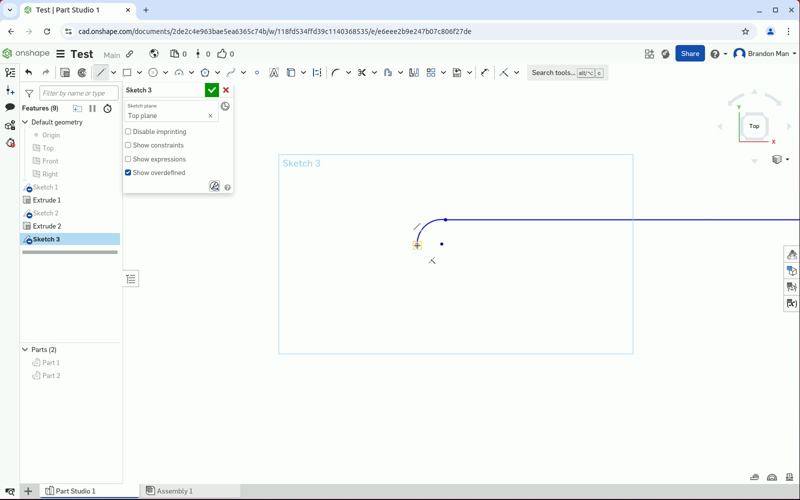
scroll(-6)
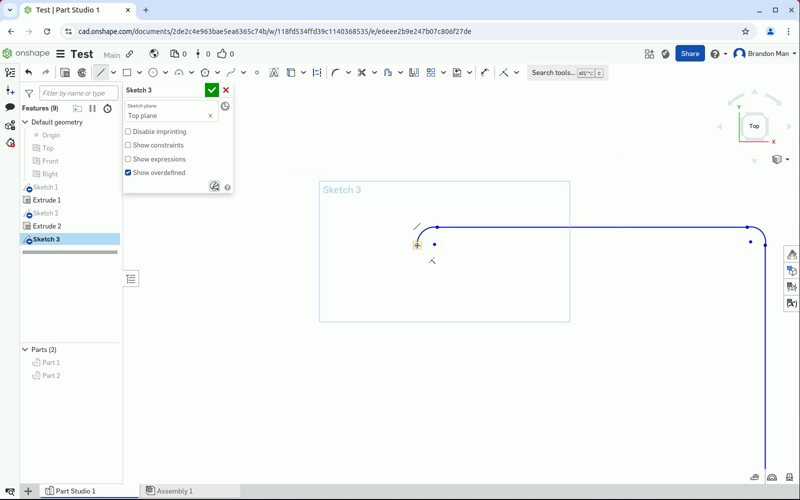
scroll(-6)
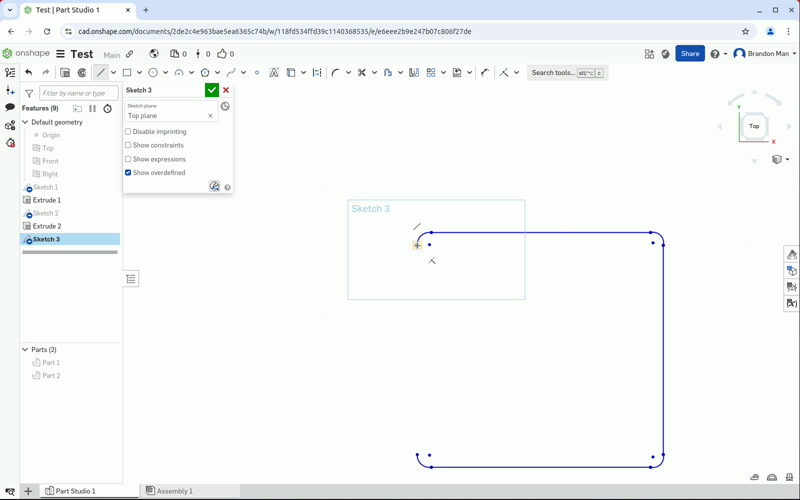
scroll(-6)
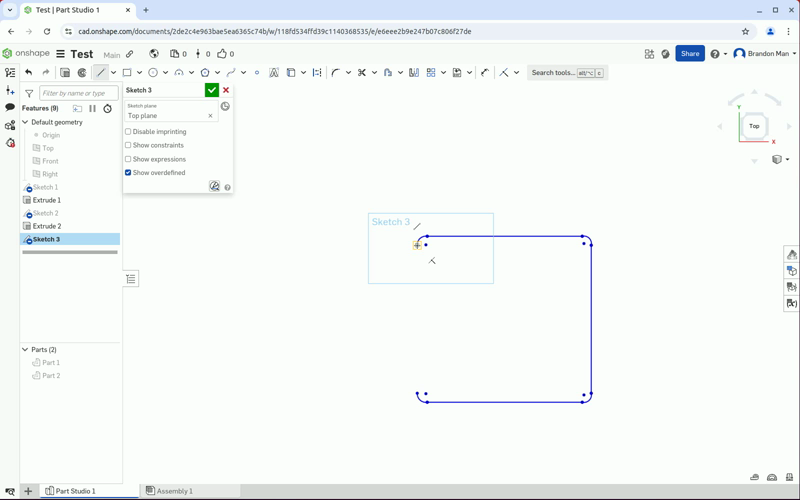
scroll(-6)
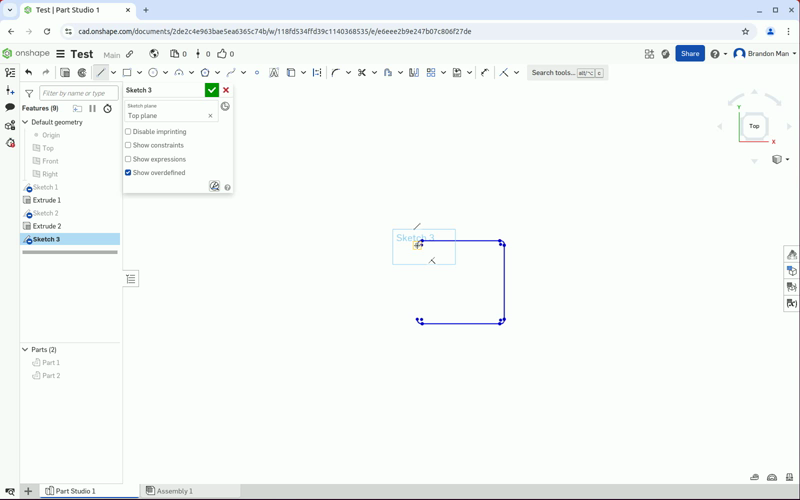
key_down(shift)
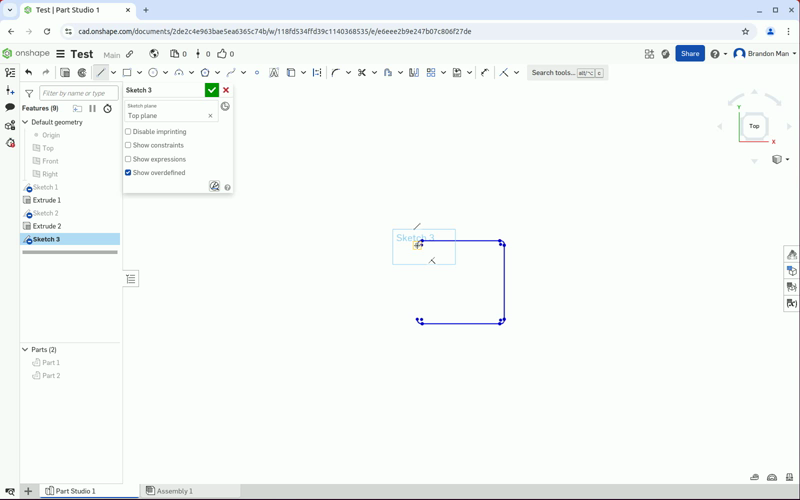
mouse_move(417, 319)
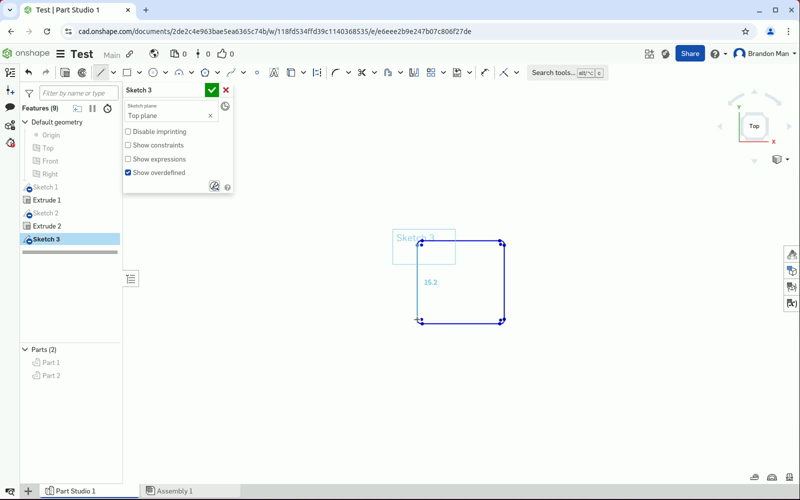
scroll(6)
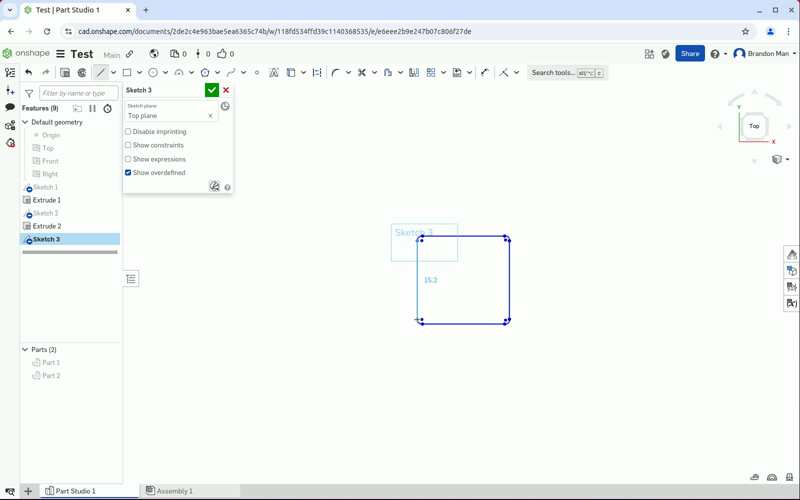
scroll(6)
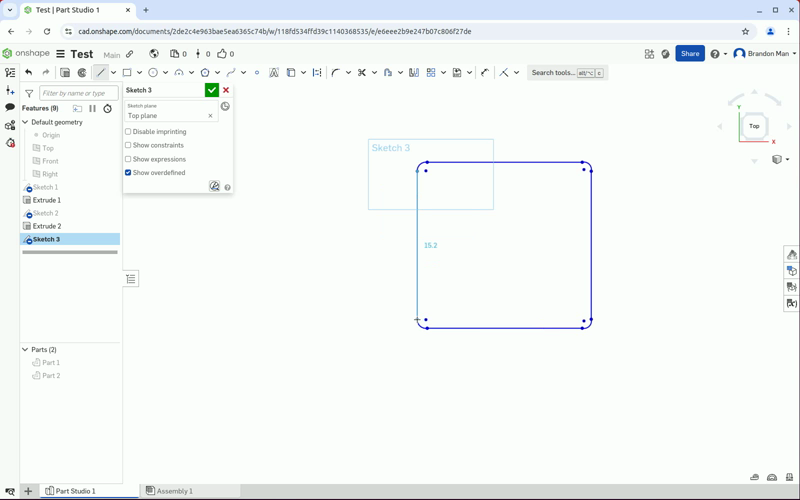
scroll(6)
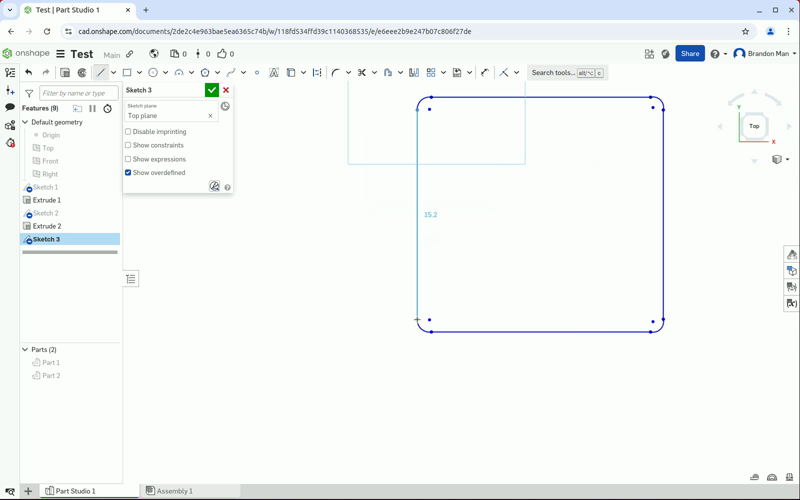
scroll(6)
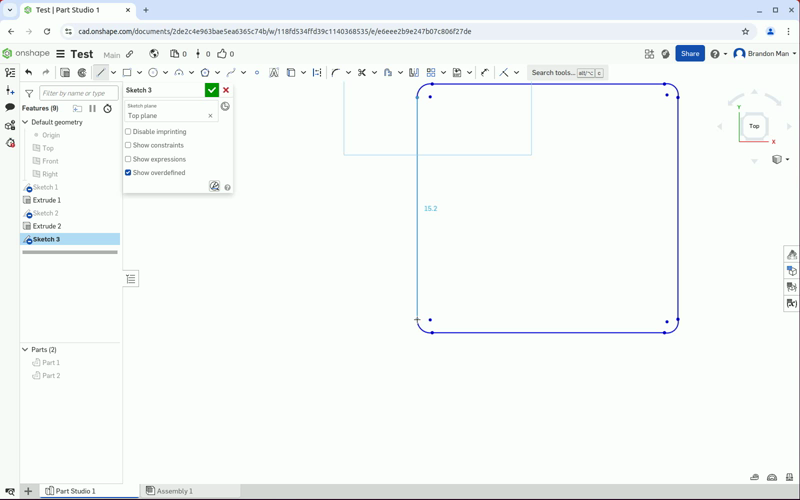
scroll(6)
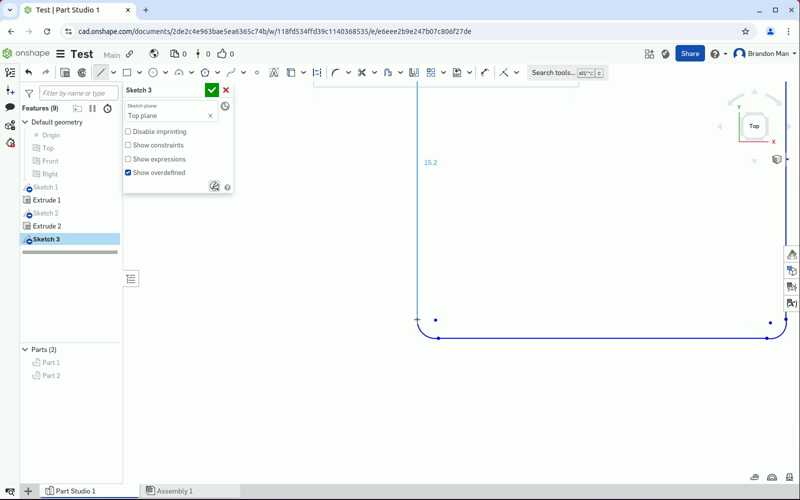
scroll(6)
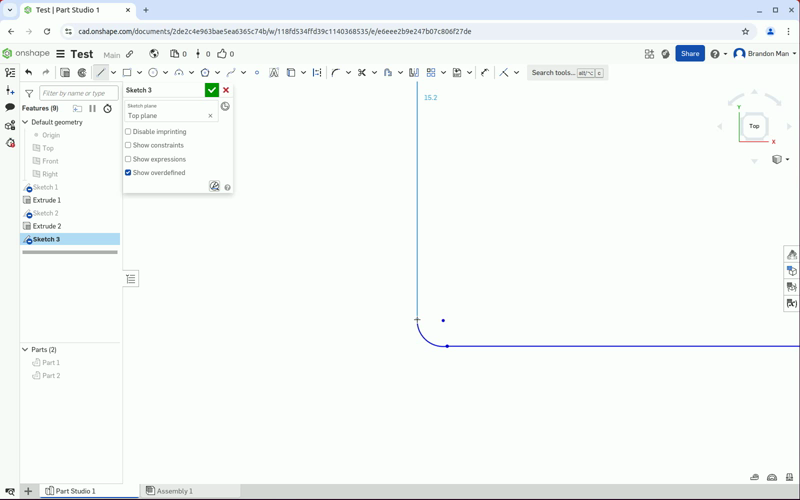
scroll(6)
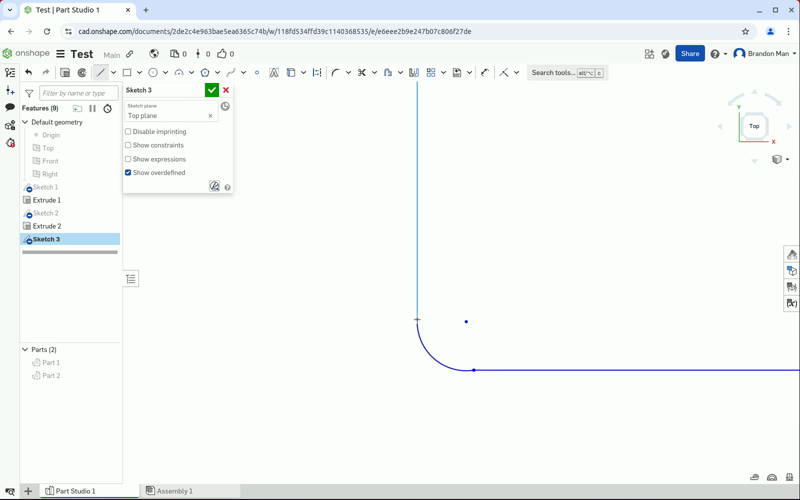
key_up(shift)
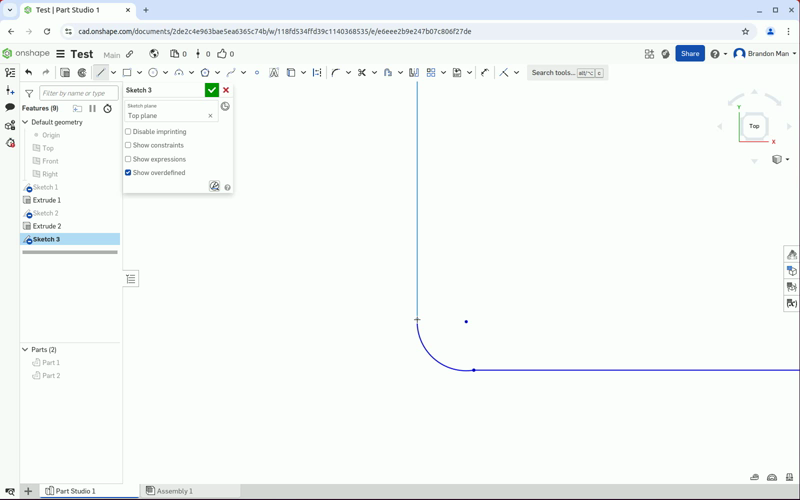
click(417, 319)
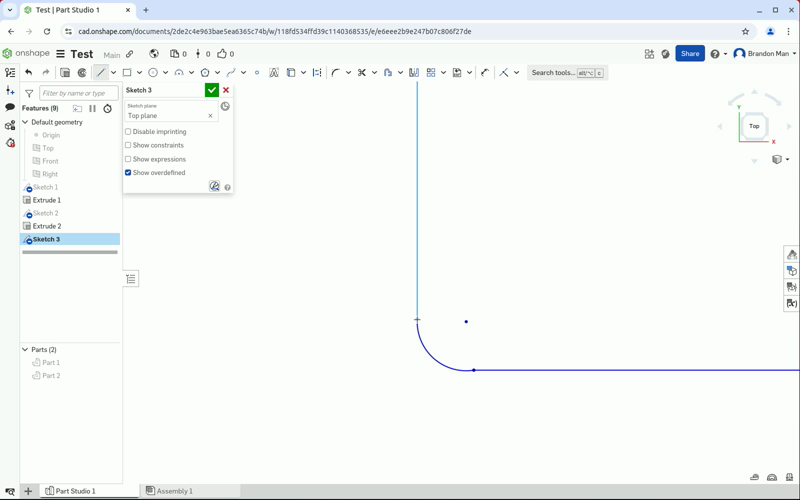
scroll(-6)
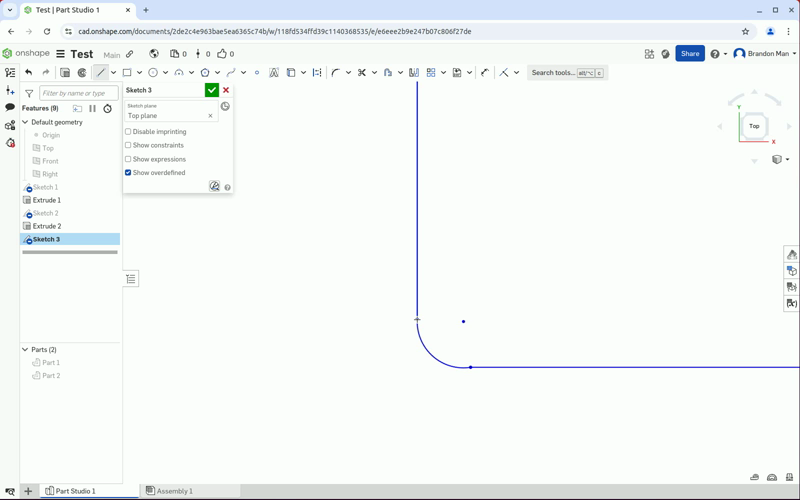
scroll(-6)
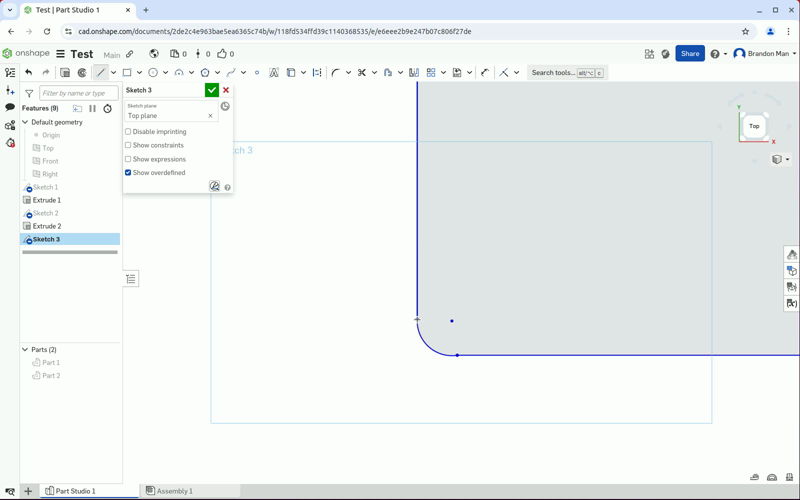
scroll(-6)
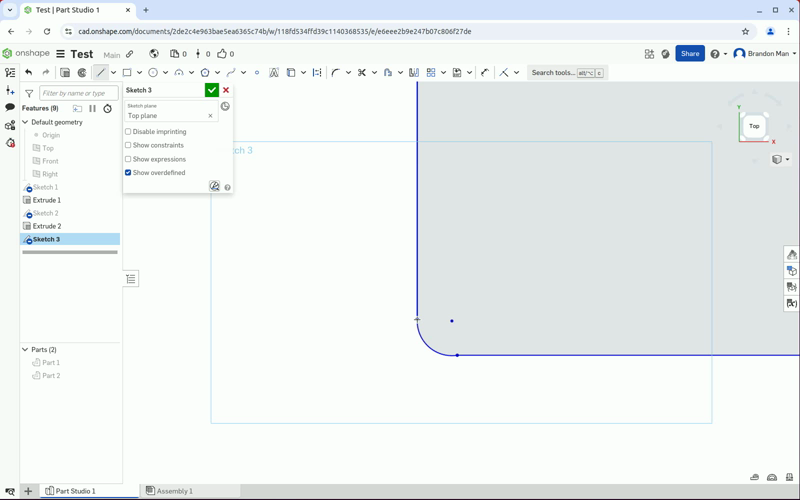
scroll(-6)
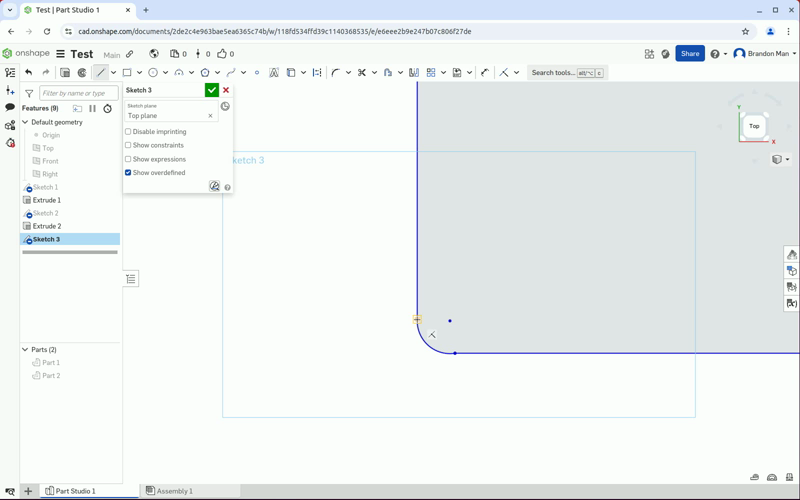
scroll(-6)
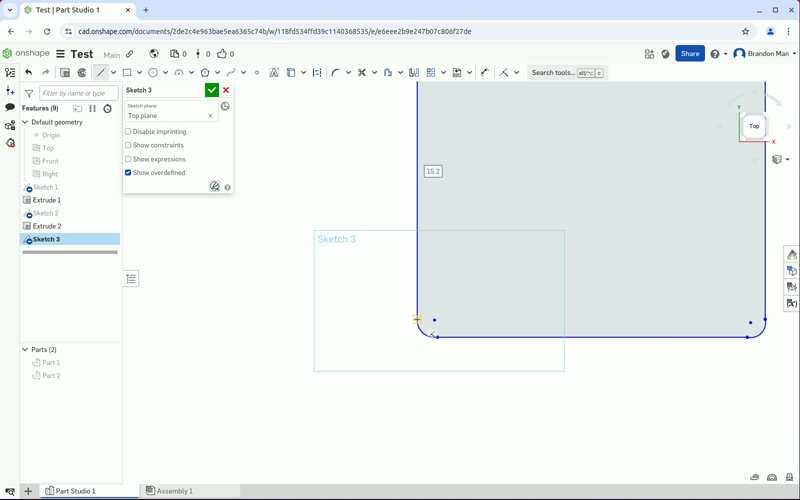
scroll(-6)
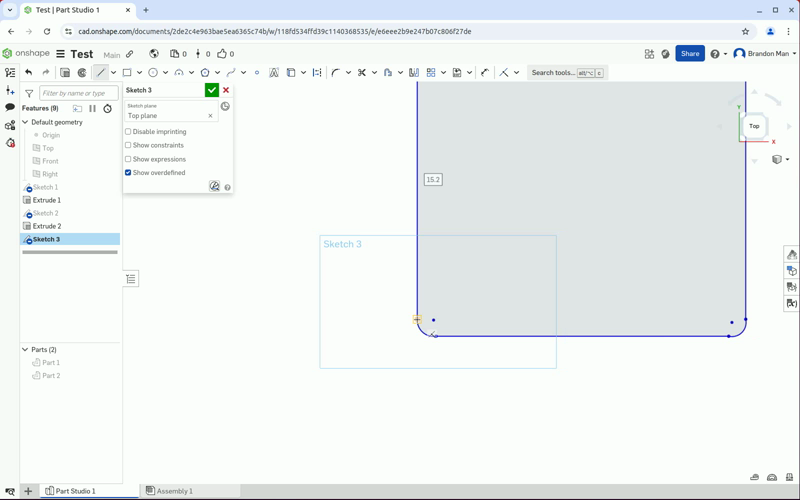
scroll(-6)
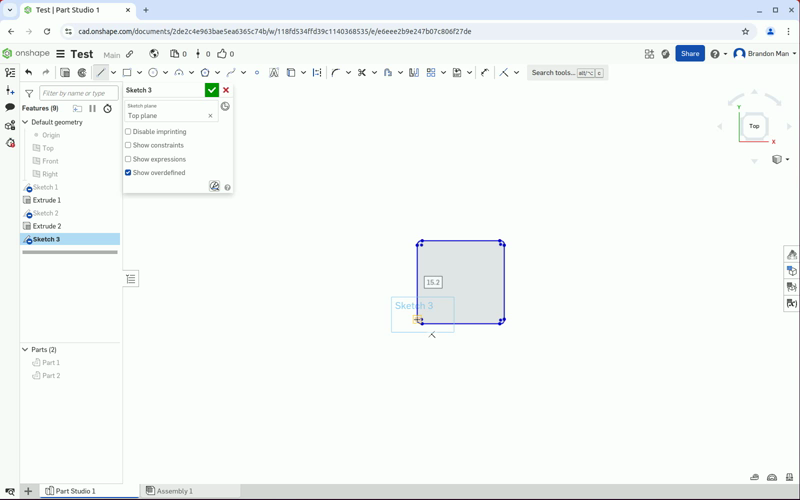
key(esc)
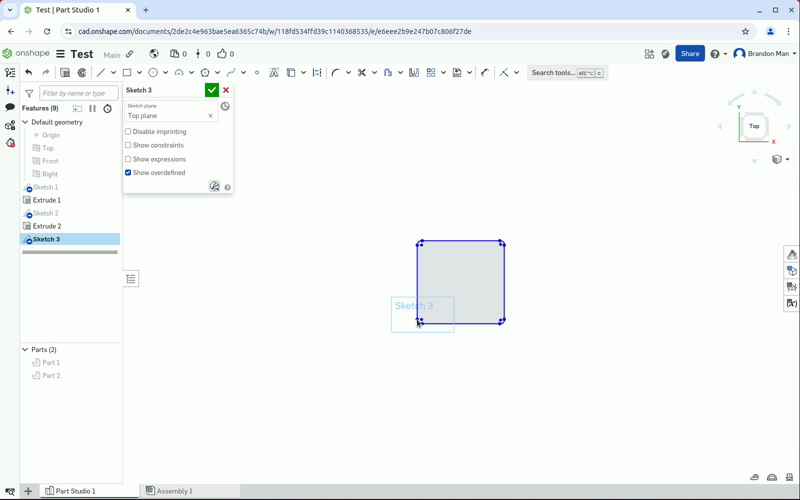
key(l)
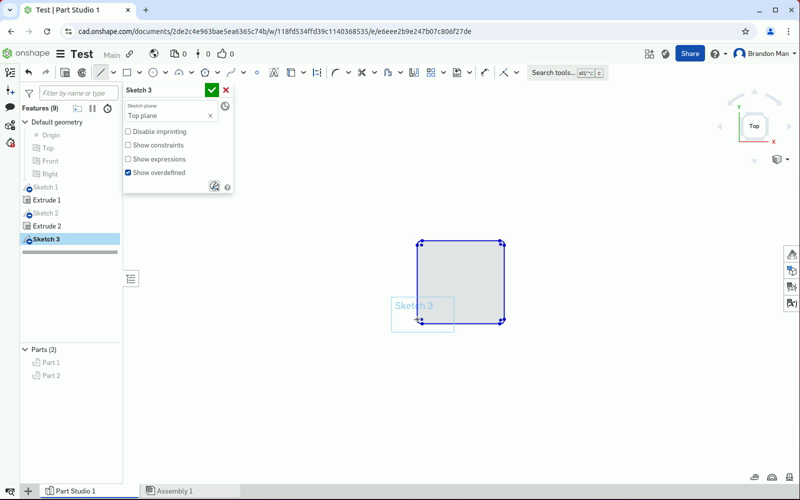
key_down(shift)
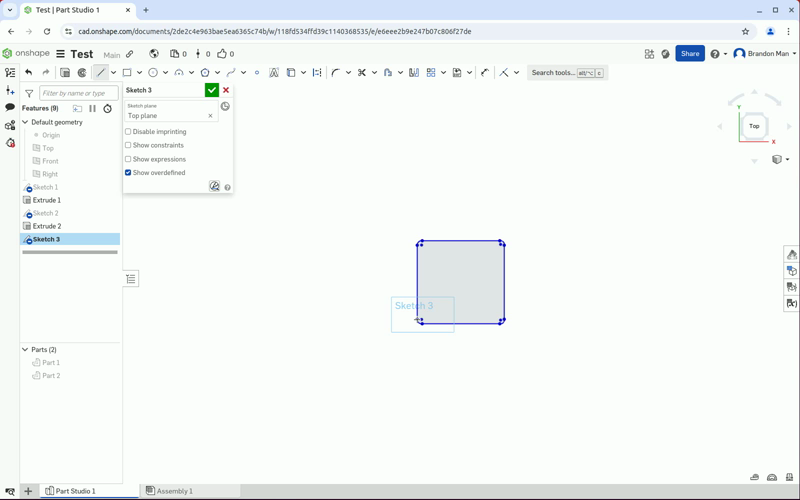
mouse_move(422, 319)
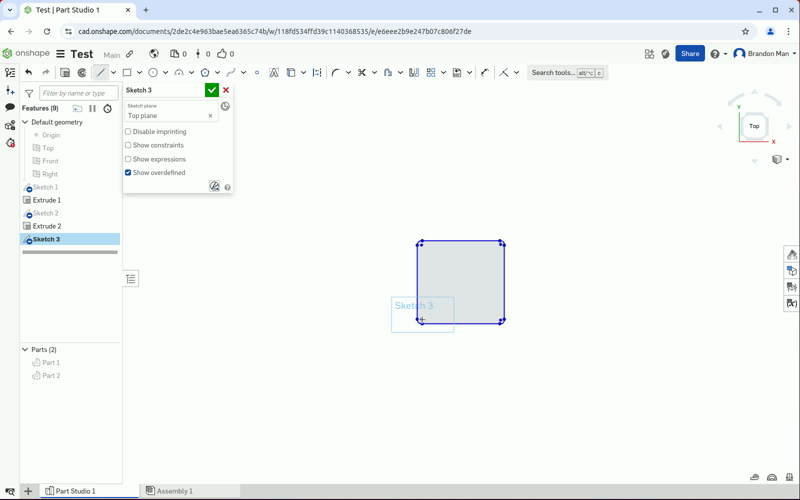
click(422, 319)
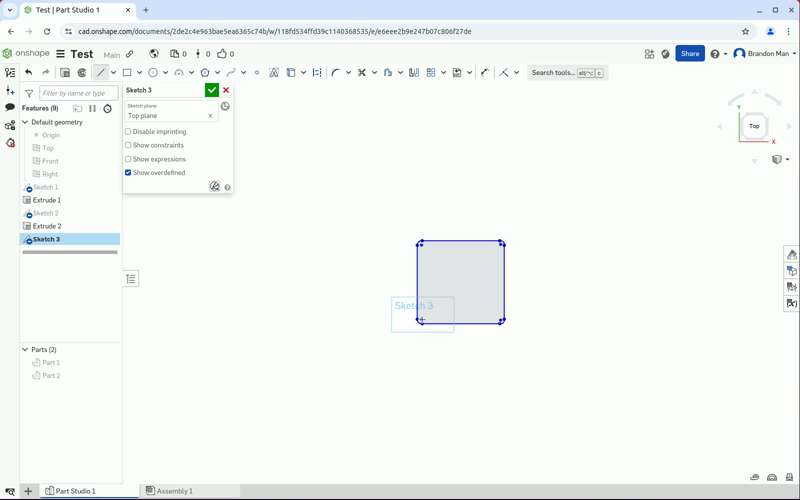
key_up(shift)
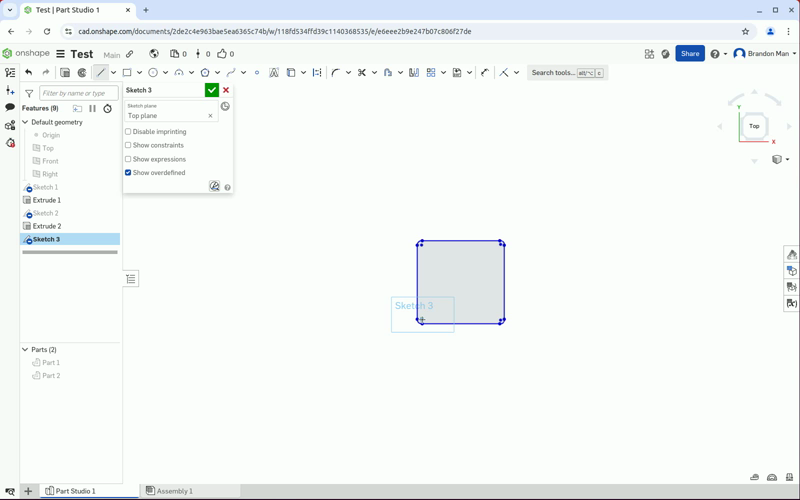
key_down(shift)
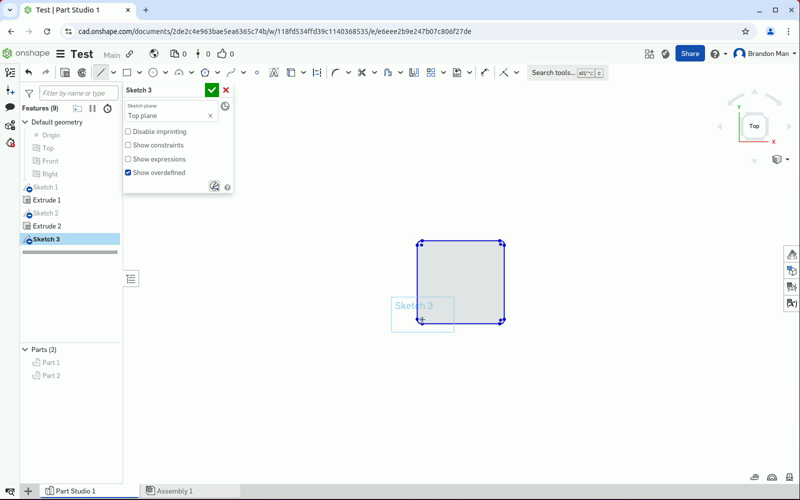
mouse_move(499, 319)
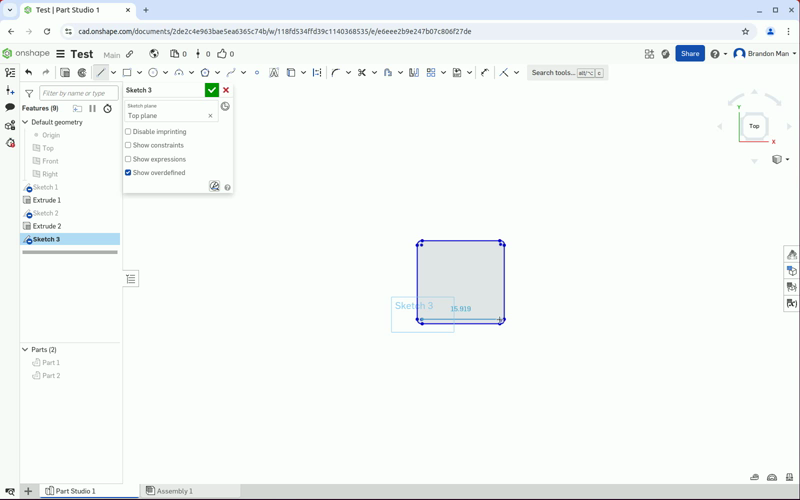
click(499, 319)
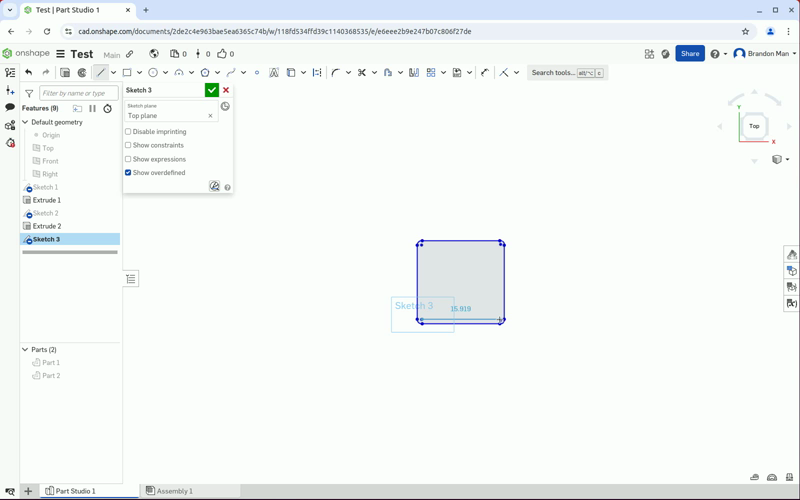
key_up(shift)
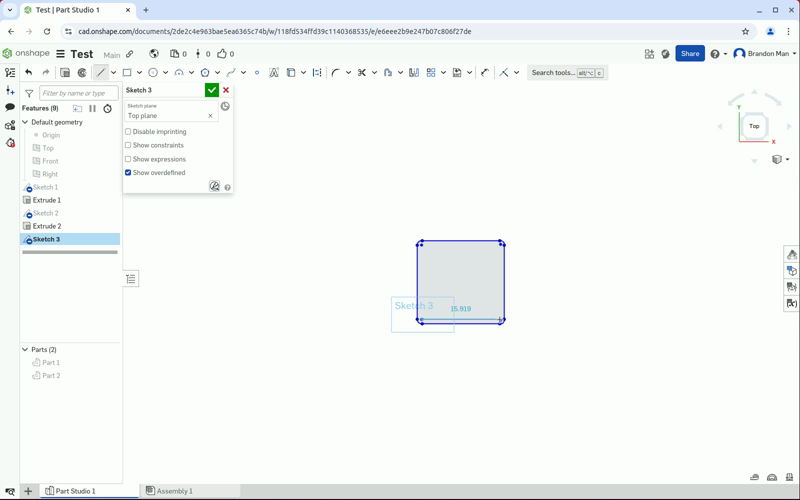
key_down(shift)
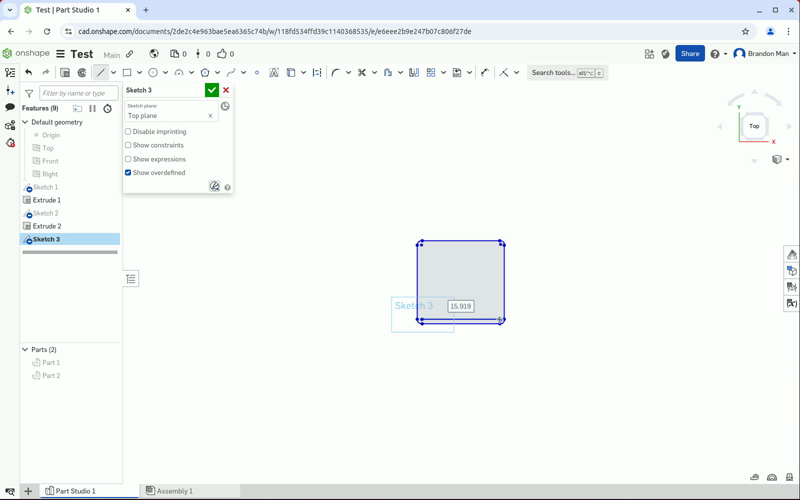
mouse_move(499, 245)
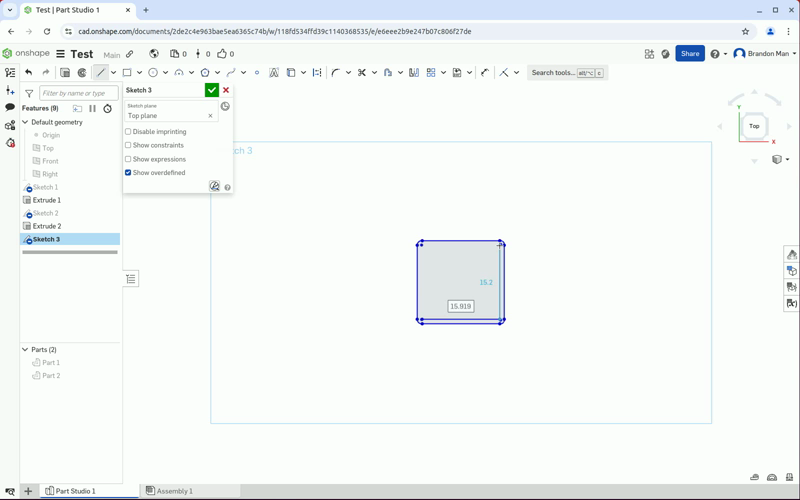
click(499, 245)
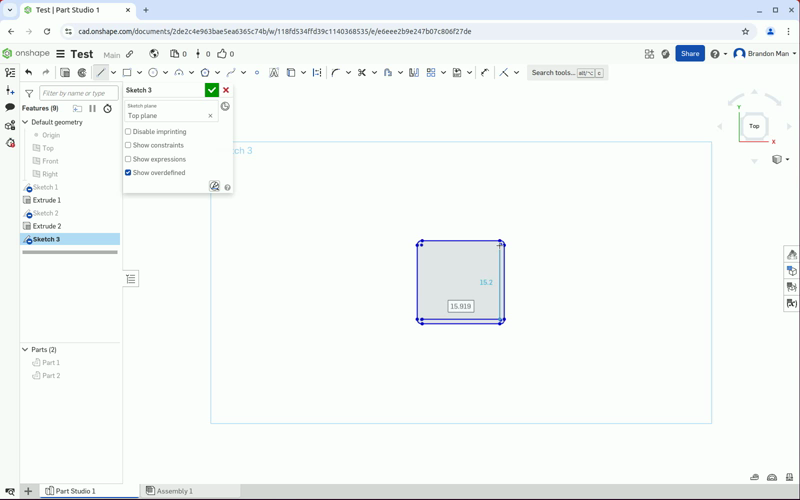
key_up(shift)
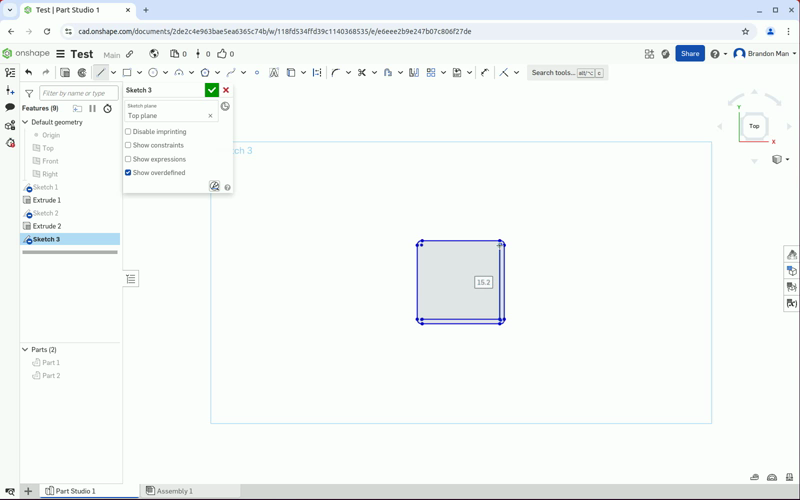
key_down(shift)
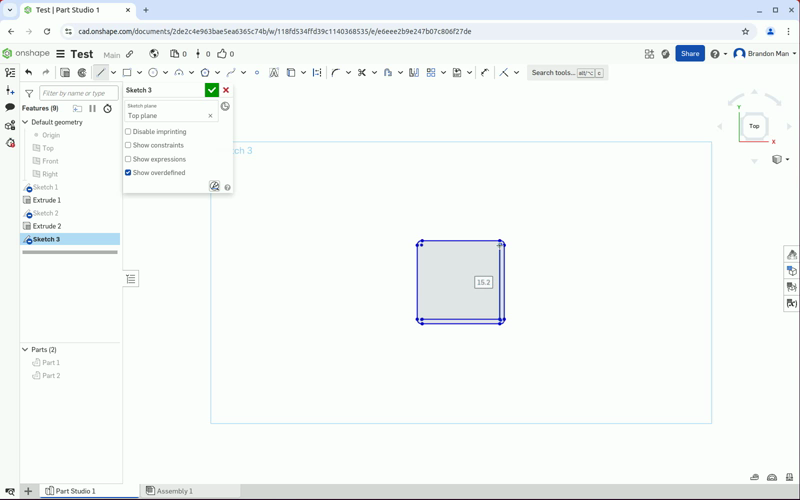
mouse_move(422, 245)
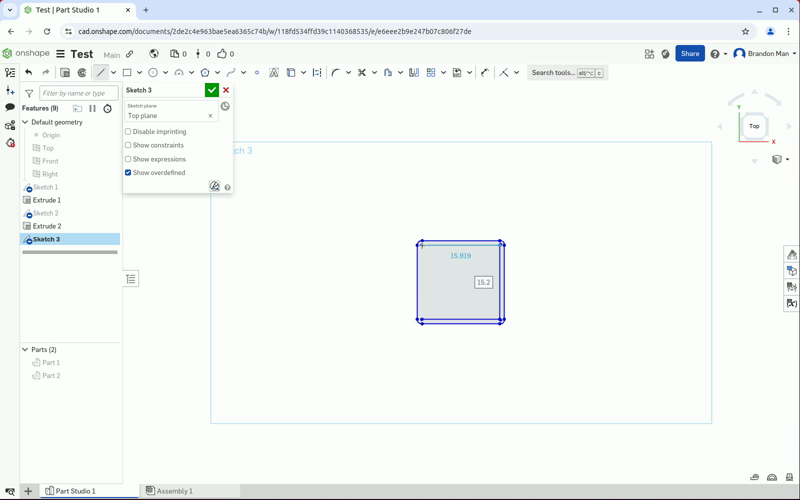
click(422, 245)
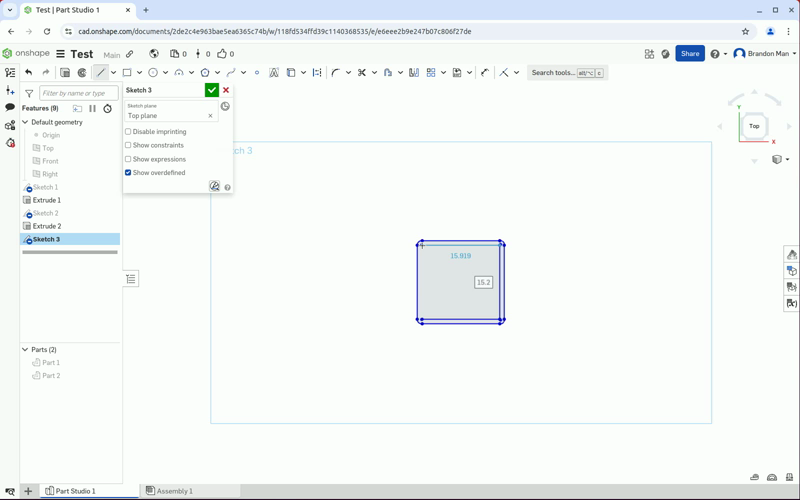
key_up(shift)
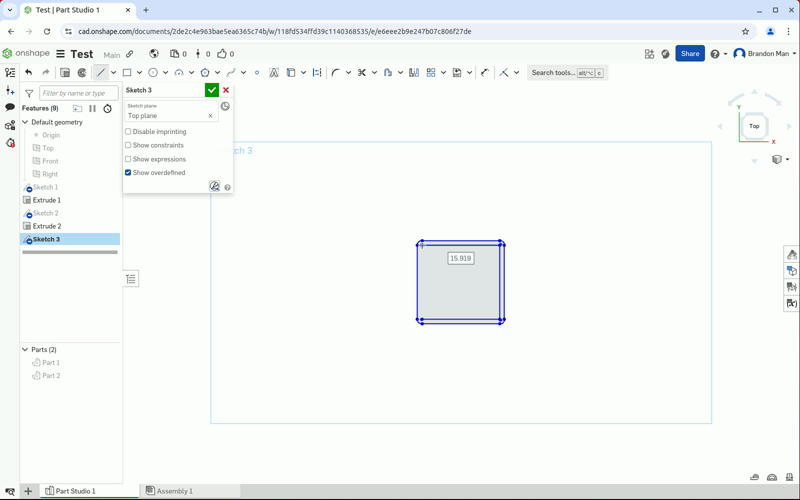
key_down(shift)
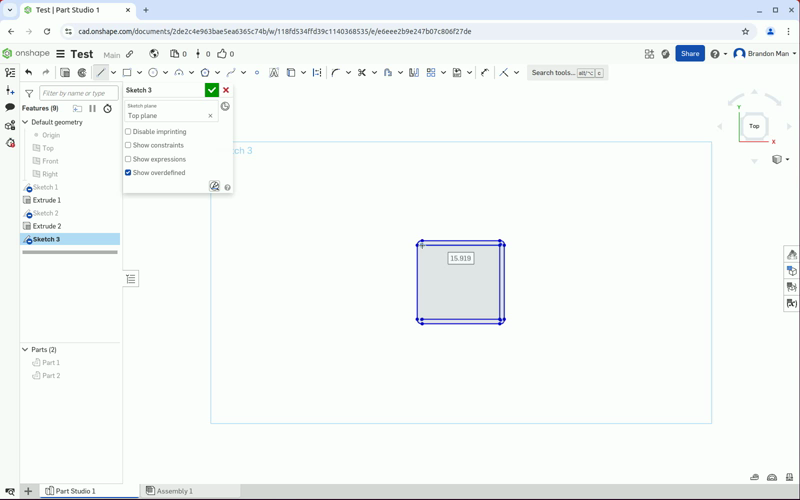
mouse_move(422, 319)
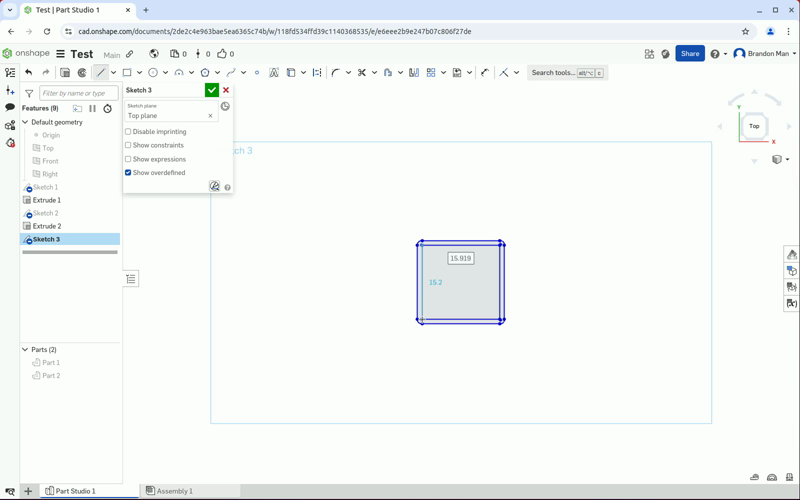
key_up(shift)
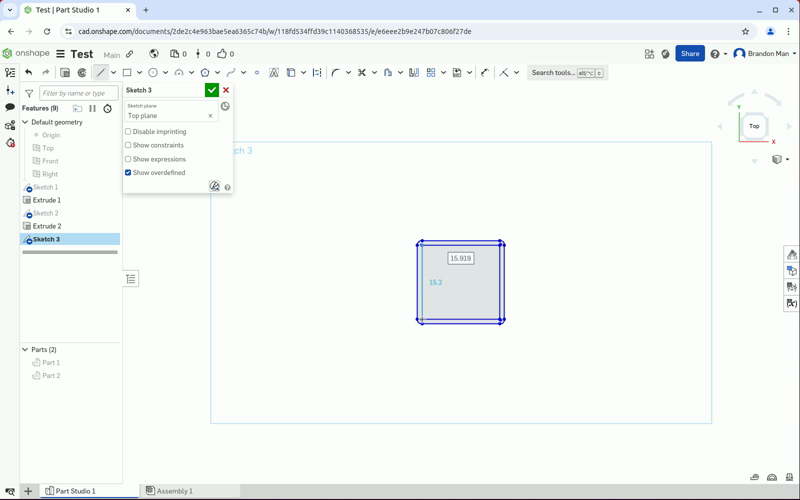
click(422, 319)
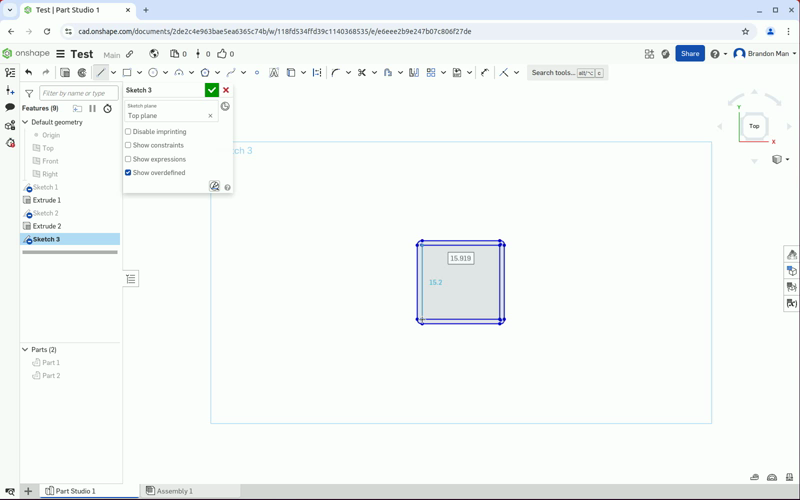
key(esc)
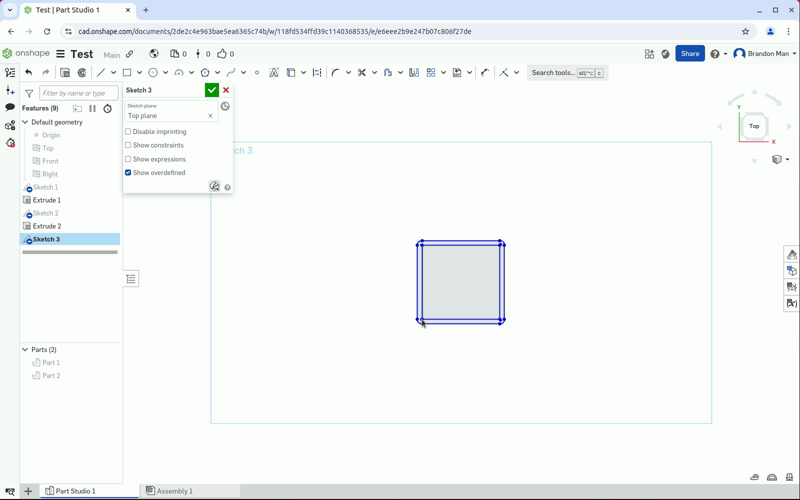
mouse_move(491, 321)
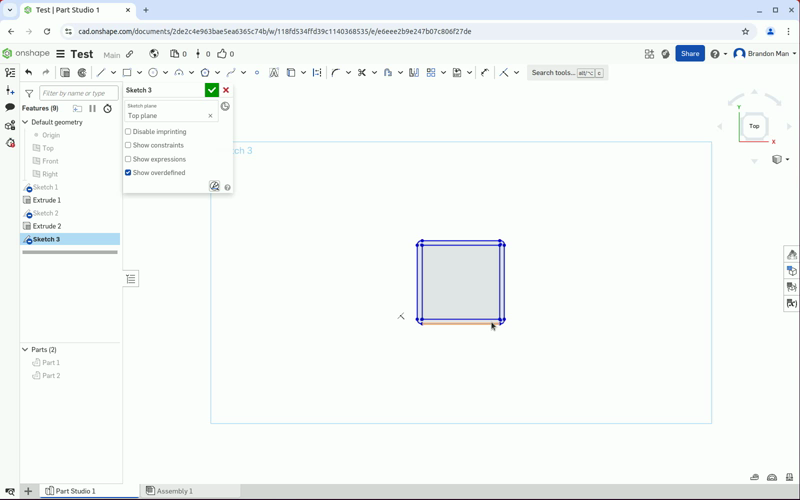
scroll(6)
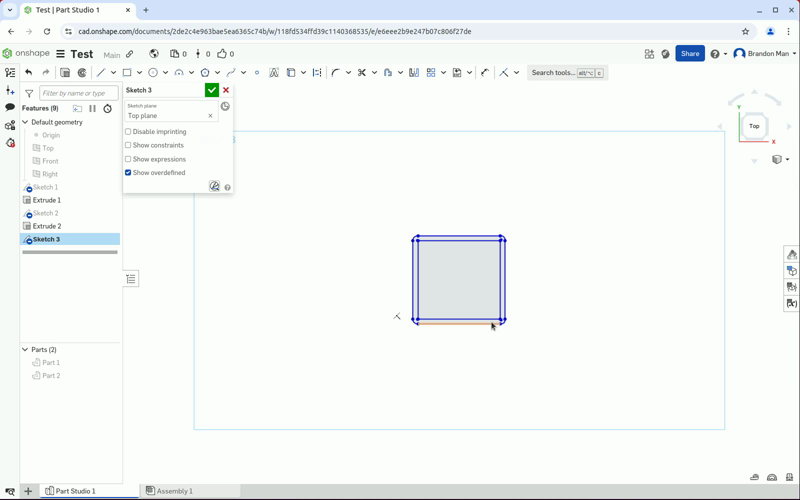
scroll(6)
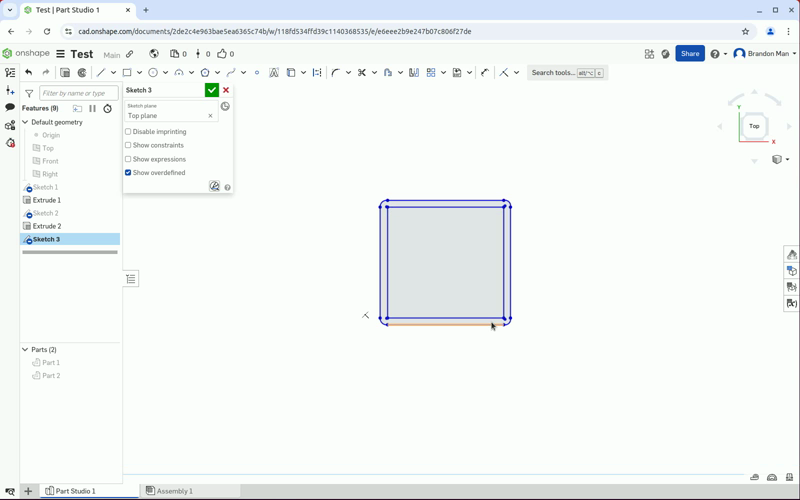
scroll(6)
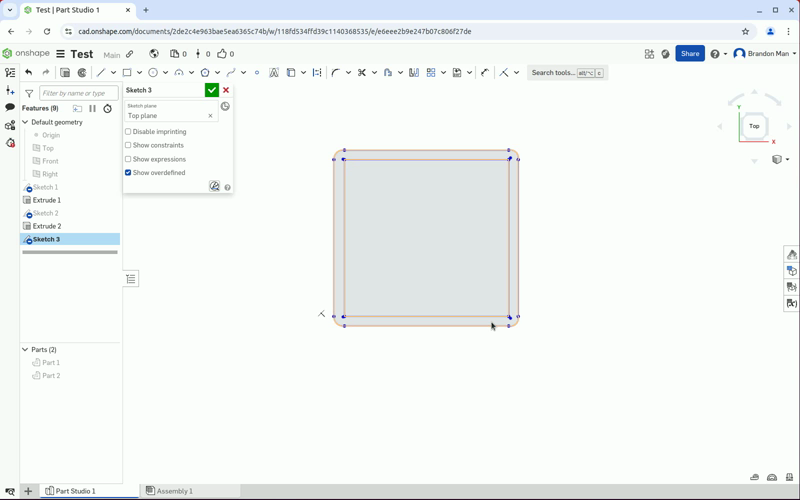
scroll(6)
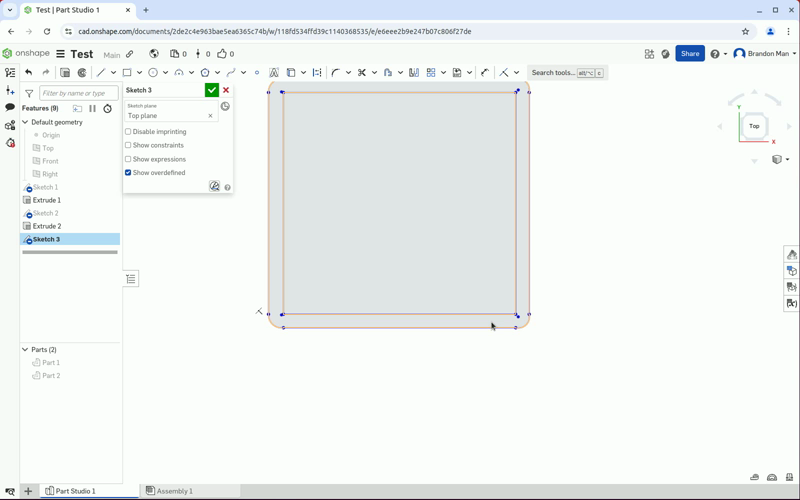
scroll(6)
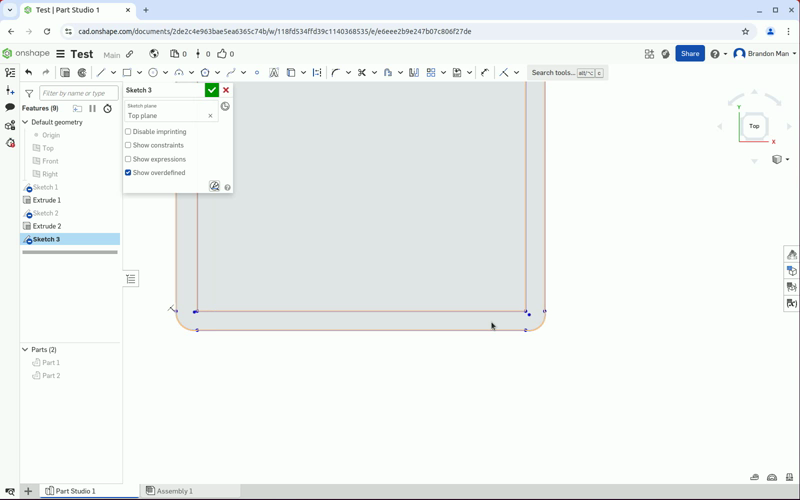
scroll(6)
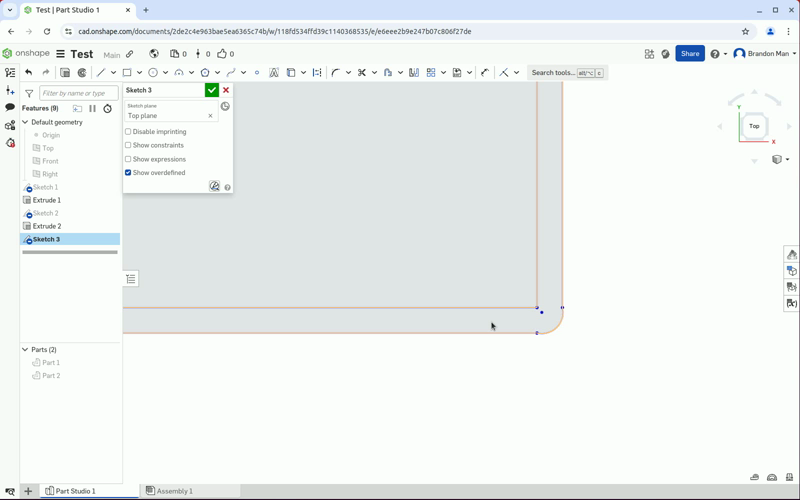
scroll(6)
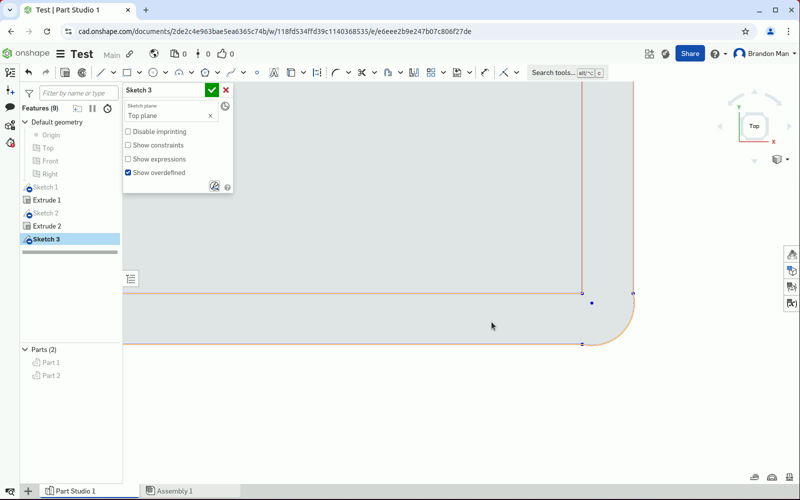
click(491, 321)
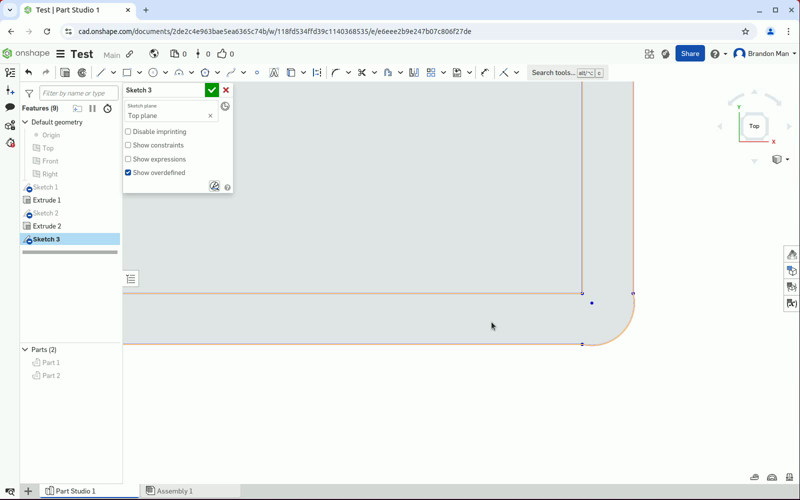
scroll(-6)
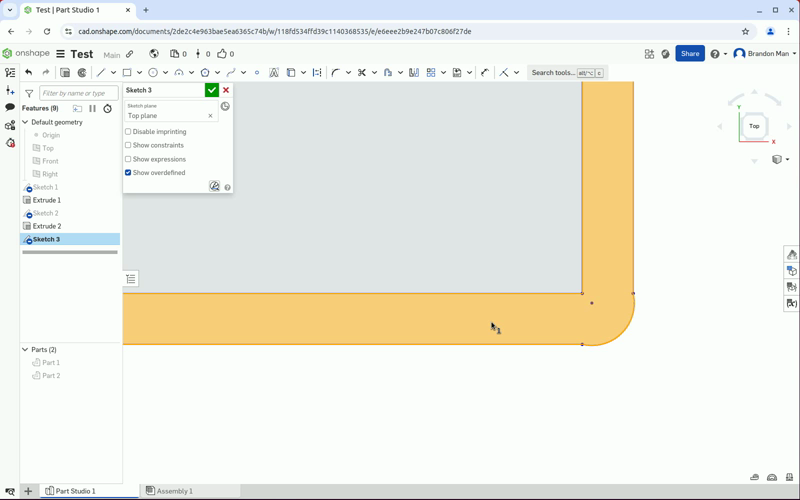
scroll(-6)
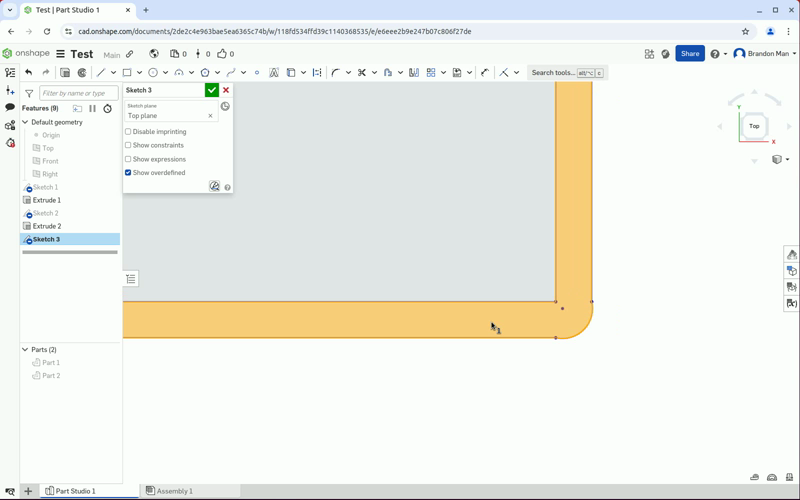
scroll(-6)
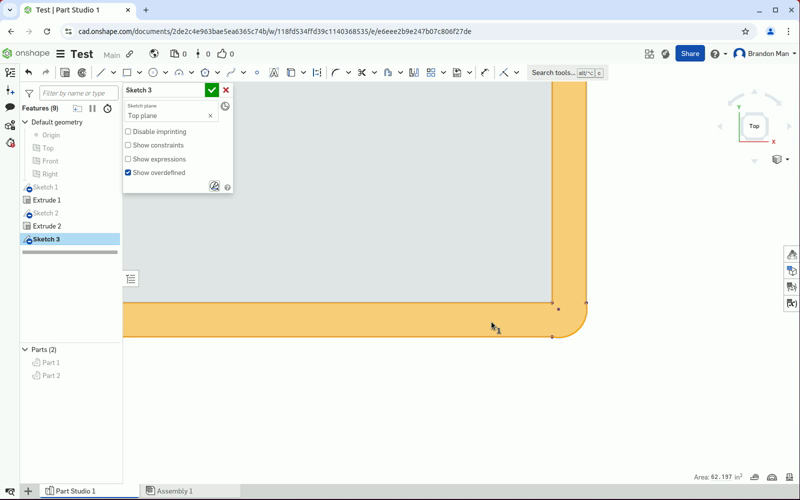
scroll(-6)
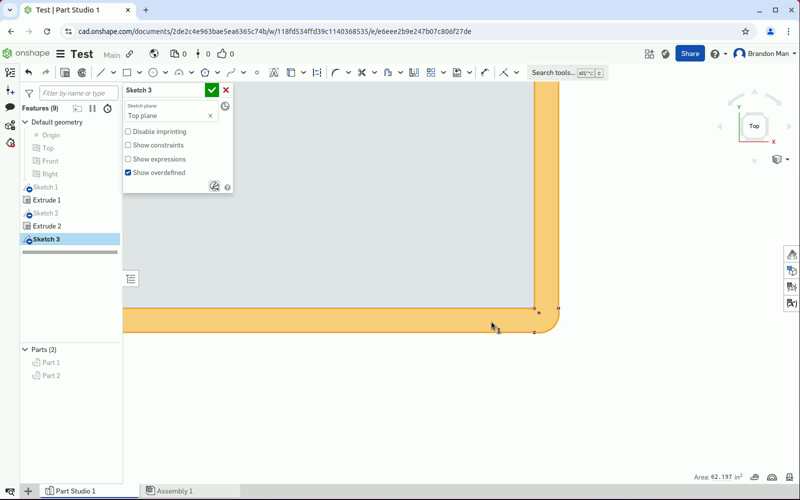
scroll(-6)
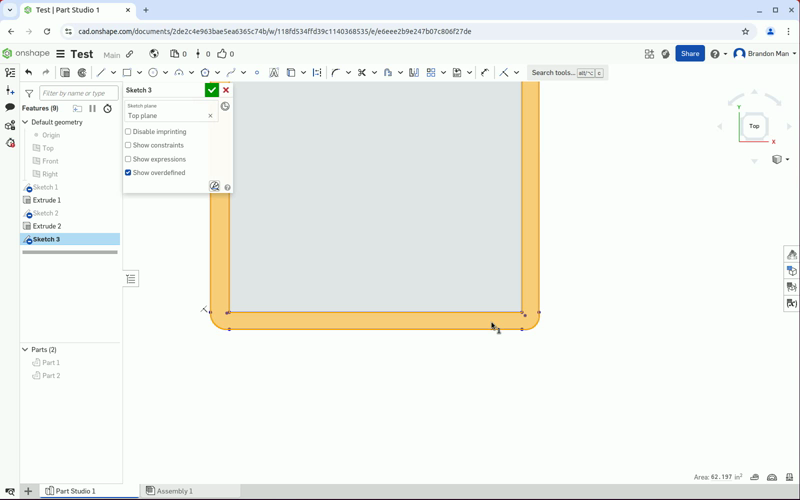
scroll(-6)
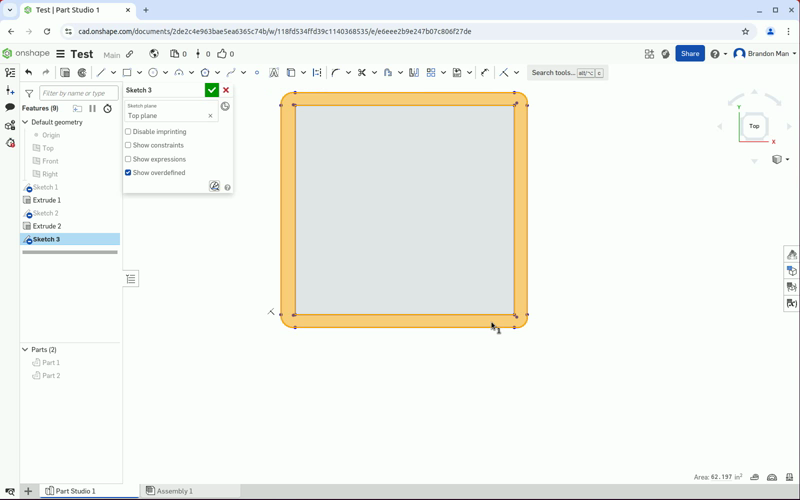
scroll(-6)
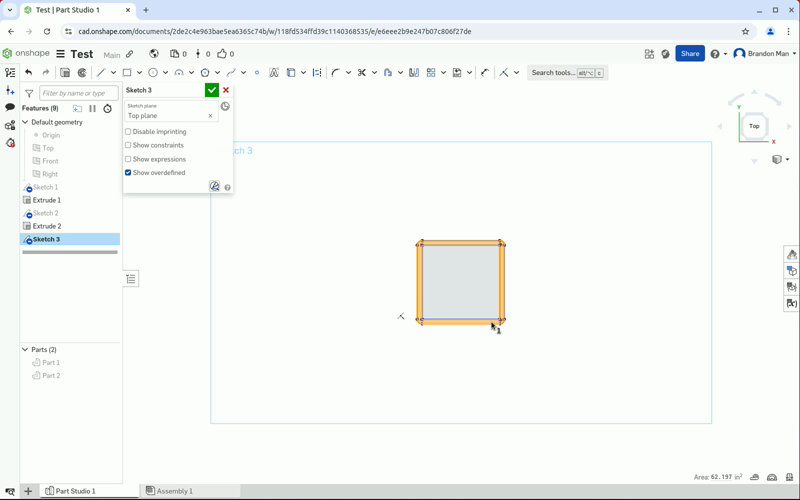
mouse_move(73, 352)
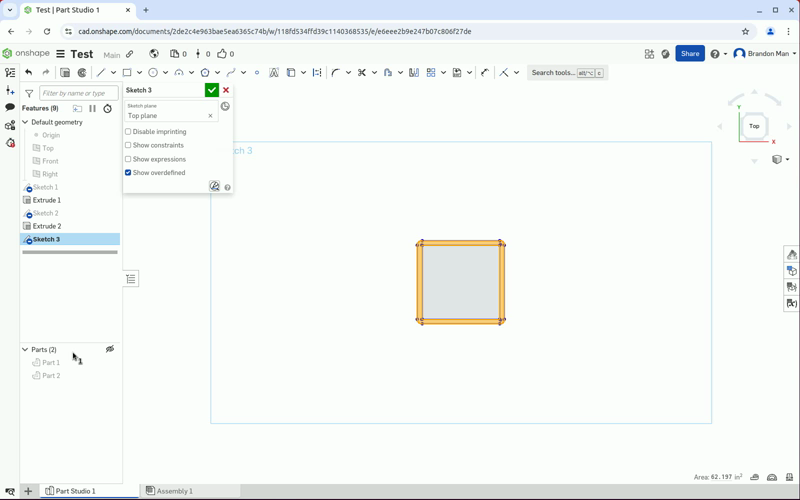
key(shift+y)
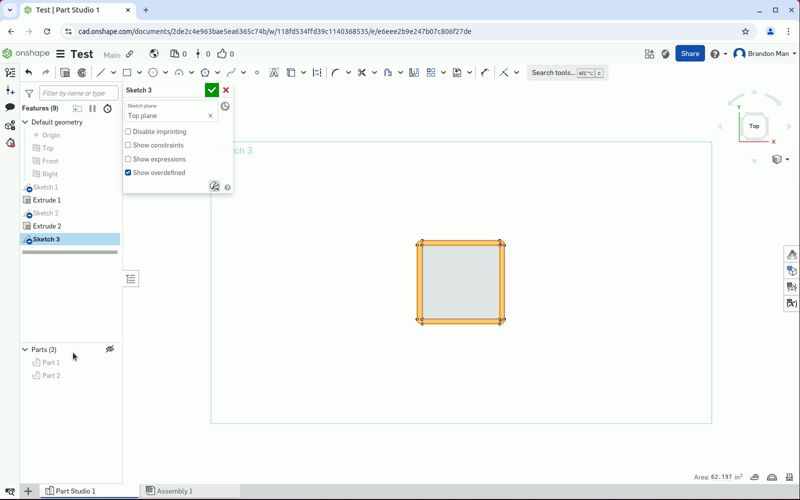
key(shift+e)
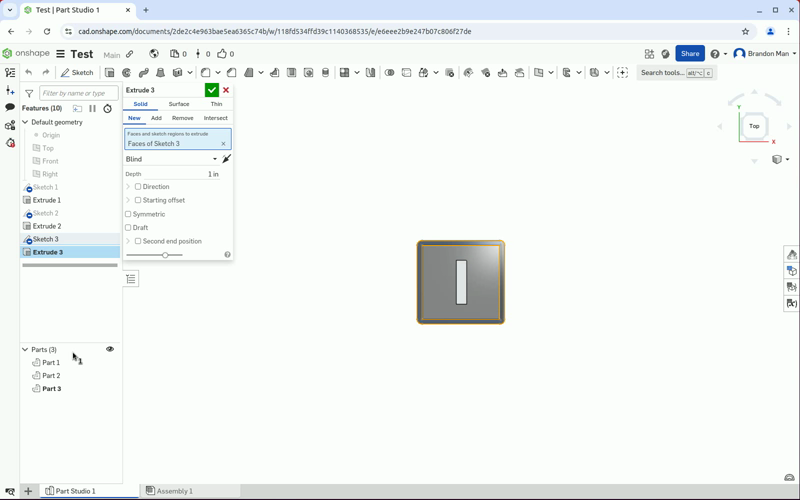
mouse_move(143, 106)
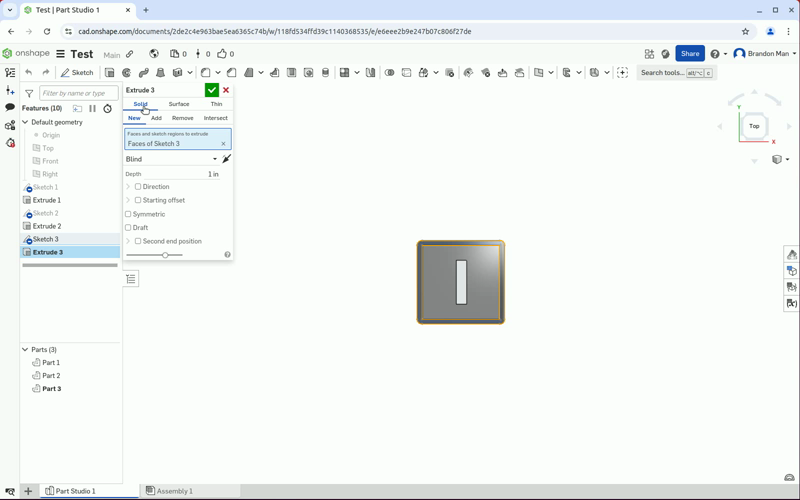
click(143, 106)
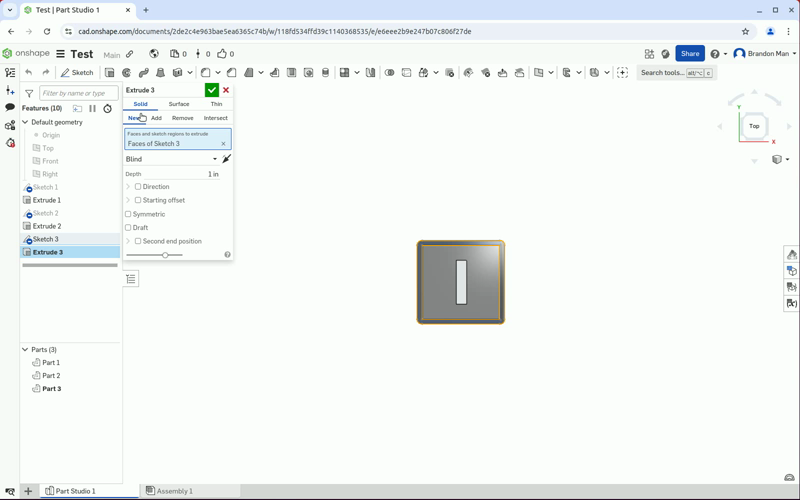
mouse_move(137, 120)
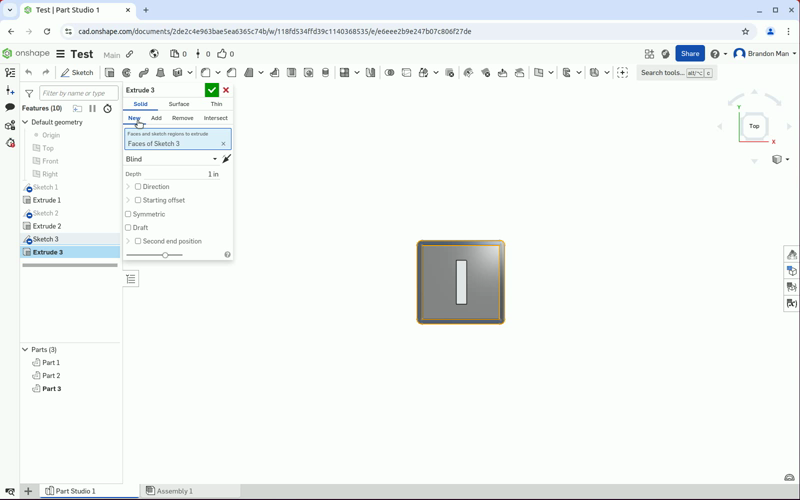
click(137, 120)
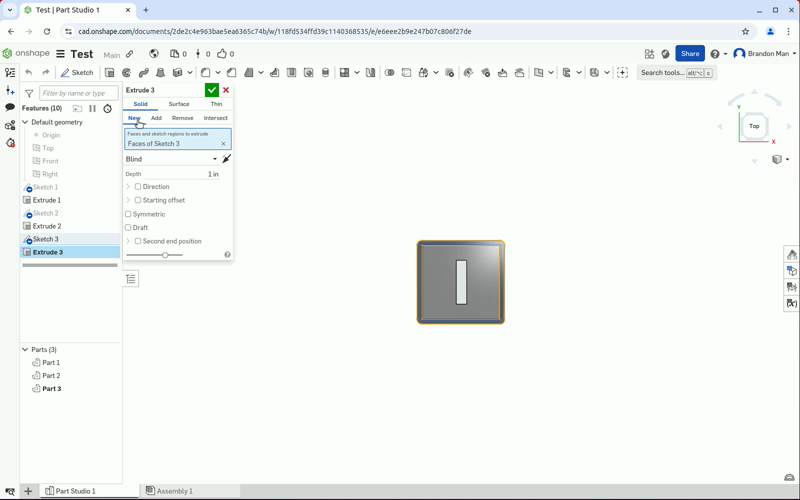
key(tab, 4)
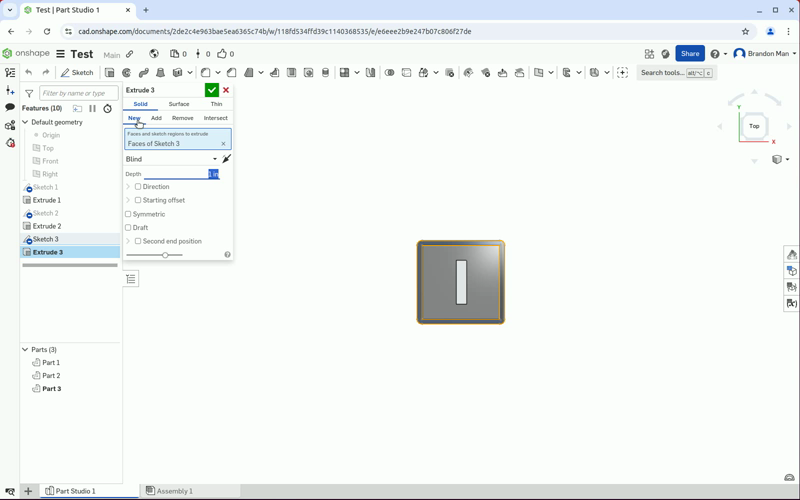
text(18.775)
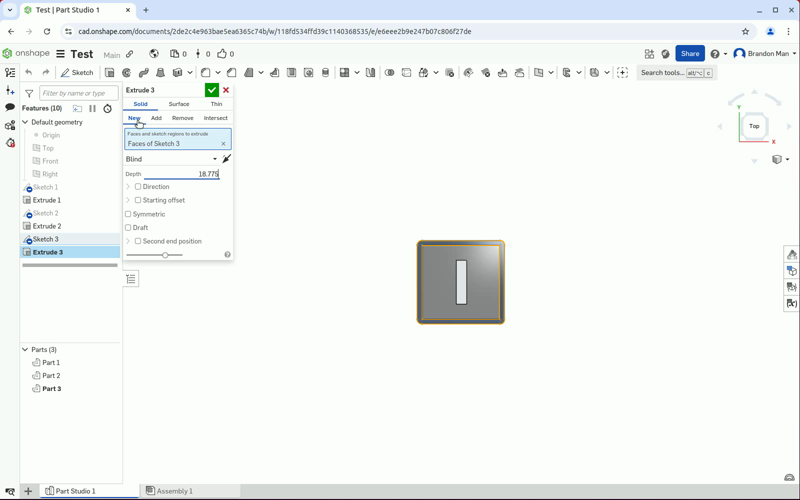
key(enter)
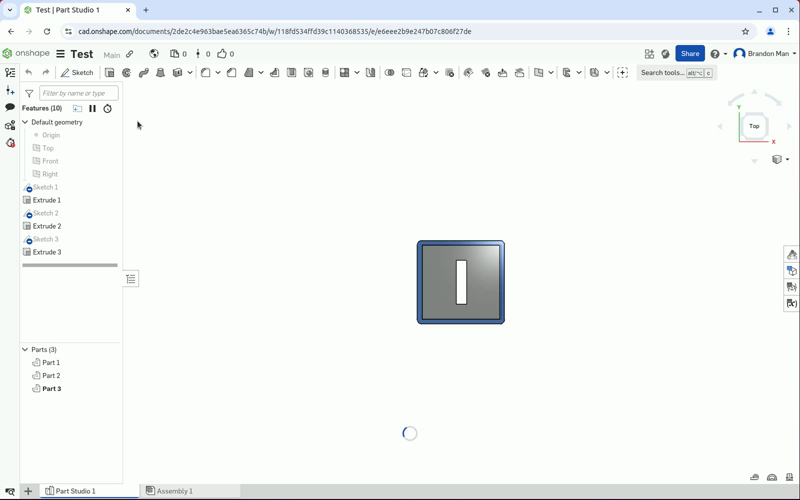
key(shift+h)
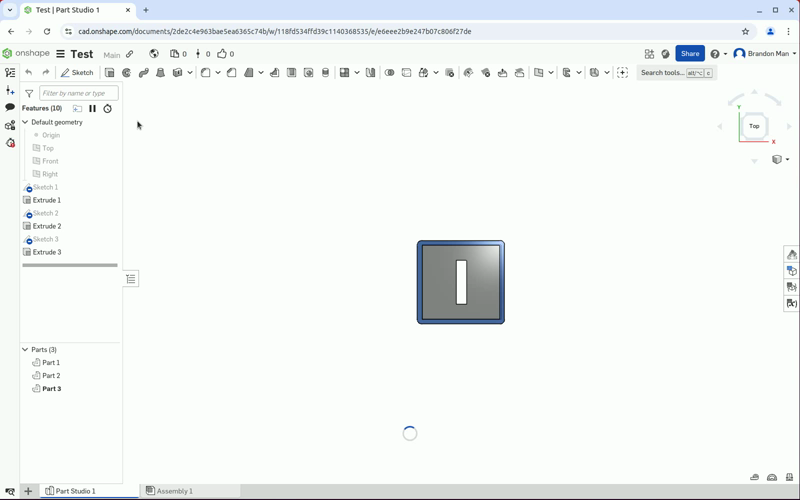
key(shift+h)
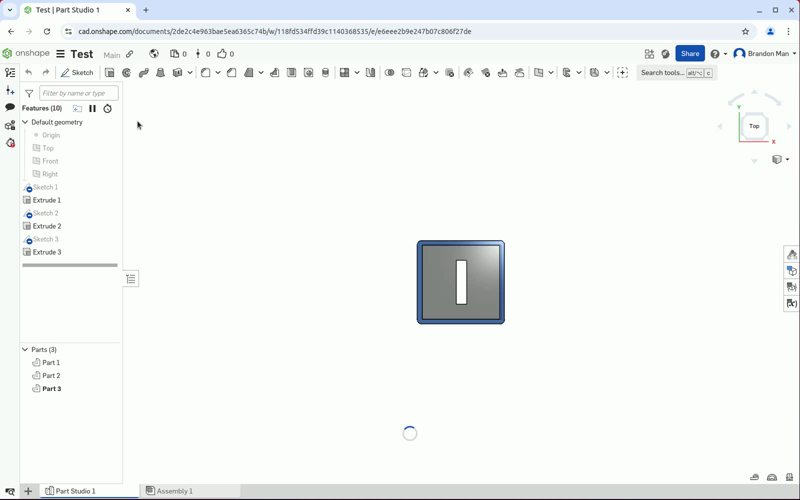
key(shift+7)
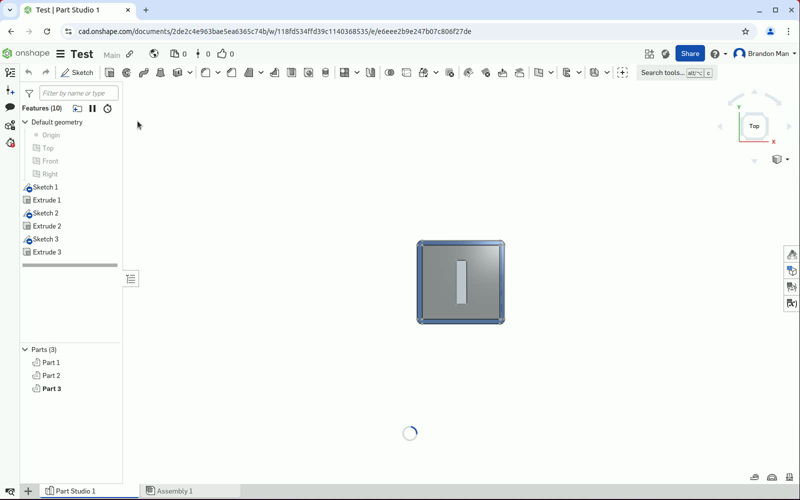
key(up, 3)
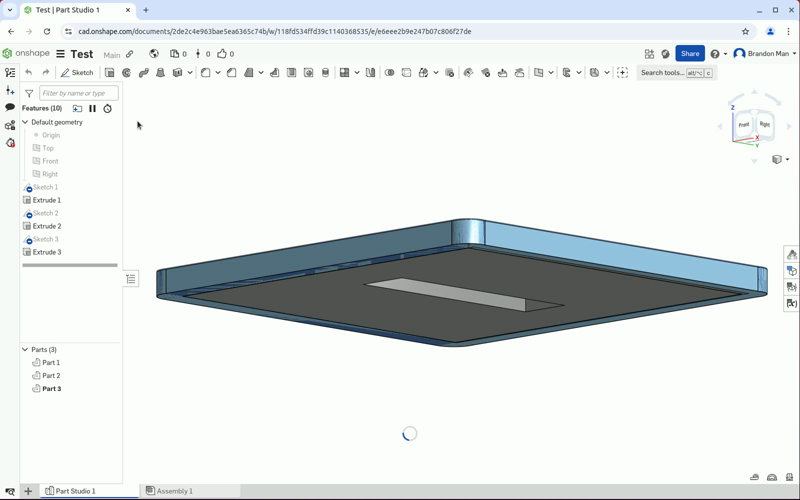
key(left, 3)
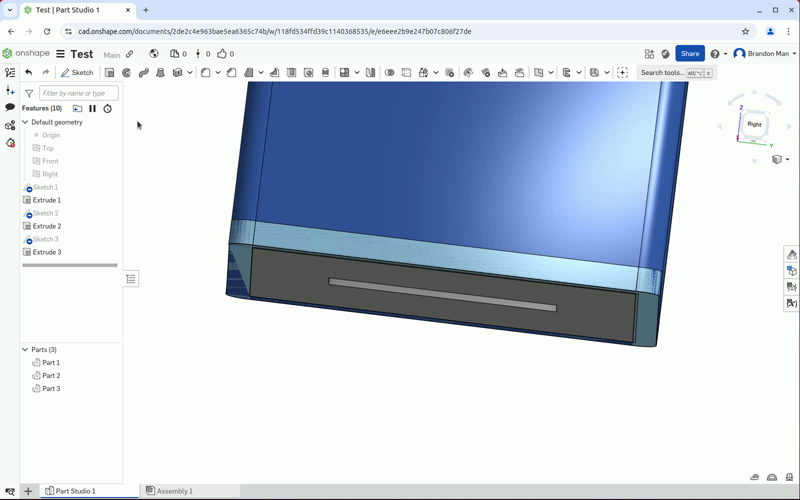
key(right, 3)
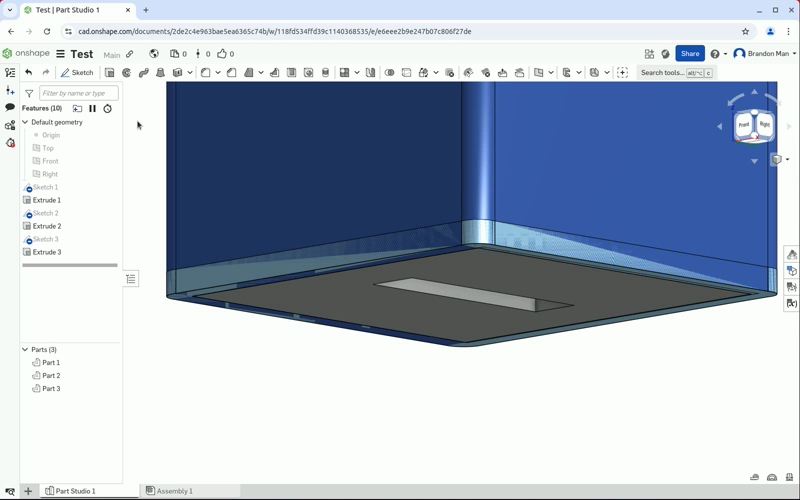
key(down, 3)
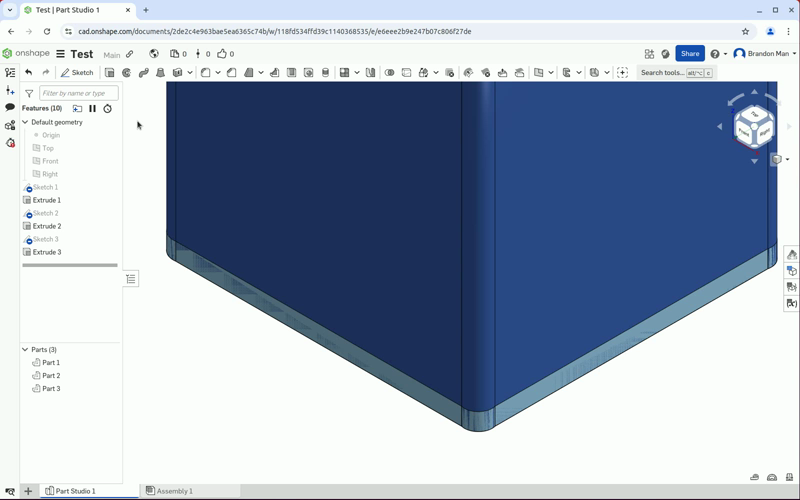
mouse_move(73, 189)
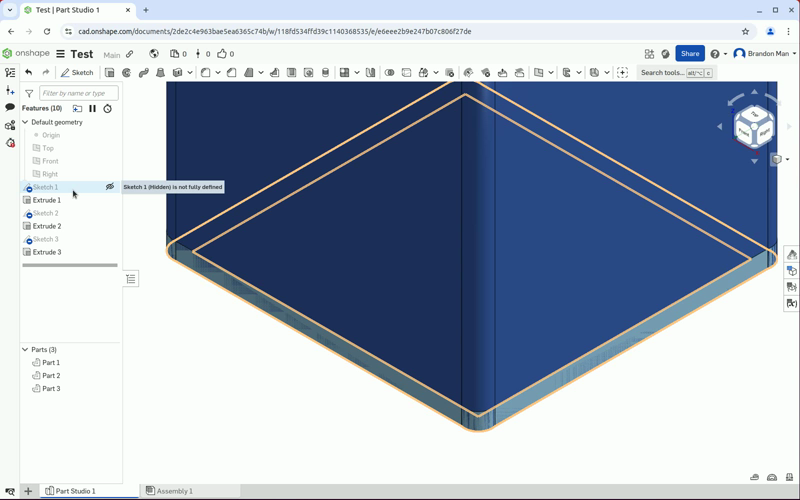
click(73, 189)